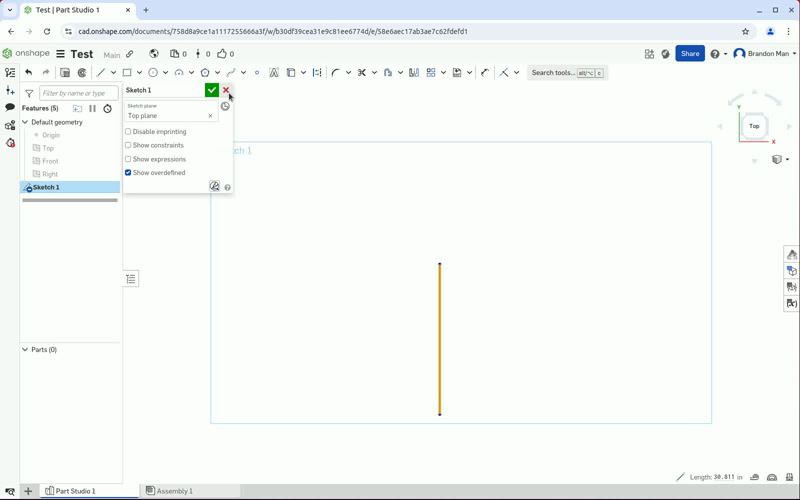
key(shift+h)
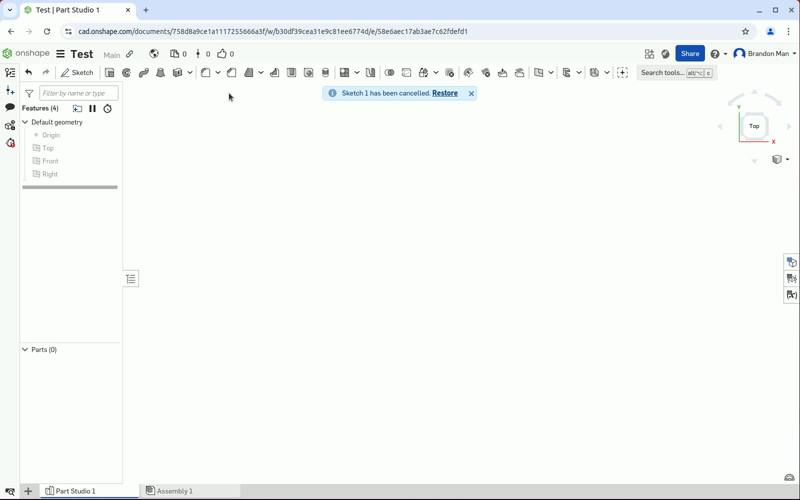
mouse_move(73, 352)
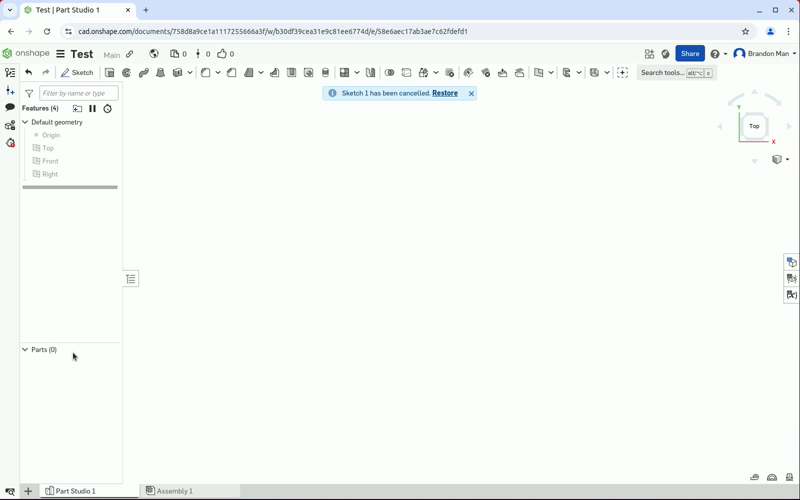
key(y)
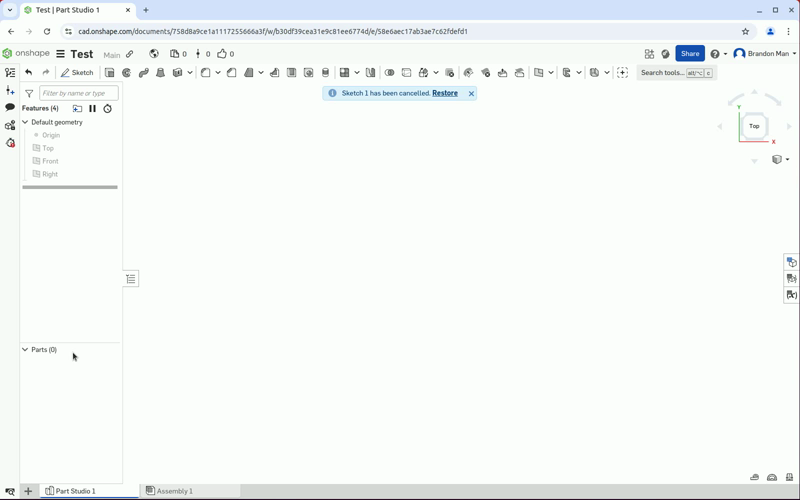
key(shift+p)
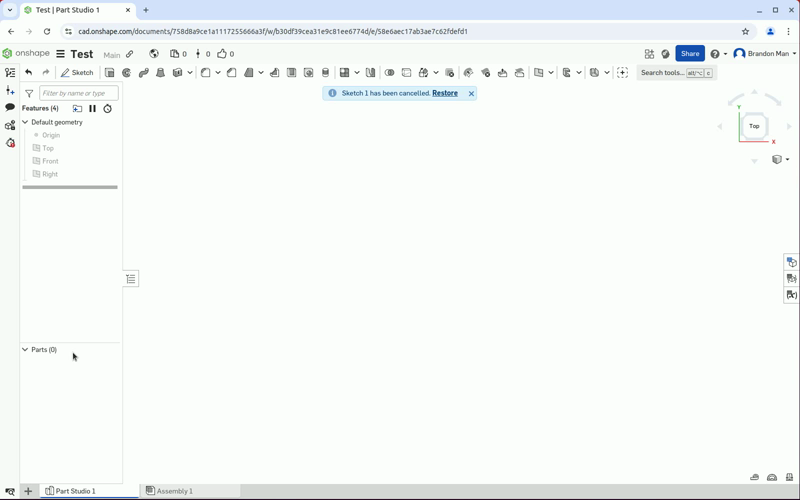
key(space)
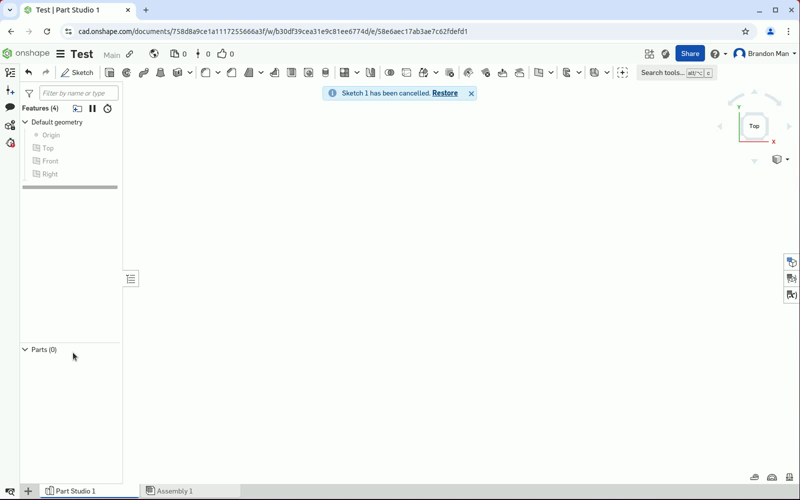
key_down(shift)
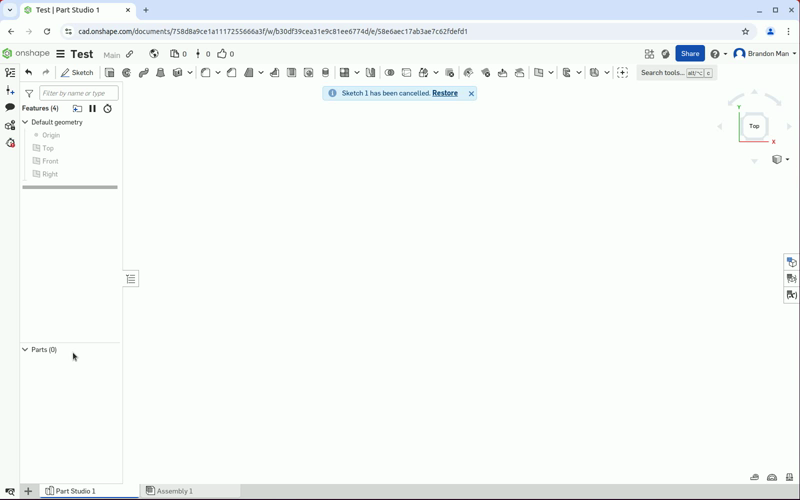
key(up)
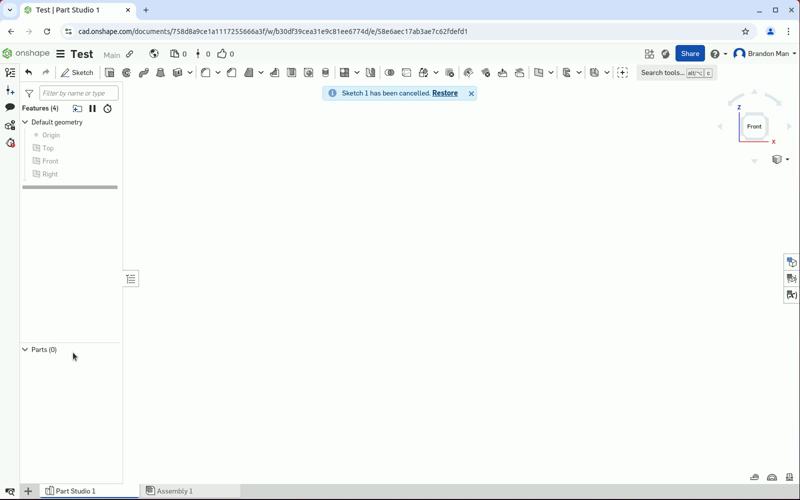
key_up(shift)
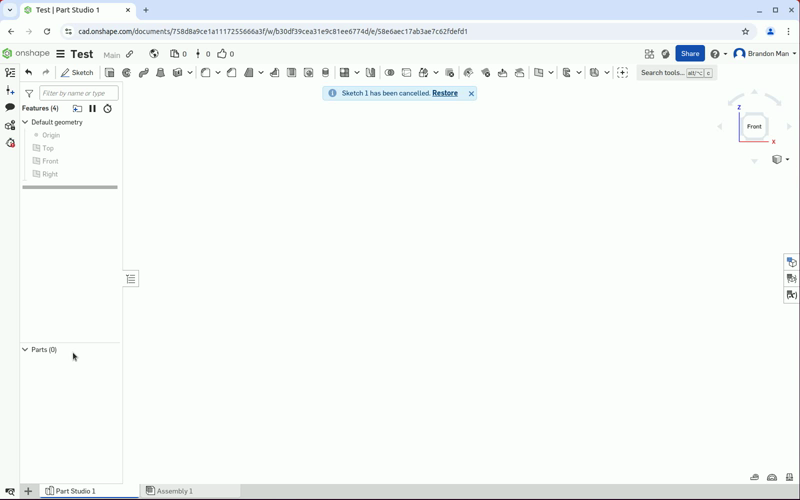
mouse_move(73, 352)
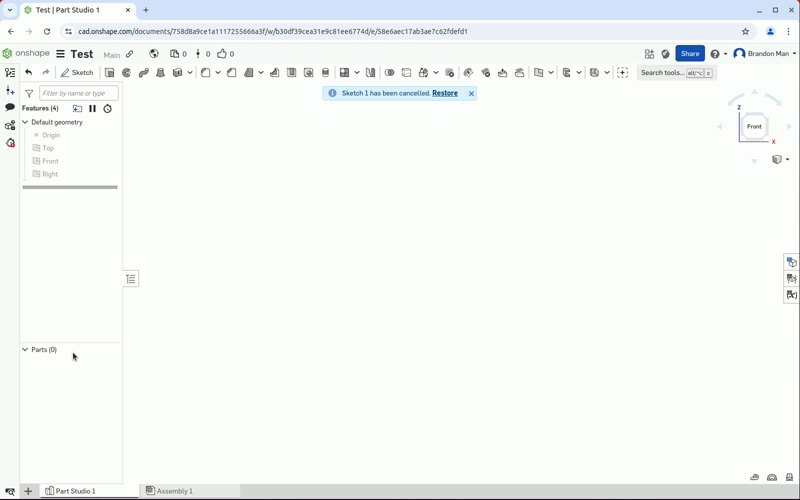
key(shift+y)
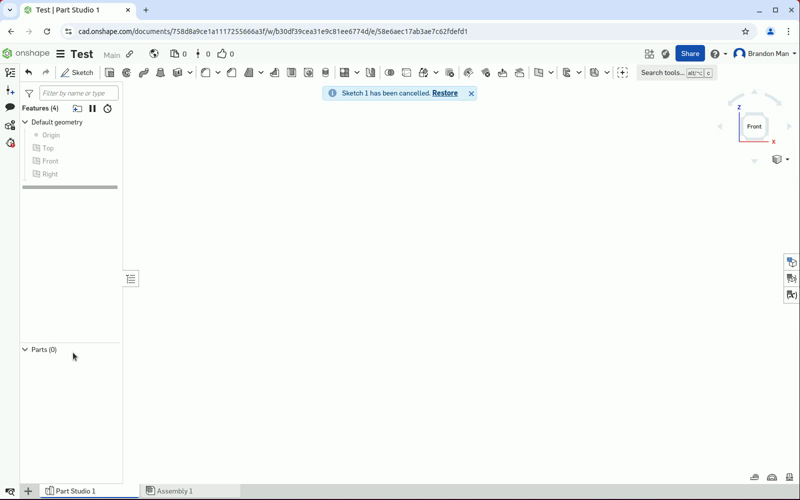
key(shift+s)
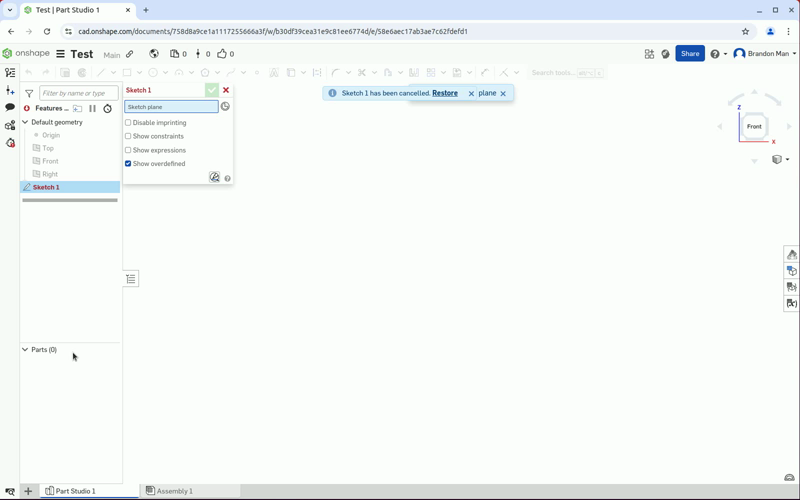
mouse_move(73, 163)
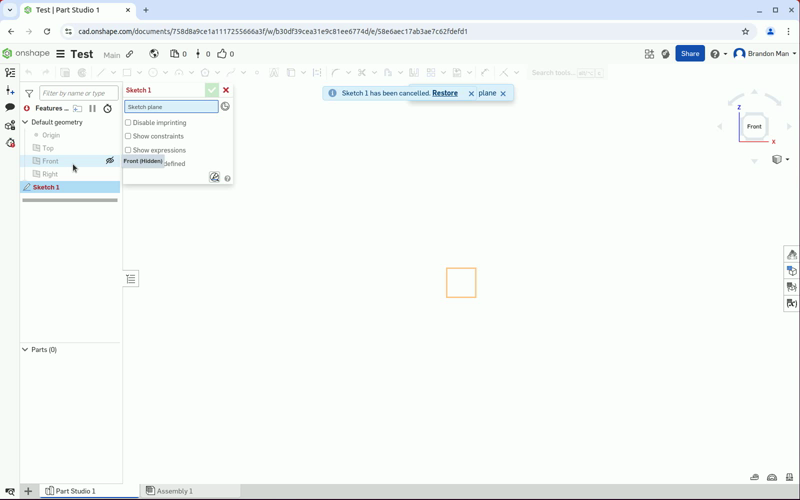
click(73, 163)
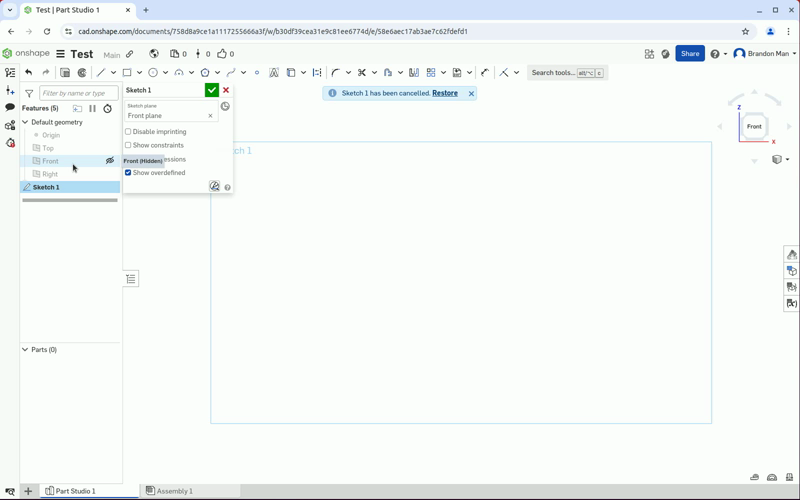
mouse_move(73, 352)
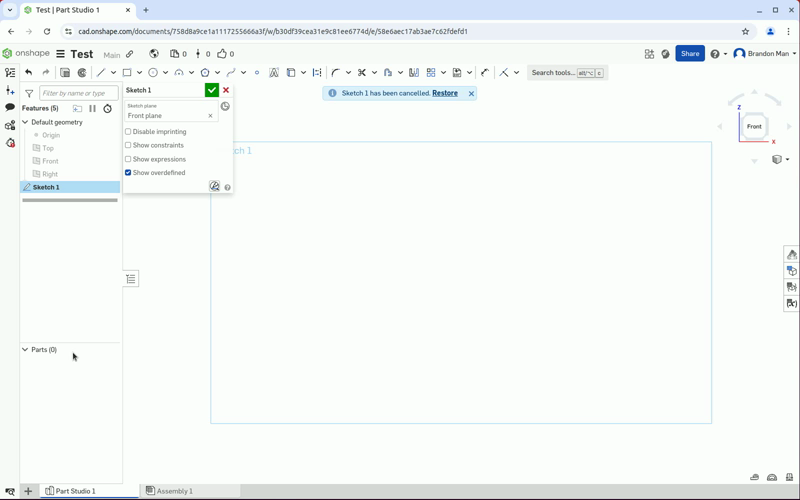
key(y)
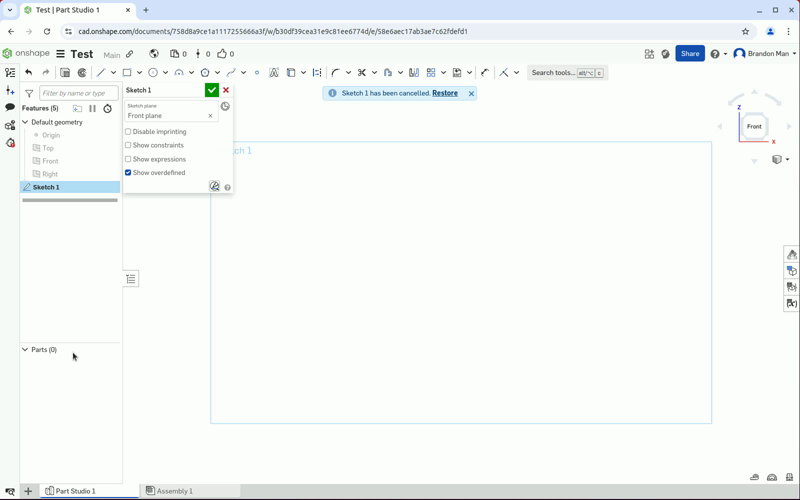
key(a)
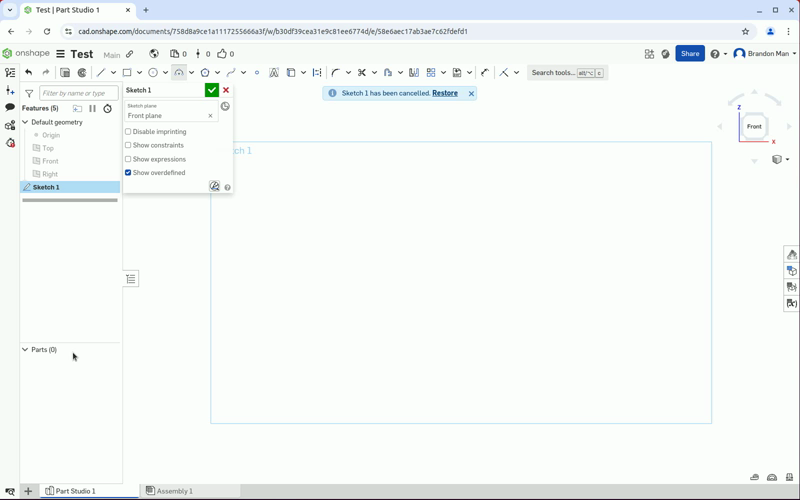
key_down(shift)
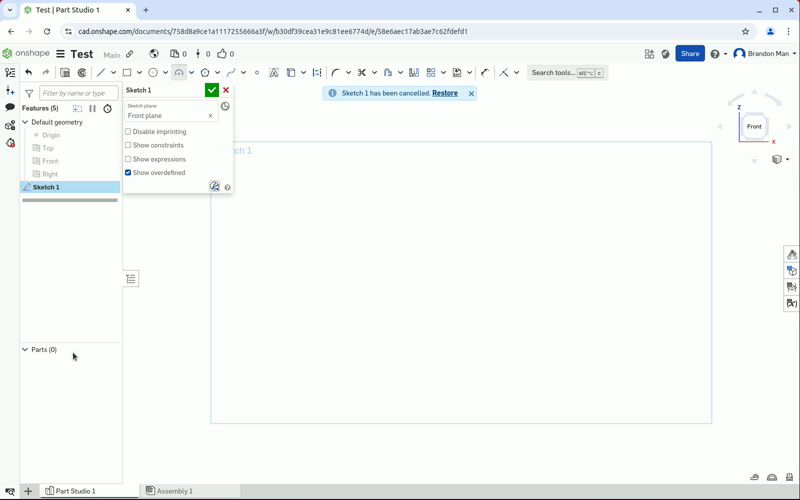
mouse_move(424, 294)
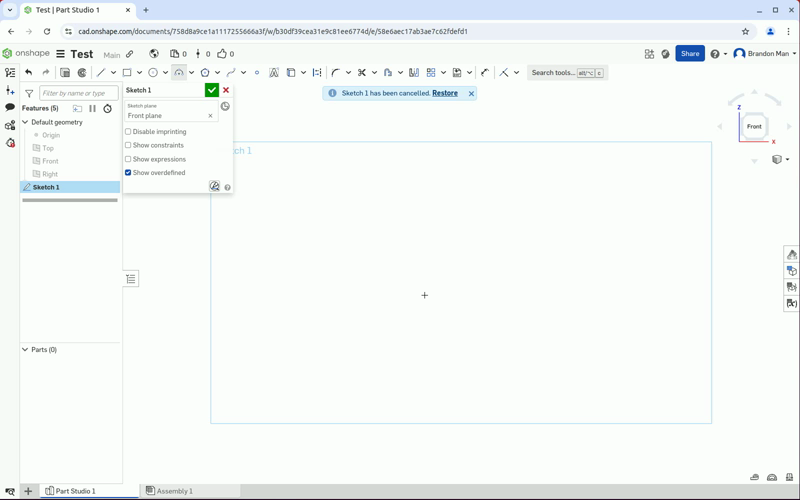
click(424, 294)
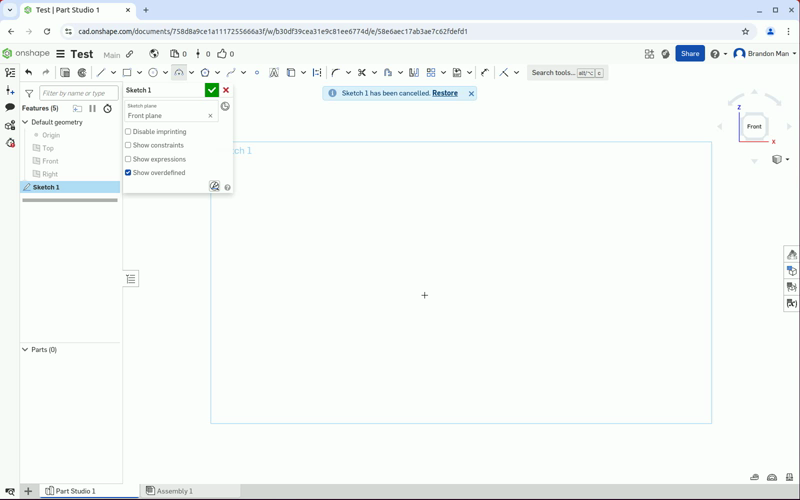
key_up(shift)
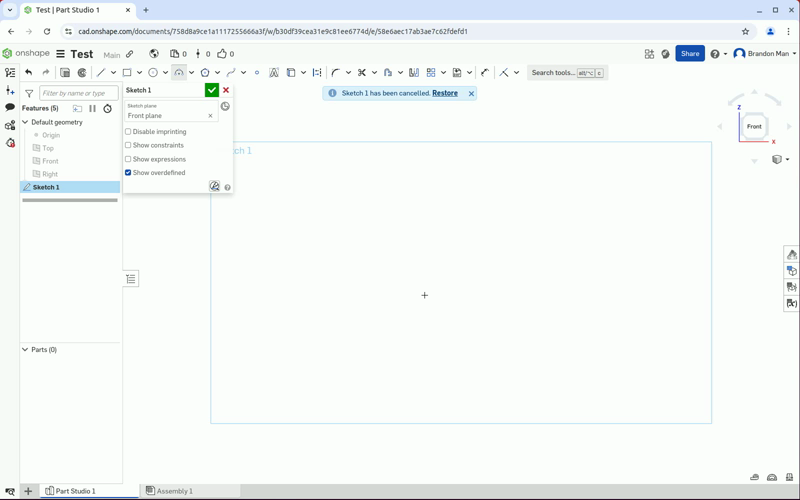
key_down(shift)
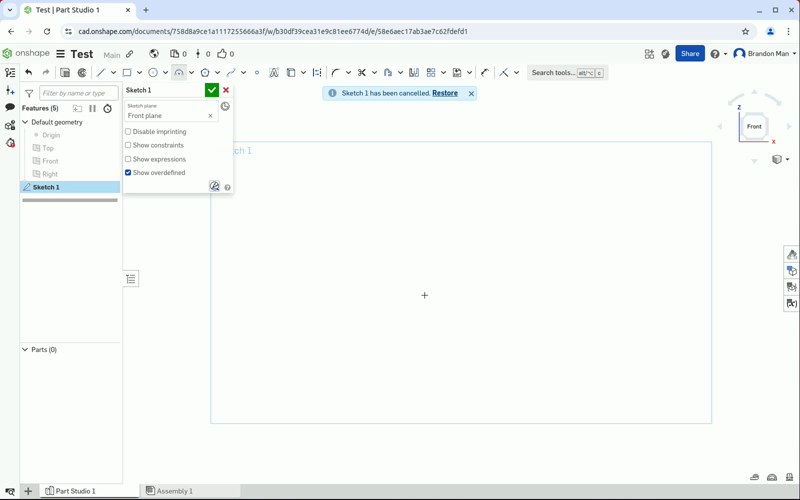
mouse_move(428, 298)
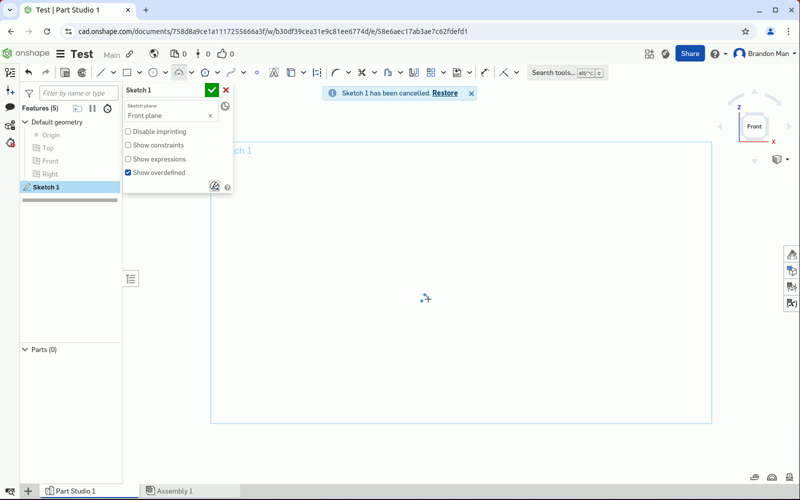
scroll(6)
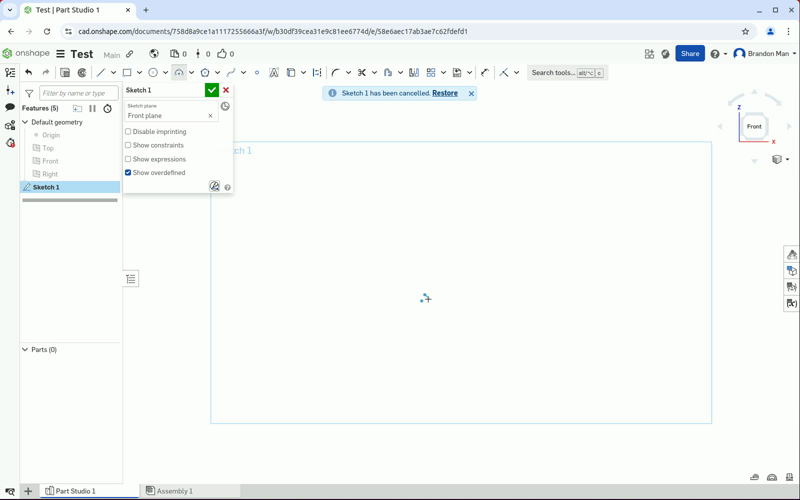
scroll(6)
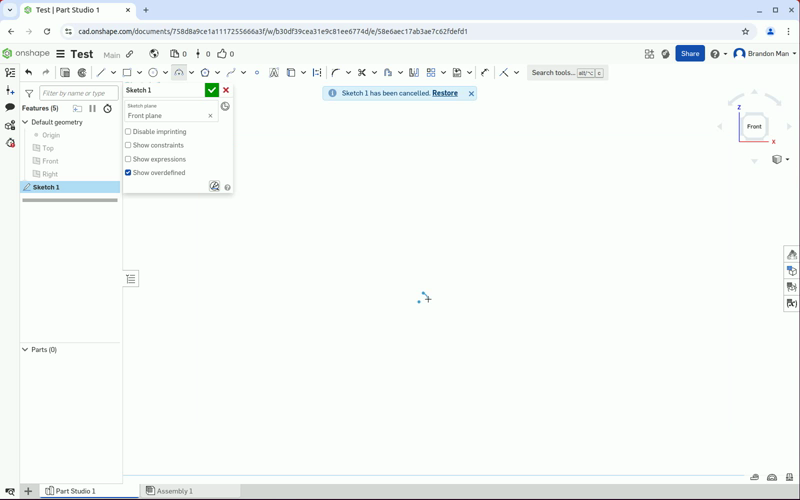
scroll(6)
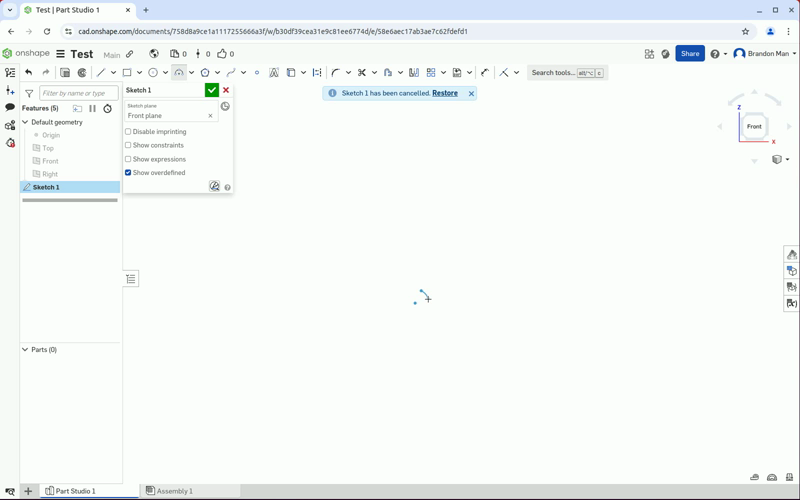
scroll(6)
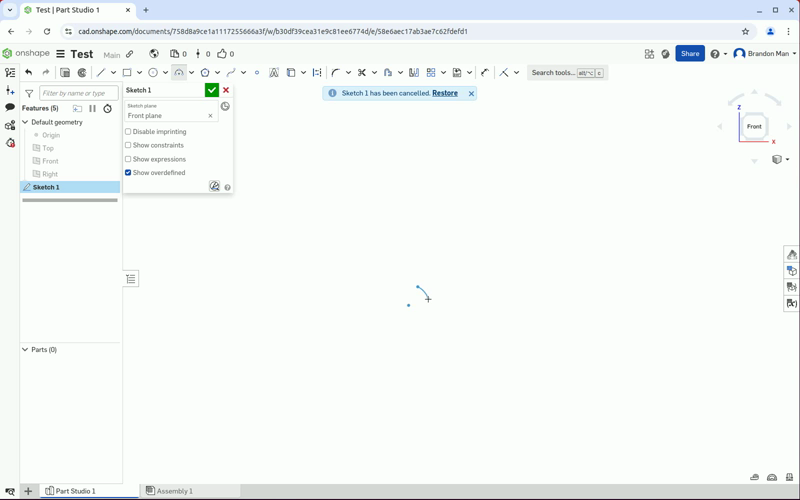
scroll(6)
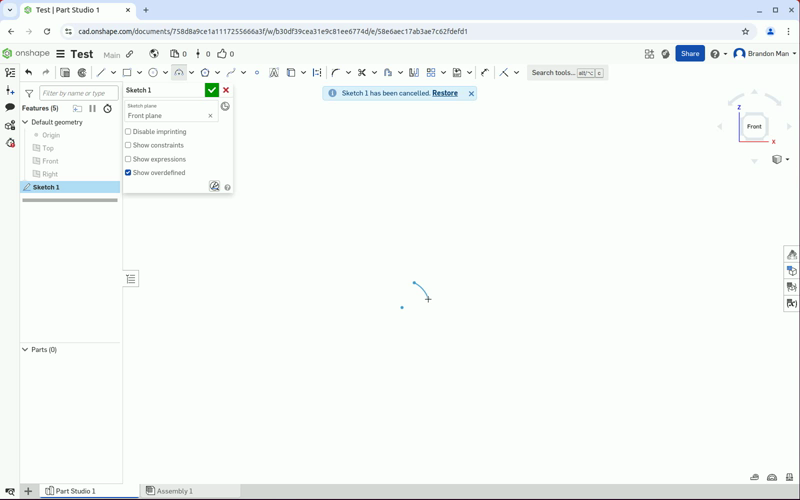
scroll(6)
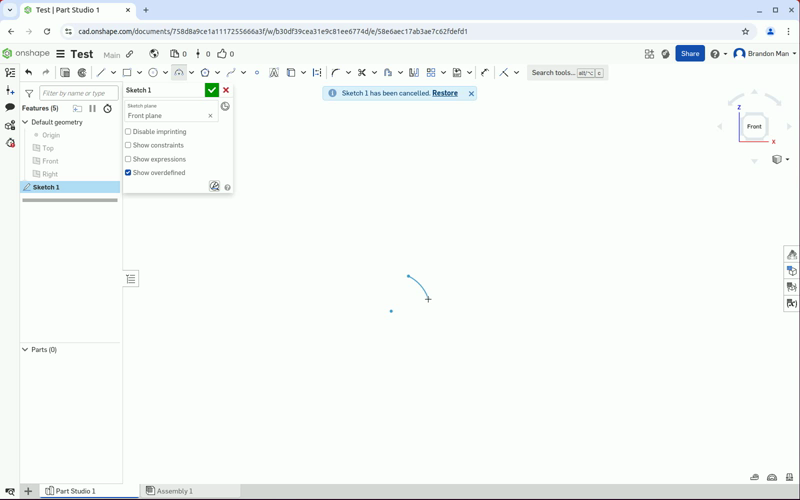
scroll(6)
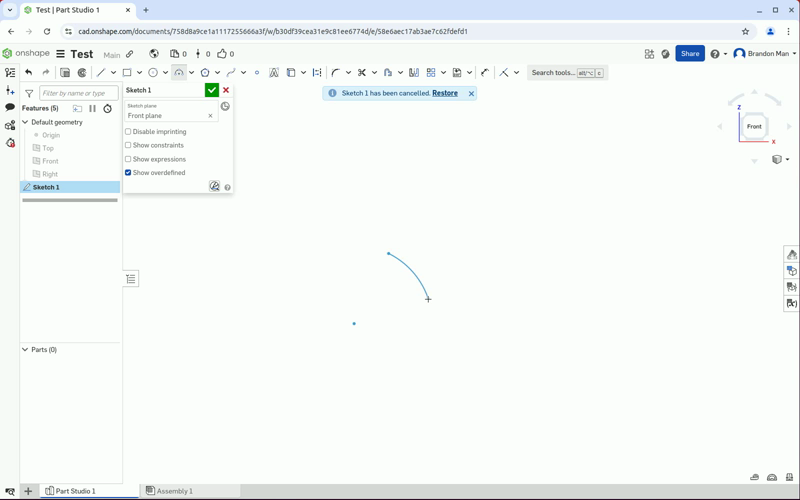
click(428, 298)
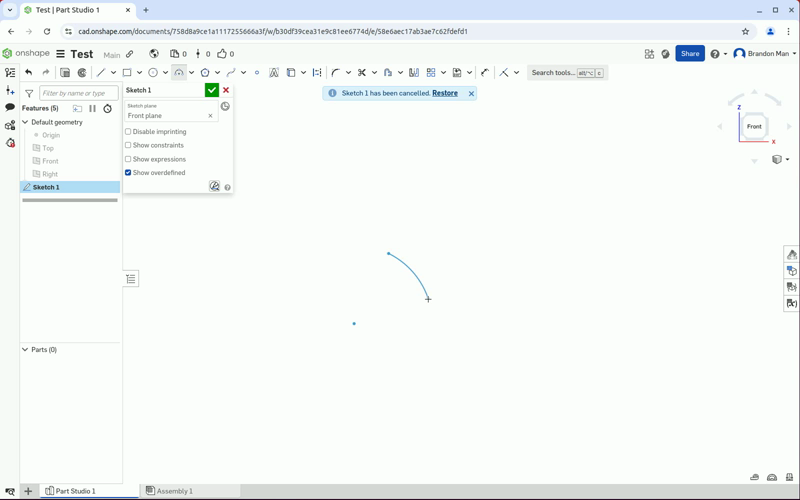
scroll(-6)
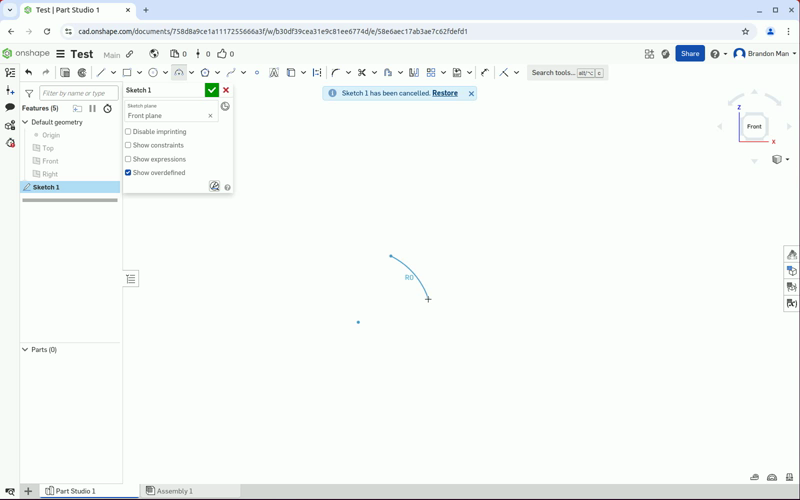
scroll(-6)
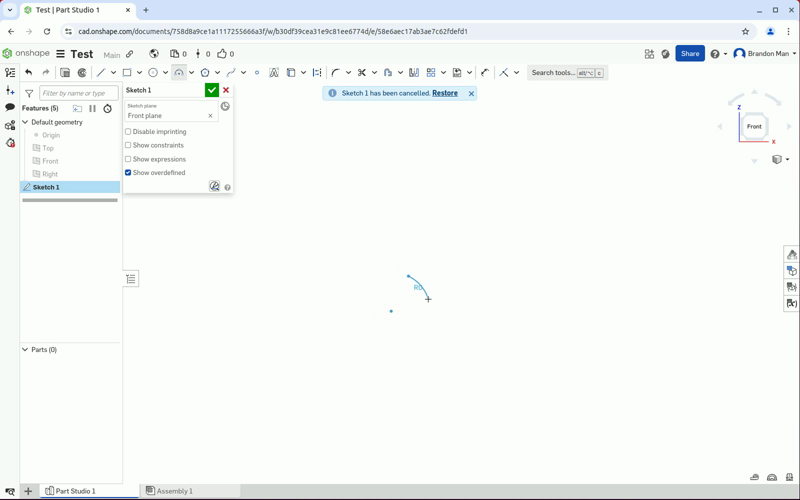
scroll(-6)
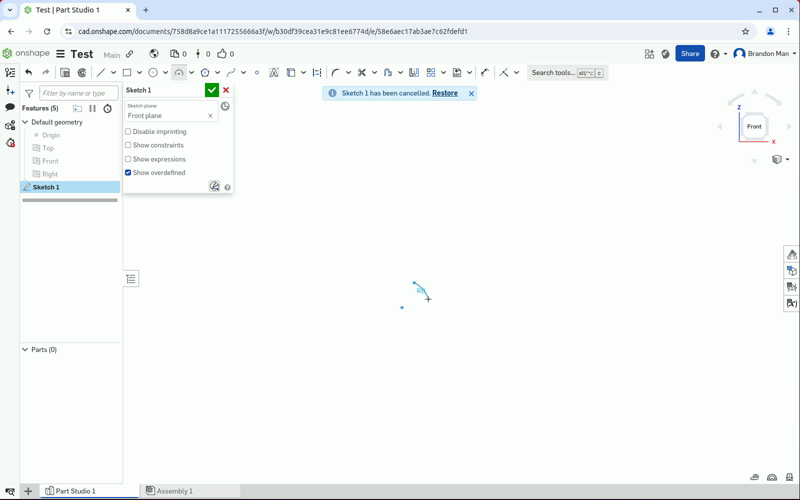
scroll(-6)
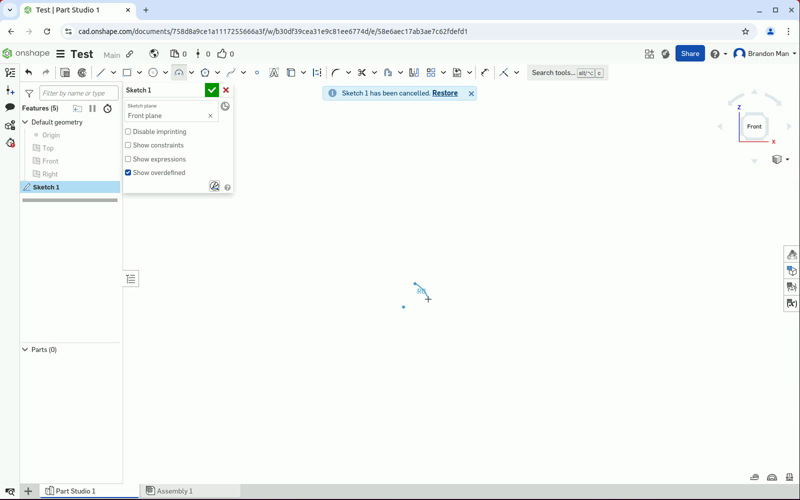
scroll(-6)
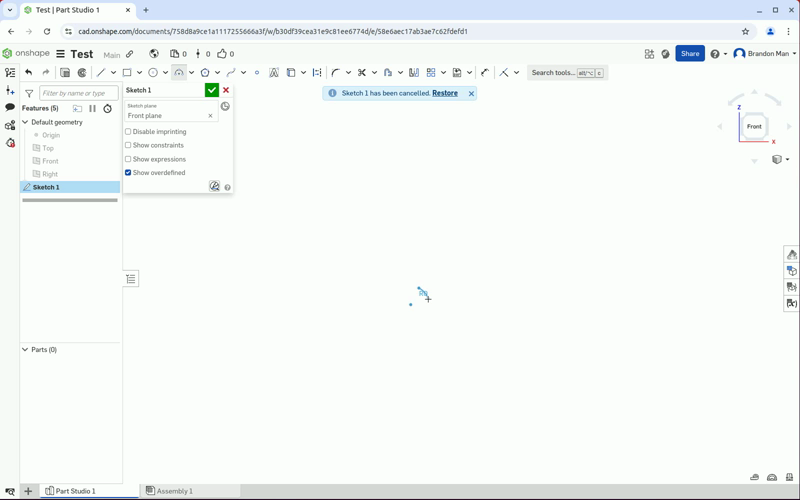
scroll(-6)
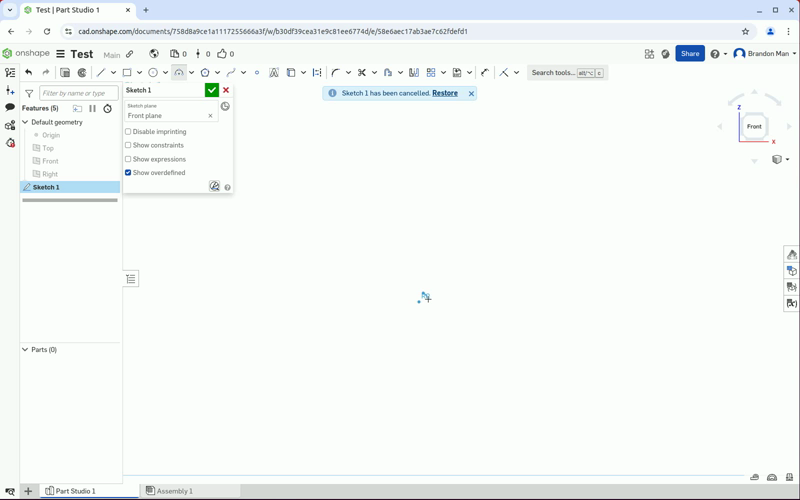
scroll(-6)
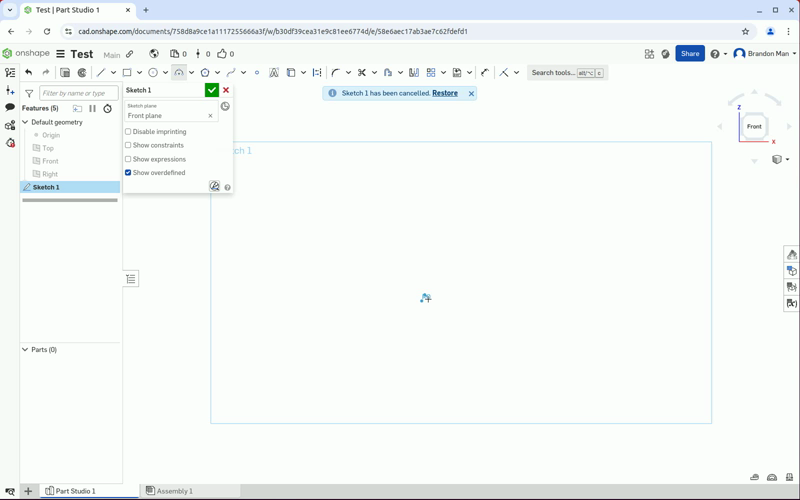
mouse_move(425, 297)
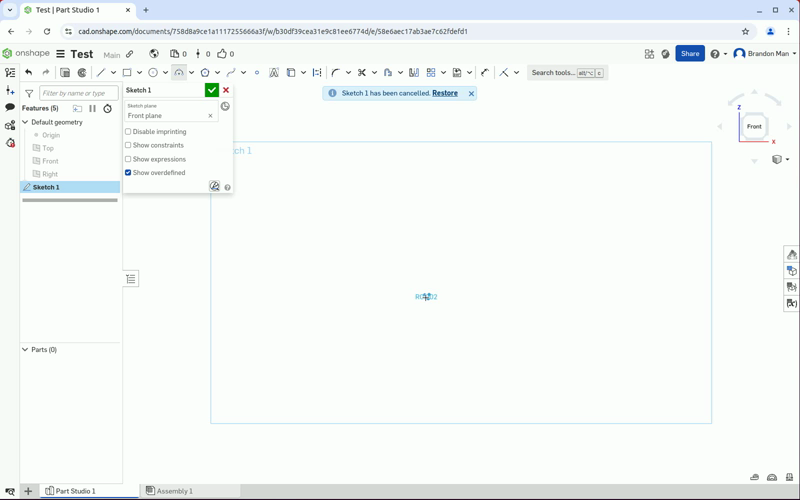
scroll(6)
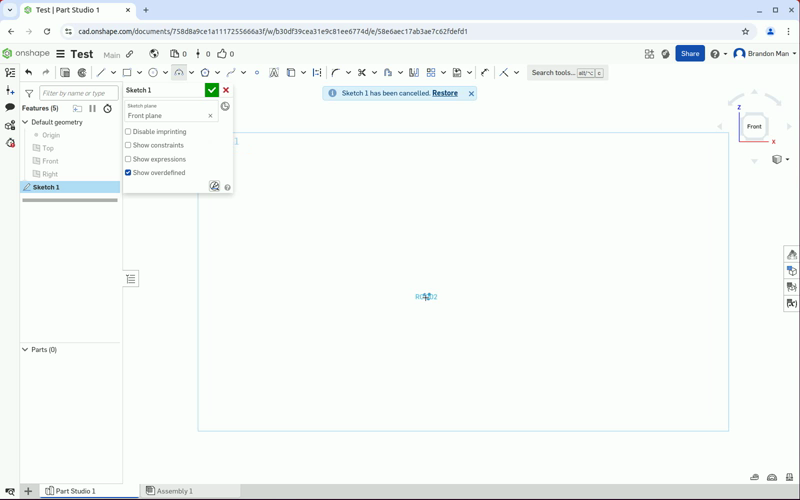
scroll(6)
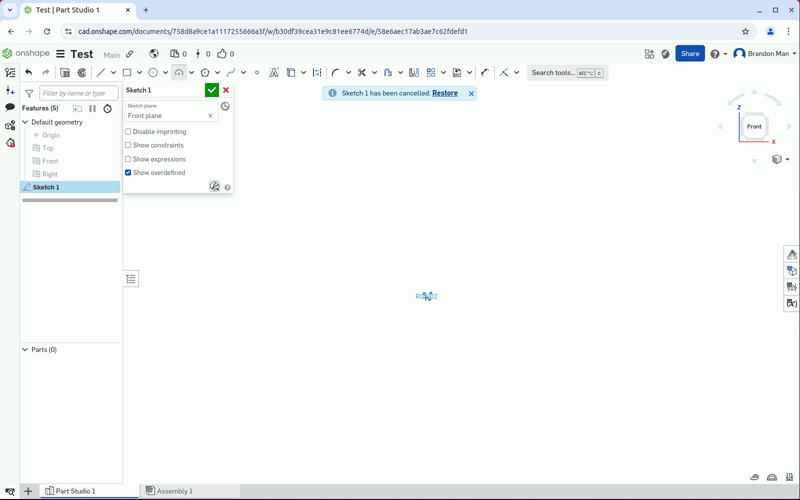
scroll(6)
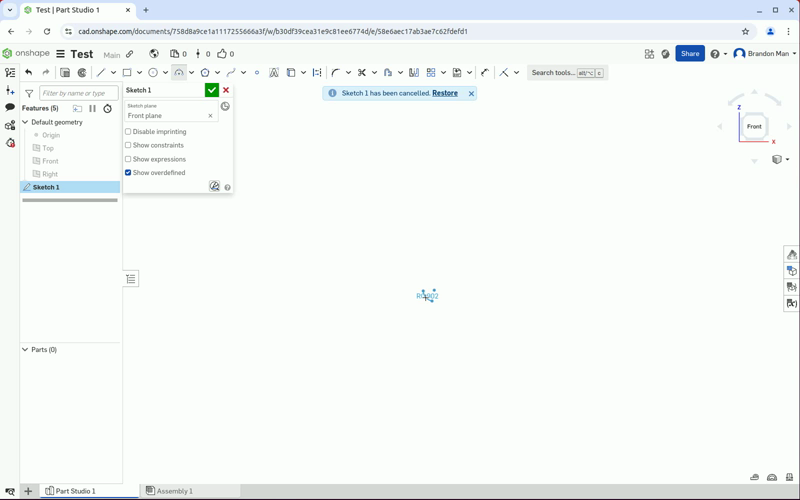
scroll(6)
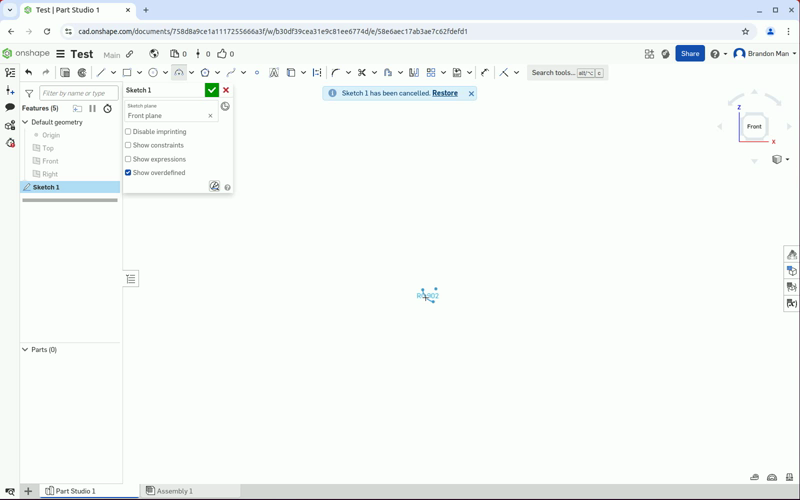
scroll(6)
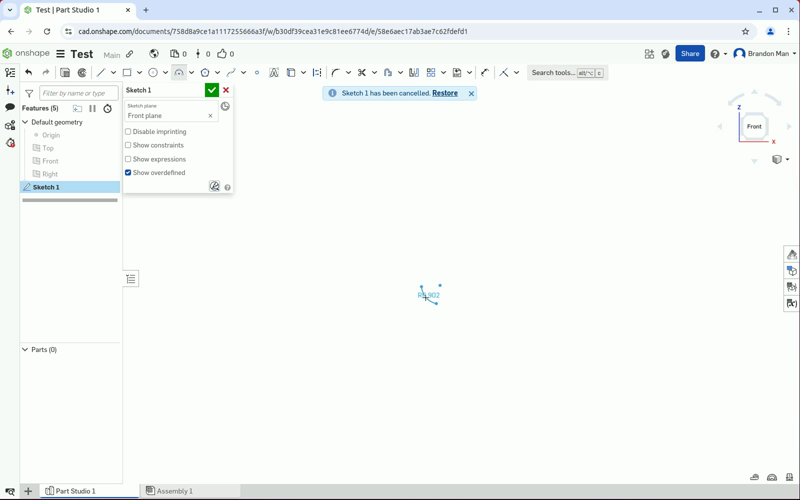
scroll(6)
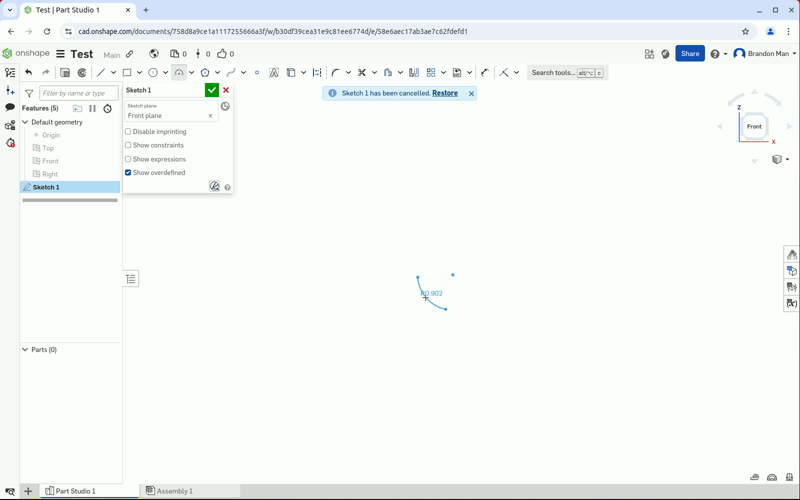
scroll(6)
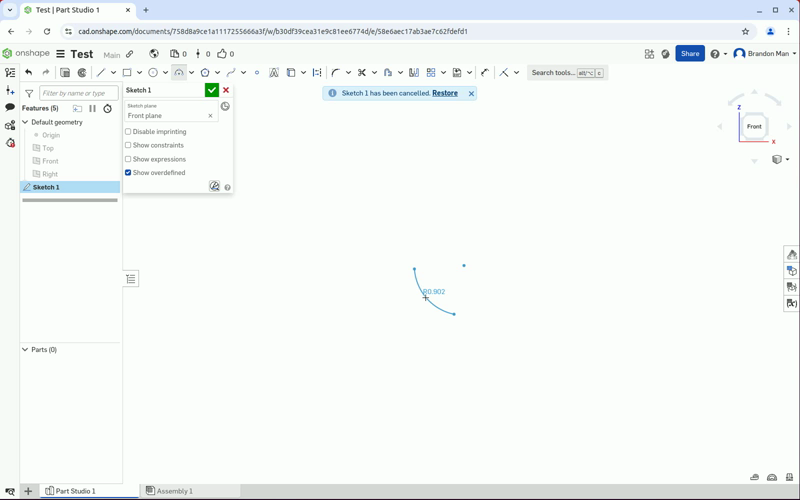
click(425, 297)
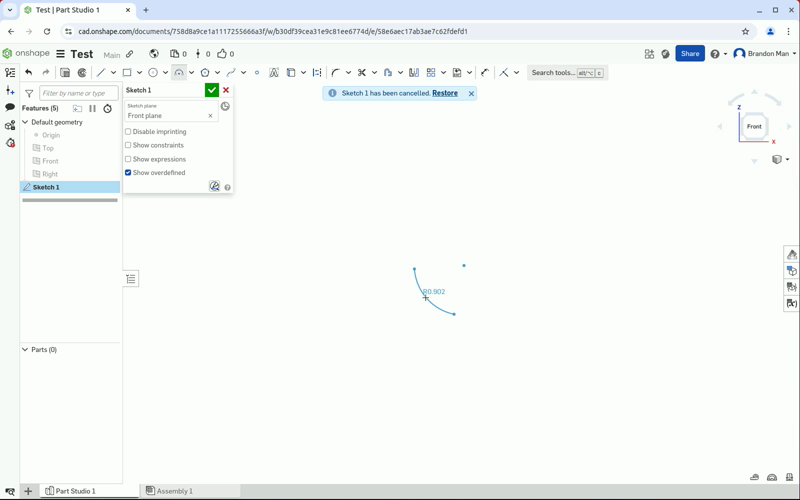
scroll(-6)
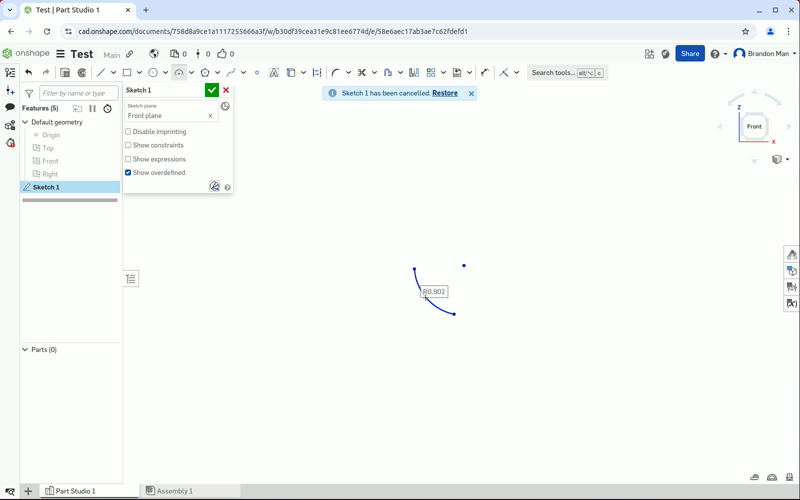
scroll(-6)
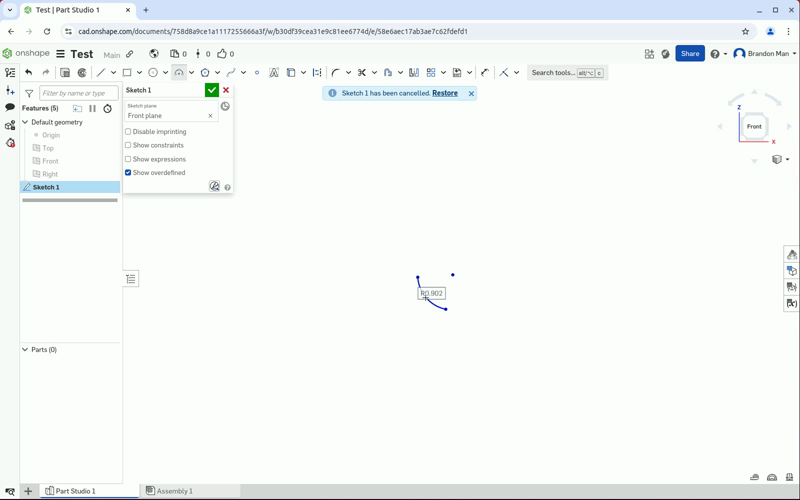
scroll(-6)
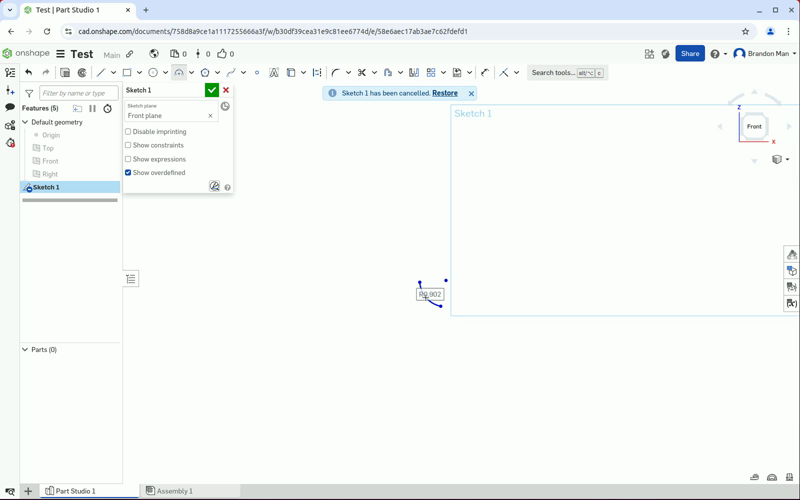
scroll(-6)
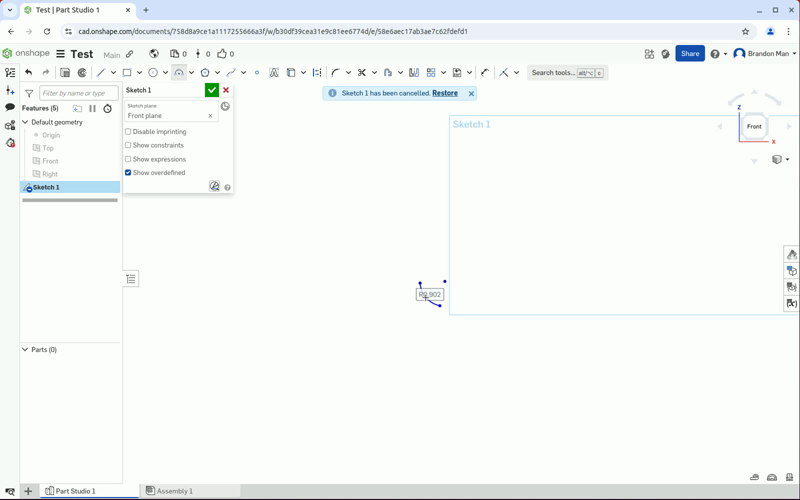
scroll(-6)
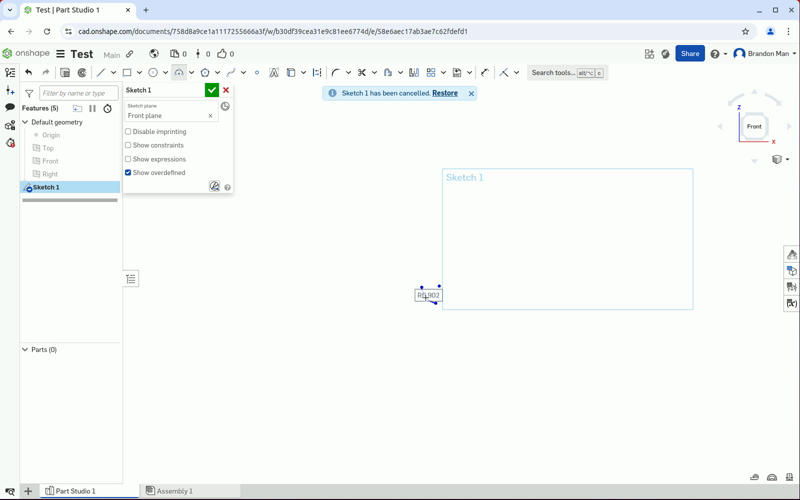
scroll(-6)
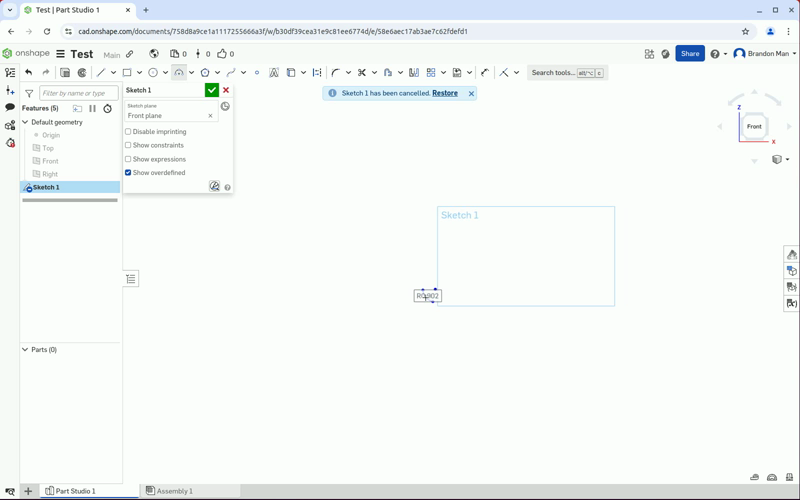
scroll(-6)
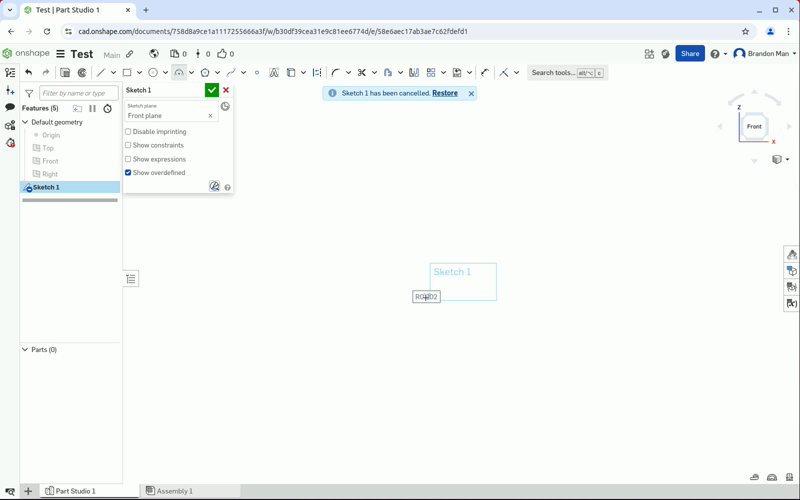
key_up(shift)
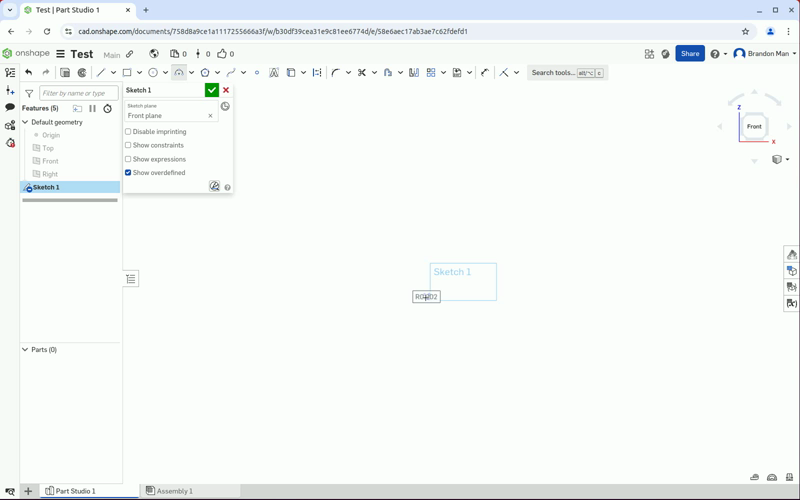
key(esc)
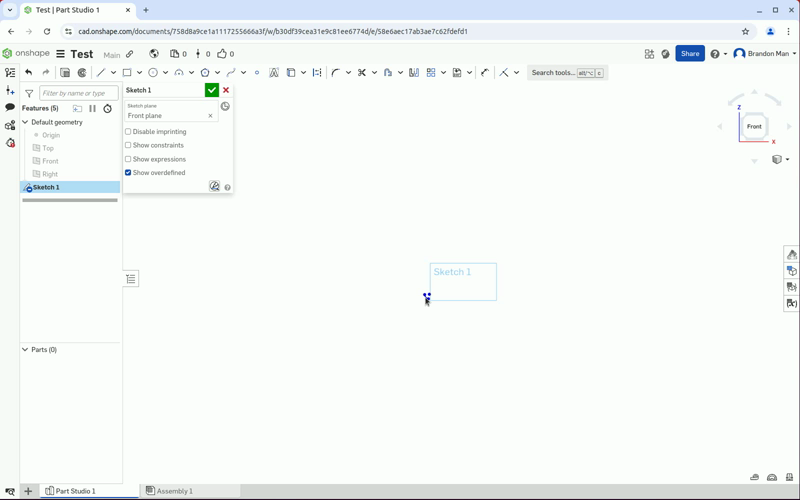
key(l)
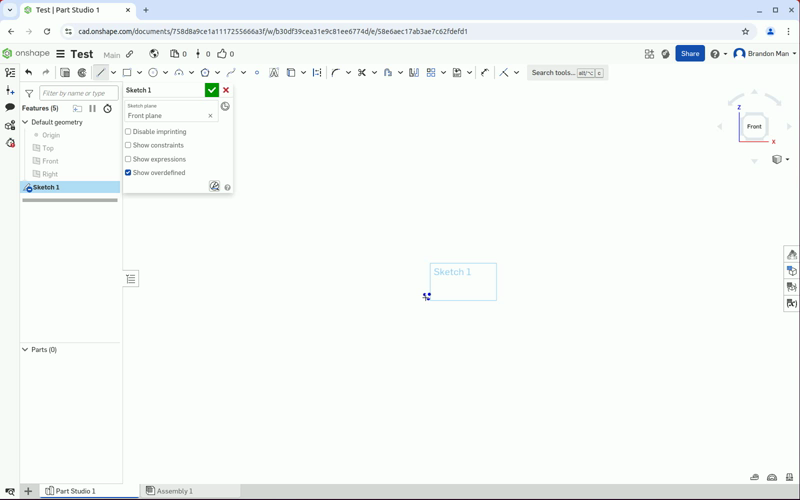
mouse_move(428, 298)
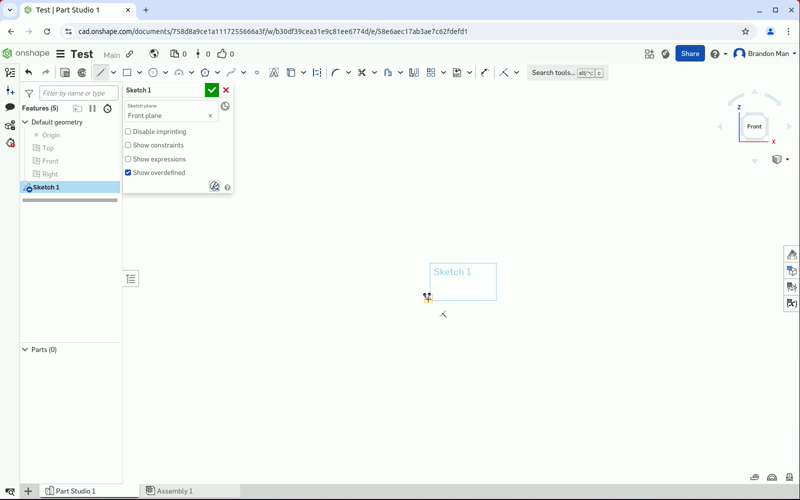
scroll(6)
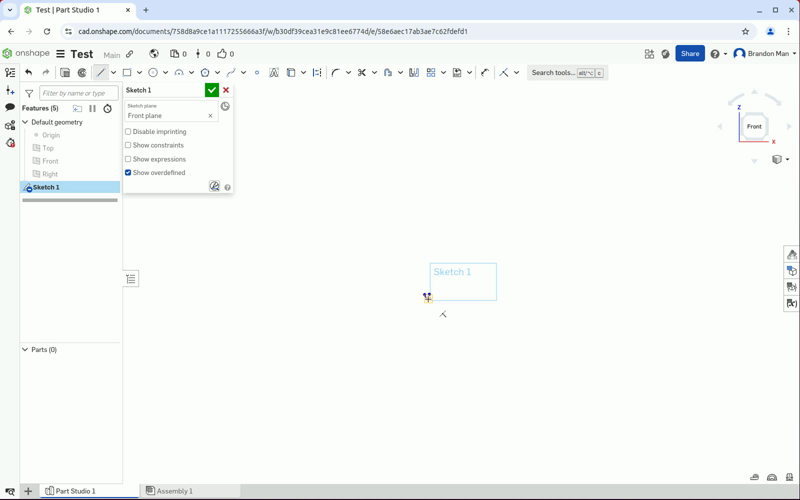
scroll(6)
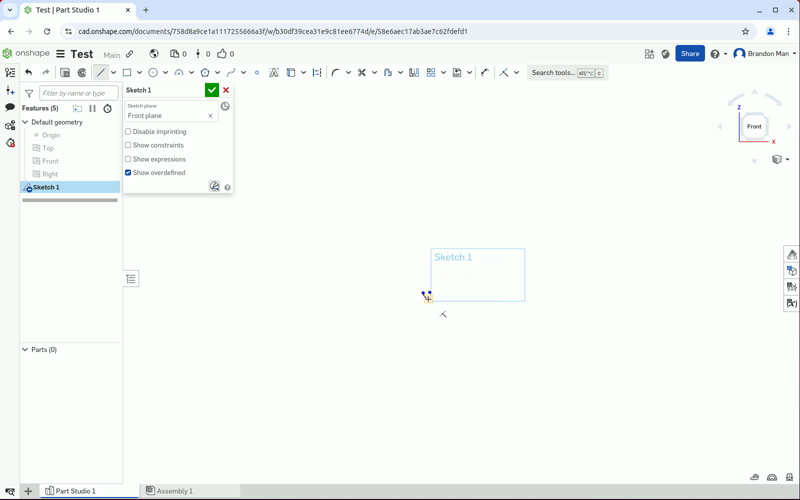
scroll(6)
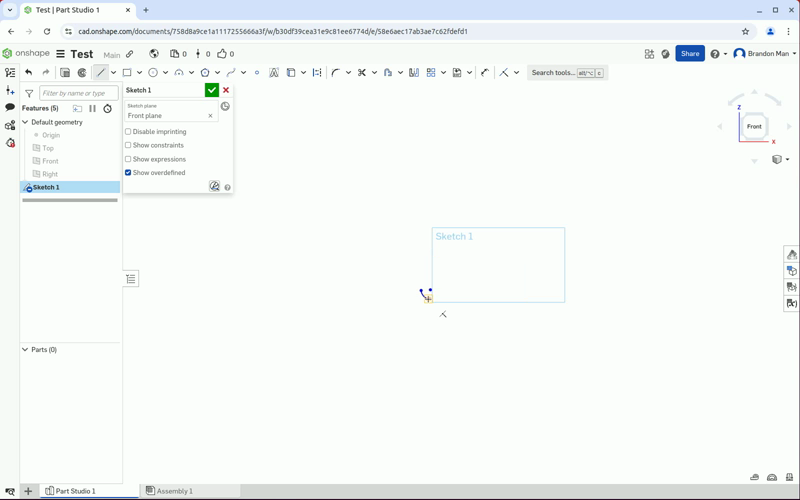
scroll(6)
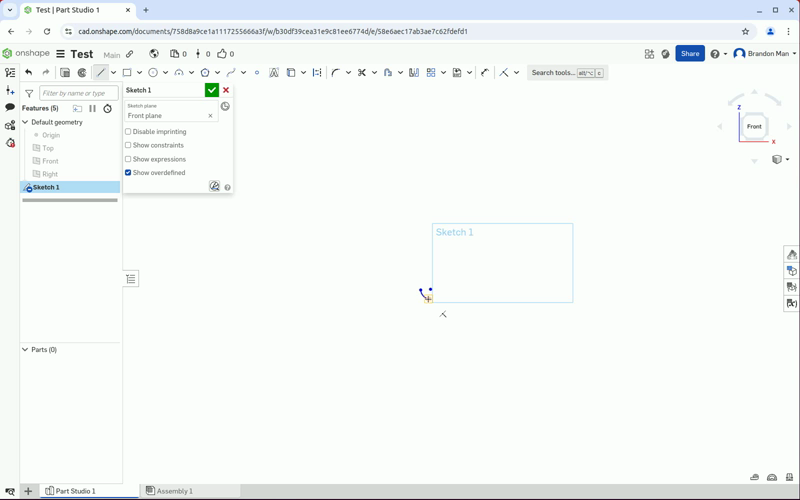
scroll(6)
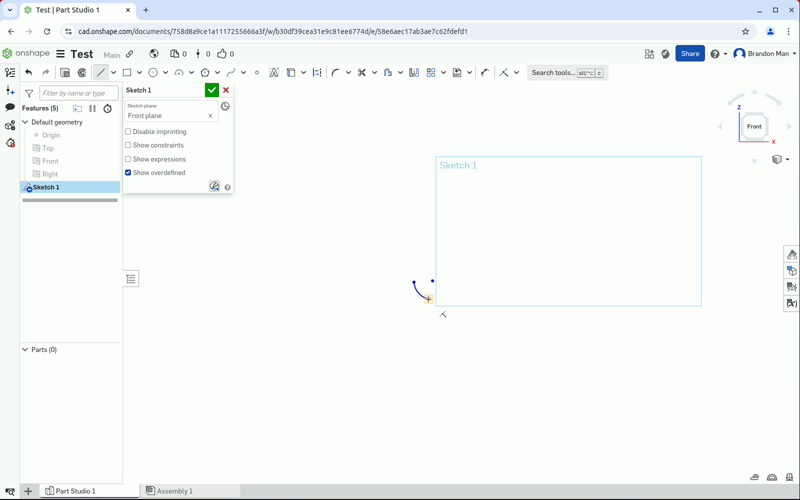
scroll(6)
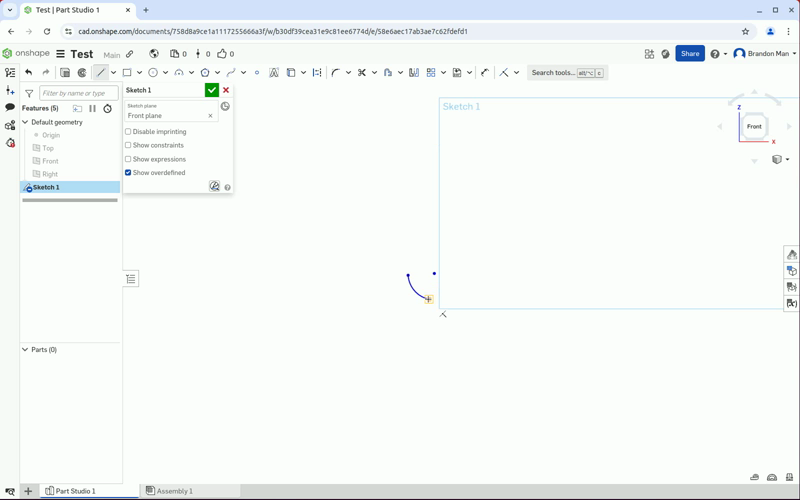
scroll(6)
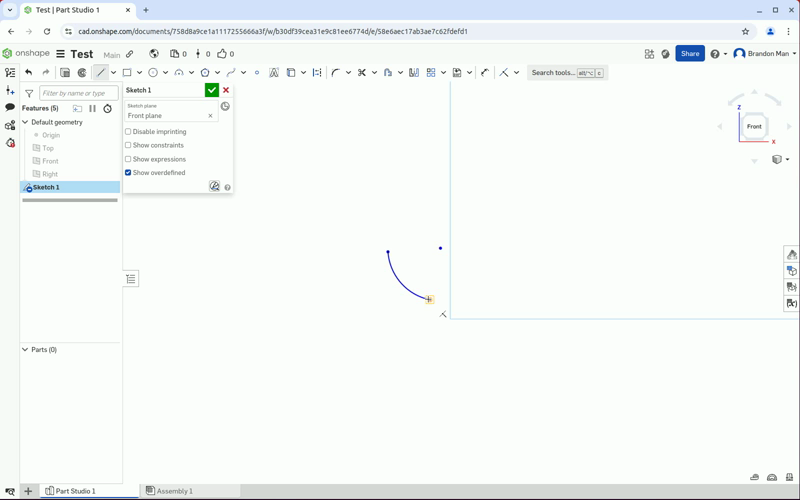
click(428, 298)
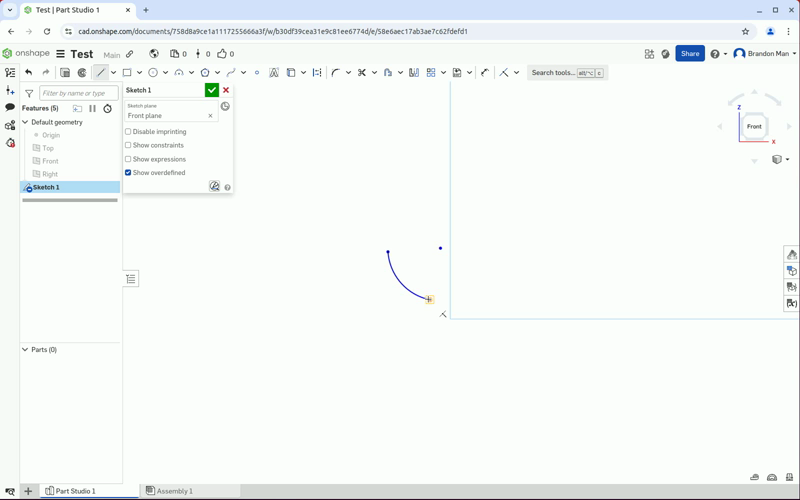
scroll(-6)
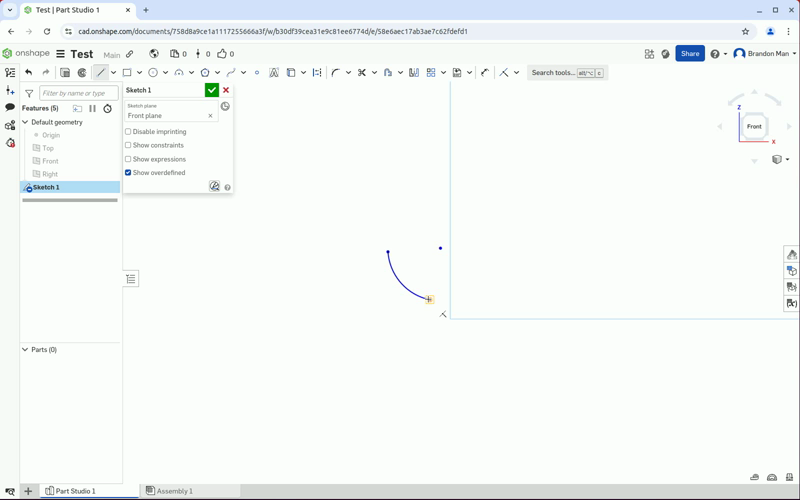
scroll(-6)
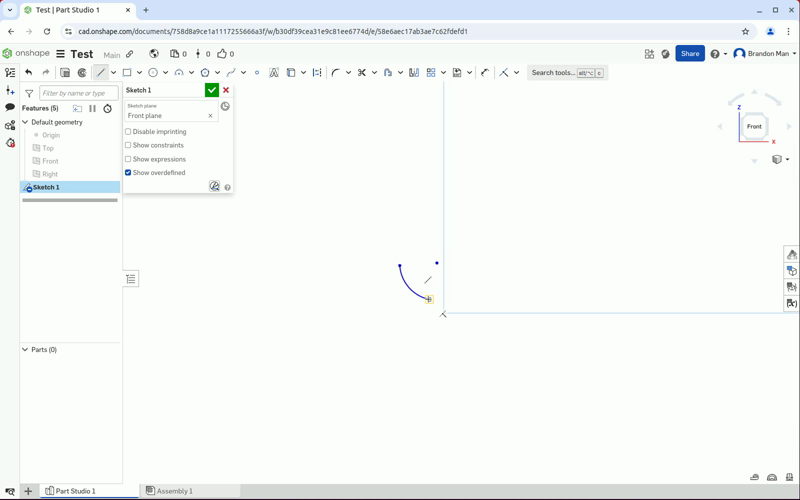
scroll(-6)
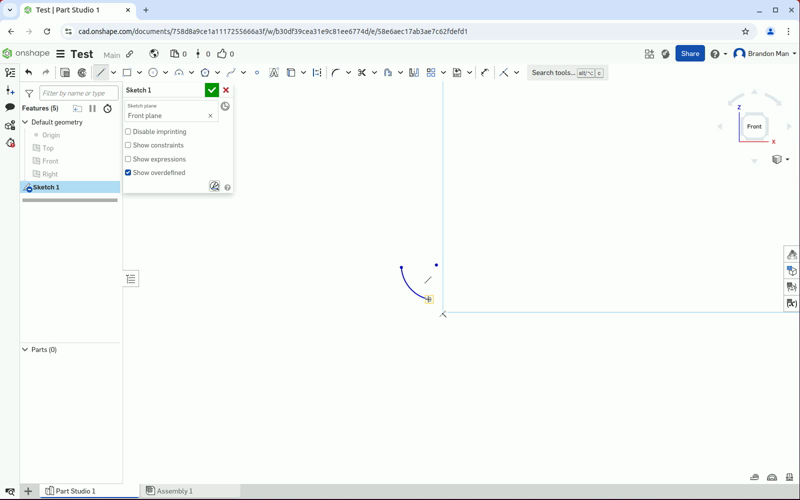
scroll(-6)
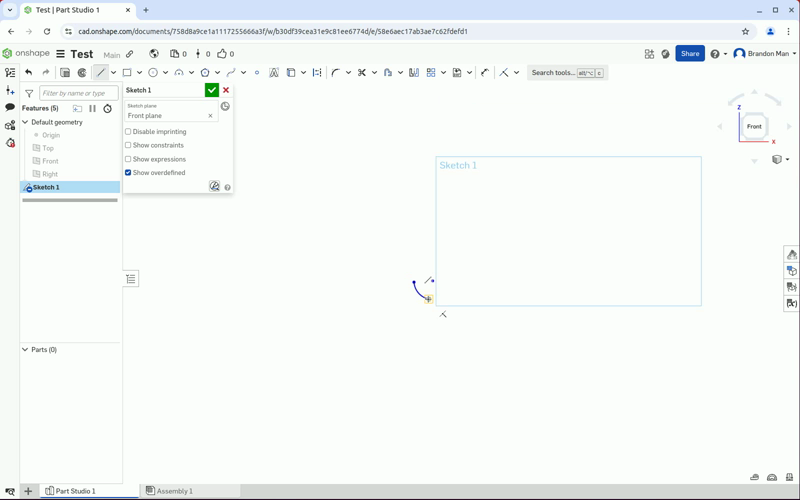
scroll(-6)
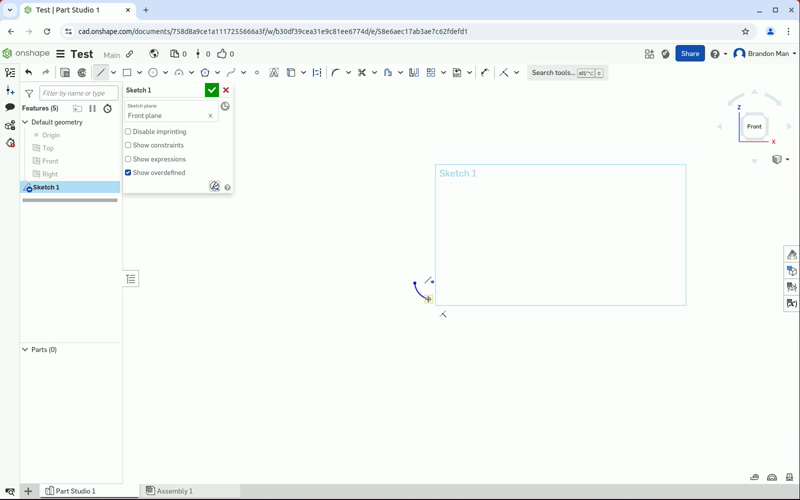
scroll(-6)
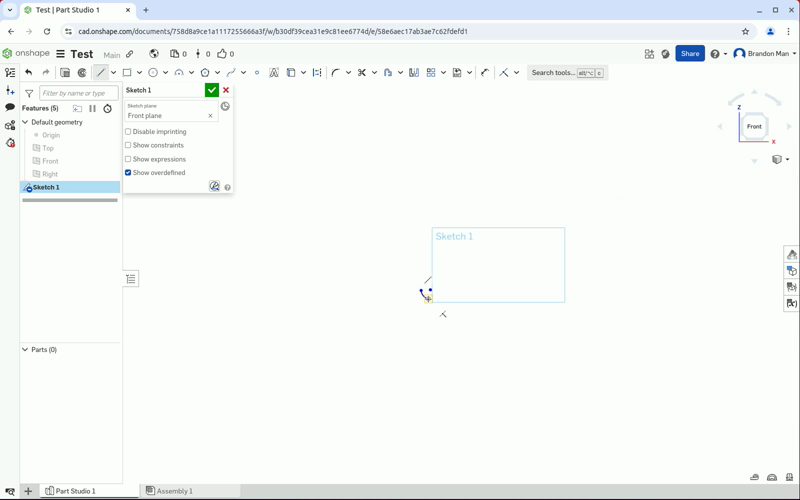
scroll(-6)
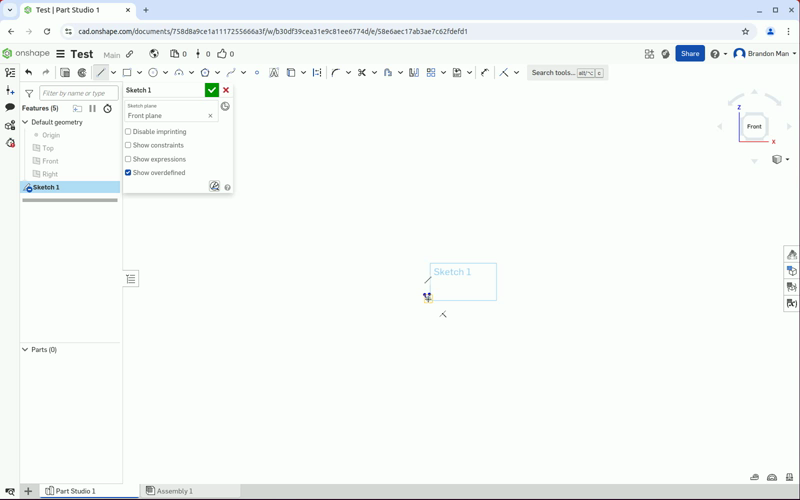
key_down(shift)
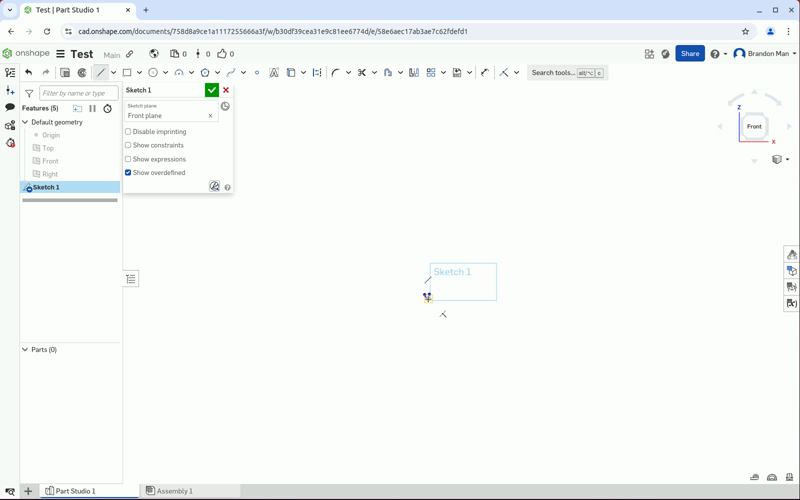
mouse_move(492, 298)
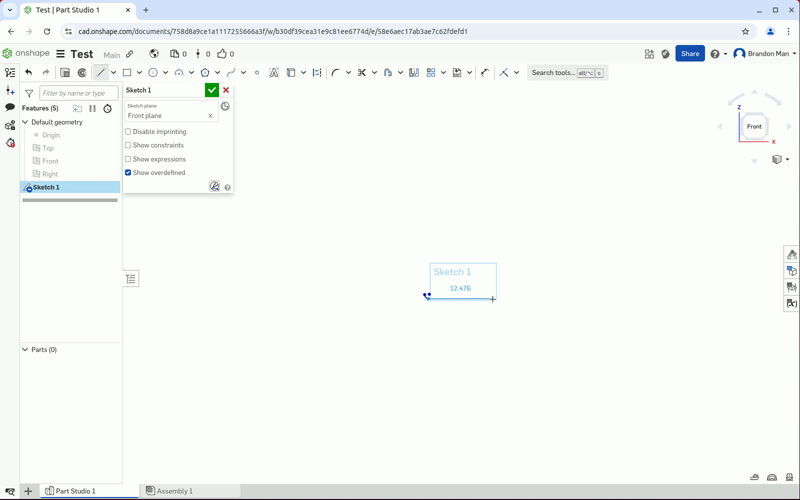
click(492, 298)
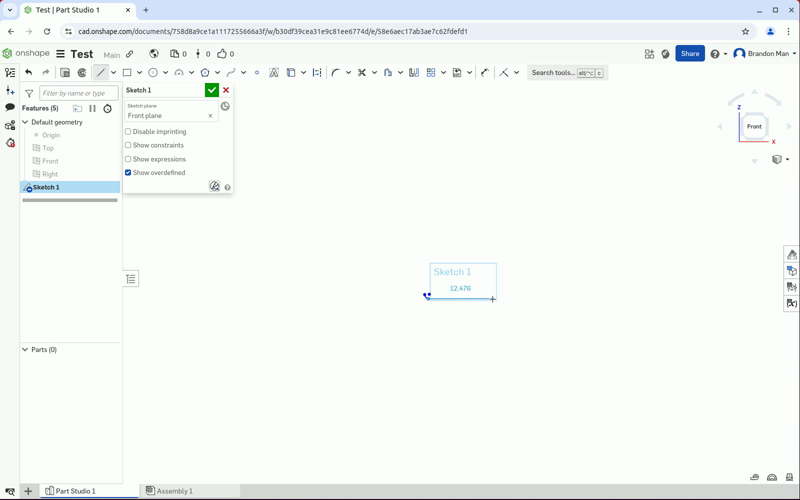
key_up(shift)
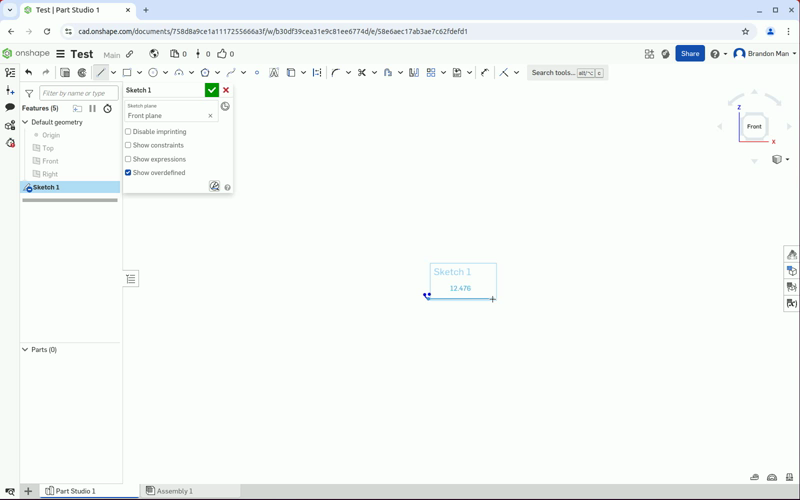
key(esc)
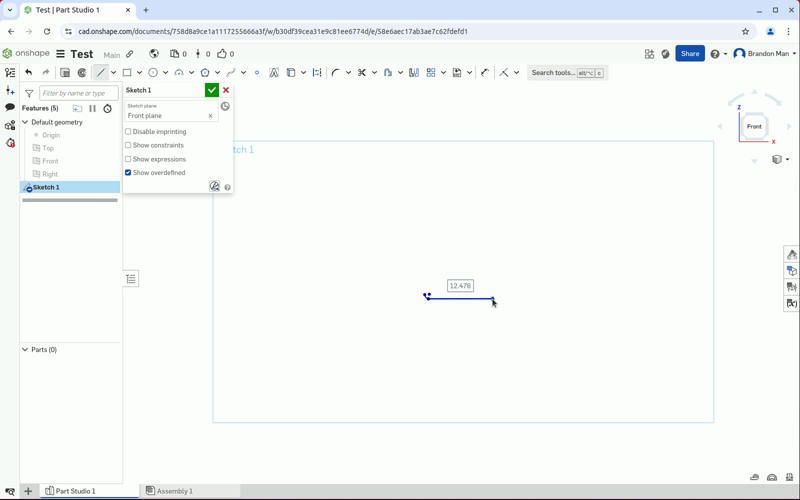
key(a)
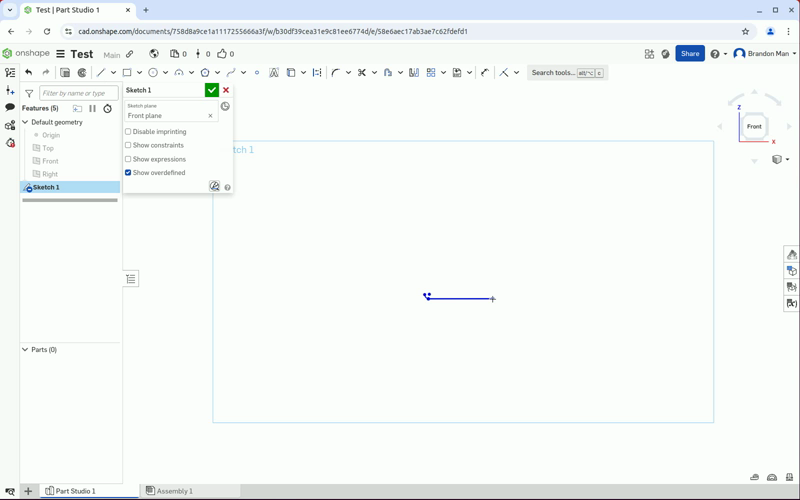
mouse_move(492, 298)
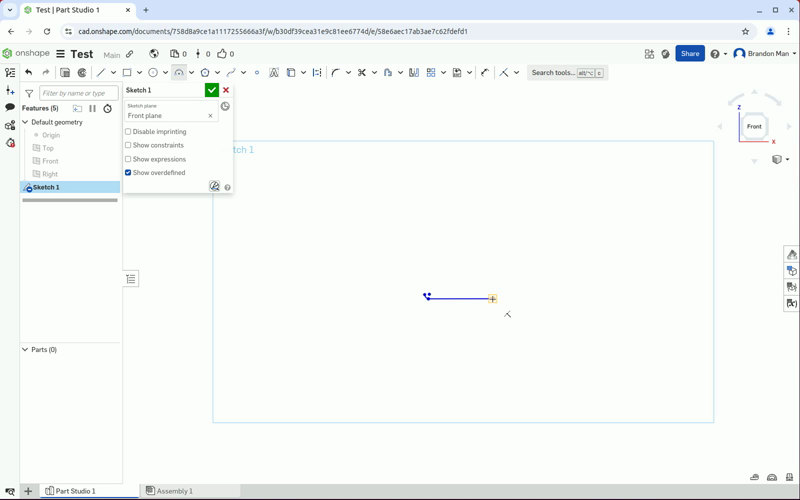
click(492, 298)
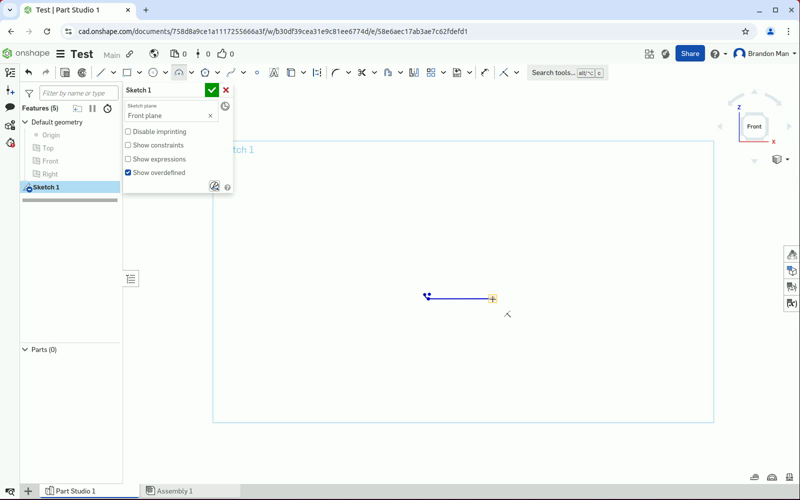
key_down(shift)
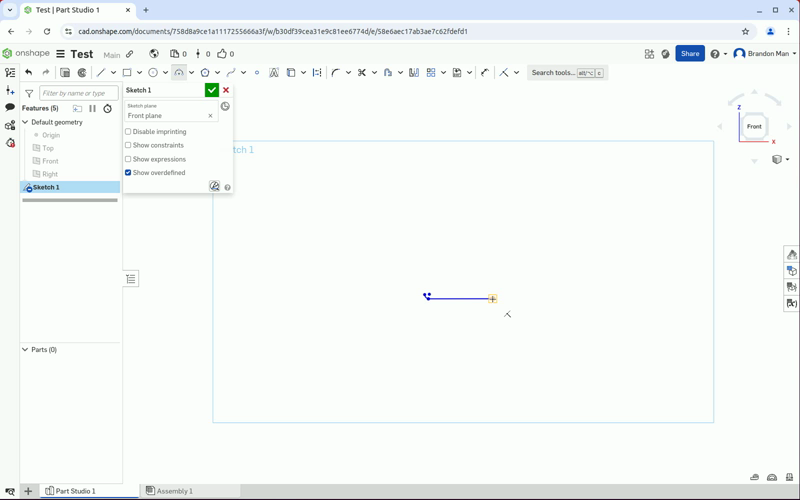
mouse_move(496, 294)
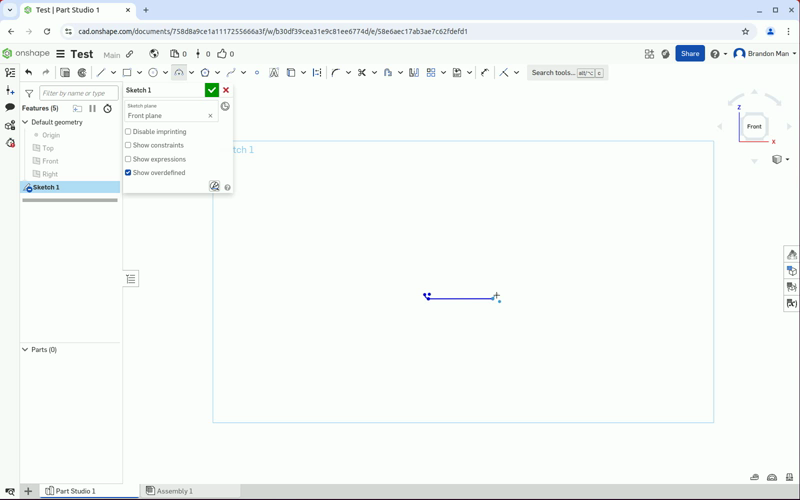
scroll(6)
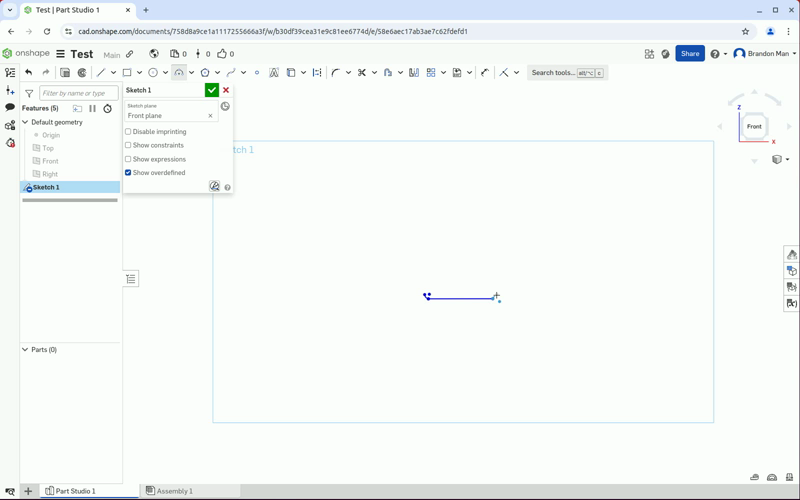
scroll(6)
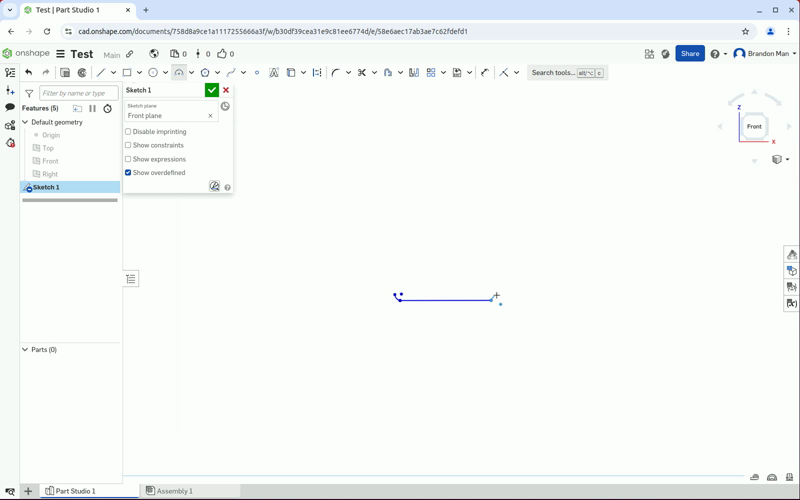
scroll(6)
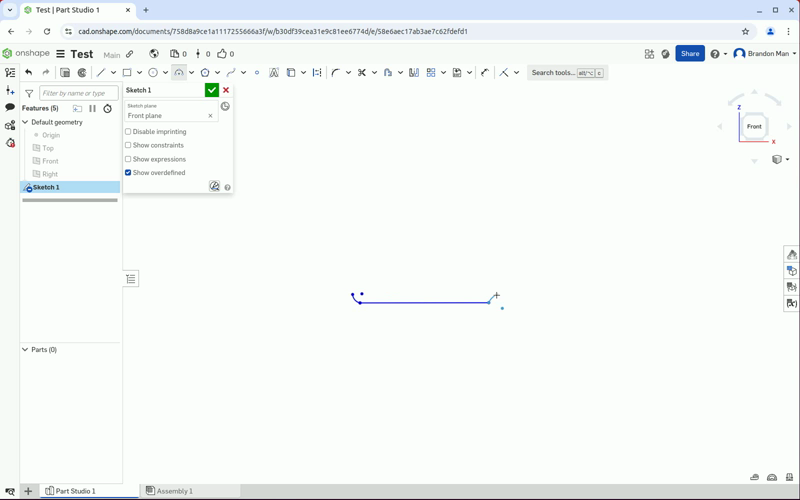
scroll(6)
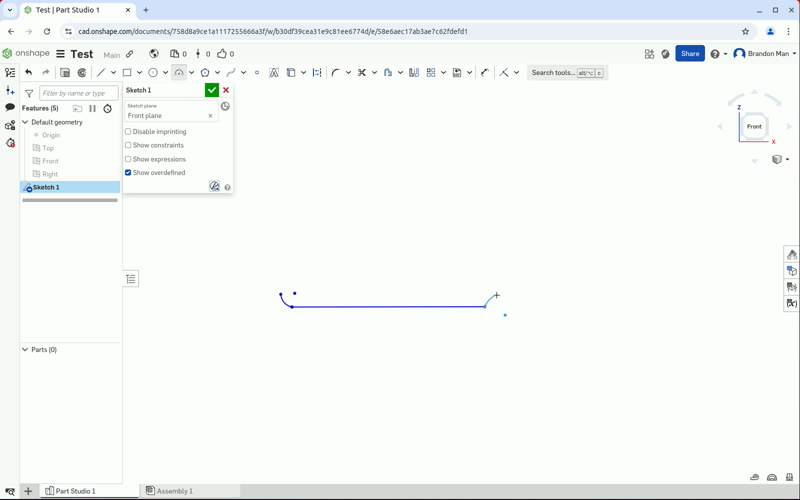
scroll(6)
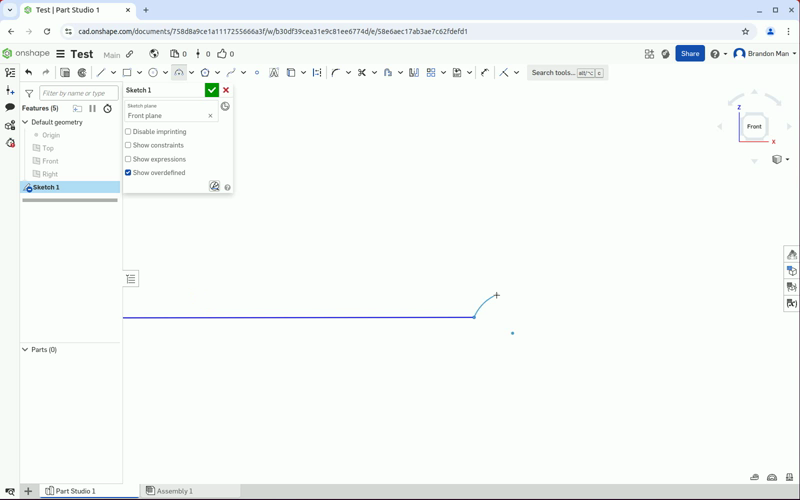
scroll(6)
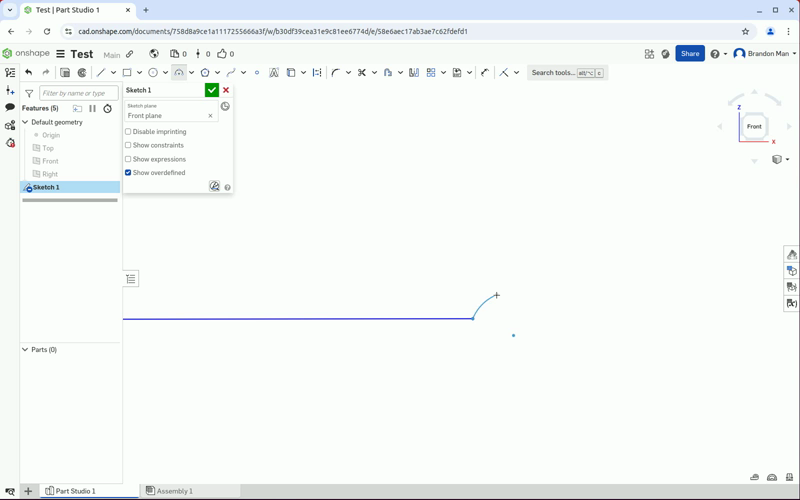
scroll(6)
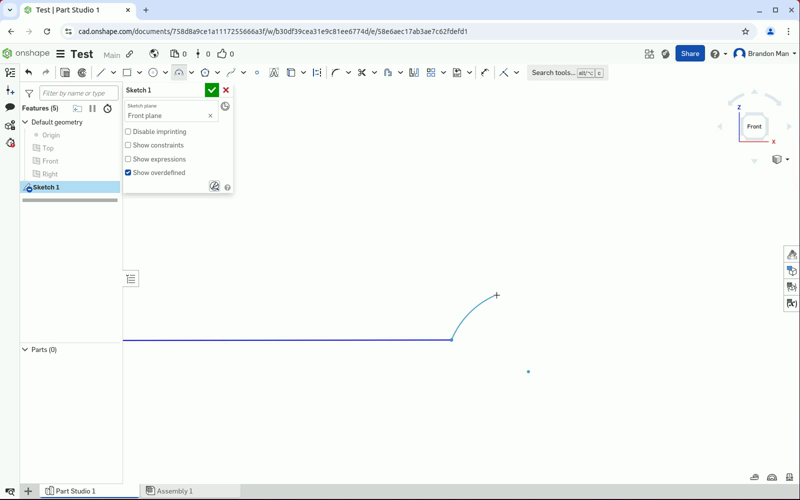
click(496, 294)
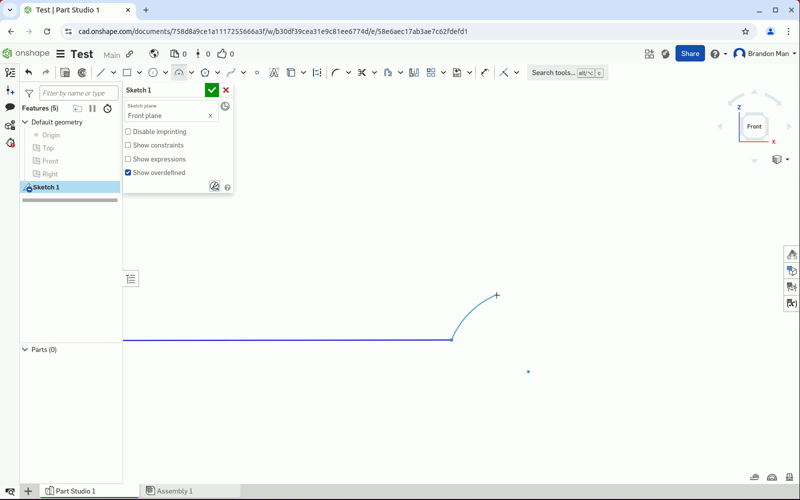
scroll(-6)
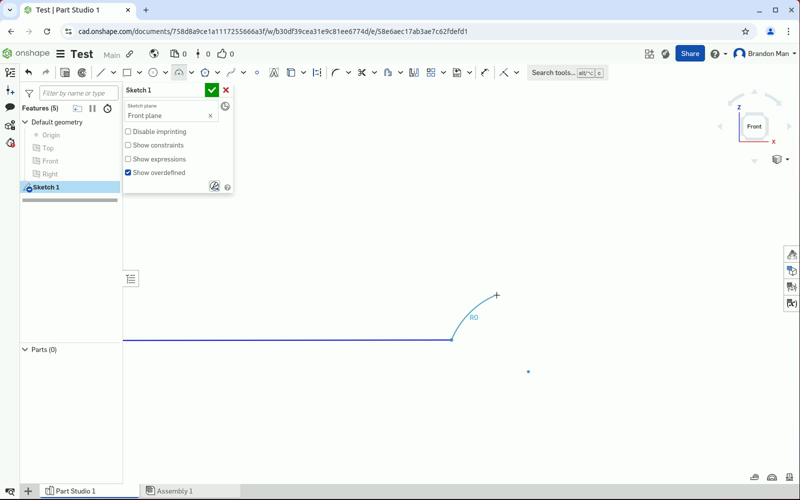
scroll(-6)
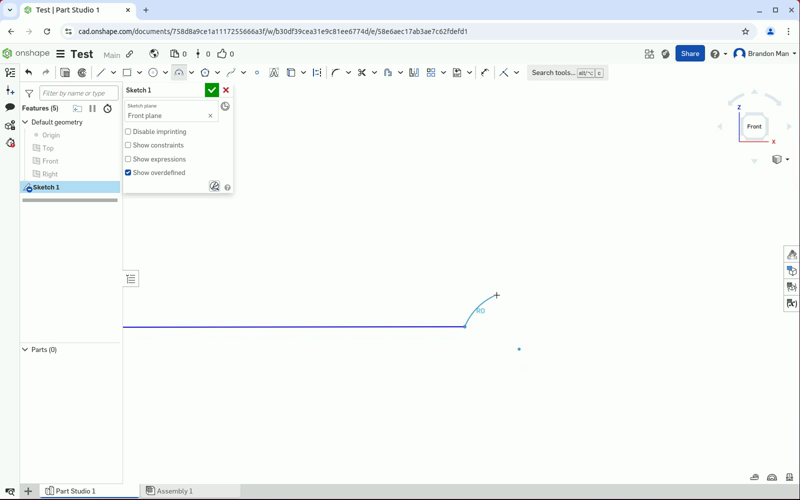
scroll(-6)
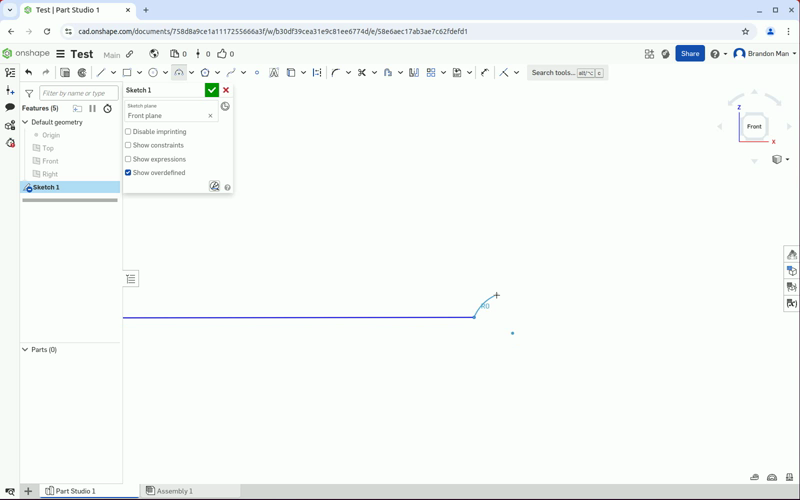
scroll(-6)
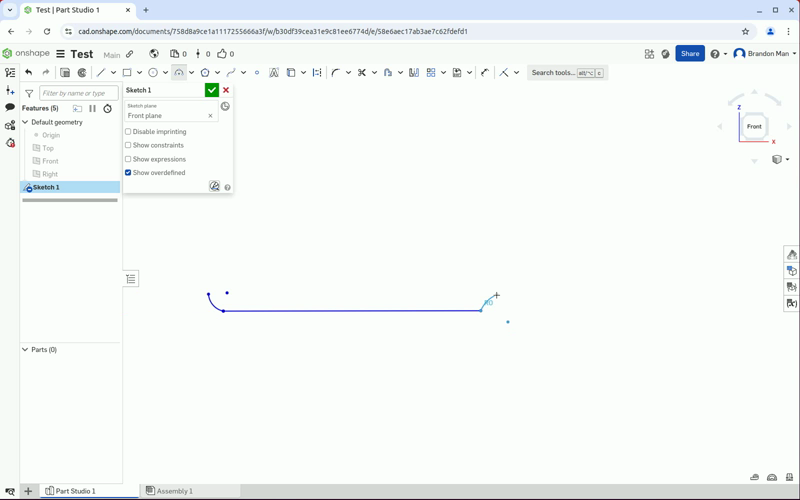
scroll(-6)
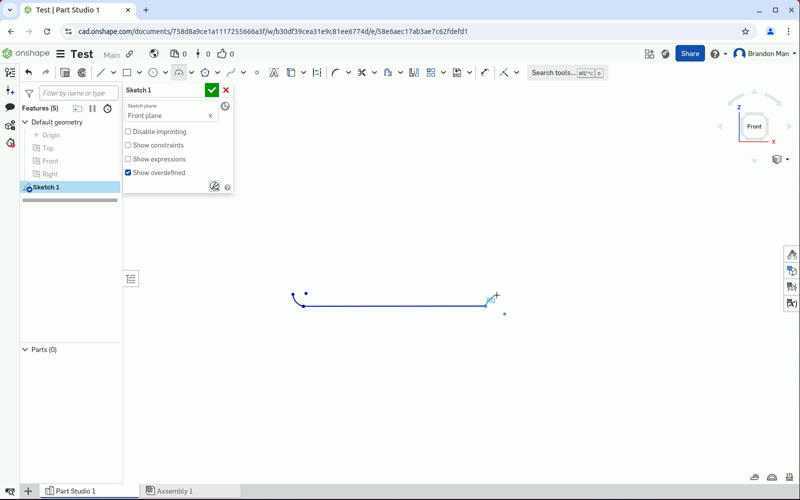
scroll(-6)
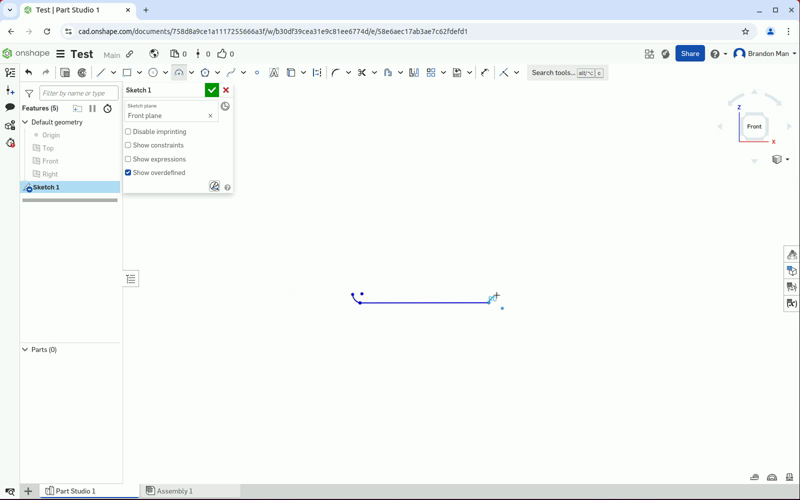
scroll(-6)
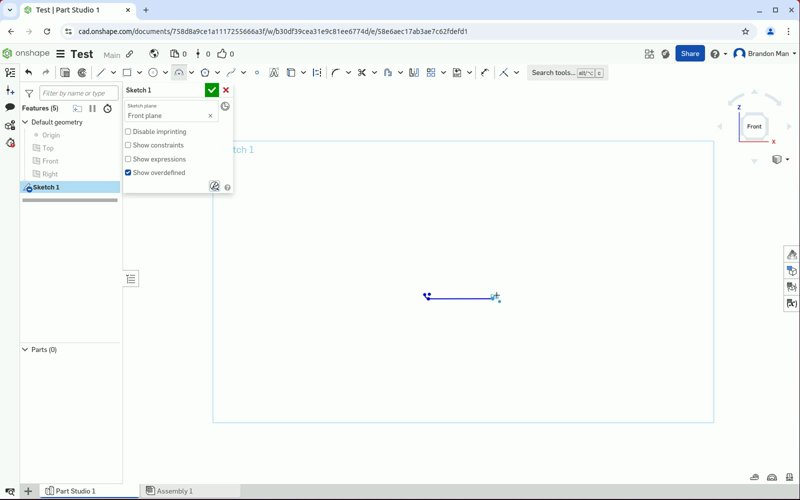
mouse_move(495, 297)
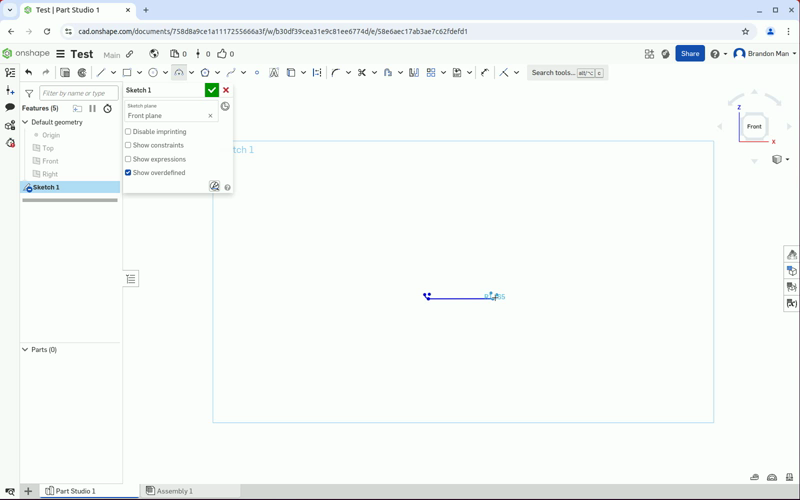
scroll(6)
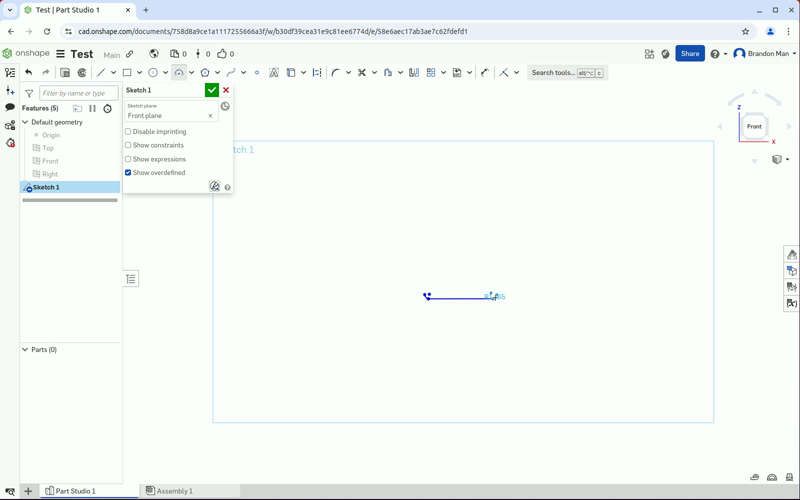
scroll(6)
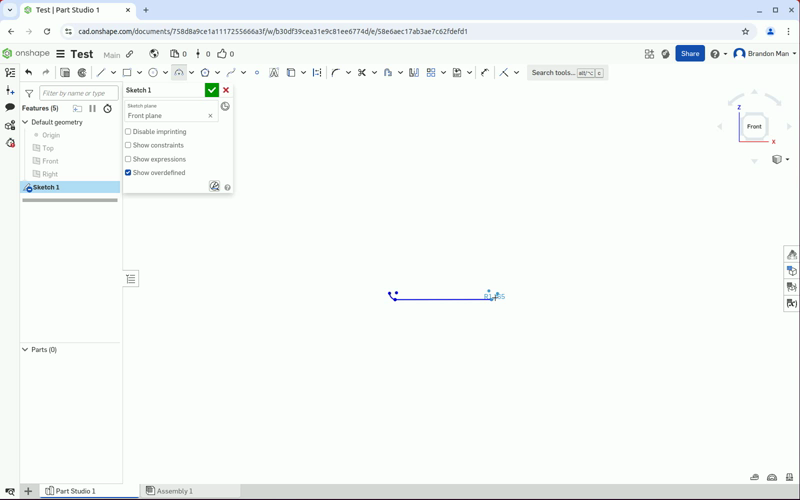
scroll(6)
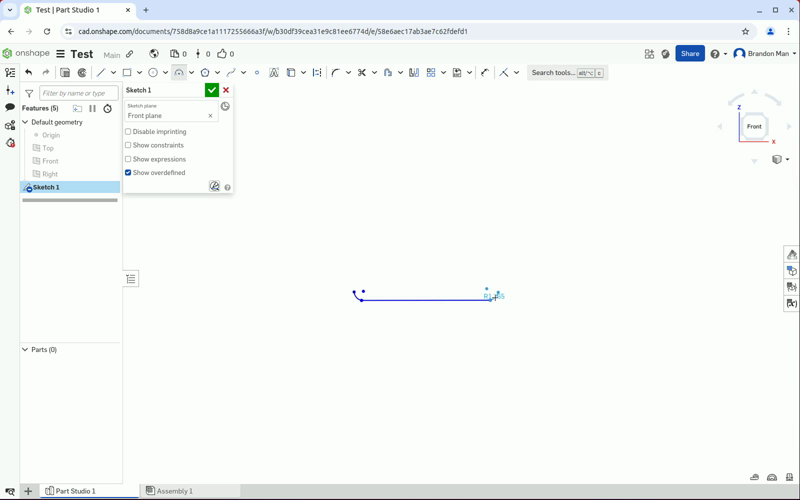
scroll(6)
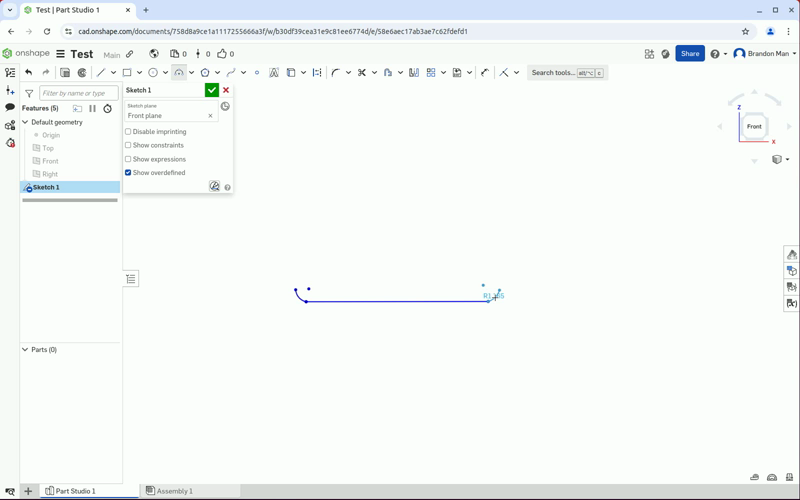
scroll(6)
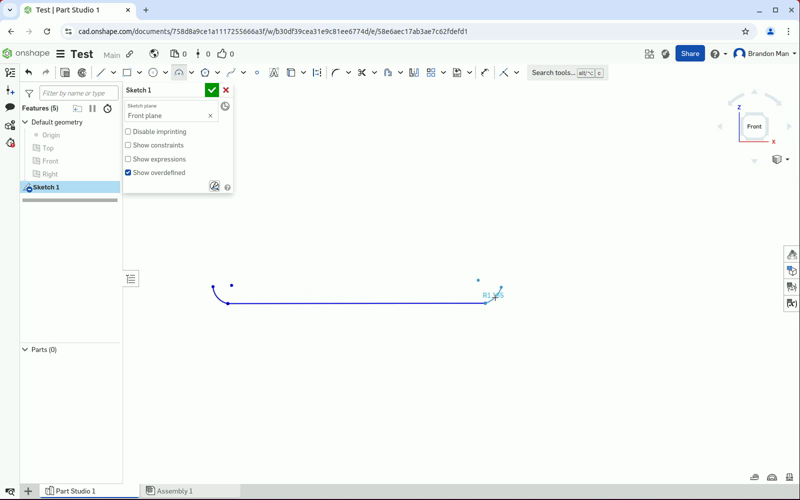
scroll(6)
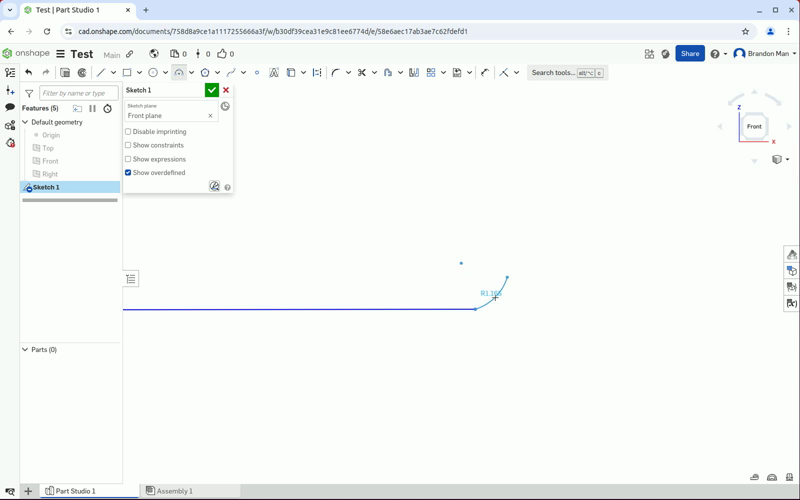
scroll(6)
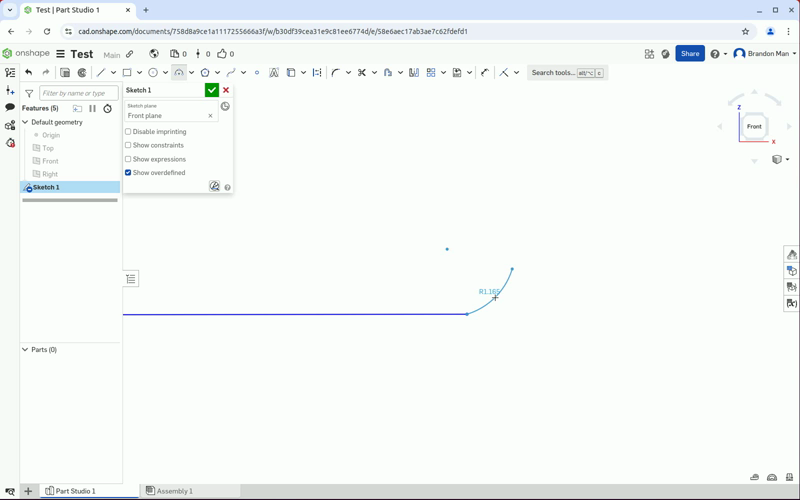
click(495, 297)
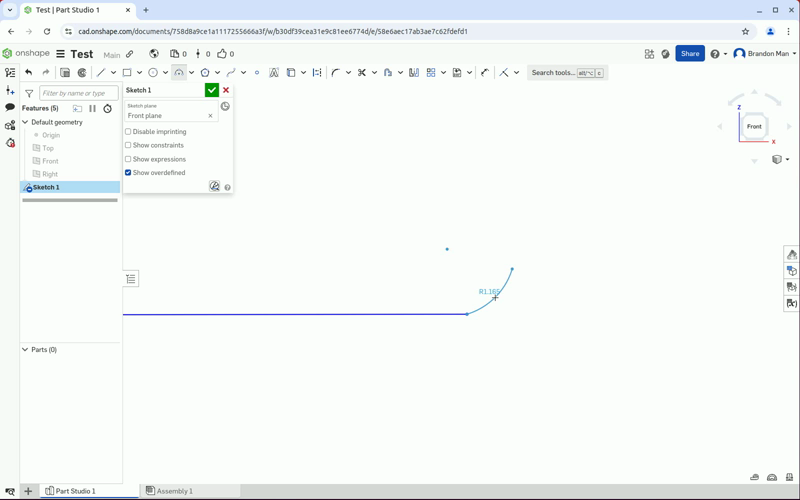
scroll(-6)
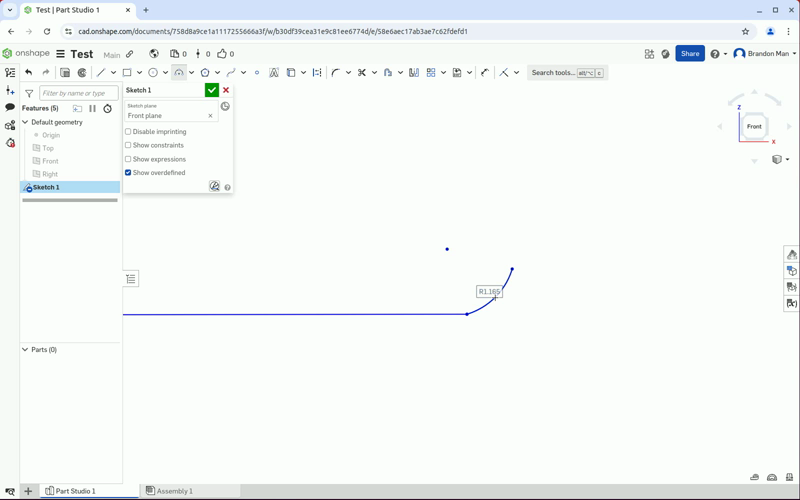
scroll(-6)
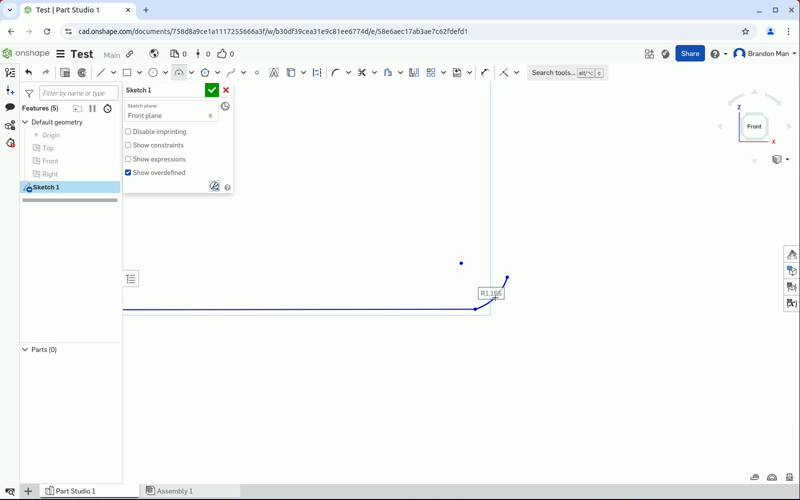
scroll(-6)
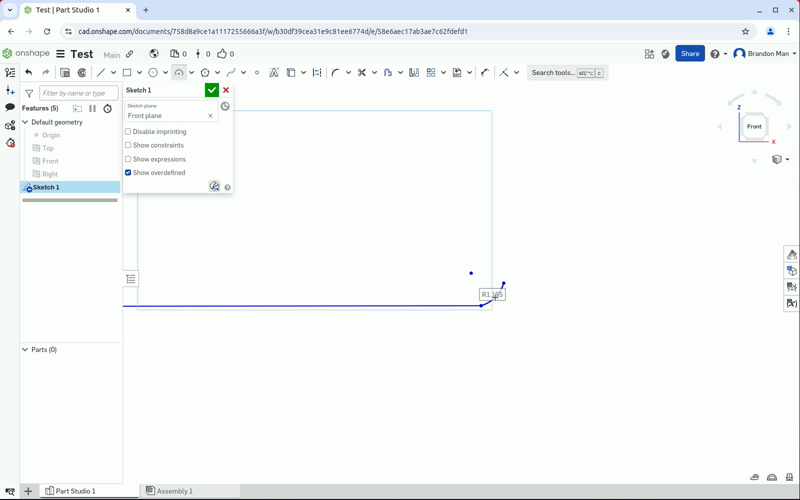
scroll(-6)
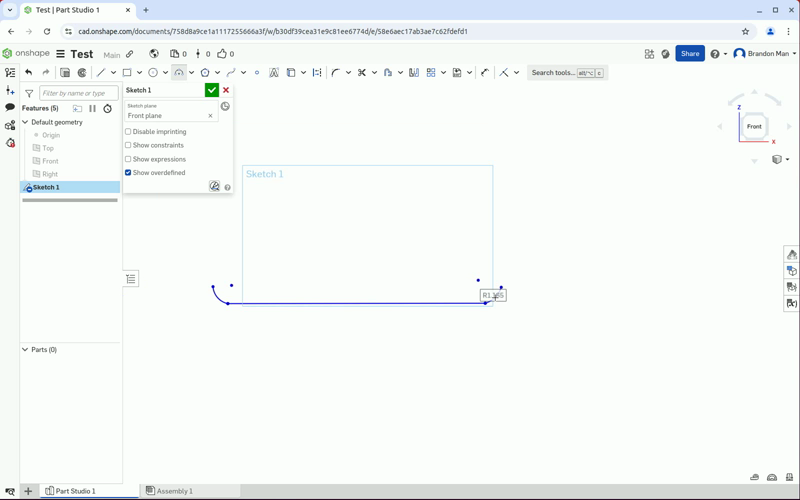
scroll(-6)
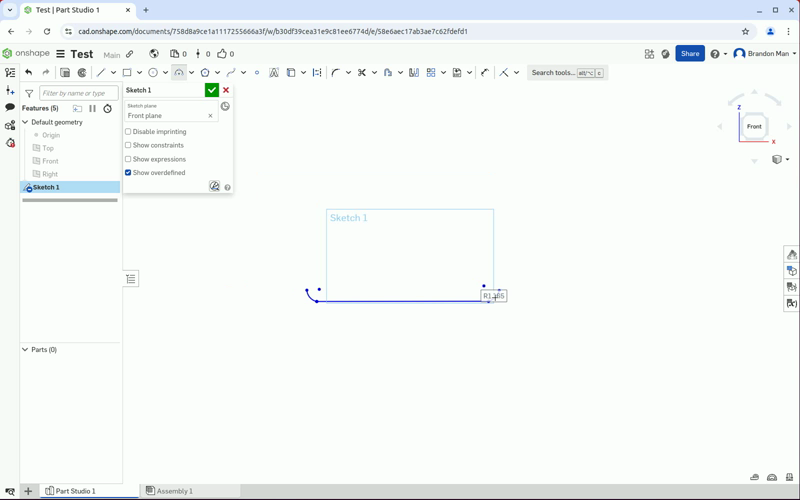
scroll(-6)
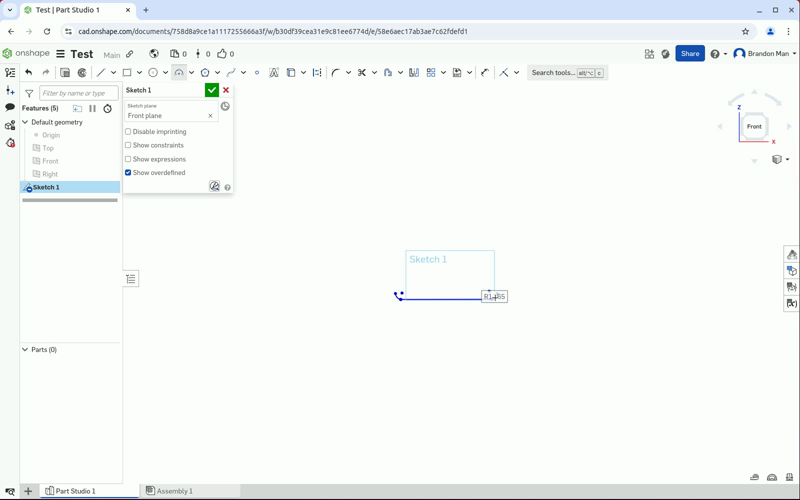
scroll(-6)
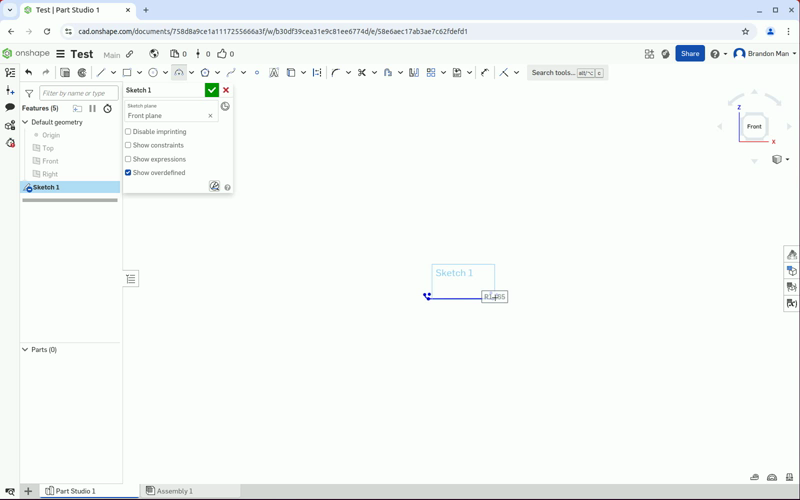
key_up(shift)
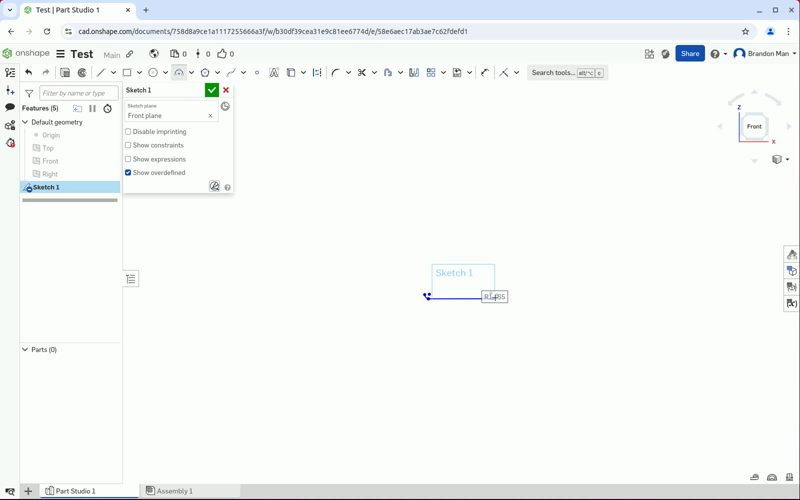
key(esc)
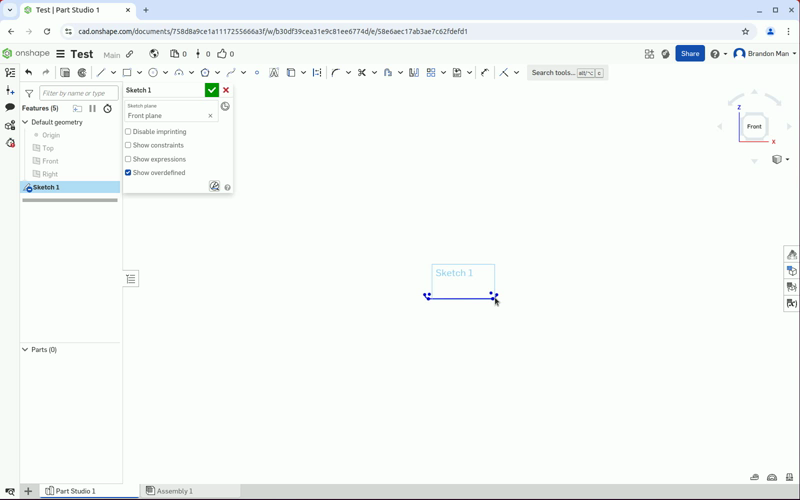
key(l)
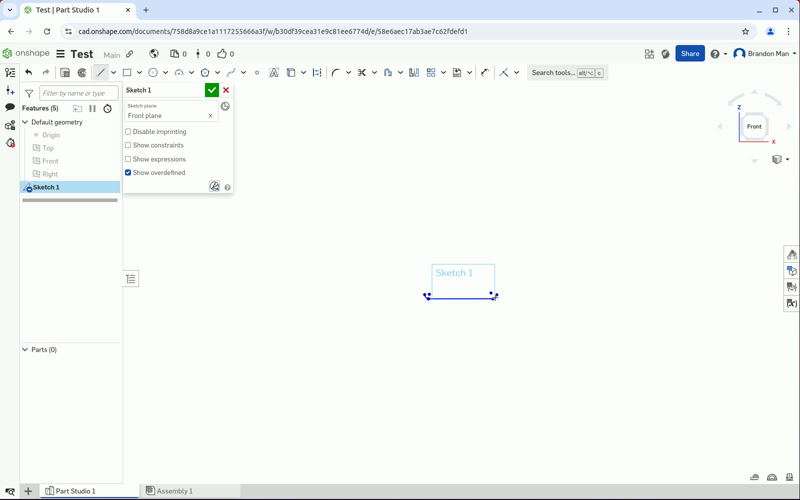
mouse_move(496, 294)
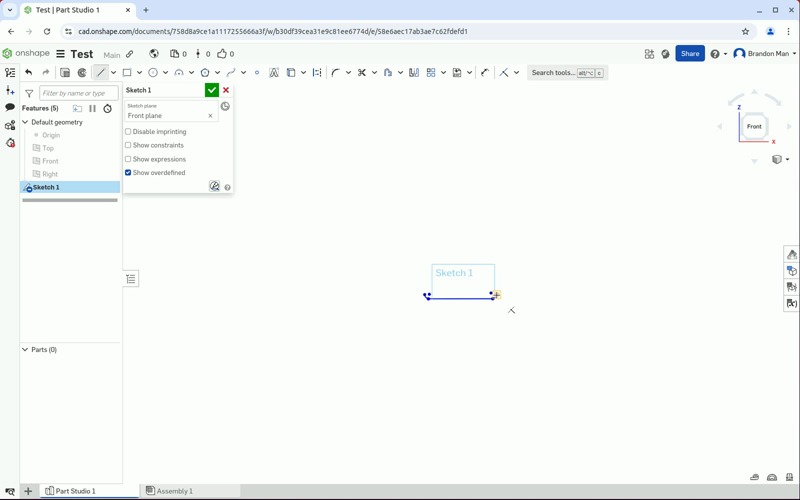
scroll(6)
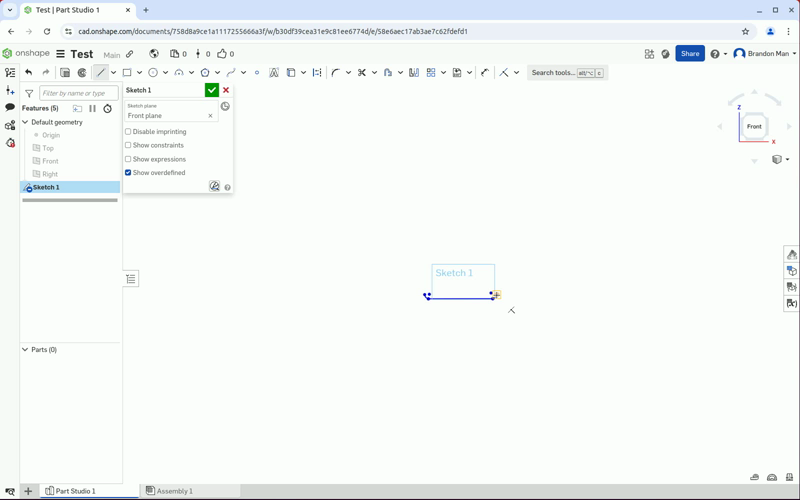
scroll(6)
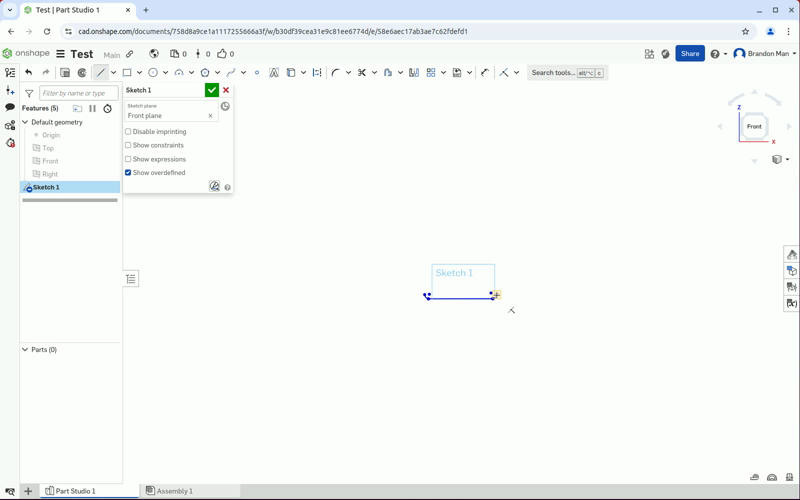
scroll(6)
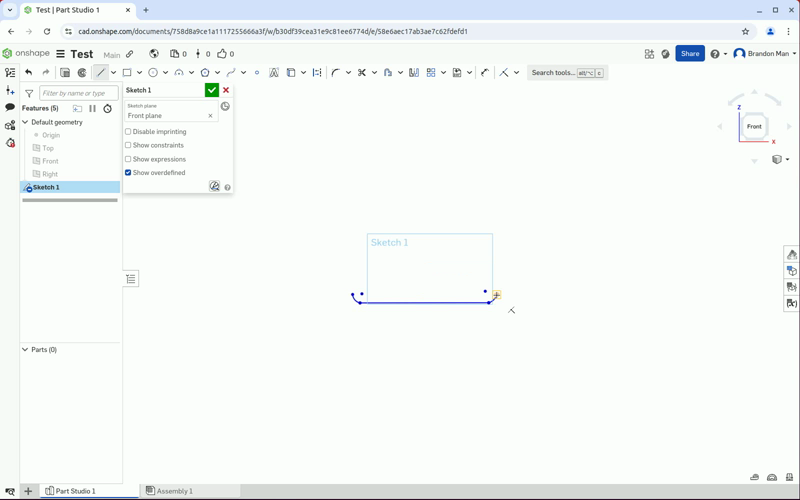
scroll(6)
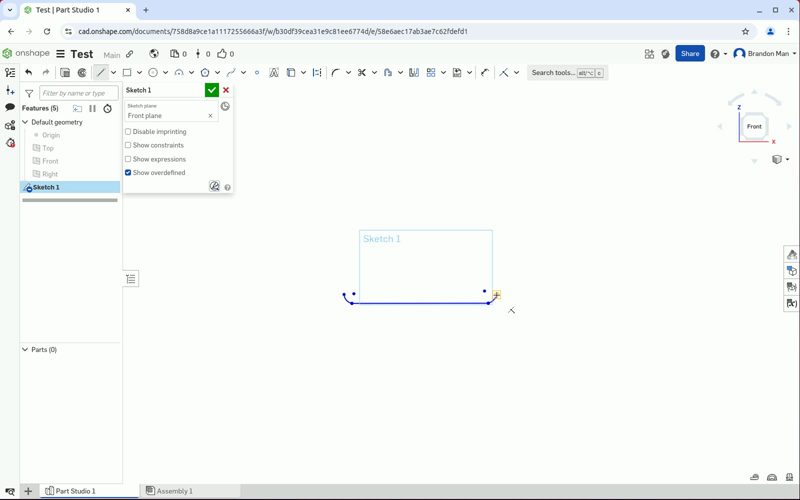
scroll(6)
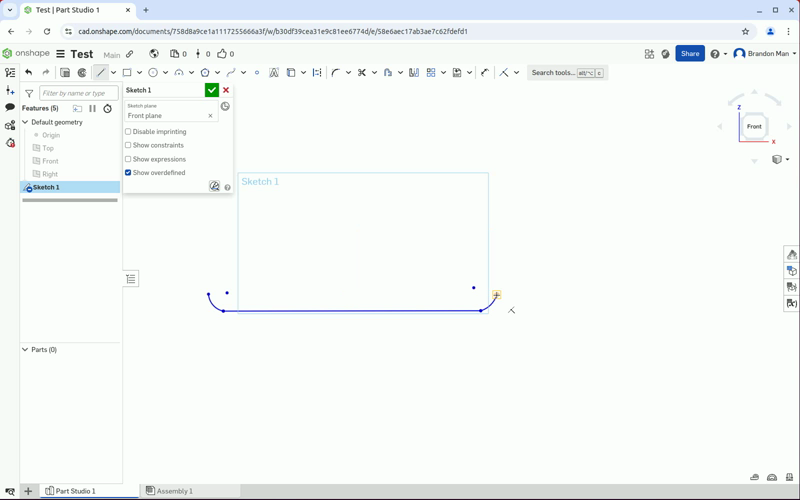
scroll(6)
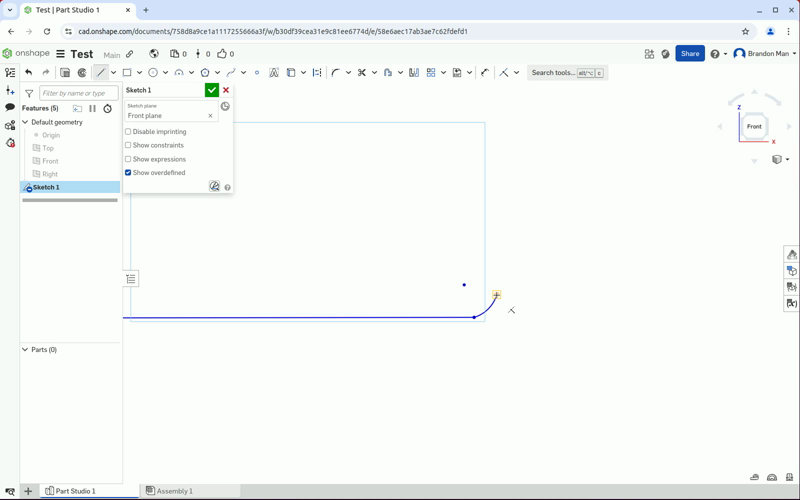
scroll(6)
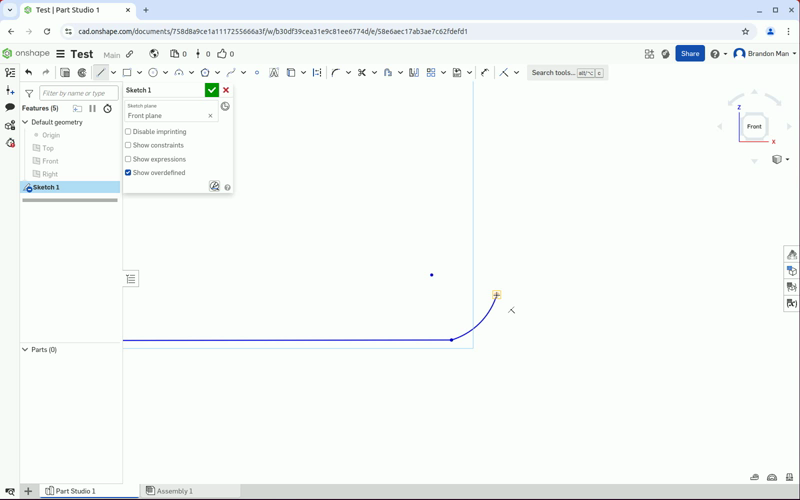
click(496, 294)
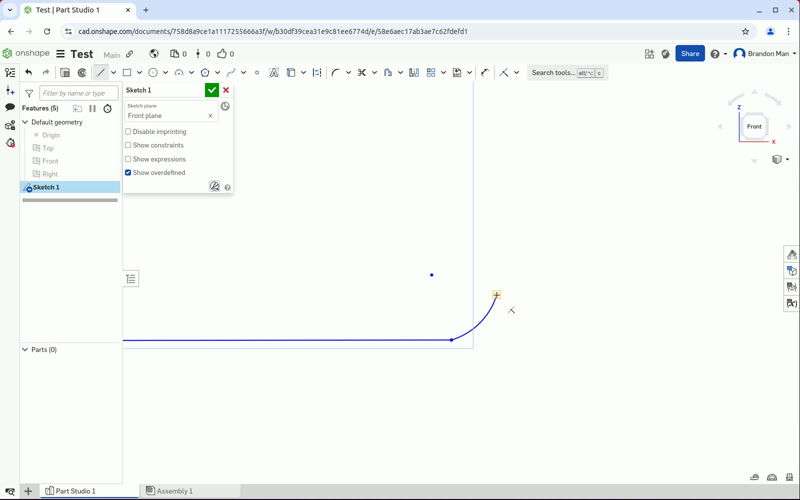
scroll(-6)
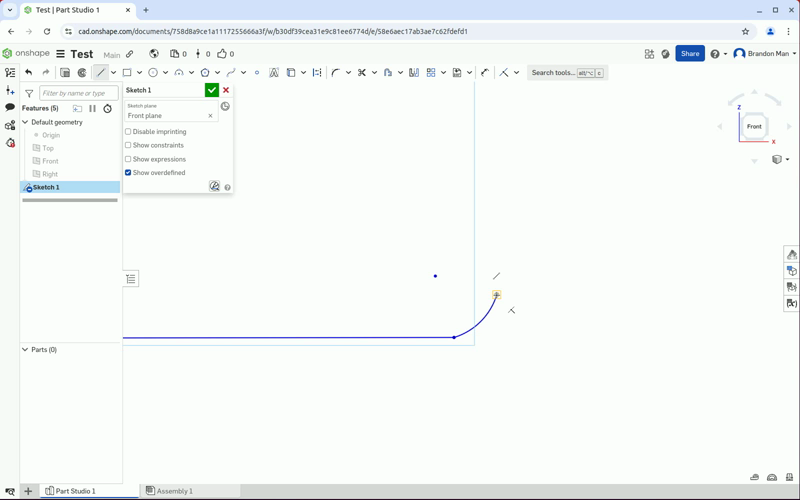
scroll(-6)
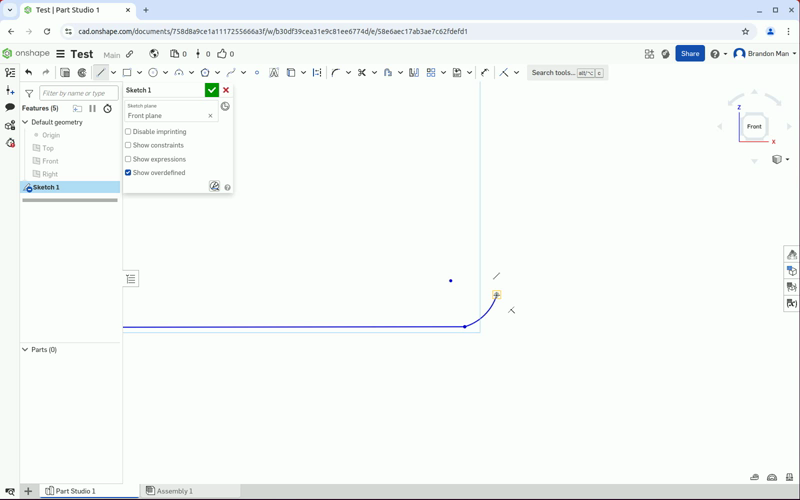
scroll(-6)
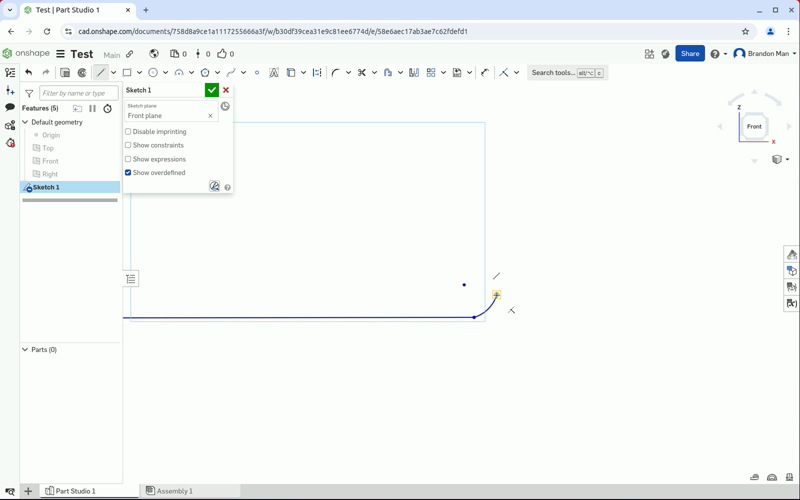
scroll(-6)
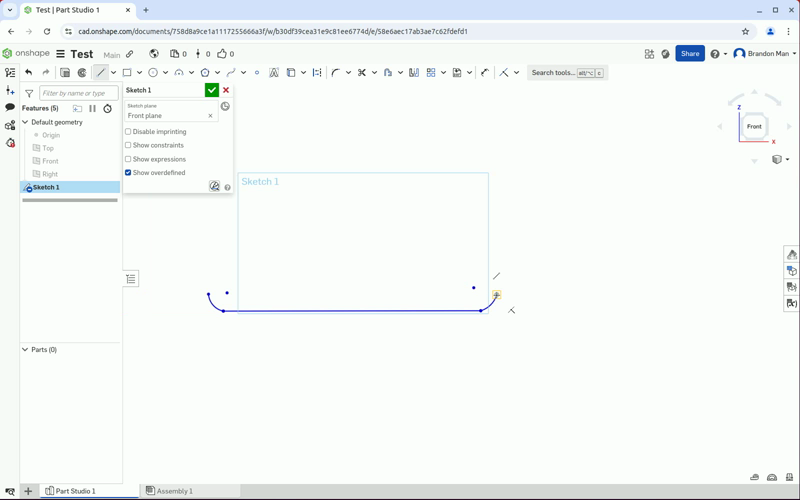
scroll(-6)
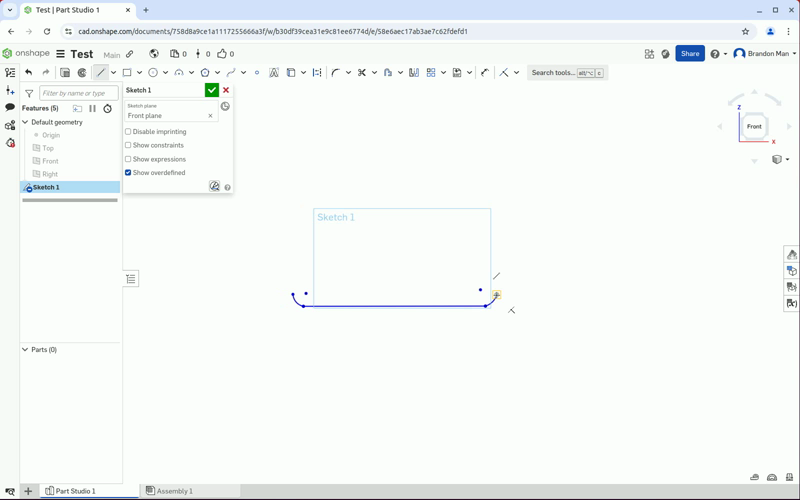
scroll(-6)
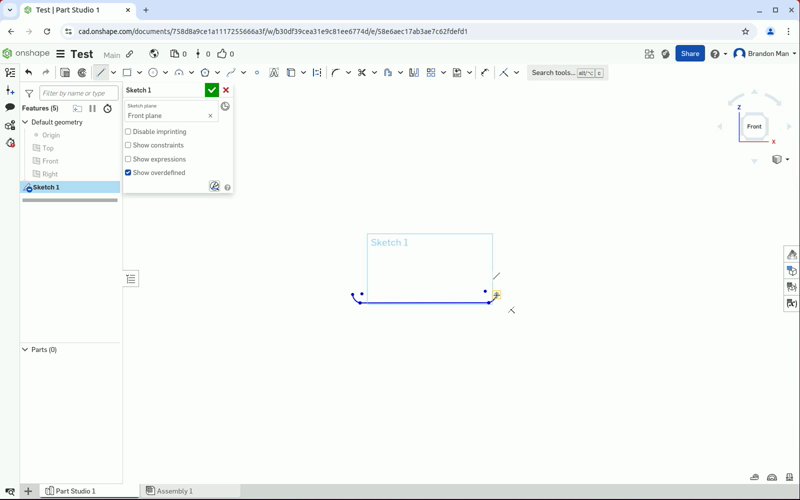
scroll(-6)
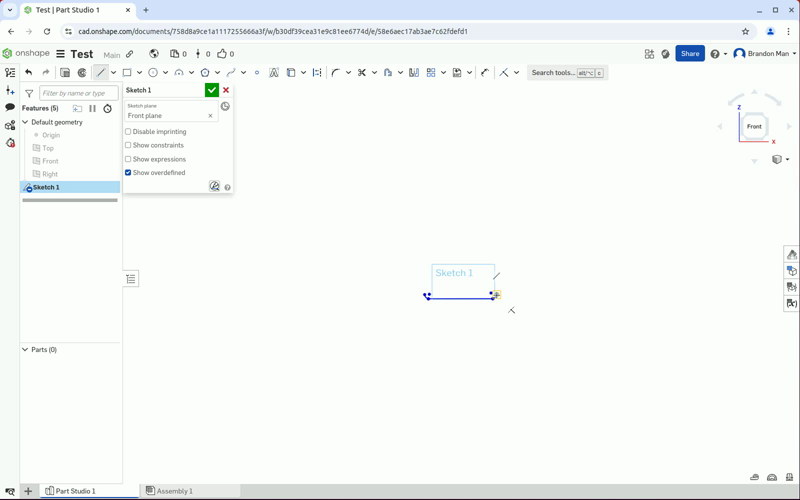
key_down(shift)
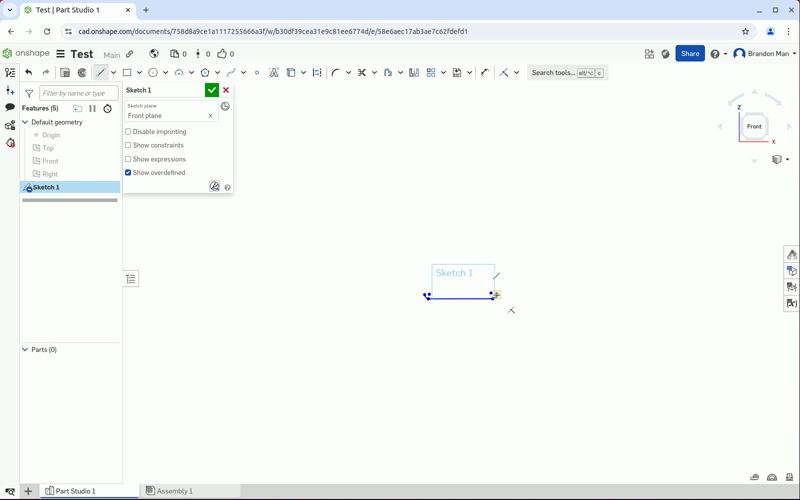
mouse_move(526, 294)
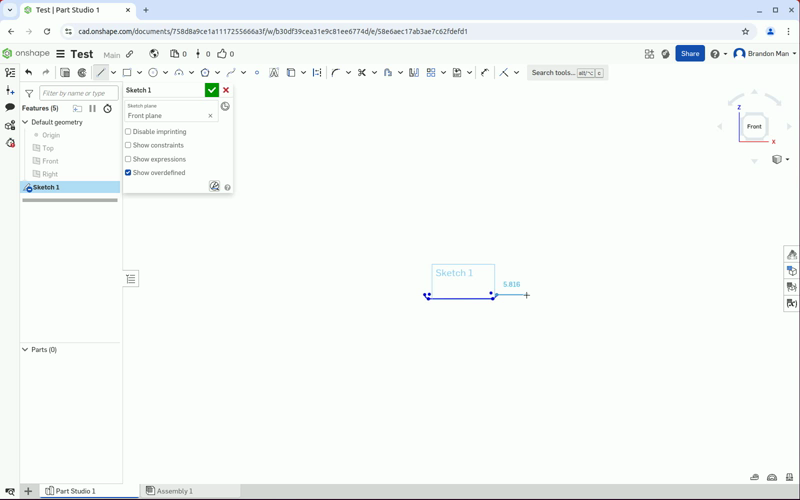
mouse_move(496, 271)
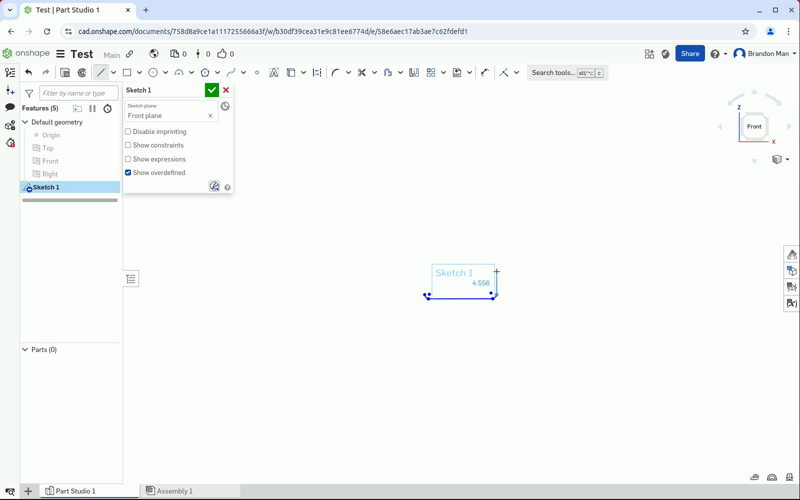
click(496, 271)
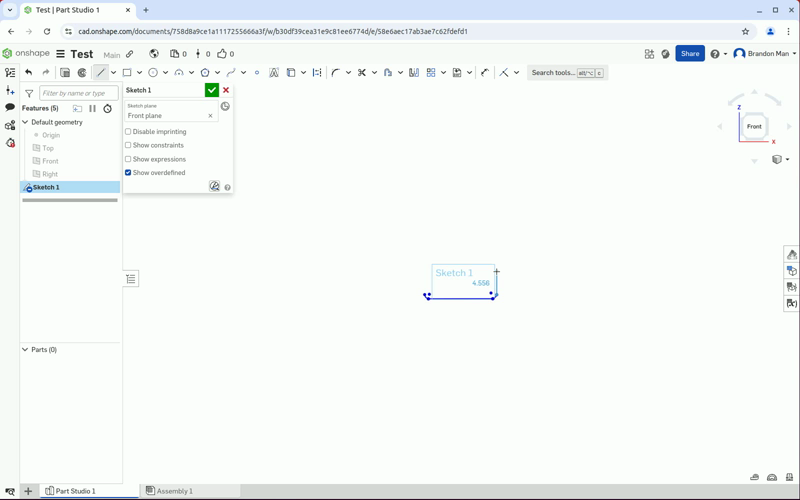
key_up(shift)
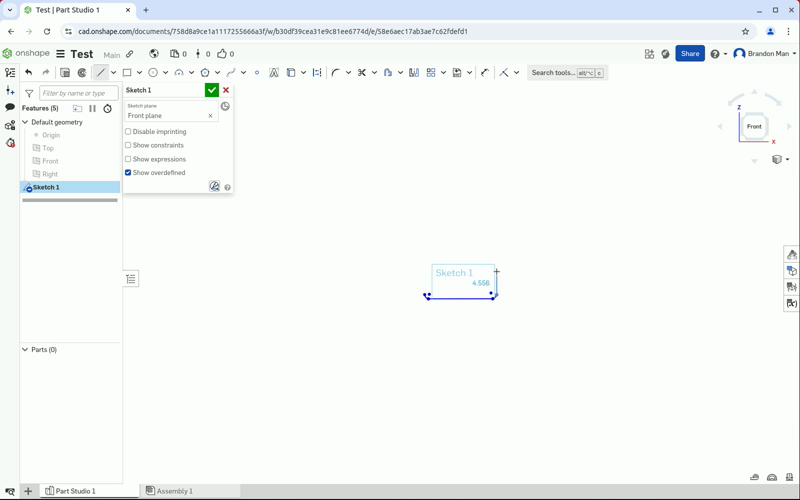
key(esc)
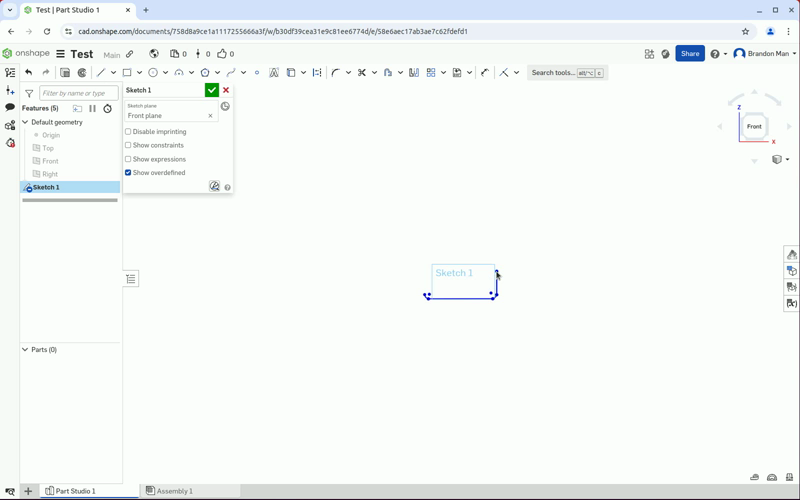
key(a)
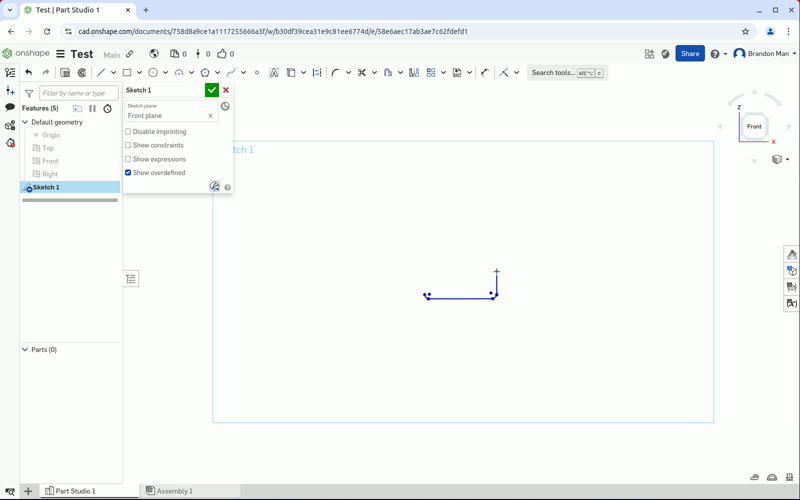
mouse_move(496, 271)
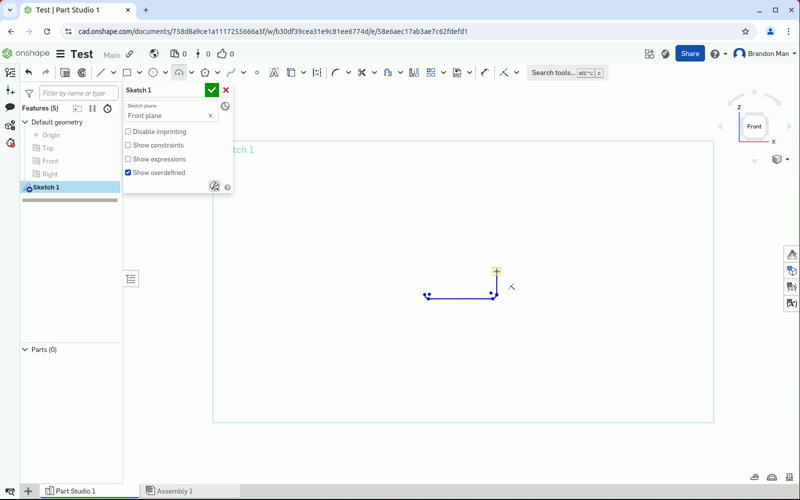
click(496, 271)
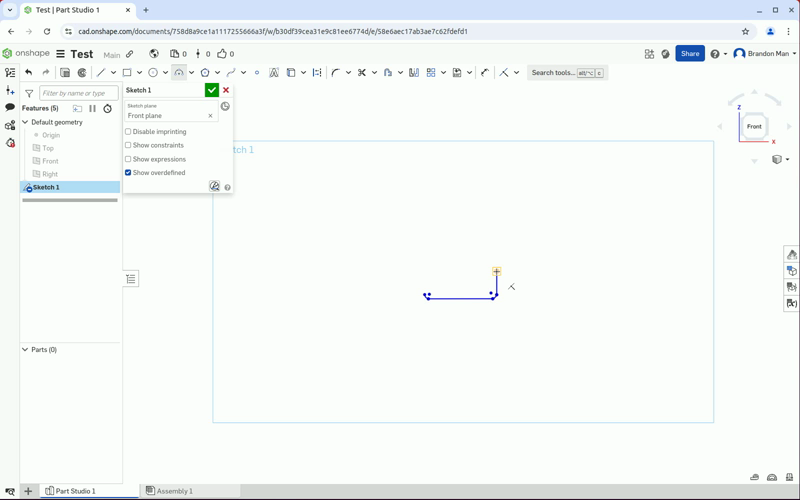
key_down(shift)
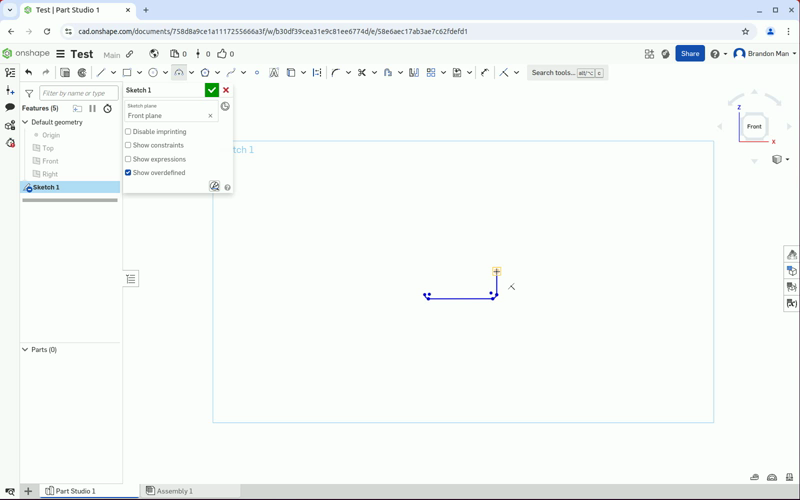
mouse_move(492, 267)
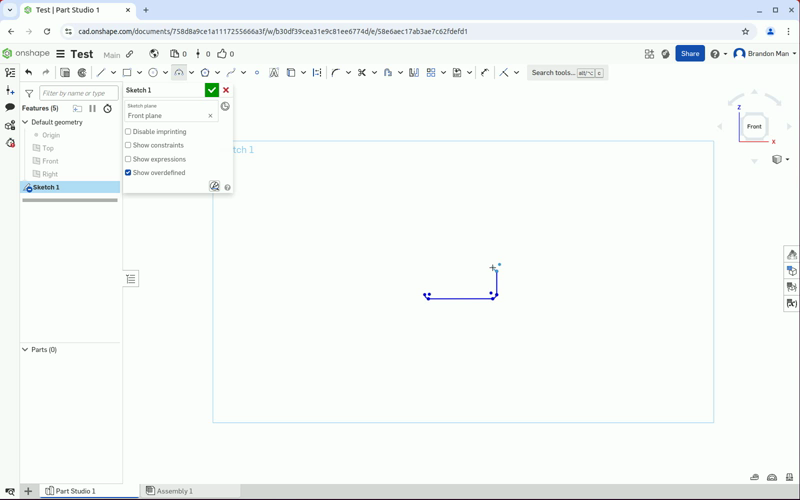
scroll(6)
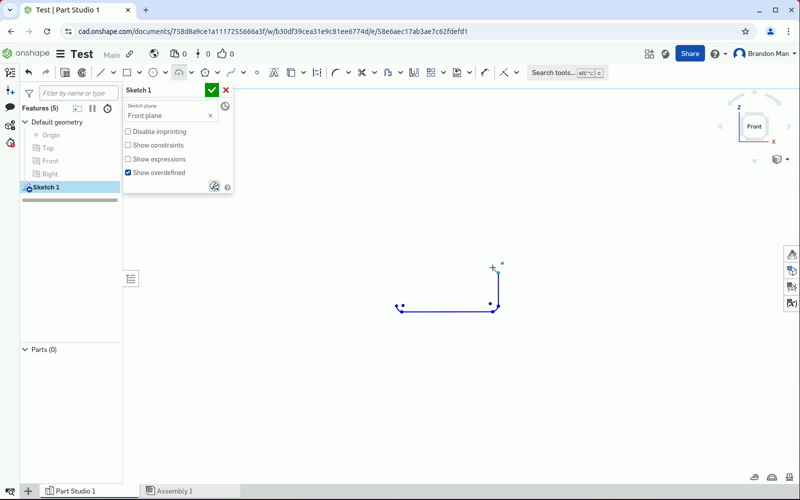
scroll(6)
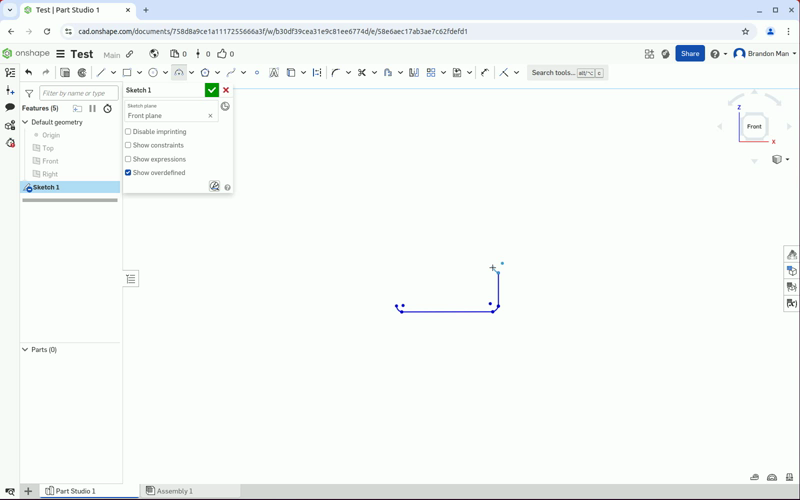
scroll(6)
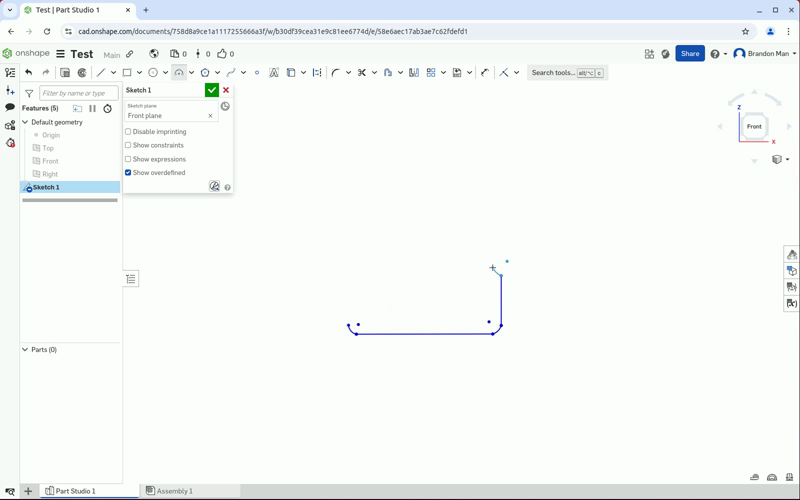
scroll(6)
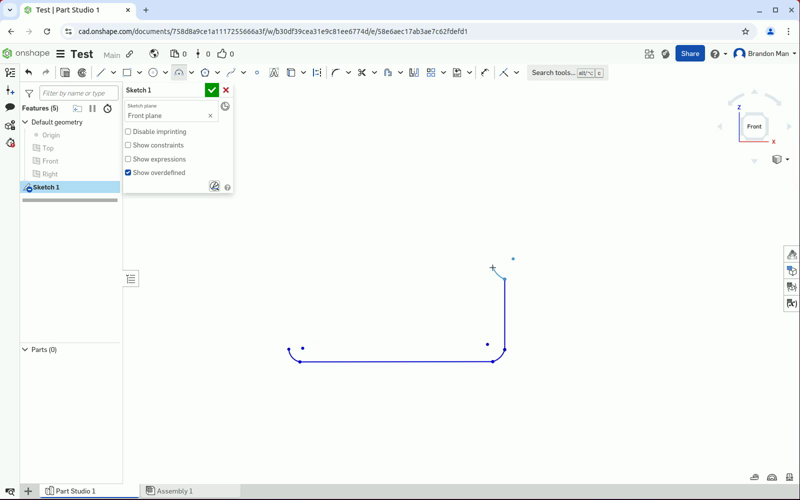
scroll(6)
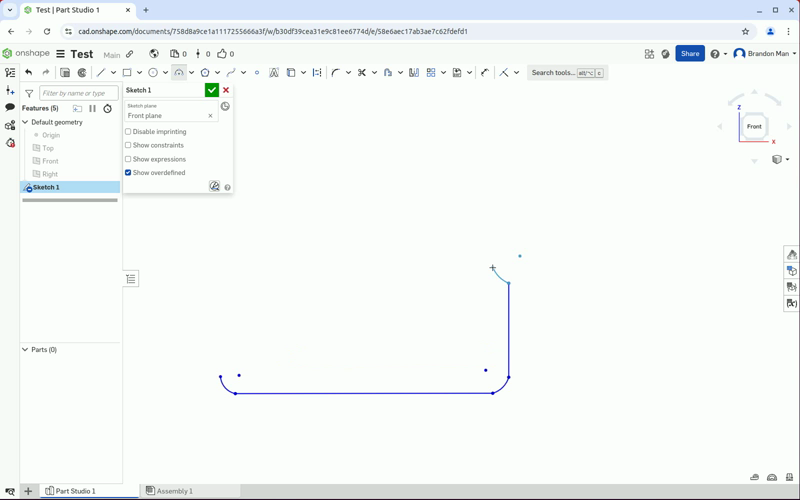
scroll(6)
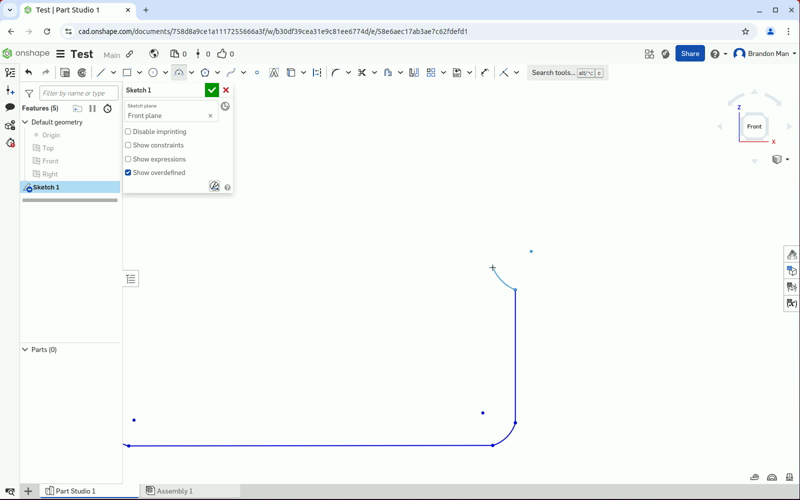
scroll(6)
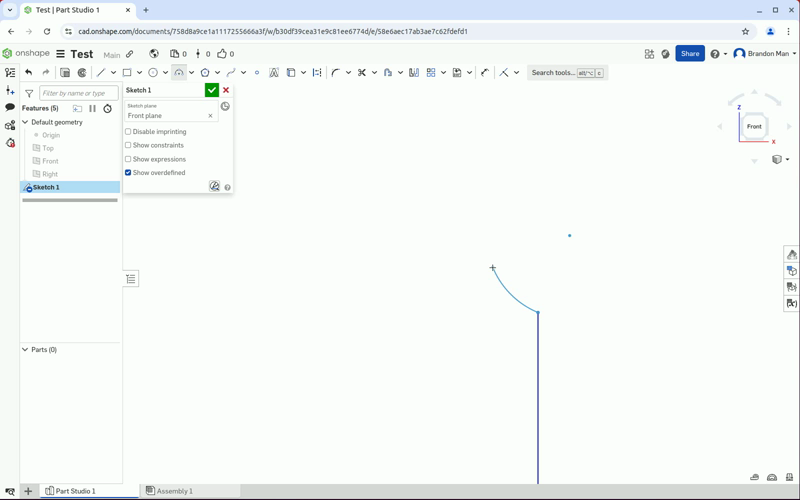
click(492, 267)
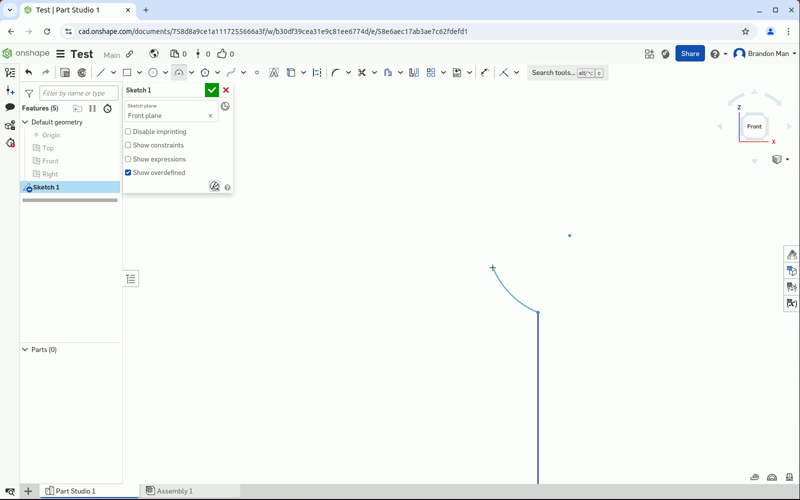
scroll(-6)
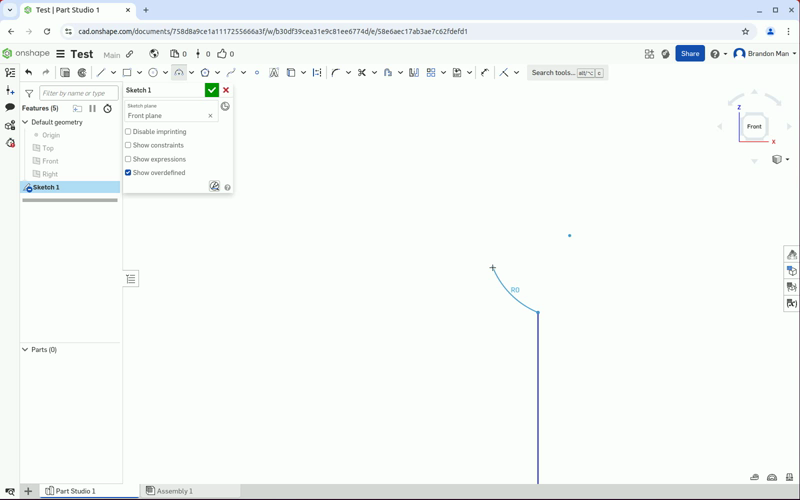
scroll(-6)
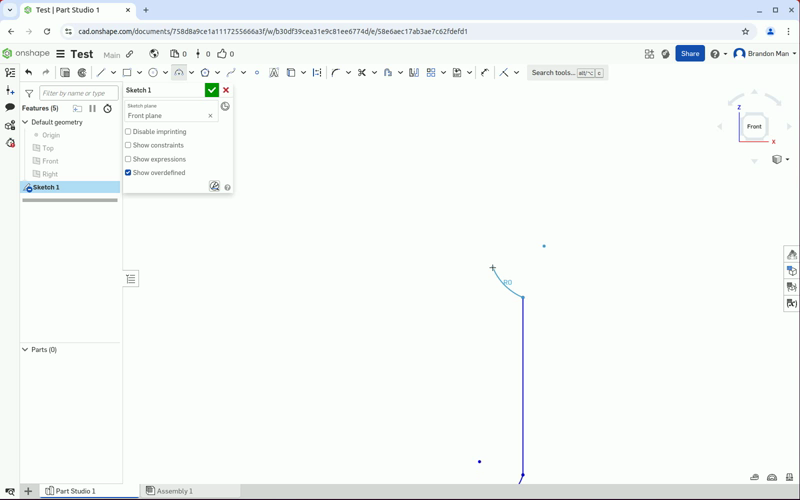
scroll(-6)
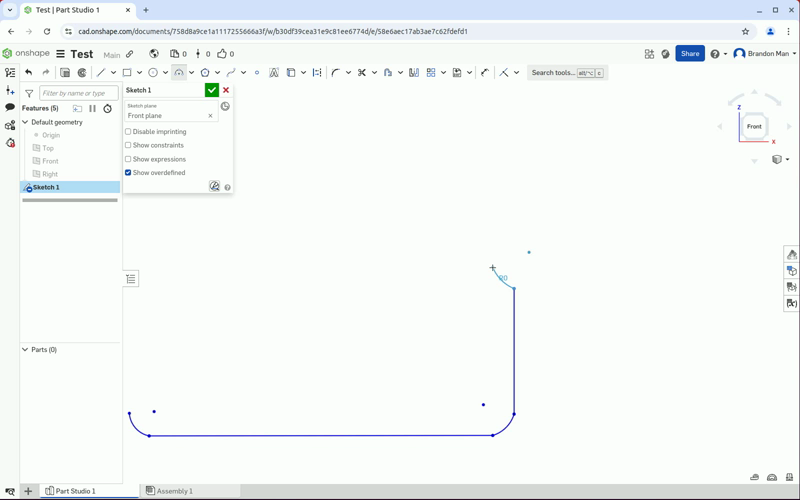
scroll(-6)
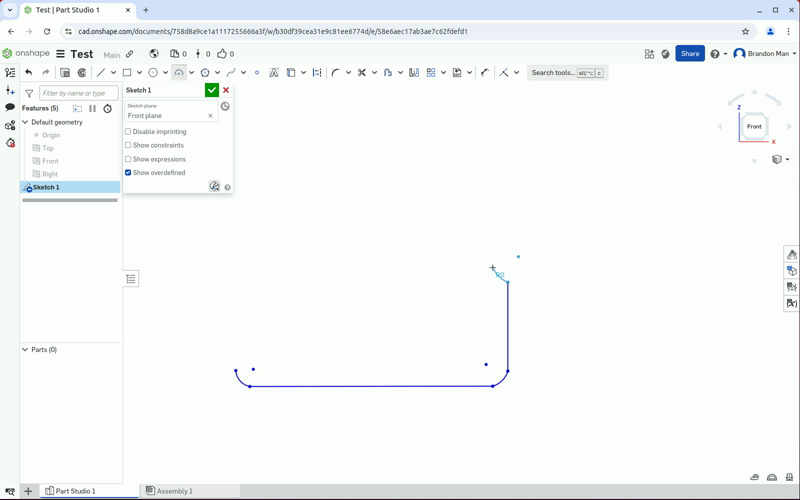
scroll(-6)
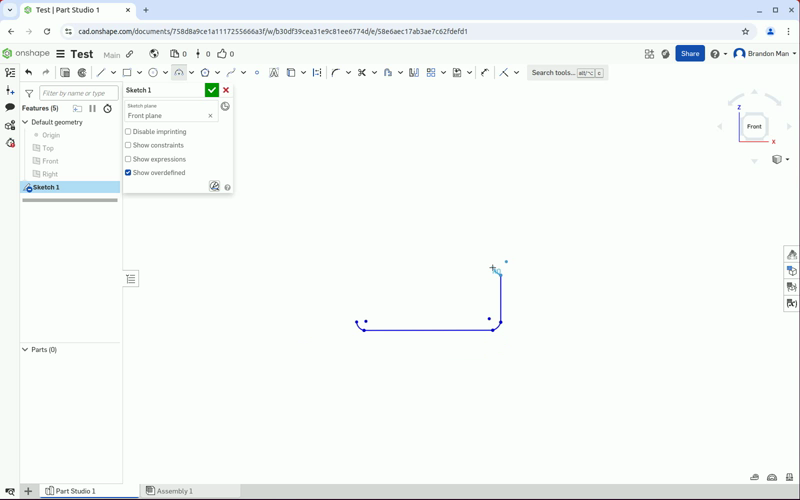
scroll(-6)
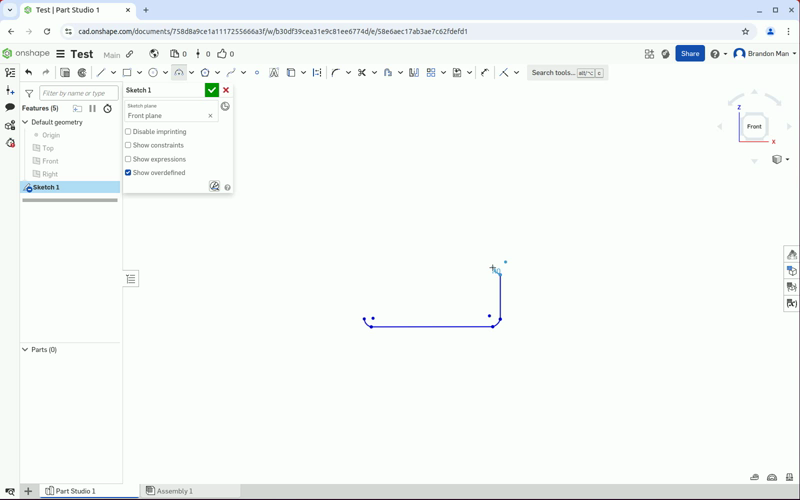
scroll(-6)
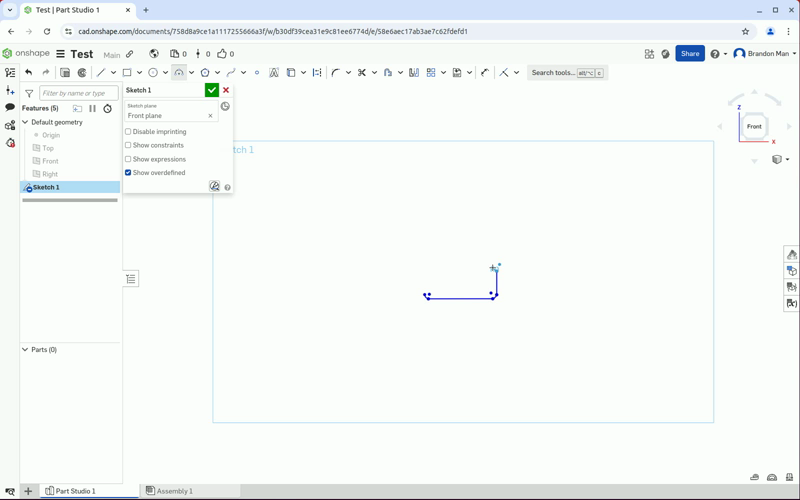
mouse_move(495, 268)
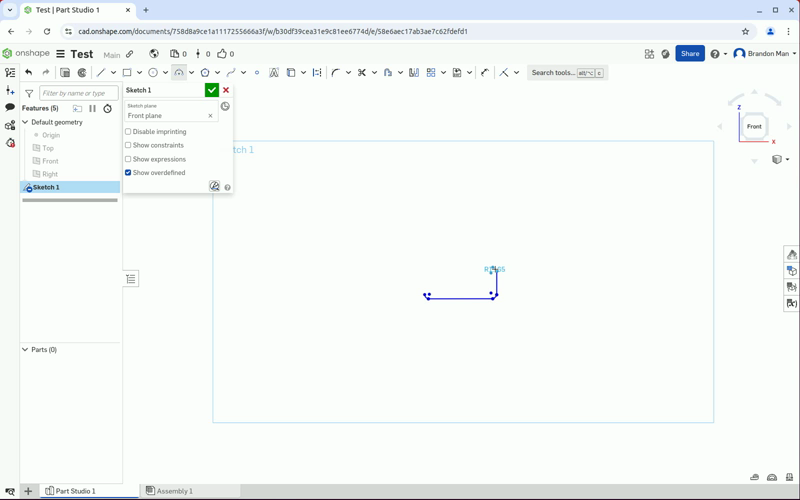
scroll(6)
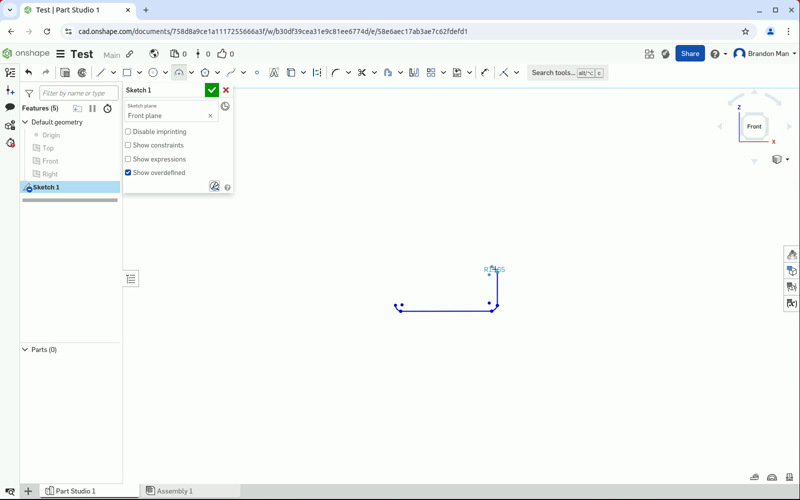
scroll(6)
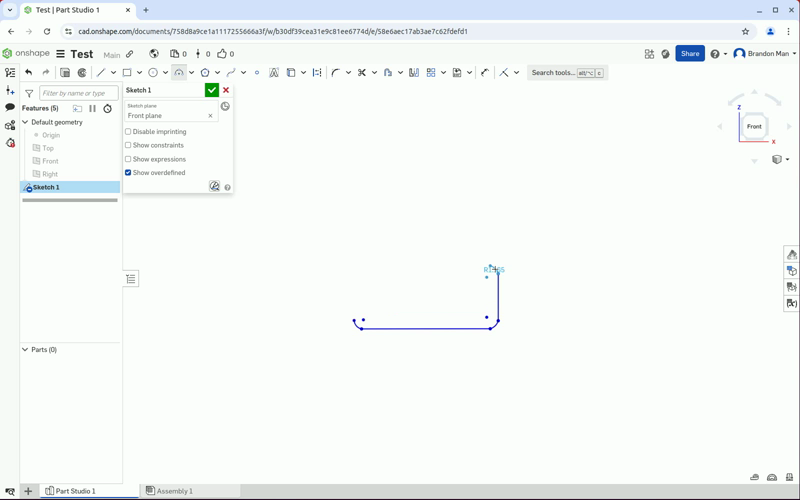
scroll(6)
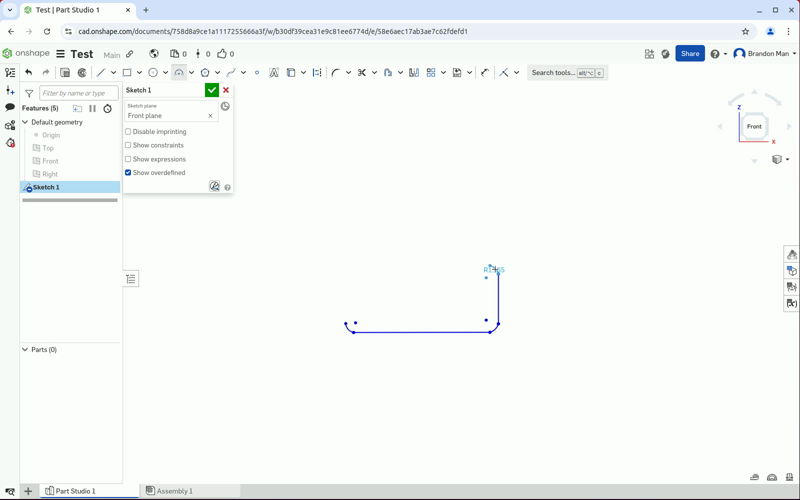
scroll(6)
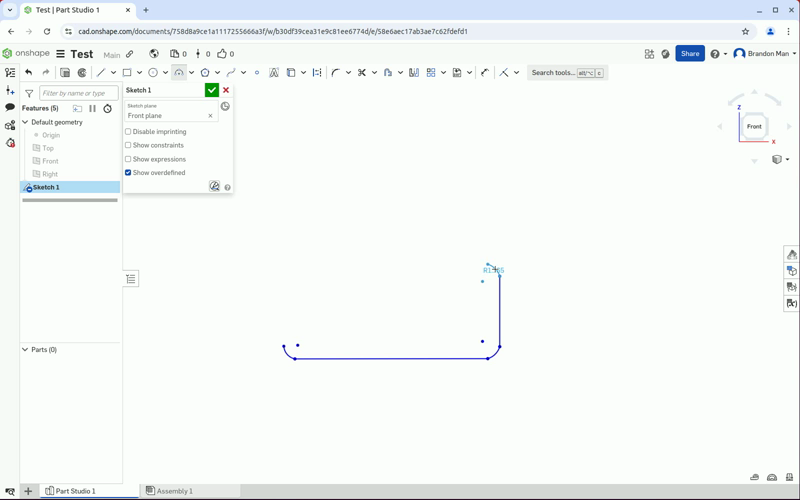
scroll(6)
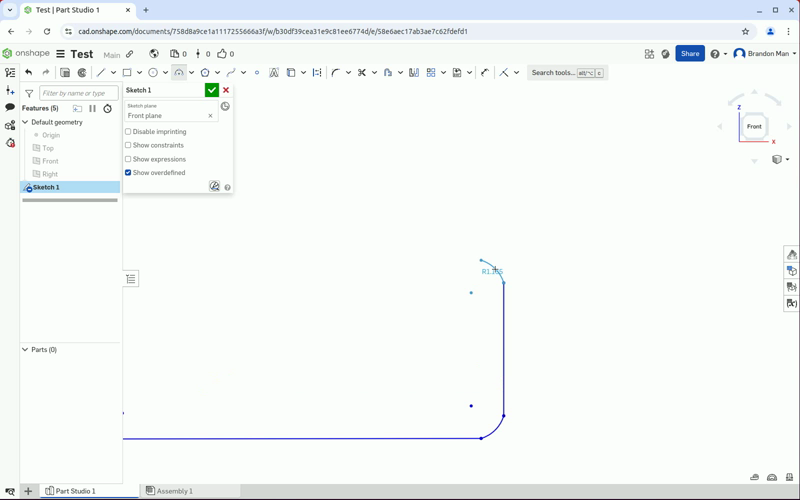
scroll(6)
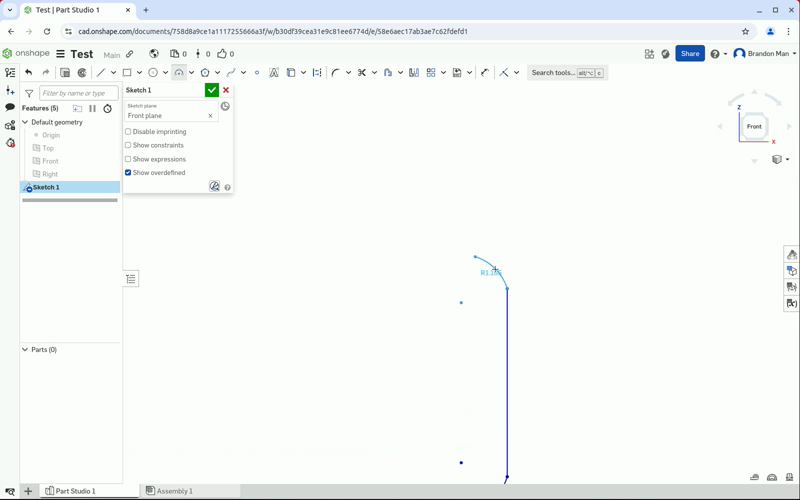
scroll(6)
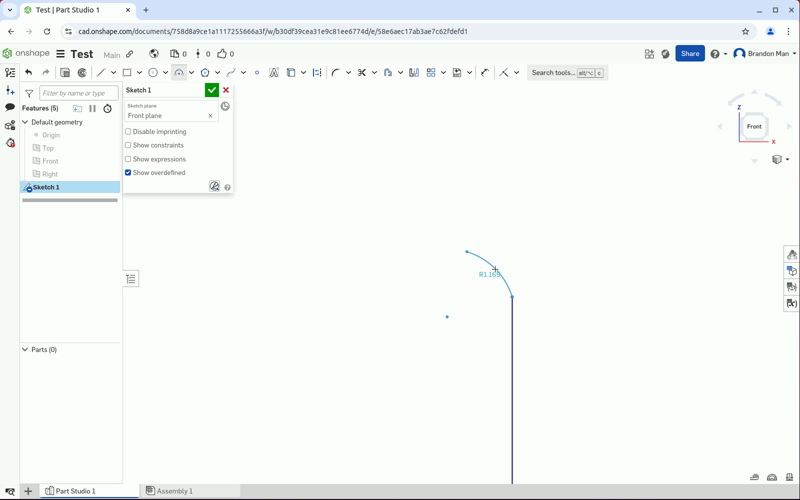
click(495, 268)
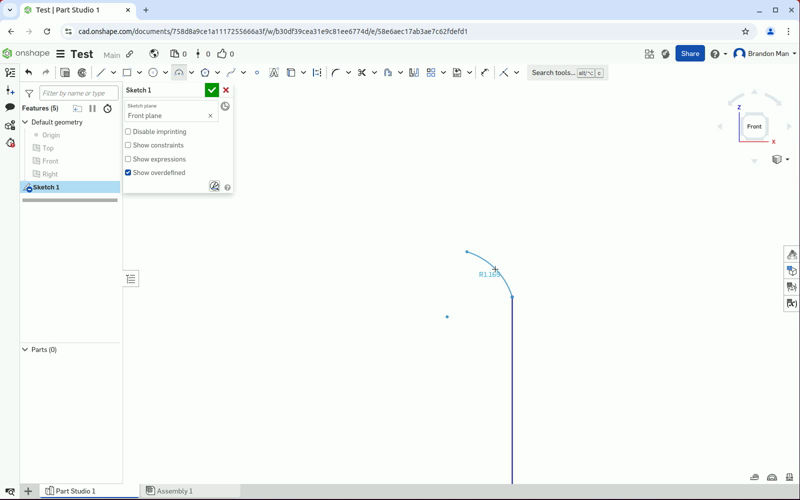
scroll(-6)
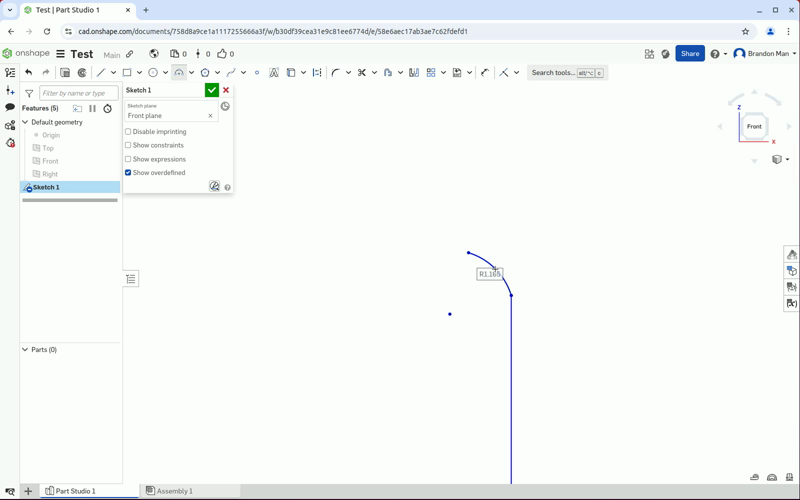
scroll(-6)
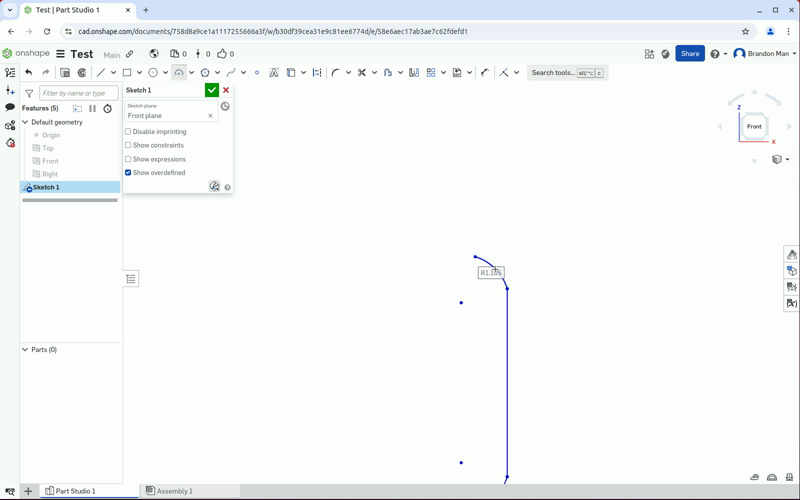
scroll(-6)
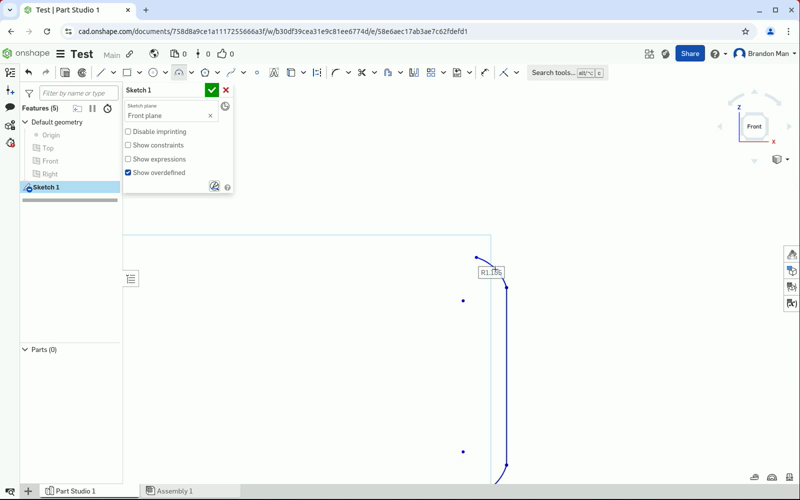
scroll(-6)
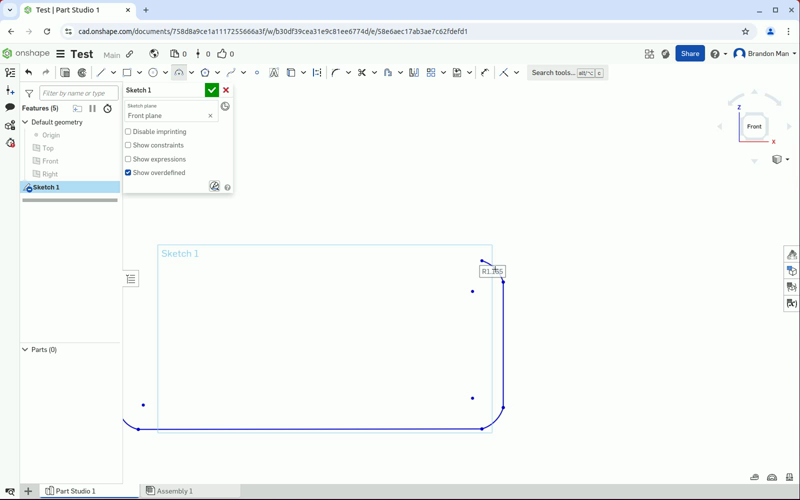
scroll(-6)
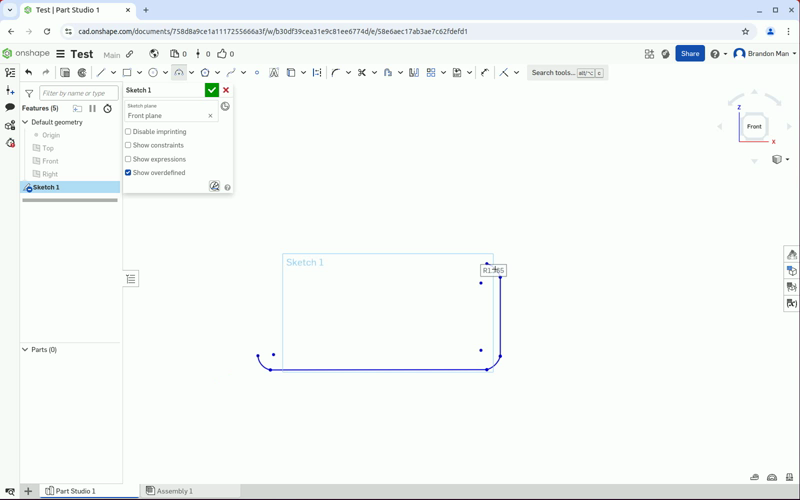
scroll(-6)
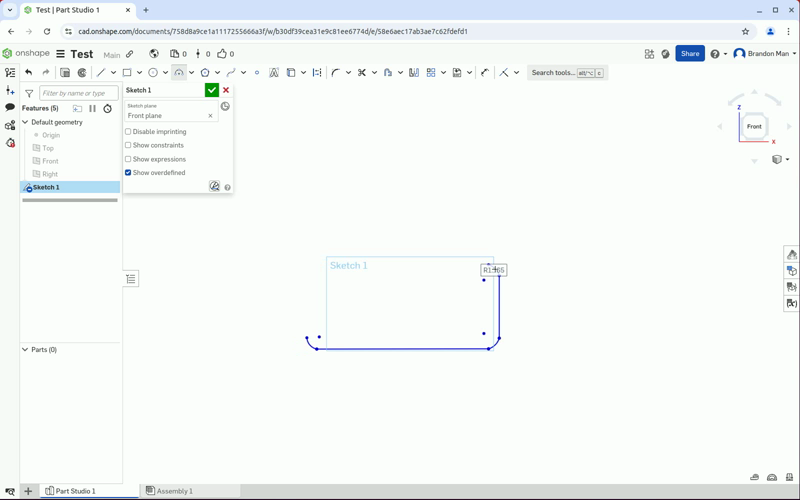
scroll(-6)
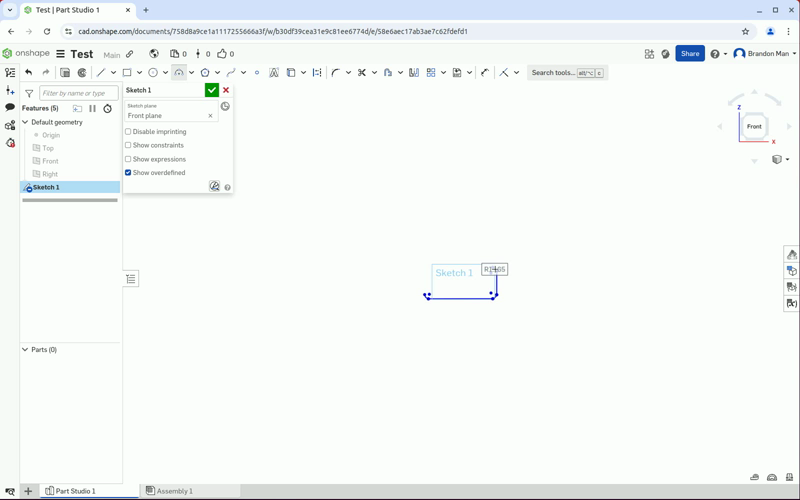
key_up(shift)
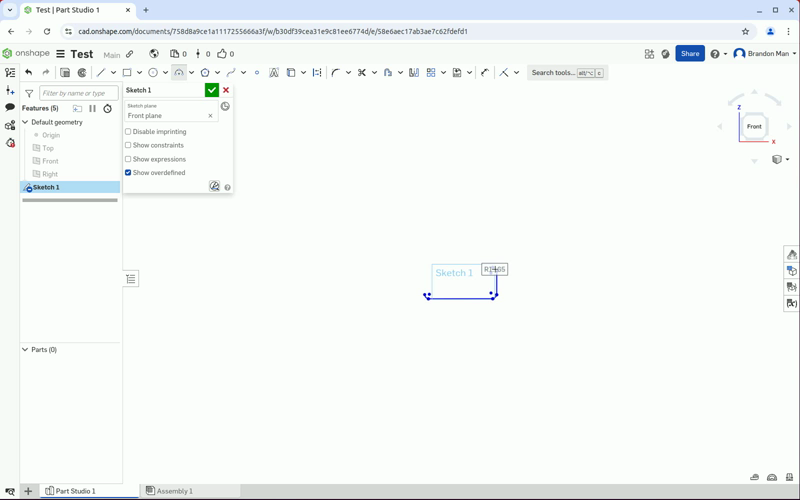
key(esc)
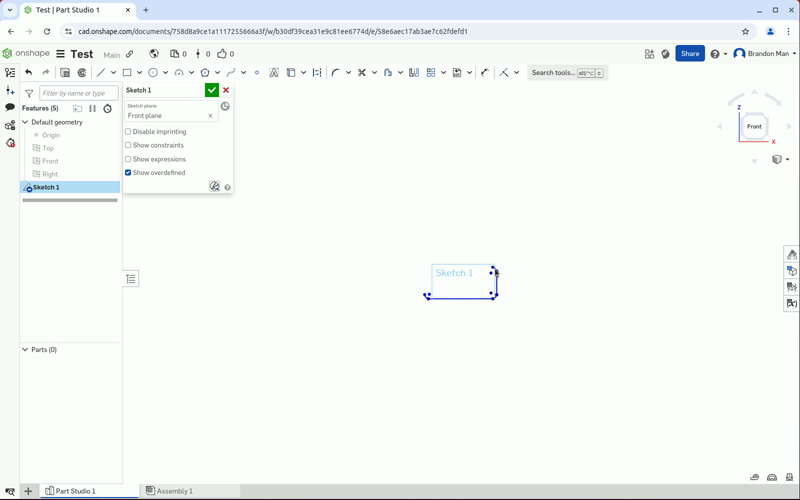
key(l)
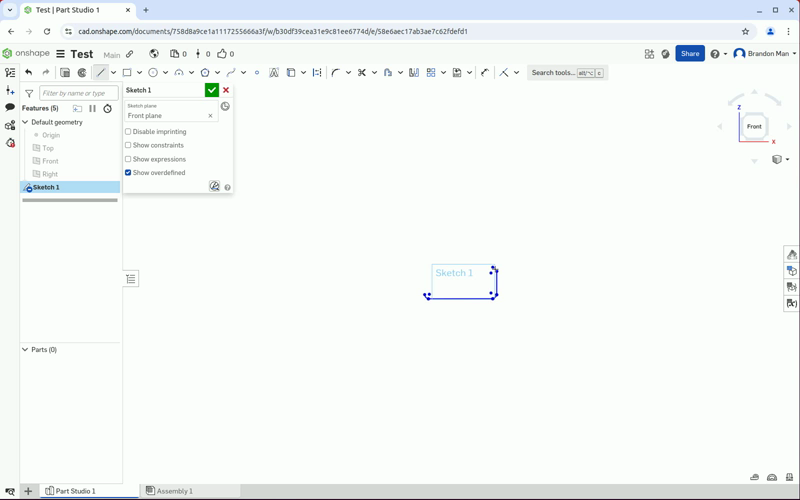
mouse_move(492, 267)
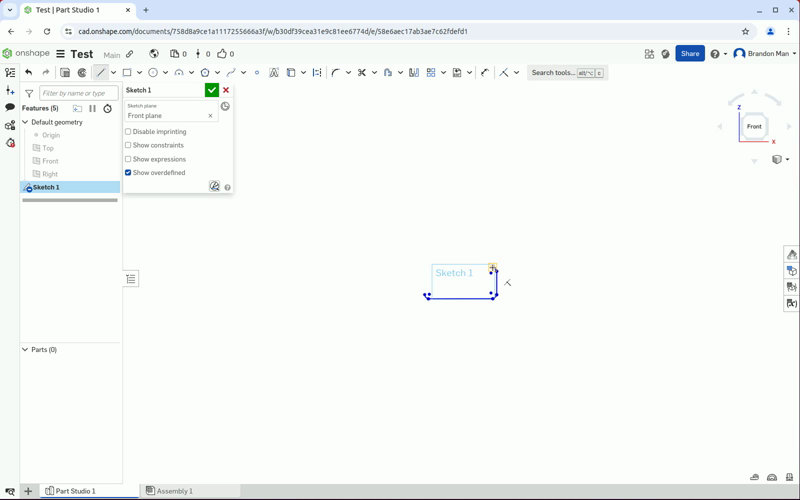
scroll(6)
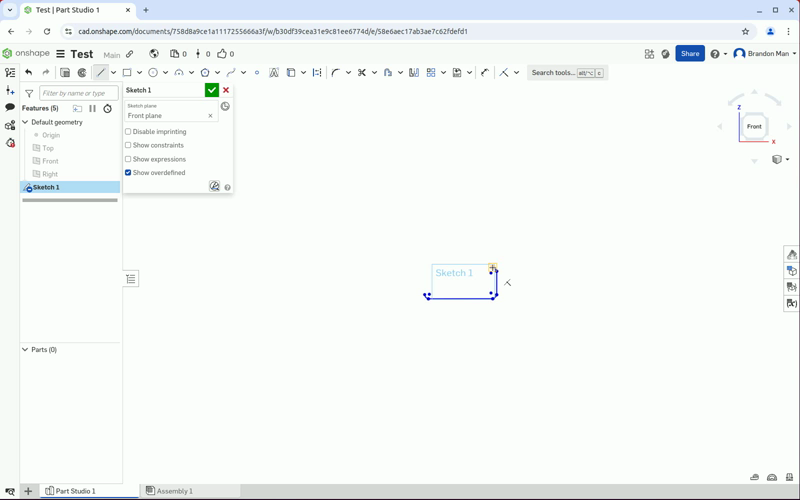
scroll(6)
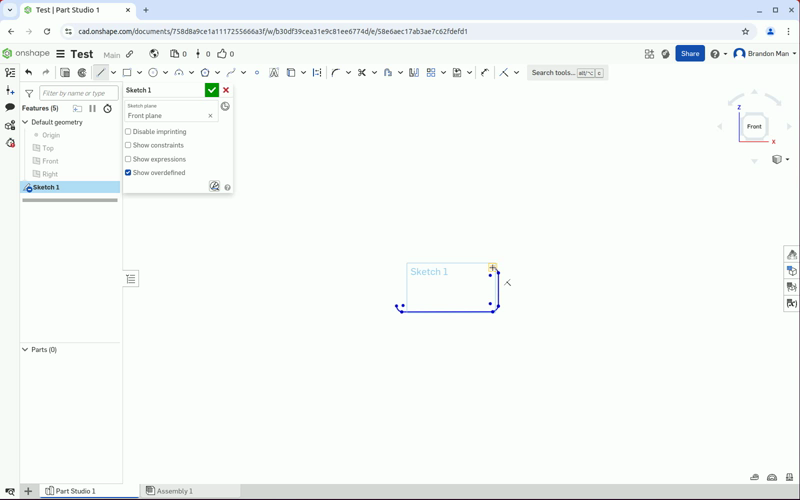
scroll(6)
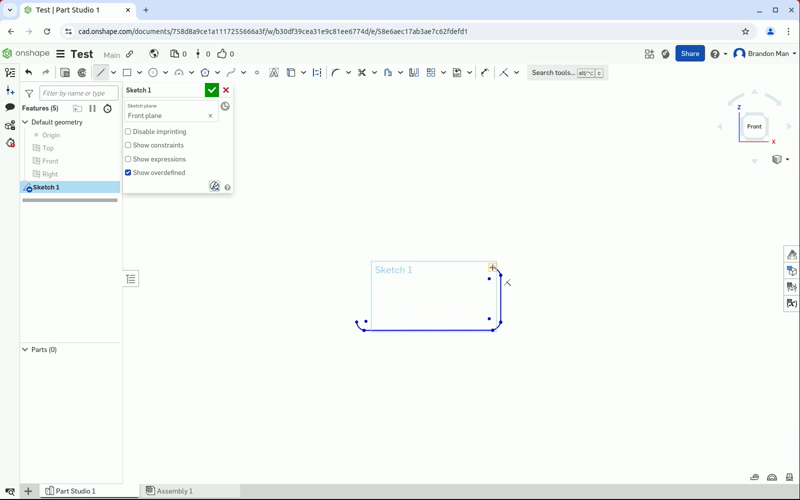
scroll(6)
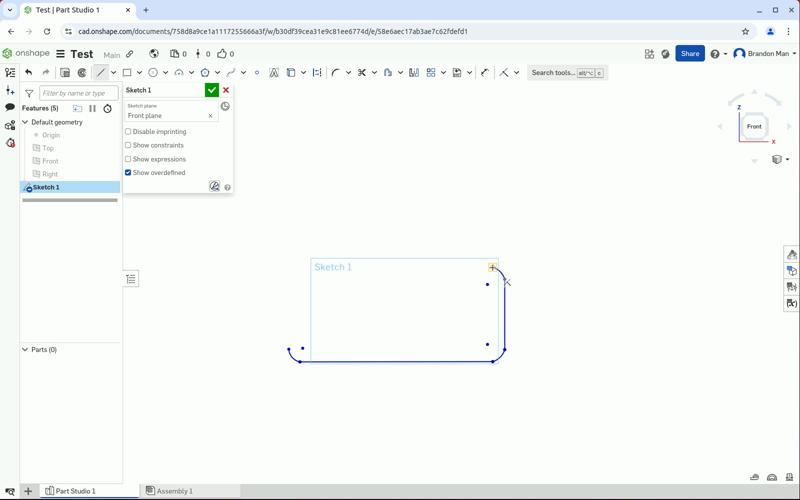
scroll(6)
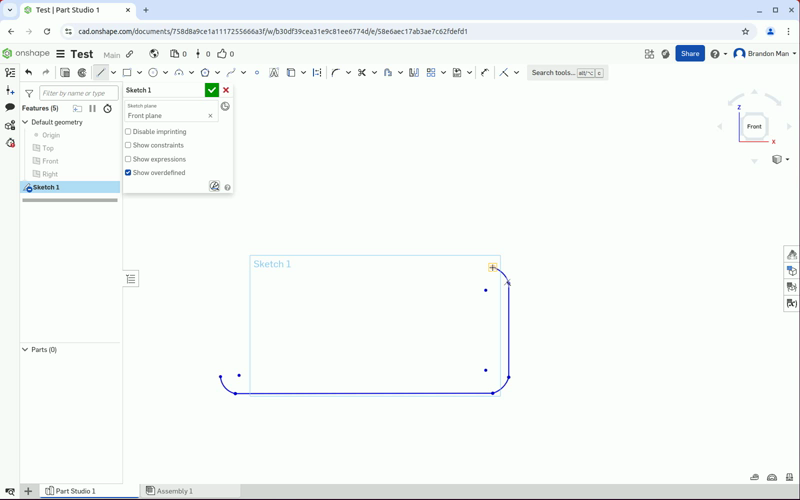
scroll(6)
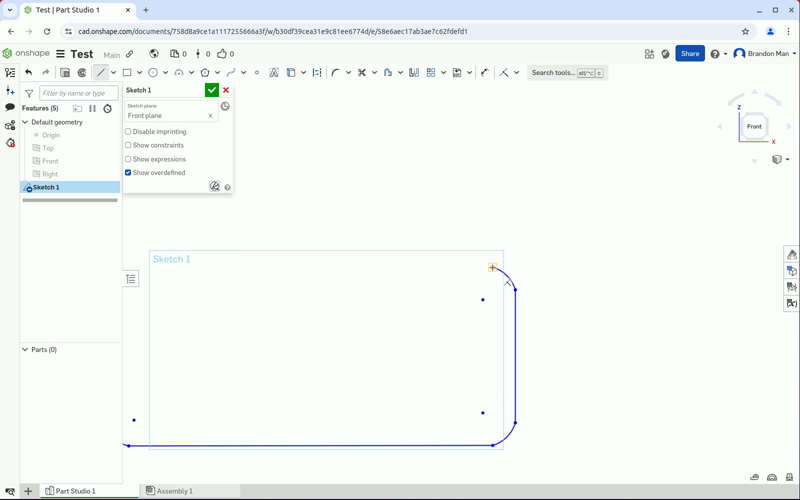
scroll(6)
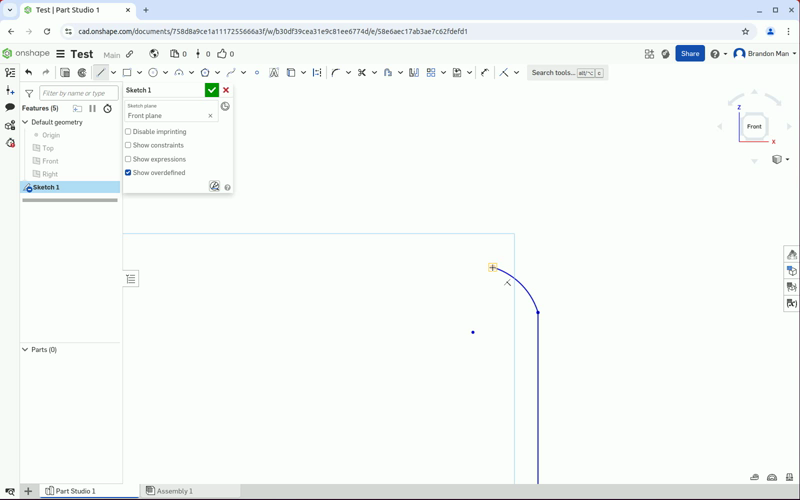
click(492, 267)
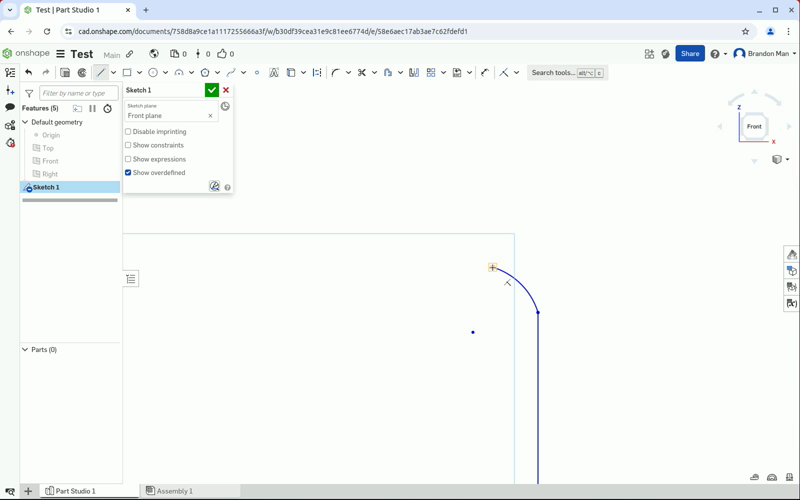
scroll(-6)
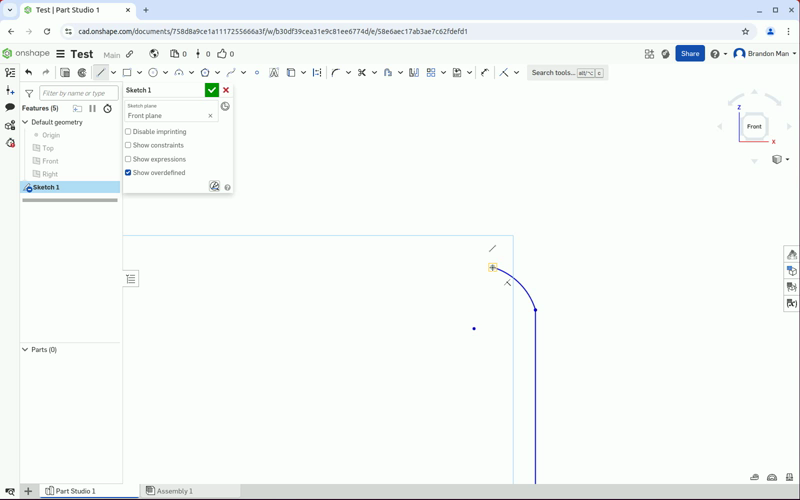
scroll(-6)
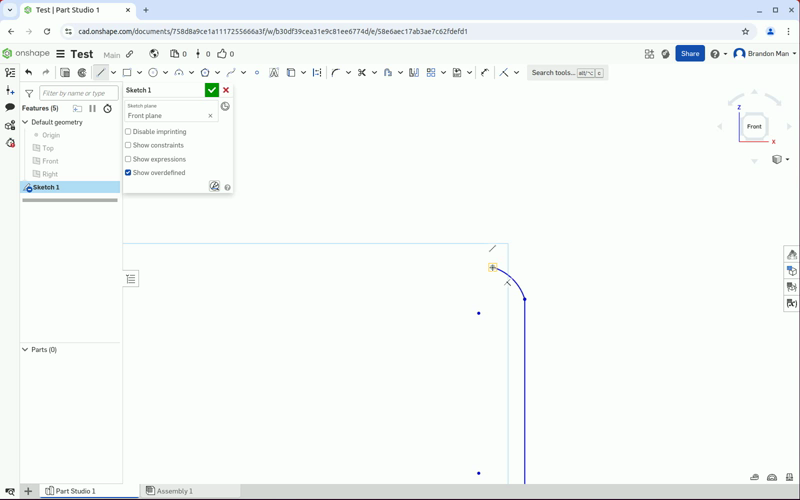
scroll(-6)
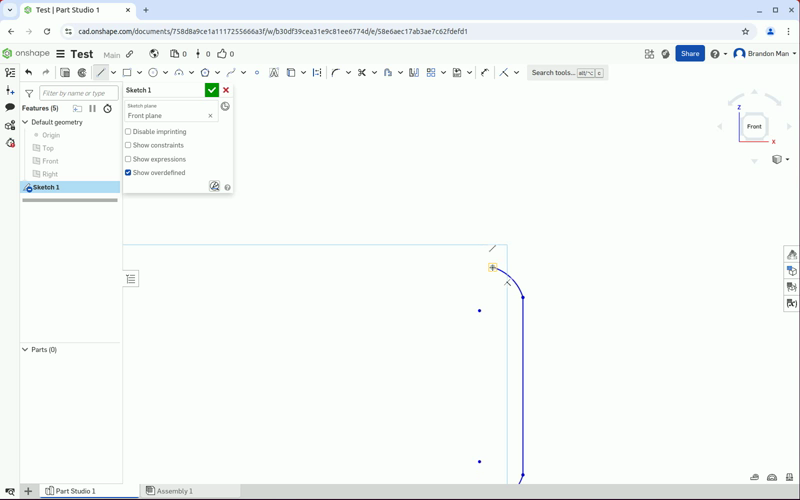
scroll(-6)
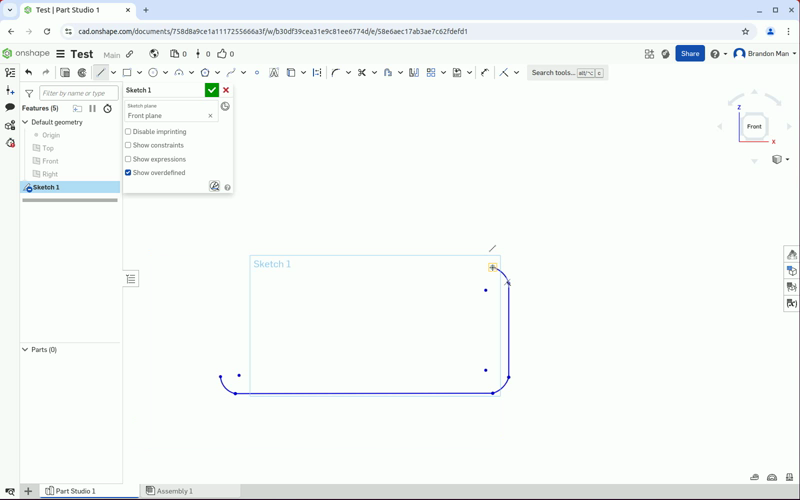
scroll(-6)
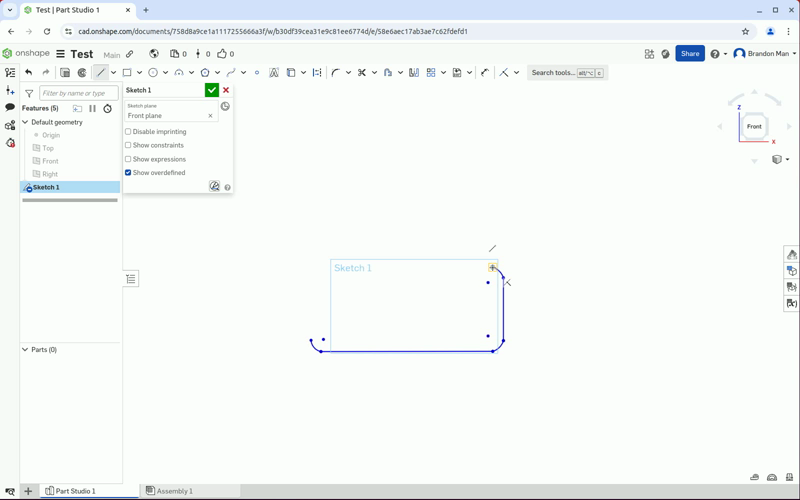
scroll(-6)
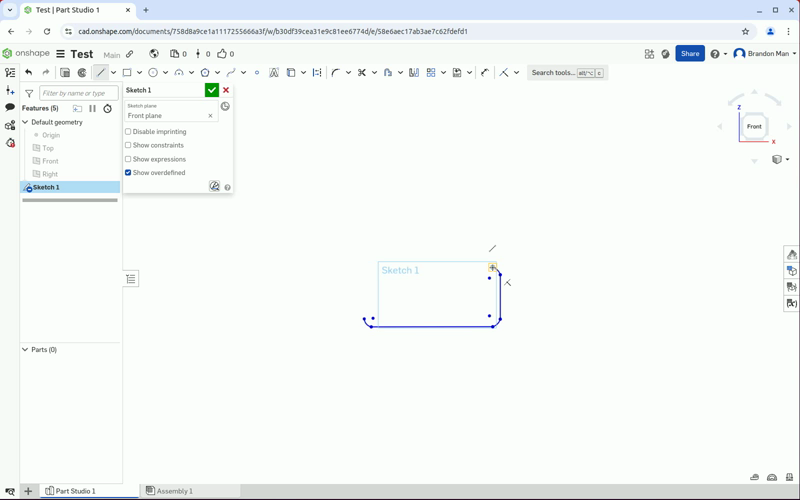
scroll(-6)
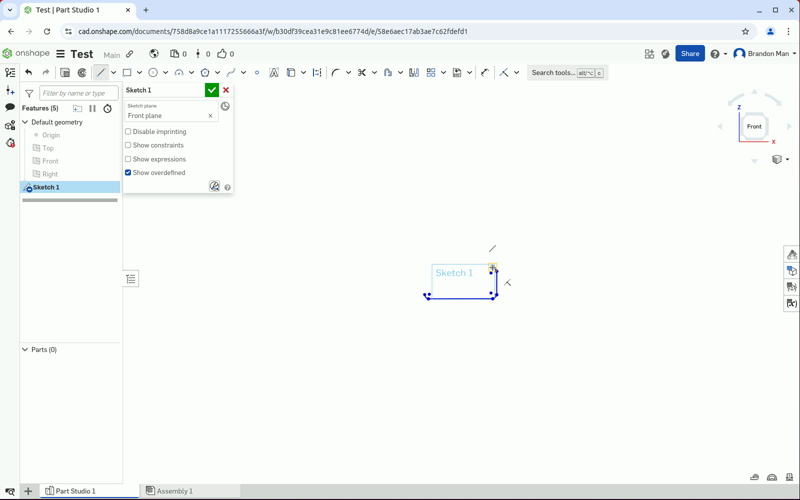
key_down(shift)
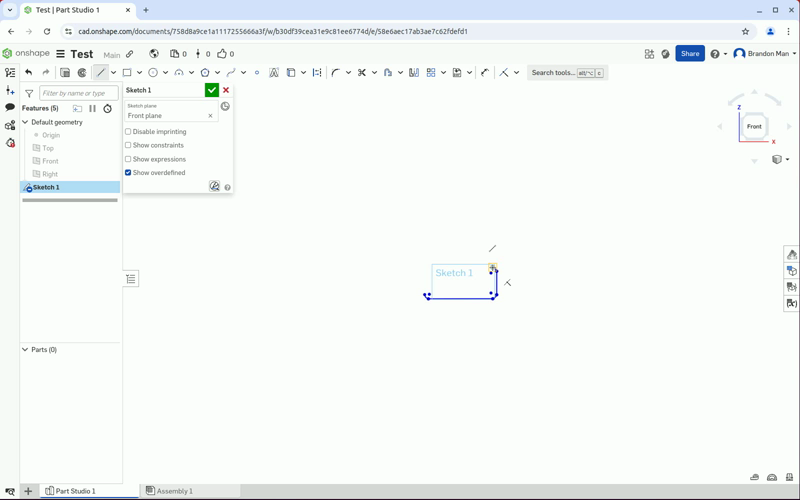
mouse_move(428, 267)
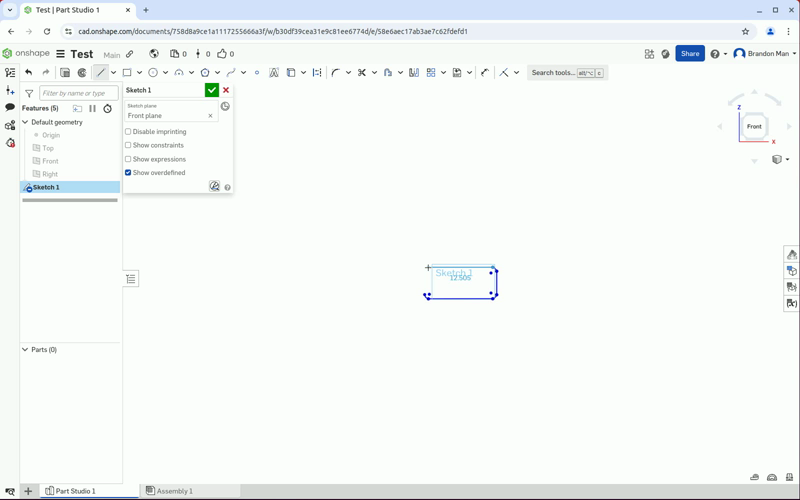
click(428, 267)
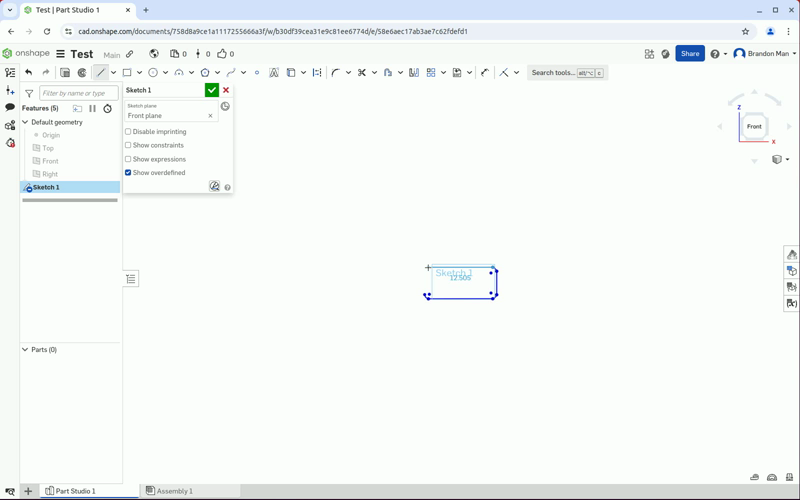
key_up(shift)
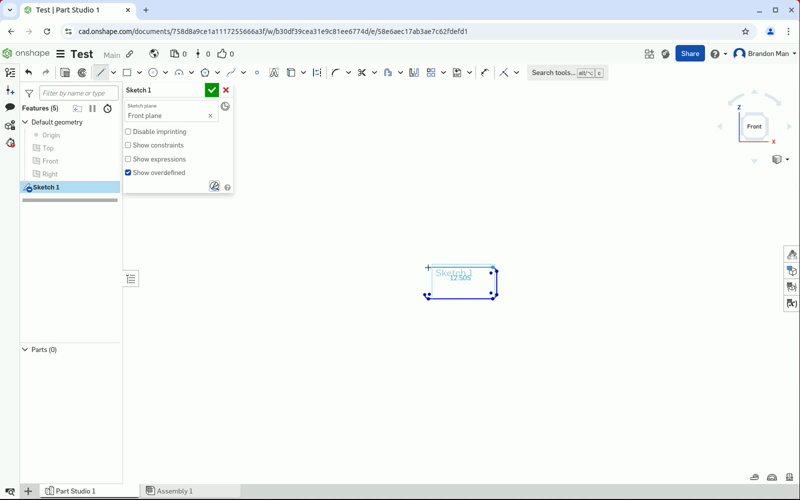
key(esc)
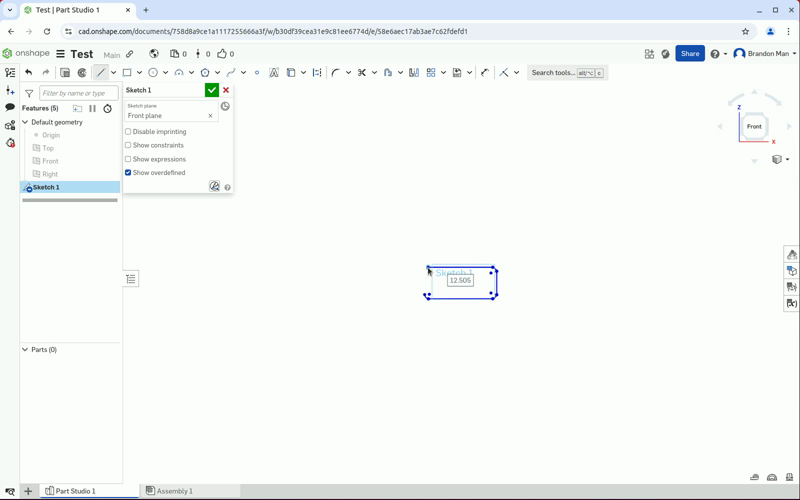
key(a)
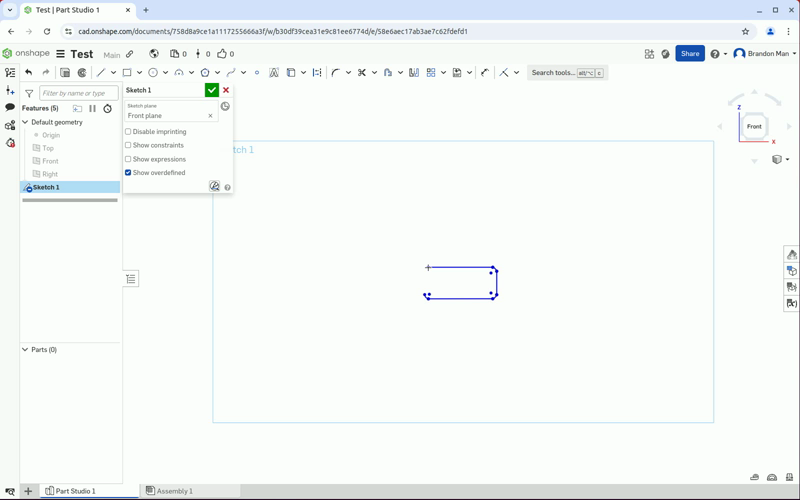
mouse_move(428, 267)
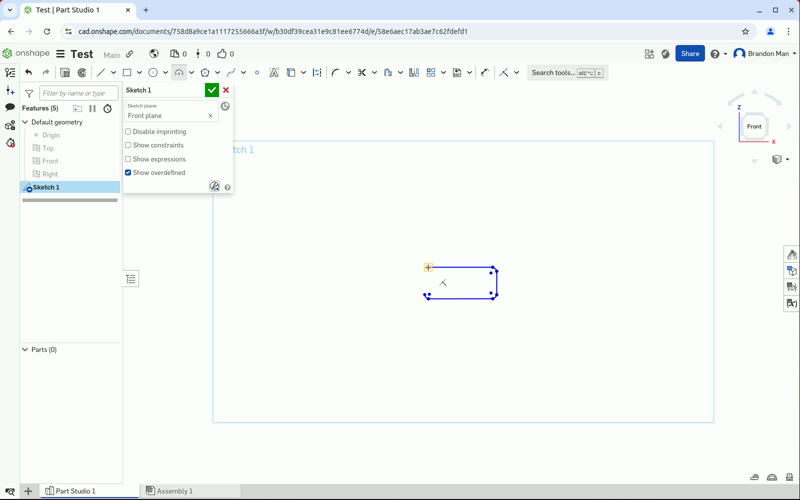
click(428, 267)
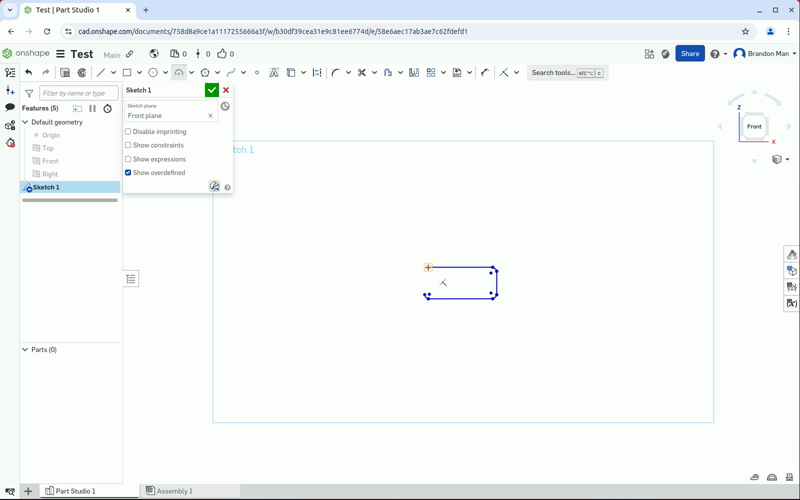
key_down(shift)
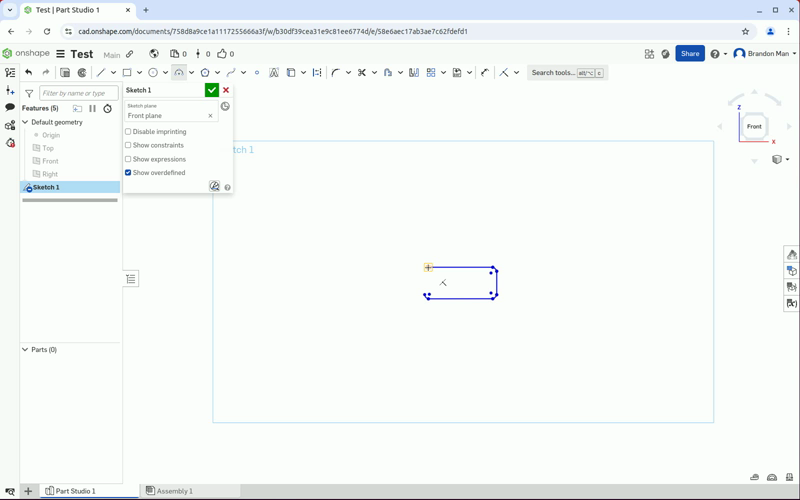
mouse_move(424, 271)
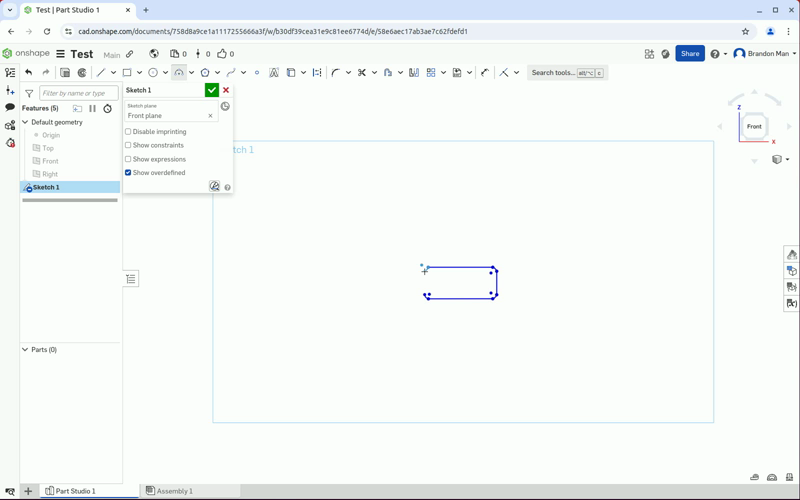
scroll(6)
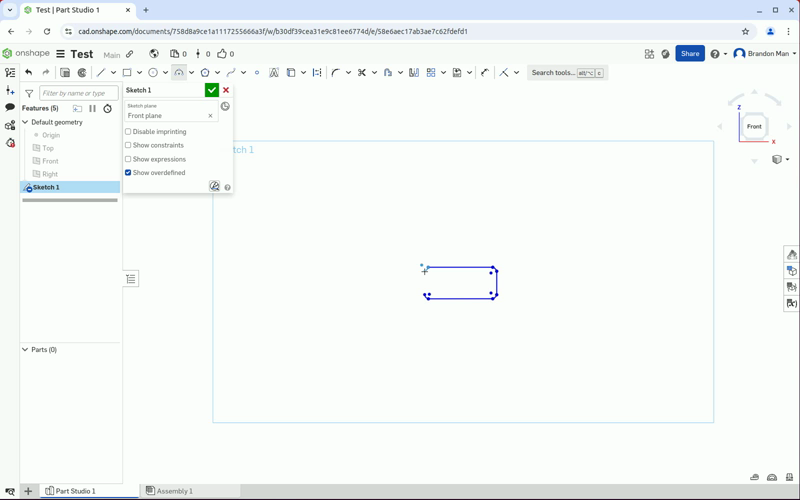
scroll(6)
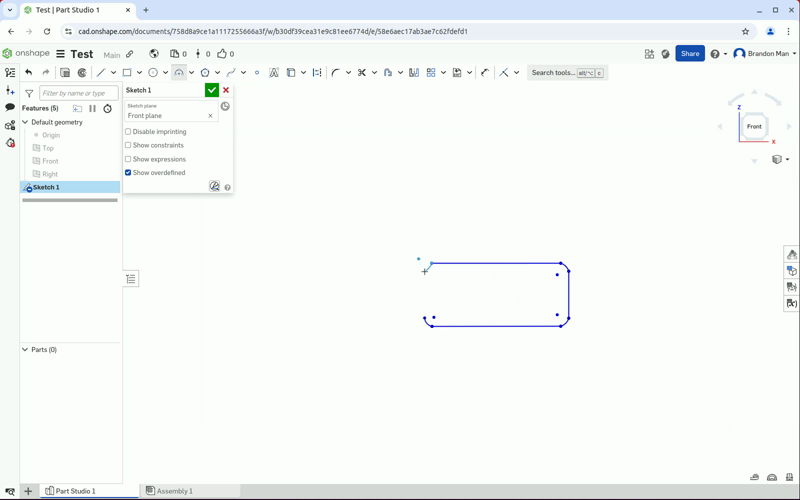
scroll(6)
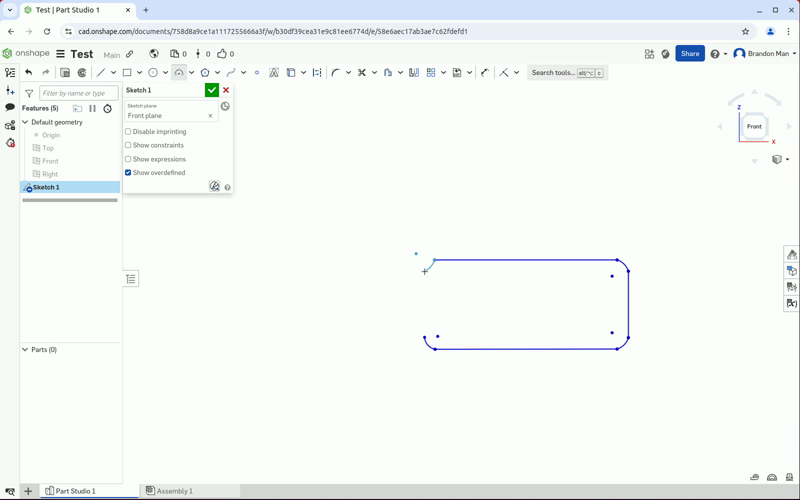
scroll(6)
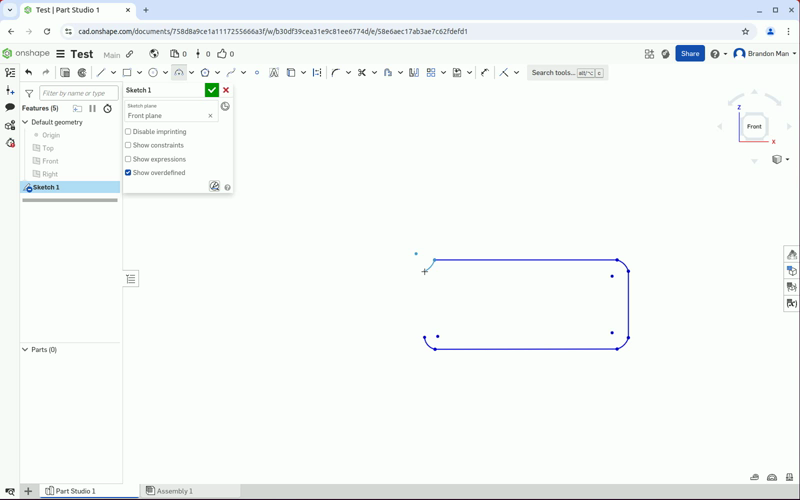
scroll(6)
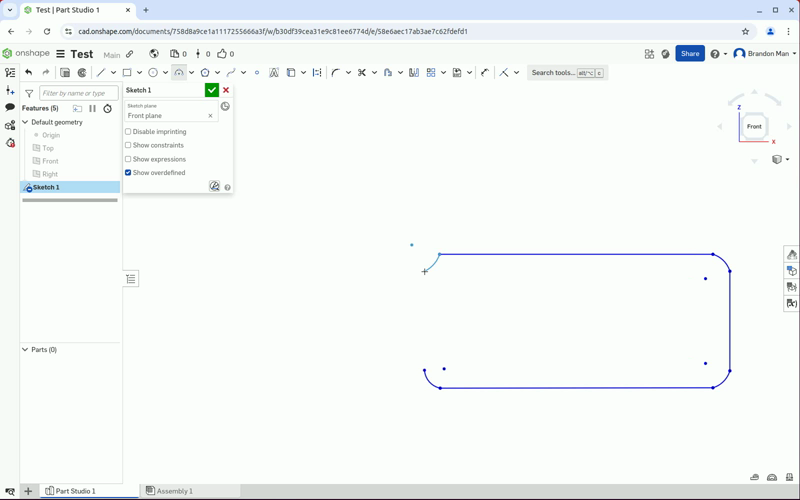
scroll(6)
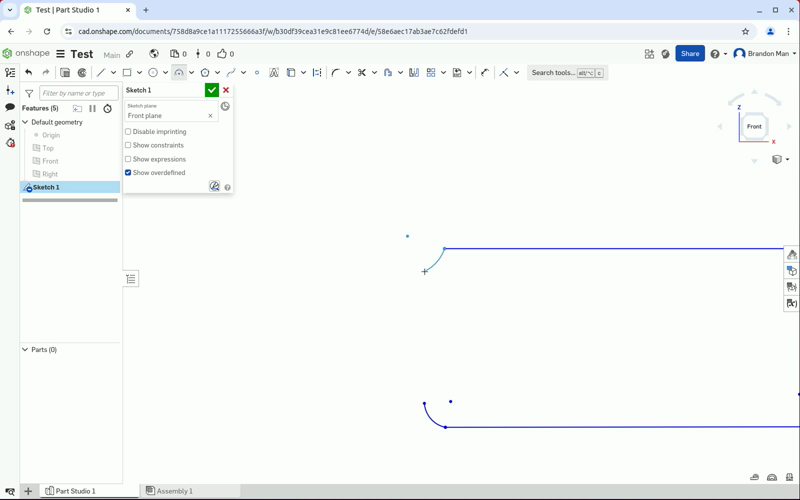
scroll(6)
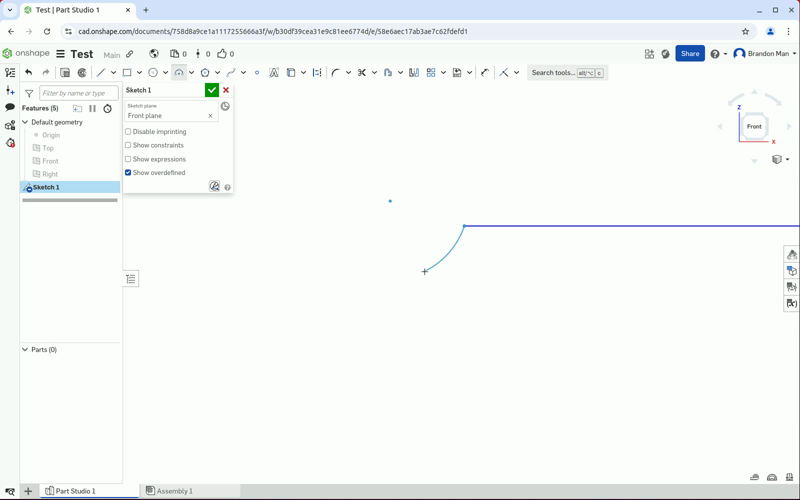
click(424, 271)
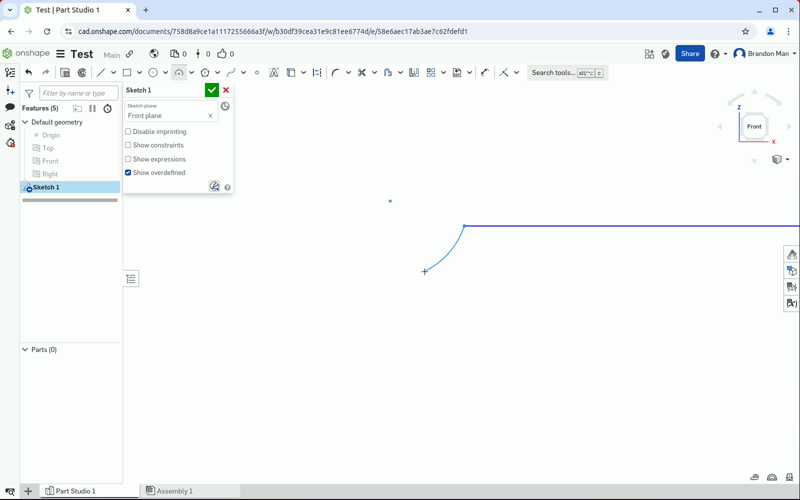
scroll(-6)
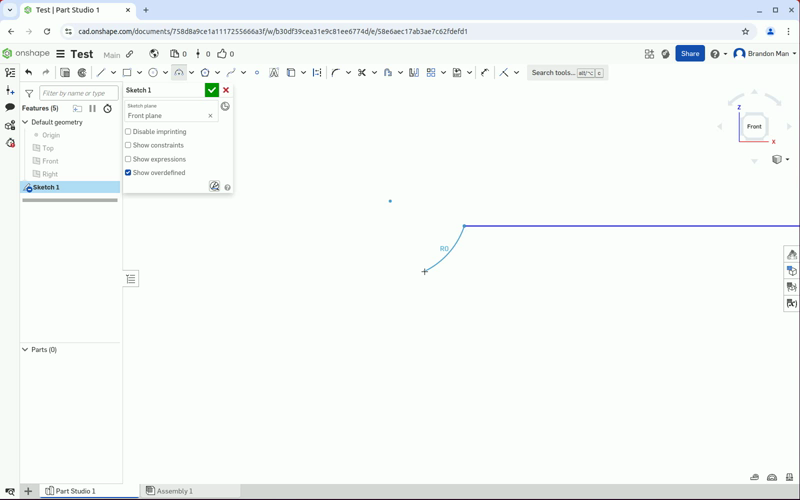
scroll(-6)
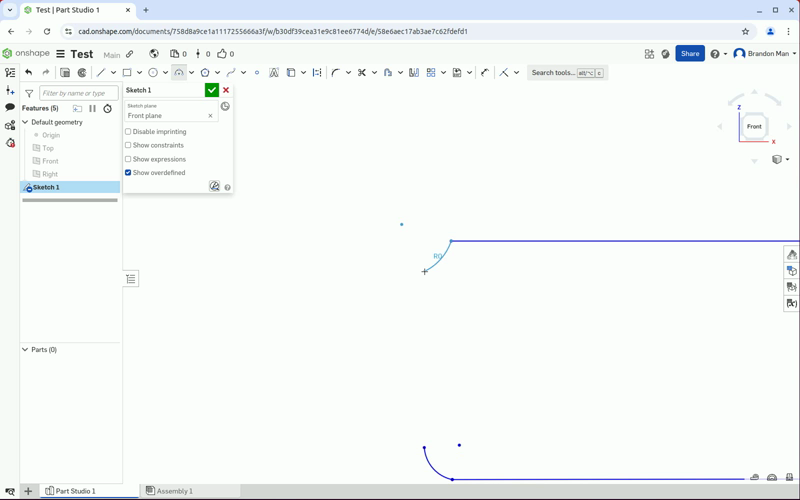
scroll(-6)
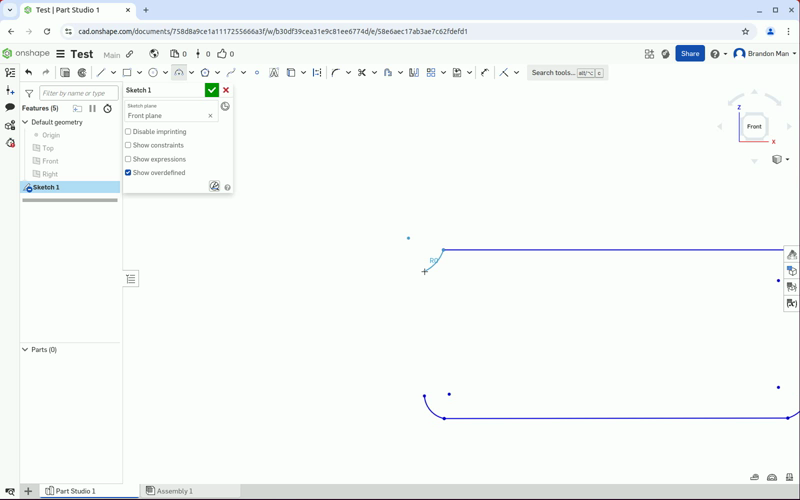
scroll(-6)
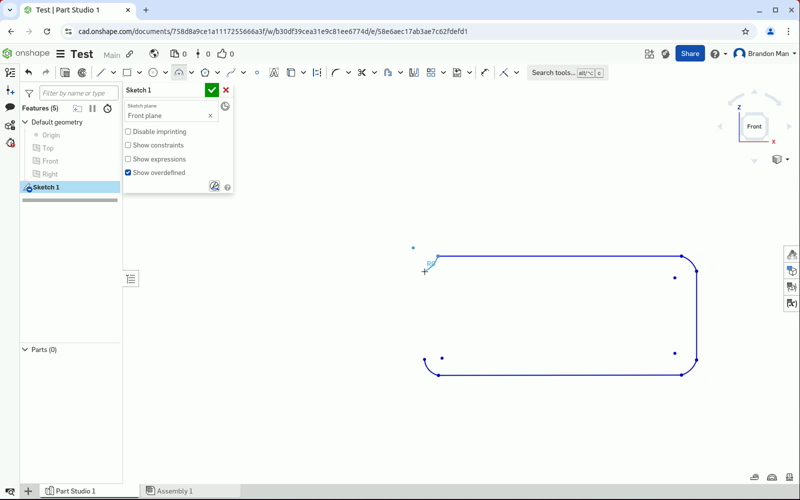
scroll(-6)
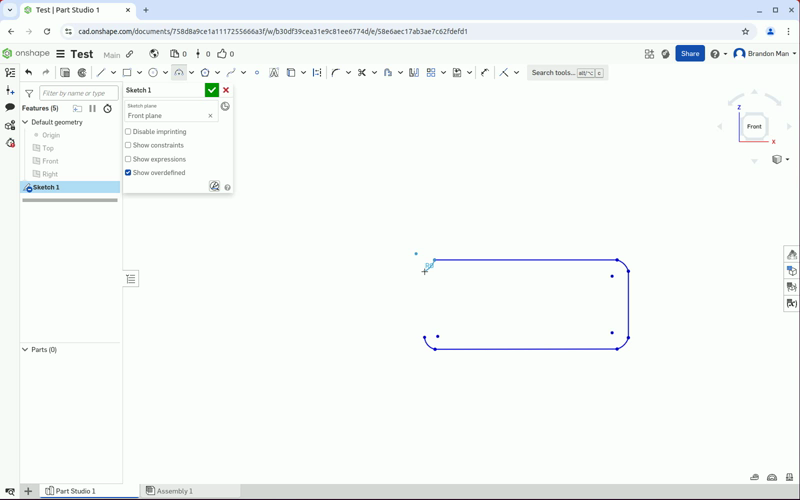
scroll(-6)
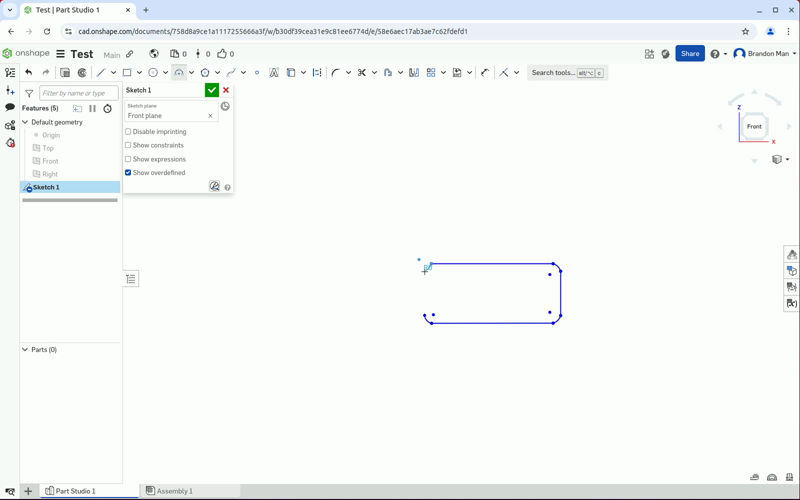
scroll(-6)
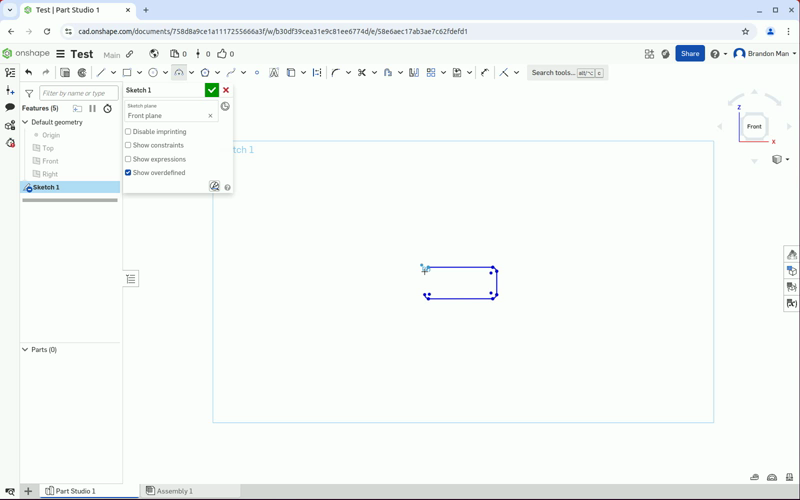
mouse_move(425, 268)
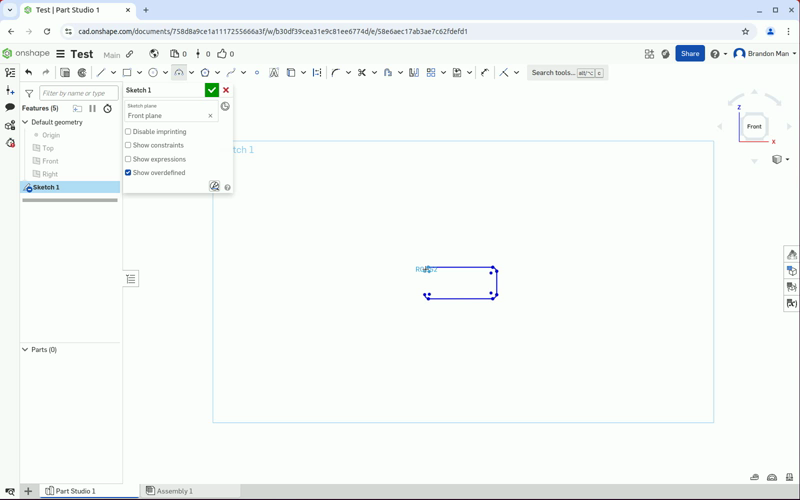
scroll(6)
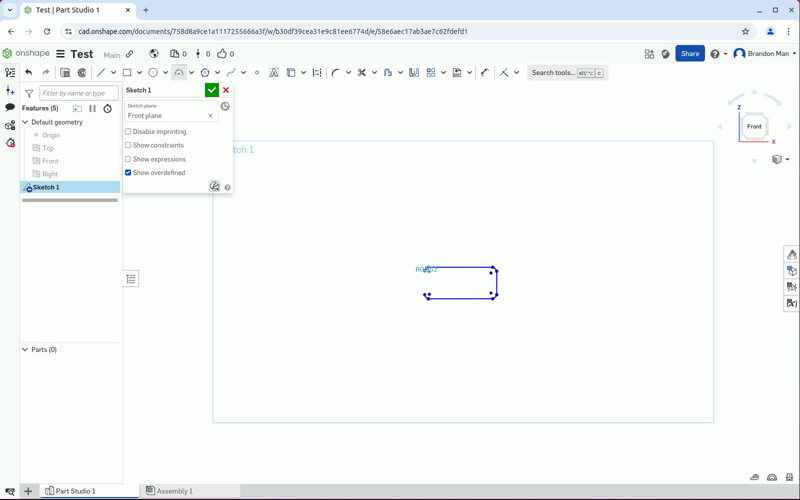
scroll(6)
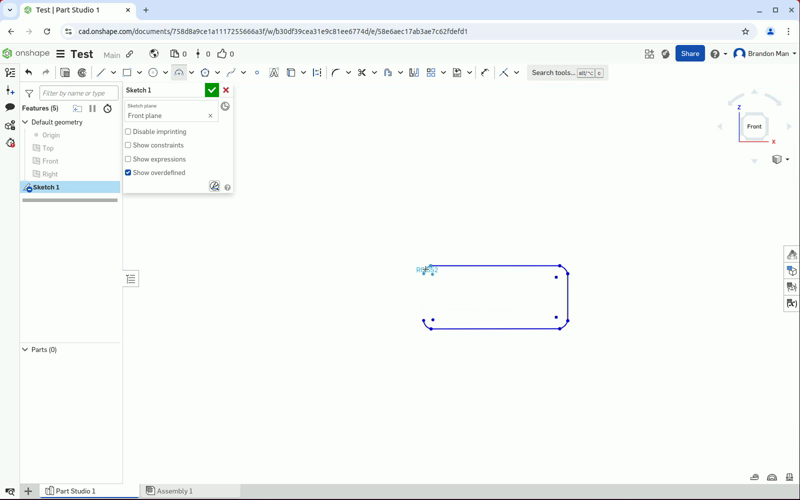
scroll(6)
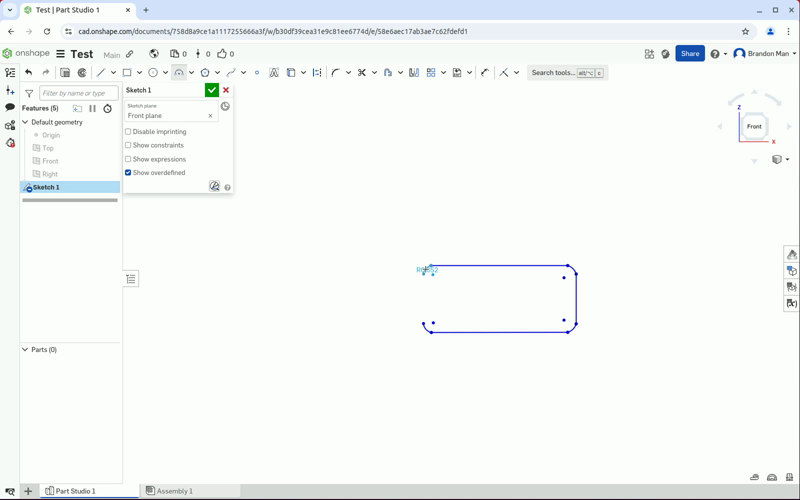
scroll(6)
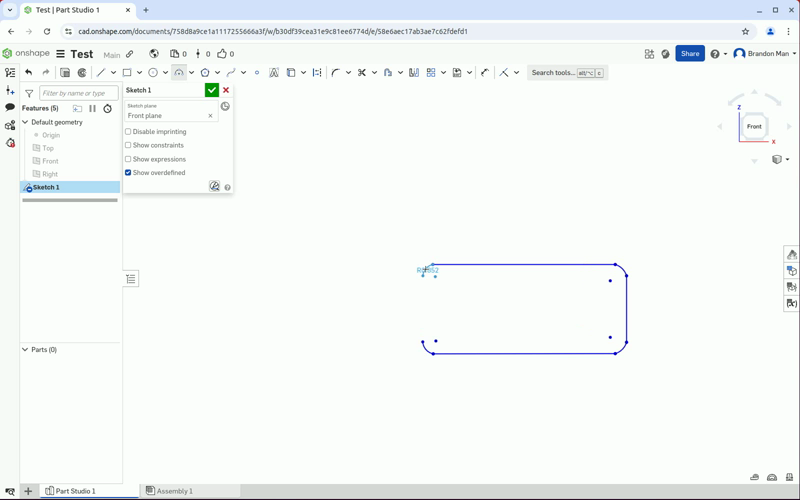
scroll(6)
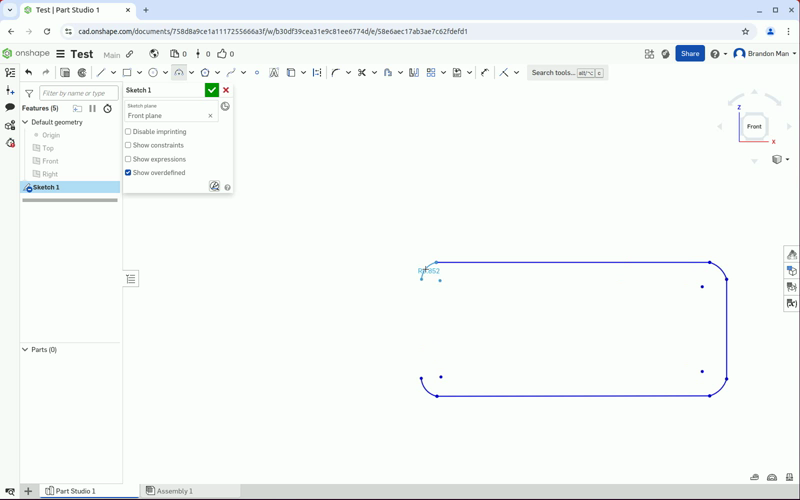
scroll(6)
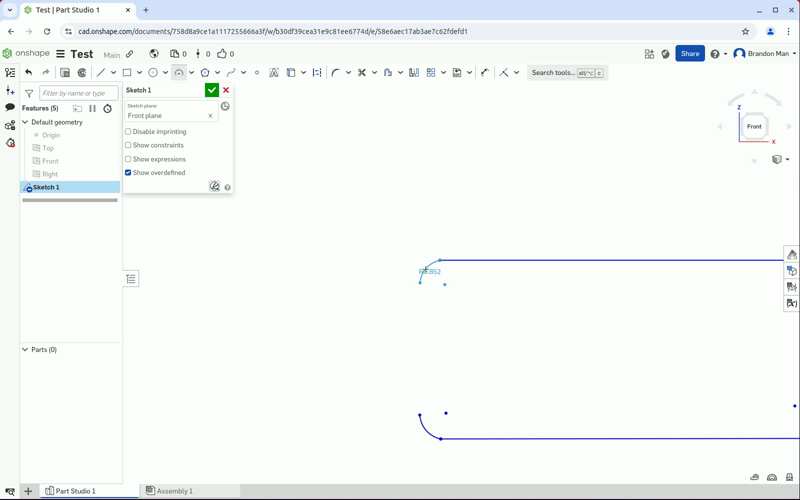
scroll(6)
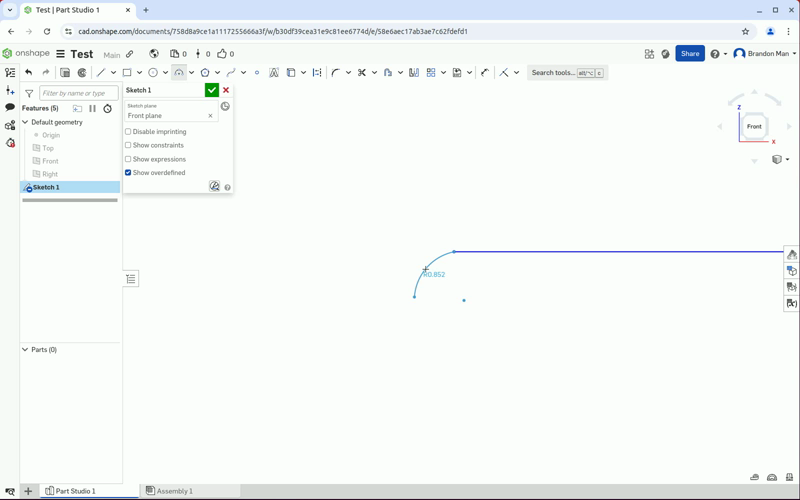
click(425, 268)
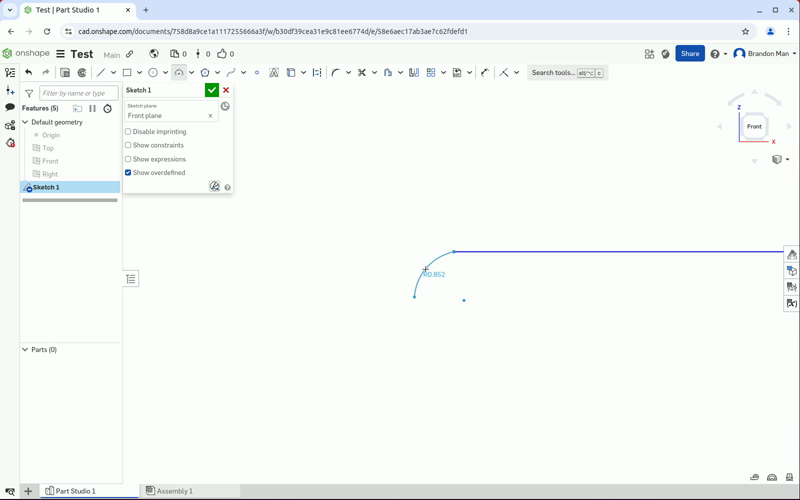
scroll(-6)
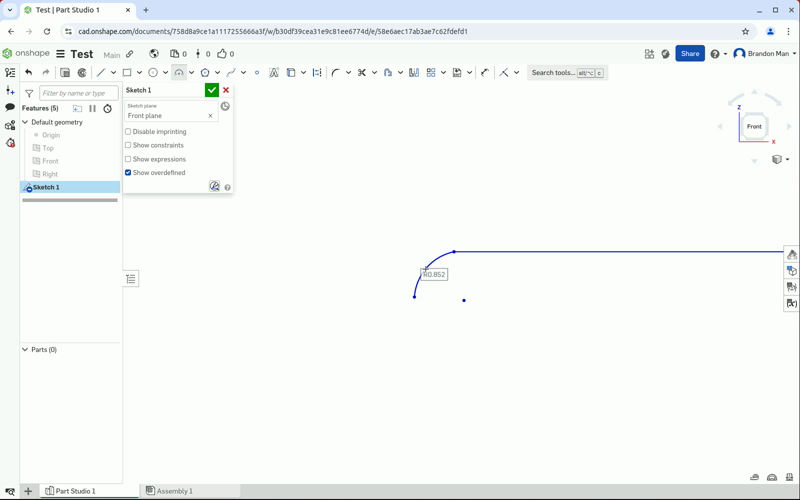
scroll(-6)
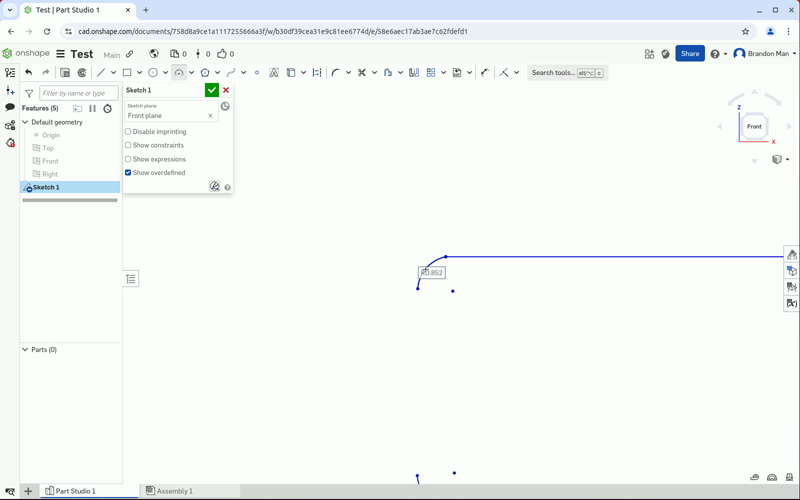
scroll(-6)
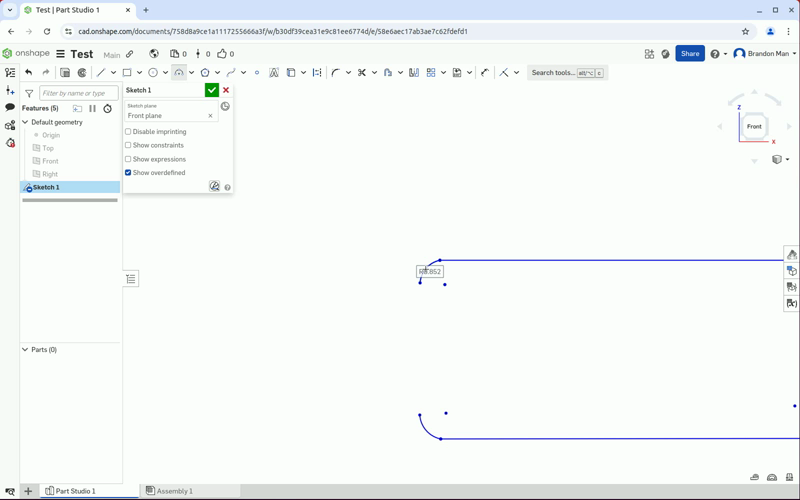
scroll(-6)
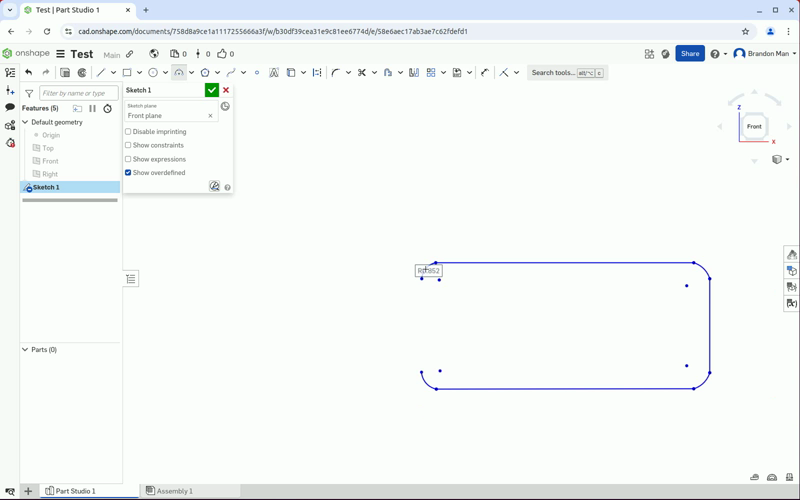
scroll(-6)
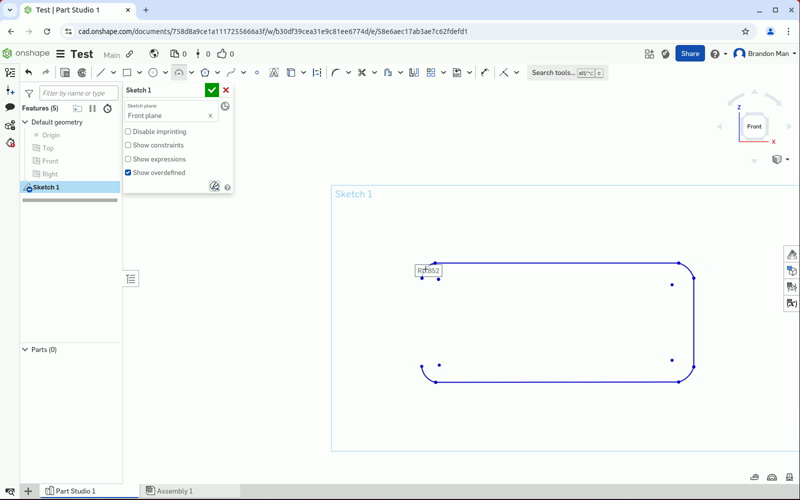
scroll(-6)
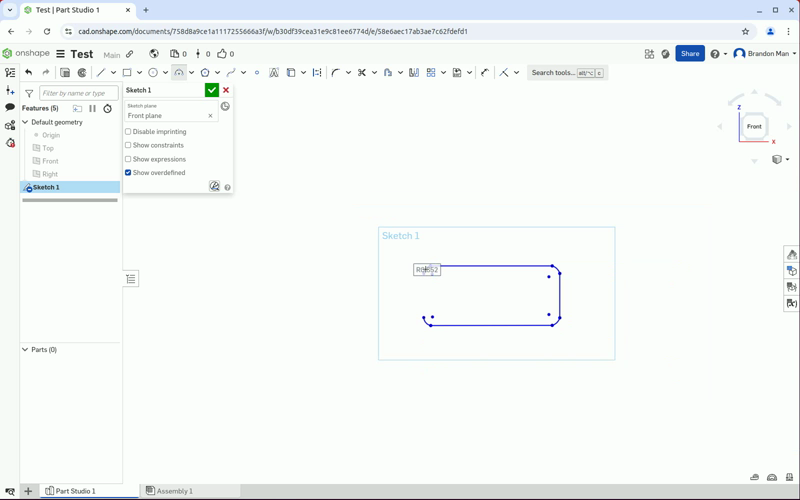
scroll(-6)
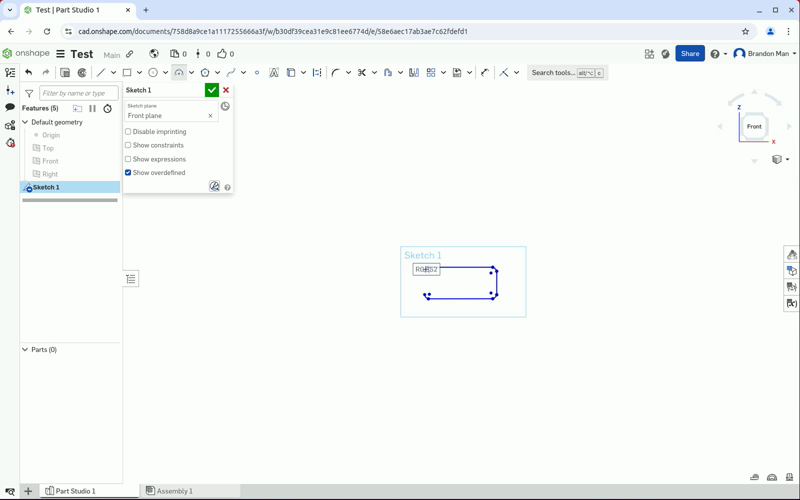
key_up(shift)
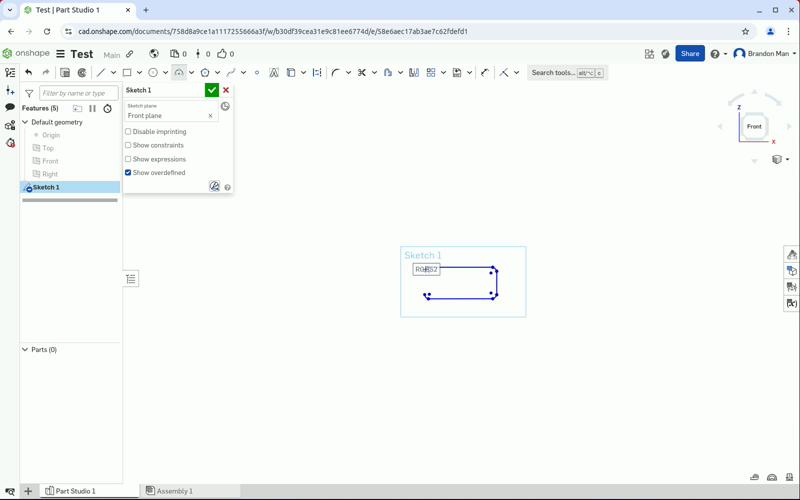
key(esc)
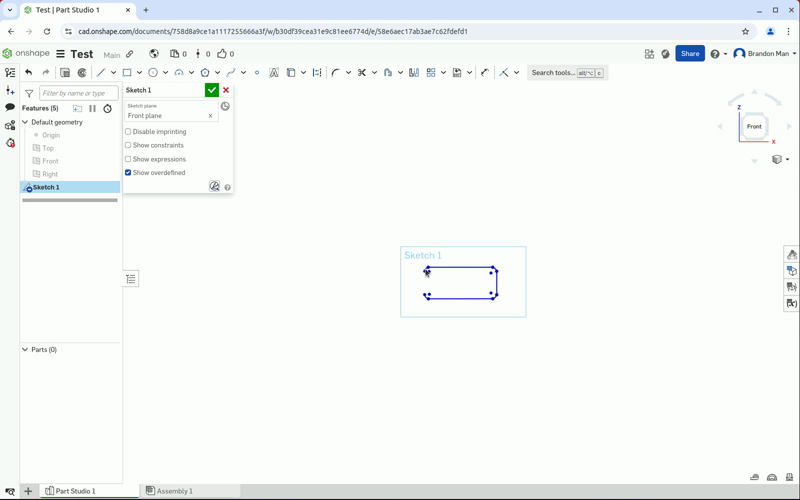
key(l)
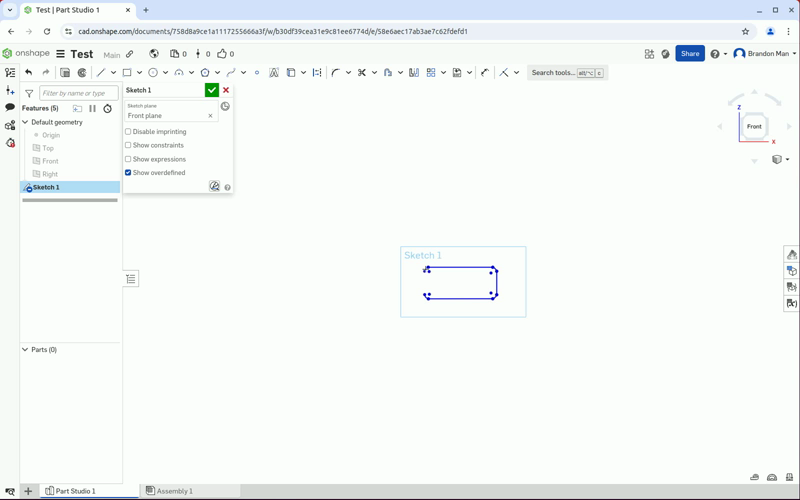
mouse_move(424, 271)
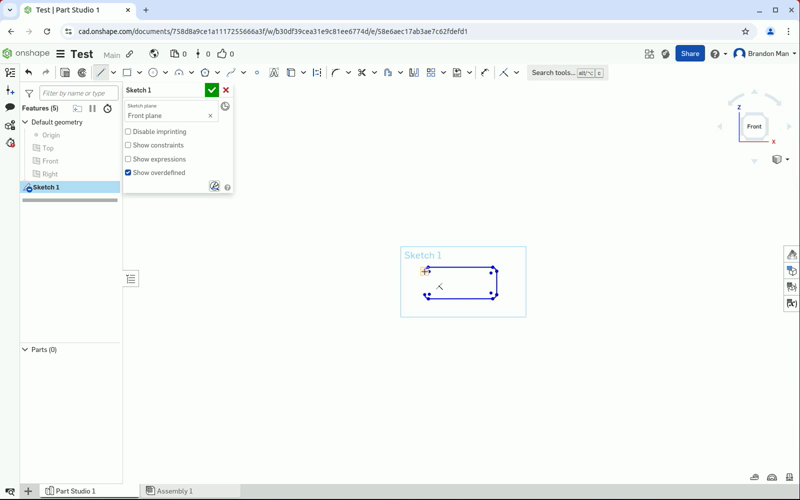
scroll(6)
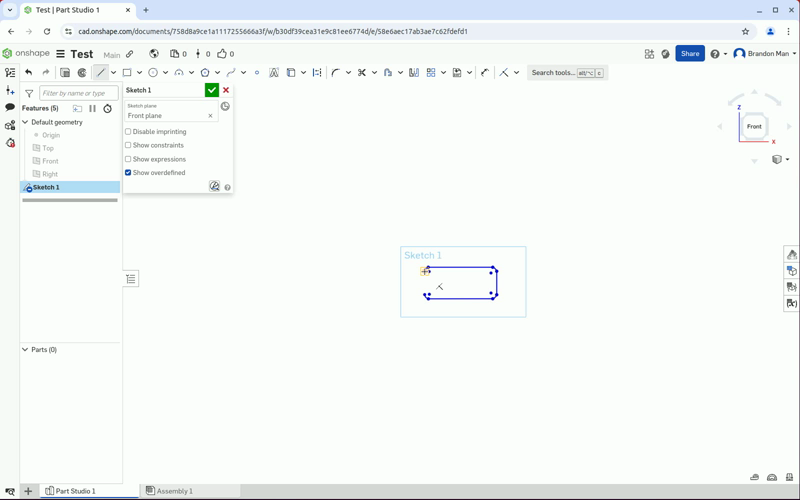
scroll(6)
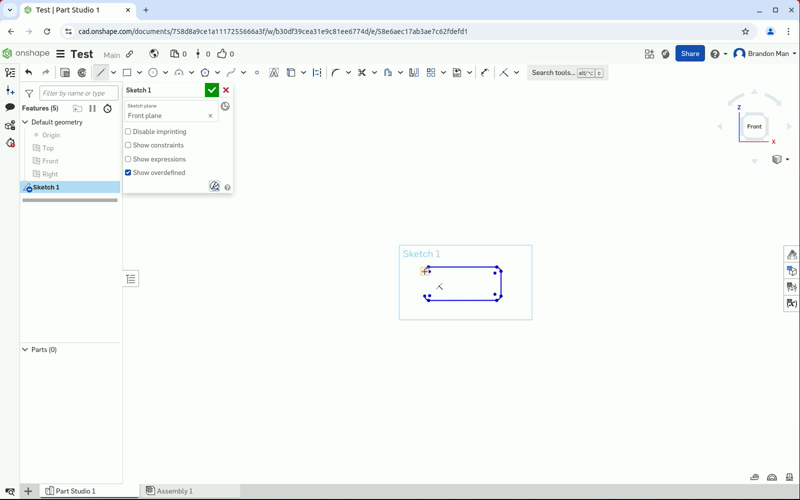
scroll(6)
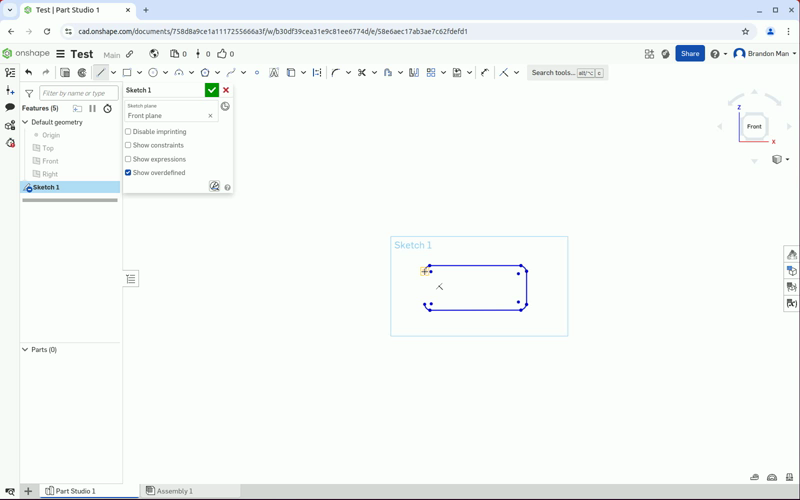
scroll(6)
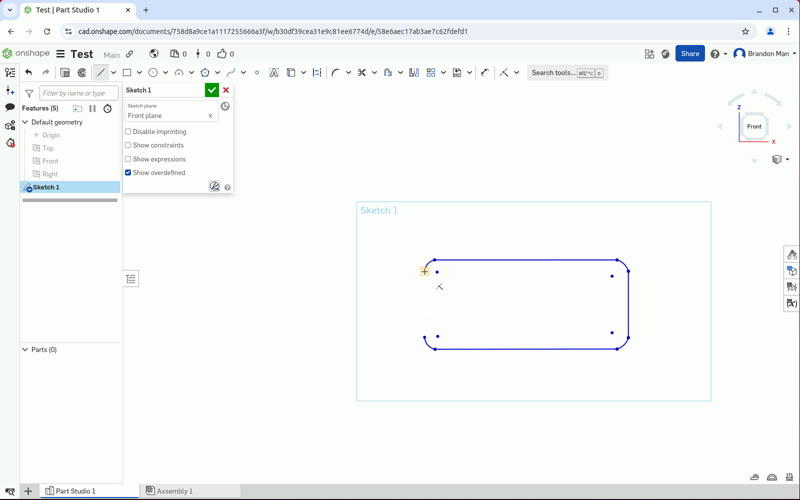
scroll(6)
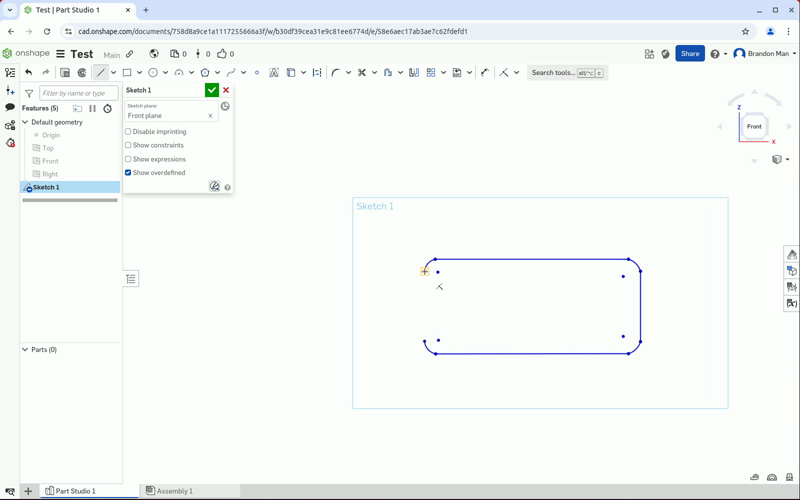
scroll(6)
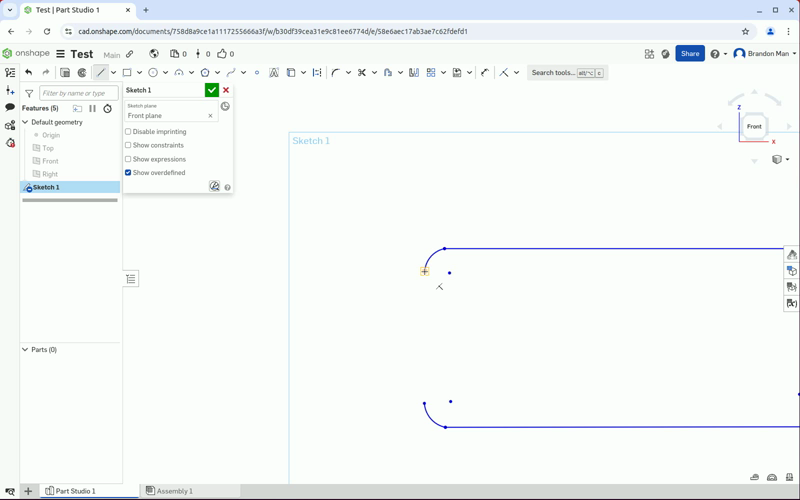
scroll(6)
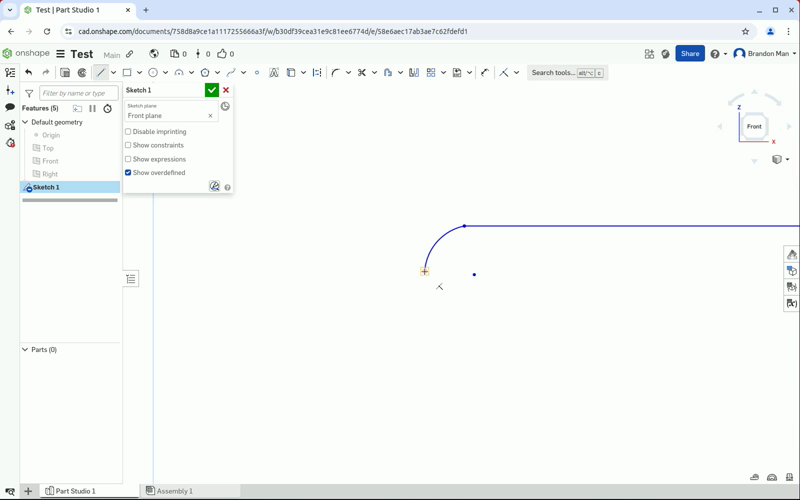
click(424, 271)
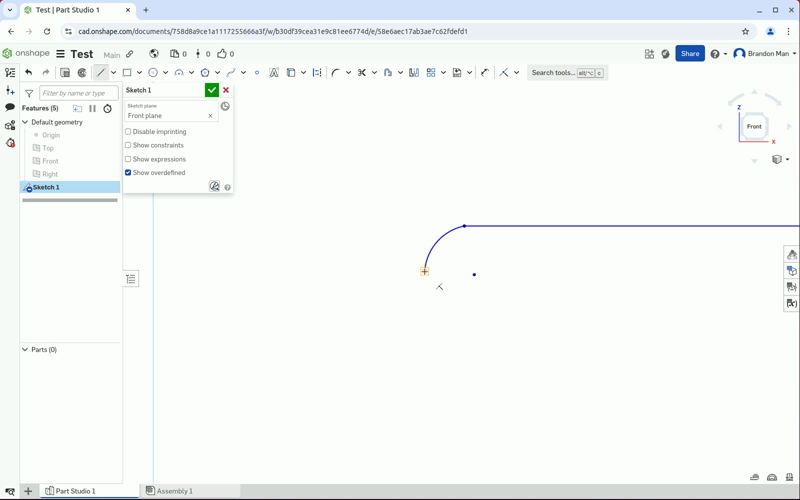
scroll(-6)
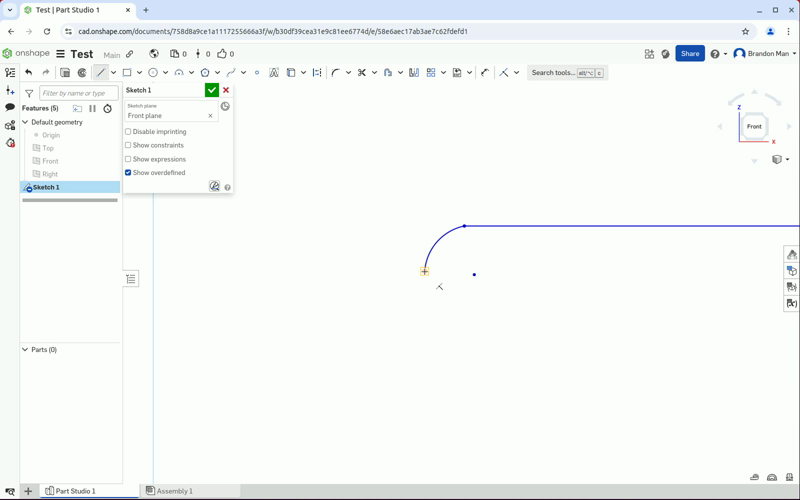
scroll(-6)
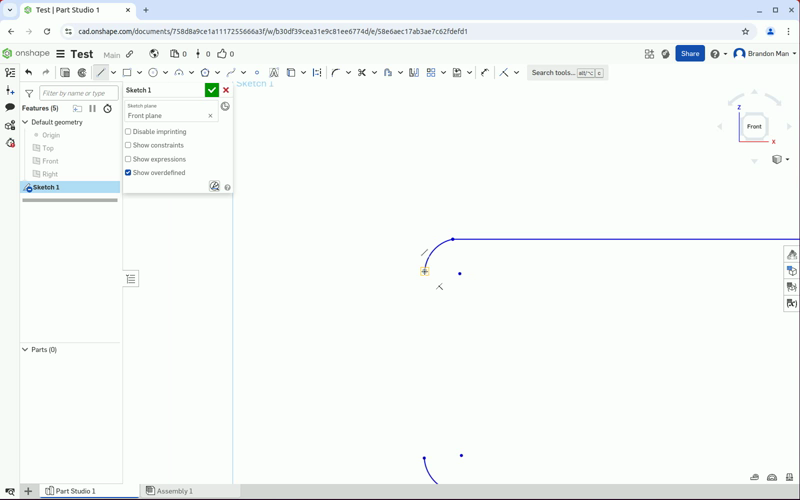
scroll(-6)
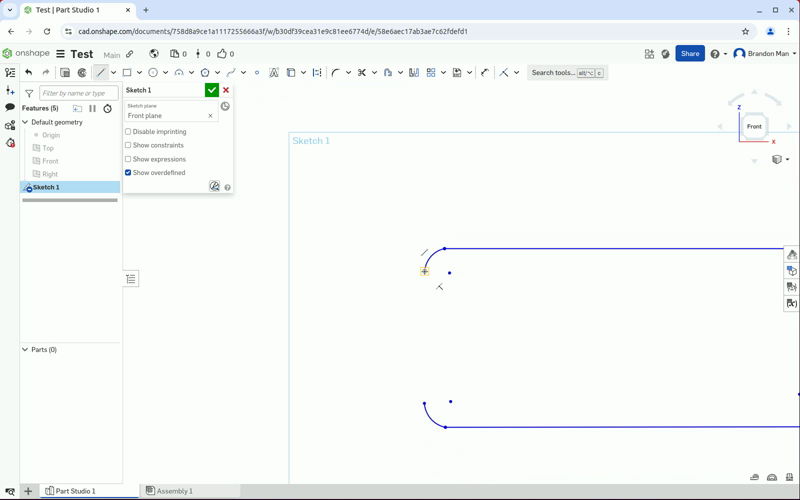
scroll(-6)
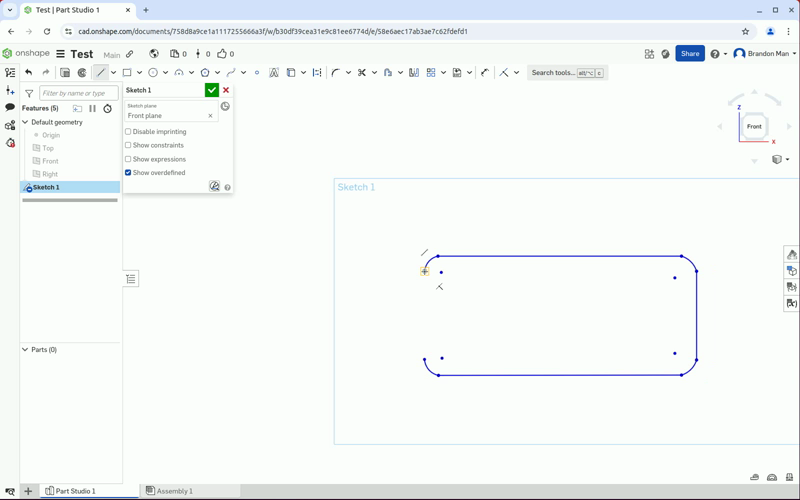
scroll(-6)
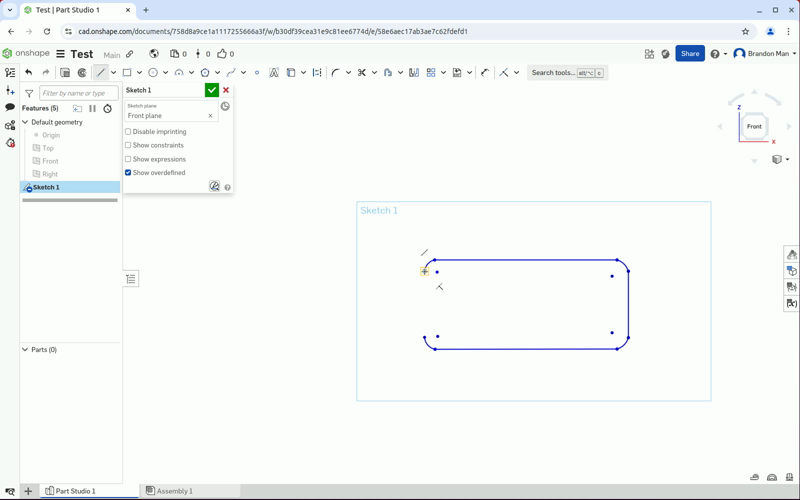
scroll(-6)
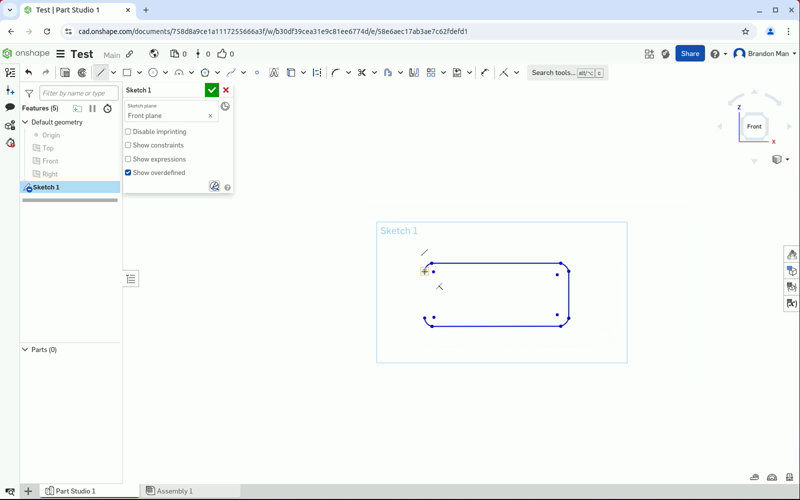
scroll(-6)
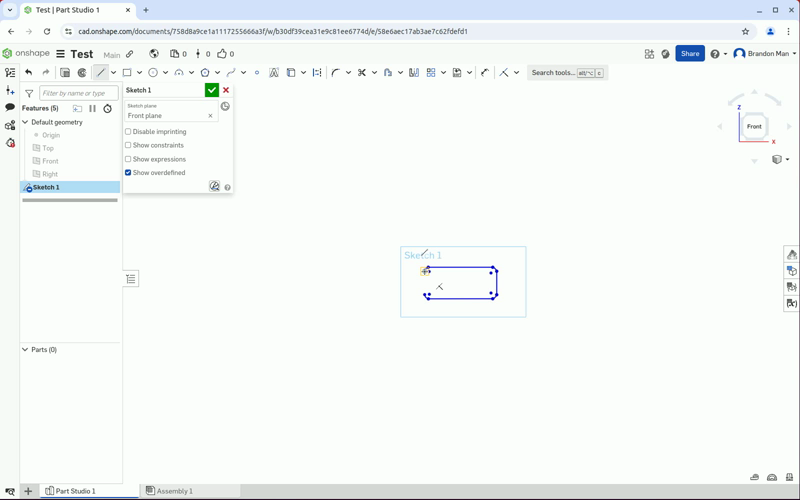
mouse_move(454, 271)
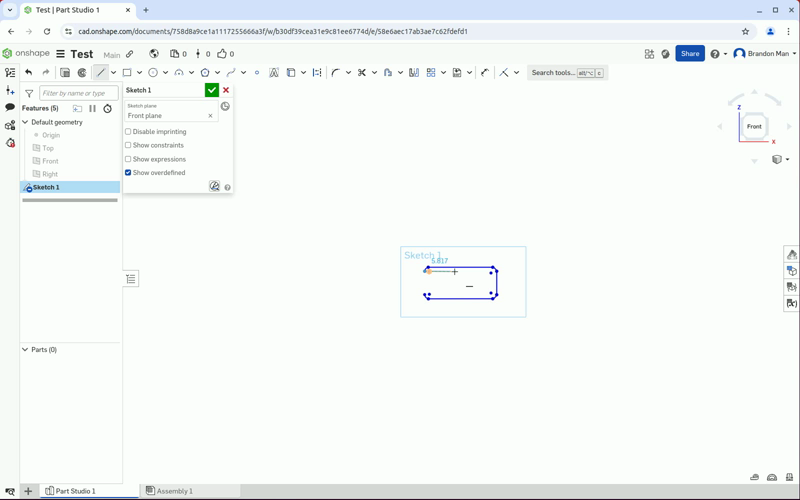
key_down(shift)
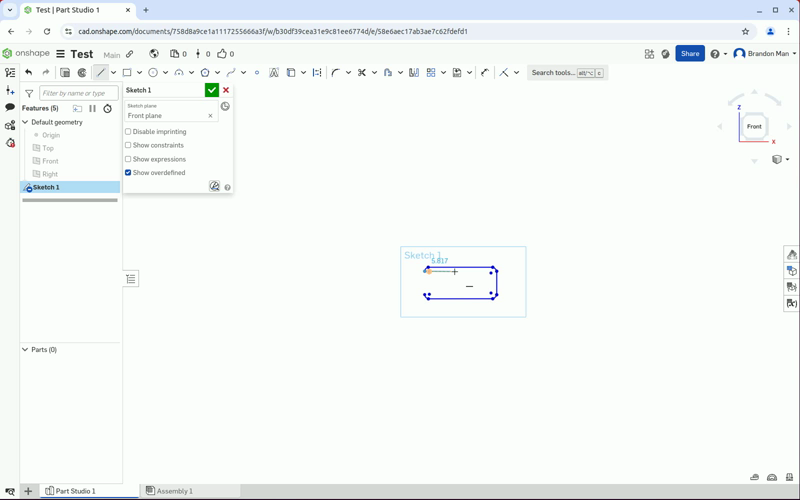
mouse_move(424, 294)
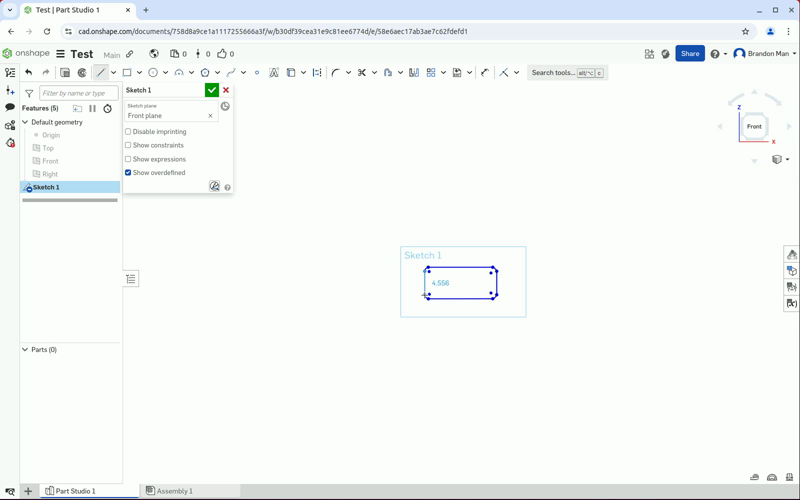
scroll(6)
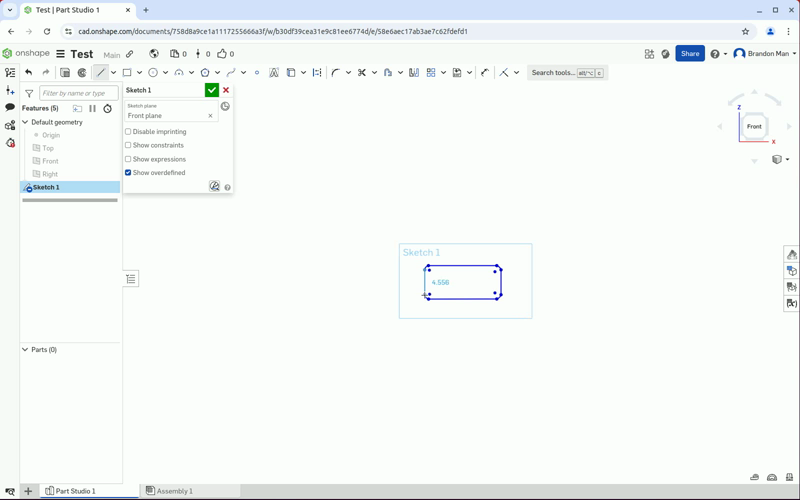
scroll(6)
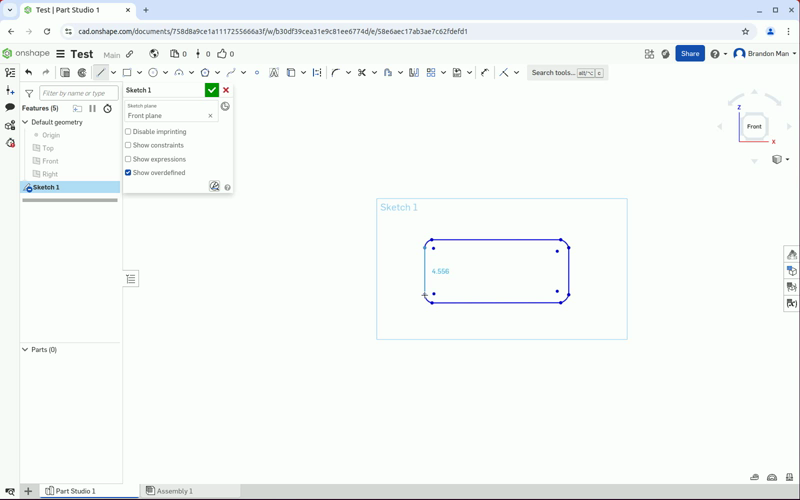
scroll(6)
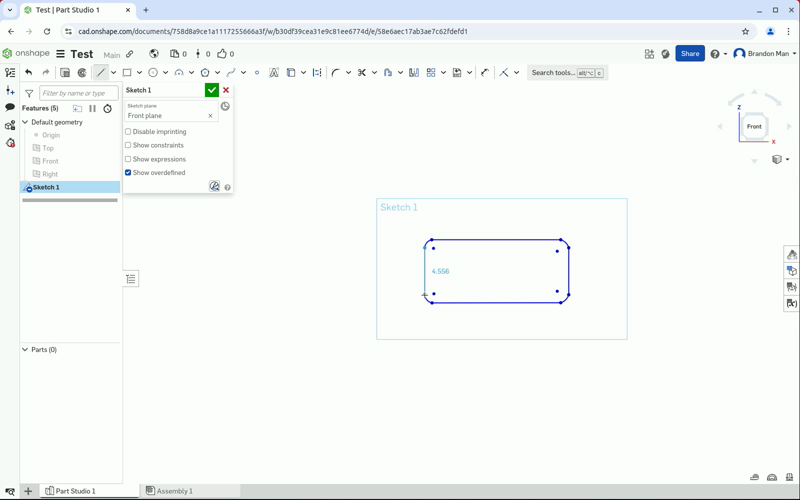
scroll(6)
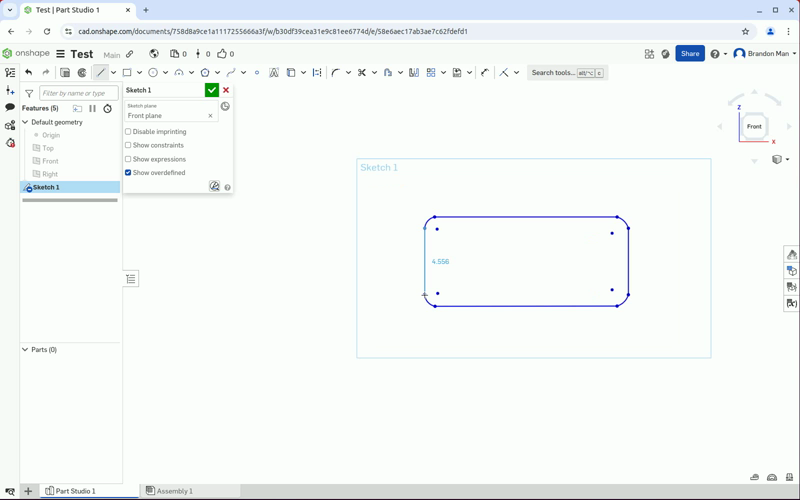
scroll(6)
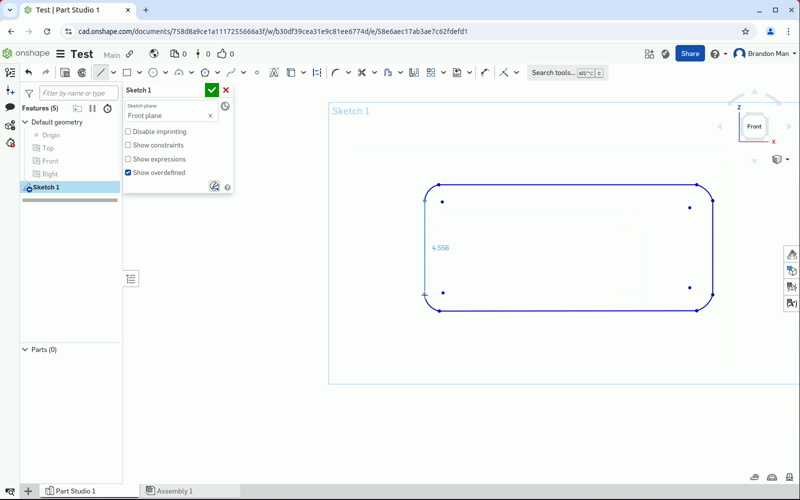
scroll(6)
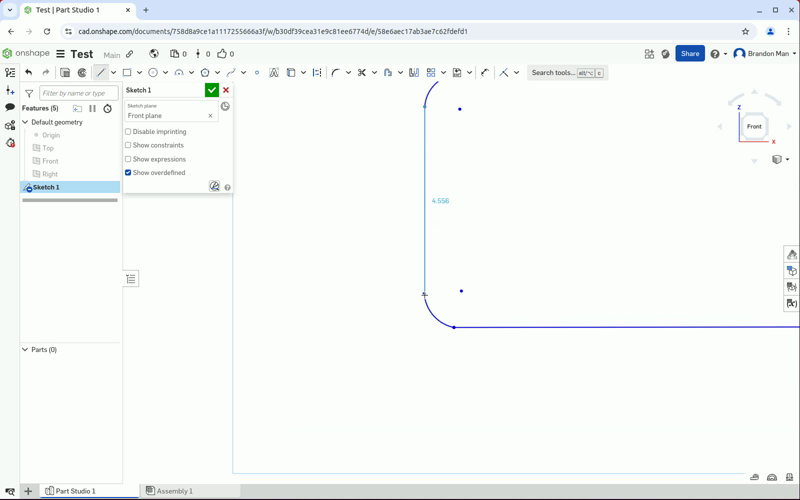
scroll(6)
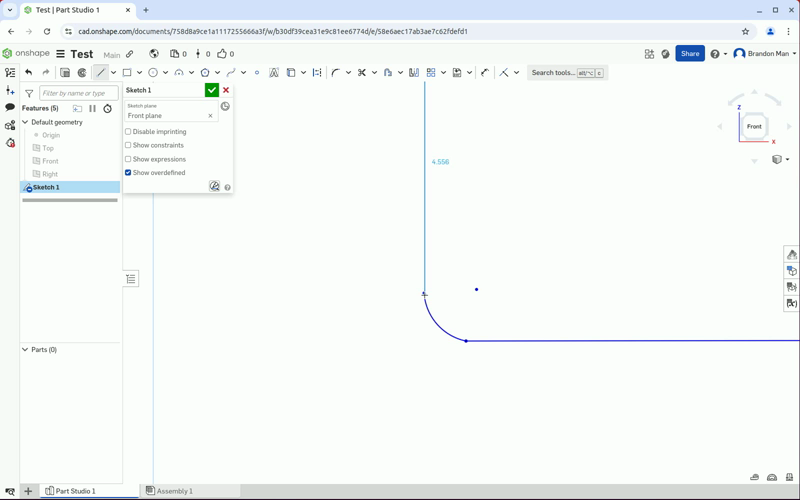
key_up(shift)
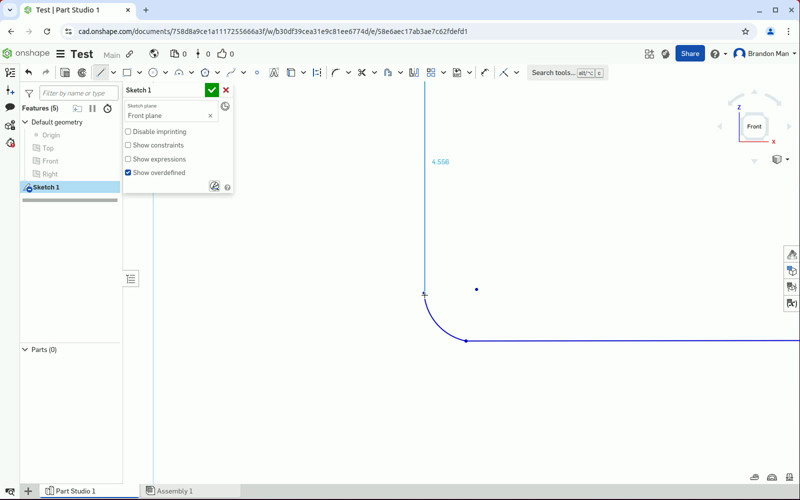
click(424, 294)
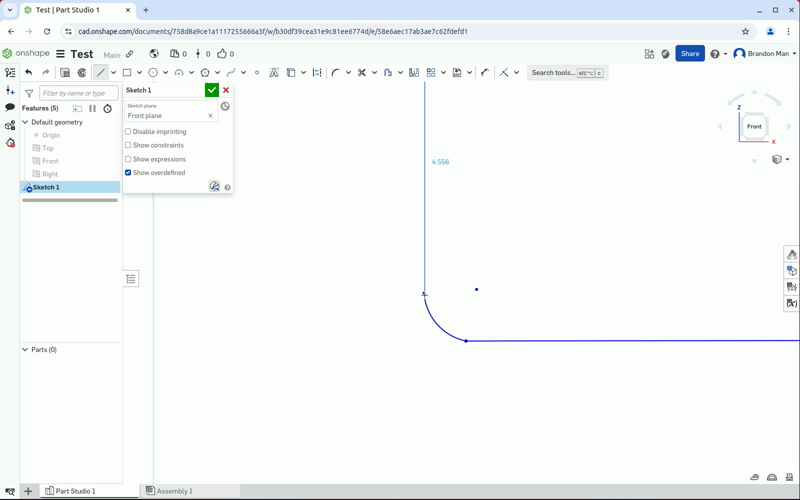
scroll(-6)
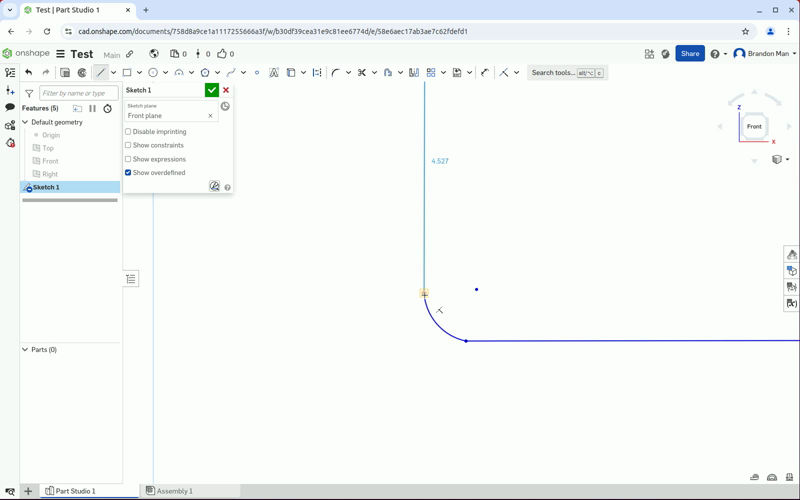
scroll(-6)
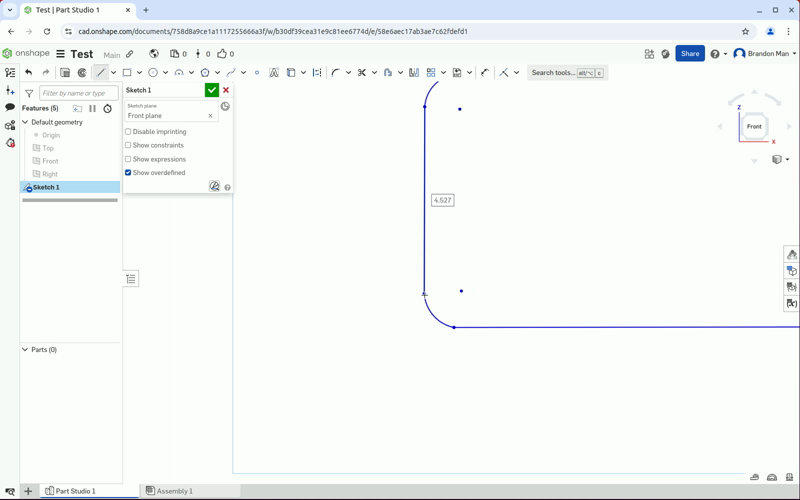
scroll(-6)
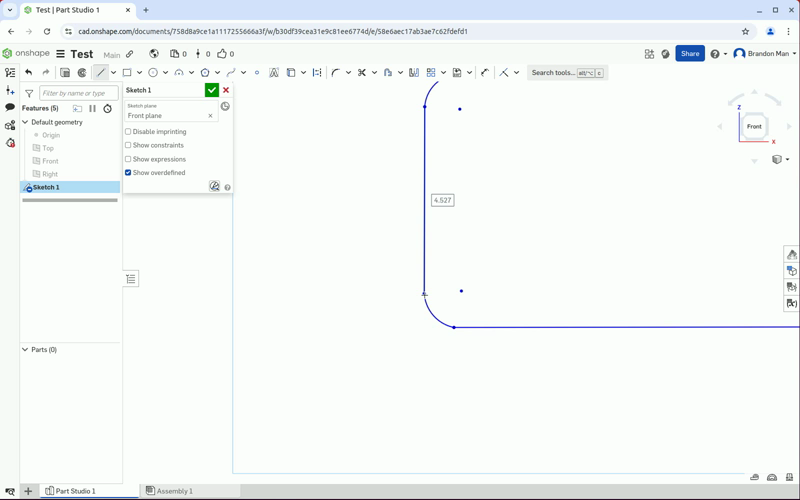
scroll(-6)
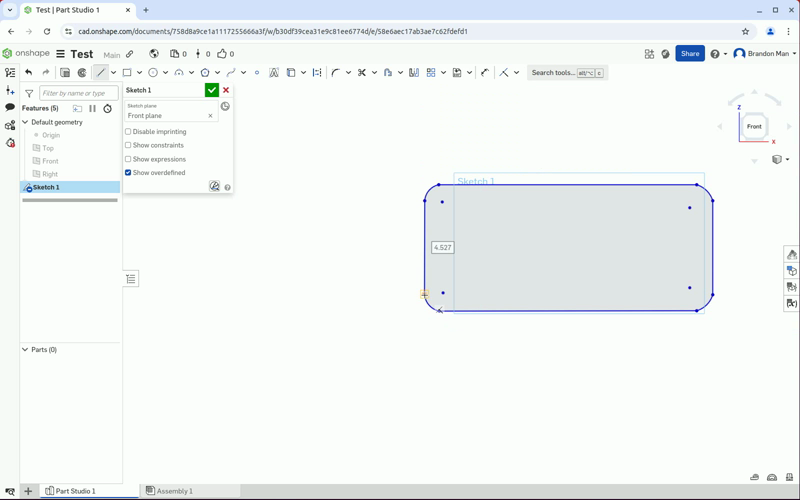
scroll(-6)
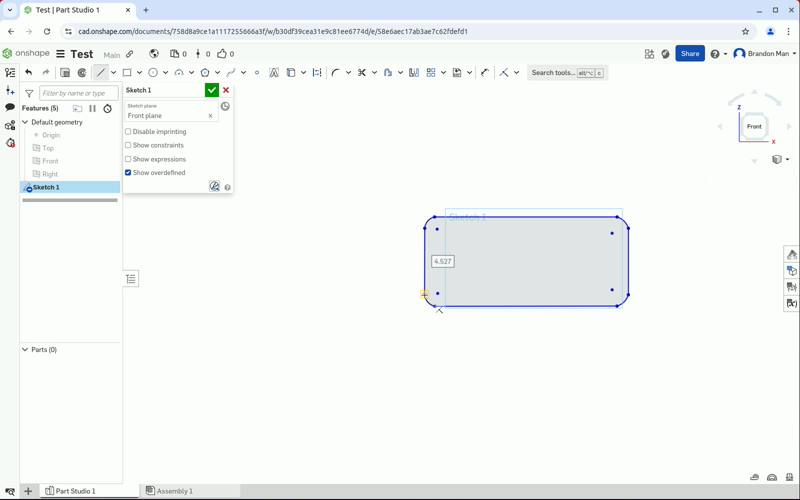
scroll(-6)
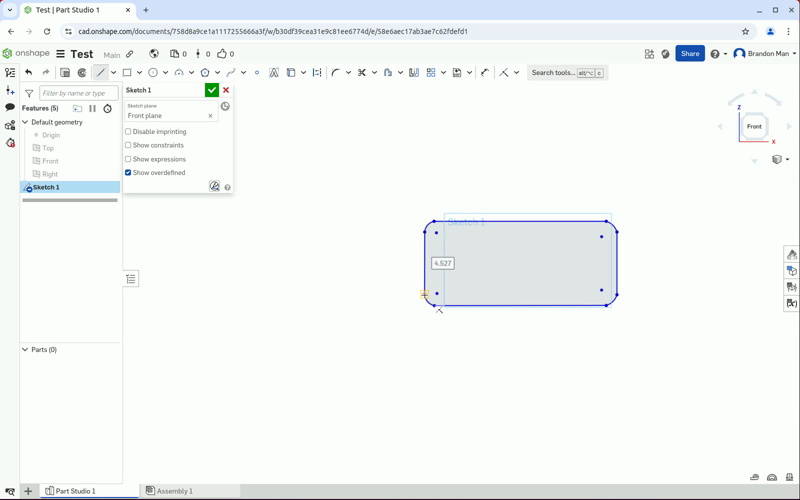
scroll(-6)
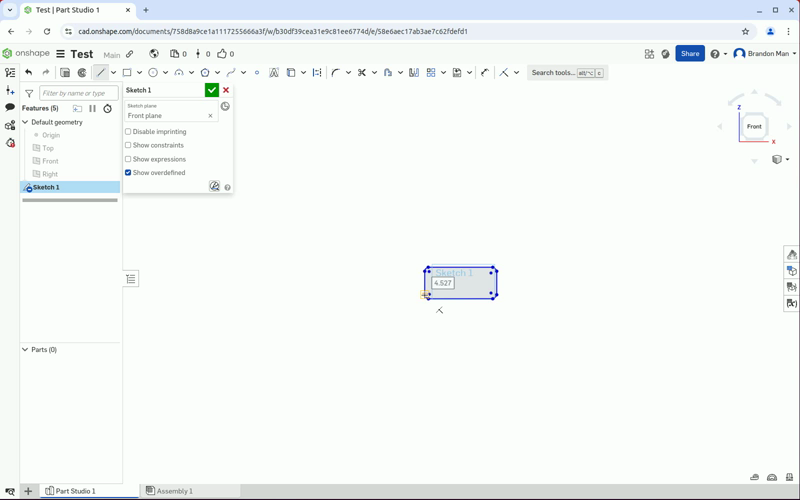
key(esc)
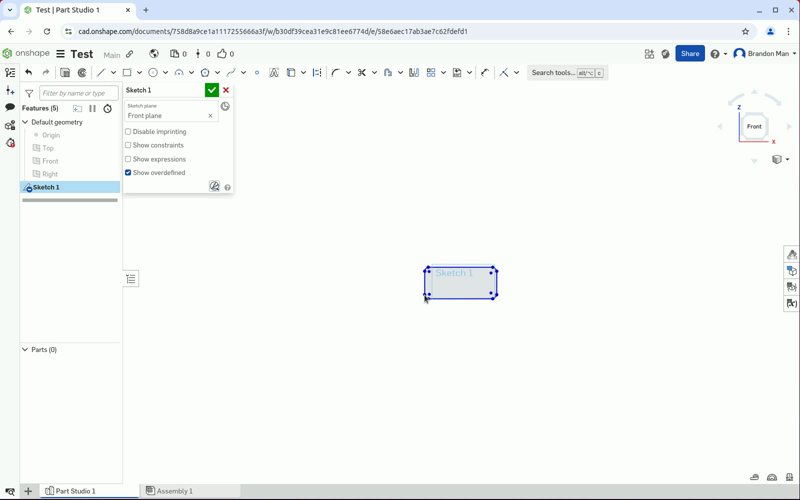
key(a)
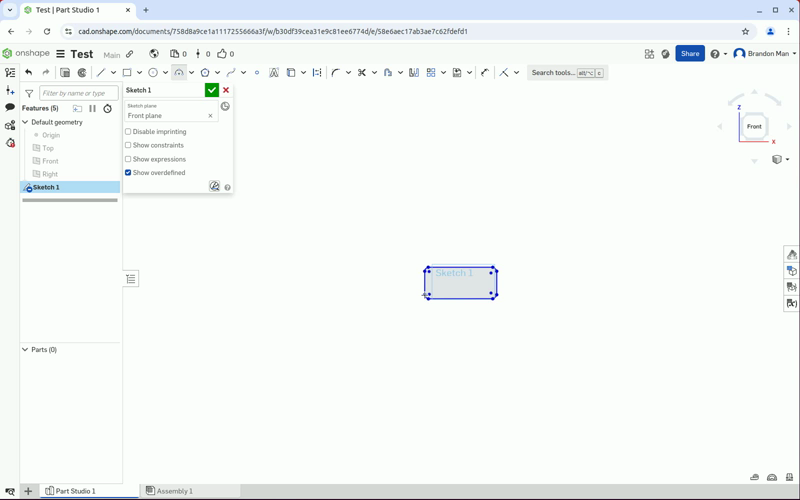
key_down(shift)
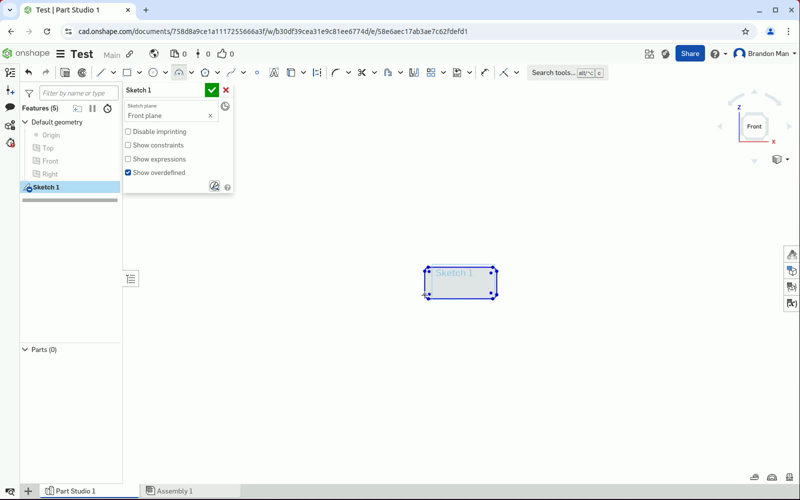
mouse_move(425, 294)
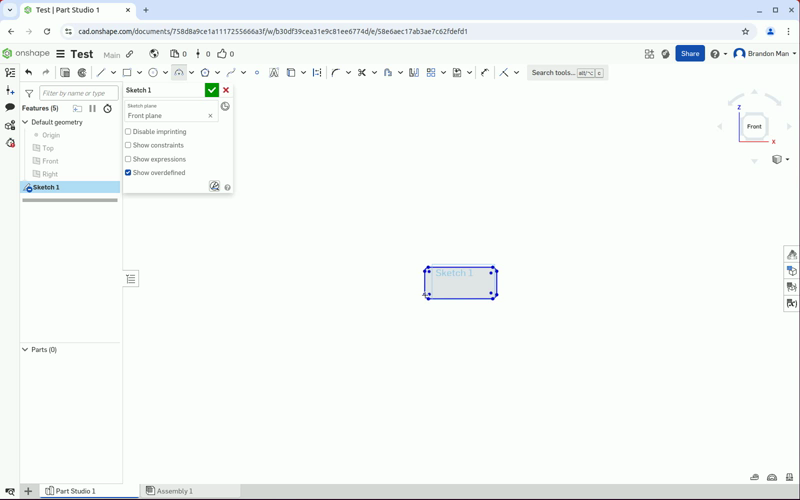
scroll(6)
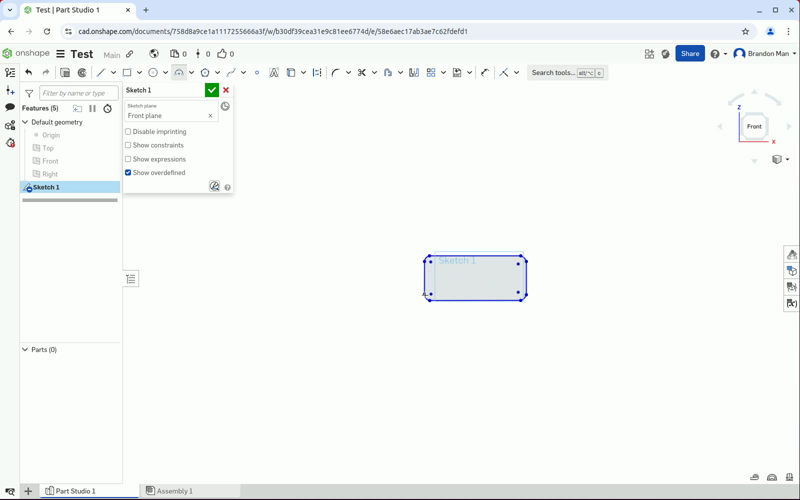
scroll(6)
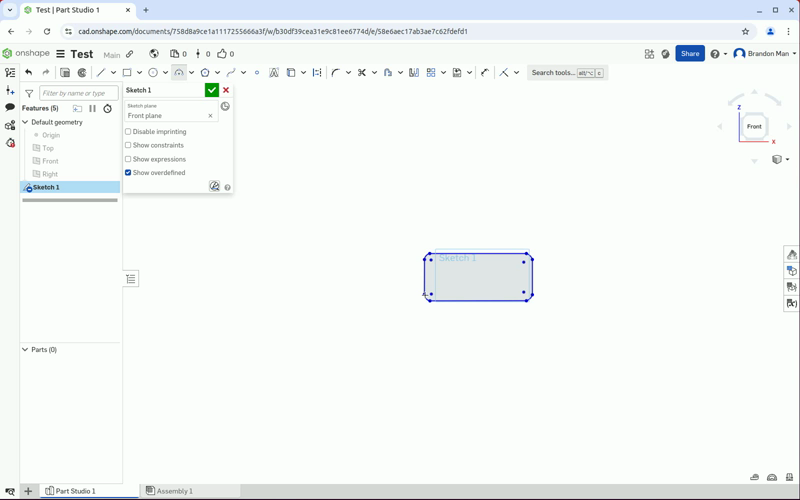
scroll(6)
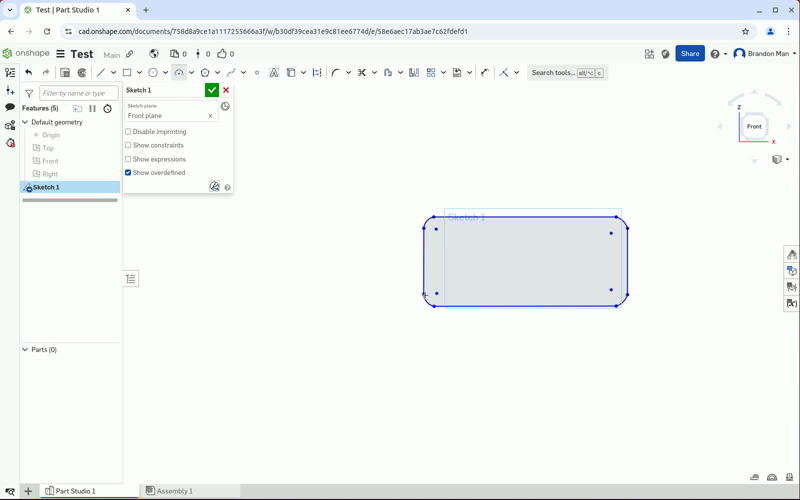
scroll(6)
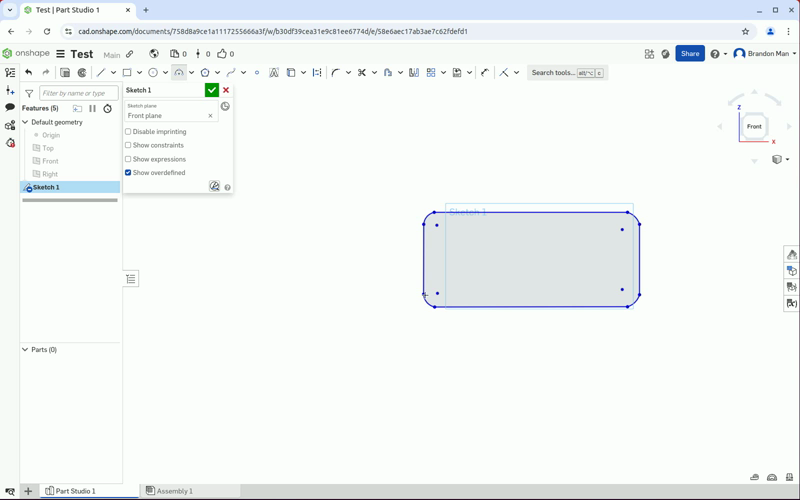
scroll(6)
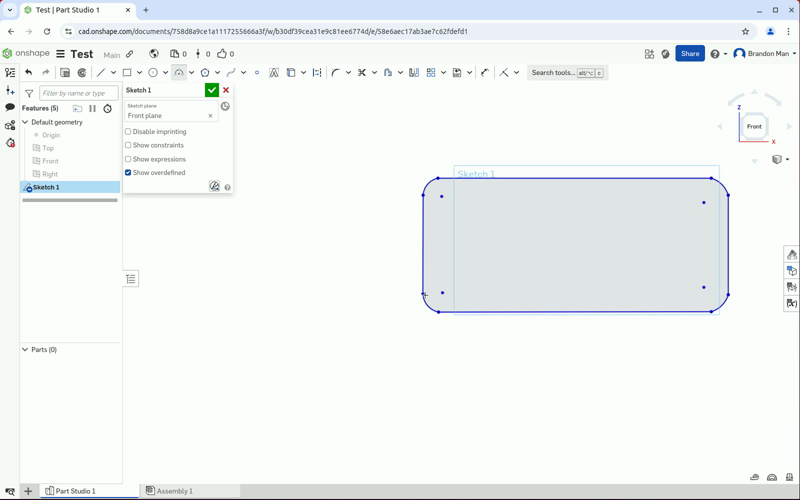
scroll(6)
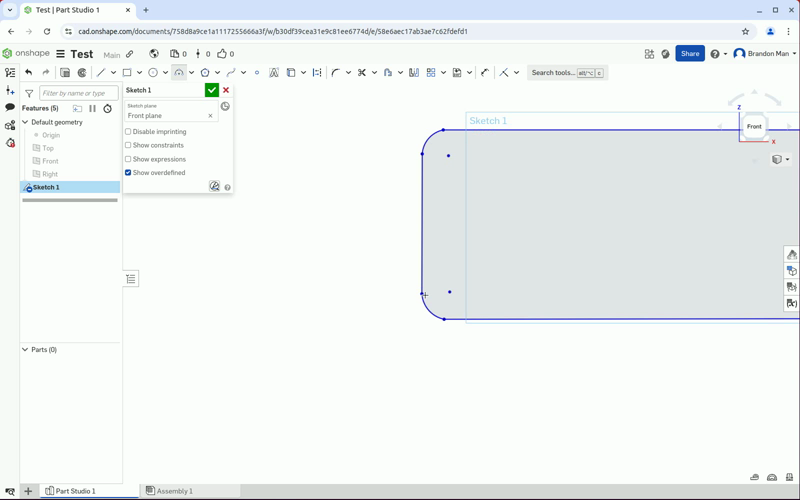
scroll(6)
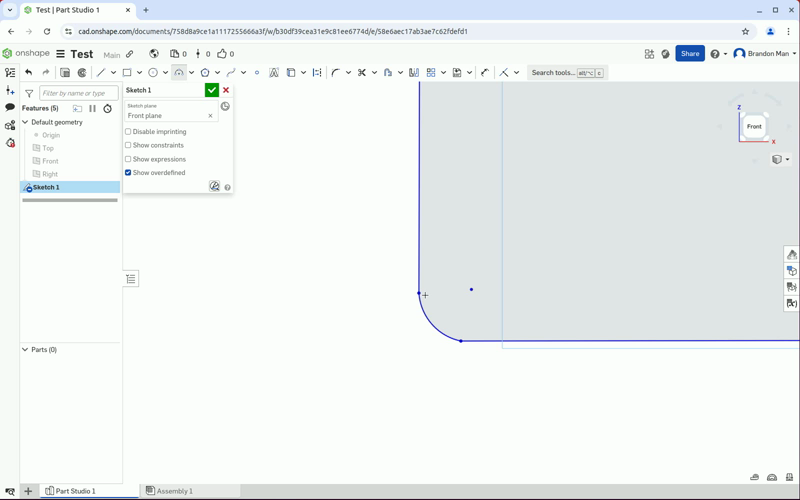
click(425, 294)
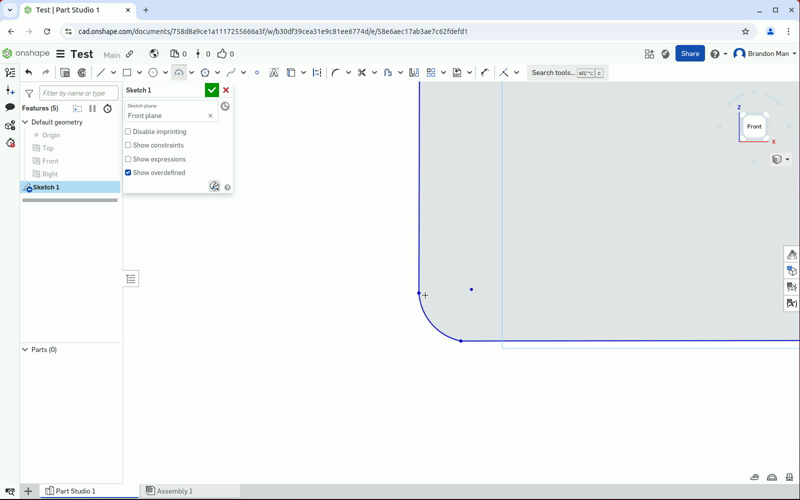
scroll(-6)
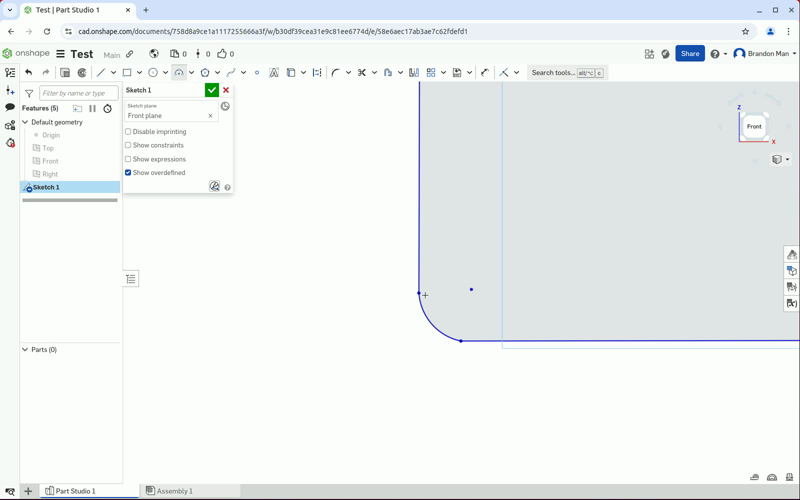
scroll(-6)
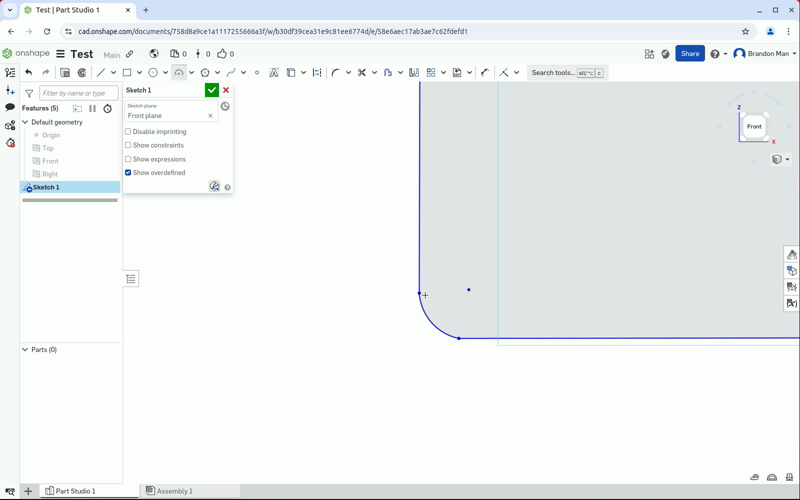
scroll(-6)
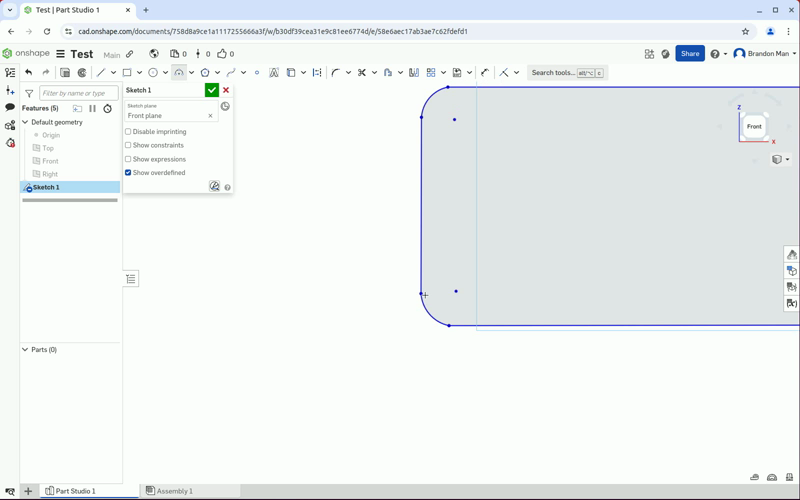
scroll(-6)
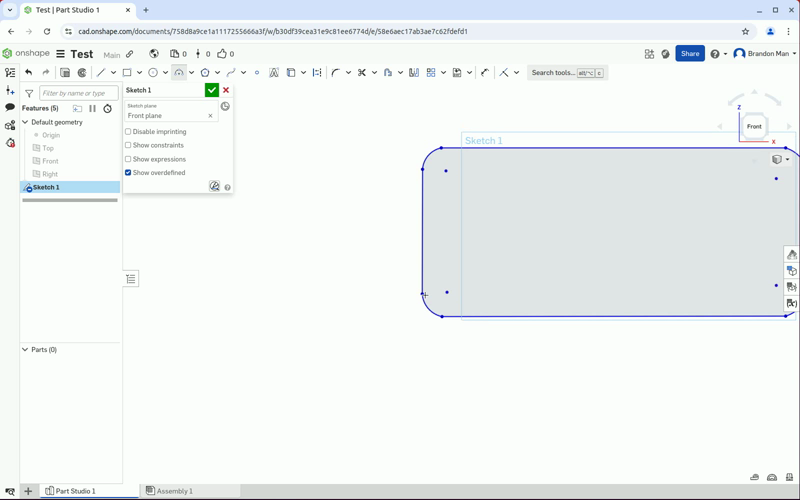
scroll(-6)
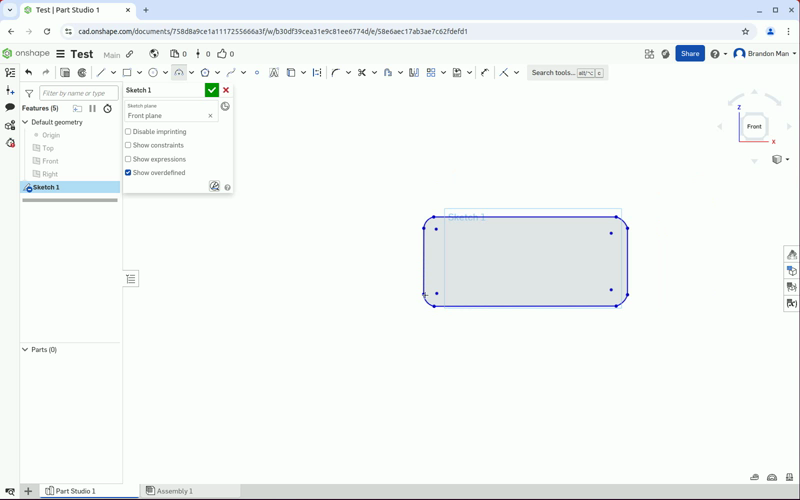
scroll(-6)
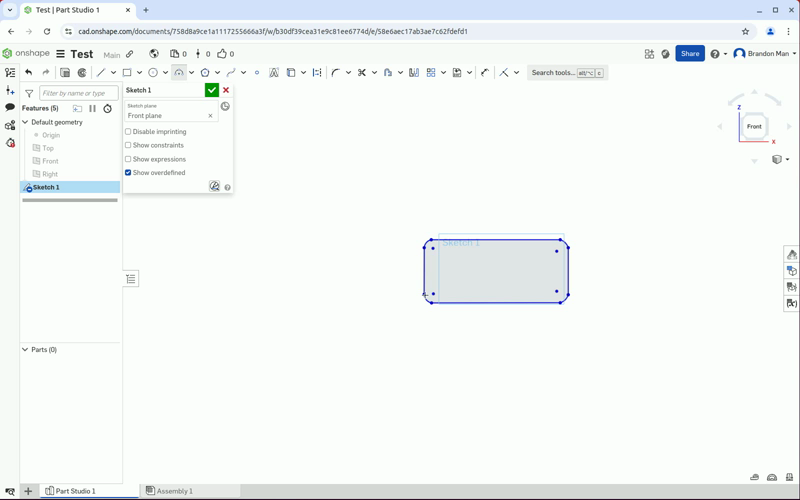
scroll(-6)
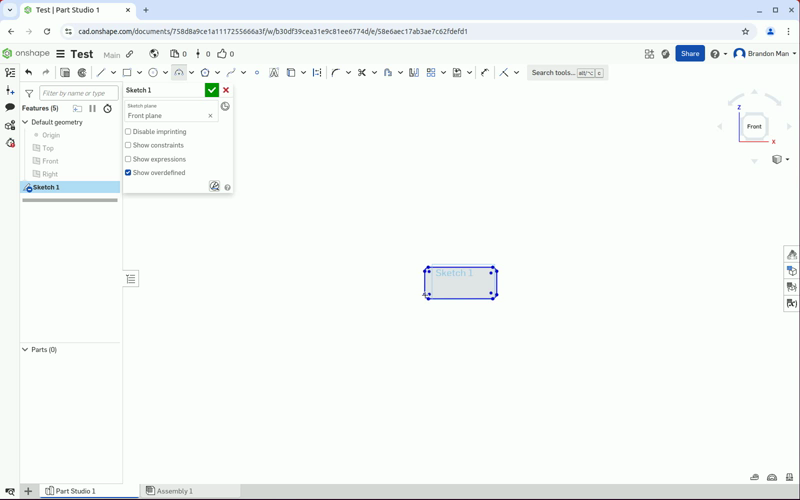
key_up(shift)
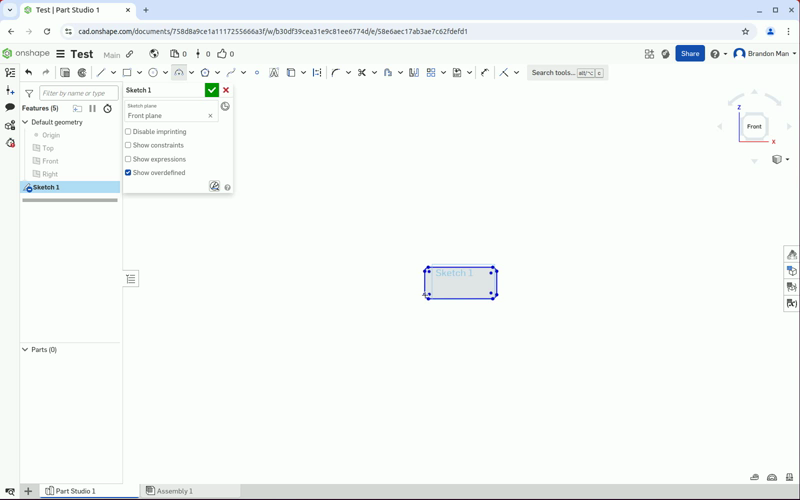
key_down(shift)
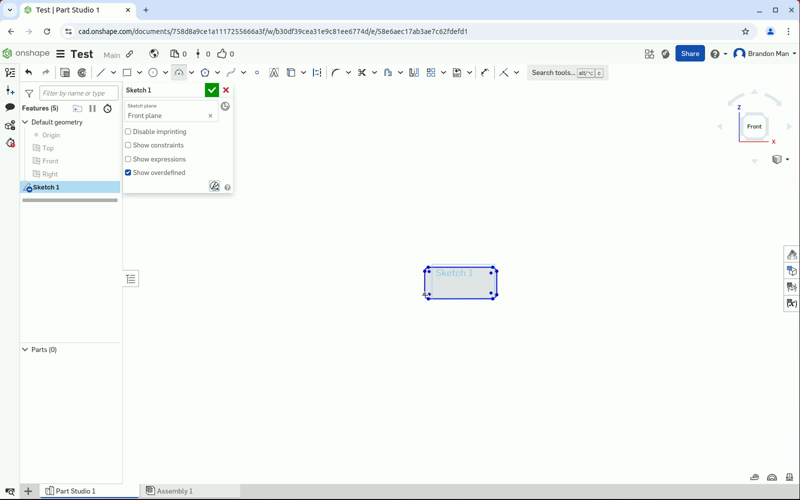
mouse_move(428, 297)
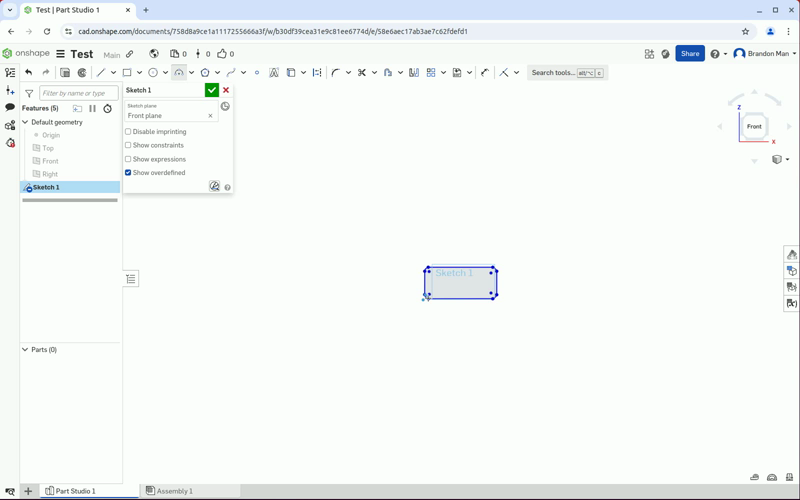
scroll(6)
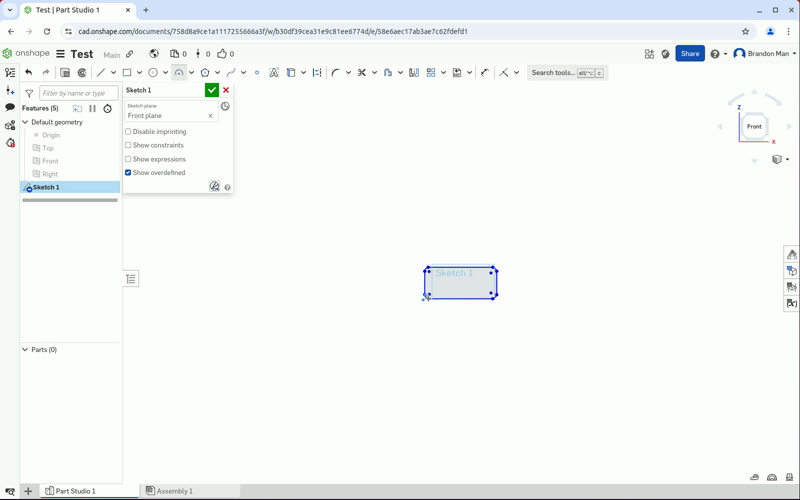
scroll(6)
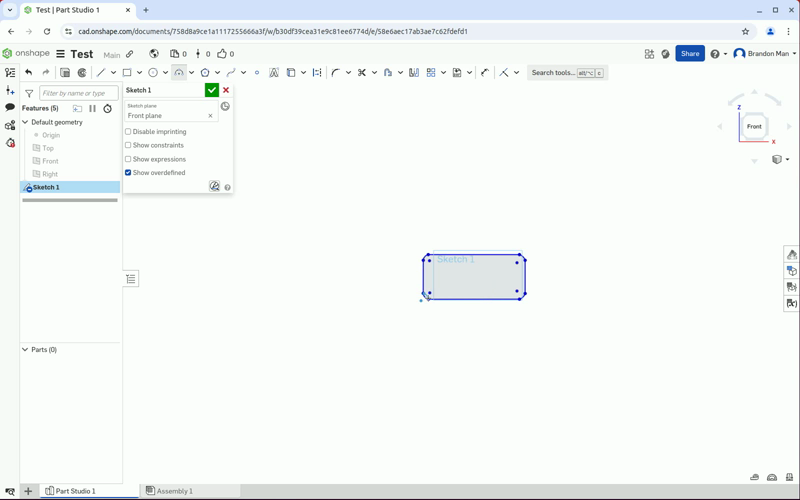
scroll(6)
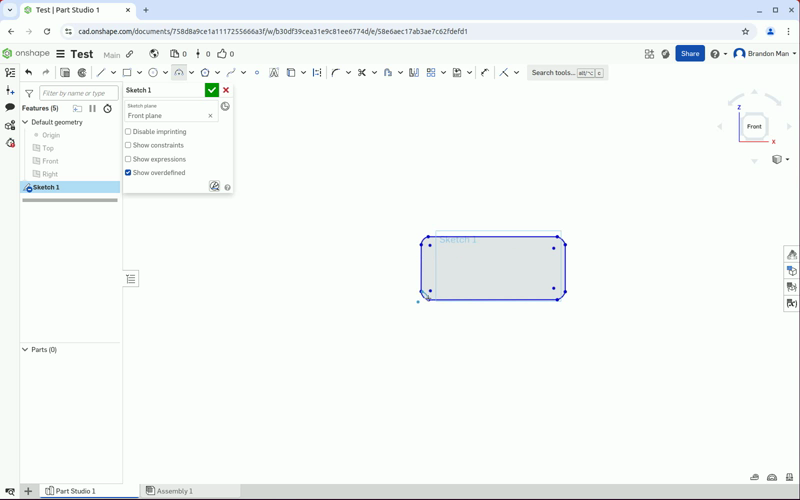
scroll(6)
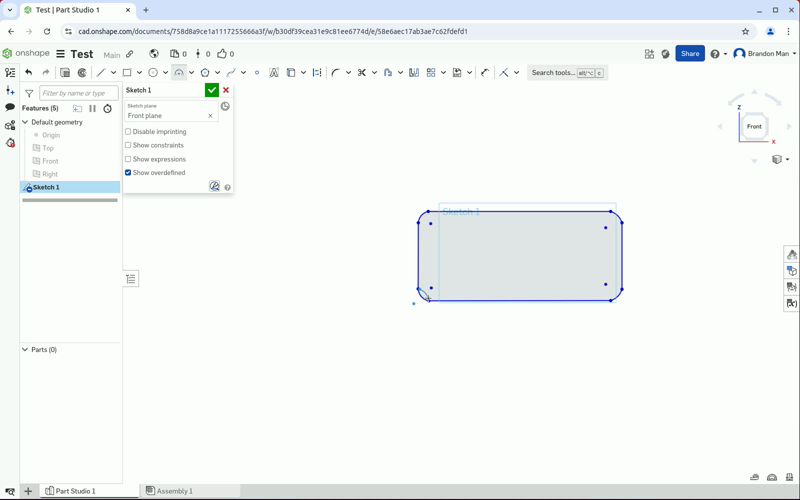
scroll(6)
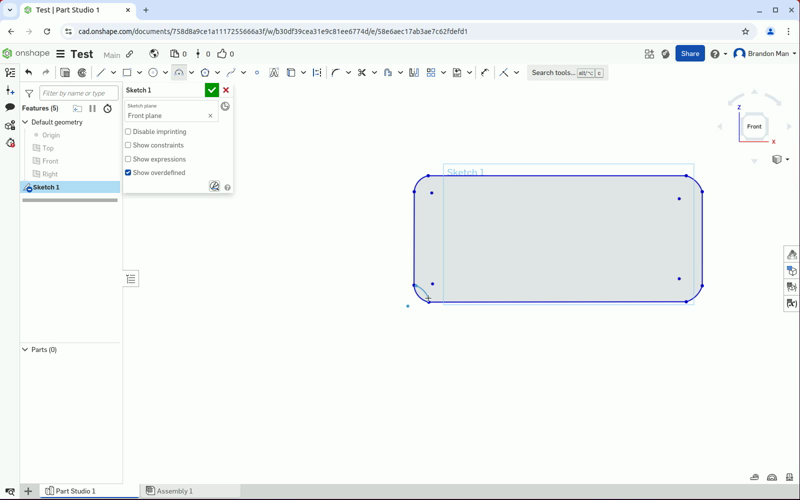
scroll(6)
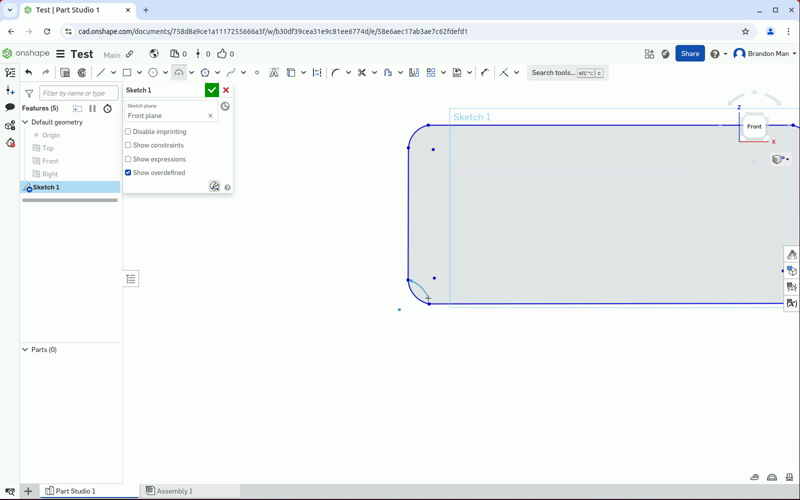
scroll(6)
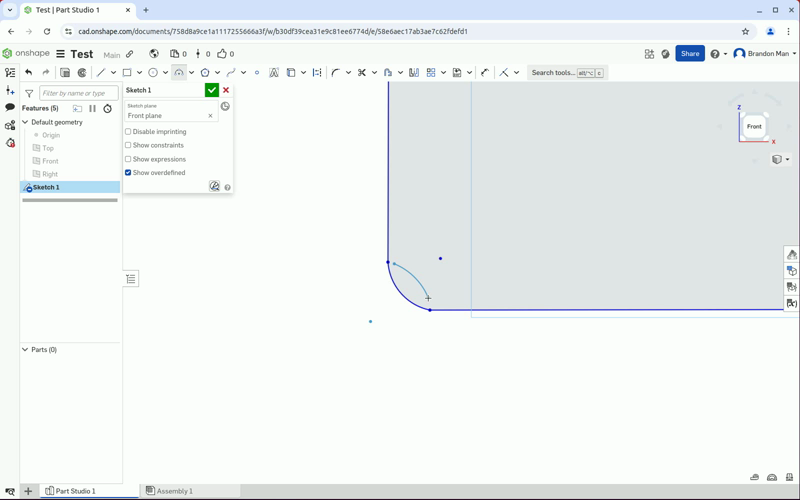
click(428, 297)
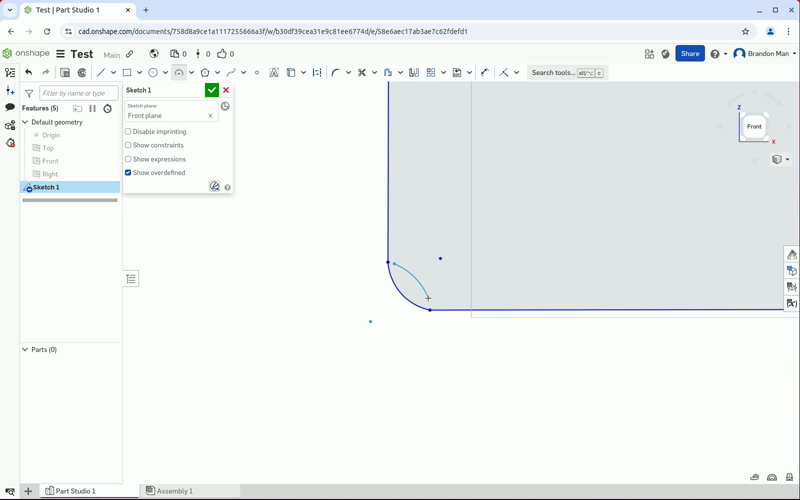
scroll(-6)
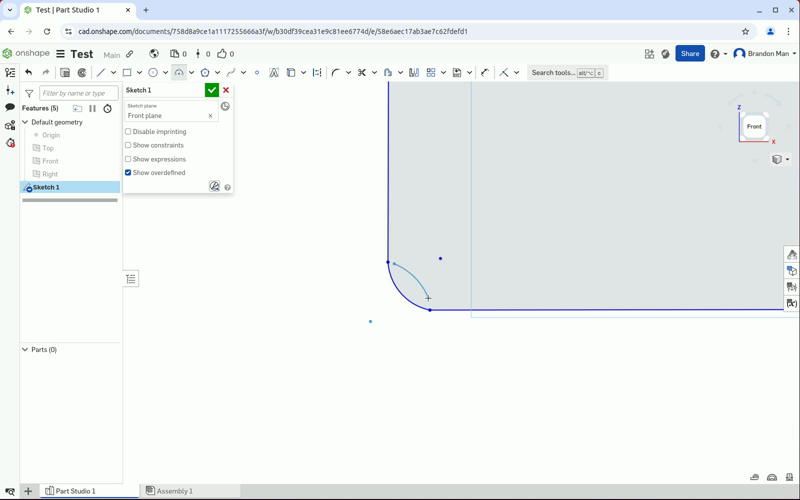
scroll(-6)
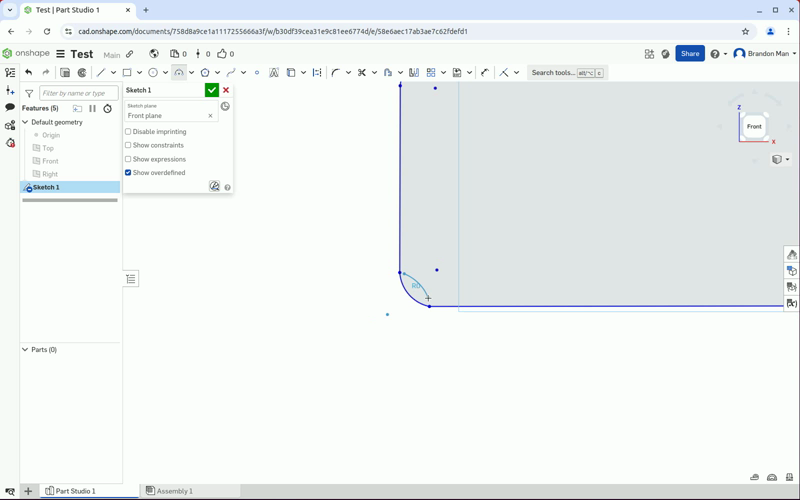
scroll(-6)
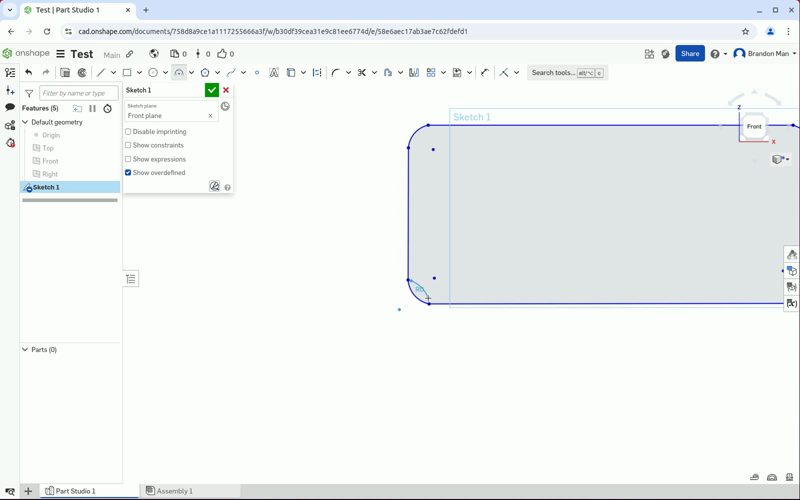
scroll(-6)
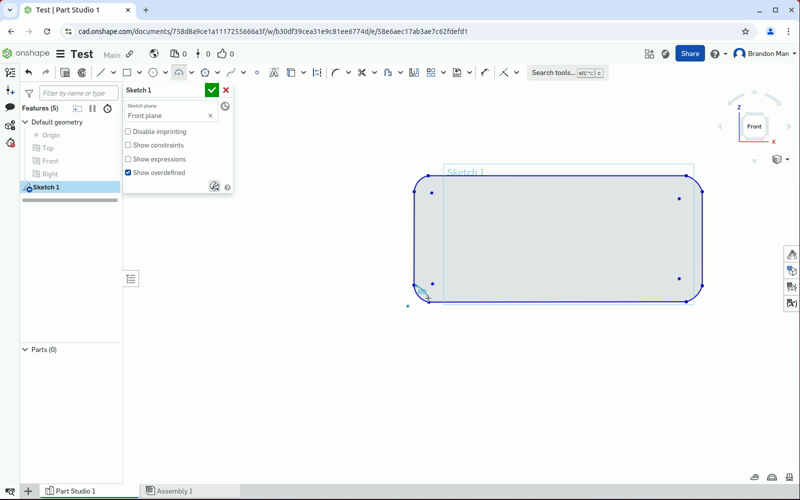
scroll(-6)
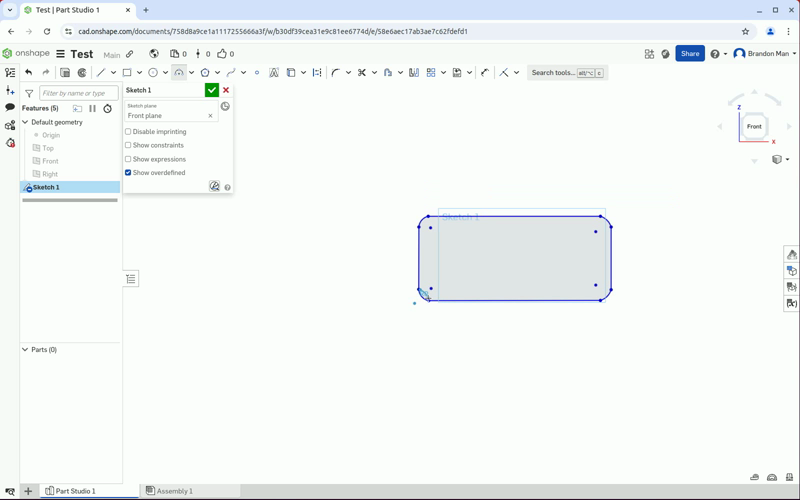
scroll(-6)
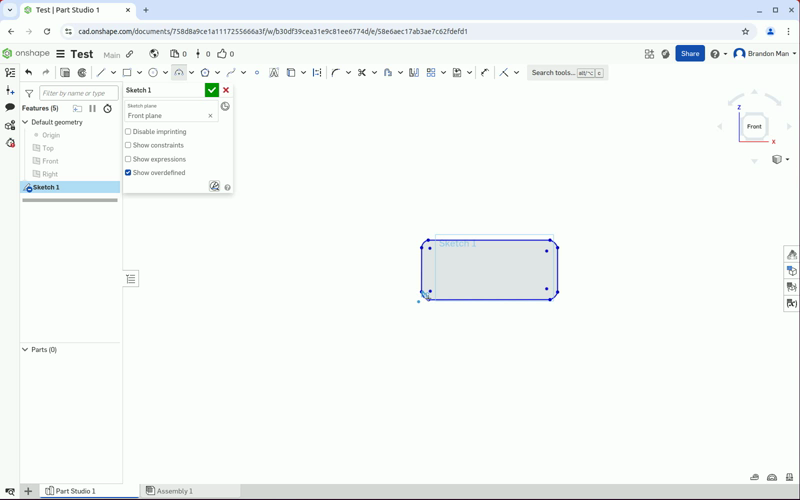
scroll(-6)
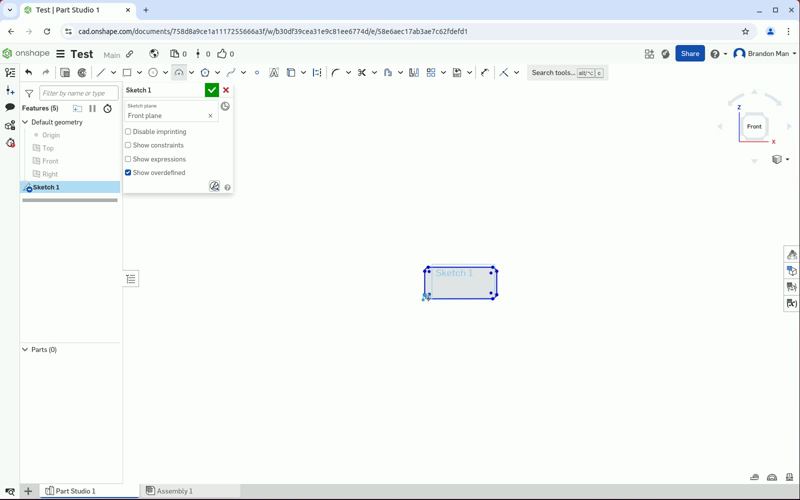
mouse_move(426, 296)
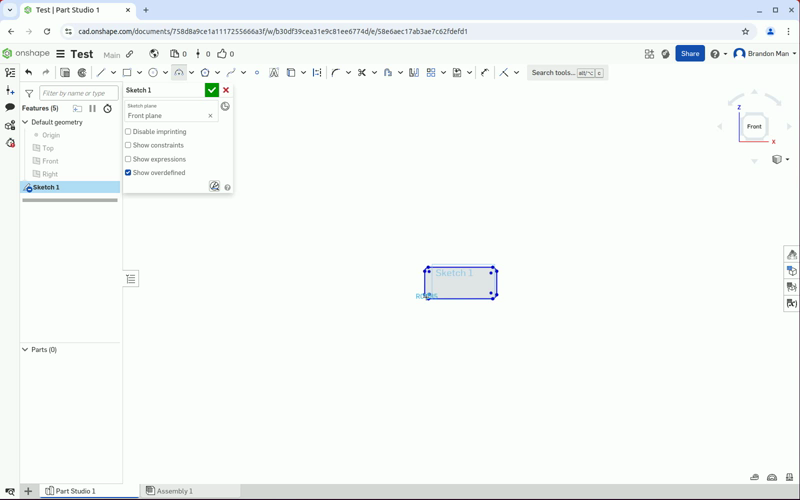
scroll(6)
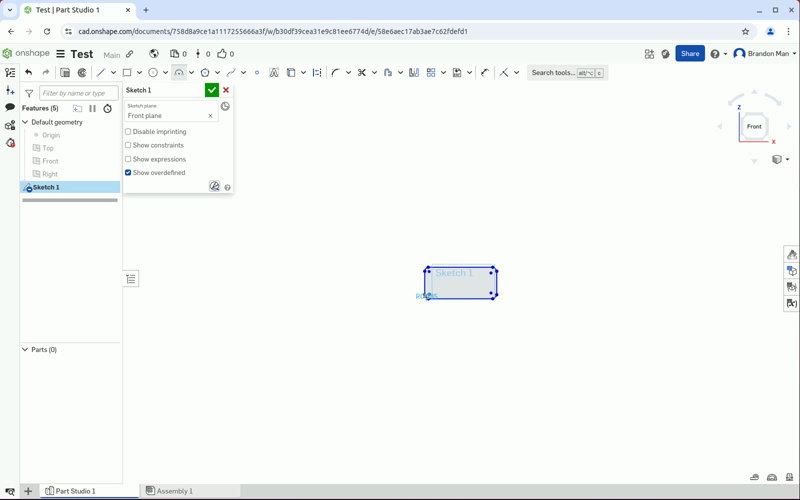
scroll(6)
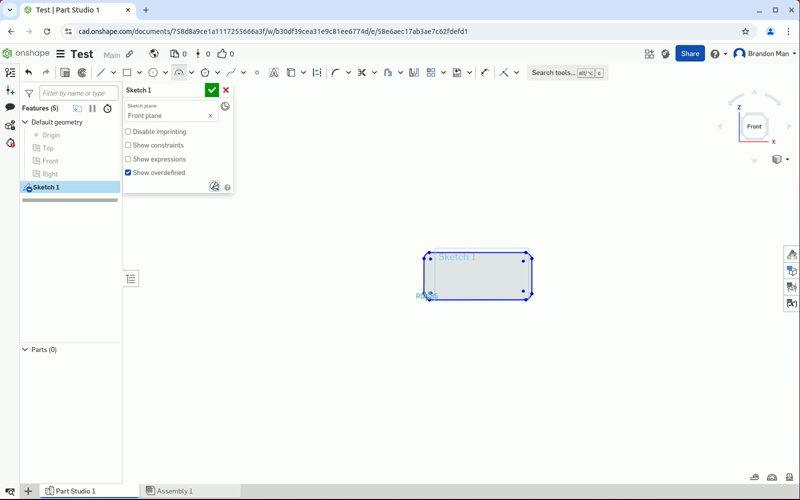
scroll(6)
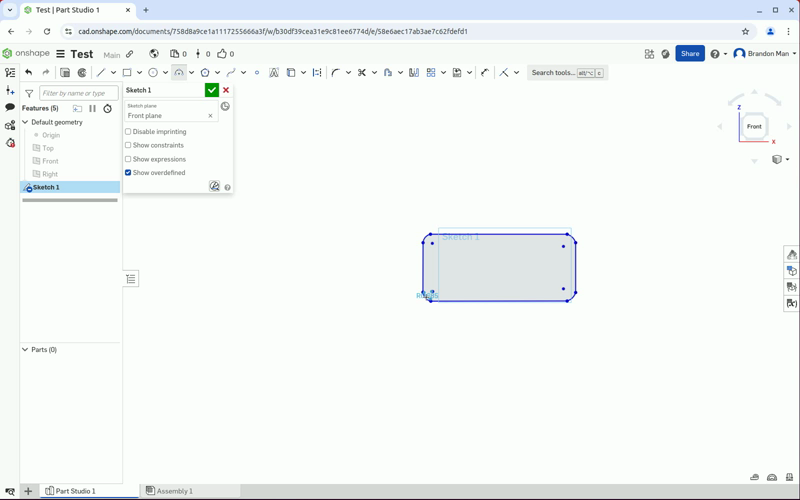
scroll(6)
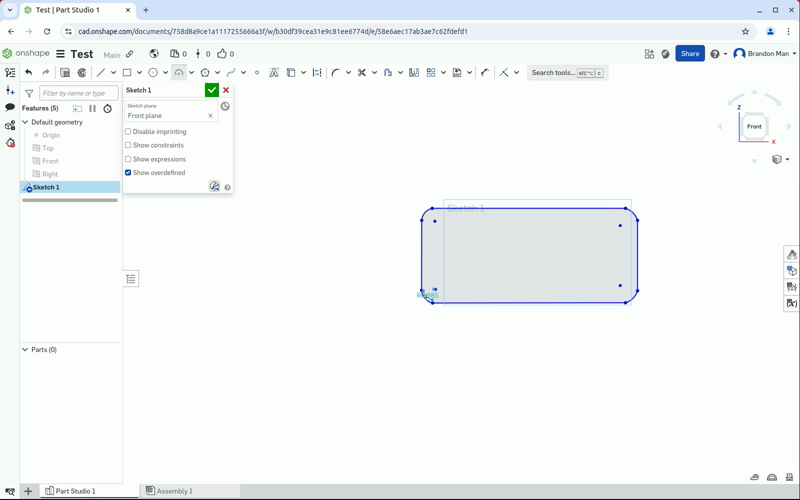
scroll(6)
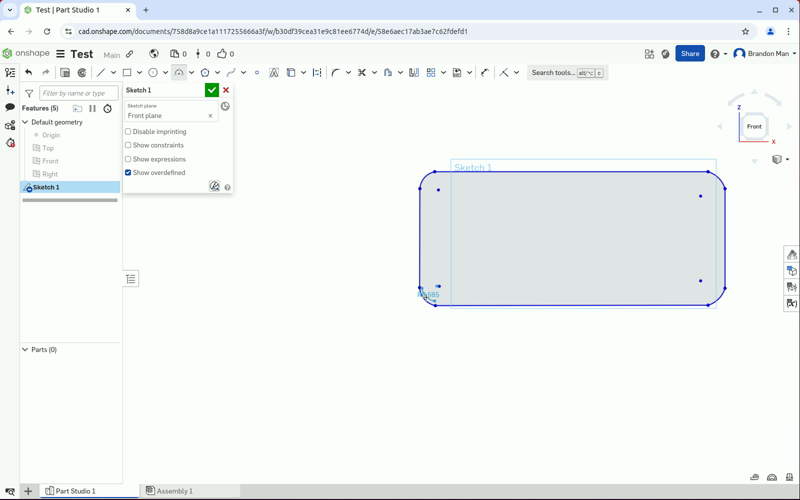
scroll(6)
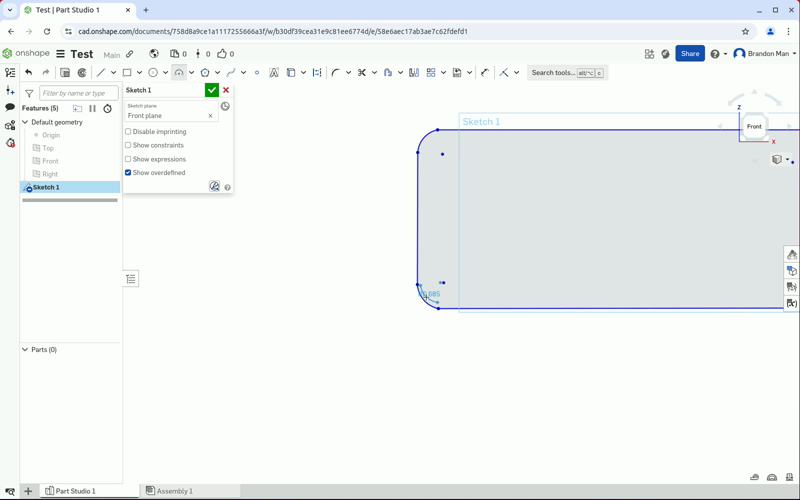
scroll(6)
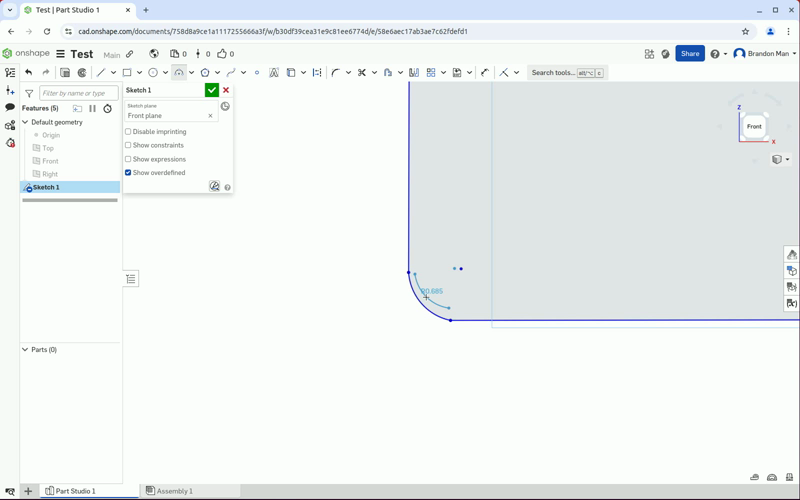
click(426, 296)
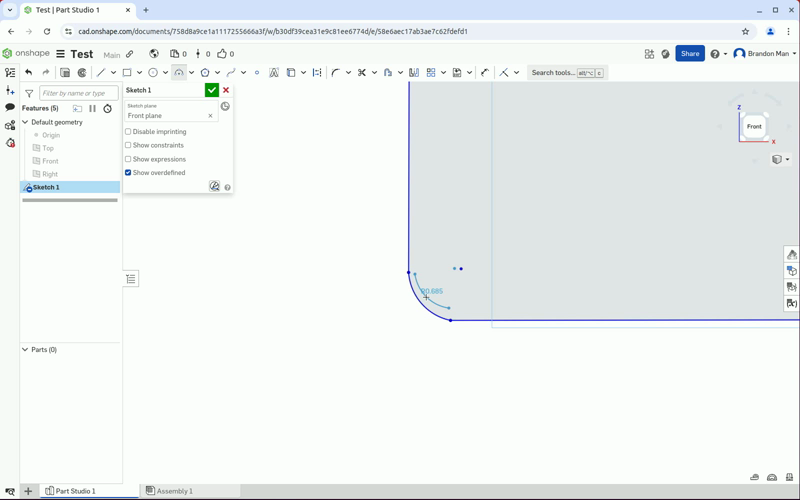
scroll(-6)
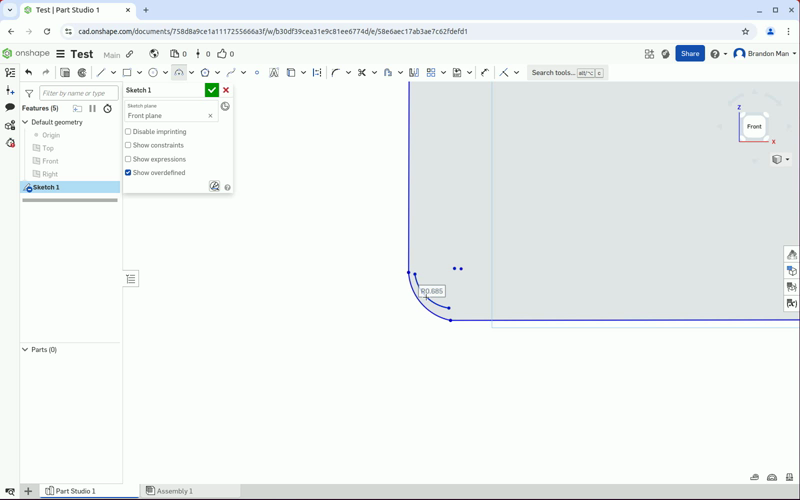
scroll(-6)
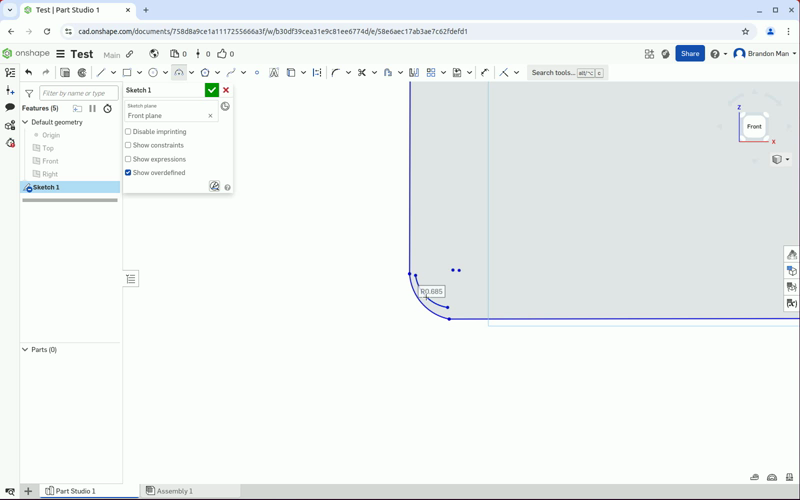
scroll(-6)
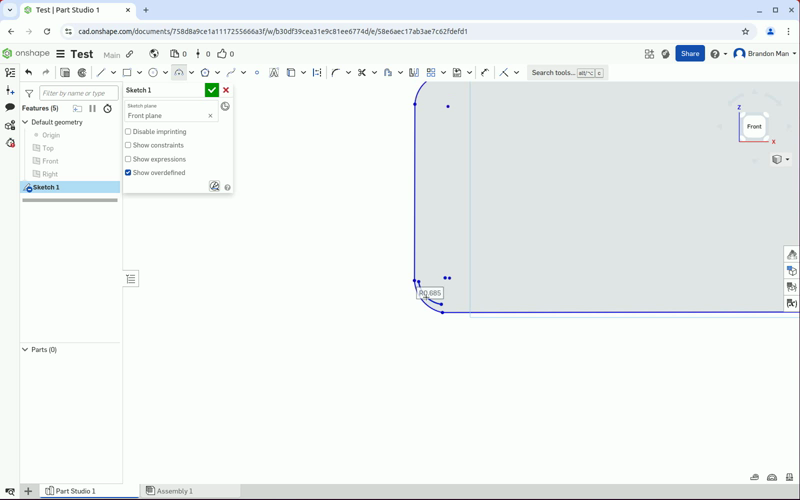
scroll(-6)
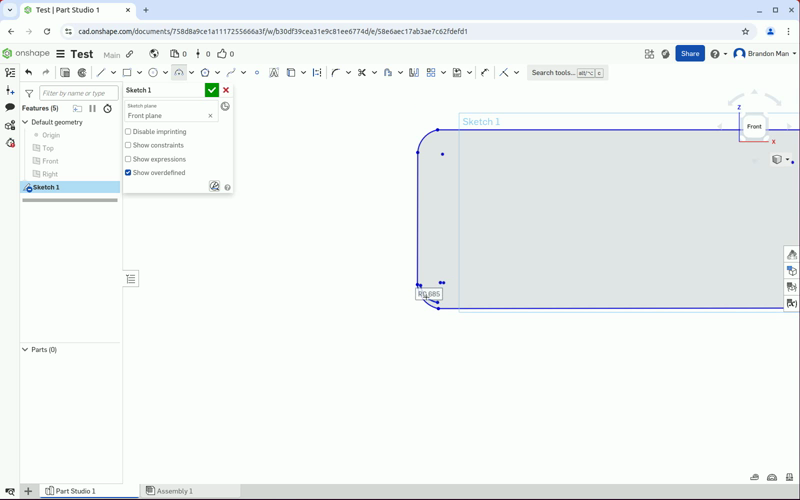
scroll(-6)
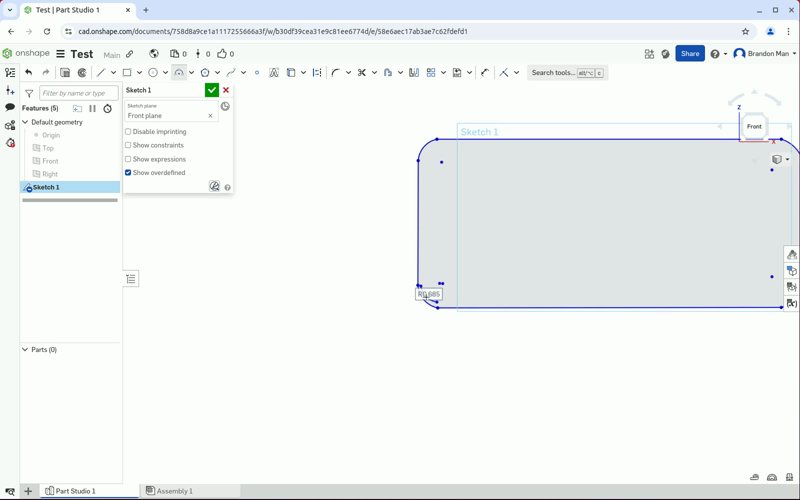
scroll(-6)
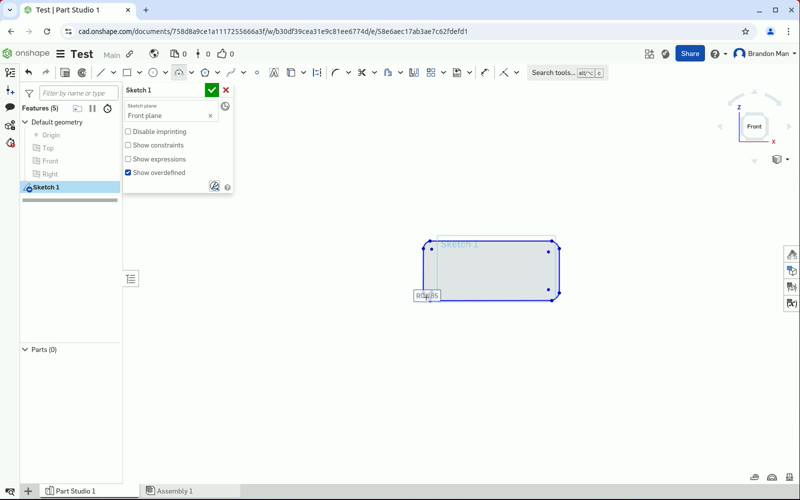
scroll(-6)
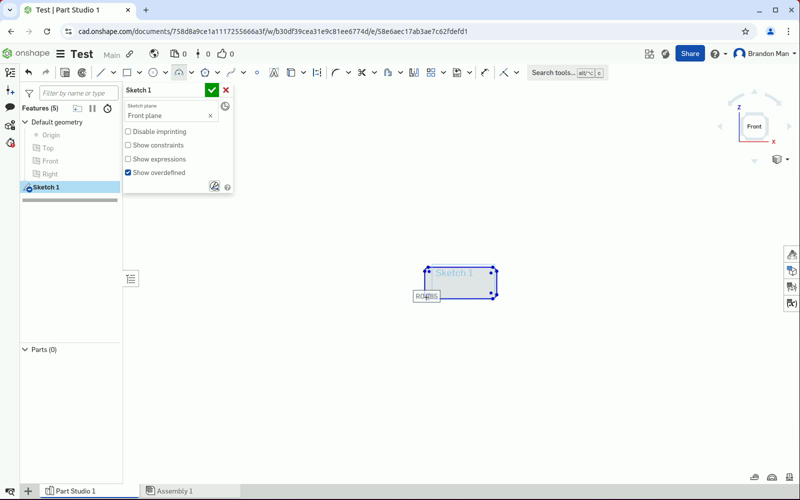
key_up(shift)
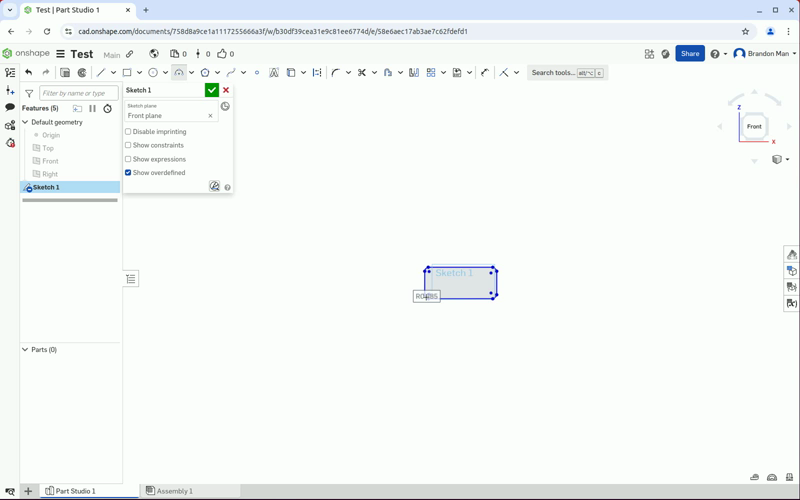
key(esc)
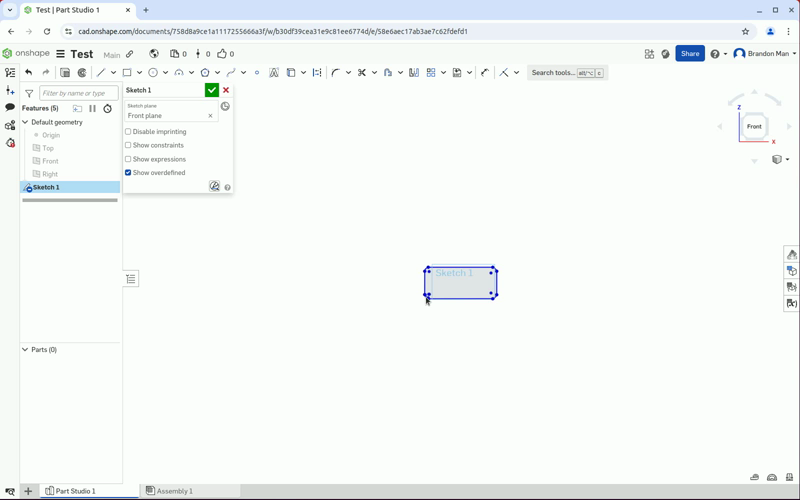
key(l)
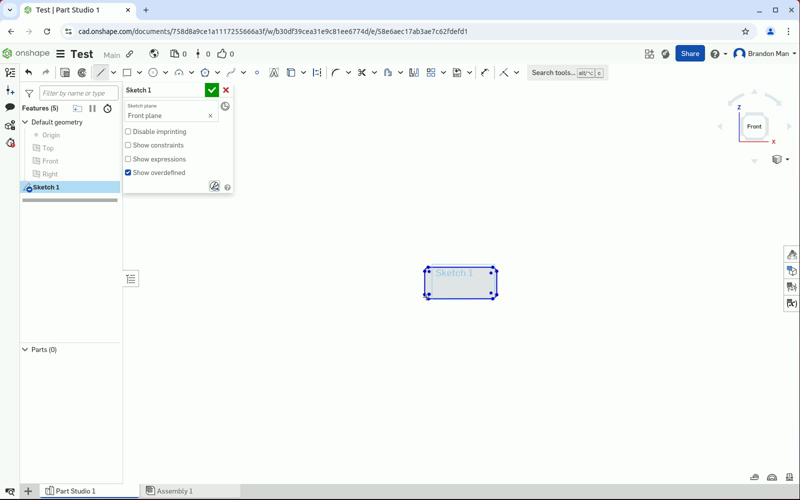
mouse_move(428, 297)
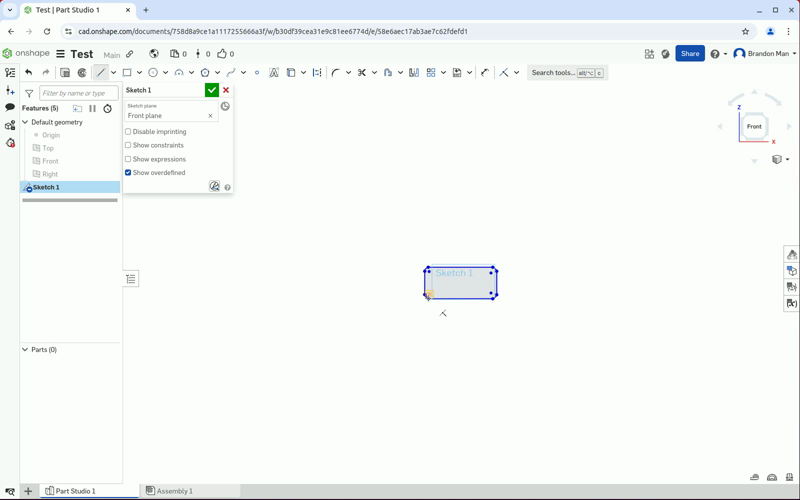
scroll(6)
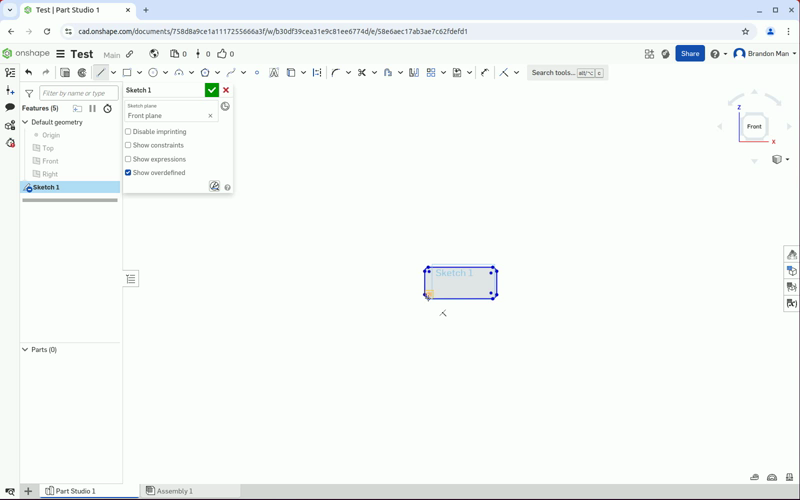
scroll(6)
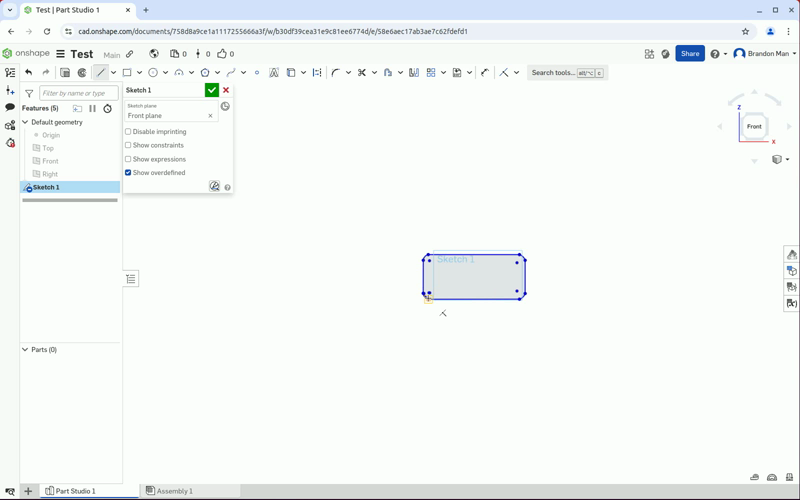
scroll(6)
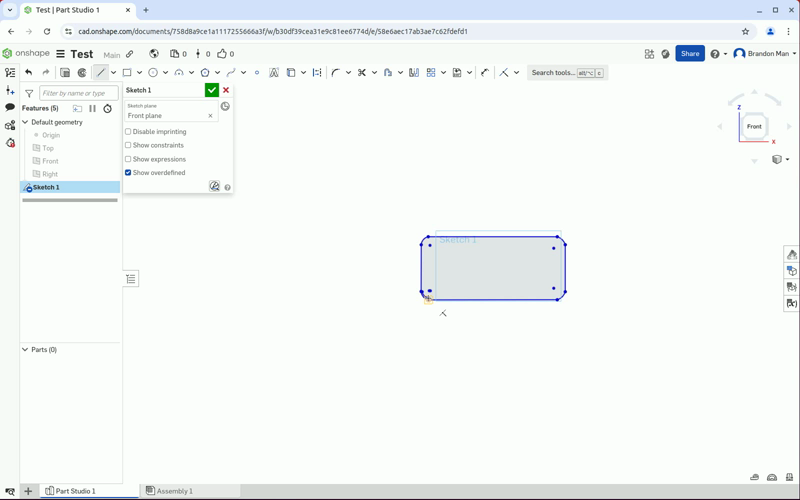
scroll(6)
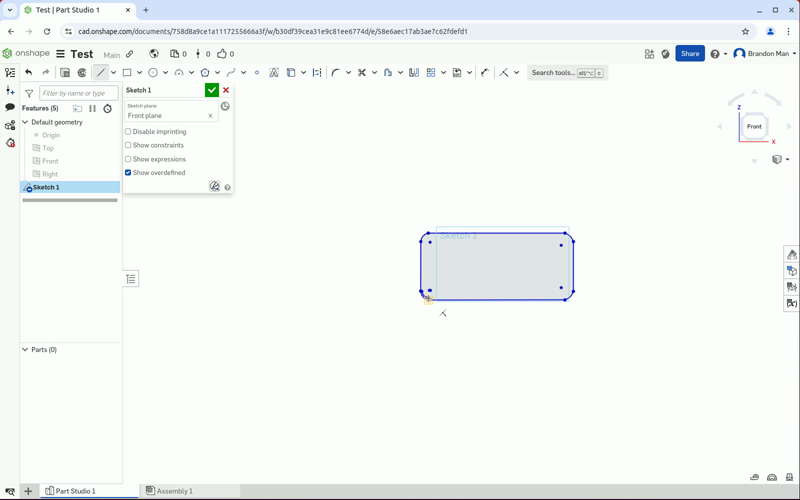
scroll(6)
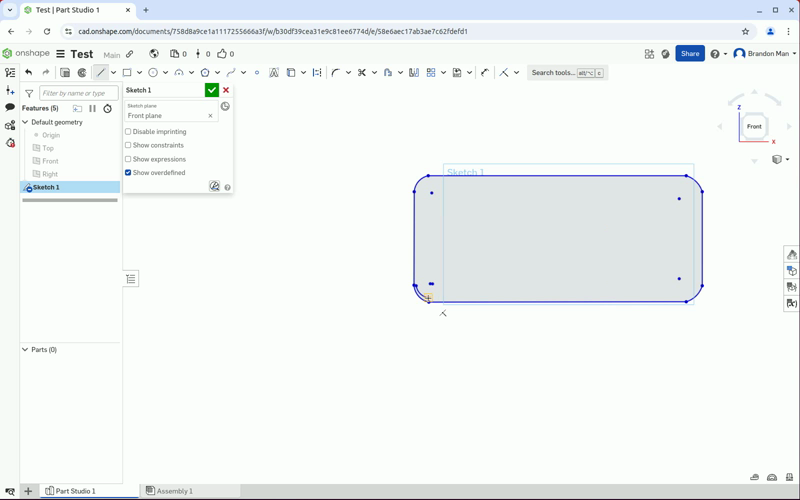
scroll(6)
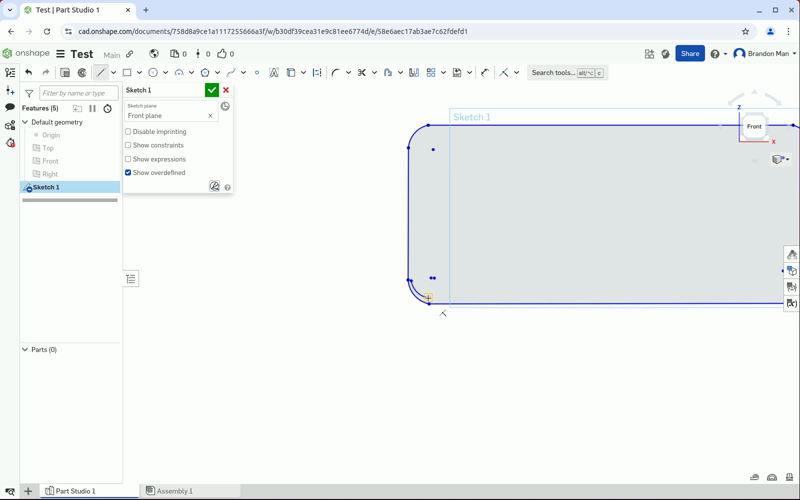
scroll(6)
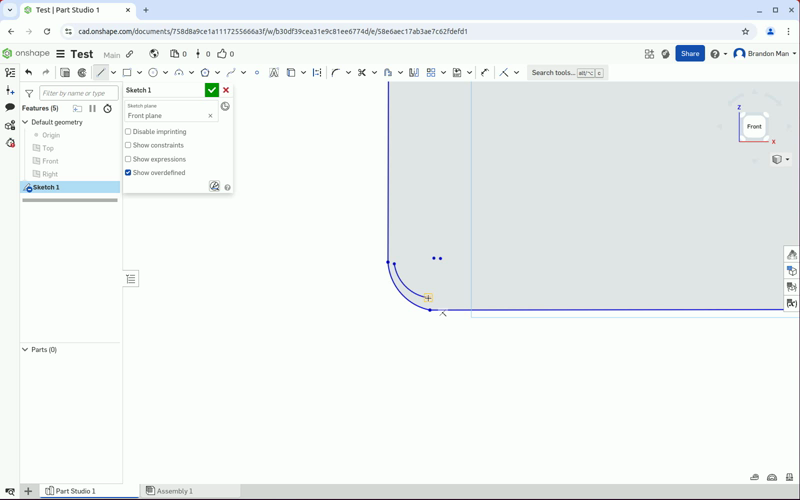
click(428, 297)
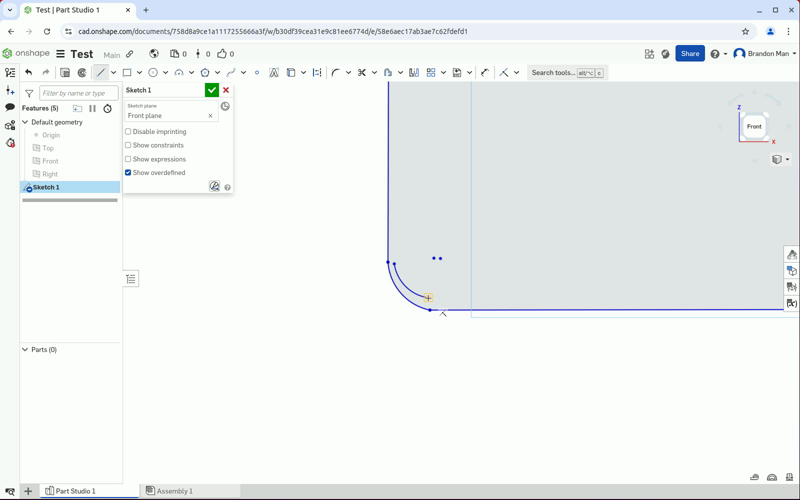
scroll(-6)
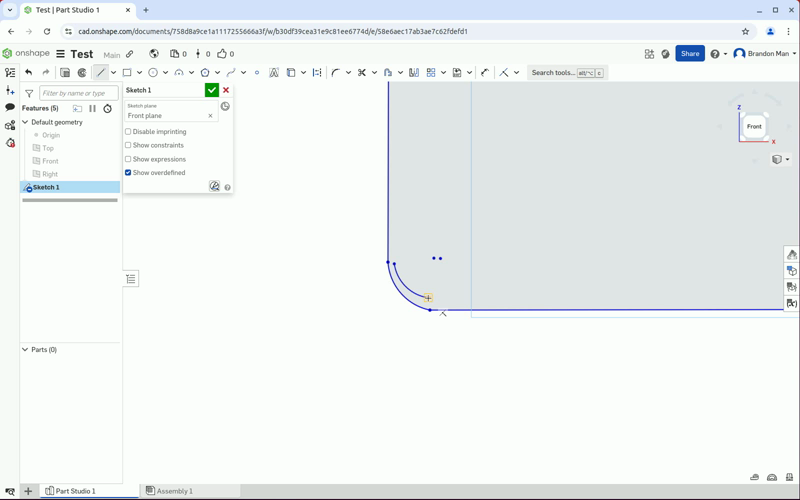
scroll(-6)
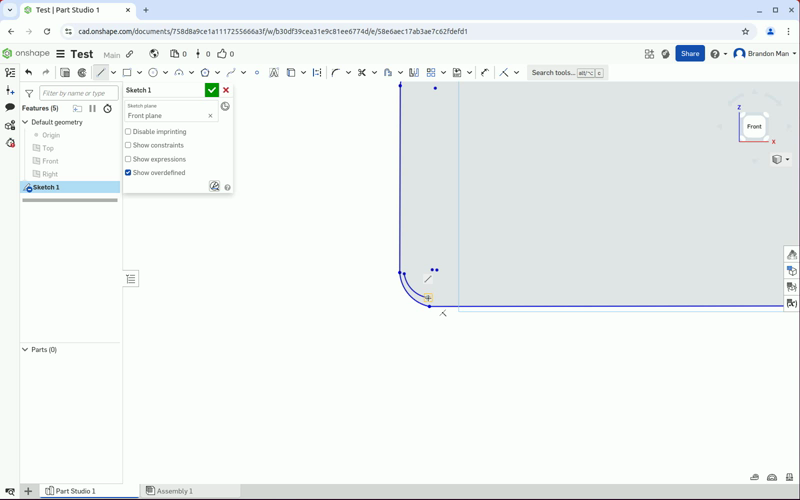
scroll(-6)
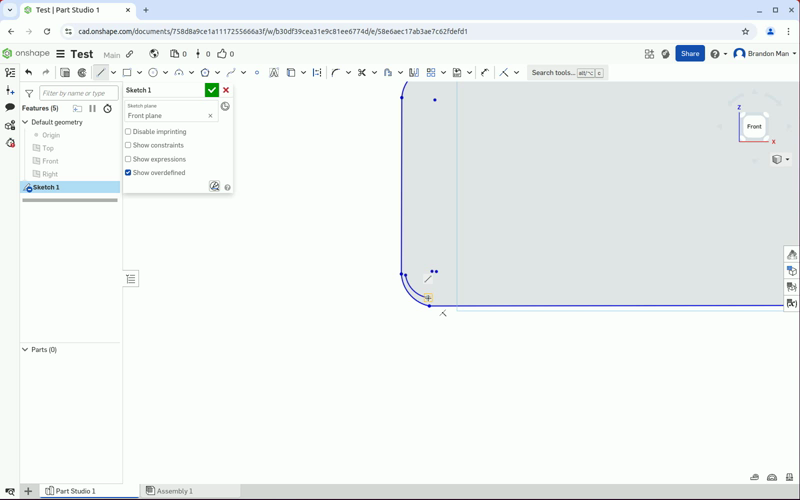
scroll(-6)
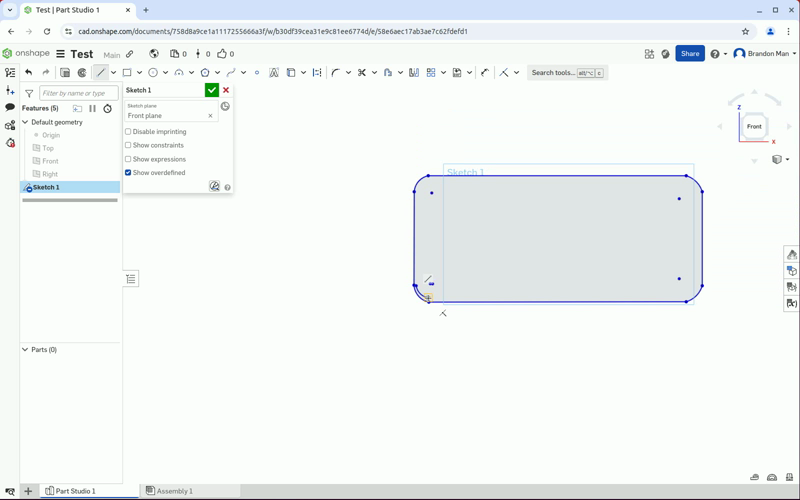
scroll(-6)
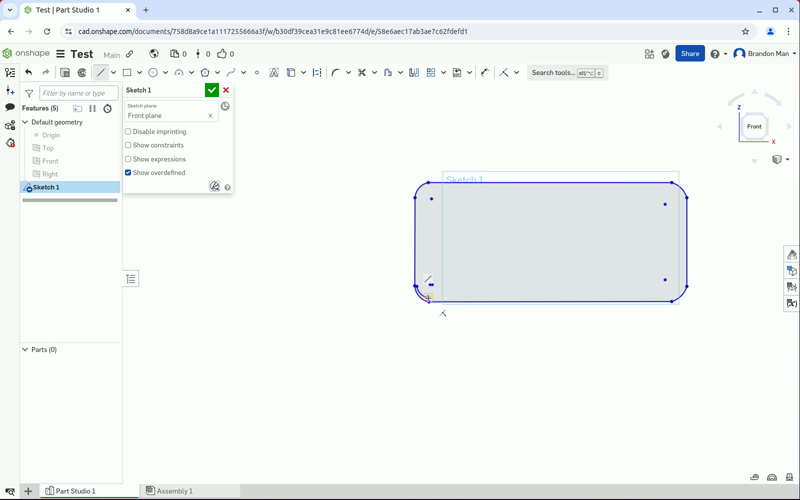
scroll(-6)
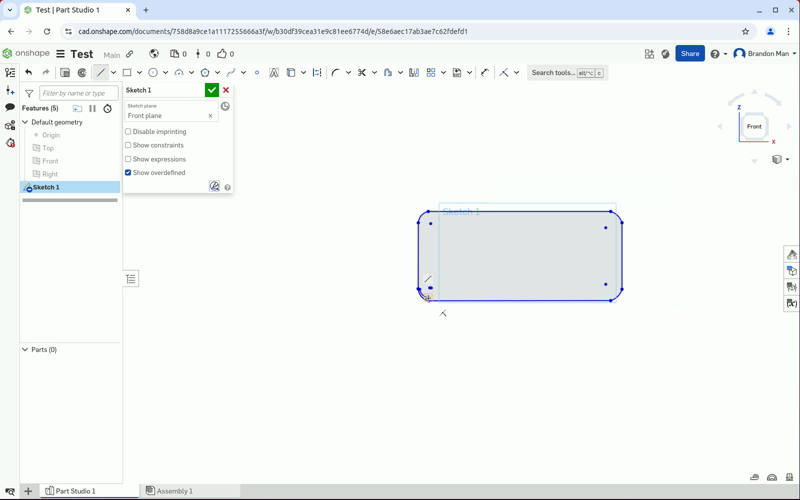
scroll(-6)
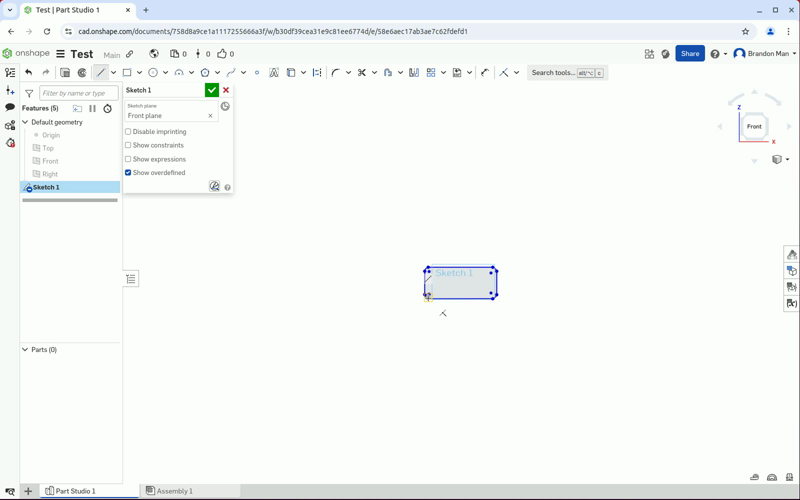
key_down(shift)
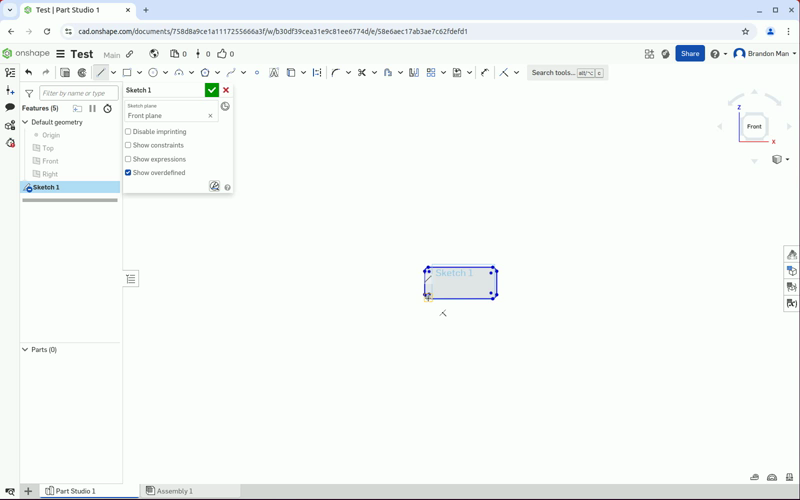
mouse_move(492, 297)
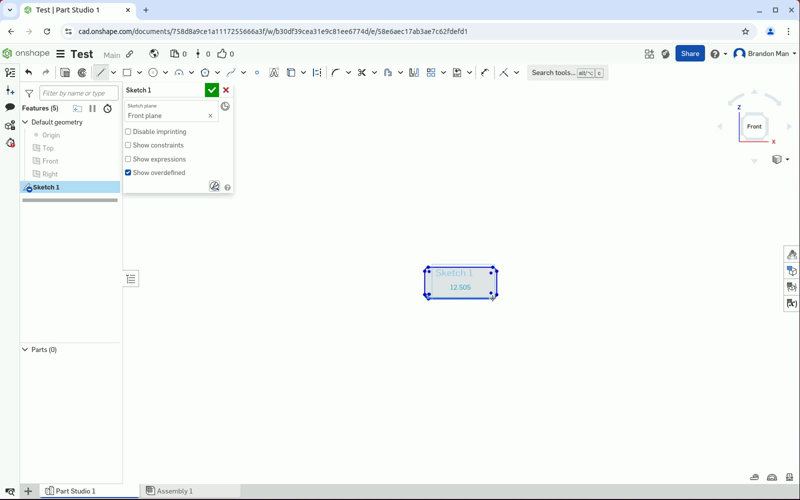
scroll(6)
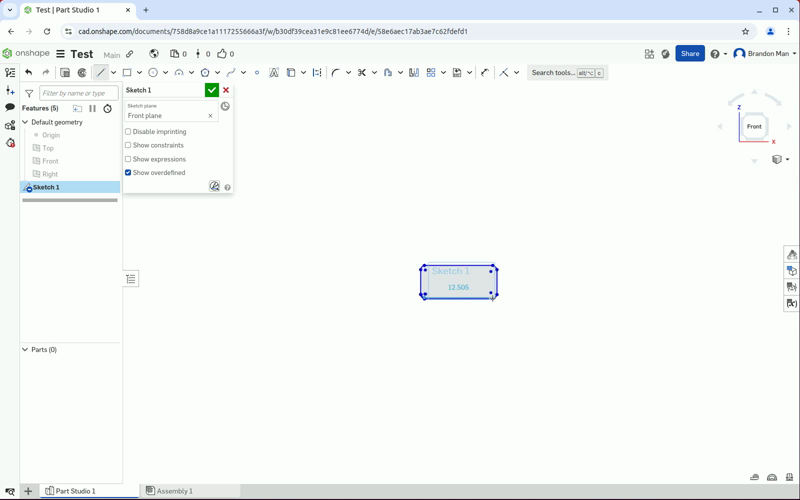
scroll(6)
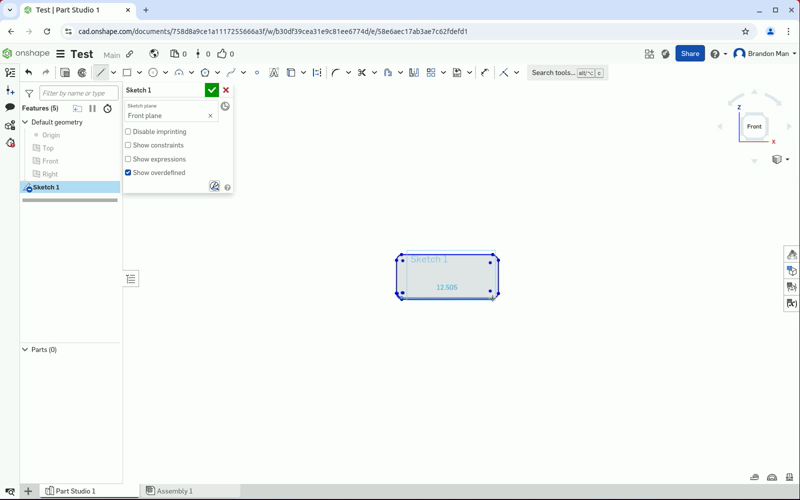
scroll(6)
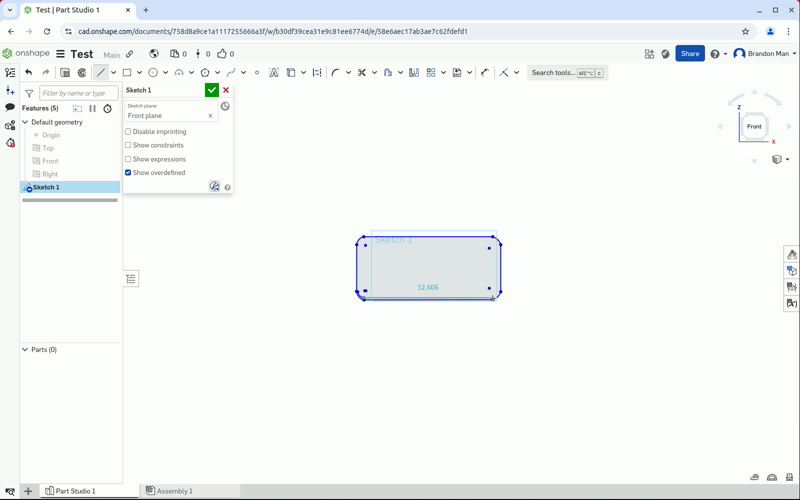
scroll(6)
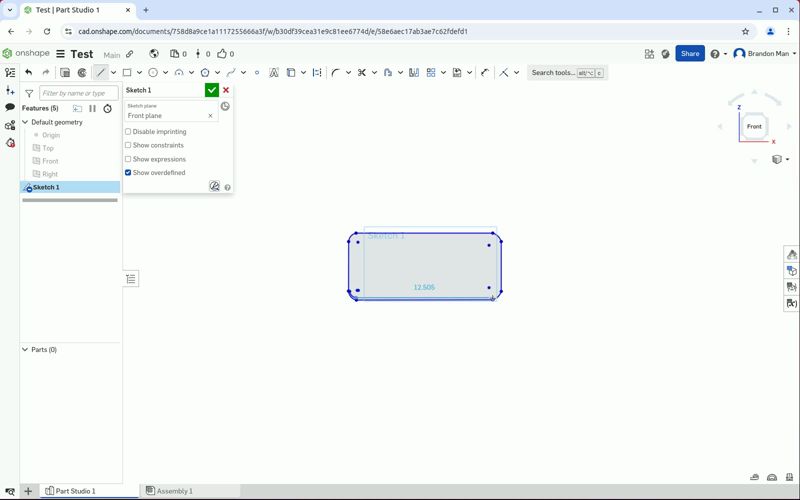
scroll(6)
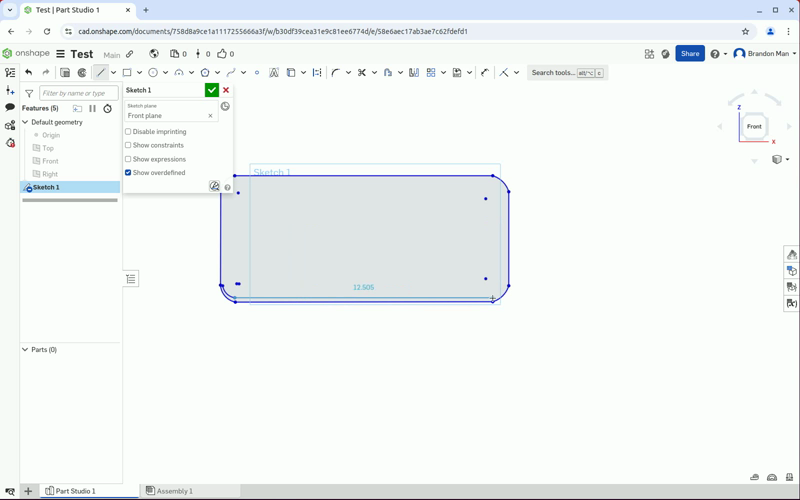
scroll(6)
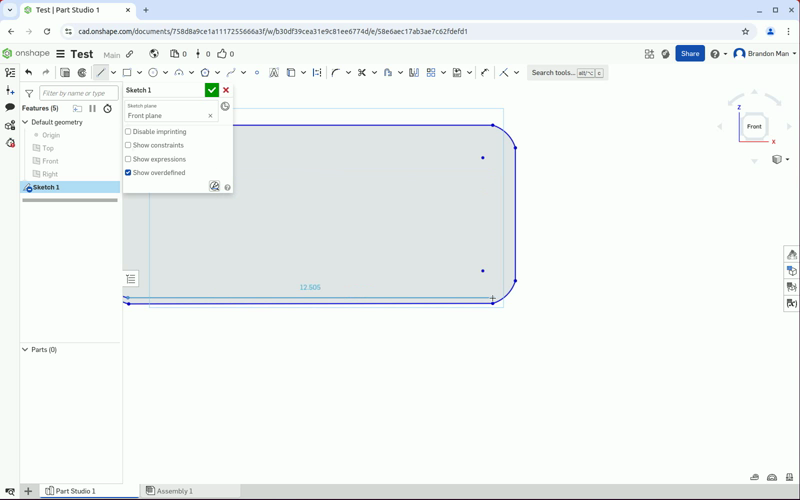
scroll(6)
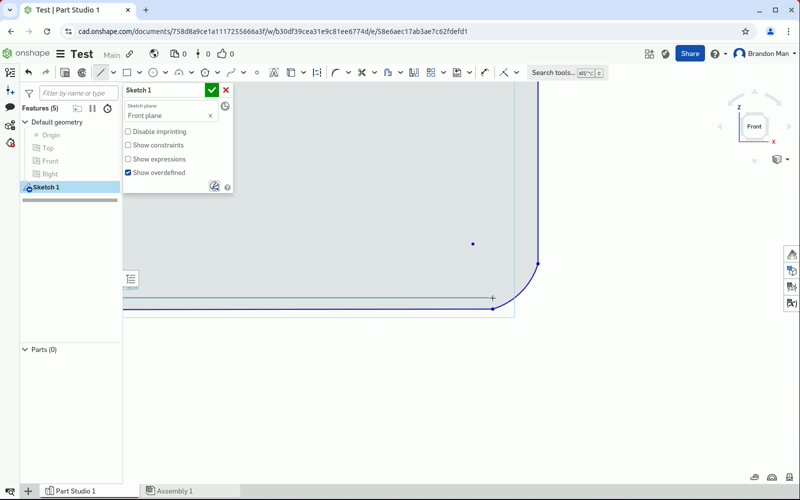
click(492, 297)
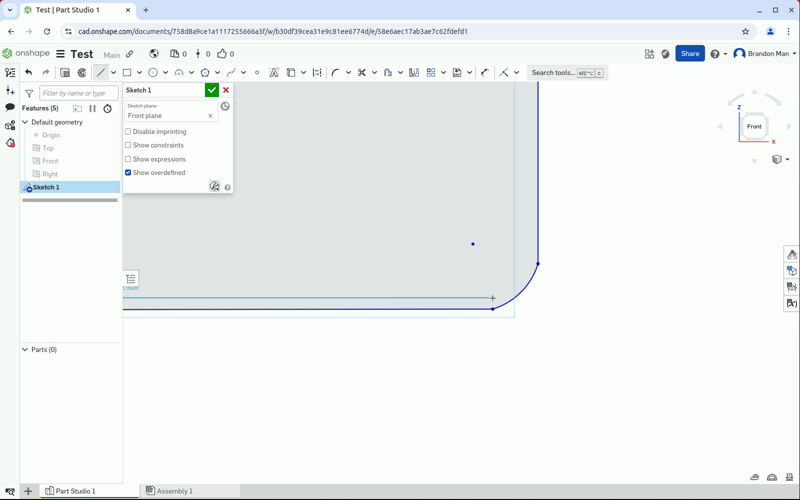
scroll(-6)
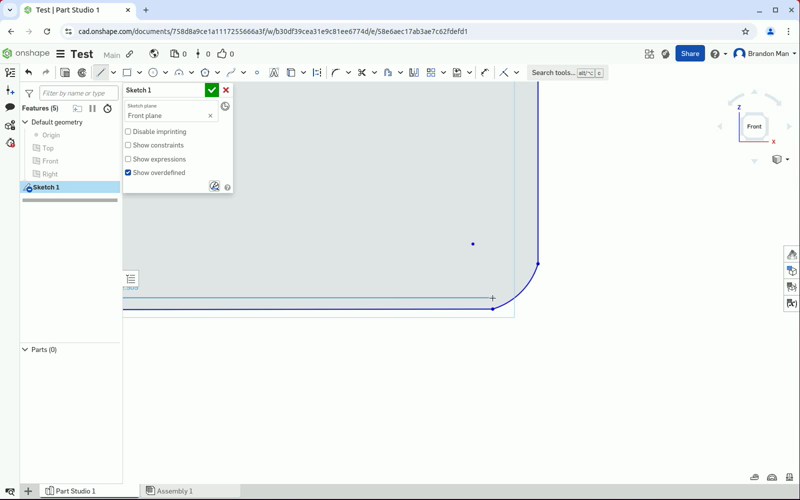
scroll(-6)
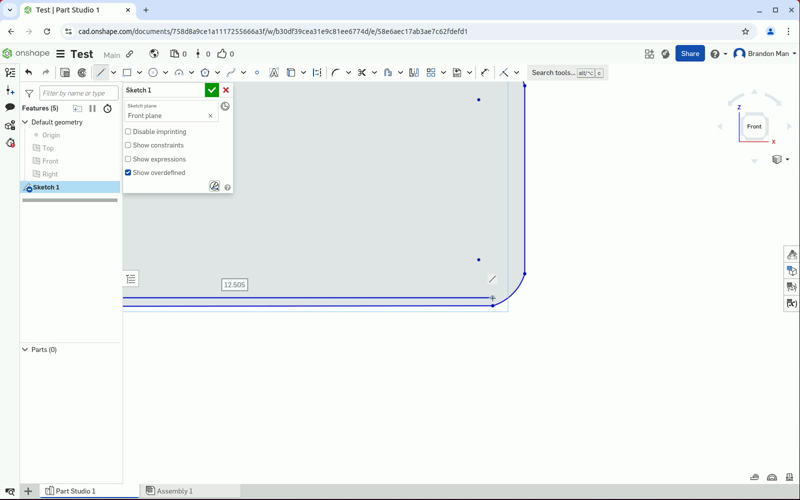
scroll(-6)
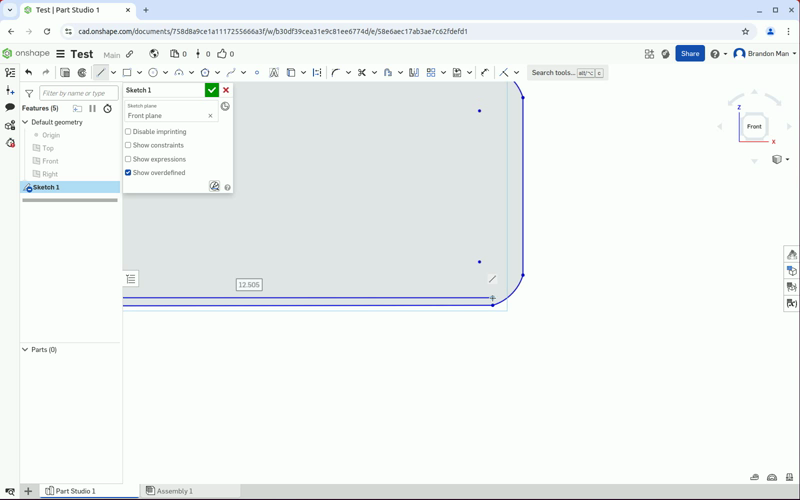
scroll(-6)
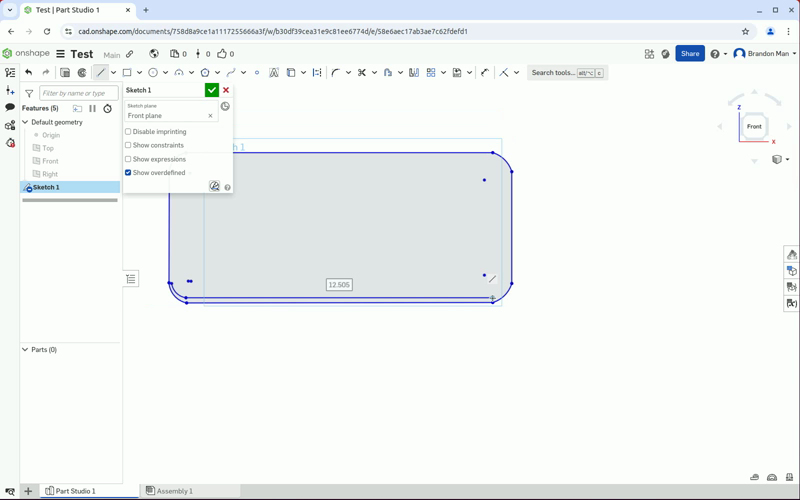
scroll(-6)
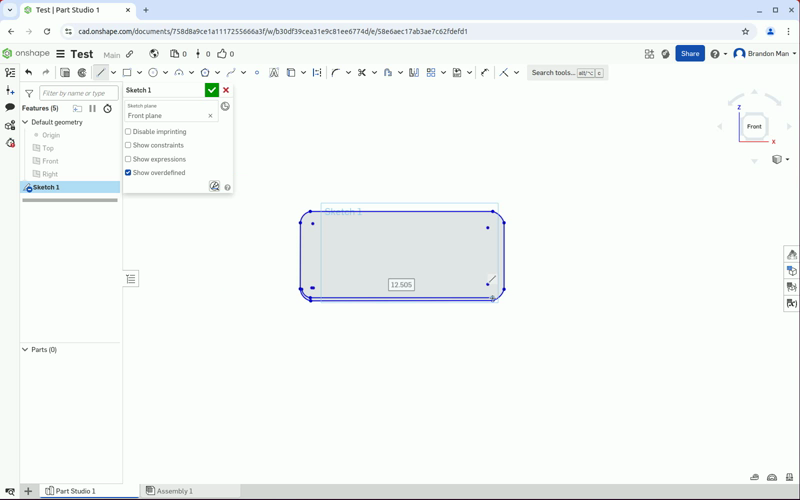
scroll(-6)
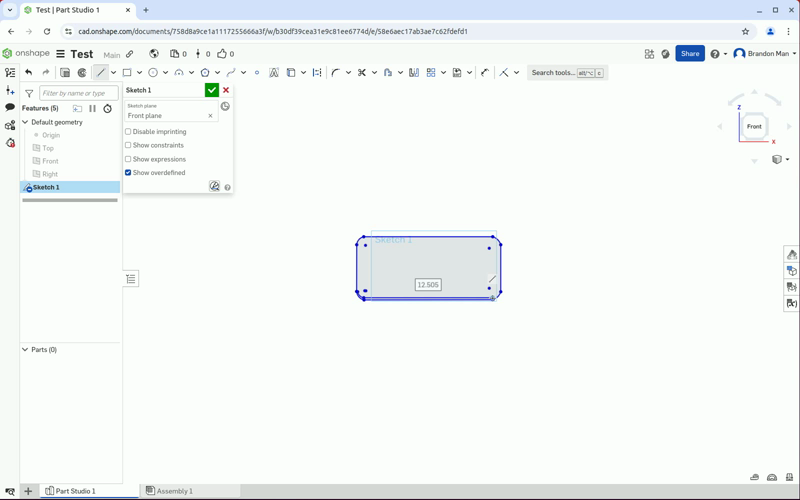
scroll(-6)
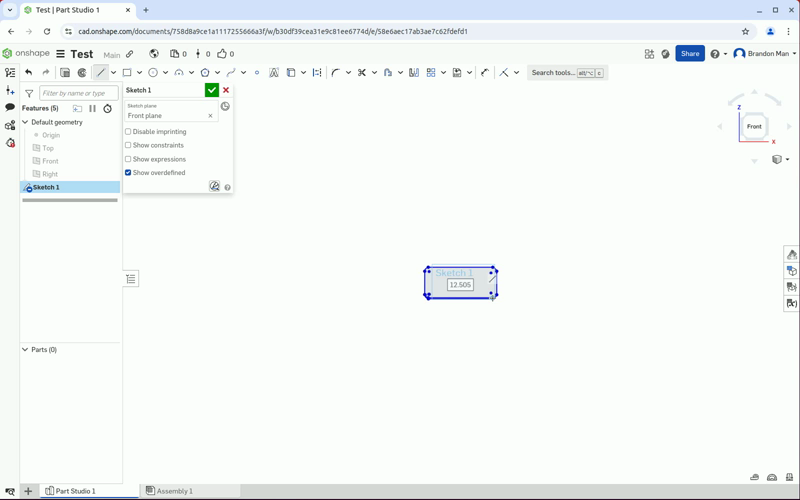
key_up(shift)
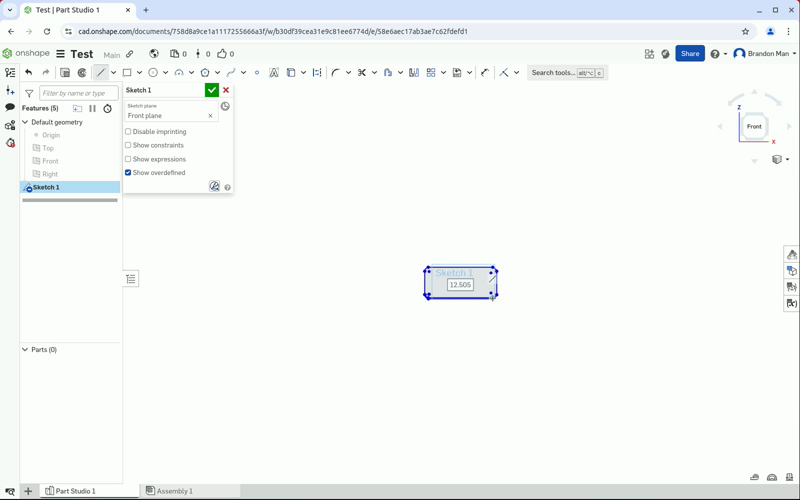
key(esc)
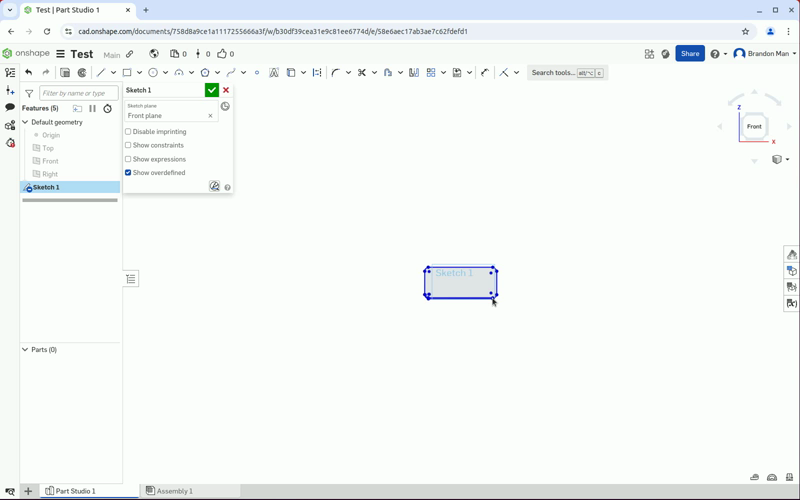
key(a)
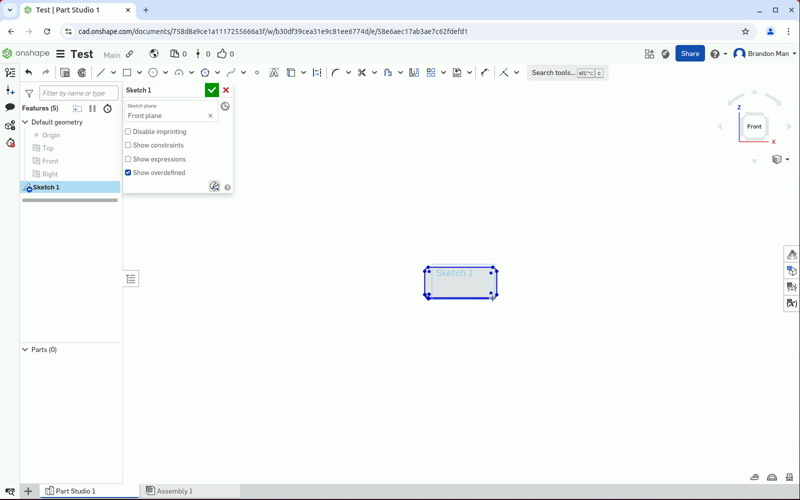
mouse_move(492, 297)
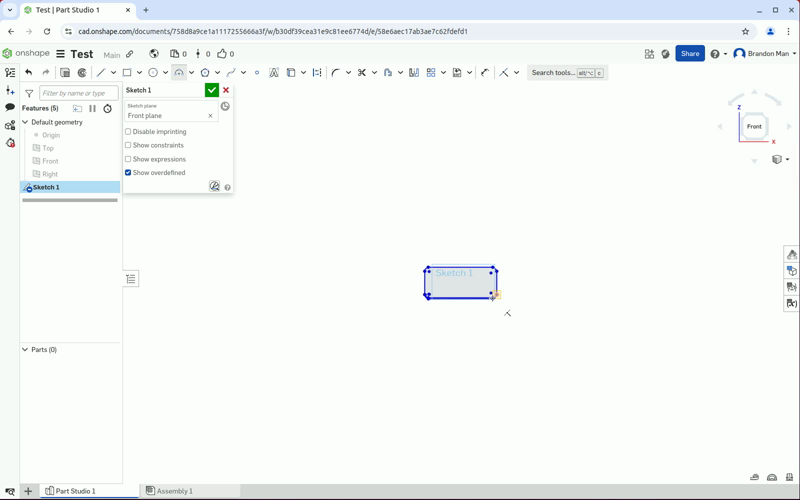
scroll(6)
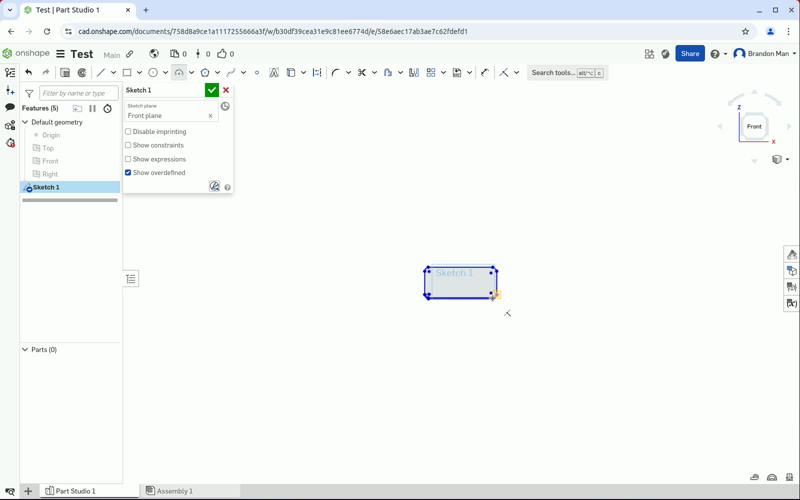
scroll(6)
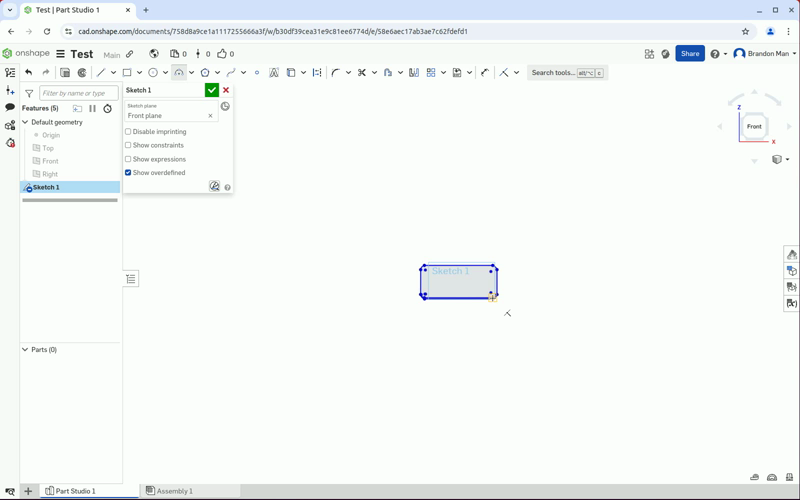
scroll(6)
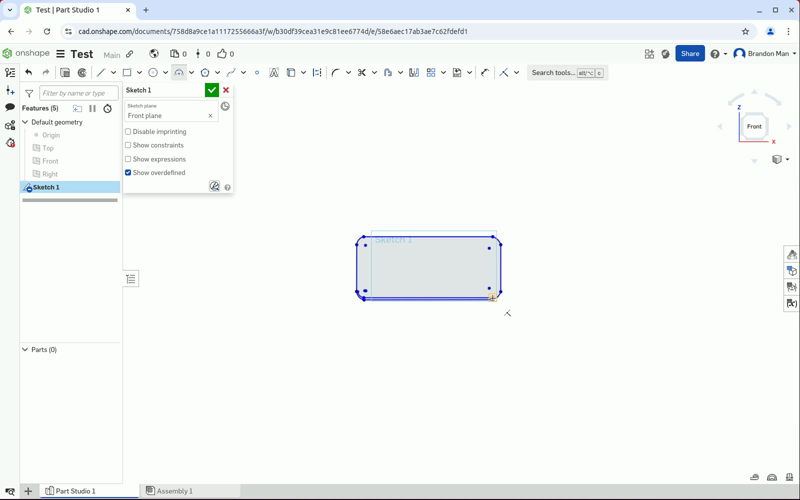
scroll(6)
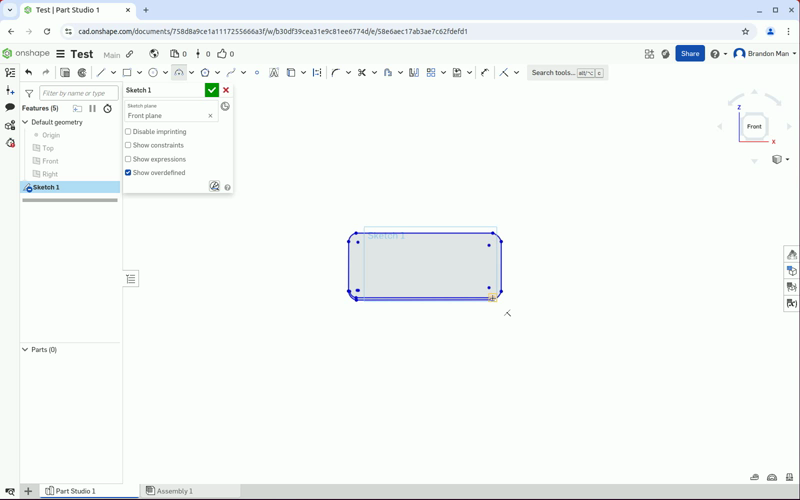
scroll(6)
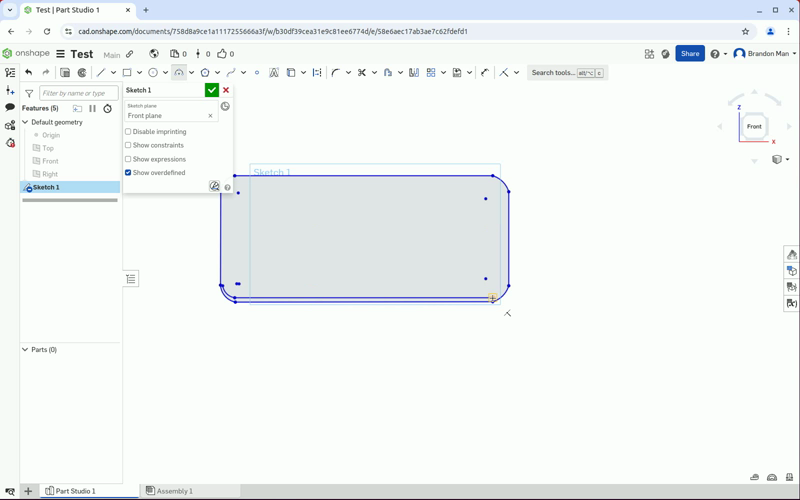
scroll(6)
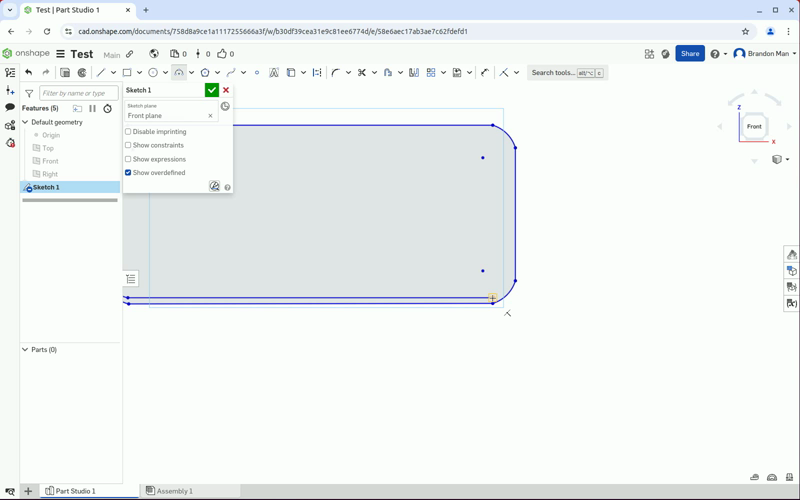
scroll(6)
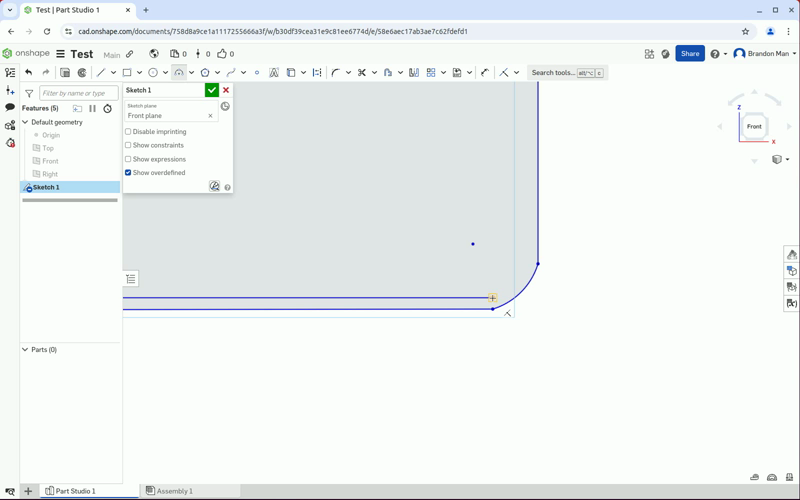
click(492, 297)
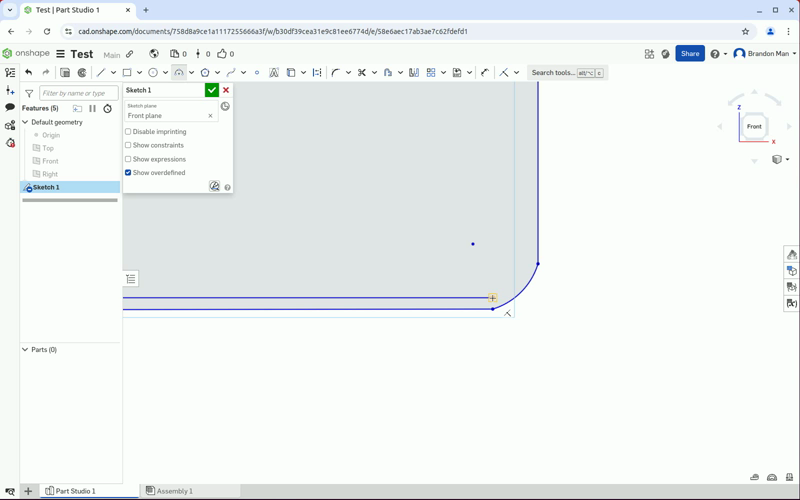
scroll(-6)
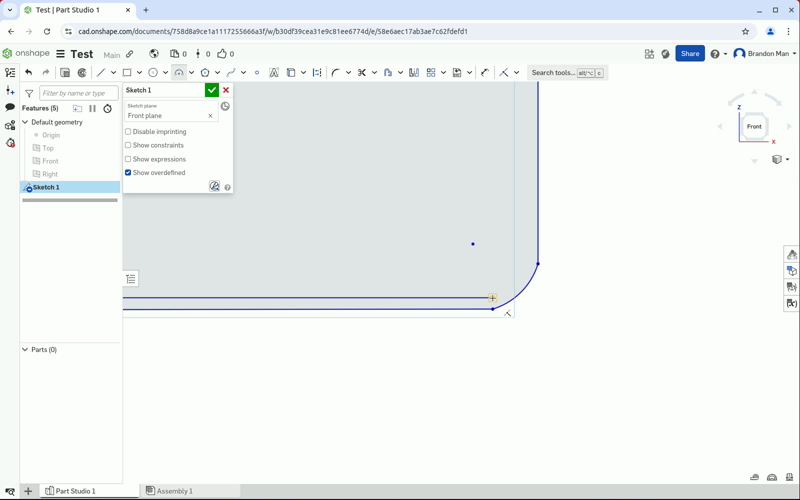
scroll(-6)
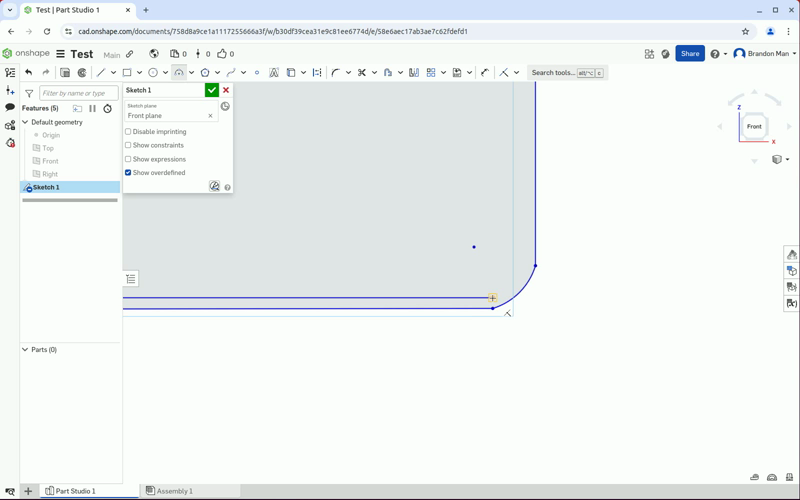
scroll(-6)
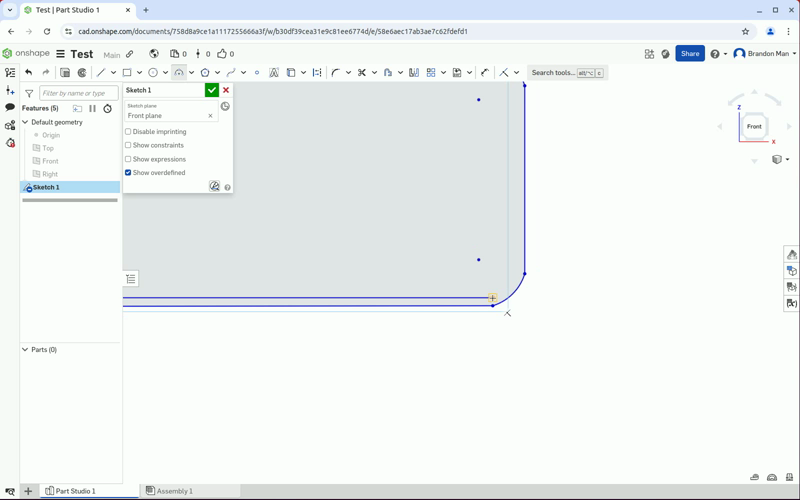
scroll(-6)
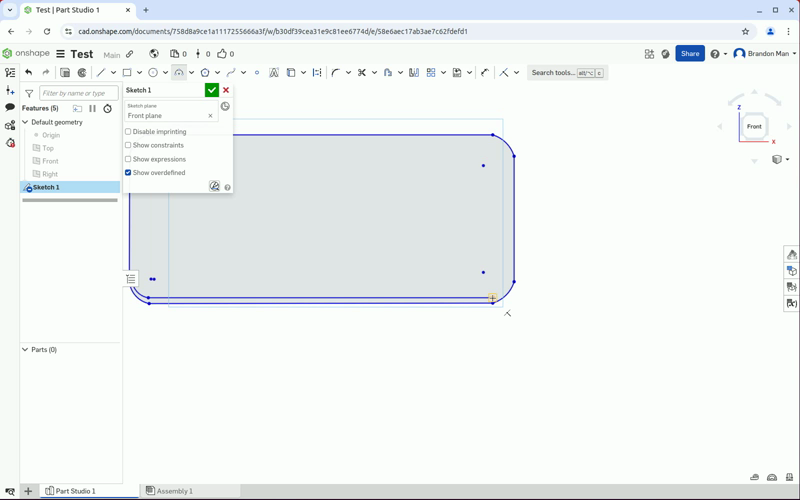
scroll(-6)
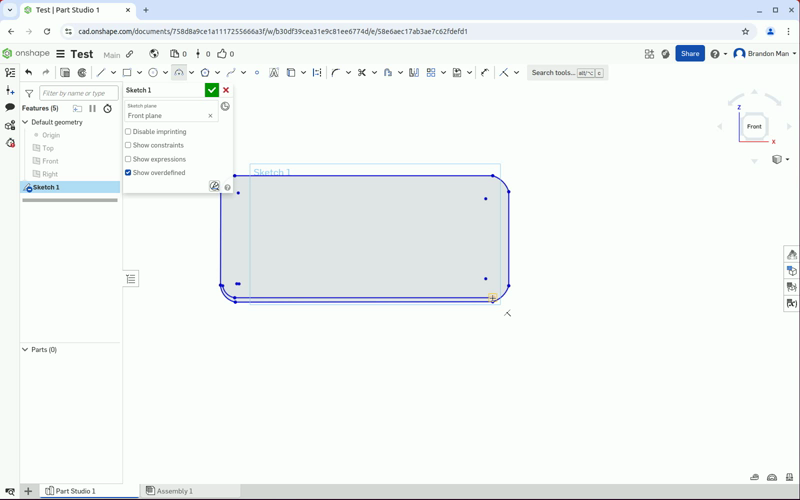
scroll(-6)
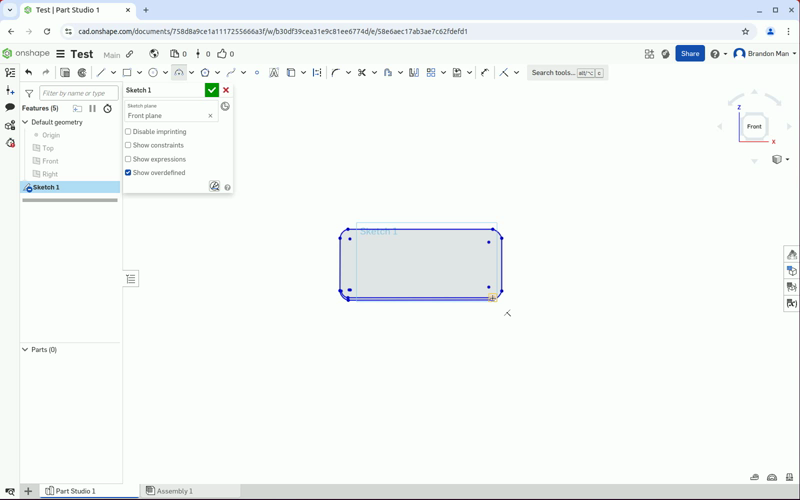
scroll(-6)
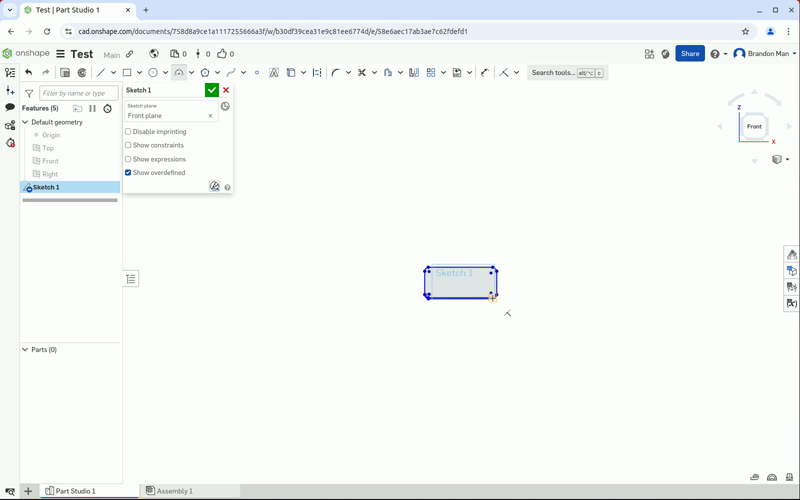
key_down(shift)
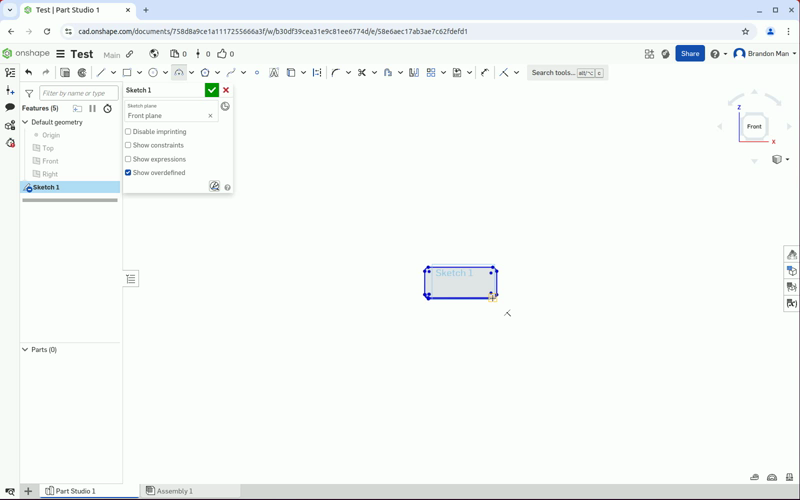
mouse_move(495, 294)
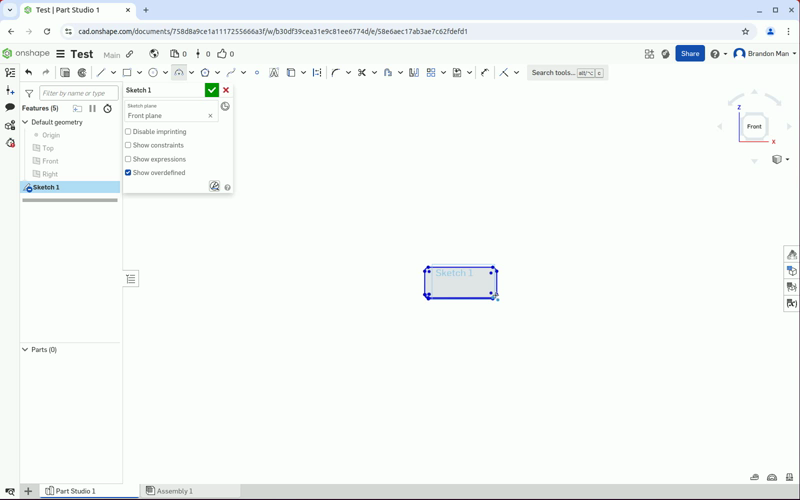
scroll(6)
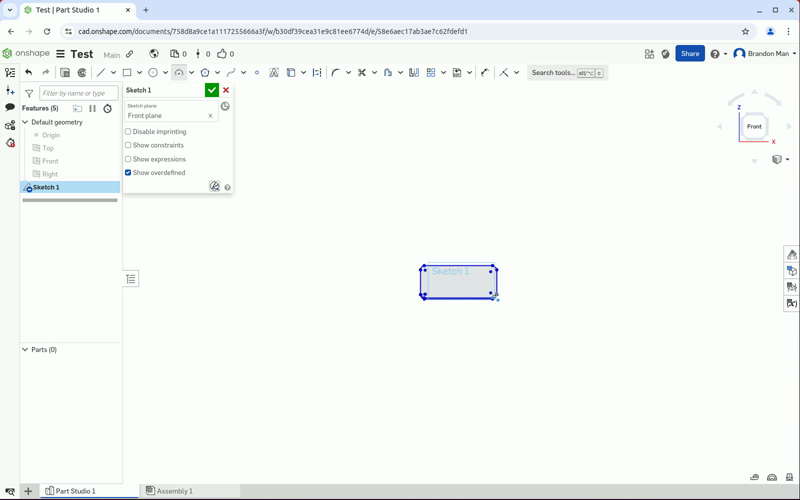
scroll(6)
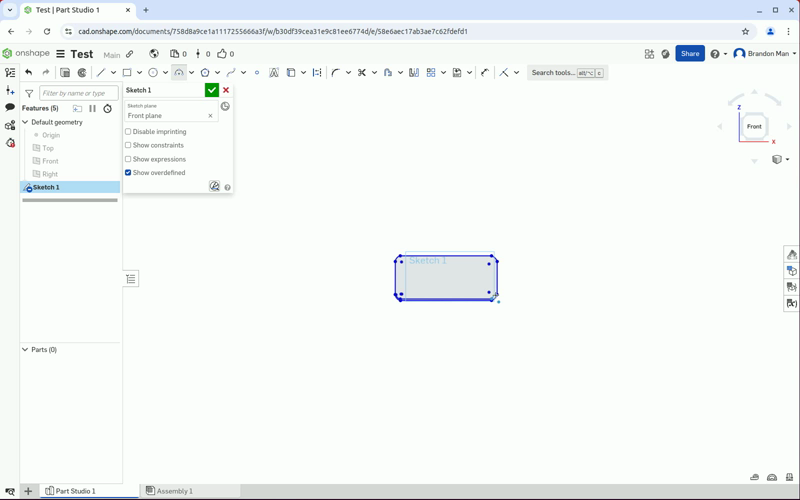
scroll(6)
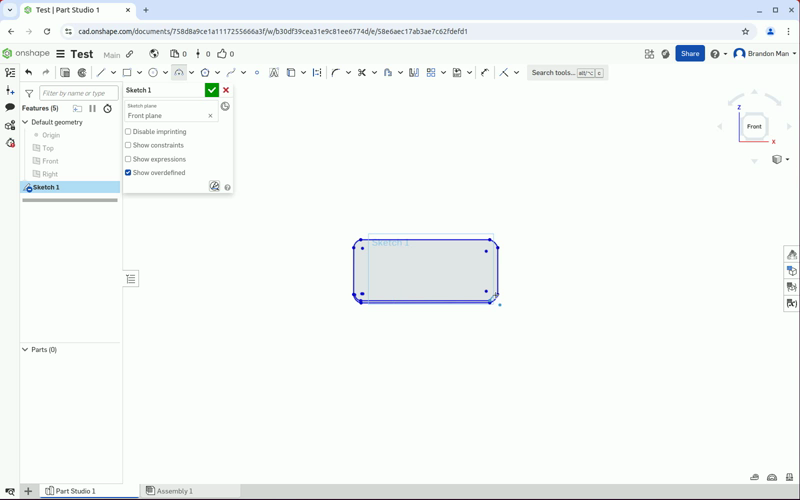
scroll(6)
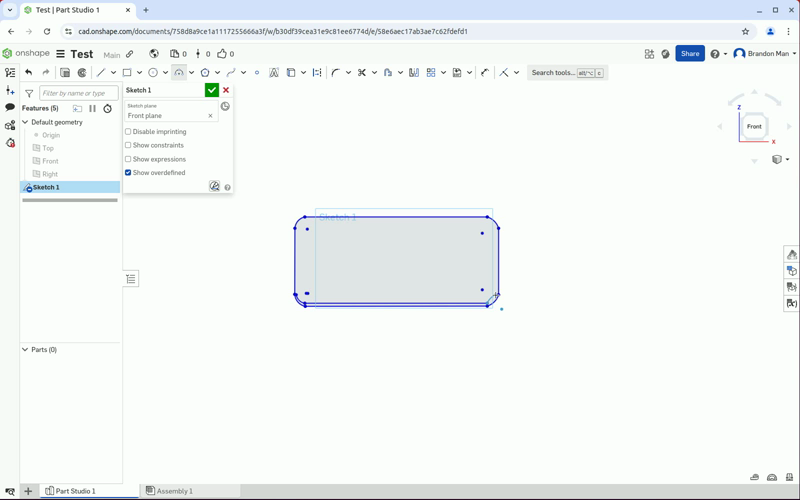
scroll(6)
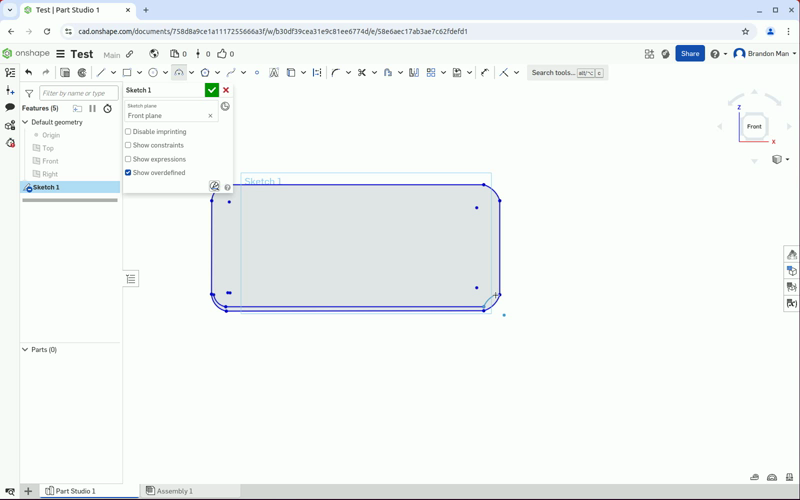
scroll(6)
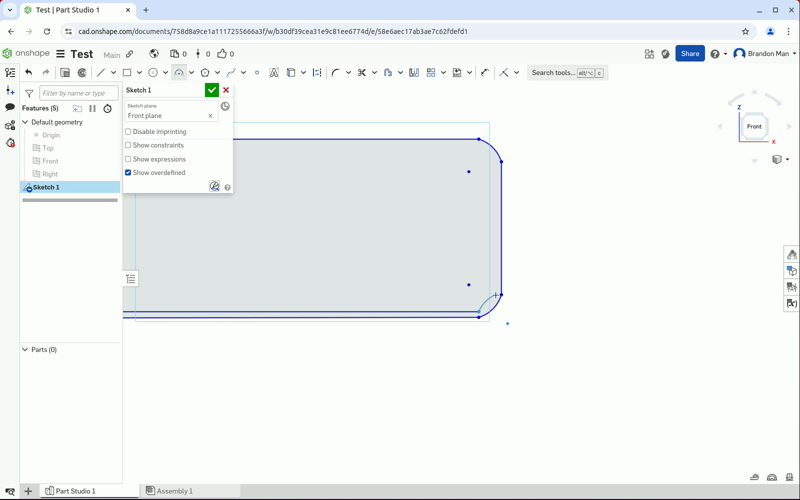
scroll(6)
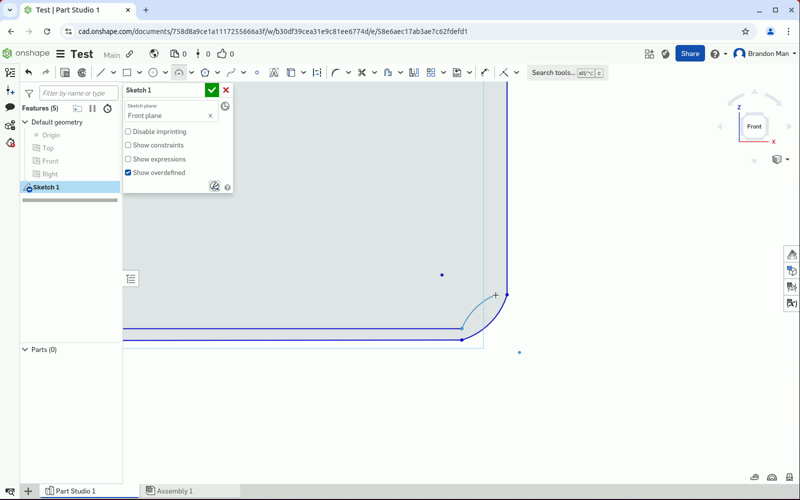
click(495, 294)
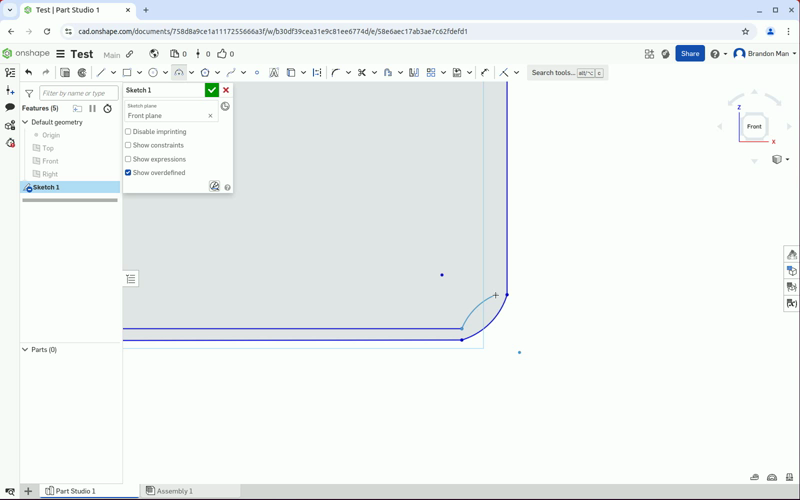
scroll(-6)
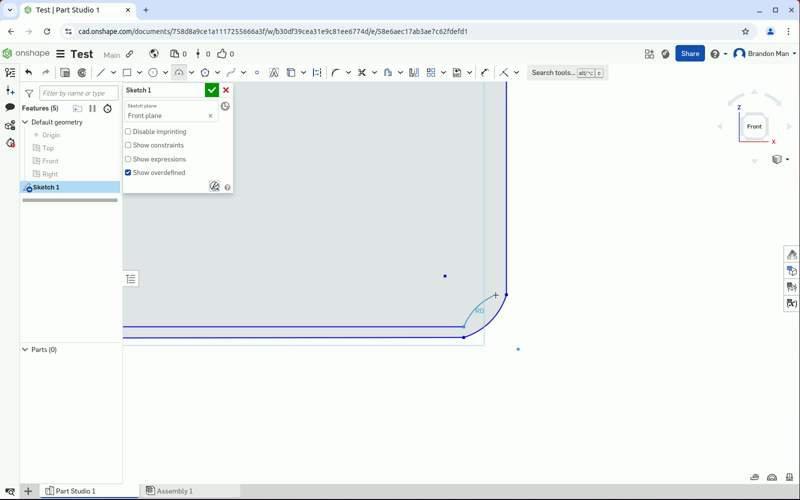
scroll(-6)
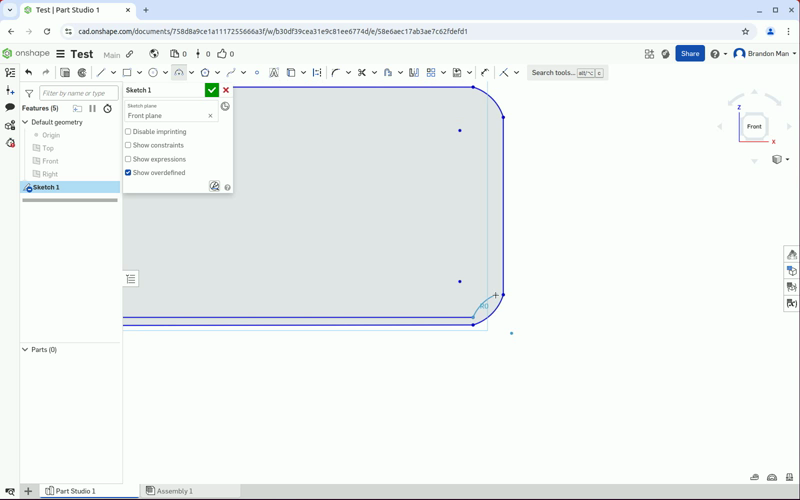
scroll(-6)
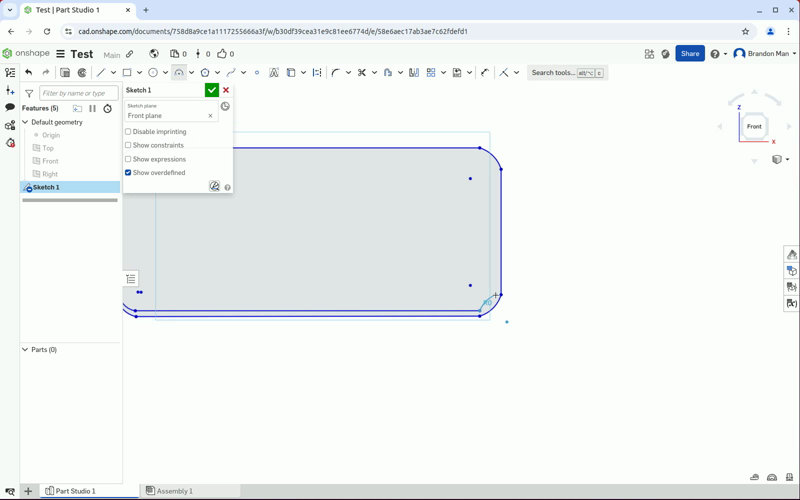
scroll(-6)
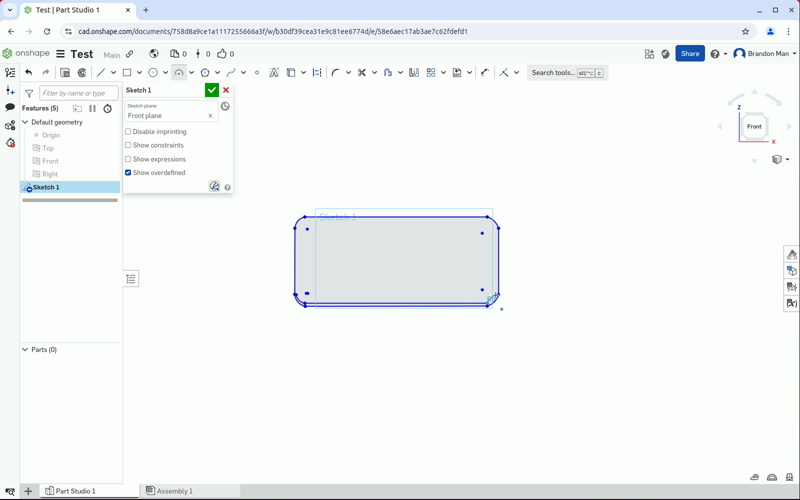
scroll(-6)
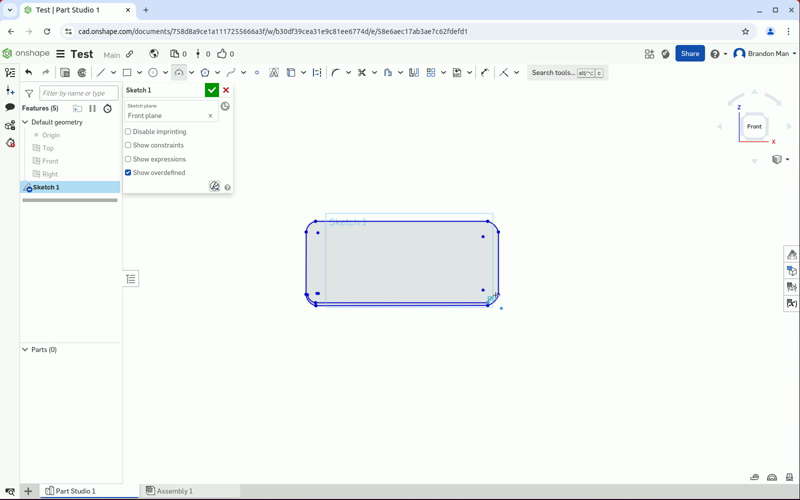
scroll(-6)
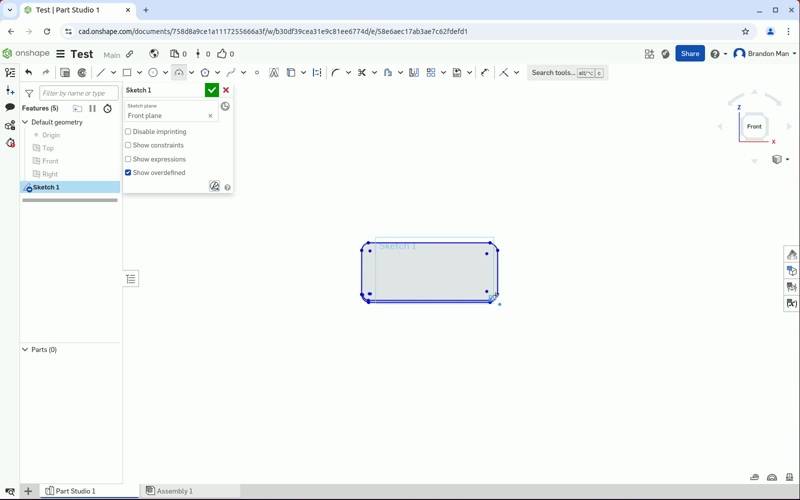
scroll(-6)
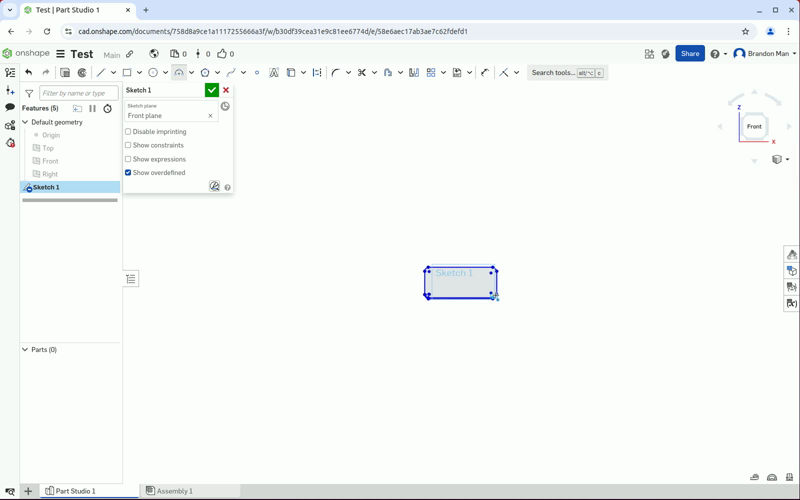
mouse_move(494, 296)
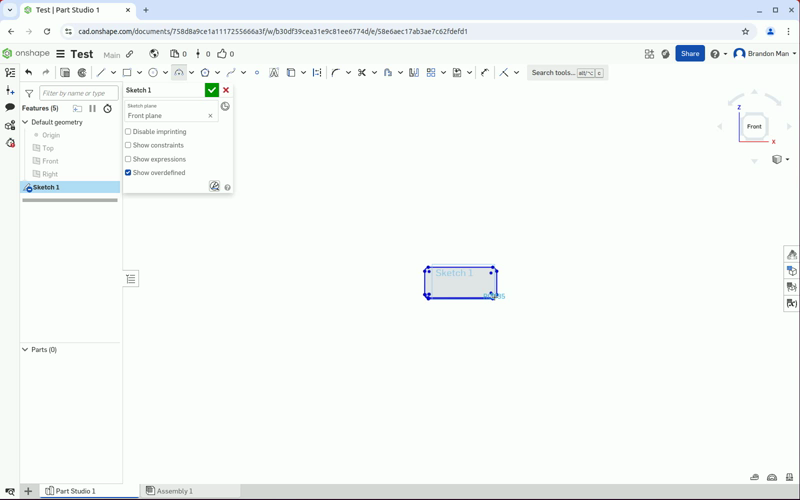
scroll(6)
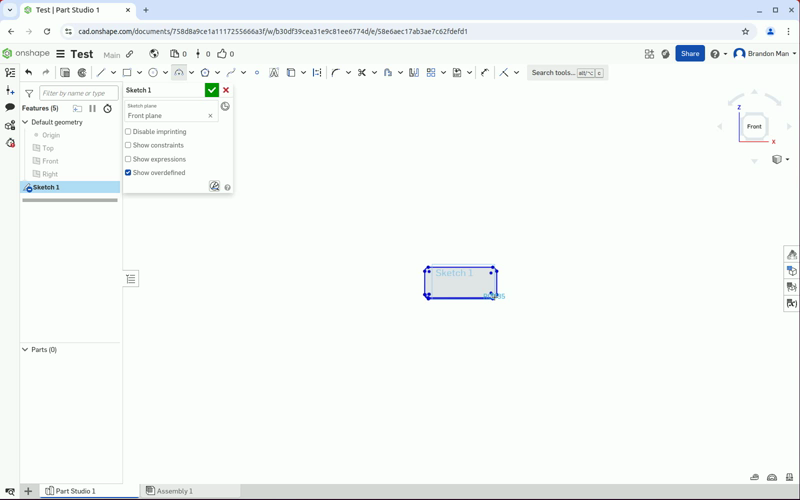
scroll(6)
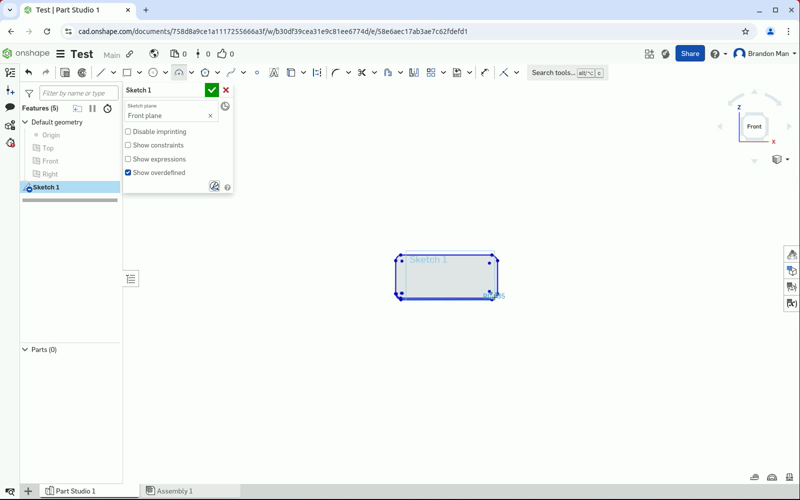
scroll(6)
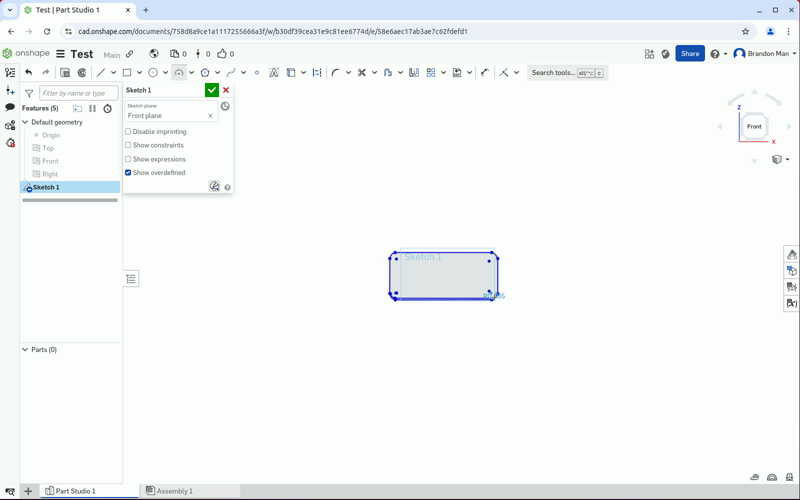
scroll(6)
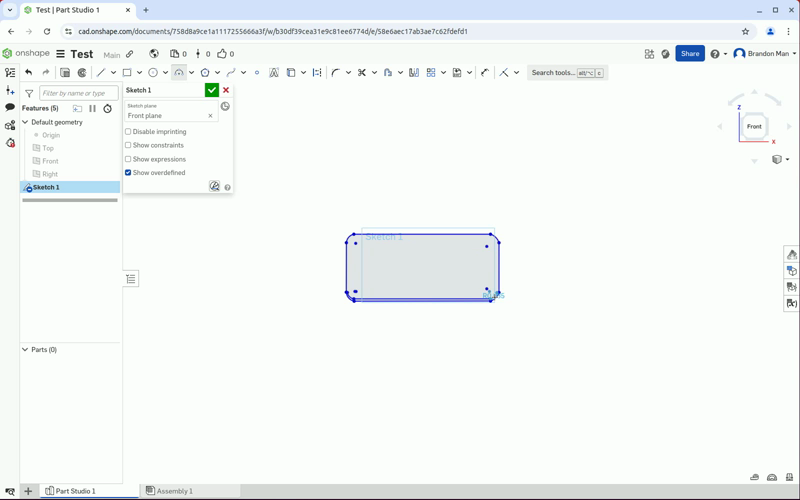
scroll(6)
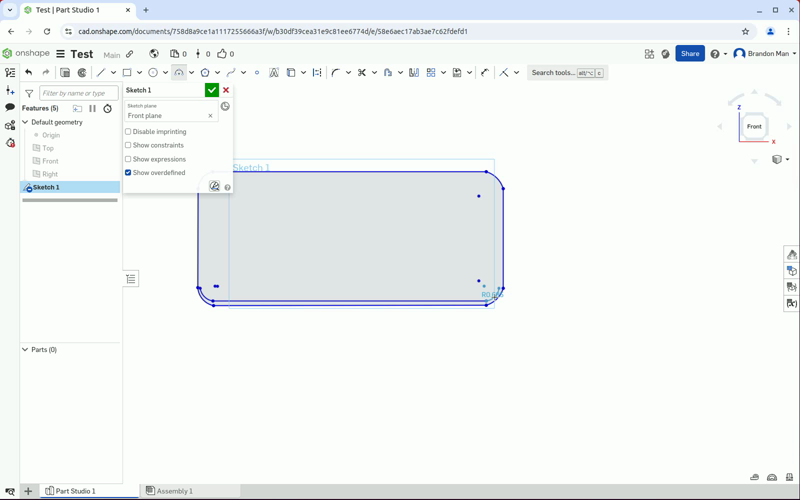
scroll(6)
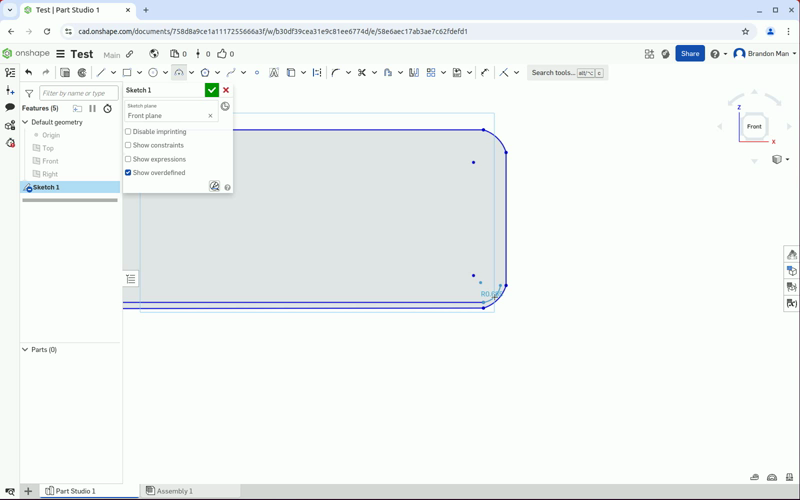
scroll(6)
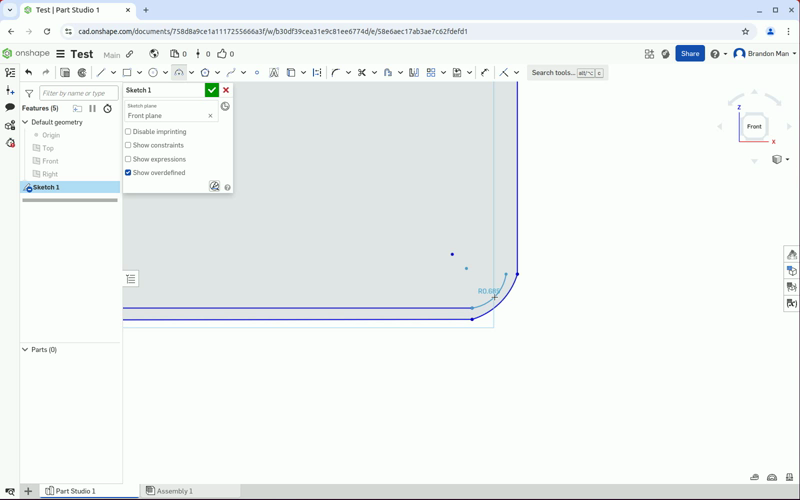
click(494, 296)
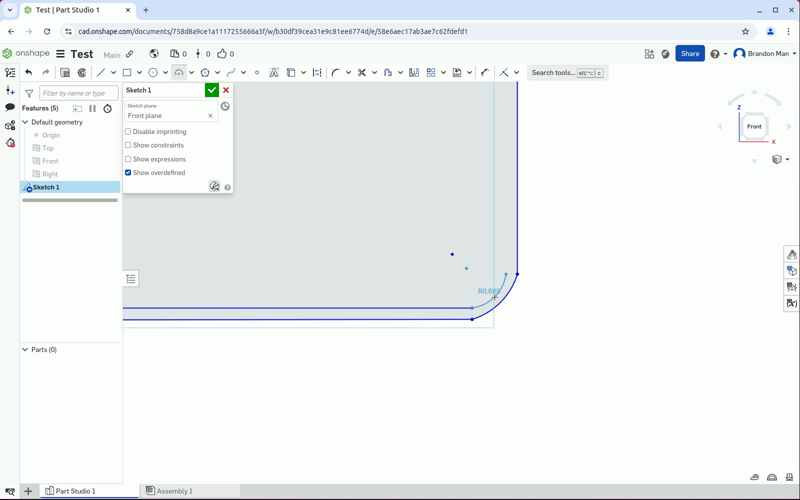
scroll(-6)
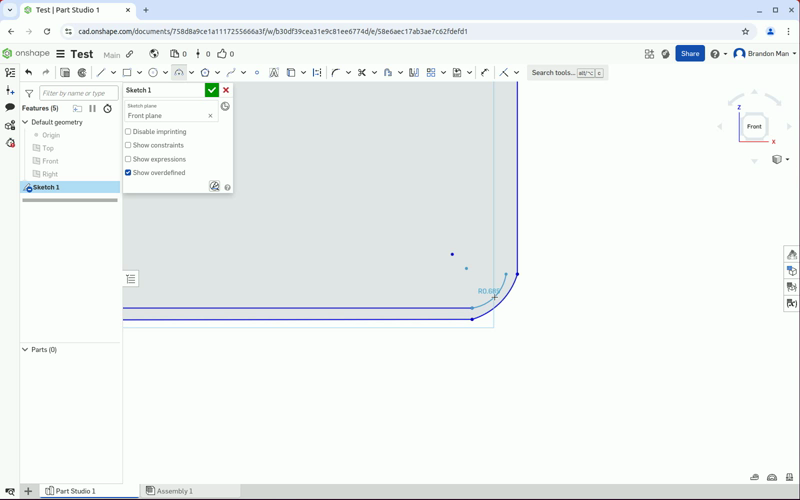
scroll(-6)
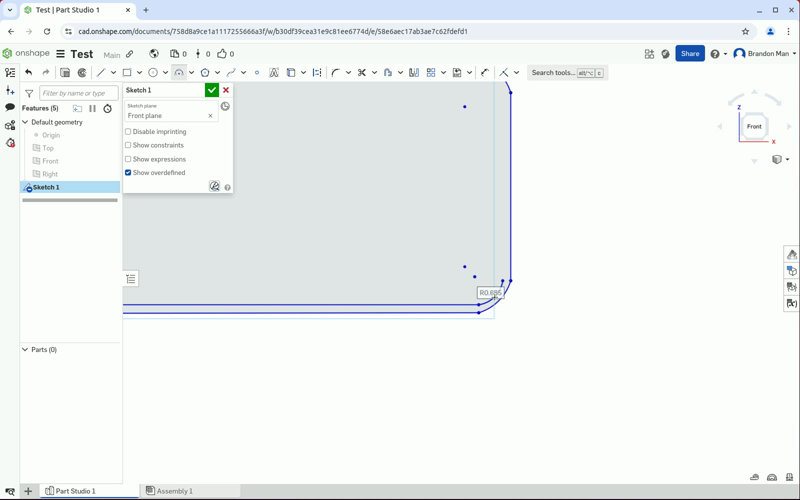
scroll(-6)
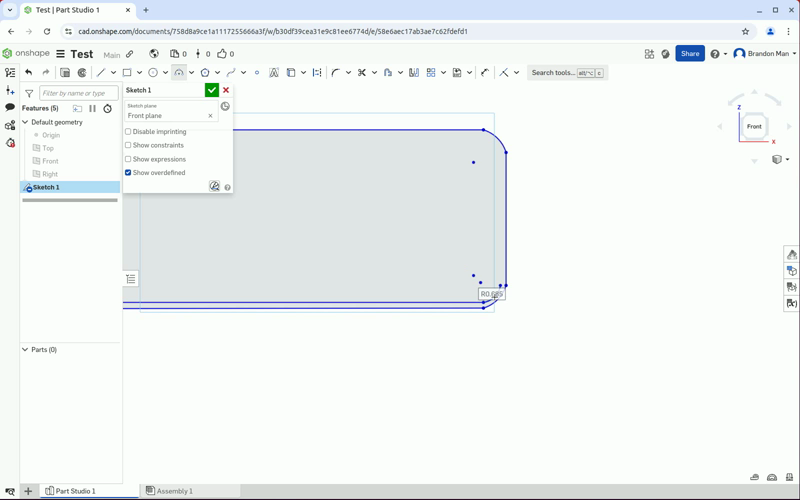
scroll(-6)
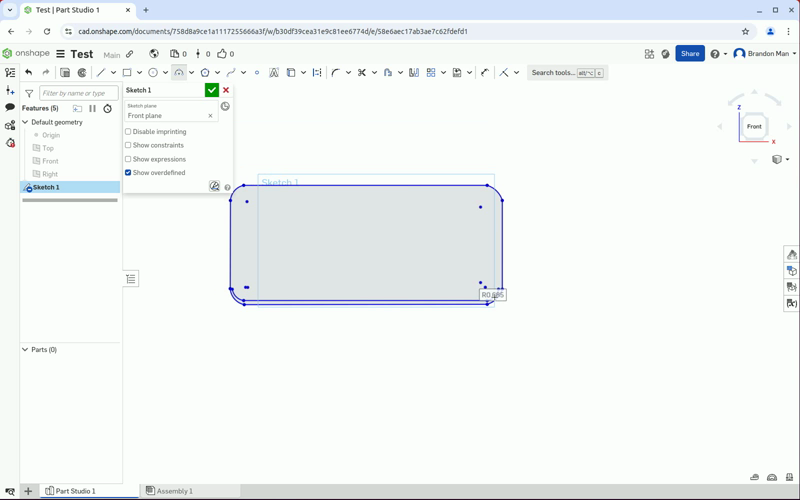
scroll(-6)
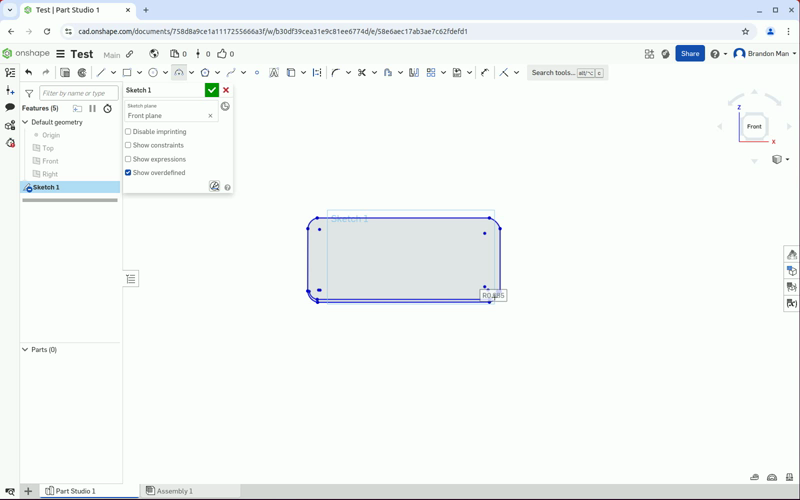
scroll(-6)
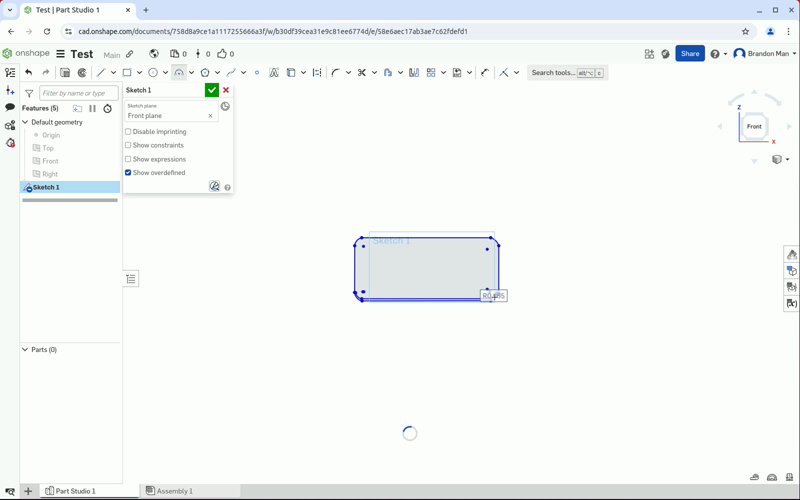
scroll(-6)
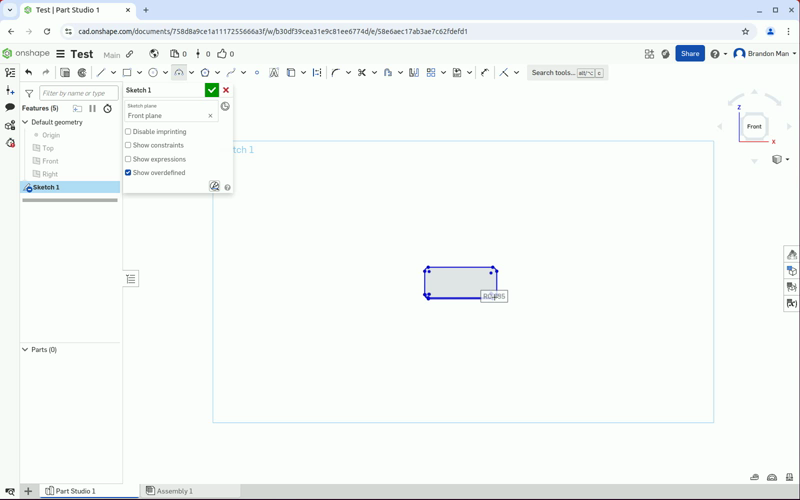
key_up(shift)
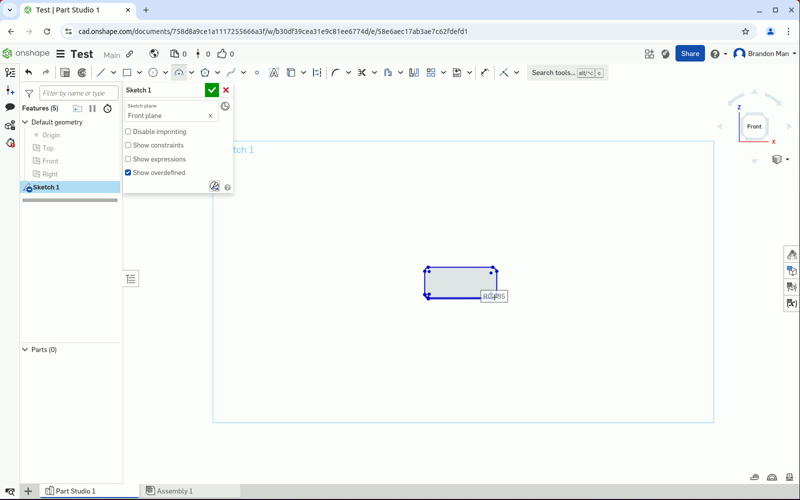
key(esc)
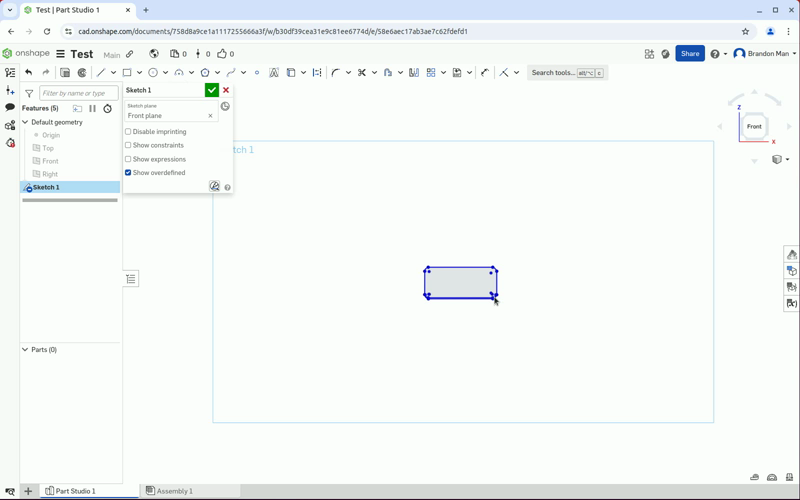
key(l)
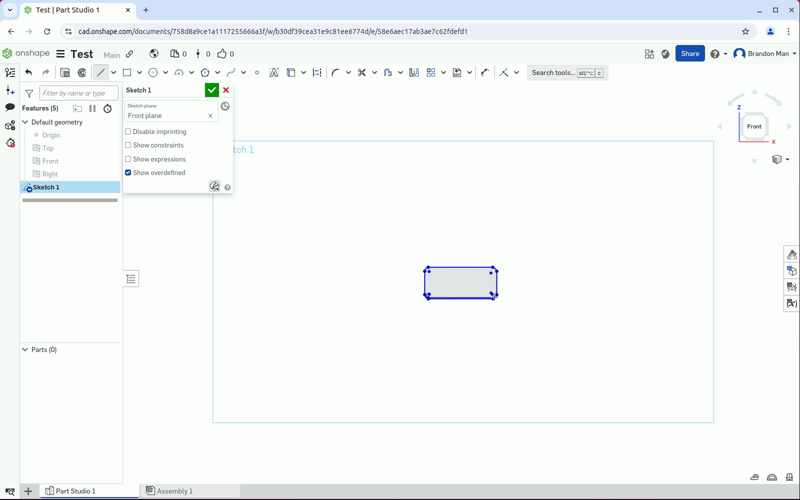
mouse_move(495, 294)
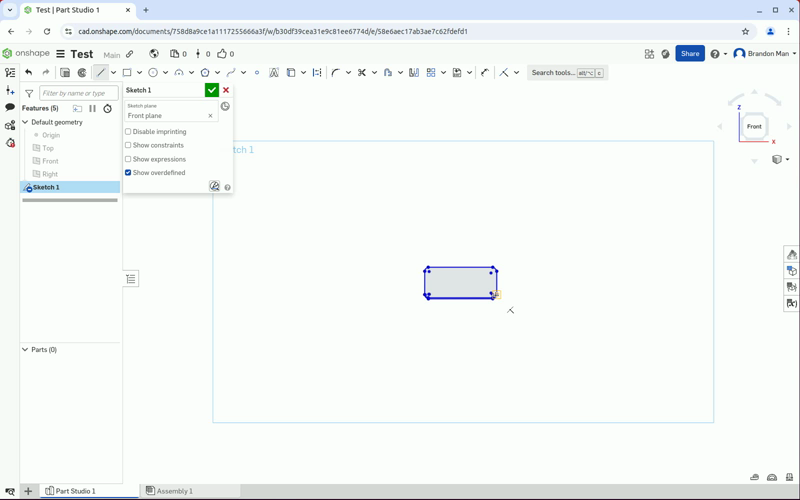
scroll(6)
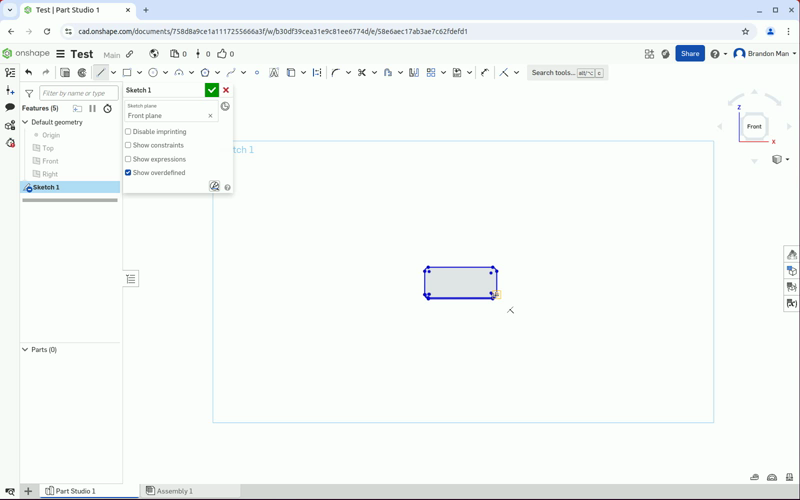
scroll(6)
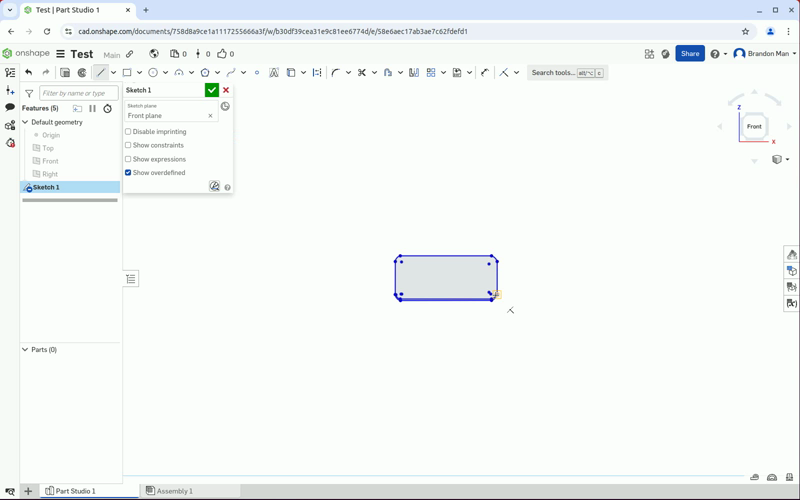
scroll(6)
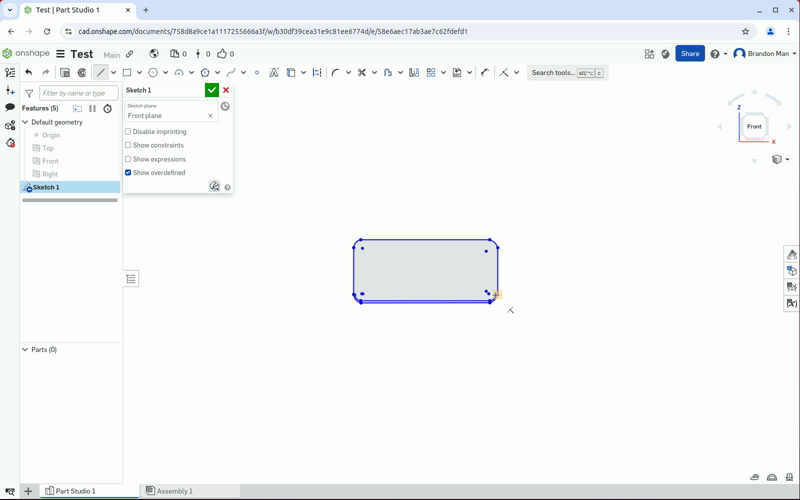
scroll(6)
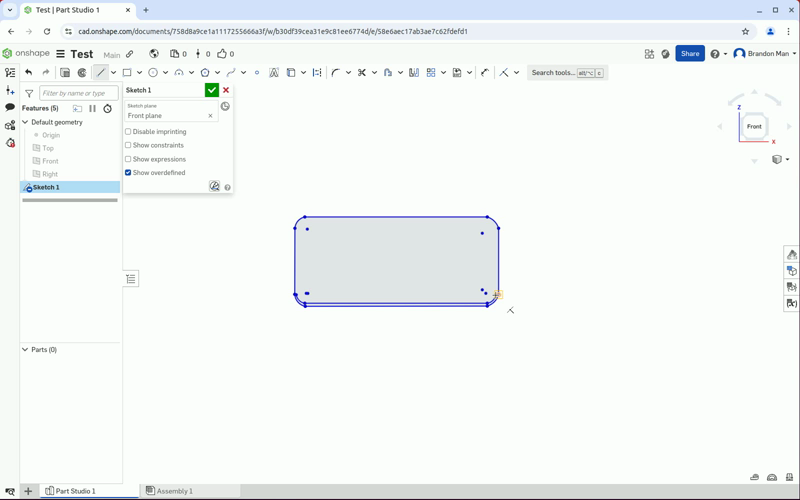
scroll(6)
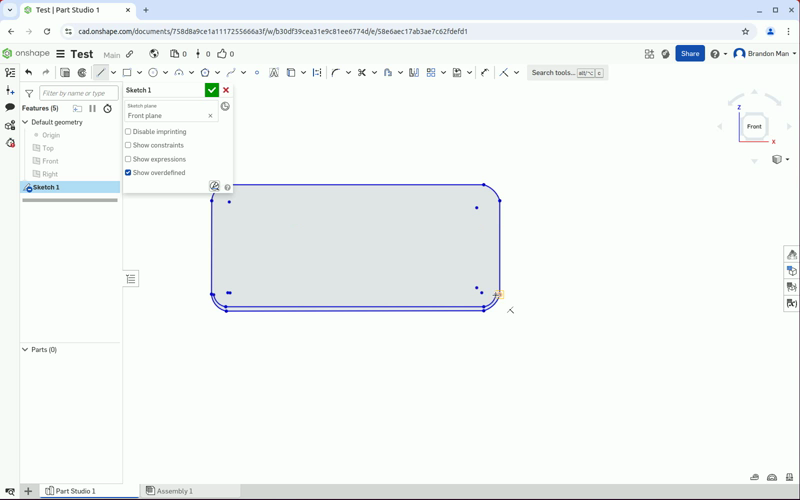
scroll(6)
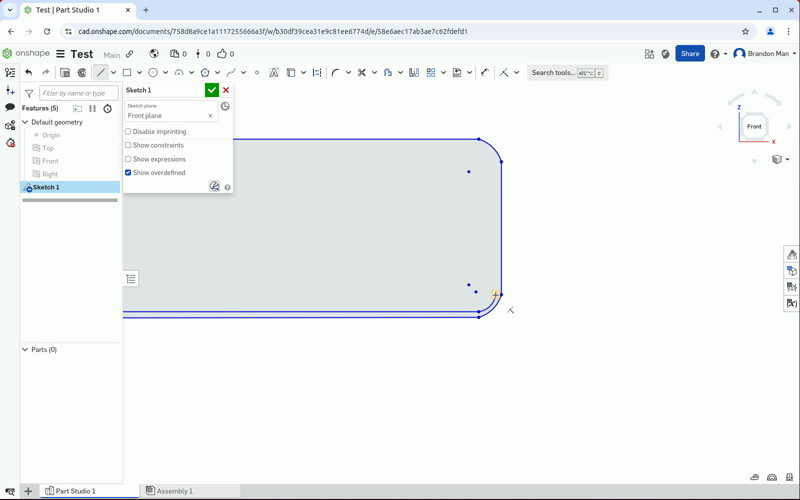
scroll(6)
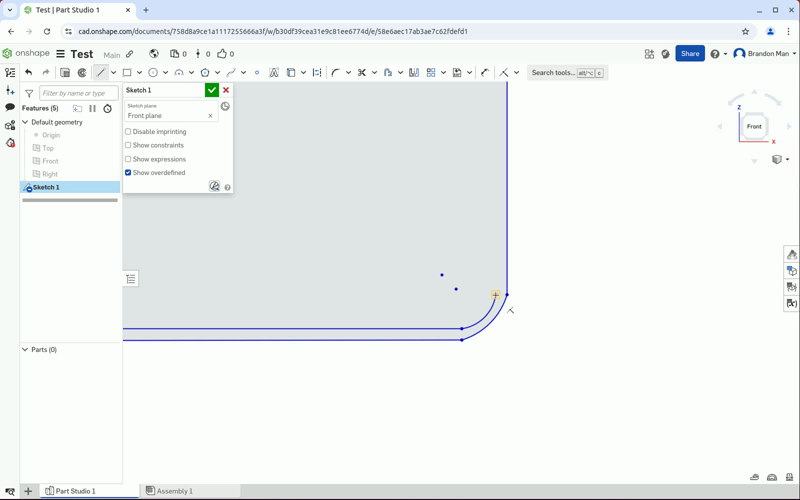
click(495, 294)
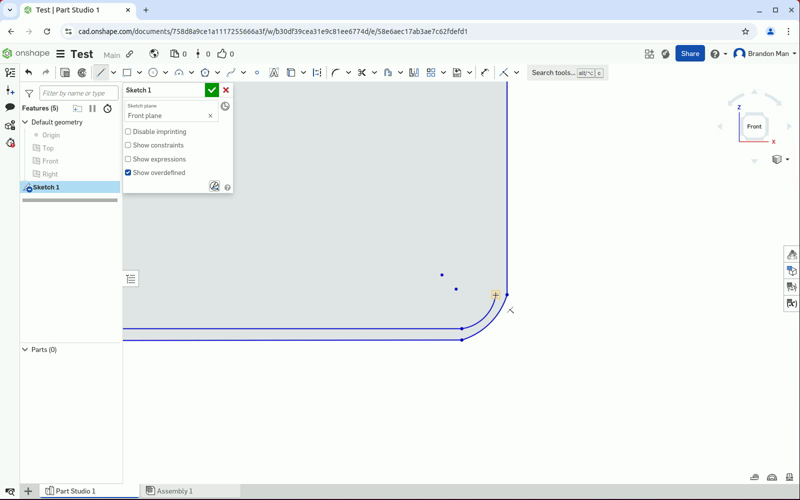
scroll(-6)
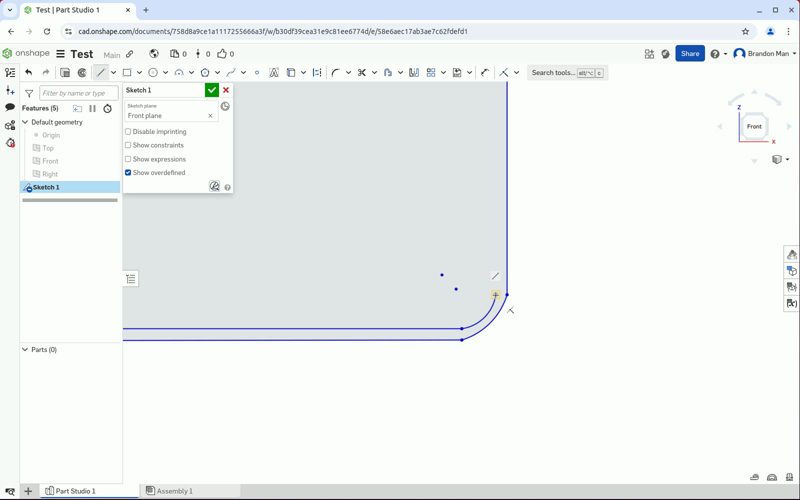
scroll(-6)
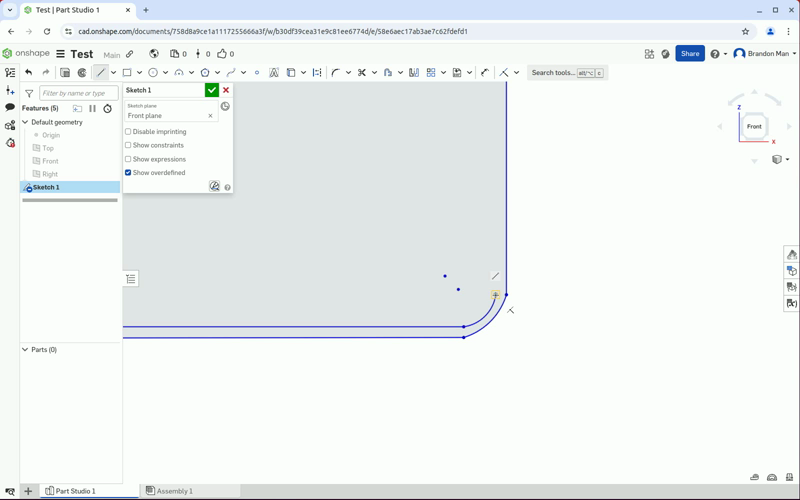
scroll(-6)
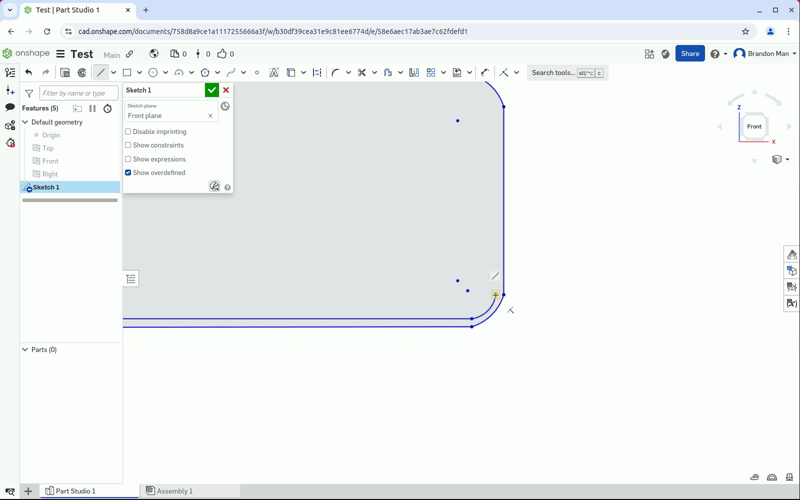
scroll(-6)
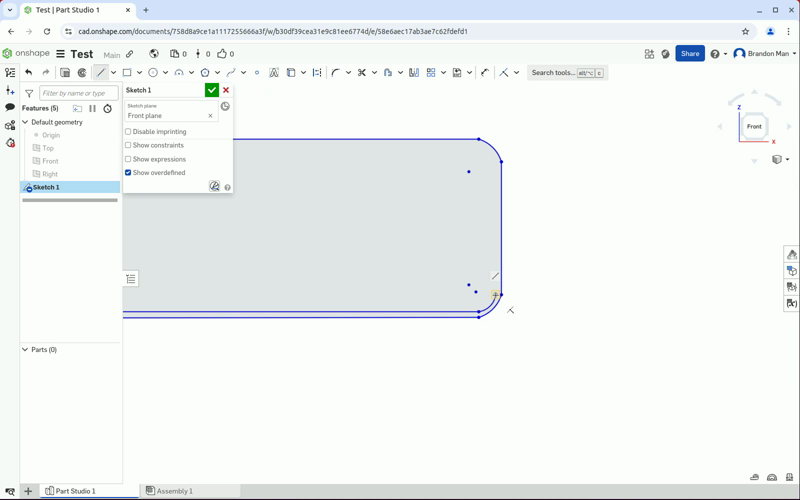
scroll(-6)
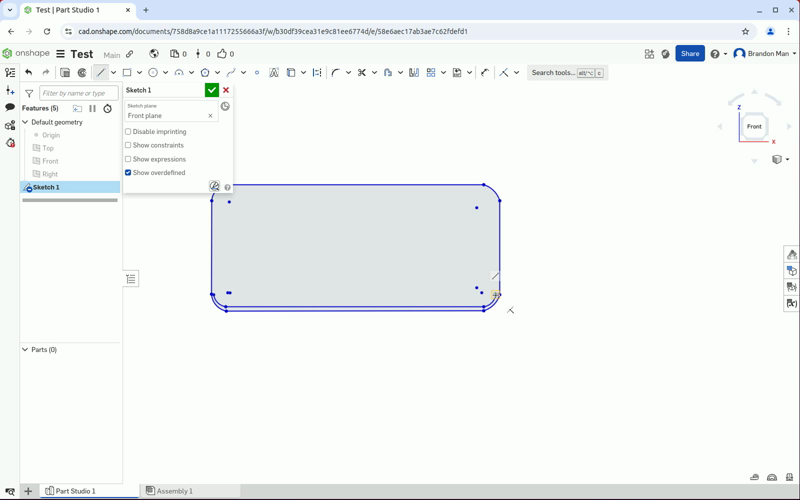
scroll(-6)
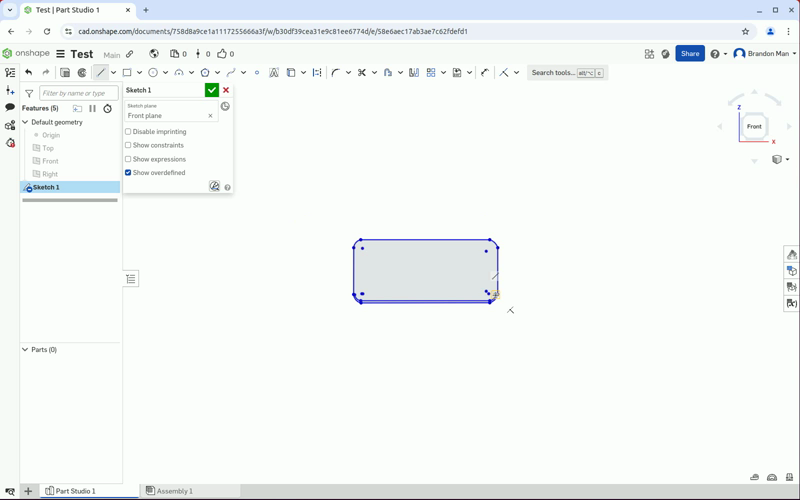
scroll(-6)
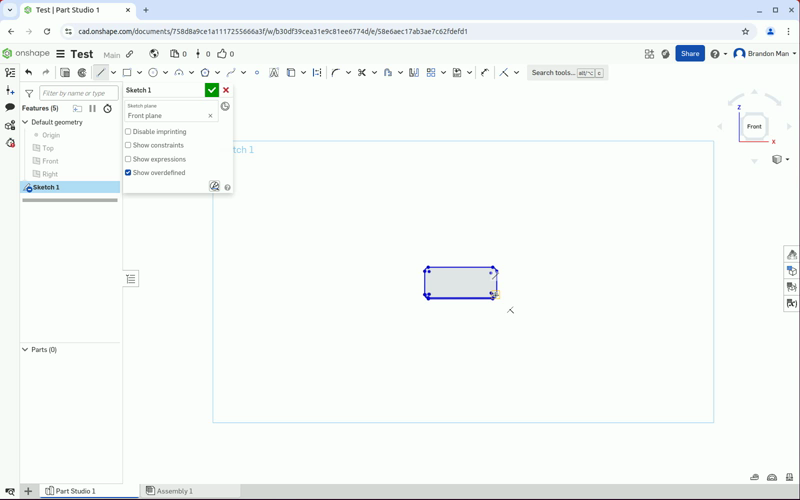
key_down(shift)
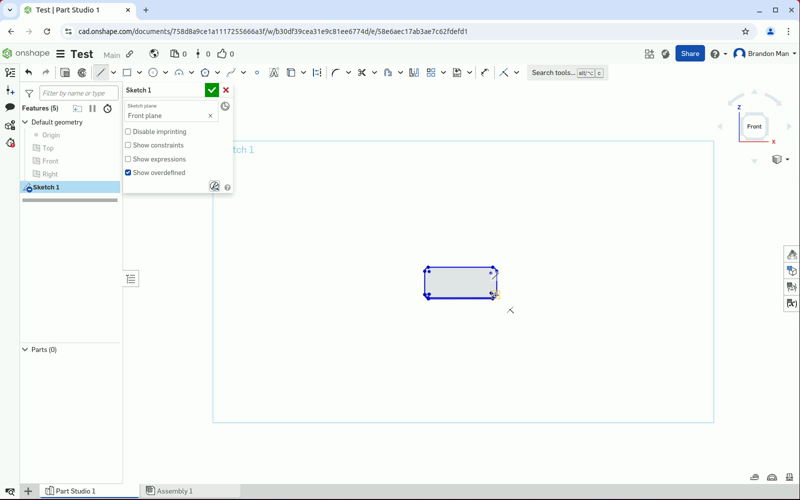
mouse_move(525, 294)
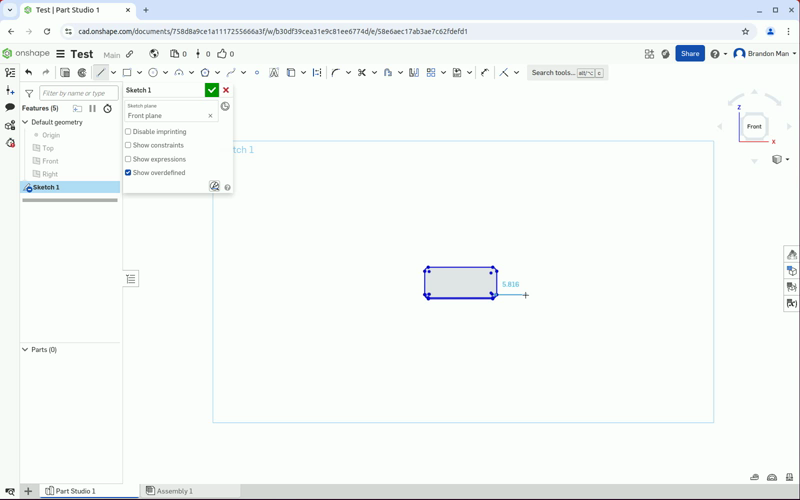
mouse_move(495, 271)
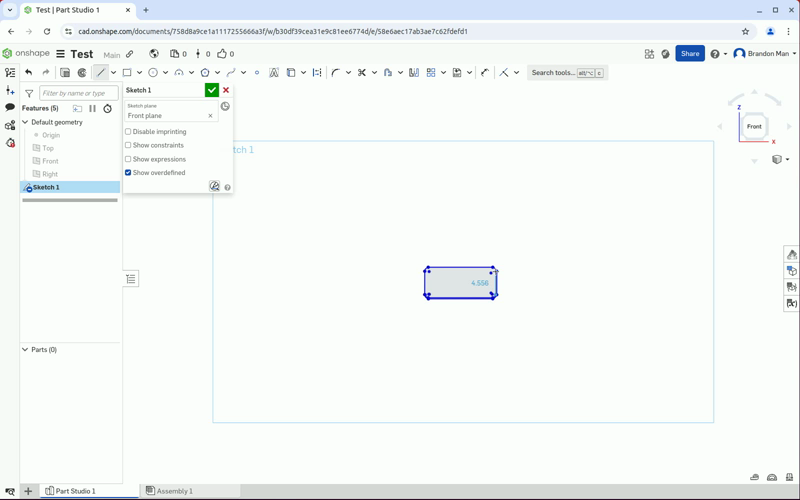
scroll(6)
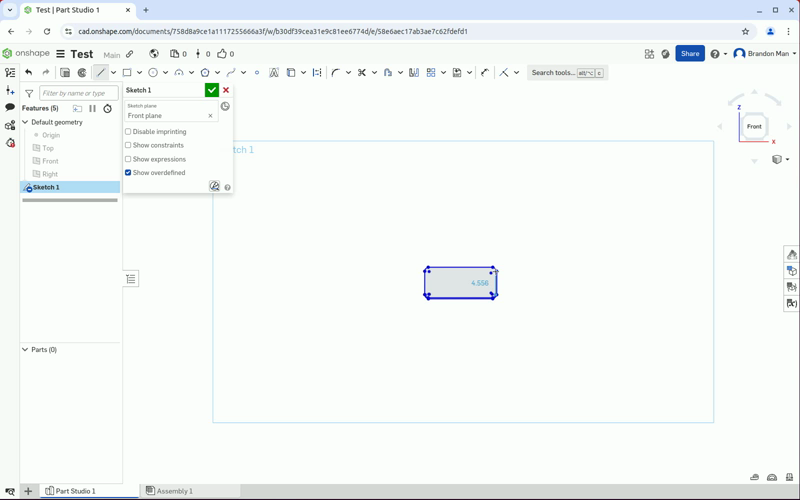
scroll(6)
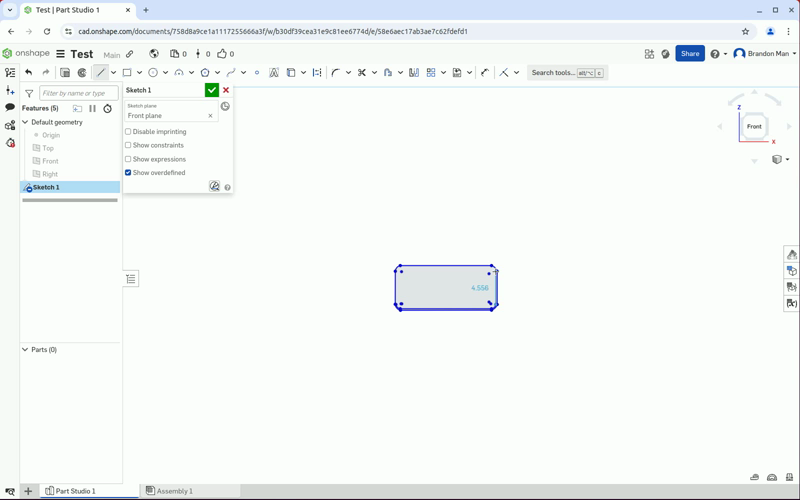
scroll(6)
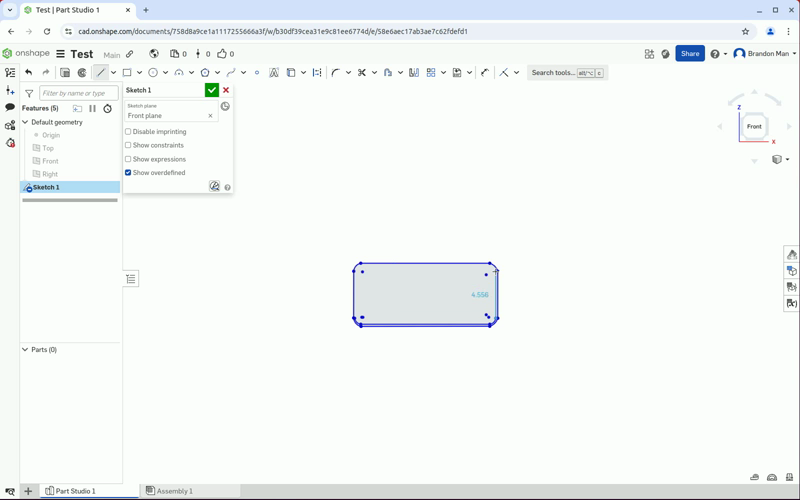
scroll(6)
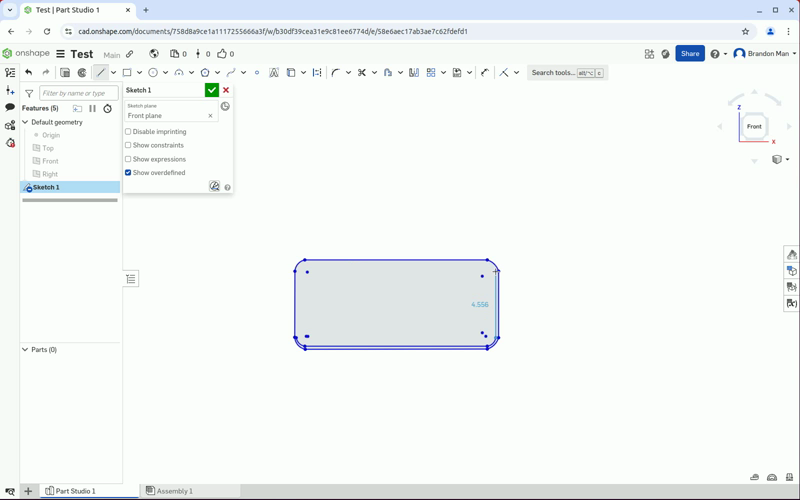
scroll(6)
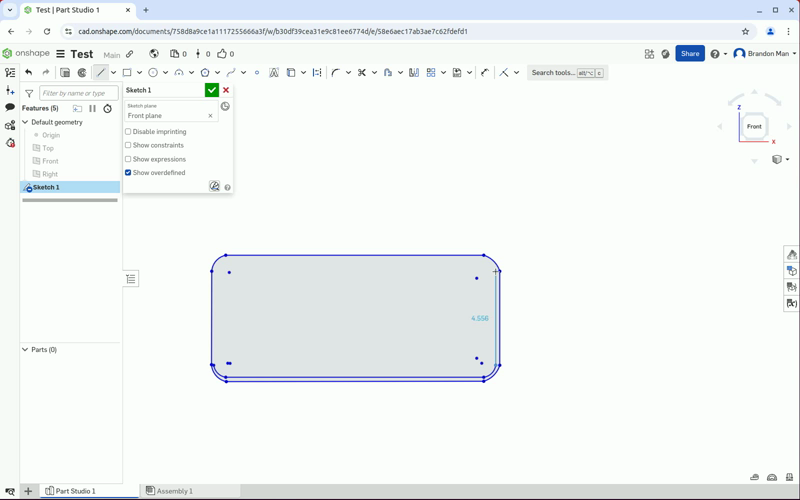
scroll(6)
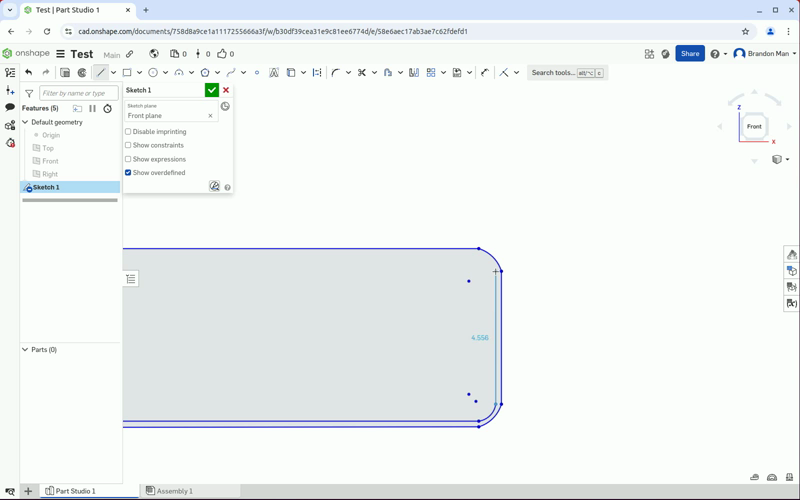
scroll(6)
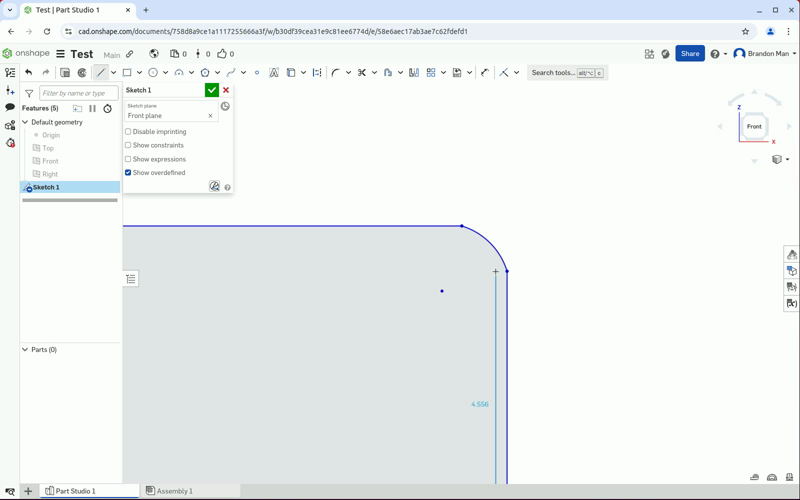
click(495, 271)
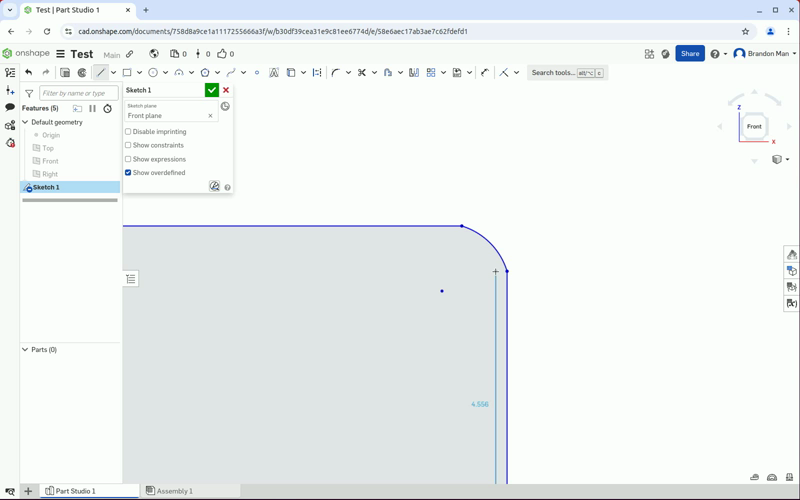
scroll(-6)
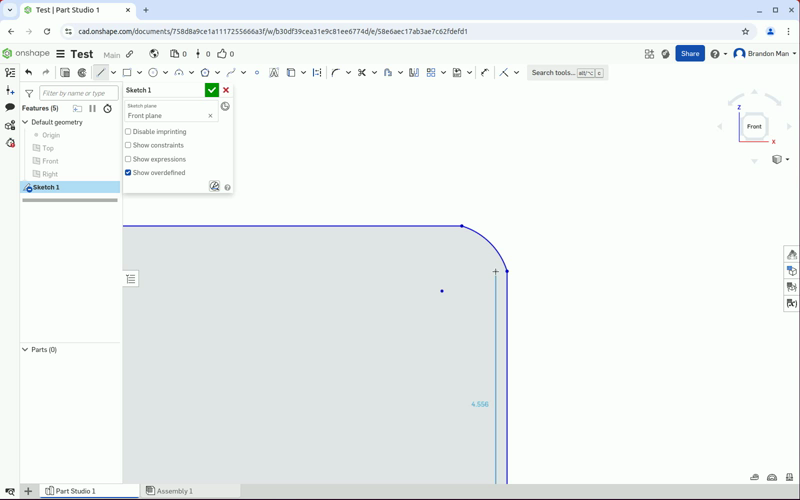
scroll(-6)
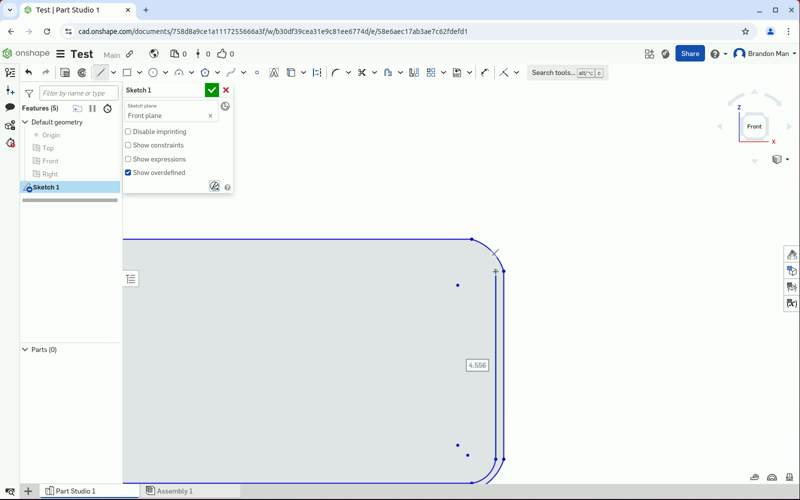
scroll(-6)
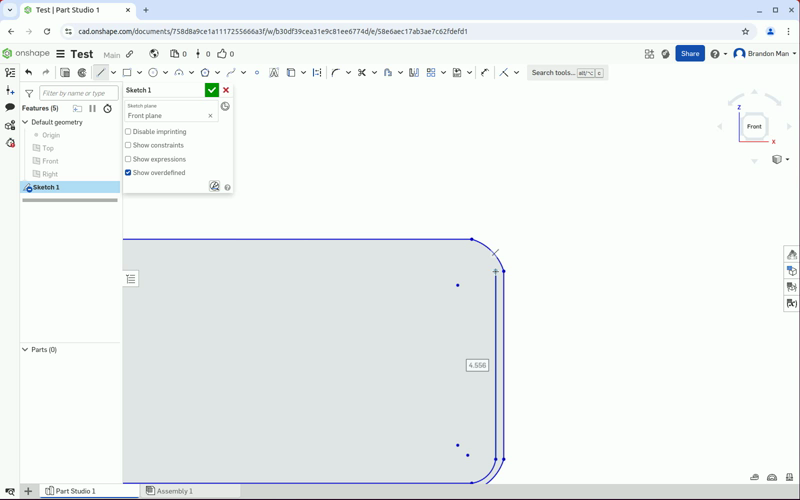
scroll(-6)
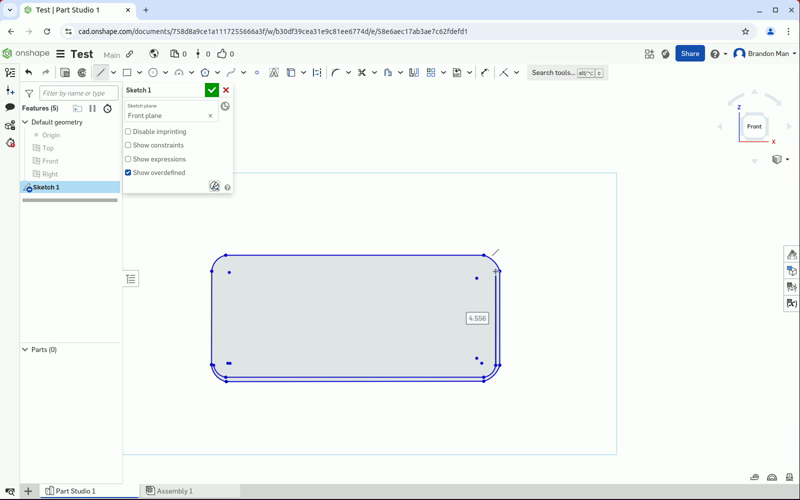
scroll(-6)
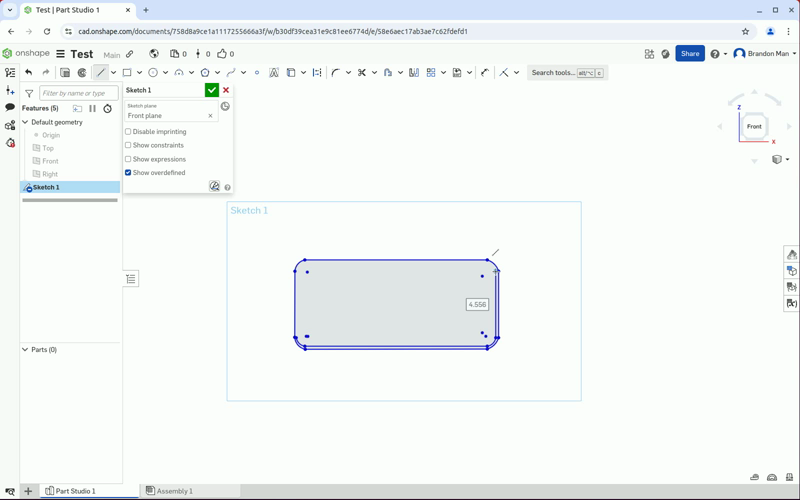
scroll(-6)
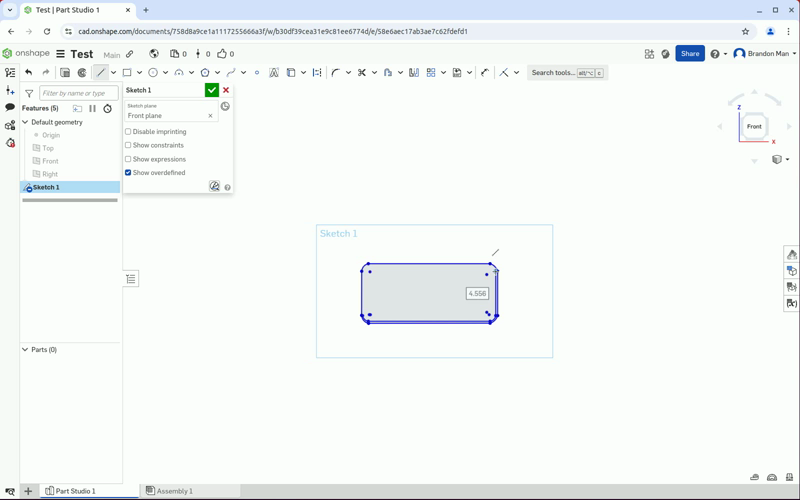
scroll(-6)
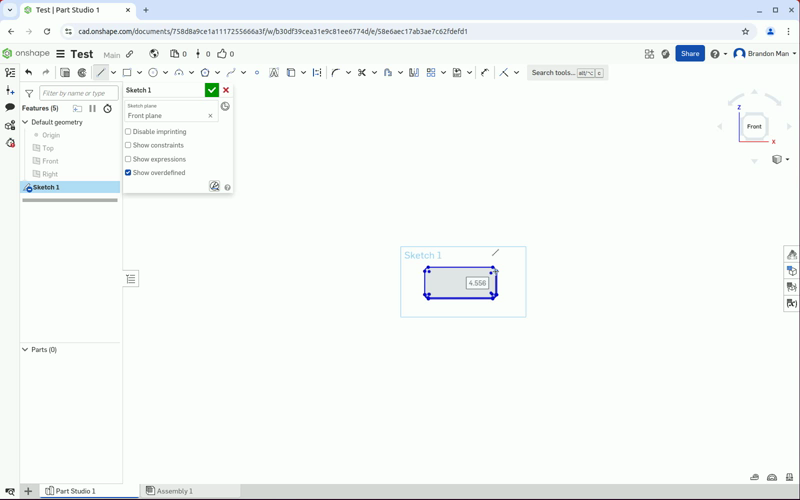
key_up(shift)
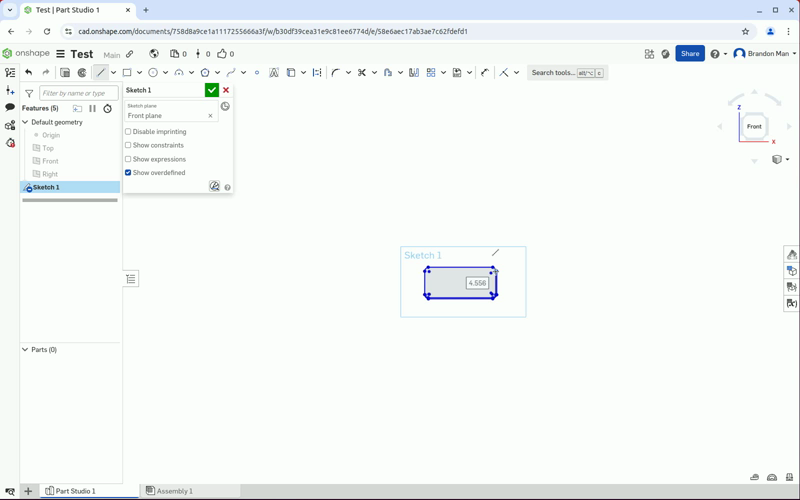
key(esc)
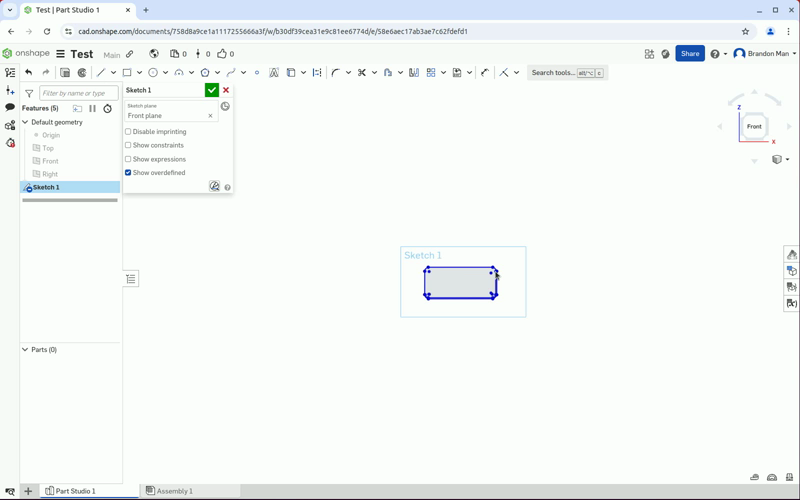
key(a)
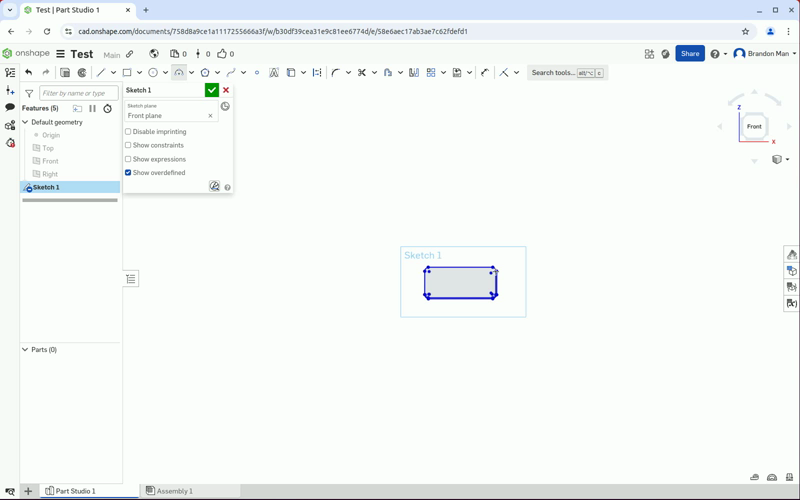
mouse_move(495, 271)
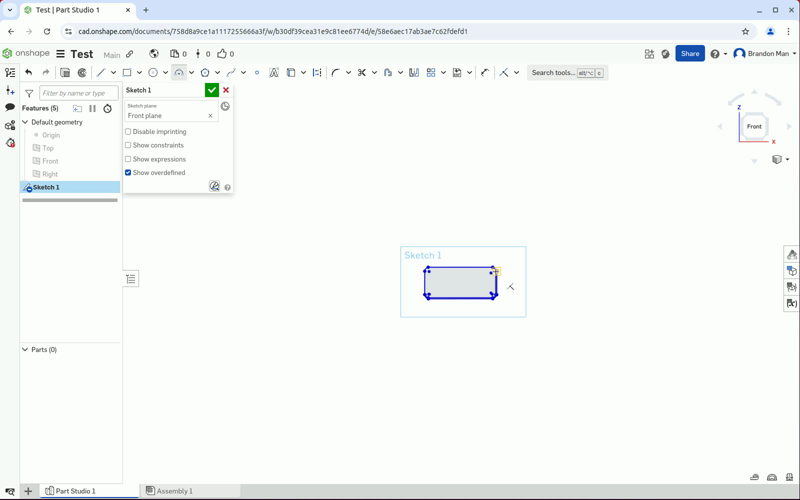
scroll(6)
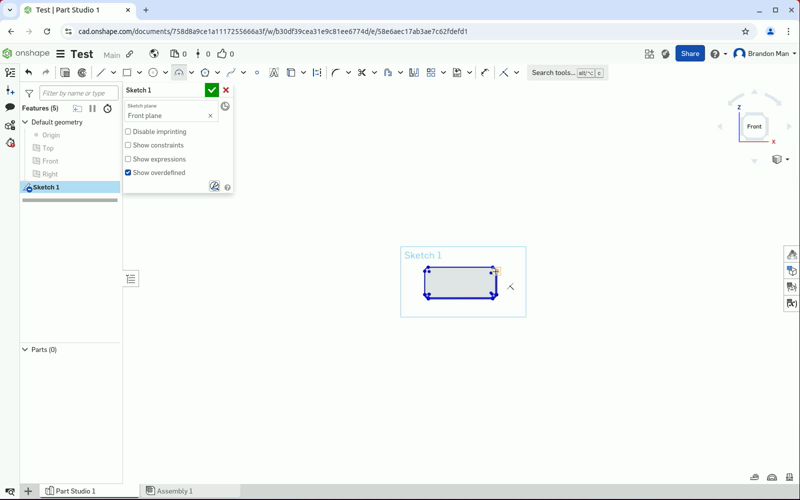
scroll(6)
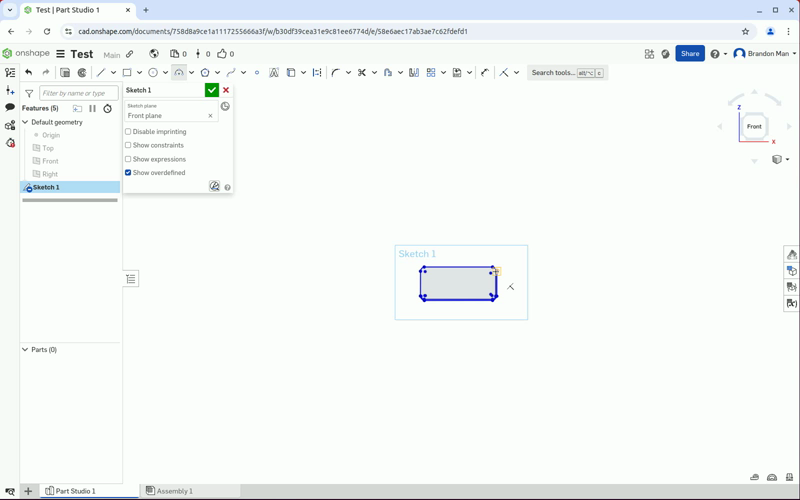
scroll(6)
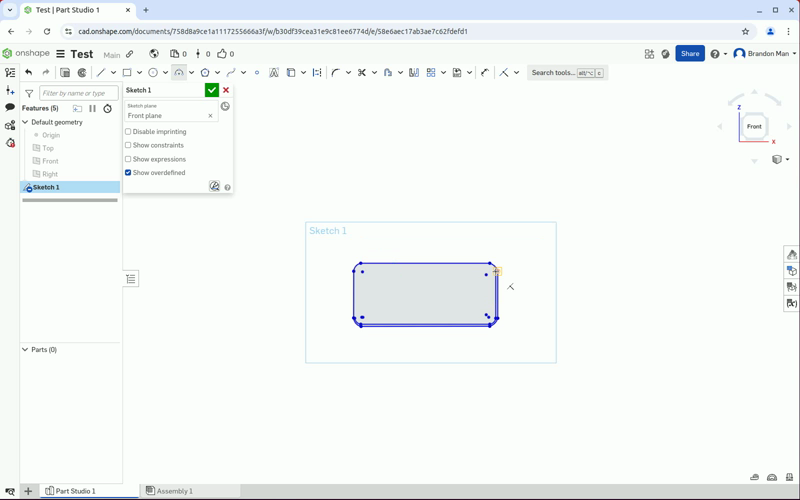
scroll(6)
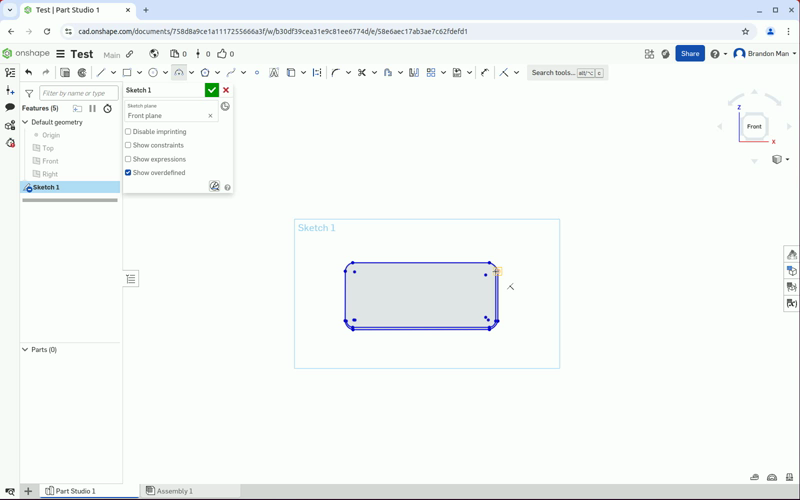
scroll(6)
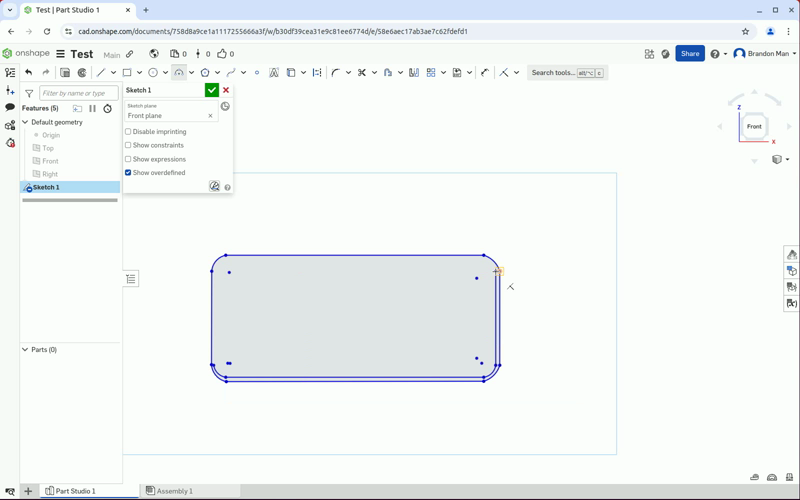
scroll(6)
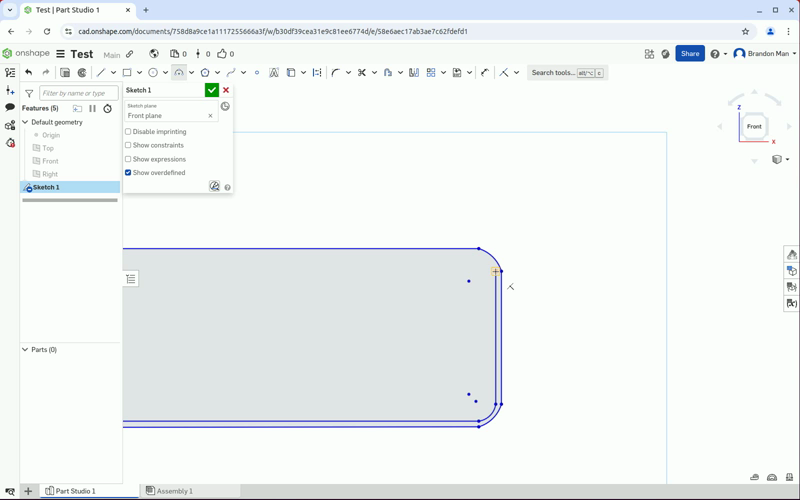
scroll(6)
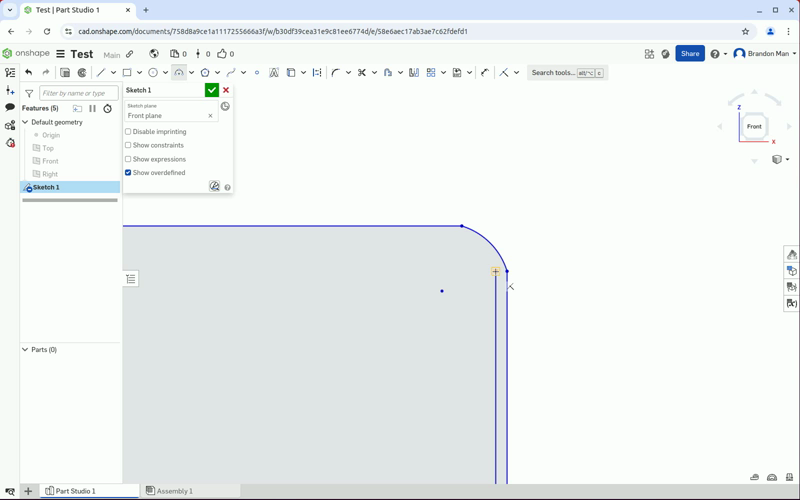
click(495, 271)
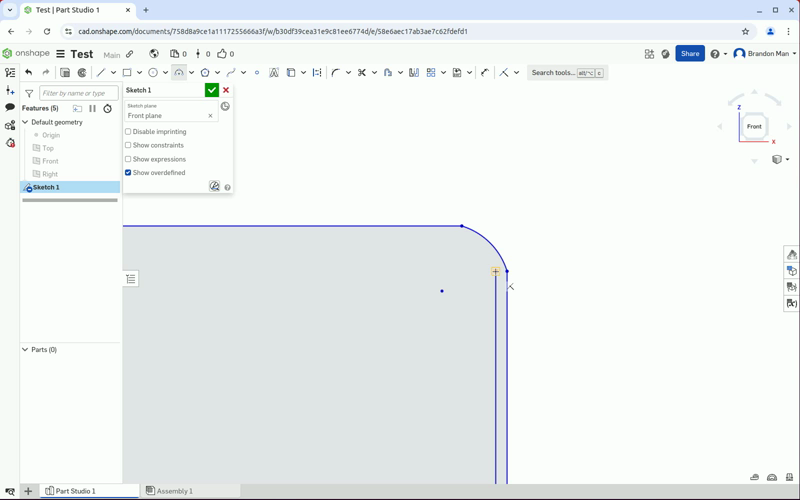
scroll(-6)
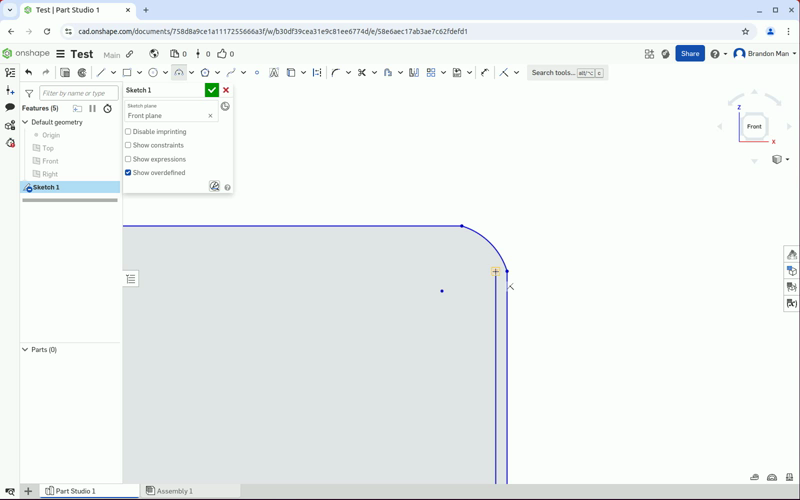
scroll(-6)
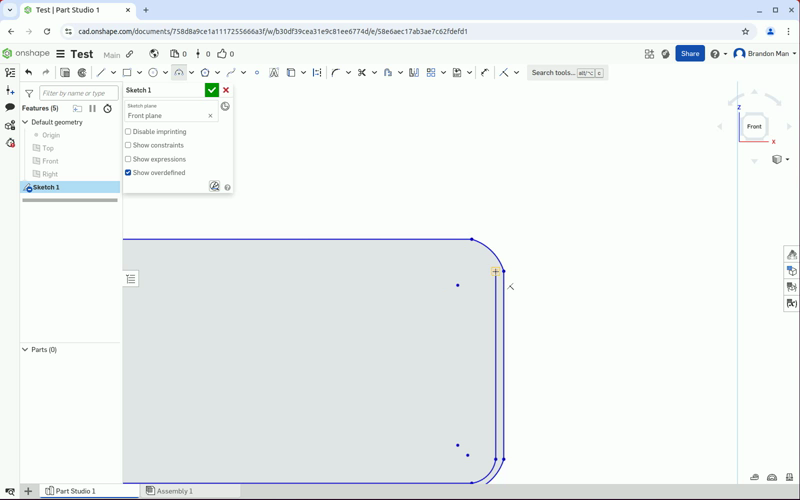
scroll(-6)
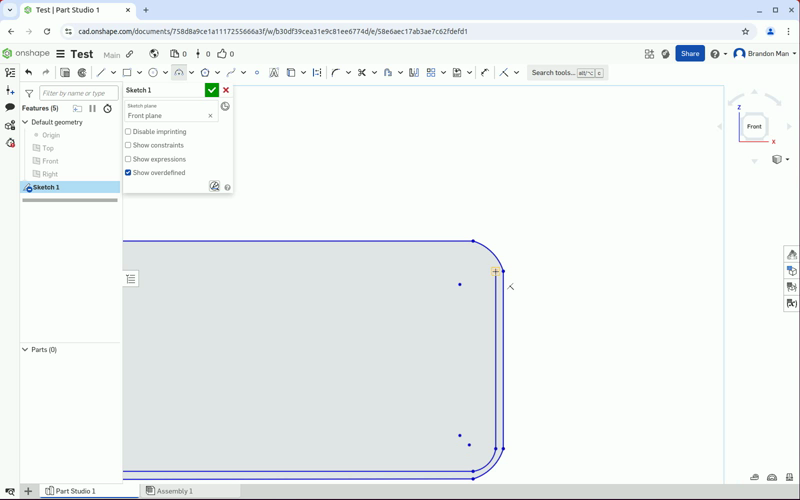
scroll(-6)
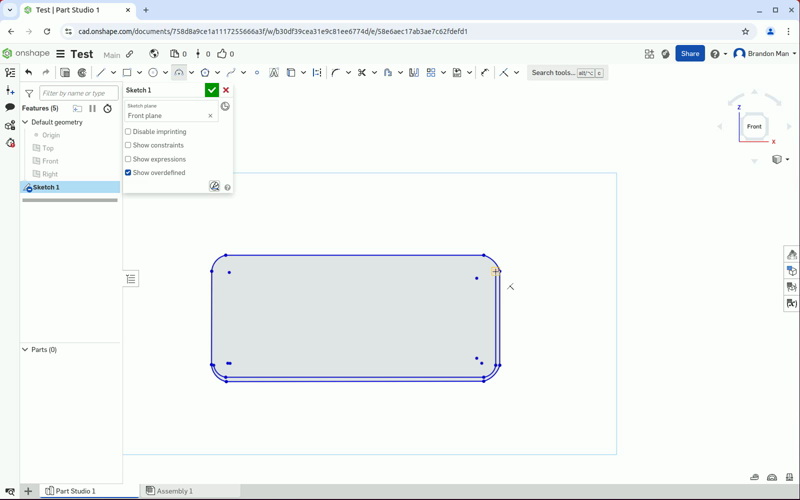
scroll(-6)
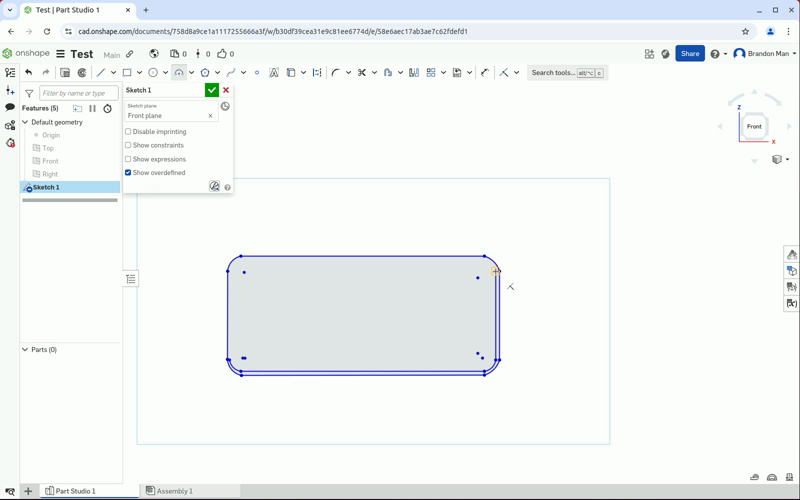
scroll(-6)
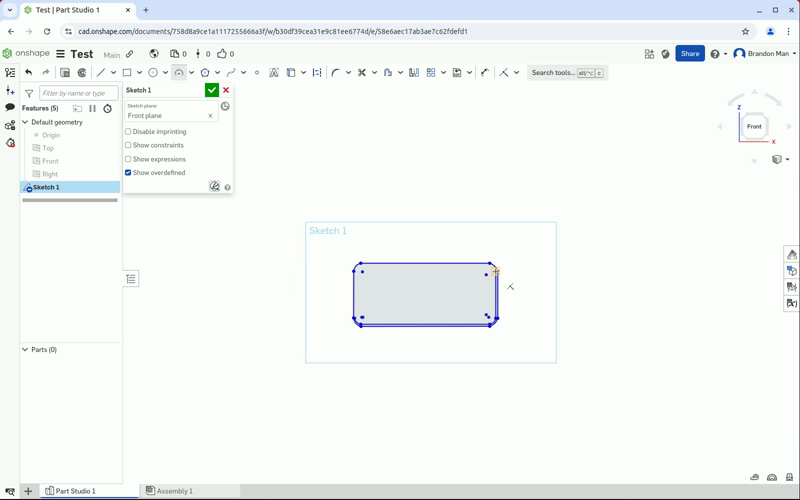
scroll(-6)
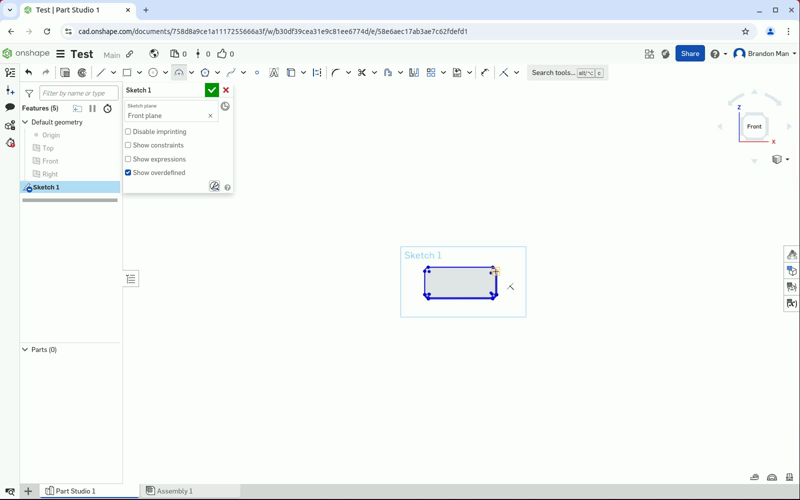
key_down(shift)
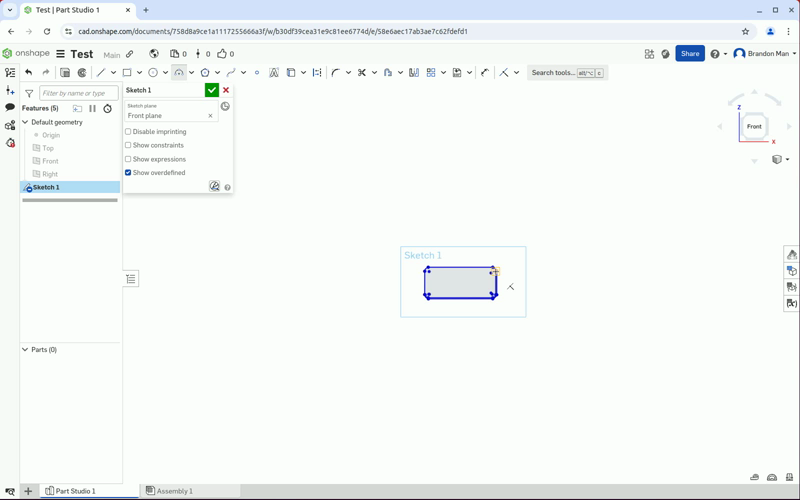
mouse_move(492, 268)
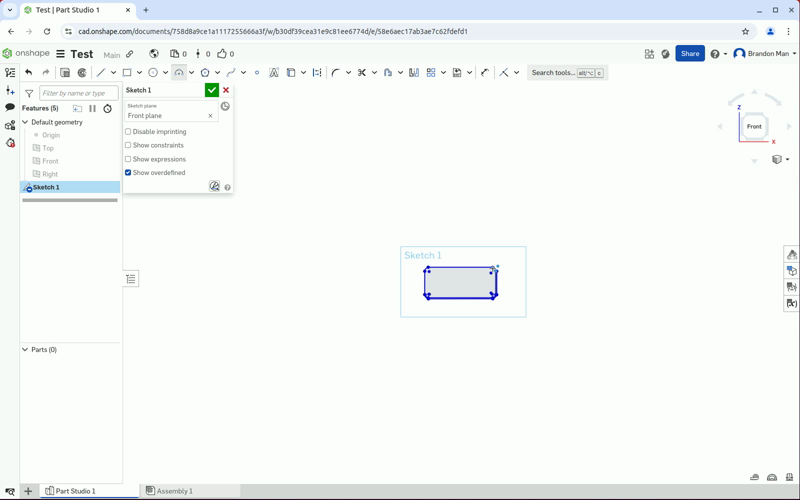
scroll(6)
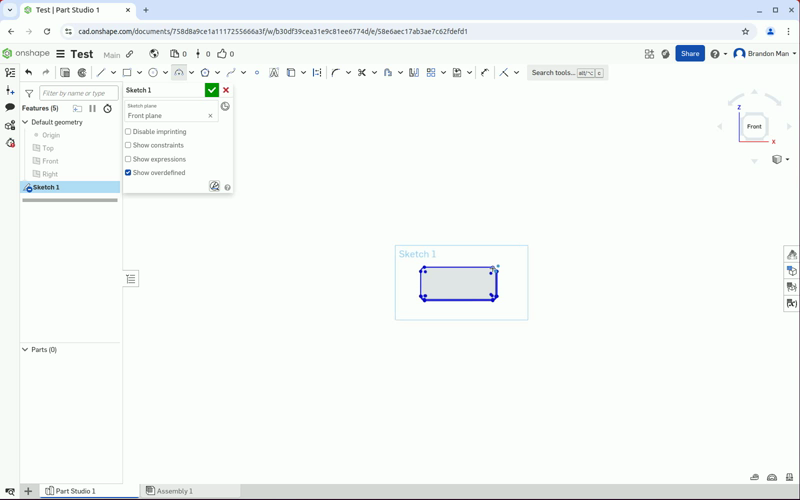
scroll(6)
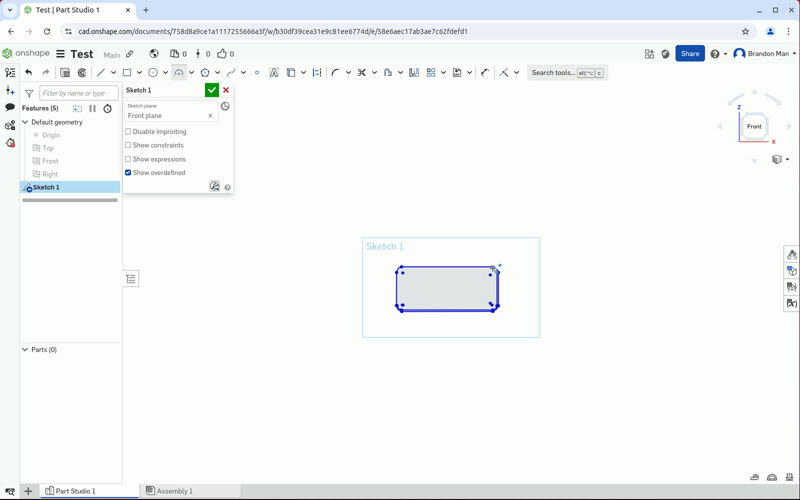
scroll(6)
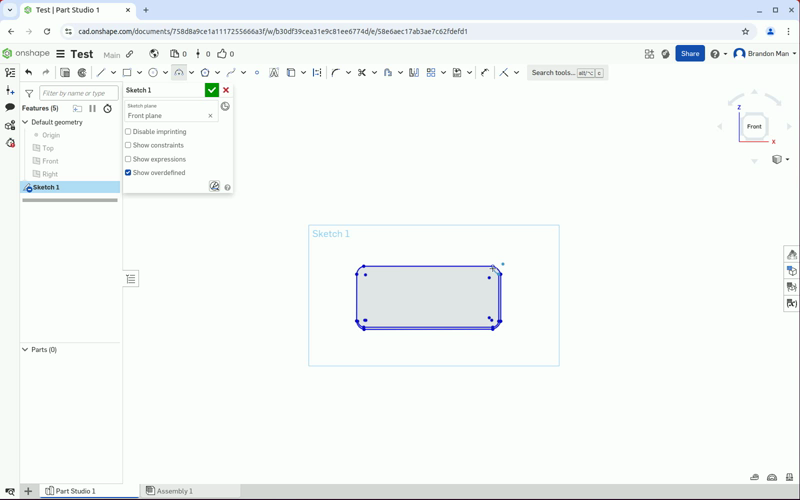
scroll(6)
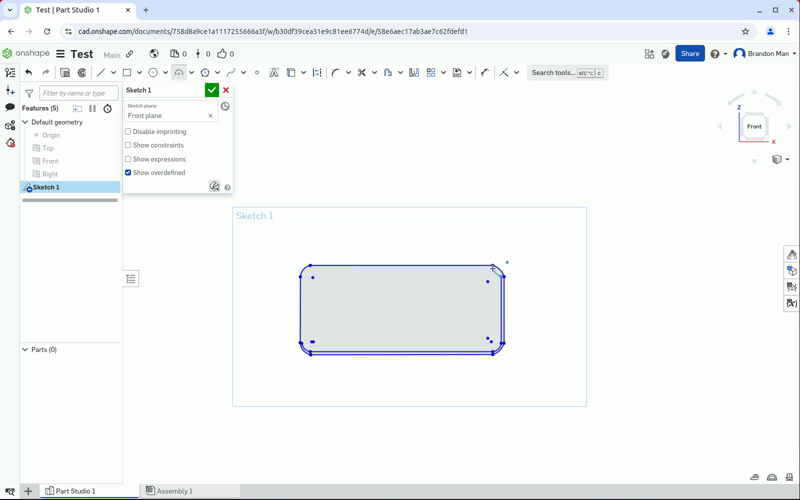
scroll(6)
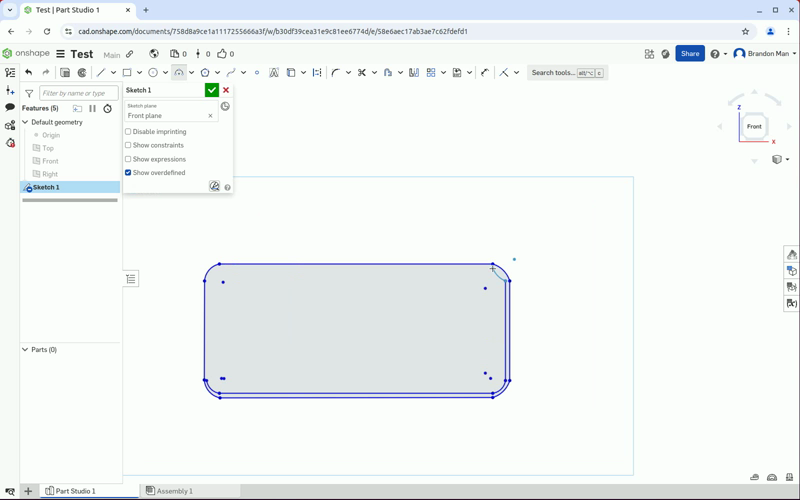
scroll(6)
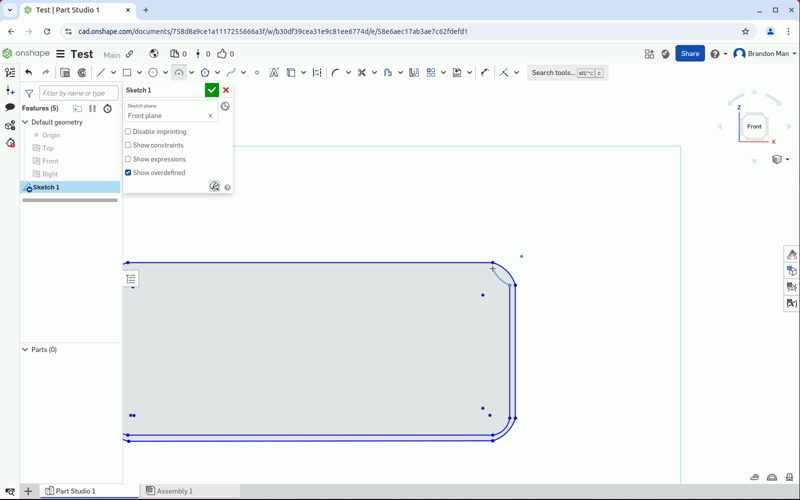
scroll(6)
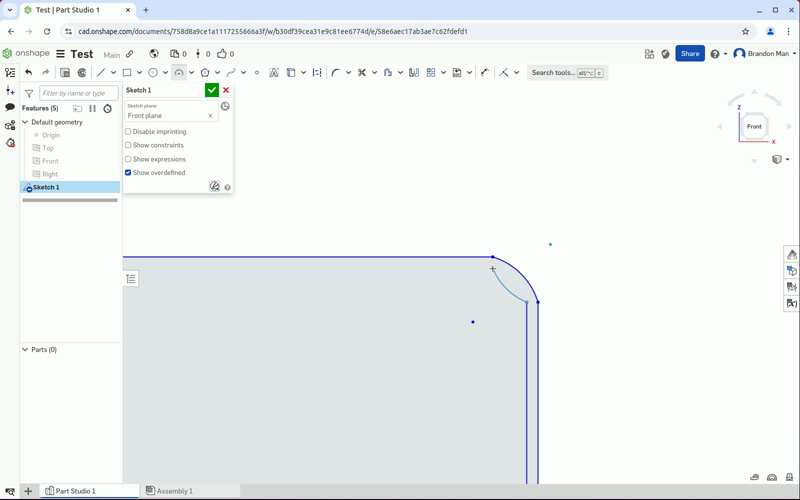
click(492, 268)
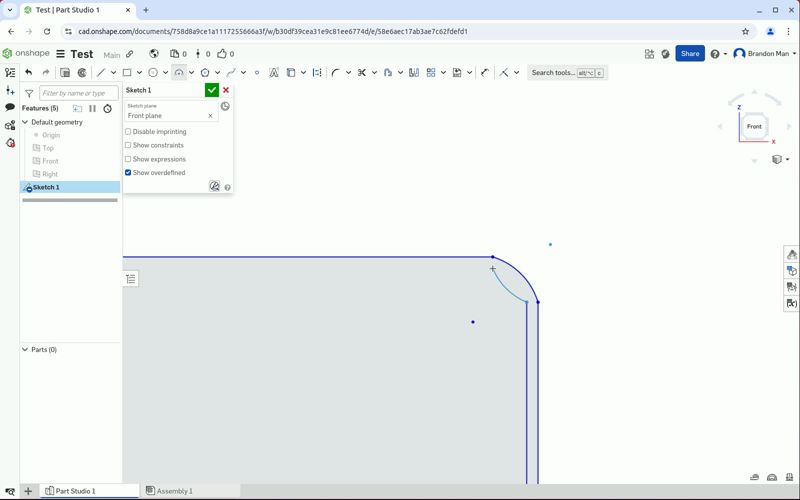
scroll(-6)
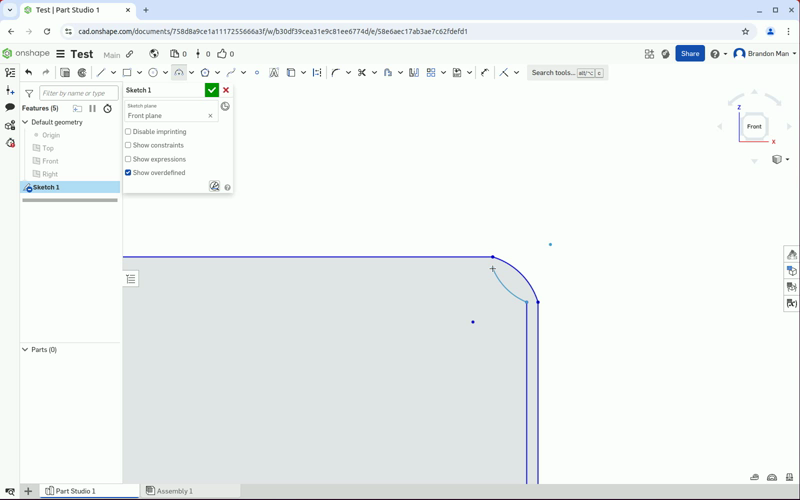
scroll(-6)
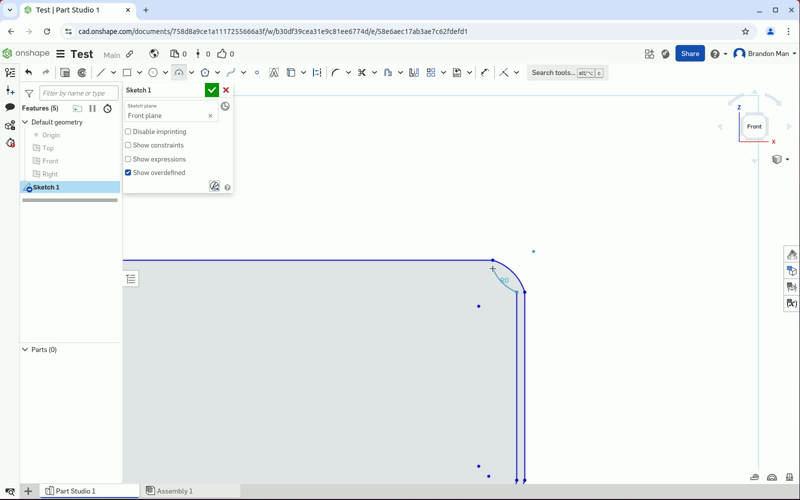
scroll(-6)
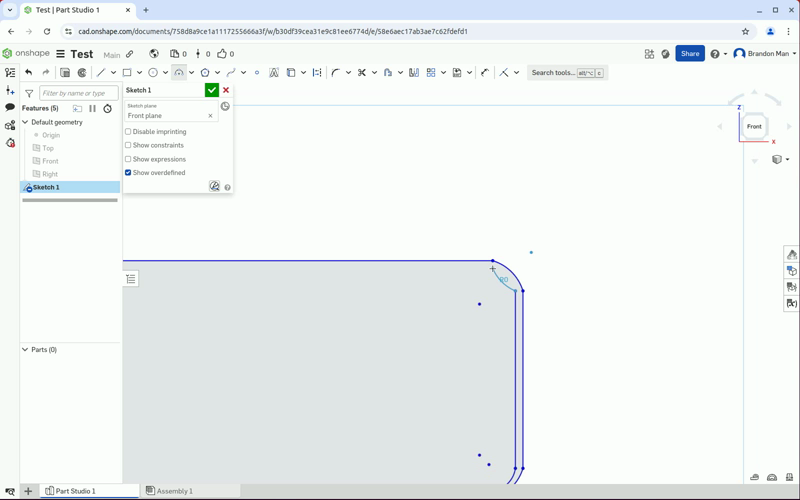
scroll(-6)
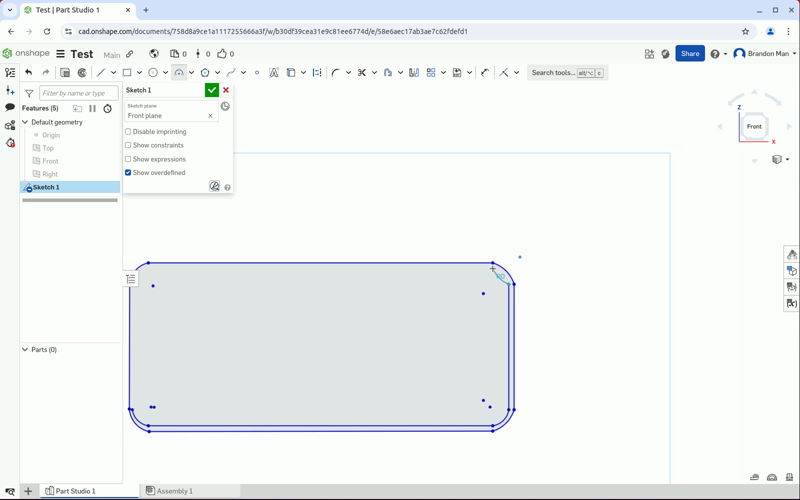
scroll(-6)
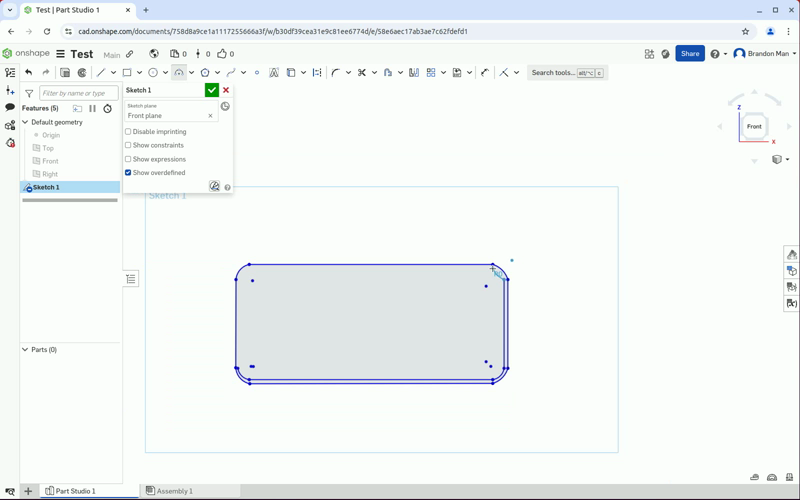
scroll(-6)
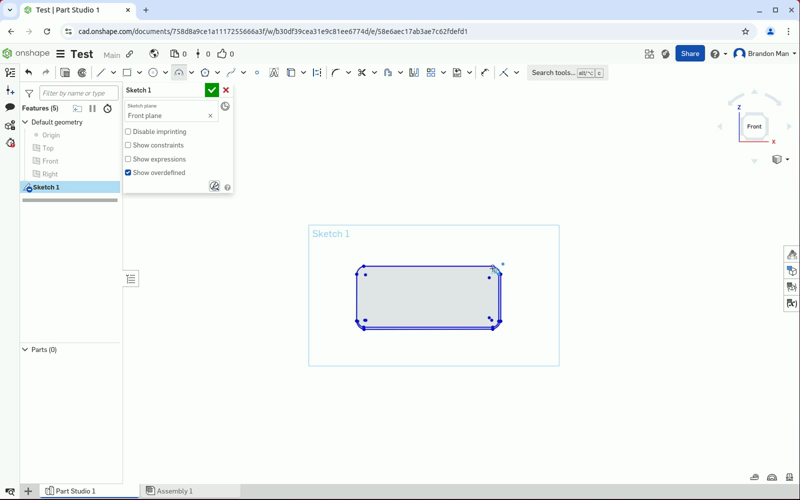
scroll(-6)
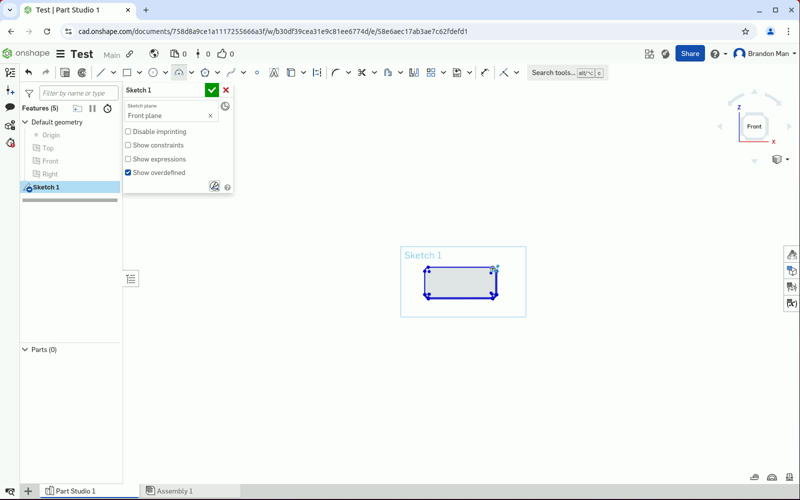
mouse_move(494, 269)
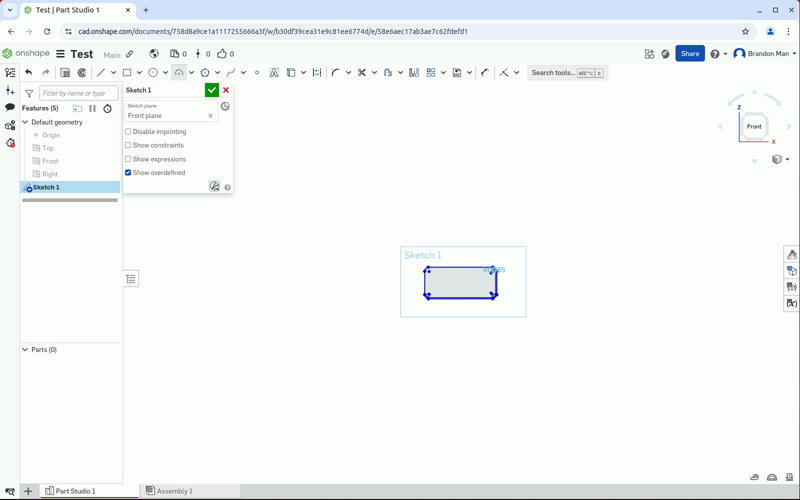
scroll(6)
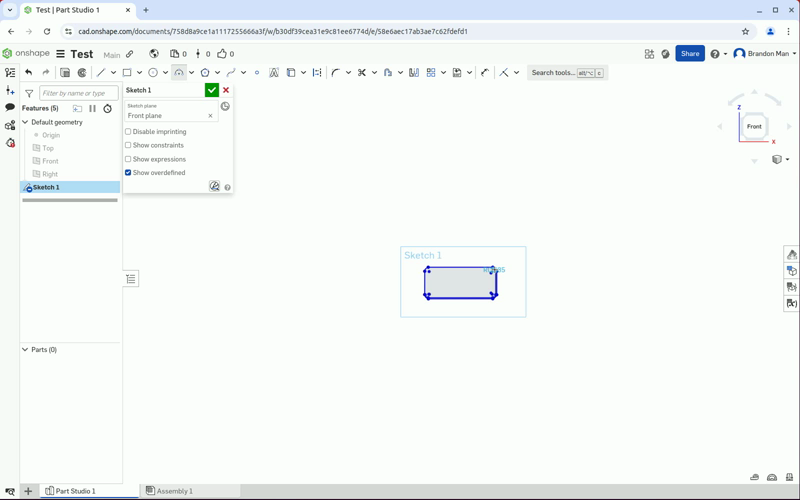
scroll(6)
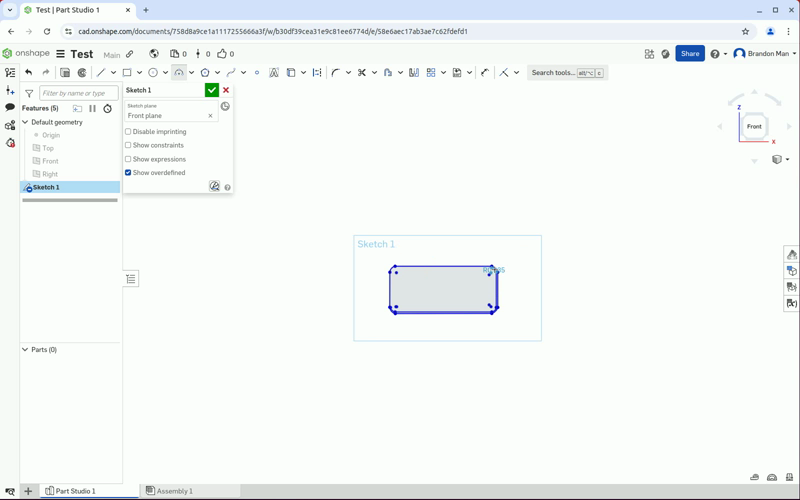
scroll(6)
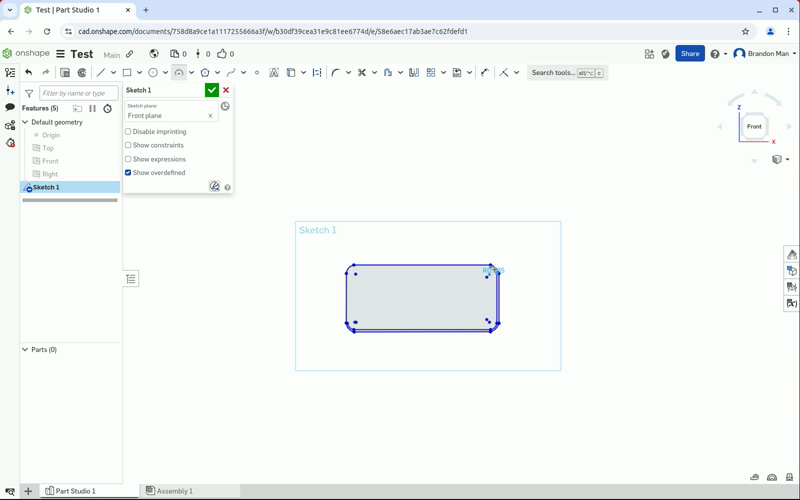
scroll(6)
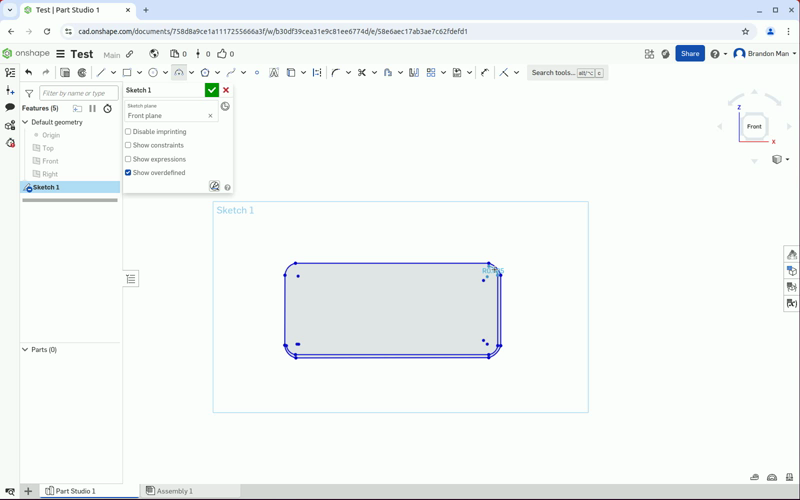
scroll(6)
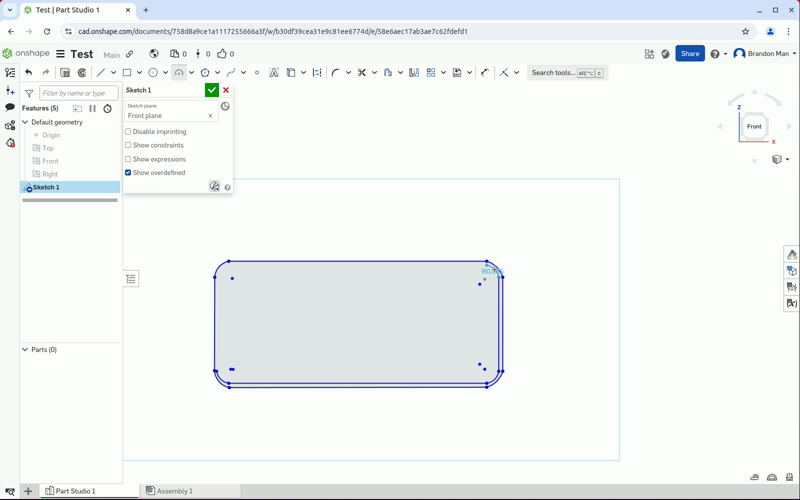
scroll(6)
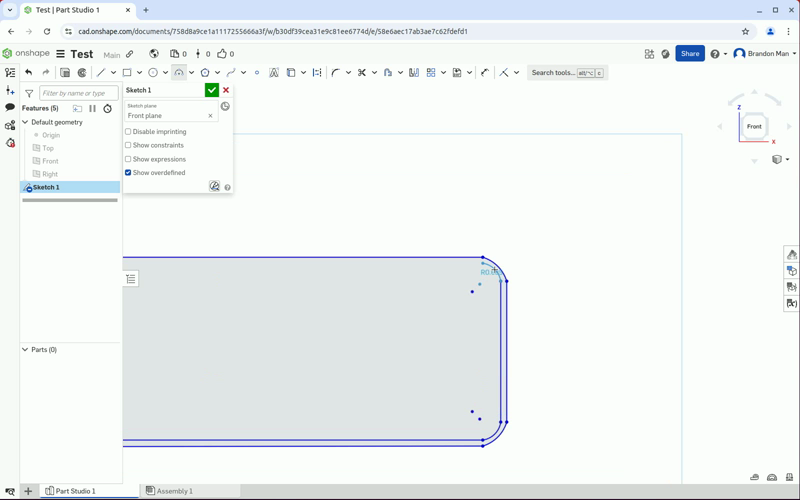
scroll(6)
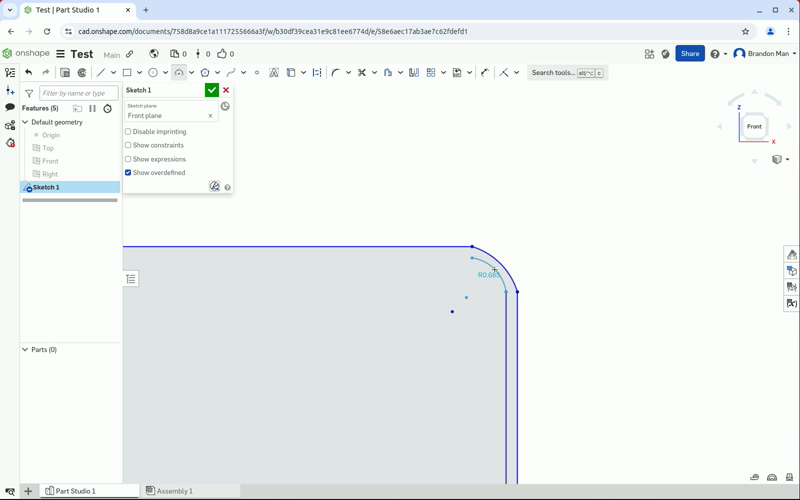
click(494, 269)
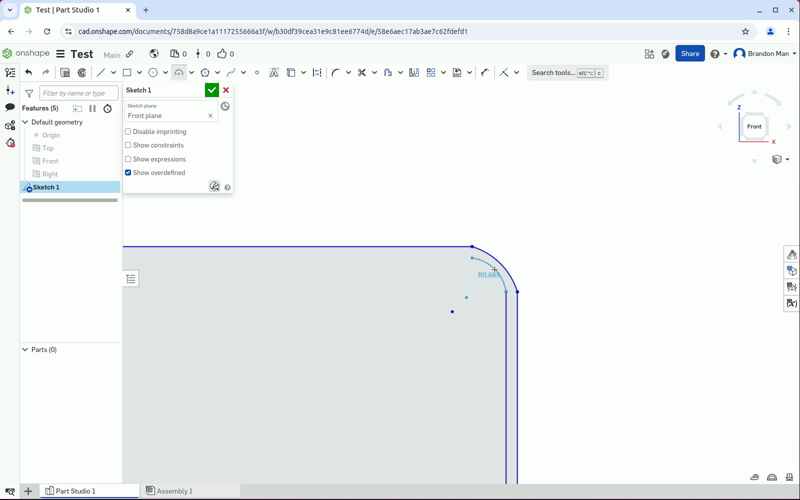
scroll(-6)
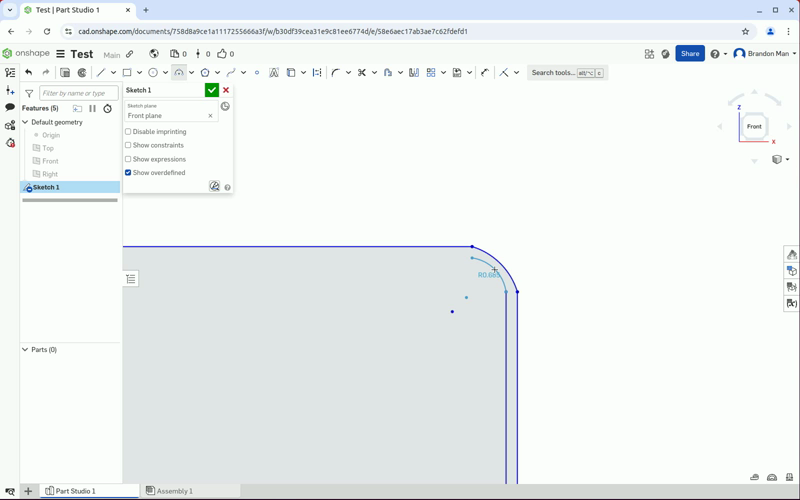
scroll(-6)
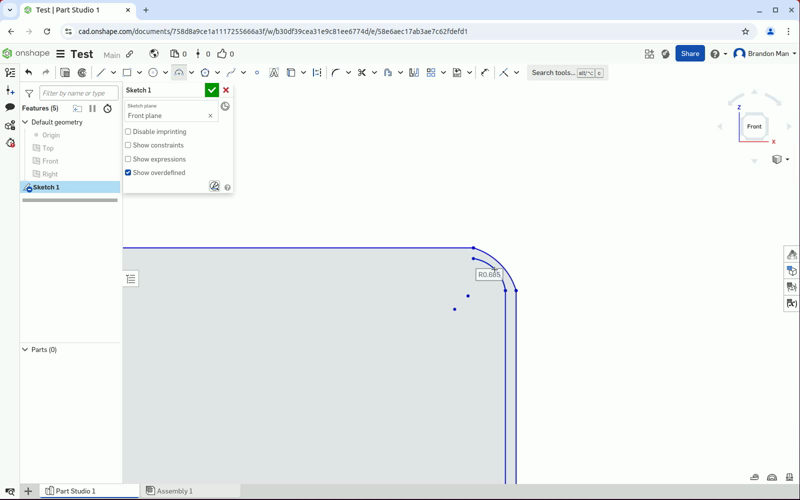
scroll(-6)
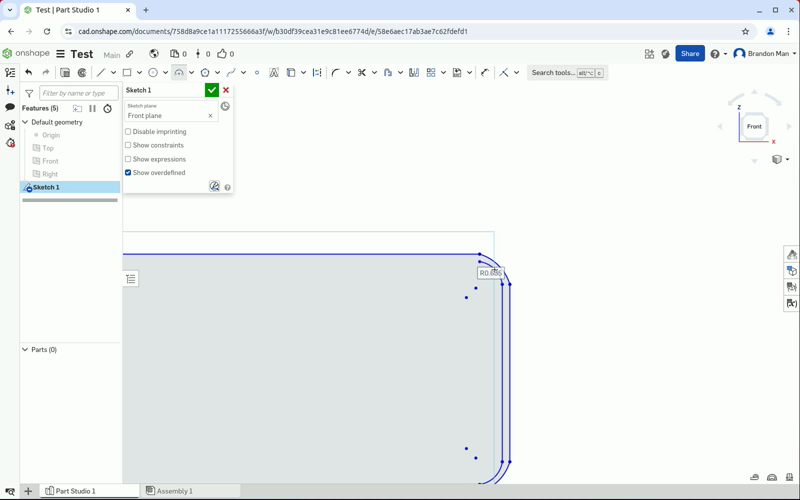
scroll(-6)
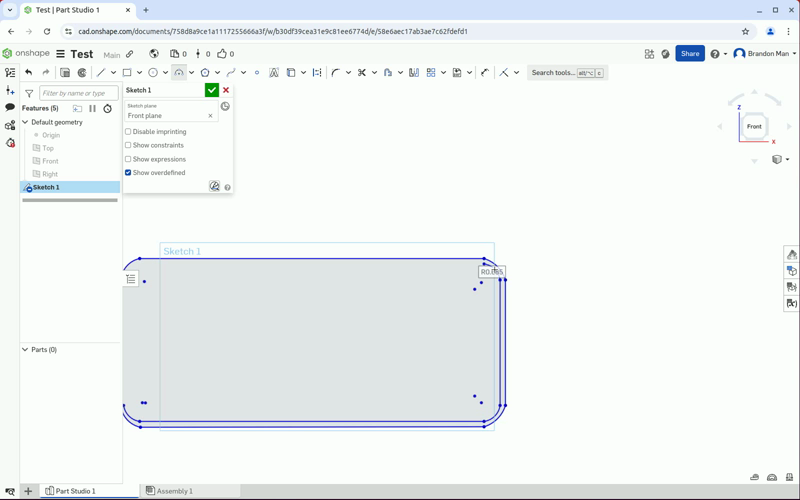
scroll(-6)
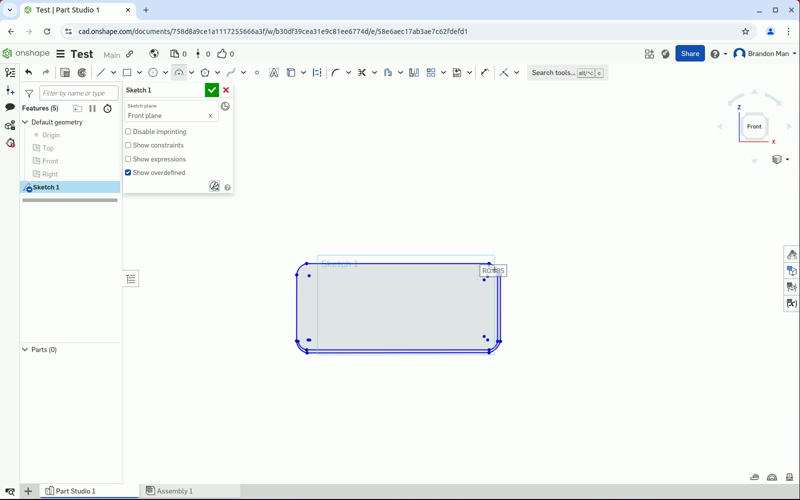
scroll(-6)
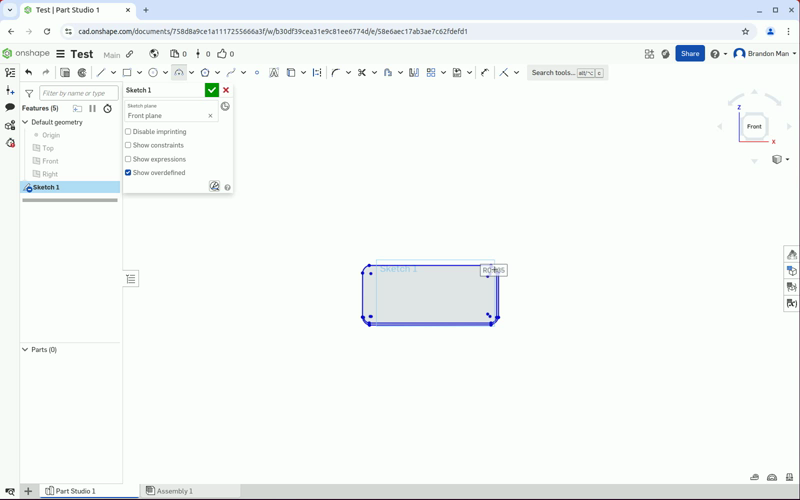
scroll(-6)
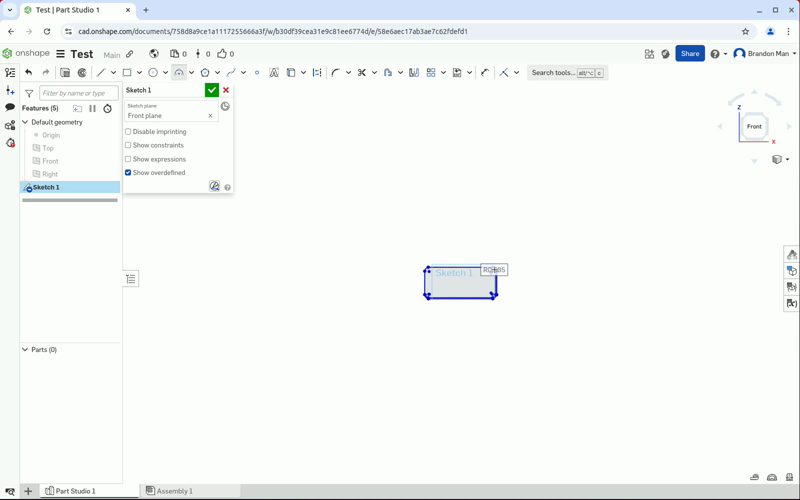
key_up(shift)
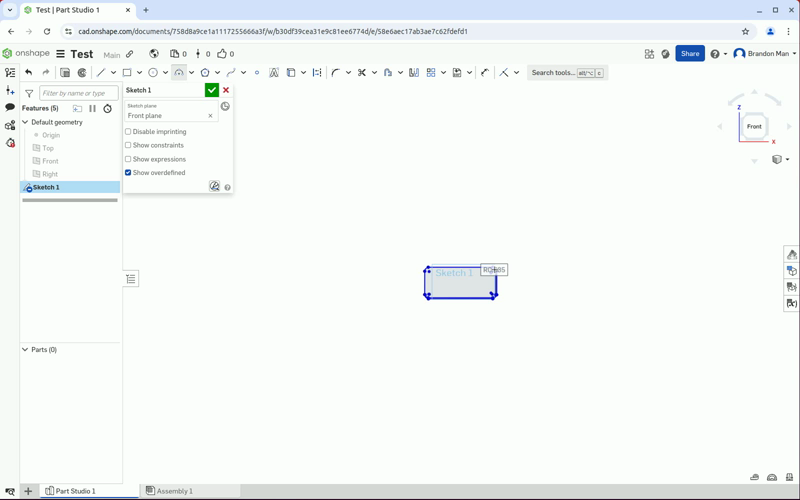
key(esc)
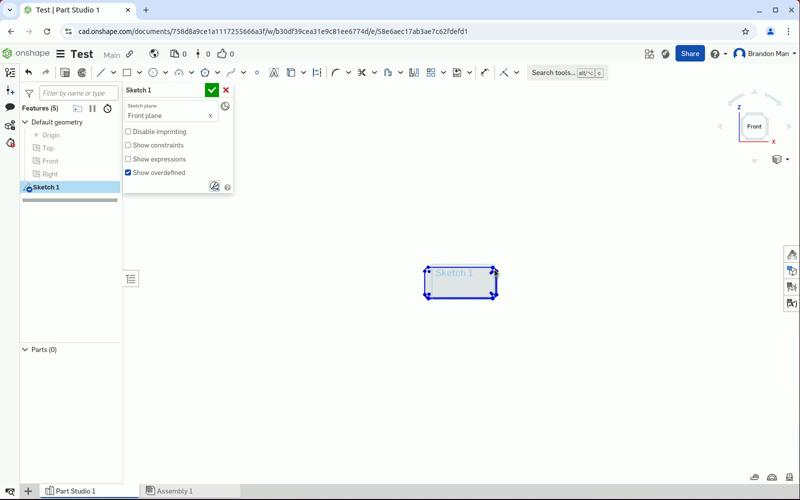
key(l)
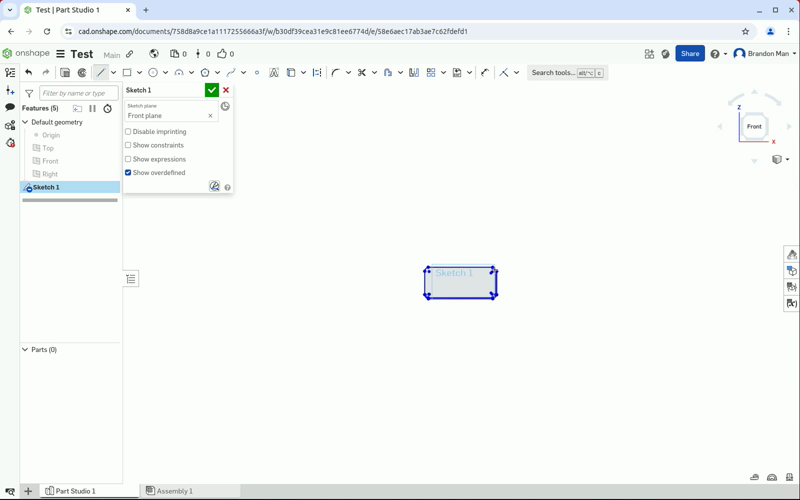
mouse_move(492, 268)
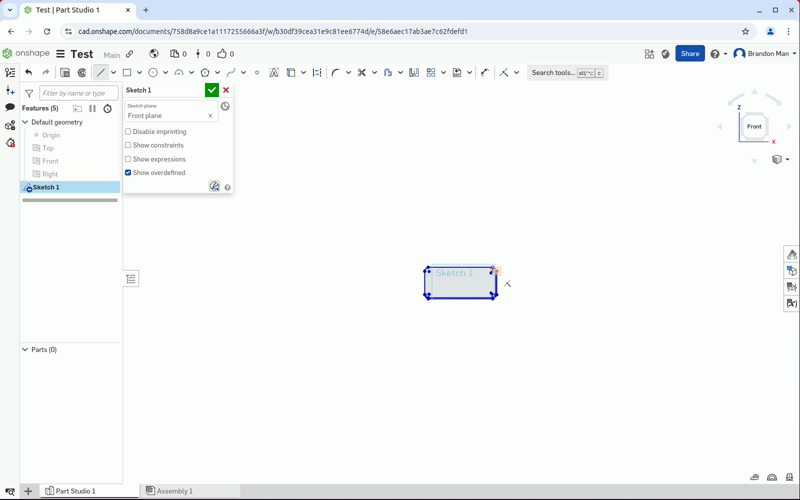
scroll(6)
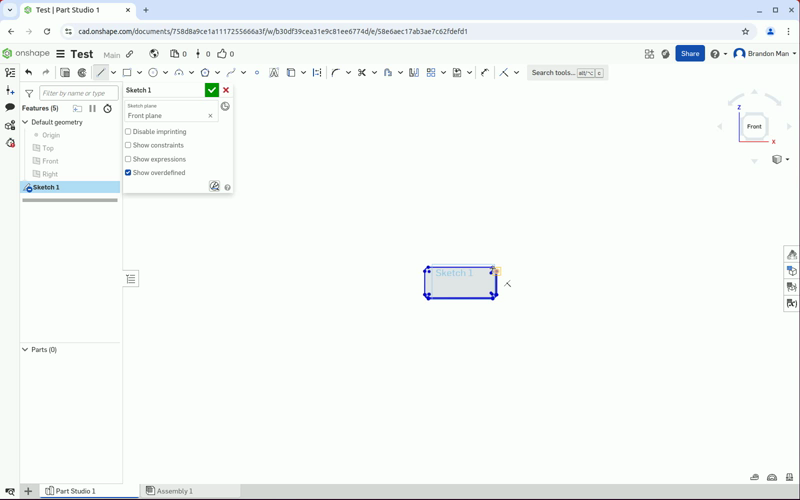
scroll(6)
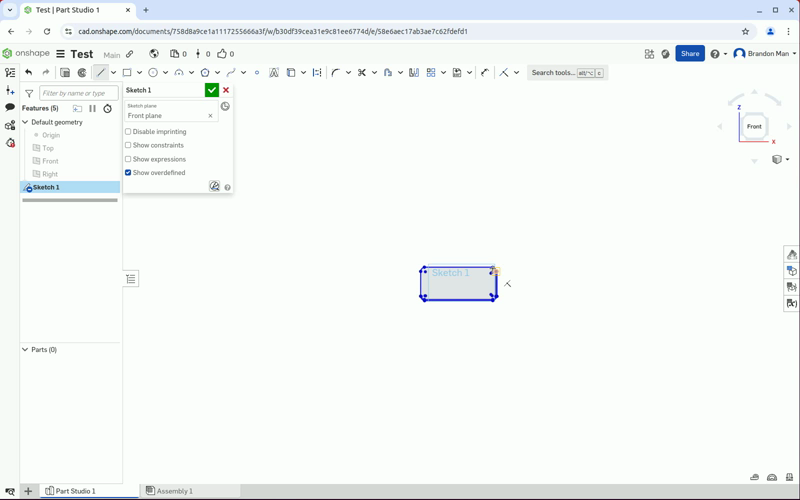
scroll(6)
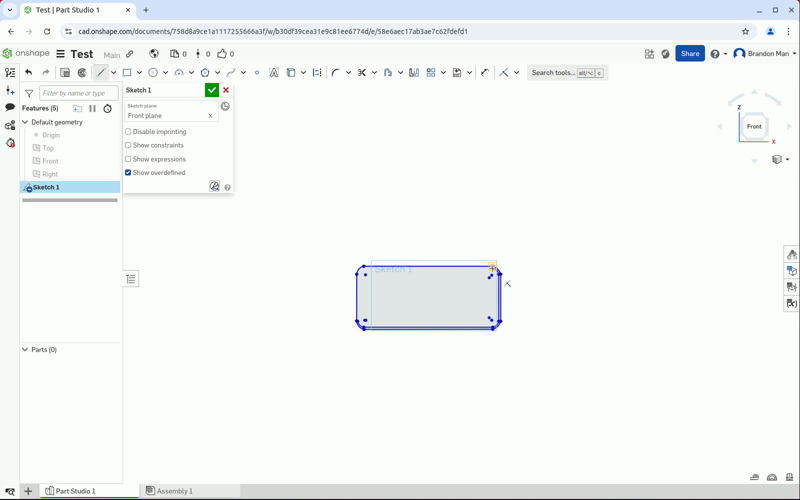
scroll(6)
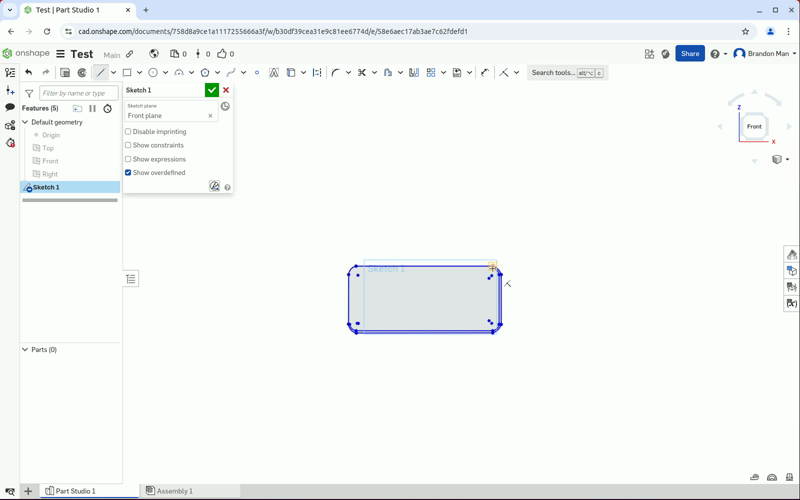
scroll(6)
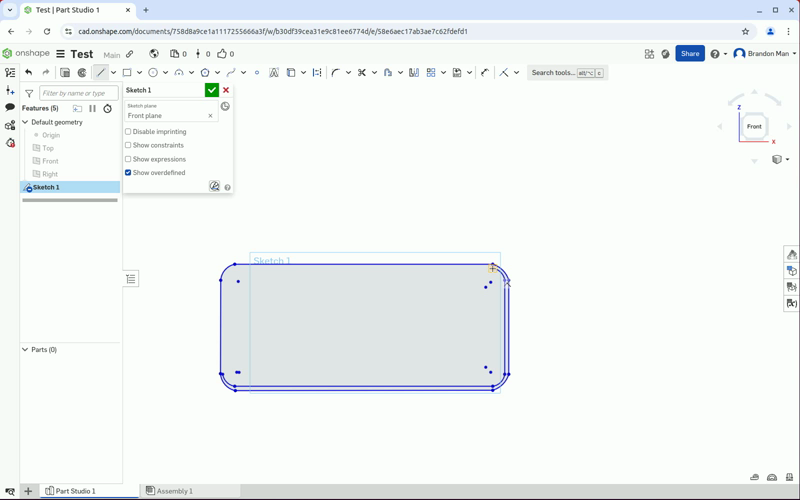
scroll(6)
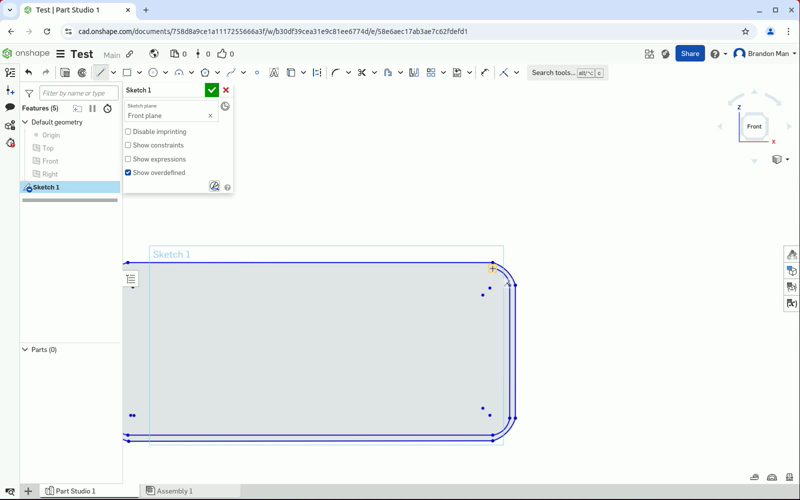
scroll(6)
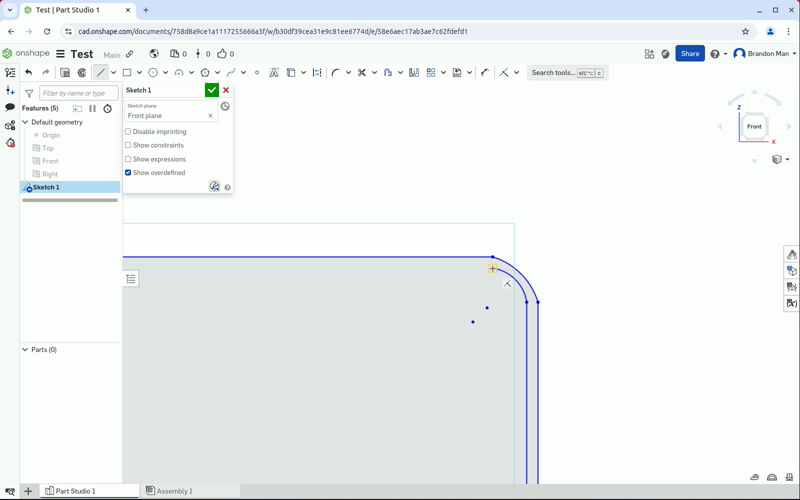
click(492, 268)
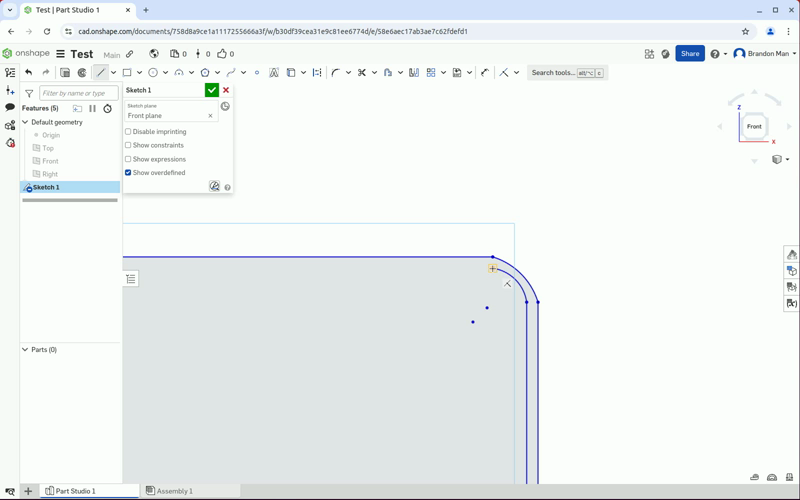
scroll(-6)
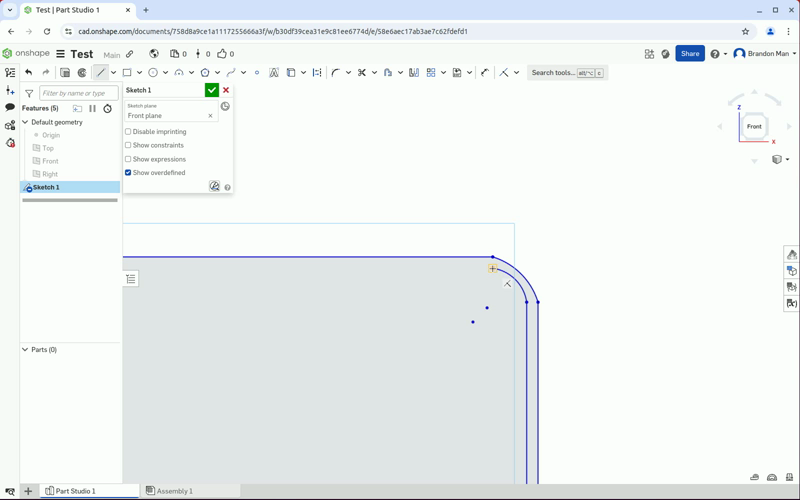
scroll(-6)
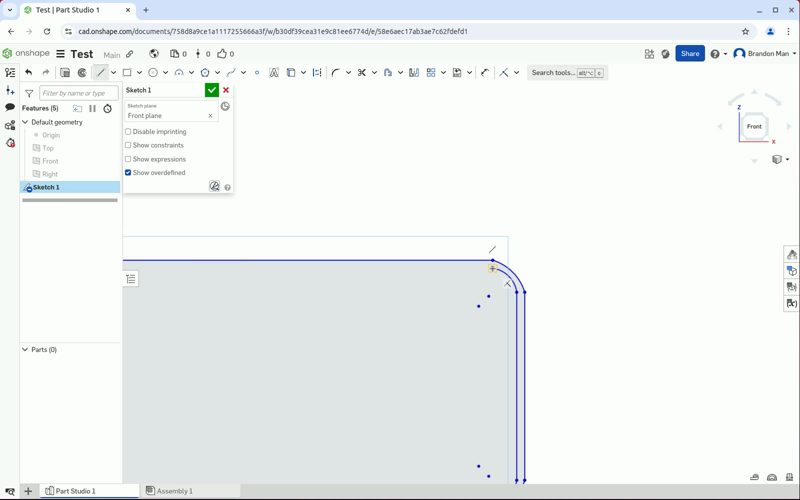
scroll(-6)
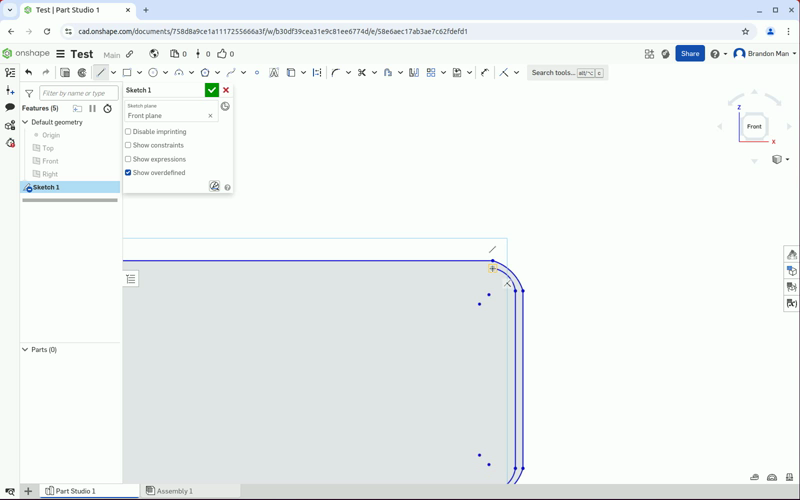
scroll(-6)
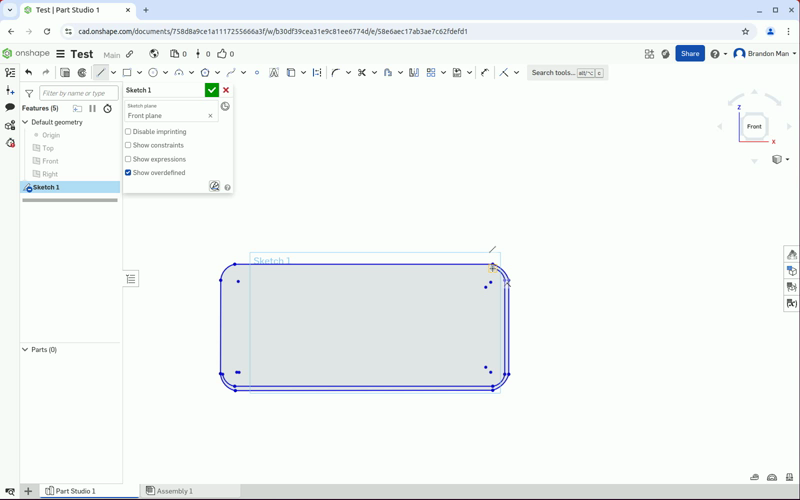
scroll(-6)
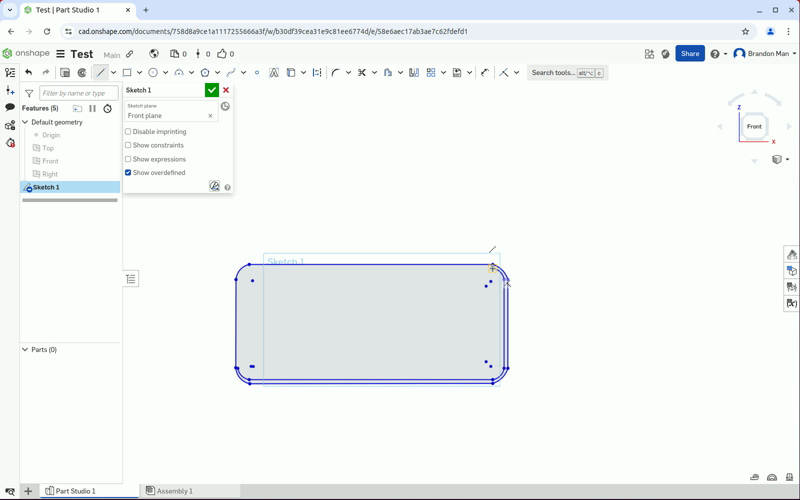
scroll(-6)
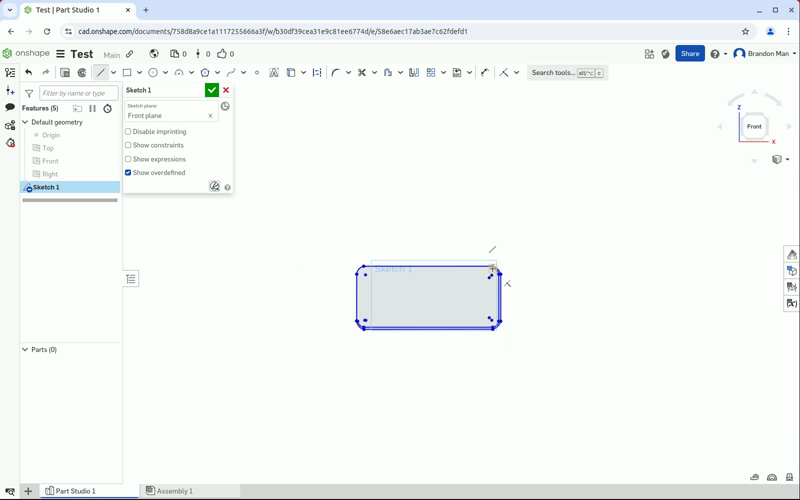
scroll(-6)
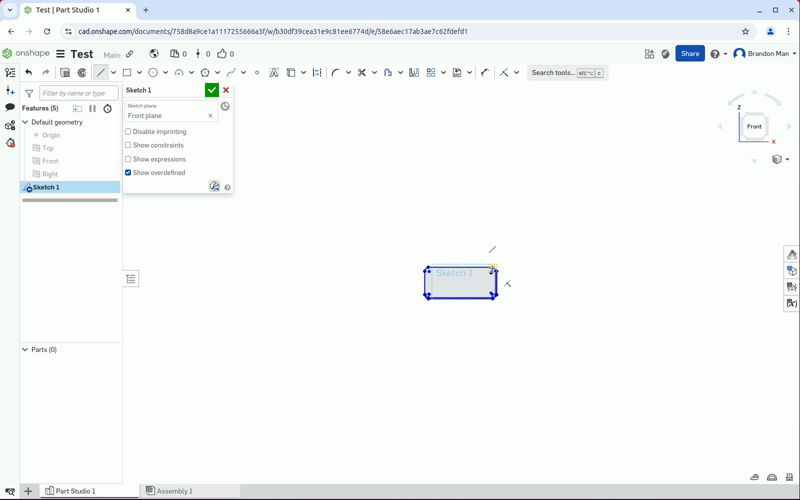
key_down(shift)
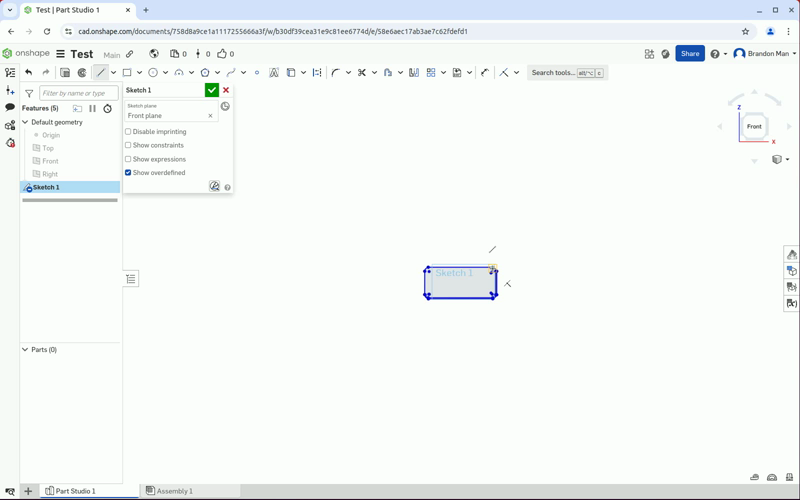
mouse_move(428, 268)
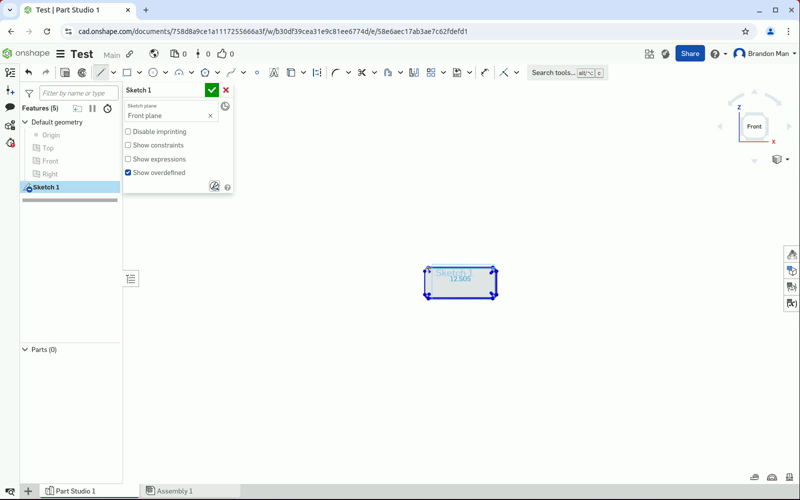
scroll(6)
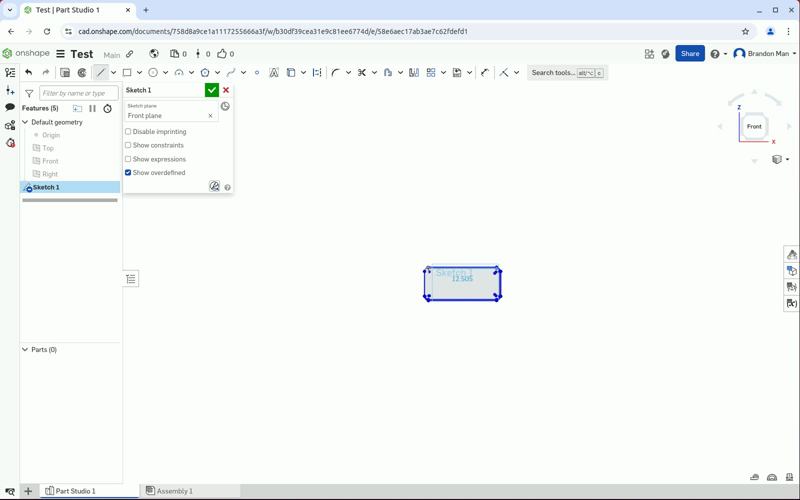
scroll(6)
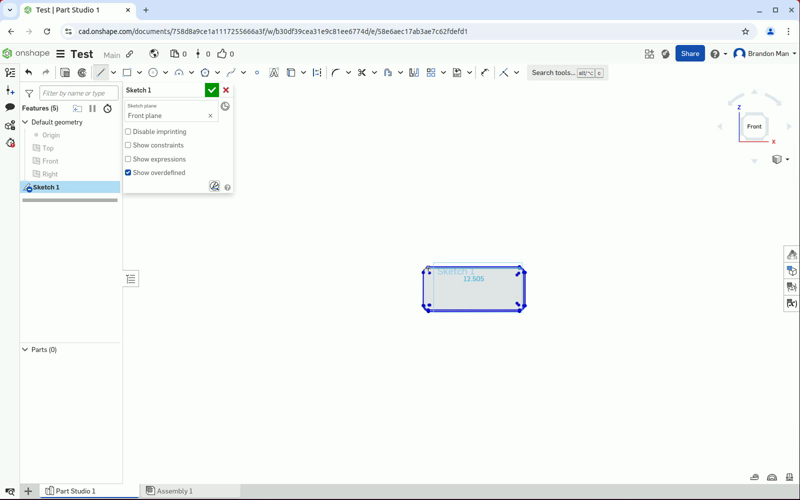
scroll(6)
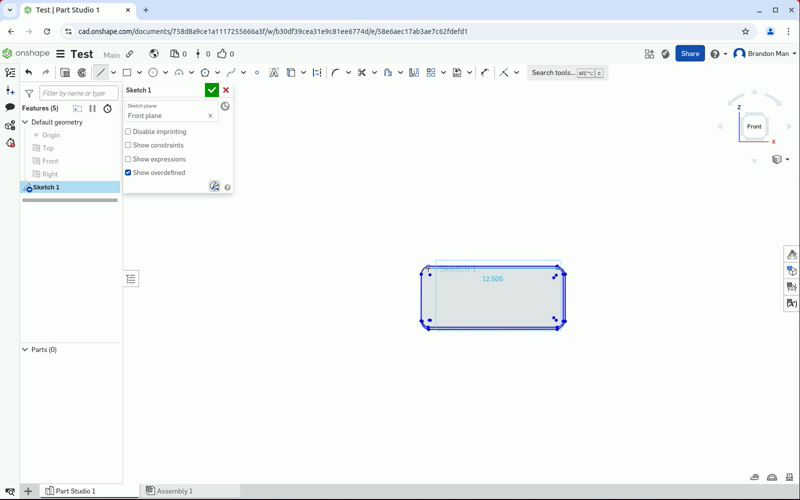
scroll(6)
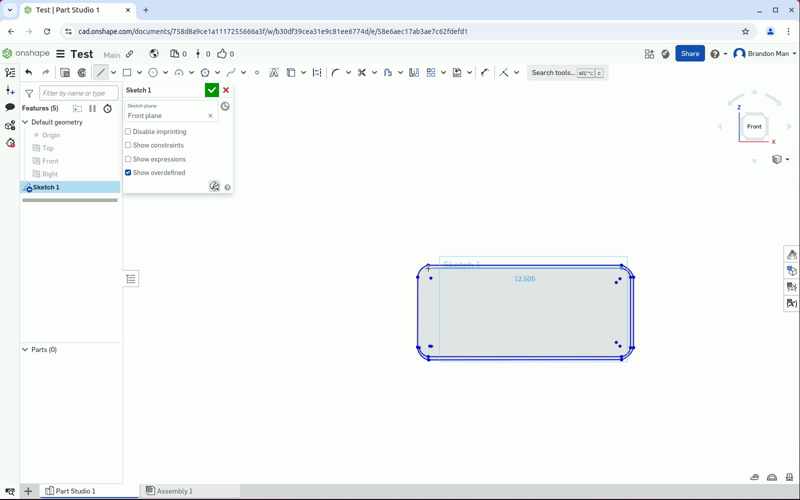
scroll(6)
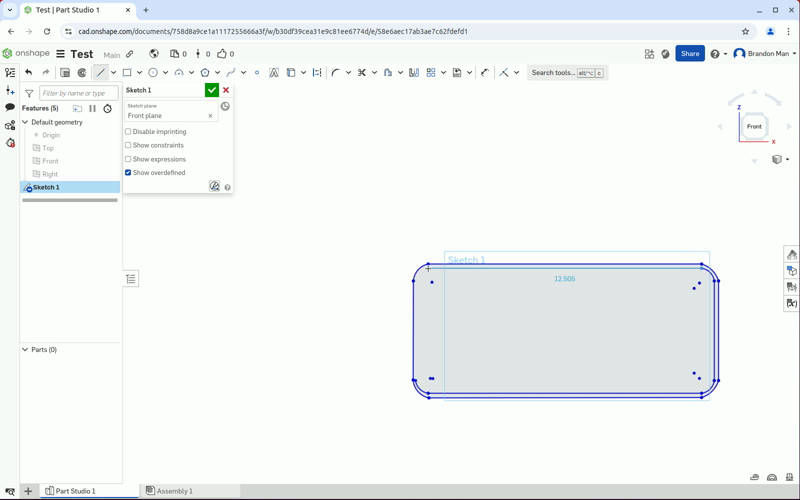
scroll(6)
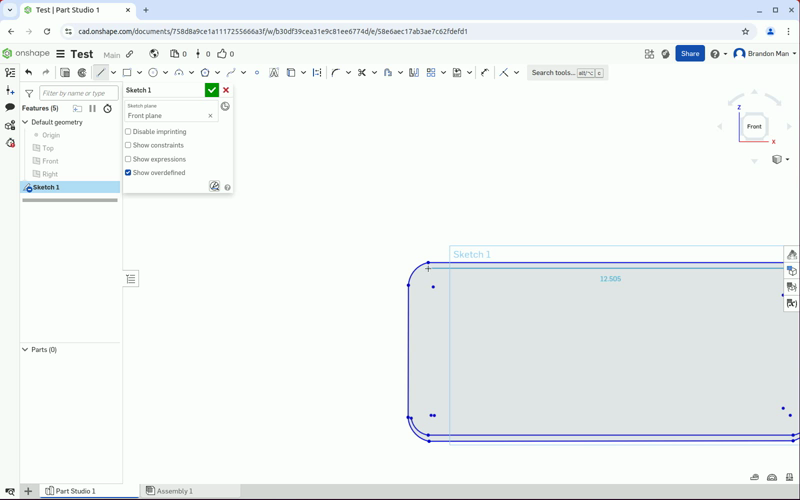
scroll(6)
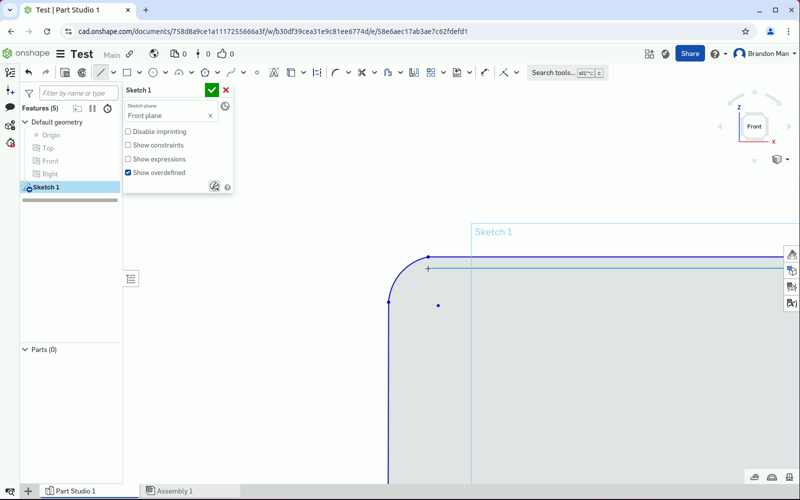
click(428, 268)
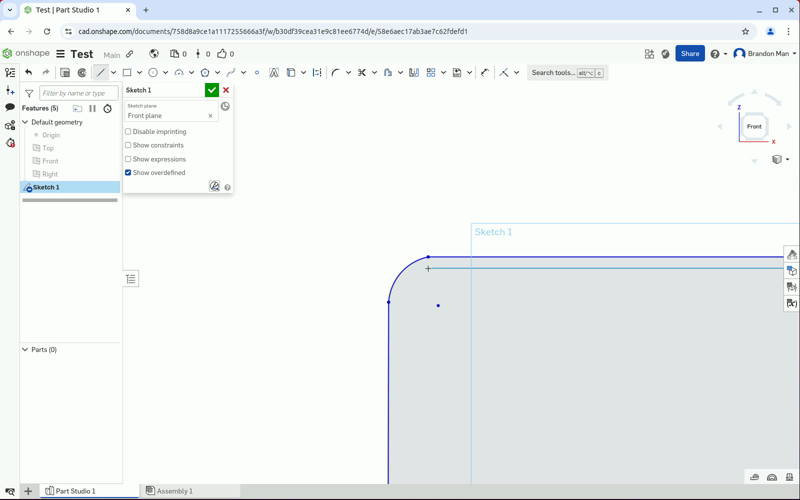
scroll(-6)
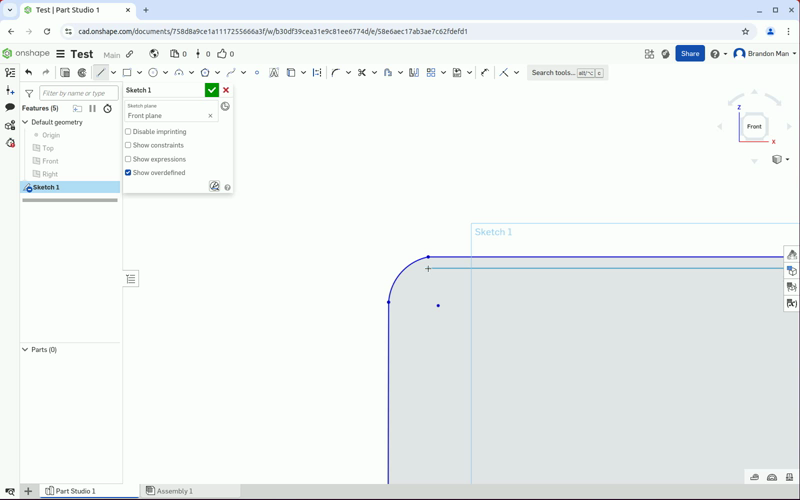
scroll(-6)
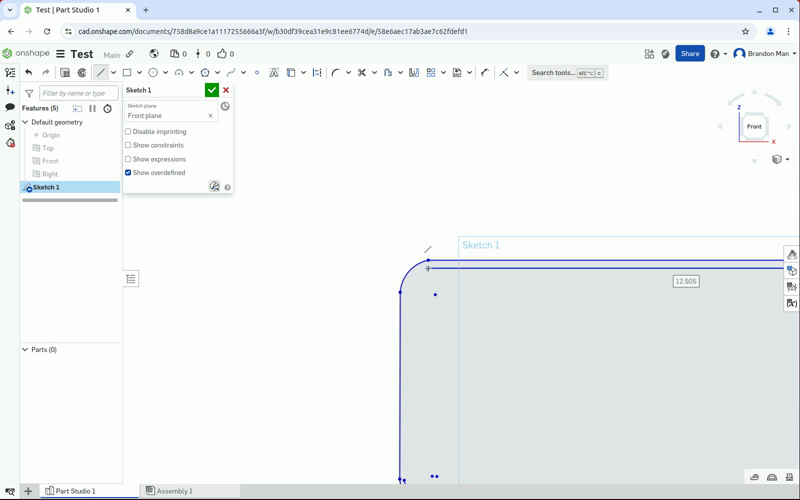
scroll(-6)
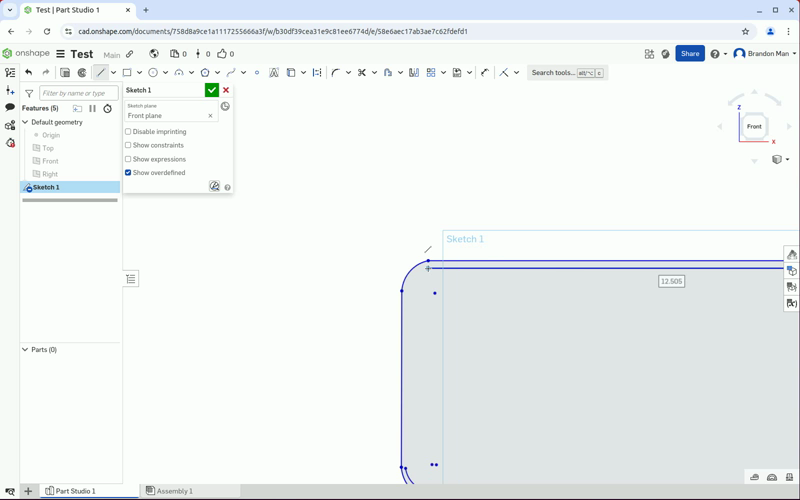
scroll(-6)
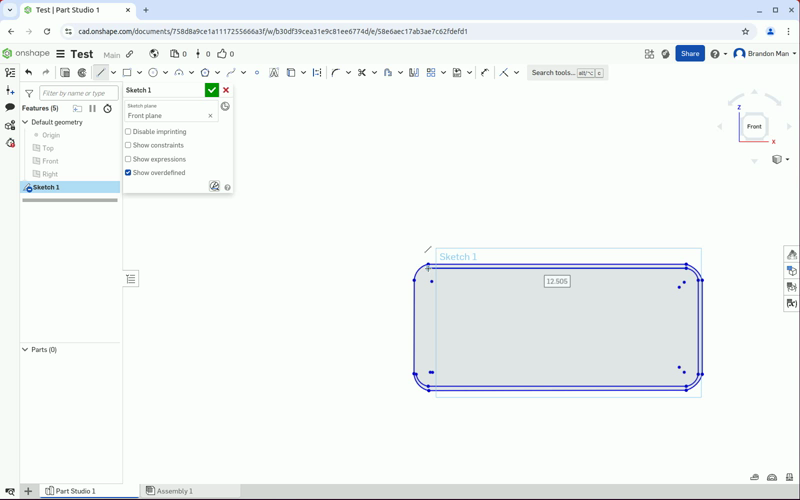
scroll(-6)
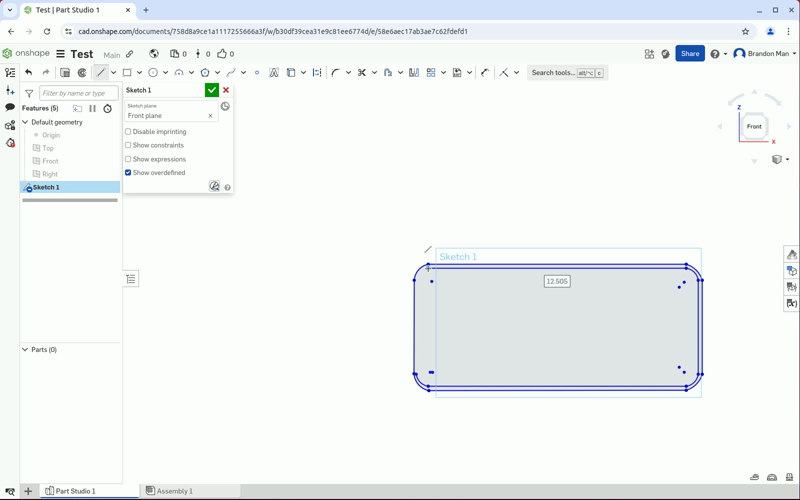
scroll(-6)
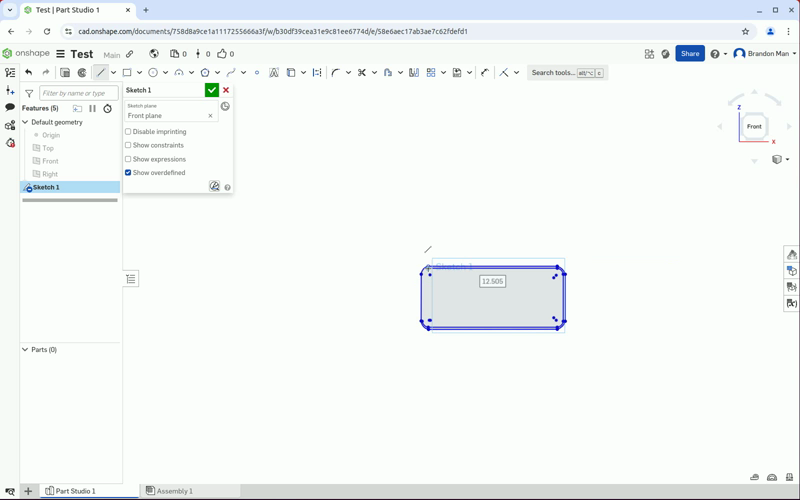
scroll(-6)
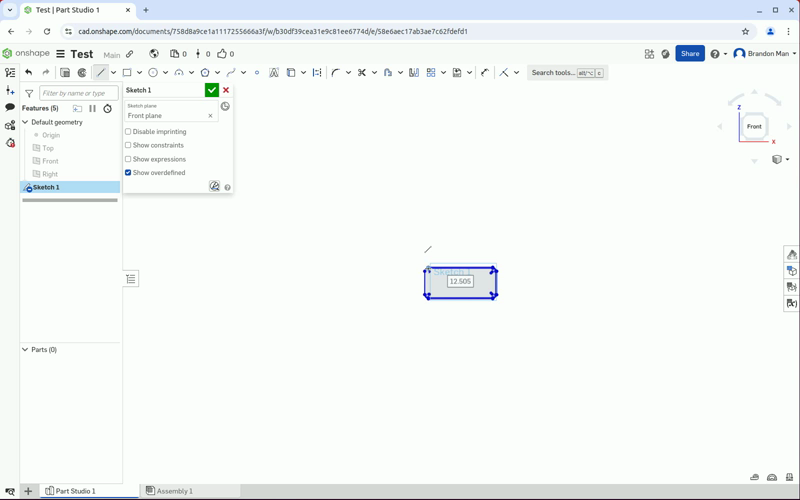
key_up(shift)
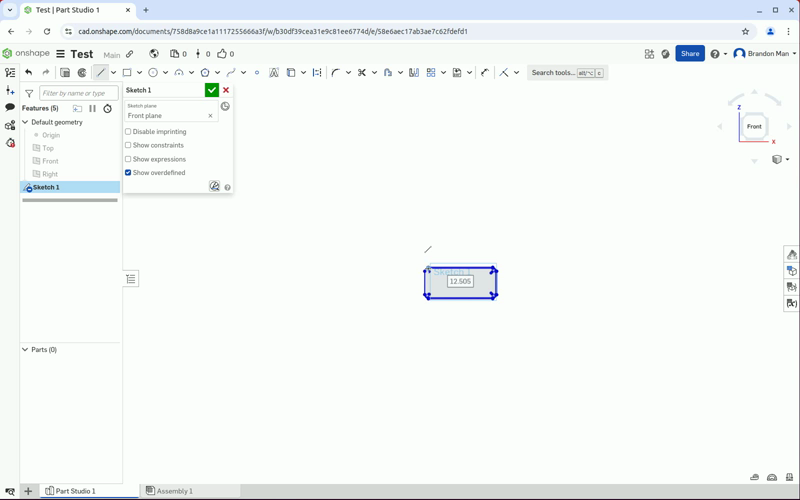
key(esc)
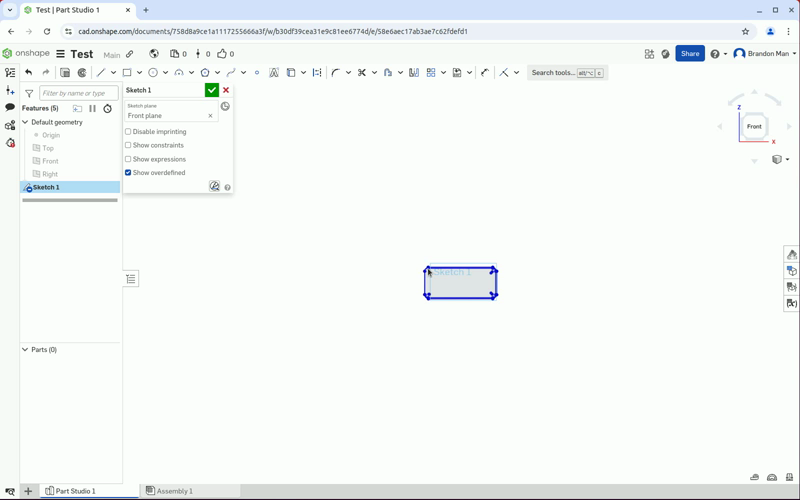
key(a)
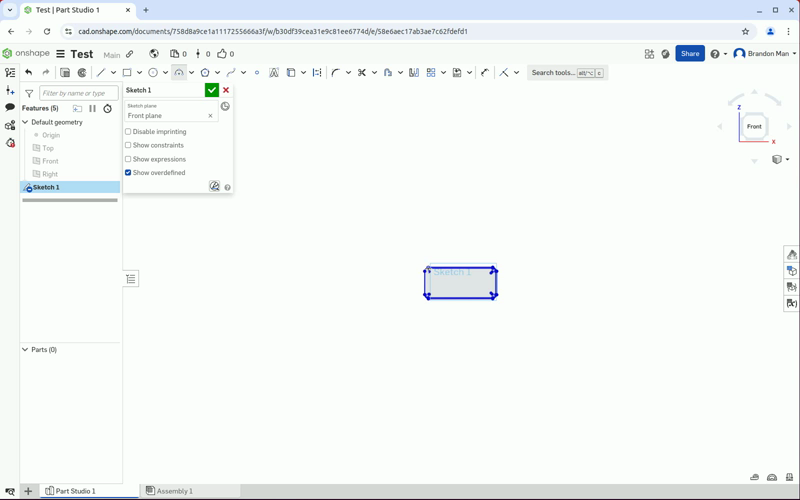
mouse_move(428, 268)
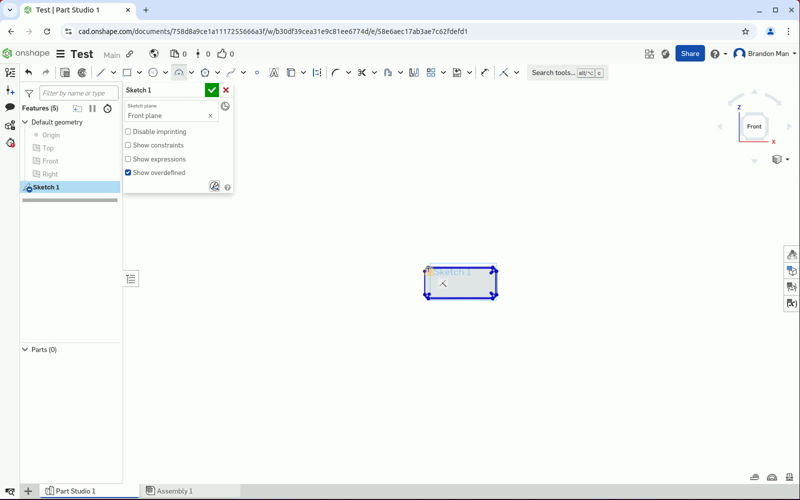
scroll(6)
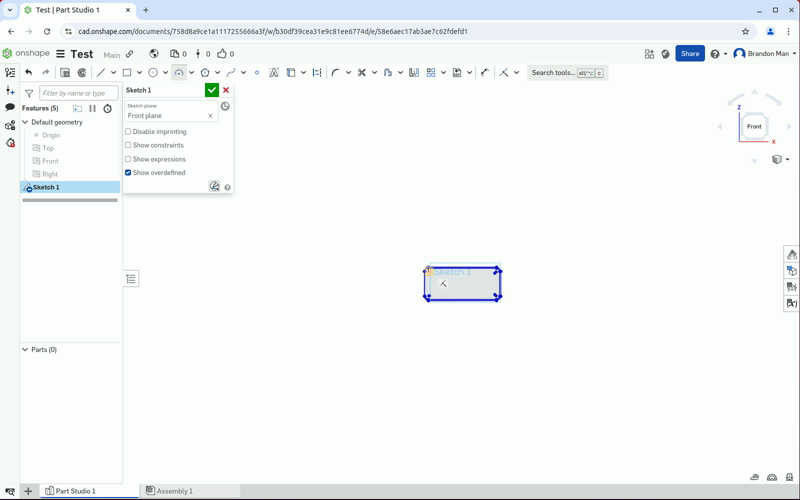
scroll(6)
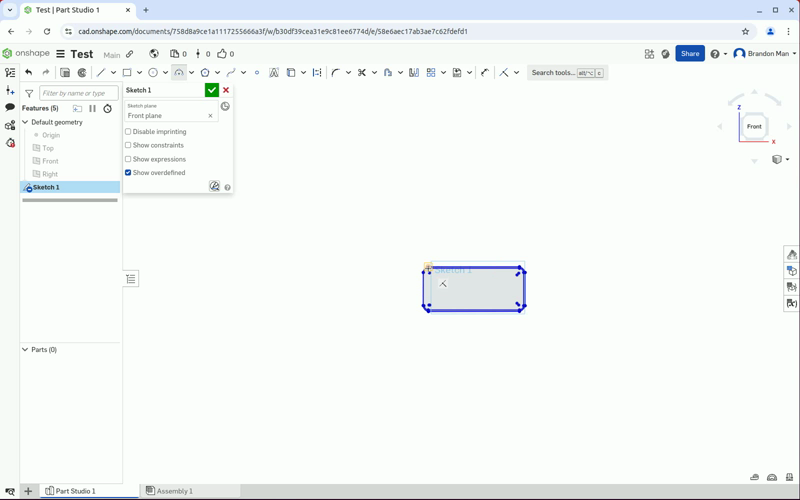
scroll(6)
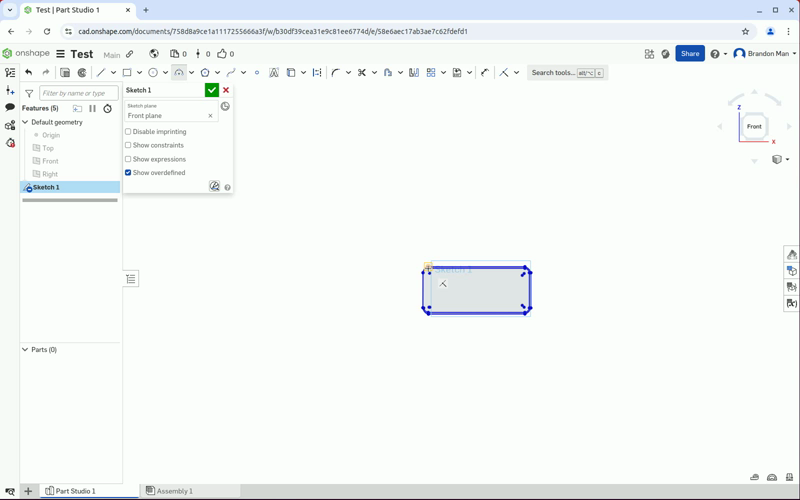
scroll(6)
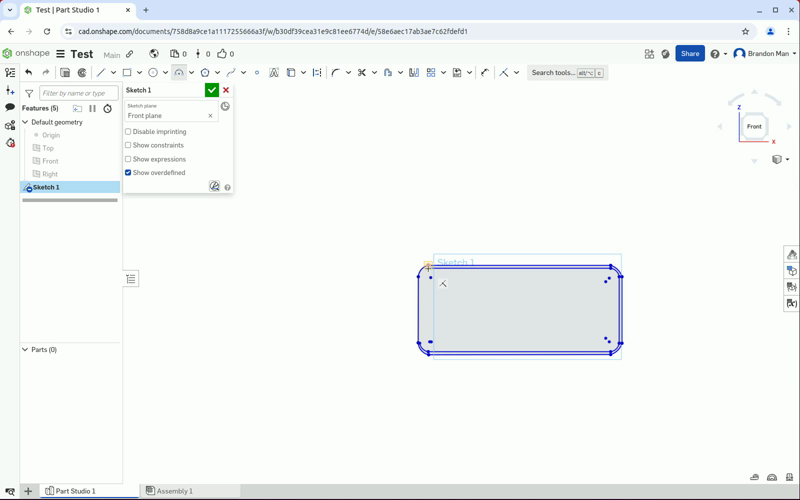
scroll(6)
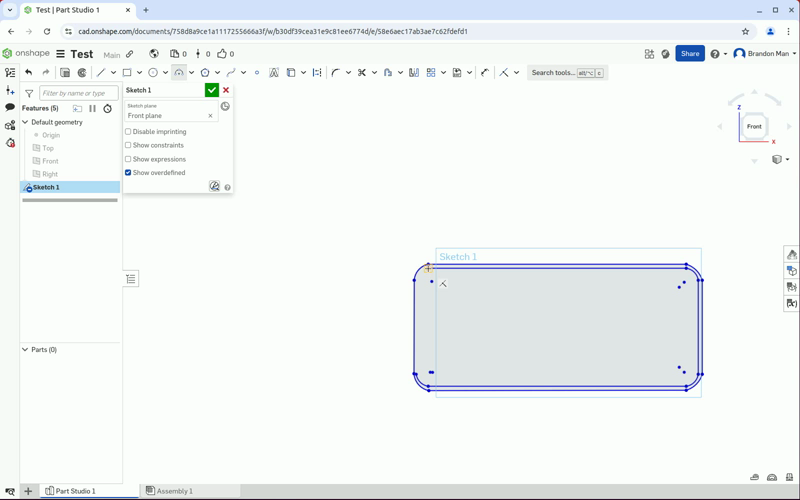
scroll(6)
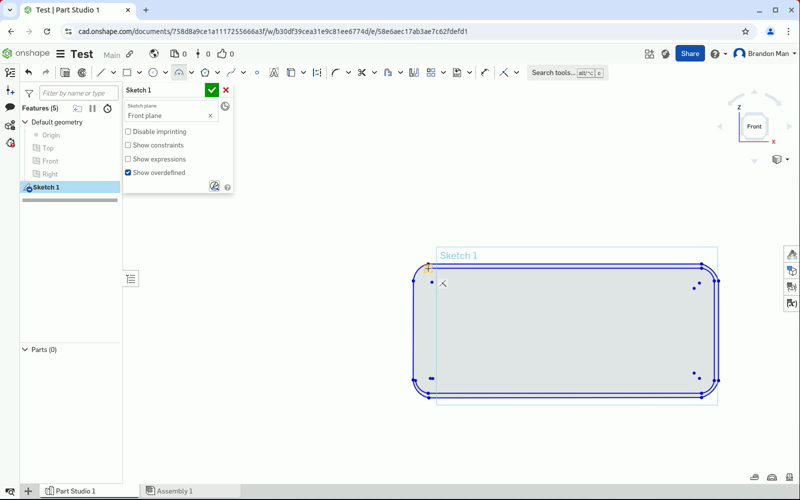
scroll(6)
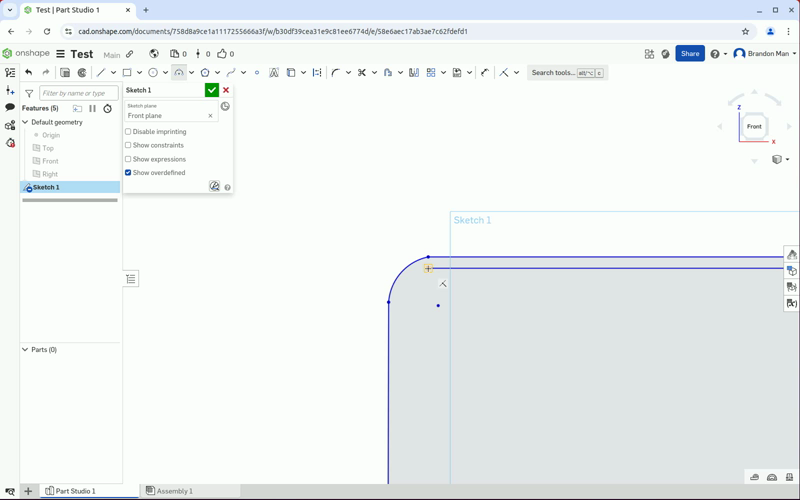
click(428, 268)
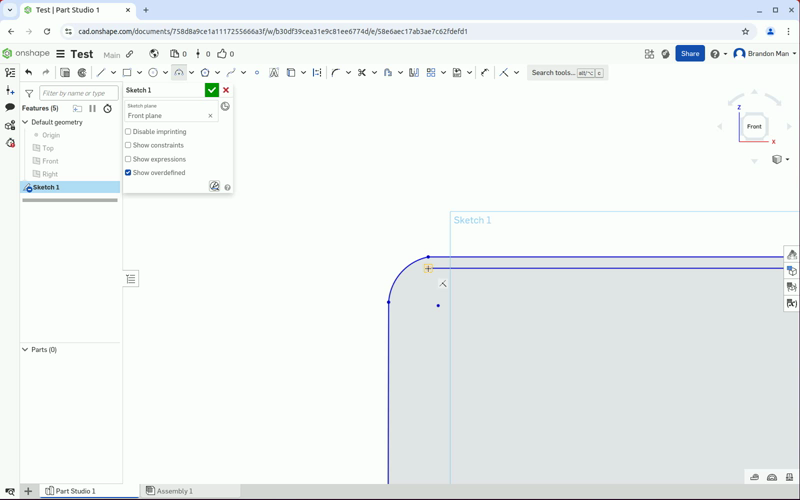
scroll(-6)
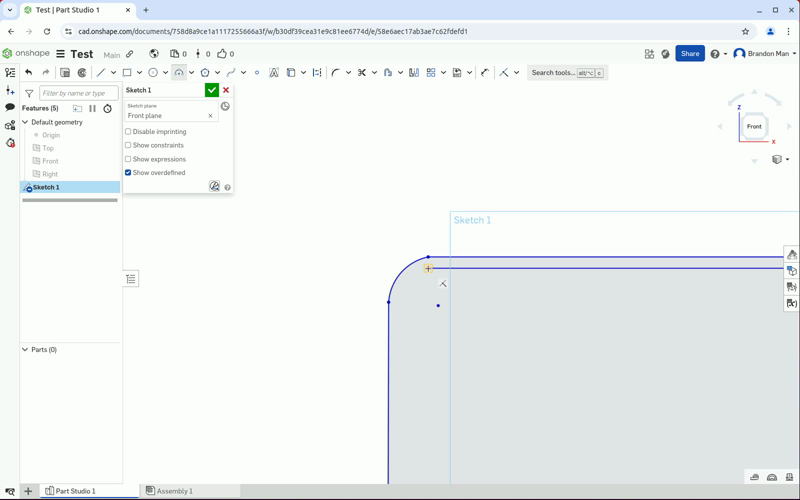
scroll(-6)
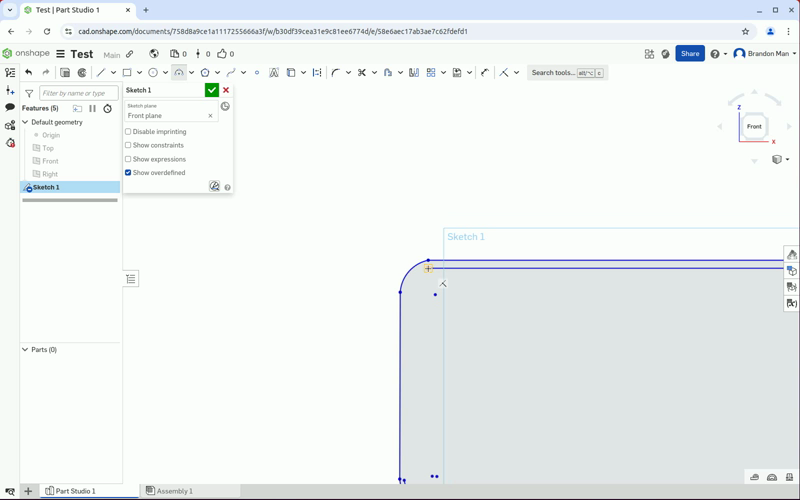
scroll(-6)
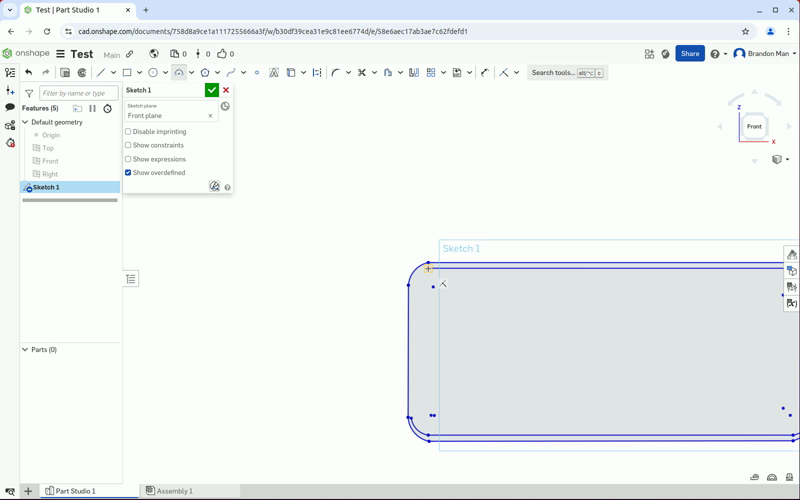
scroll(-6)
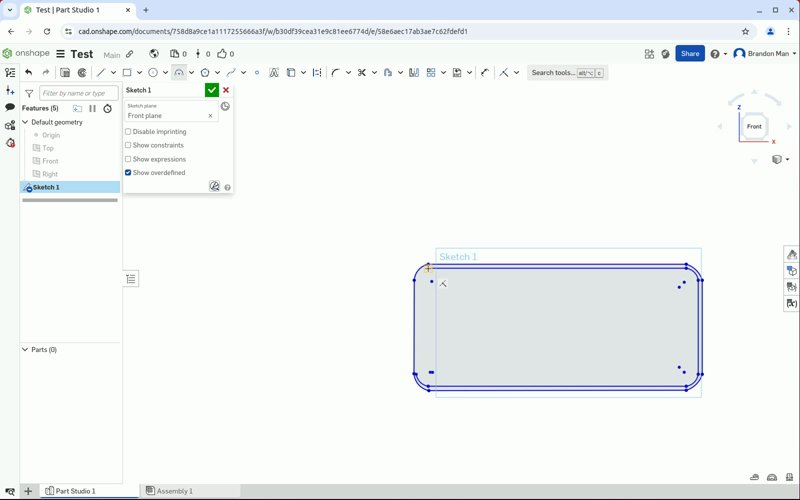
scroll(-6)
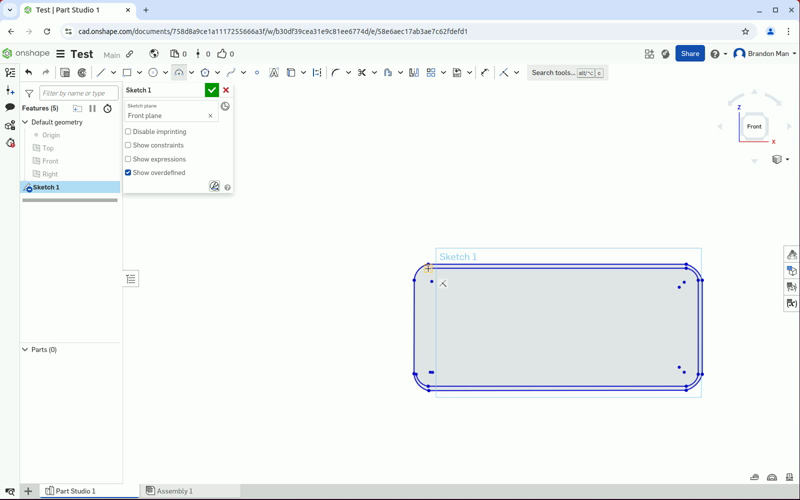
scroll(-6)
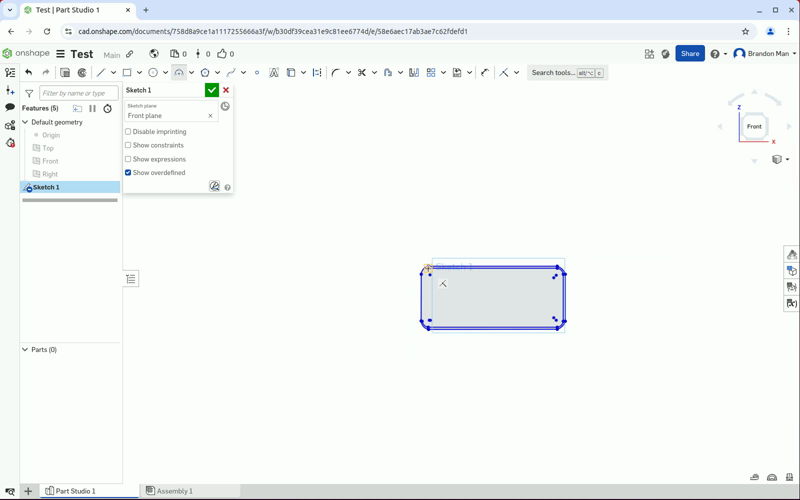
scroll(-6)
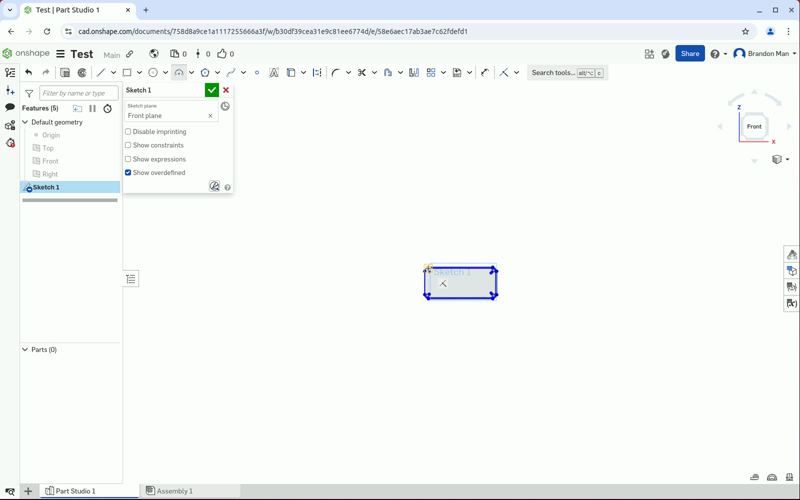
key_down(shift)
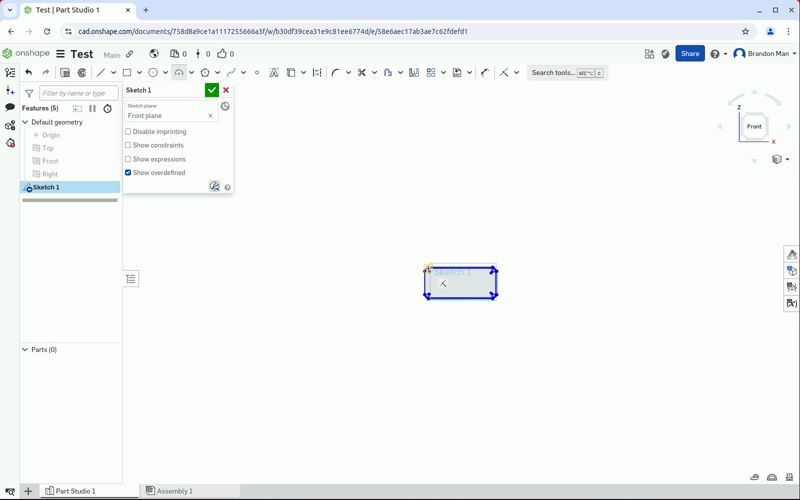
mouse_move(425, 271)
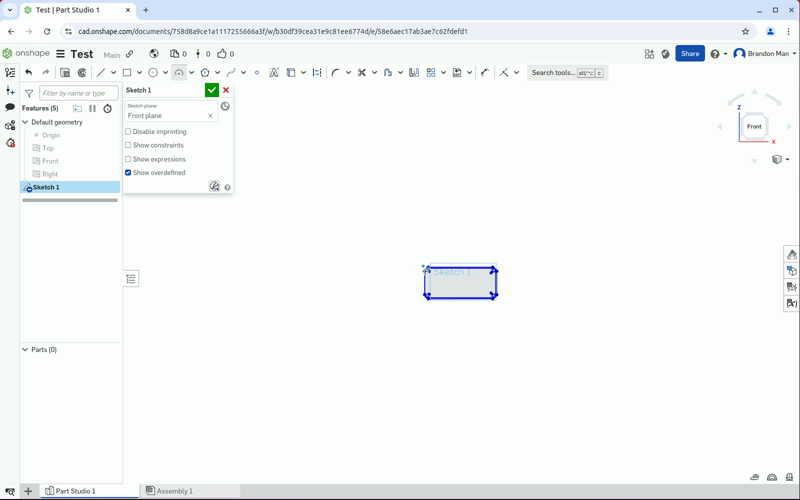
scroll(6)
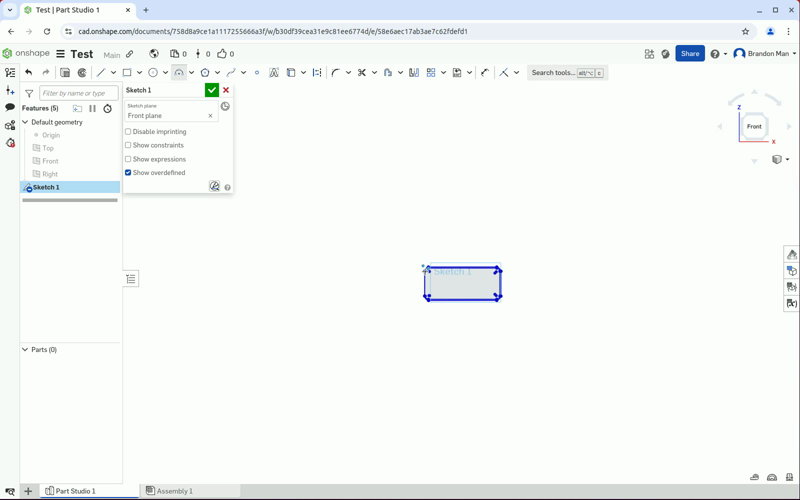
scroll(6)
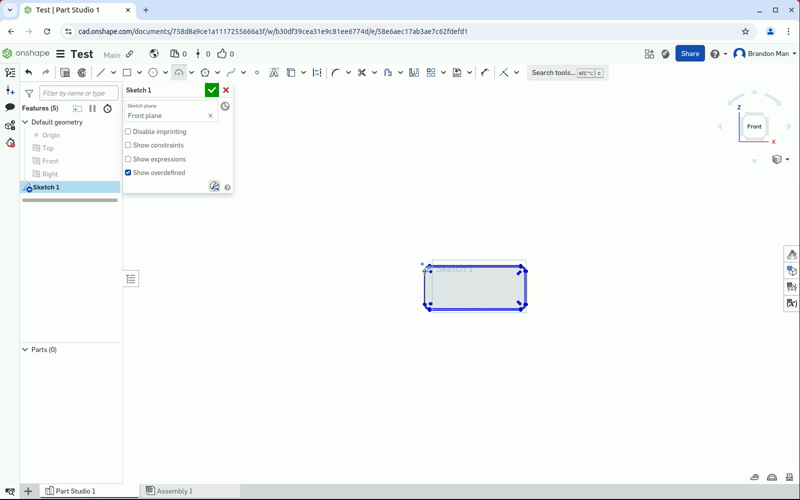
scroll(6)
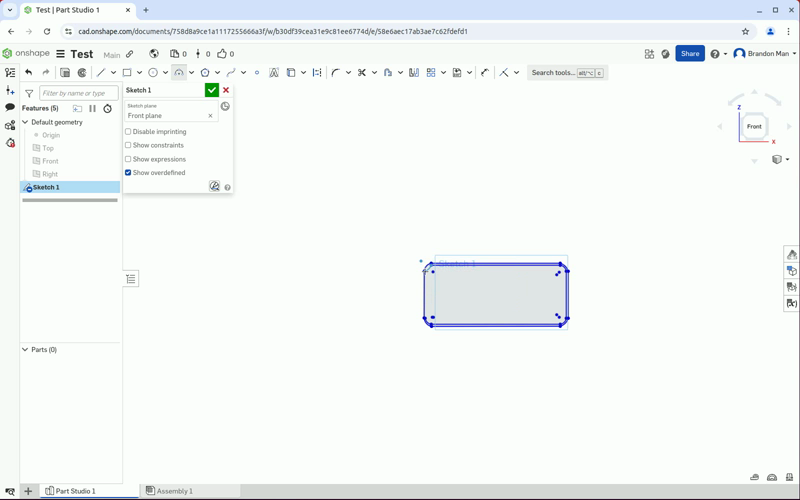
scroll(6)
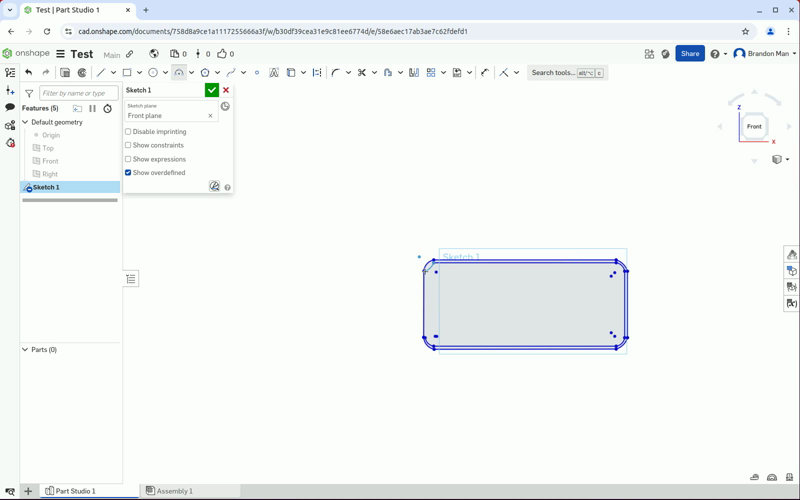
scroll(6)
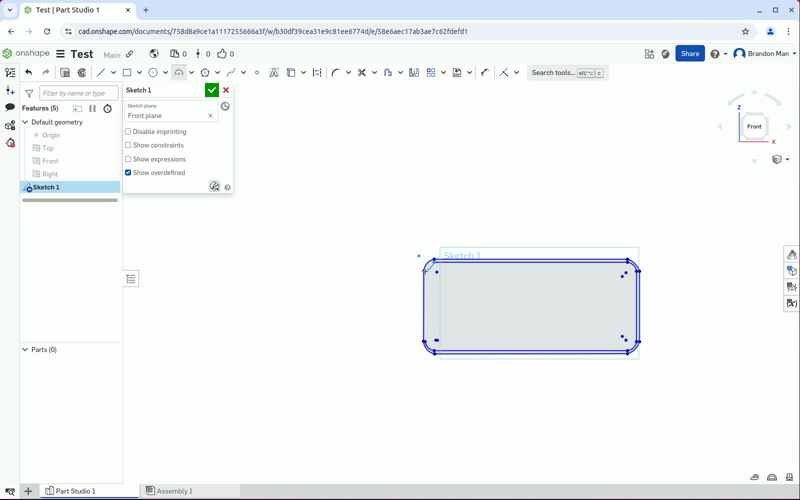
scroll(6)
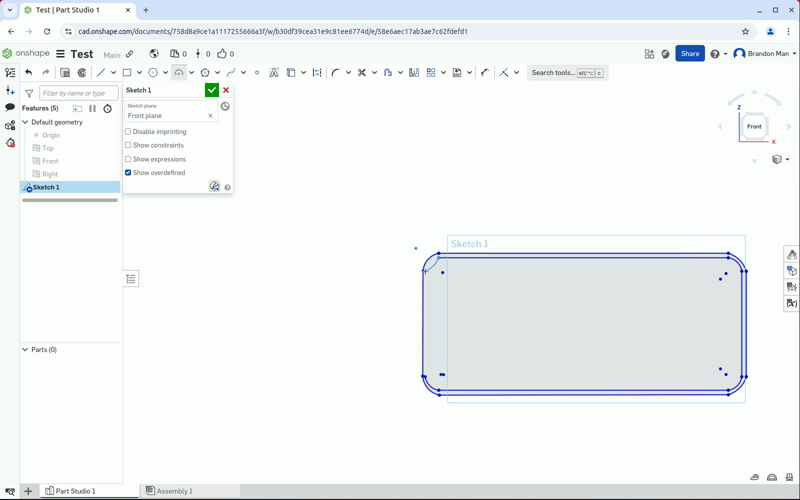
scroll(6)
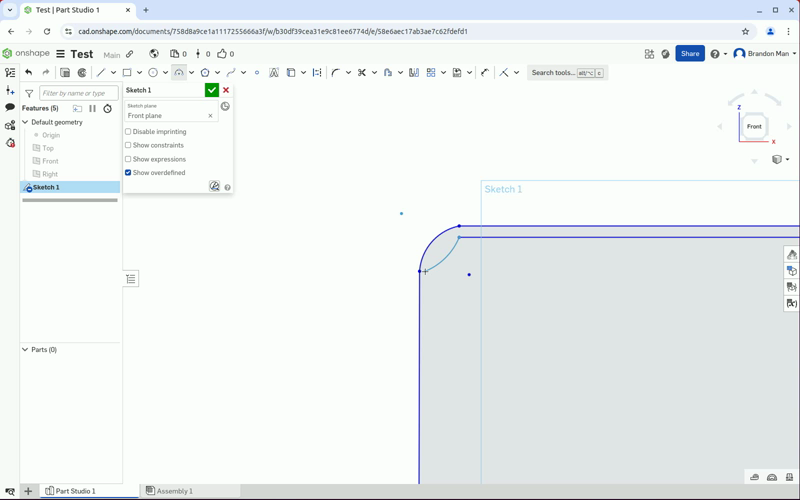
click(425, 271)
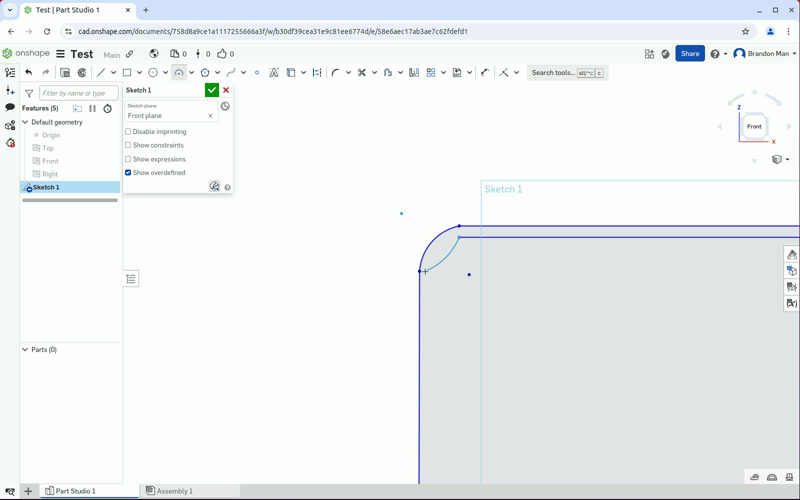
scroll(-6)
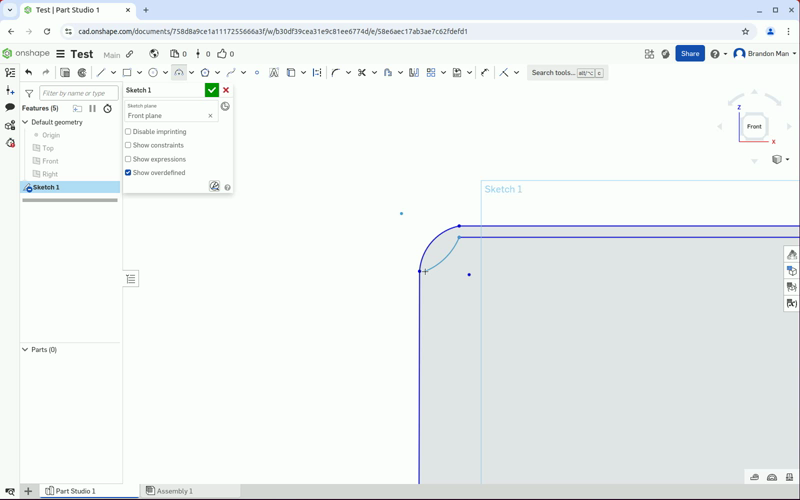
scroll(-6)
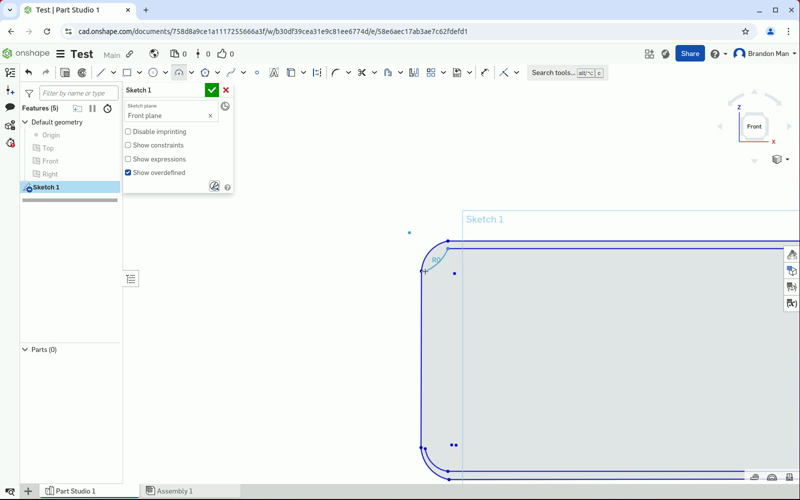
scroll(-6)
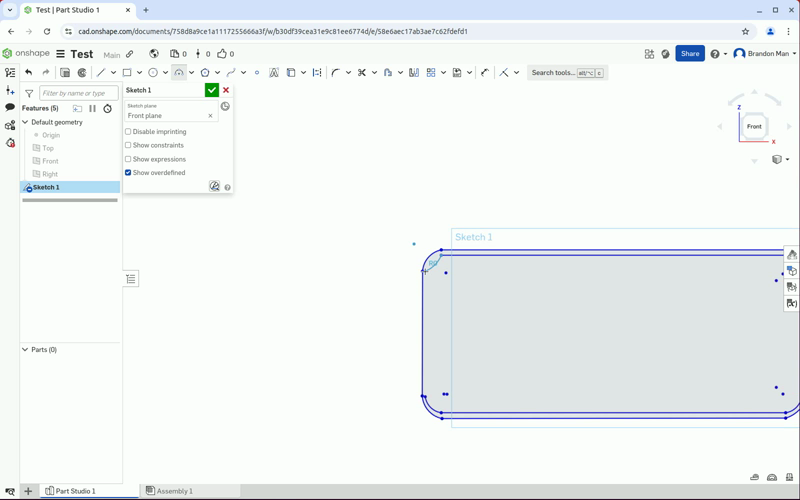
scroll(-6)
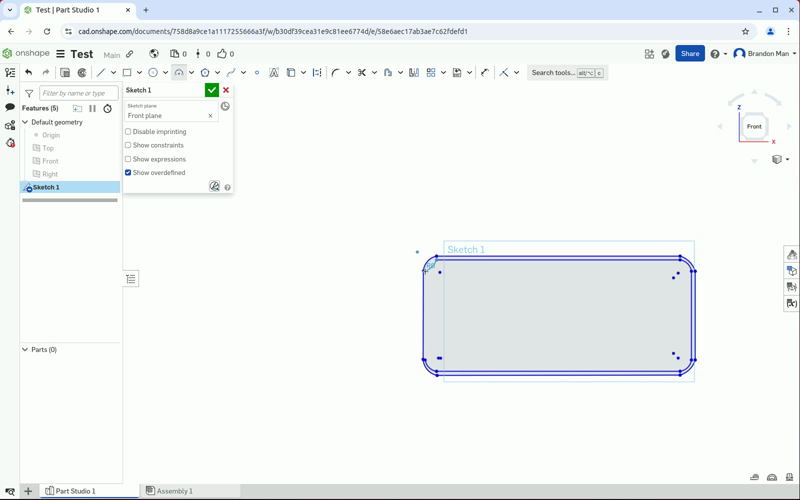
scroll(-6)
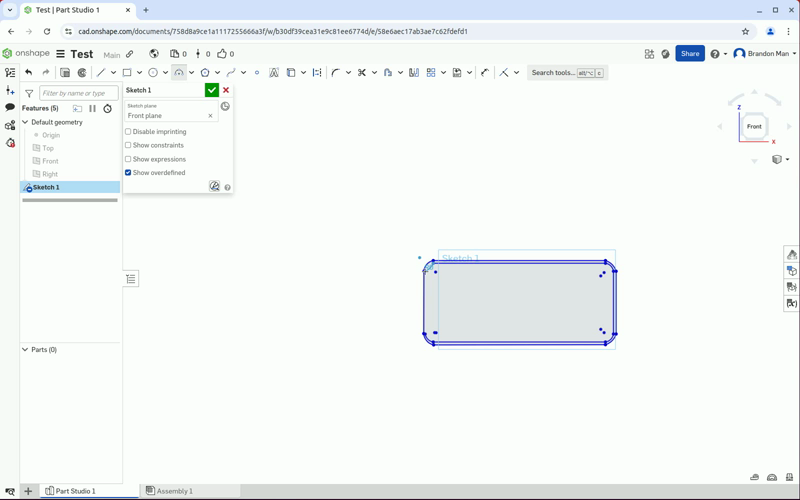
scroll(-6)
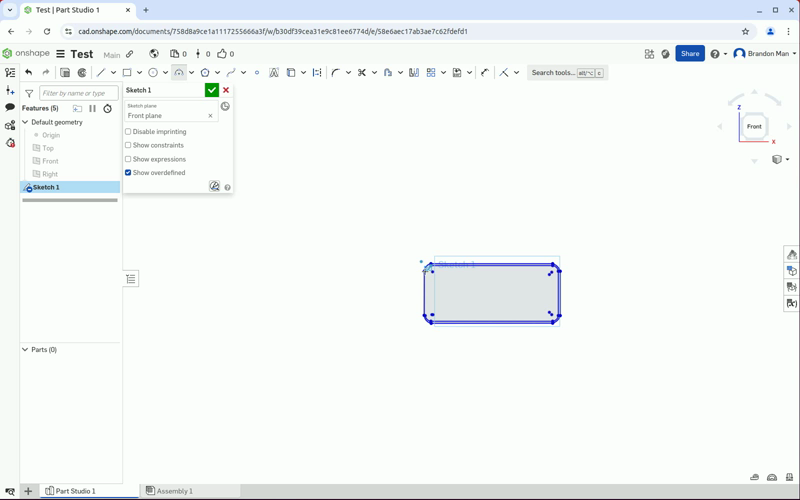
scroll(-6)
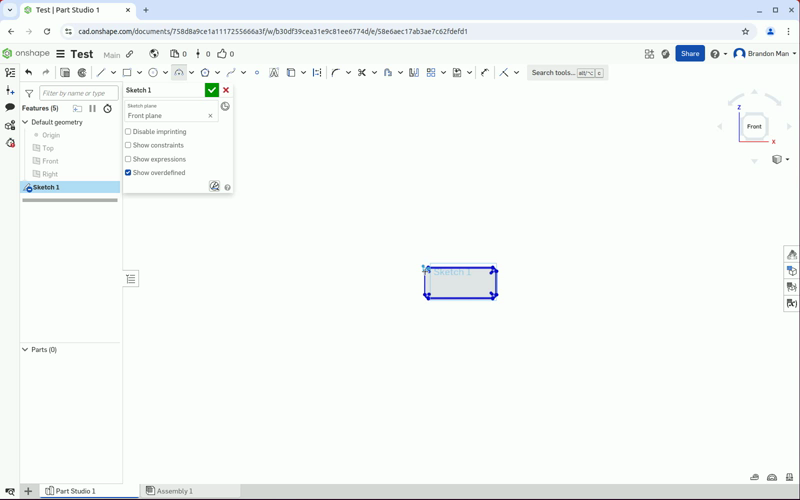
mouse_move(426, 269)
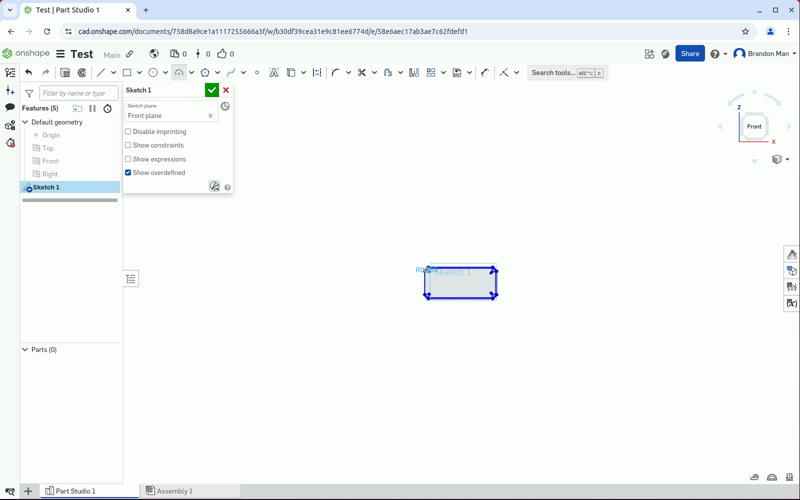
scroll(6)
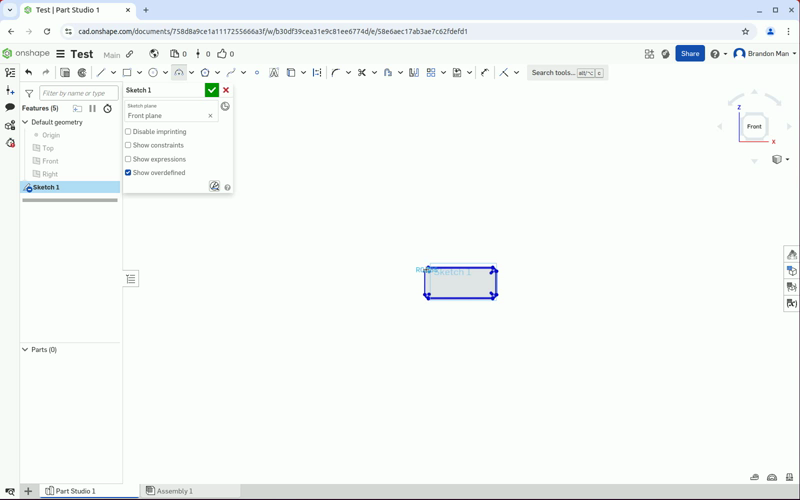
scroll(6)
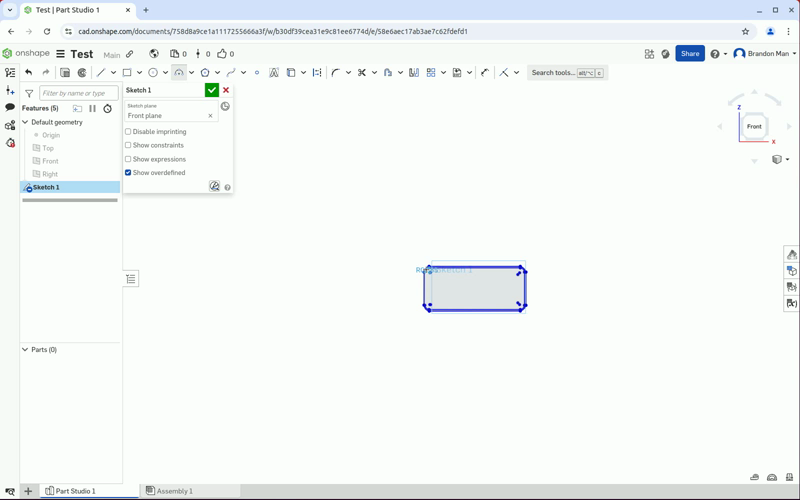
scroll(6)
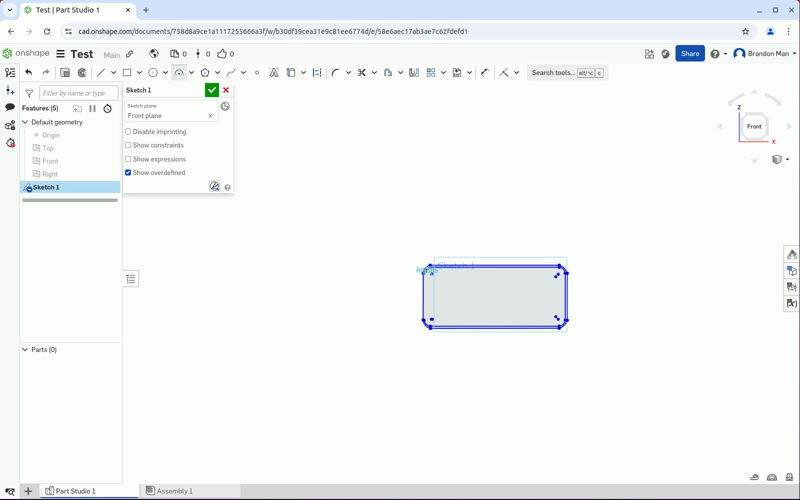
scroll(6)
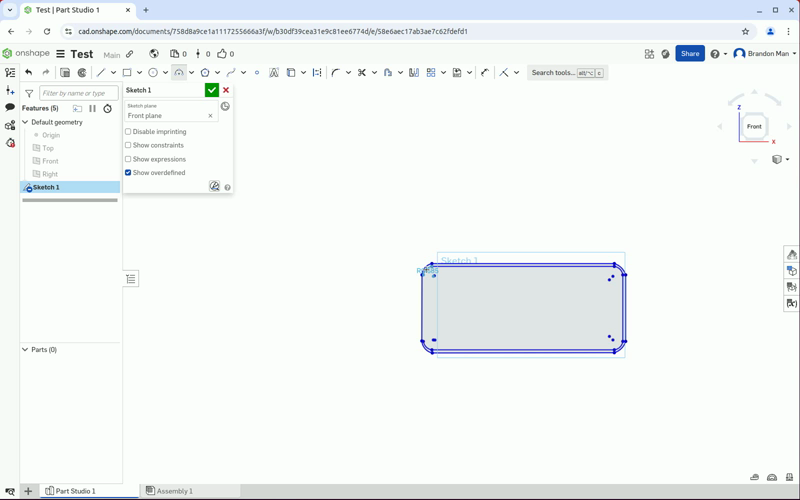
scroll(6)
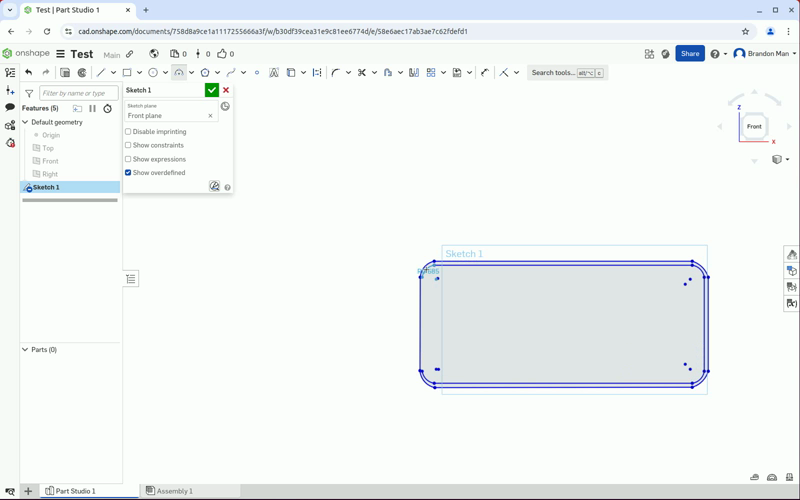
scroll(6)
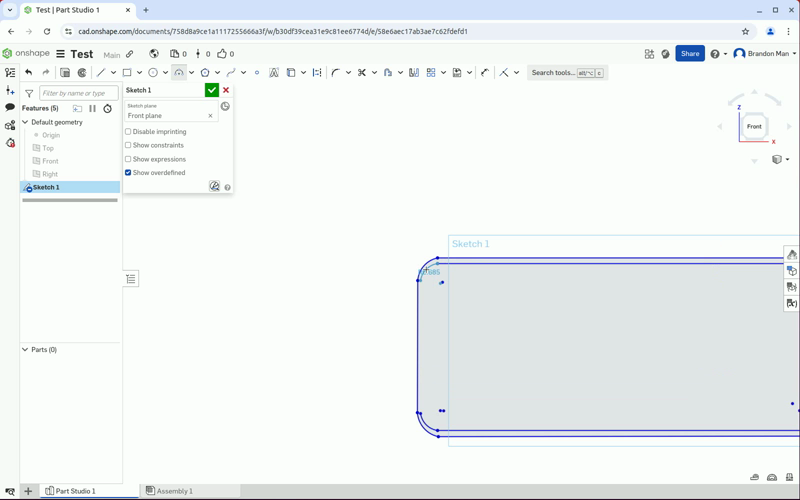
scroll(6)
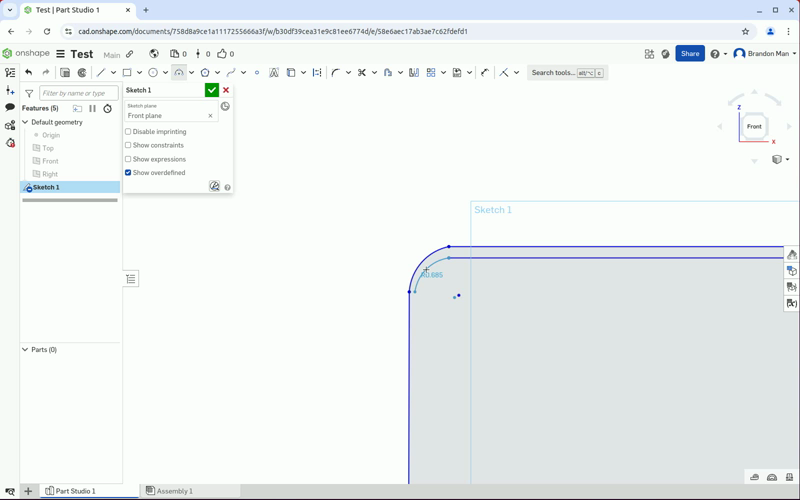
click(426, 269)
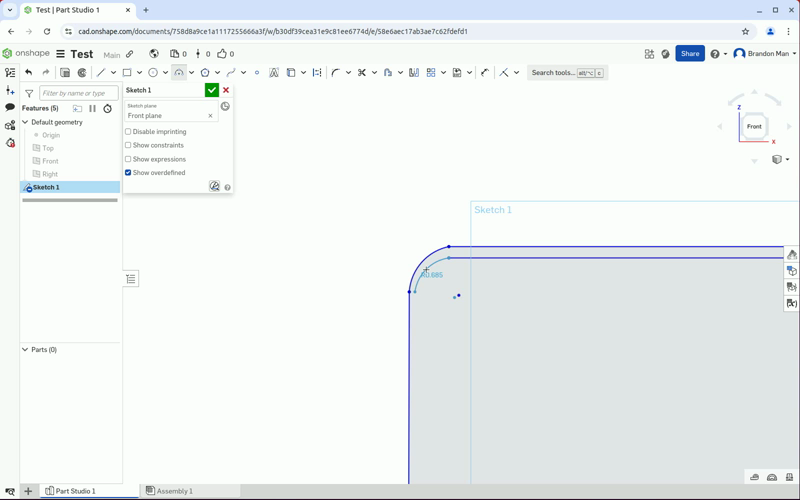
scroll(-6)
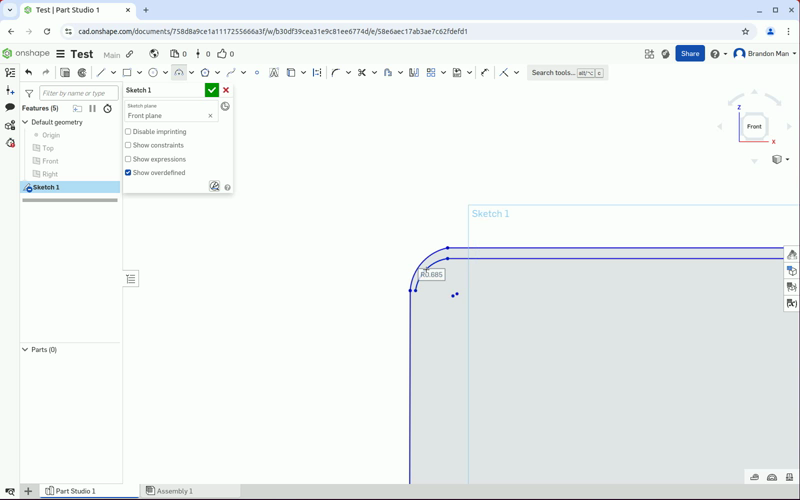
scroll(-6)
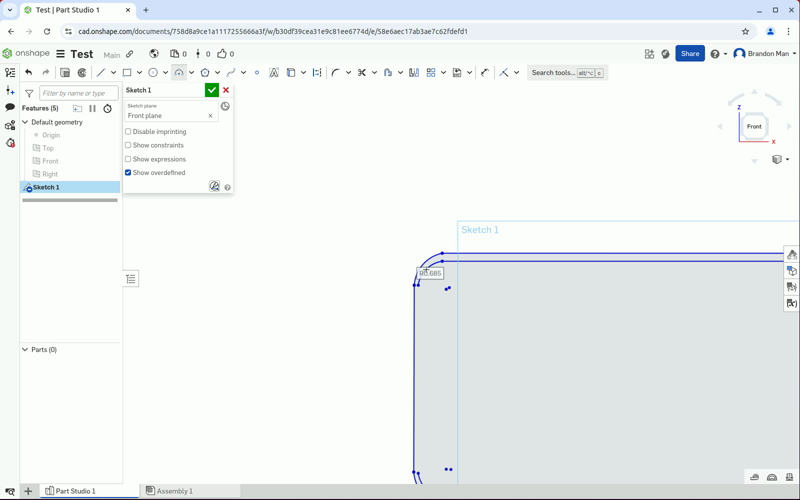
scroll(-6)
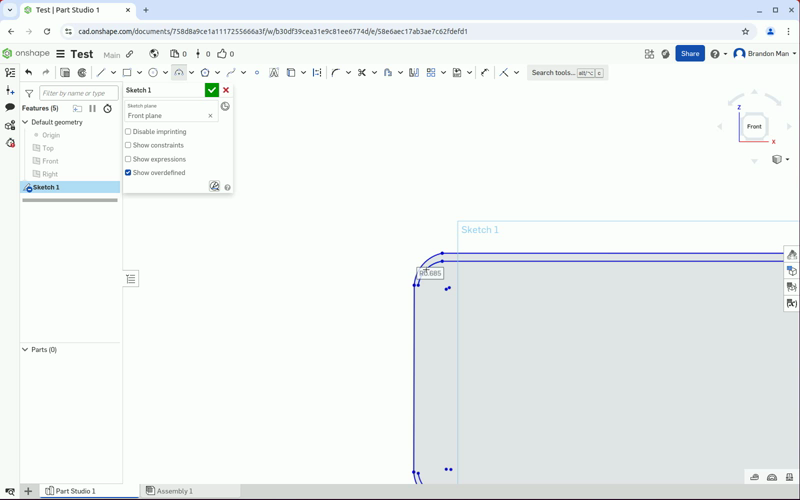
scroll(-6)
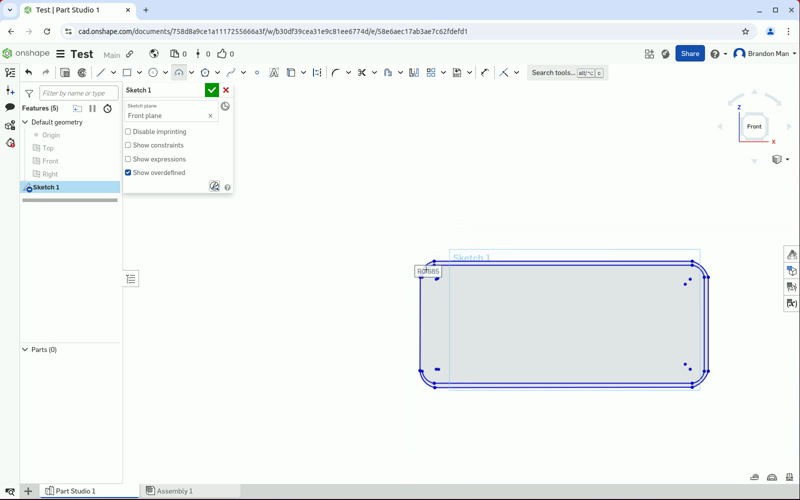
scroll(-6)
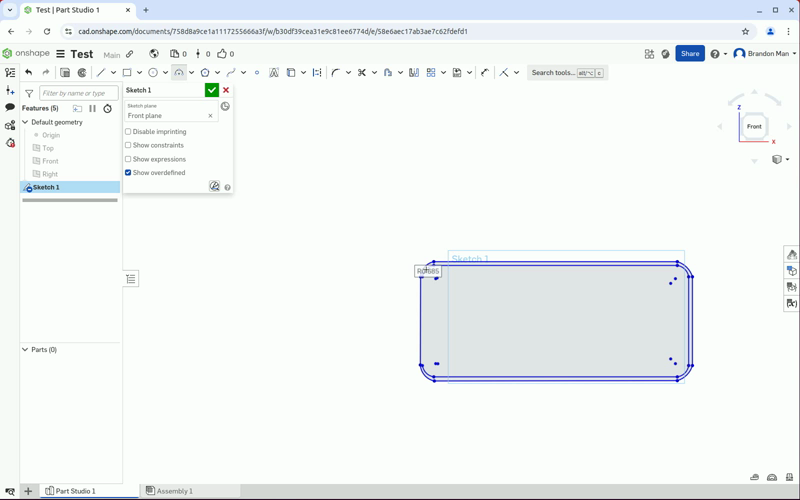
scroll(-6)
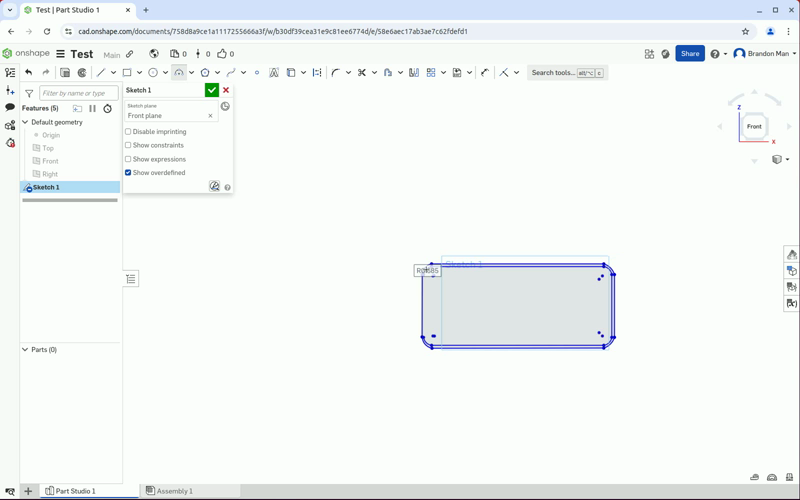
scroll(-6)
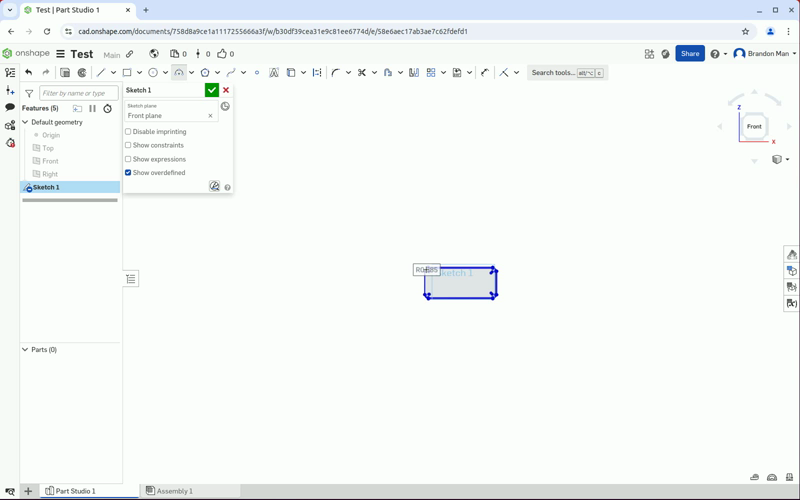
key_up(shift)
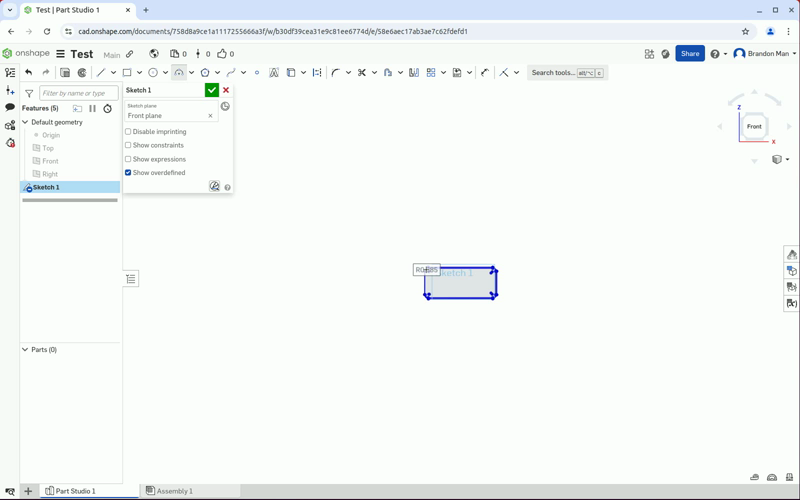
key(esc)
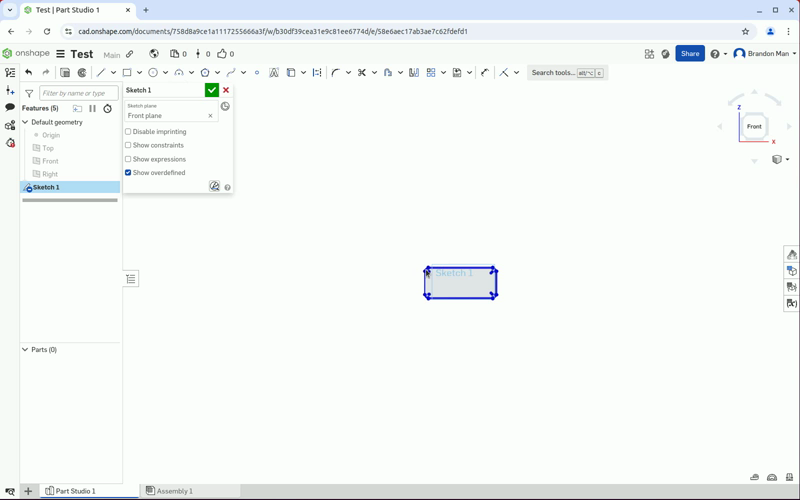
key(l)
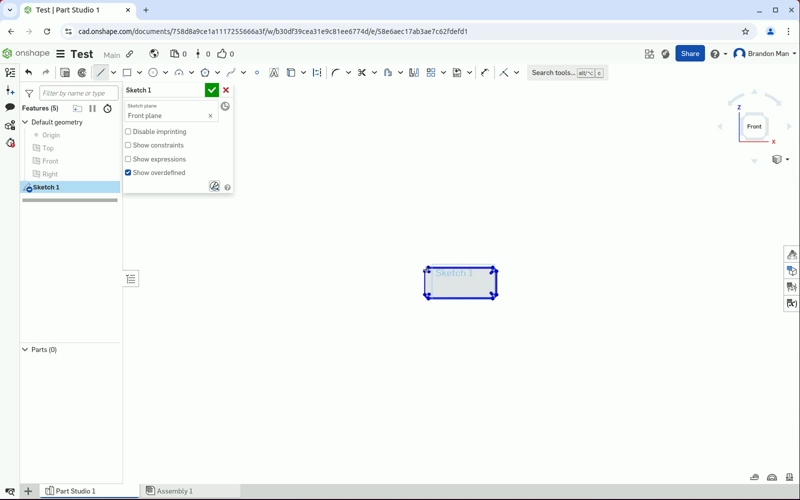
mouse_move(425, 271)
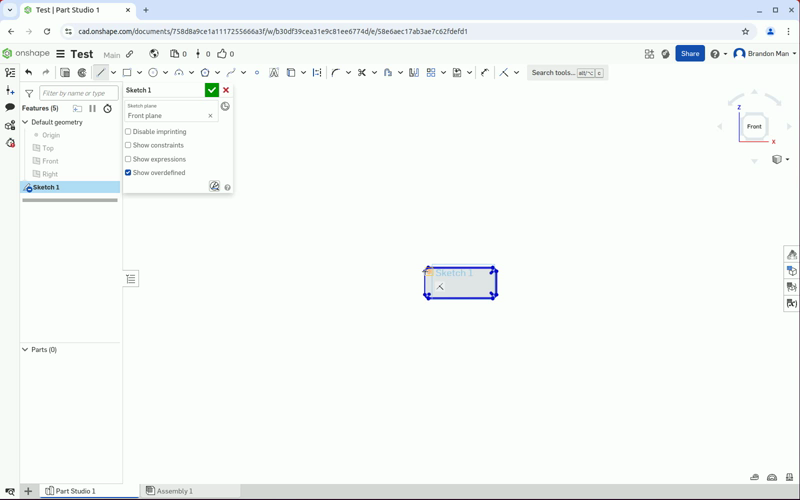
scroll(6)
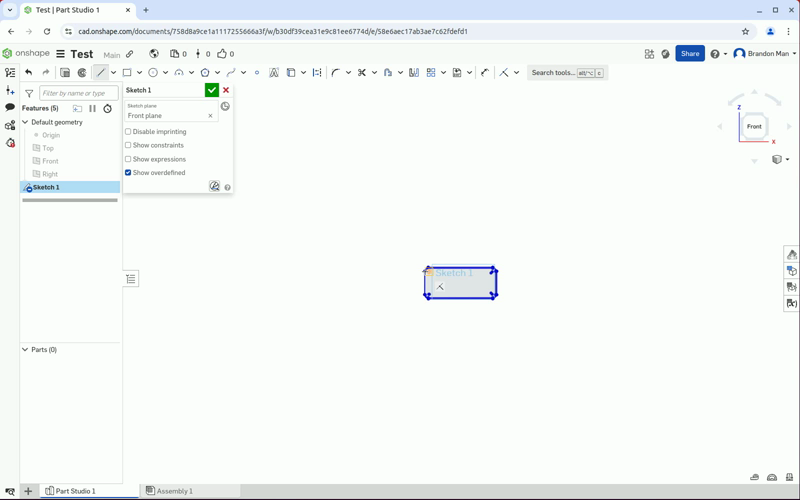
scroll(6)
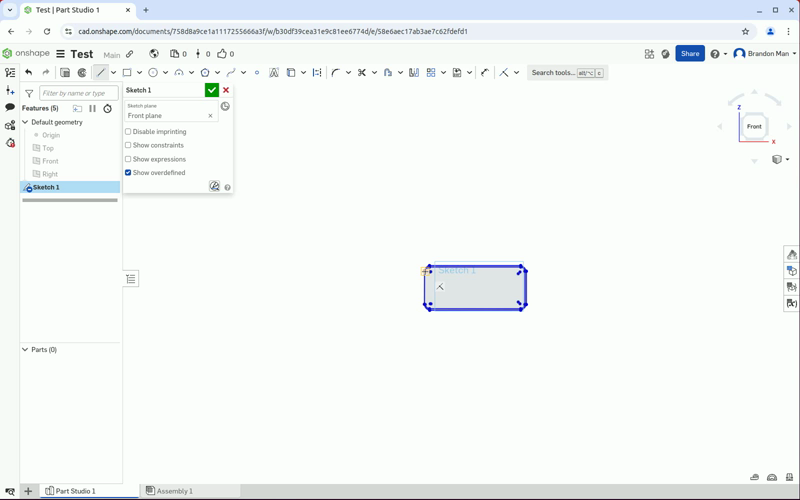
scroll(6)
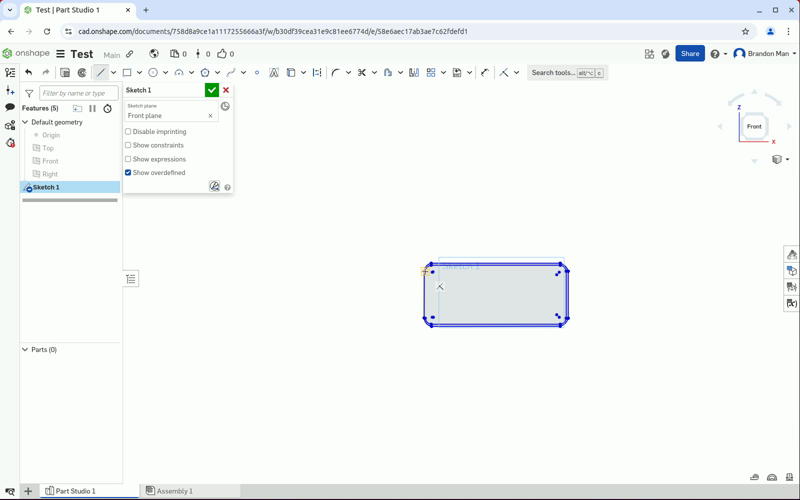
scroll(6)
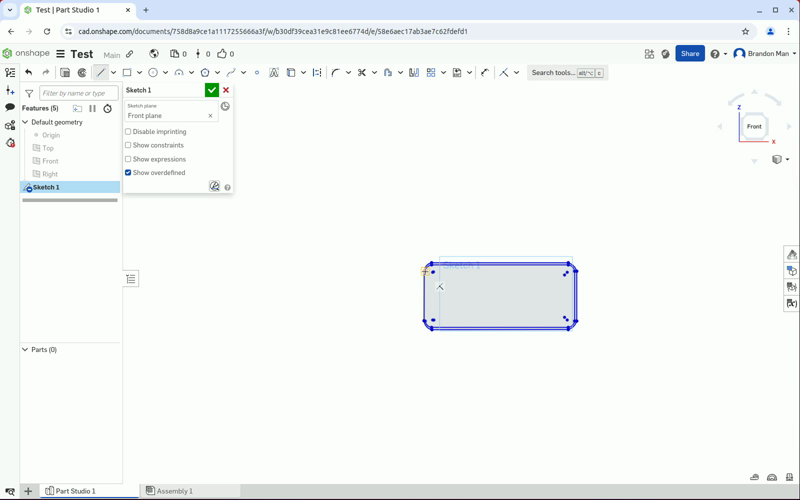
scroll(6)
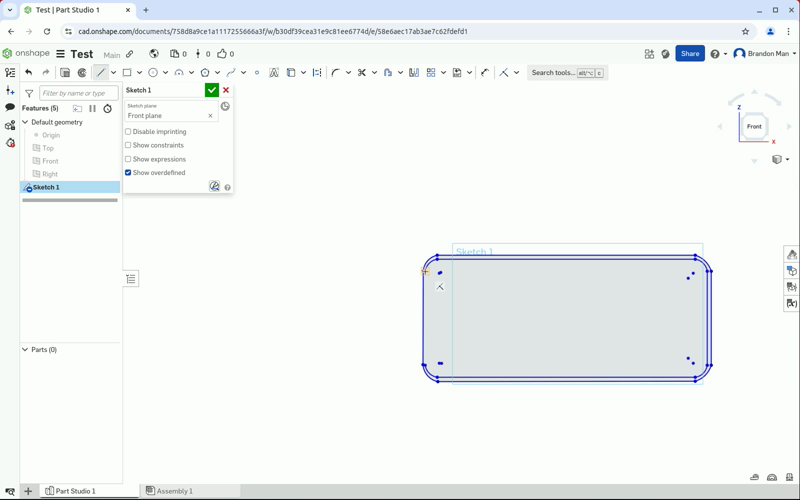
scroll(6)
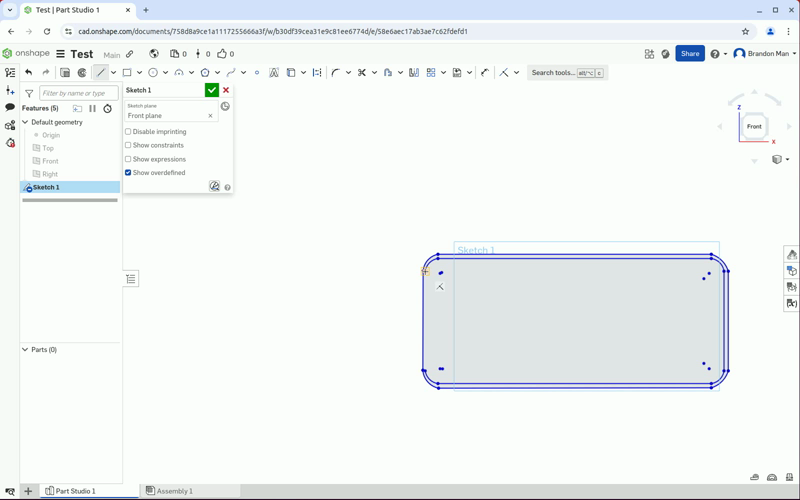
scroll(6)
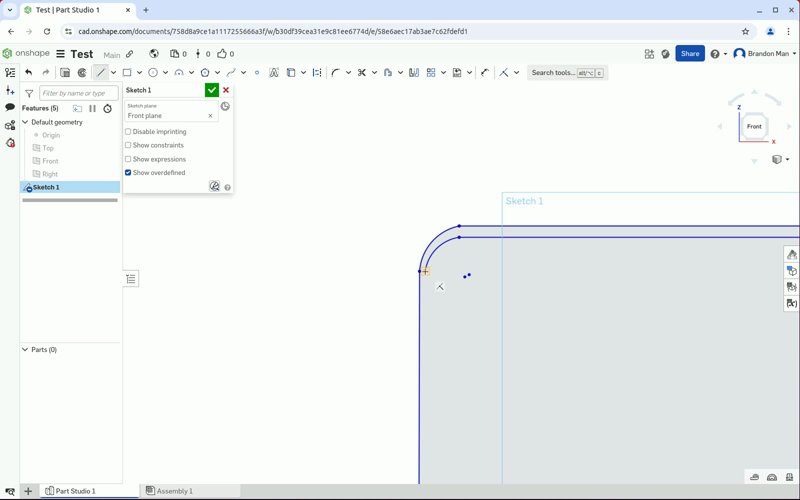
click(425, 271)
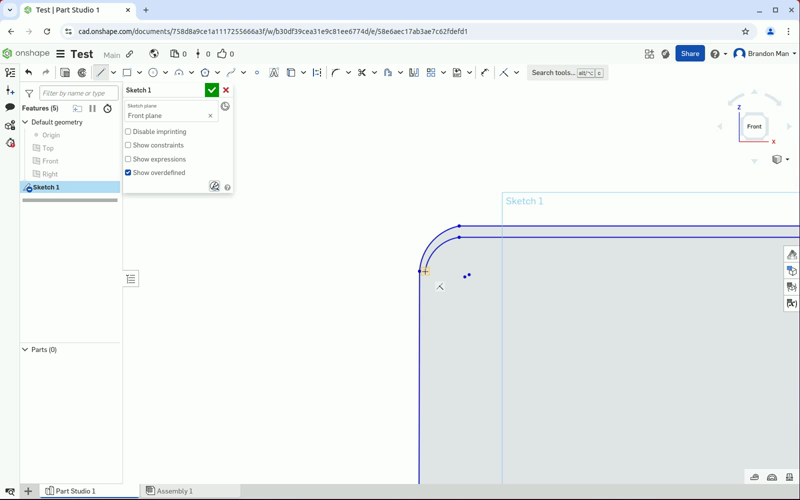
scroll(-6)
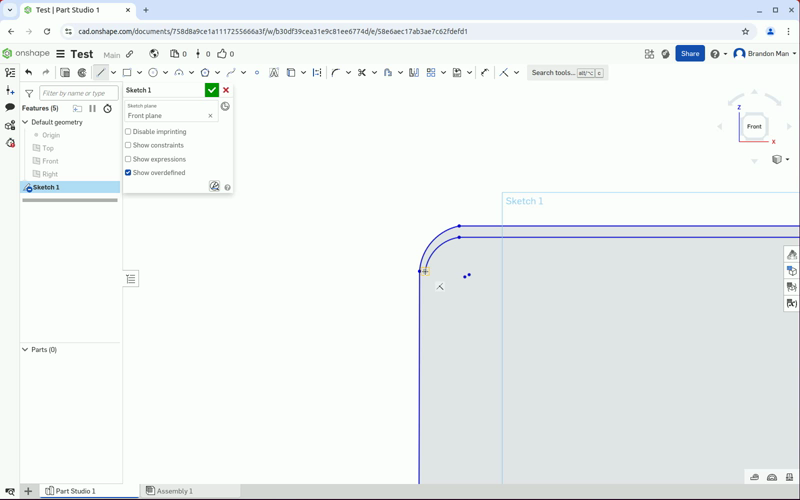
scroll(-6)
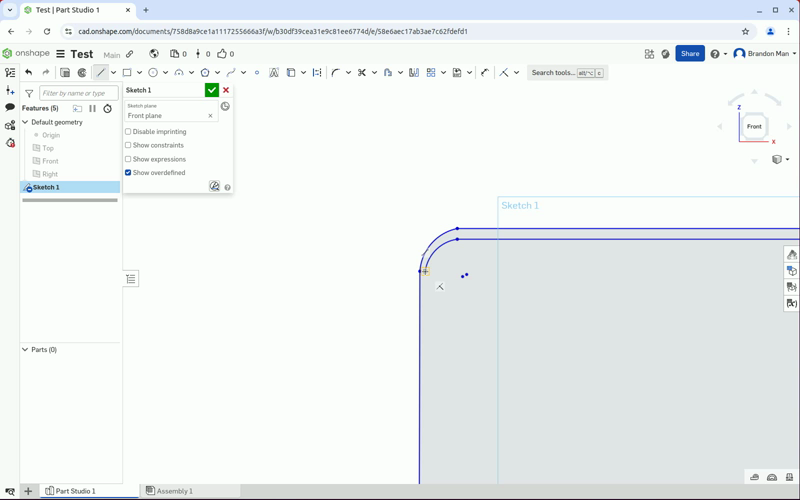
scroll(-6)
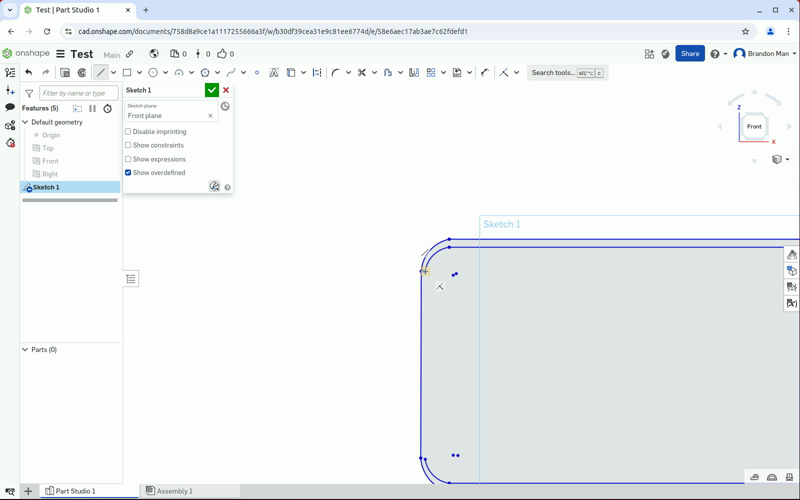
scroll(-6)
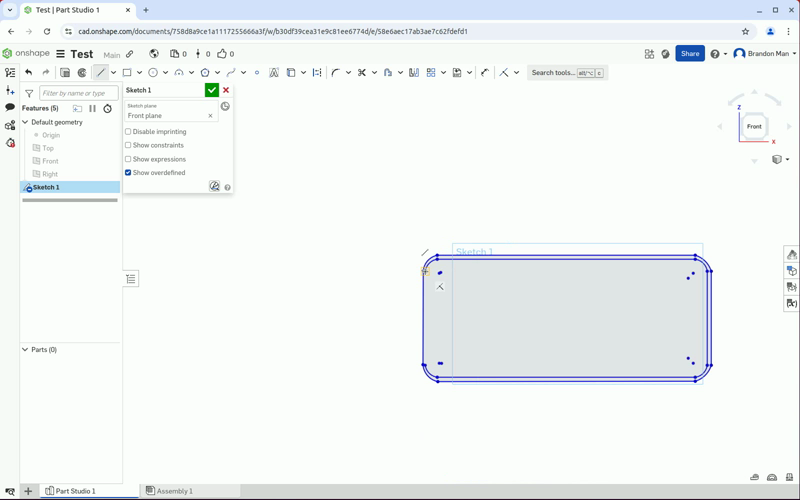
scroll(-6)
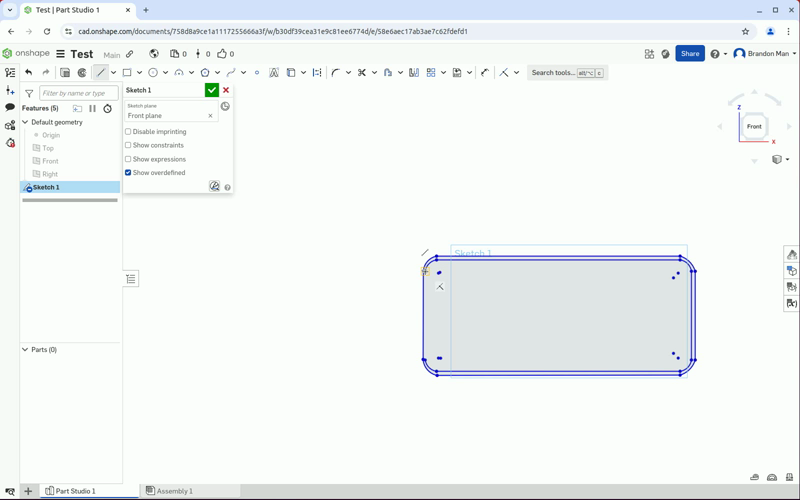
scroll(-6)
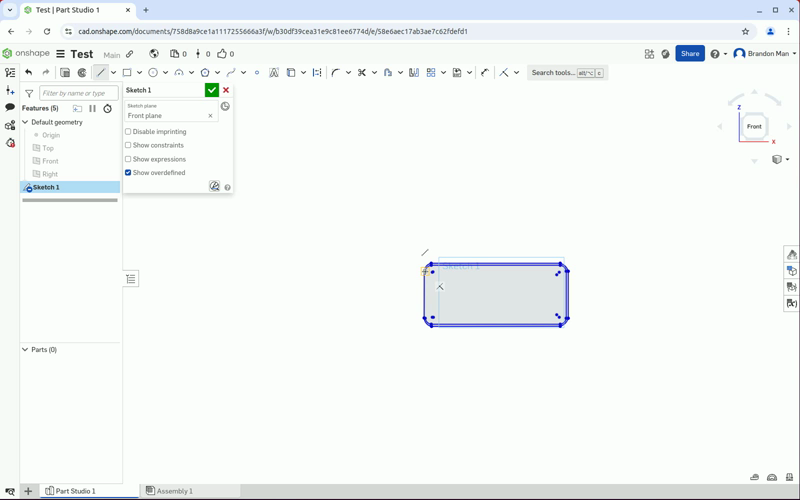
scroll(-6)
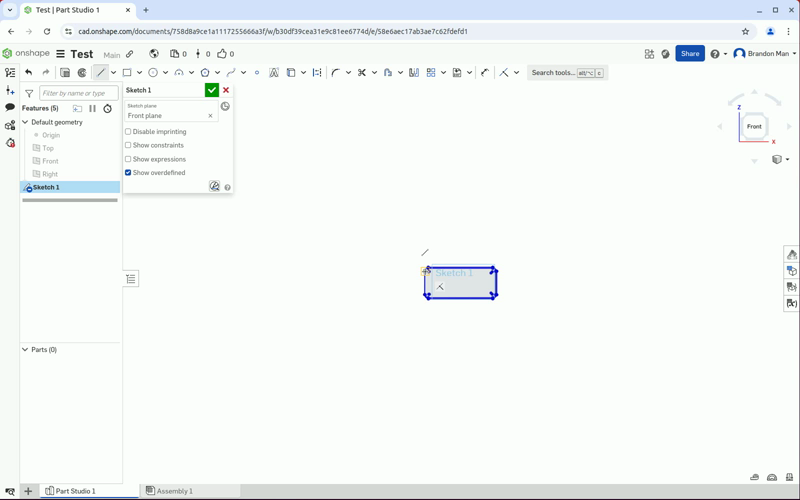
mouse_move(455, 271)
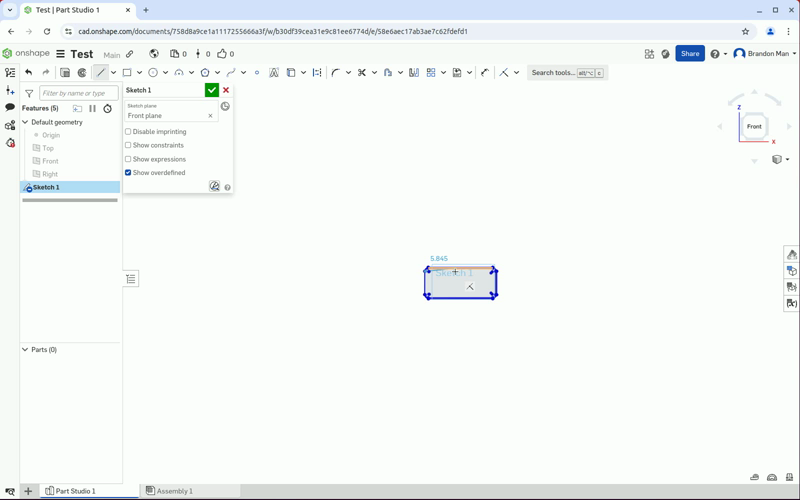
key_down(shift)
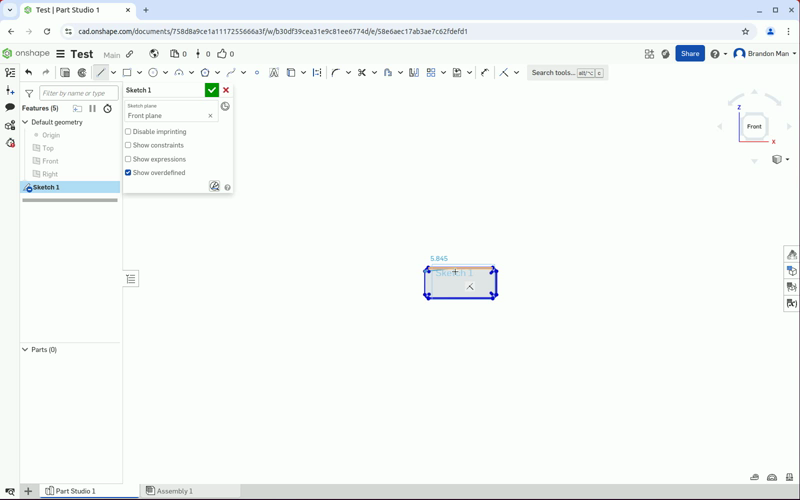
mouse_move(425, 294)
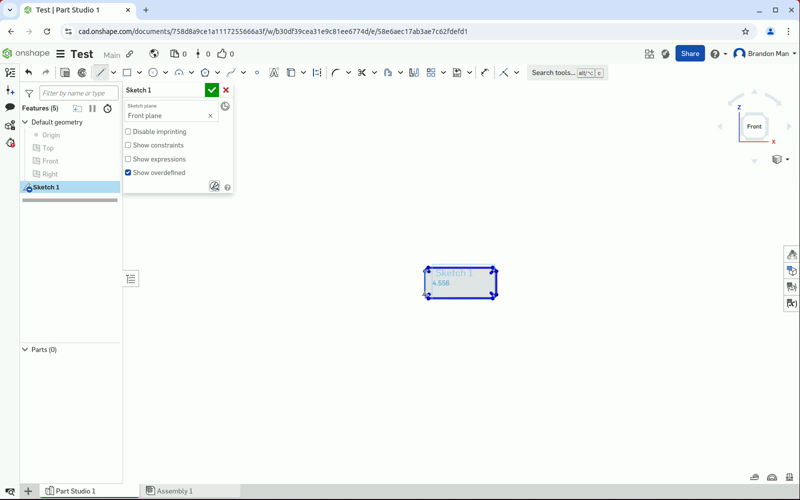
scroll(6)
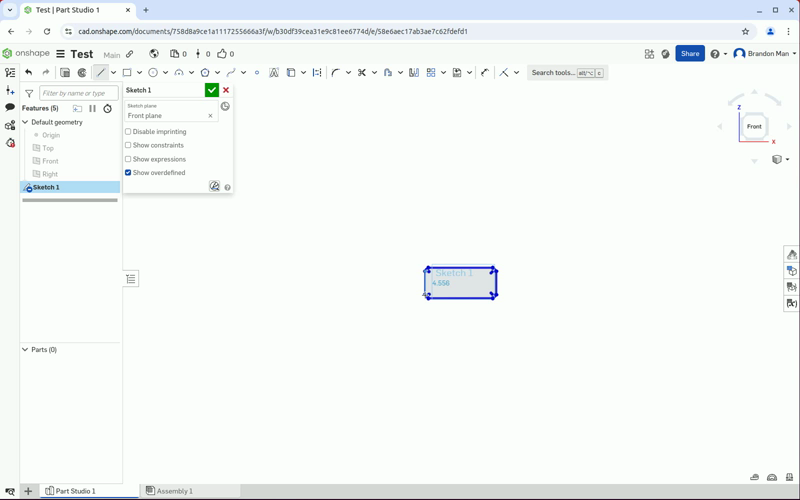
scroll(6)
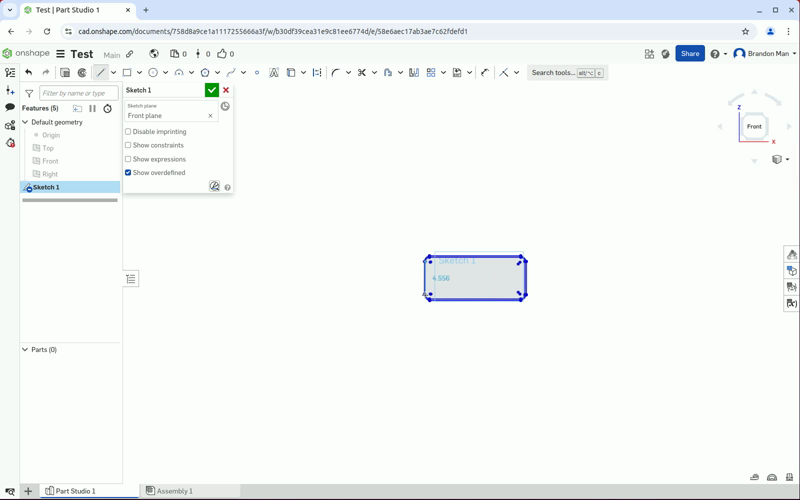
scroll(6)
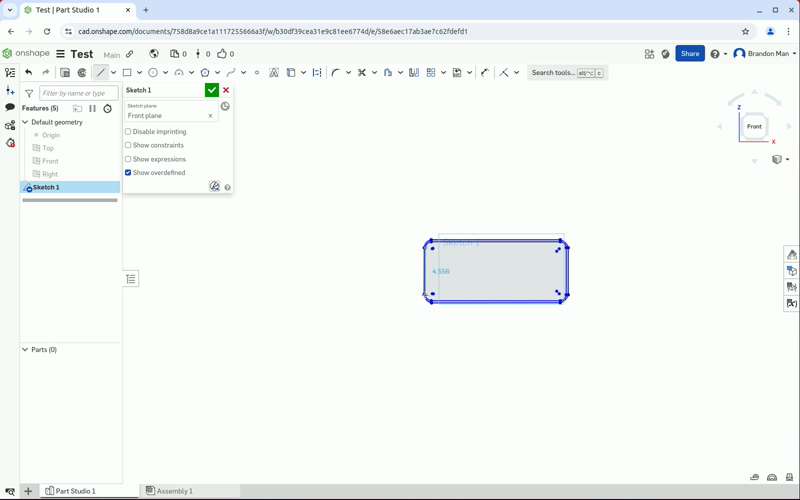
scroll(6)
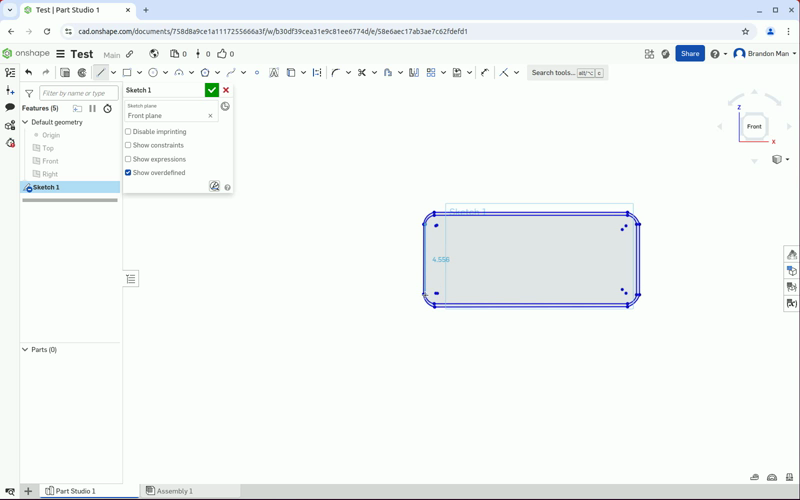
scroll(6)
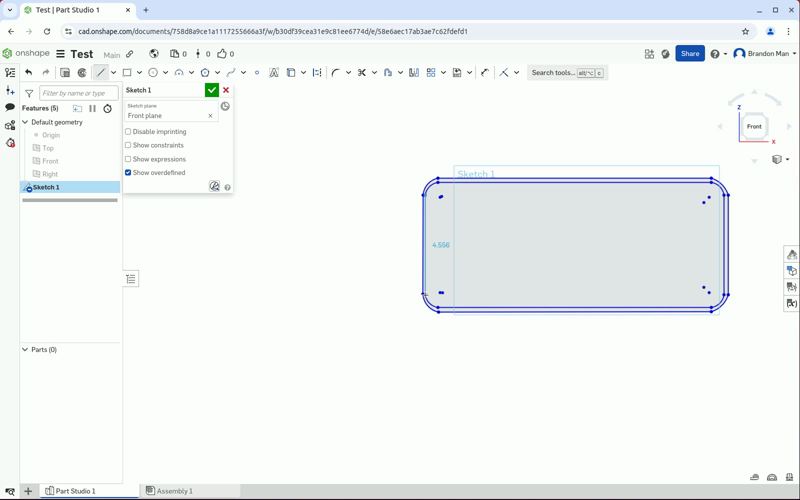
scroll(6)
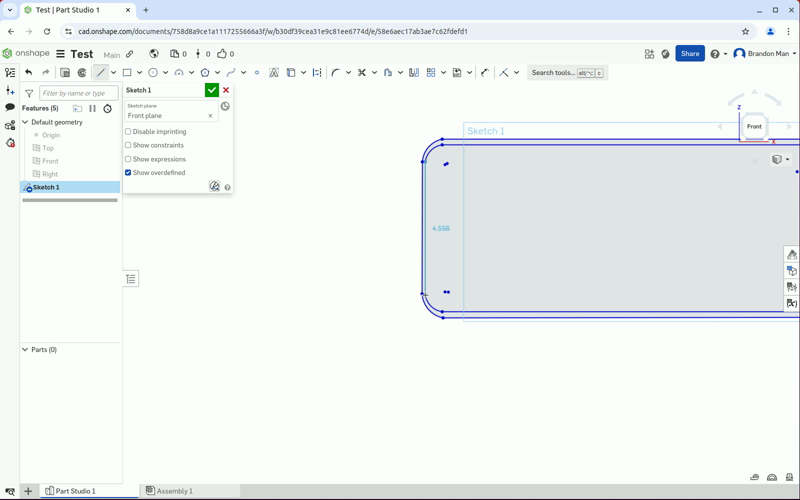
scroll(6)
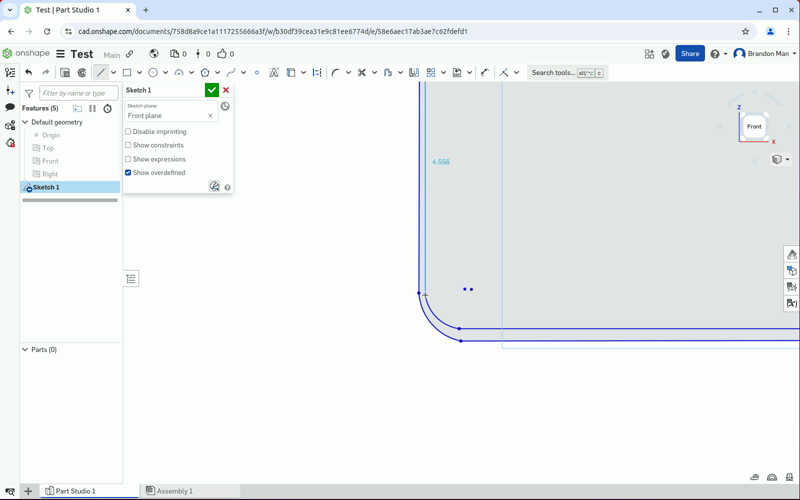
key_up(shift)
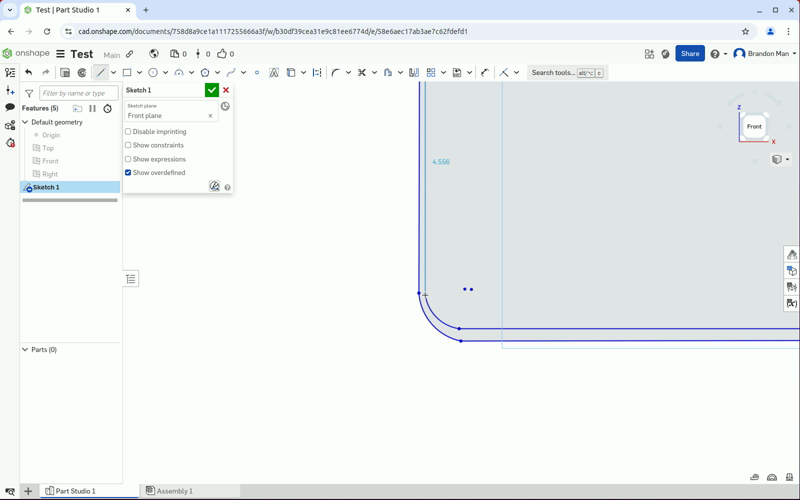
click(425, 294)
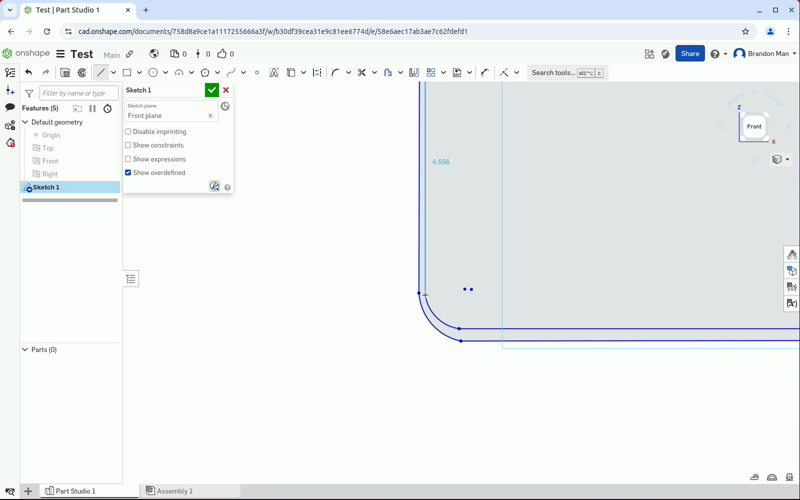
scroll(-6)
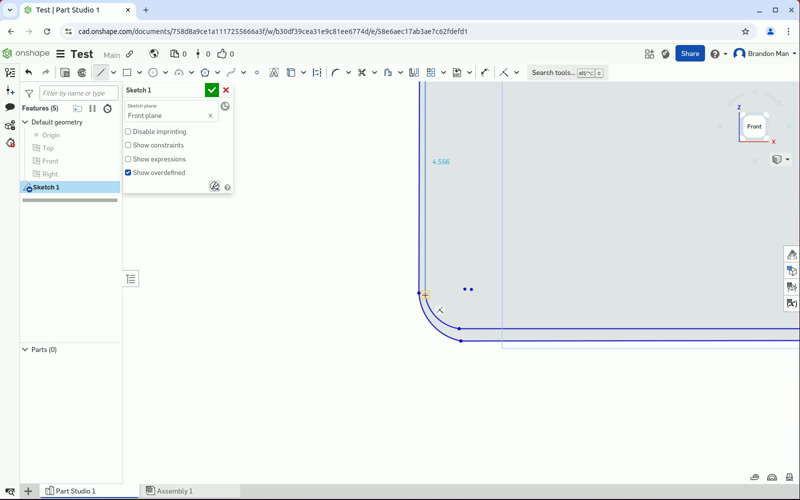
scroll(-6)
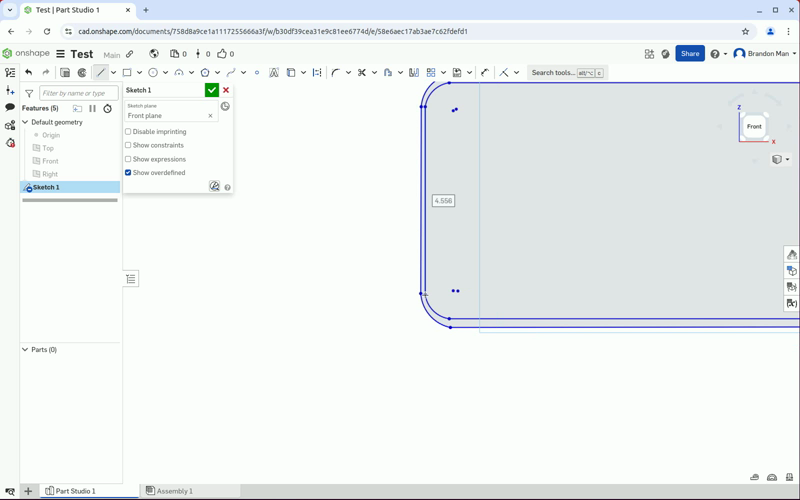
scroll(-6)
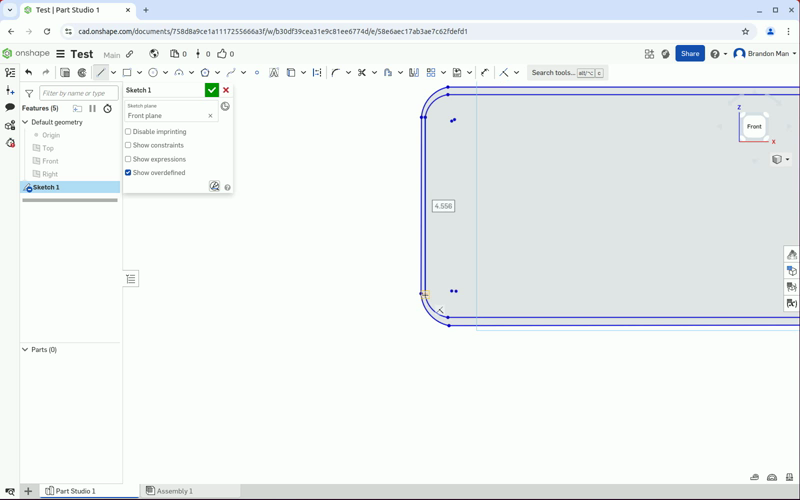
scroll(-6)
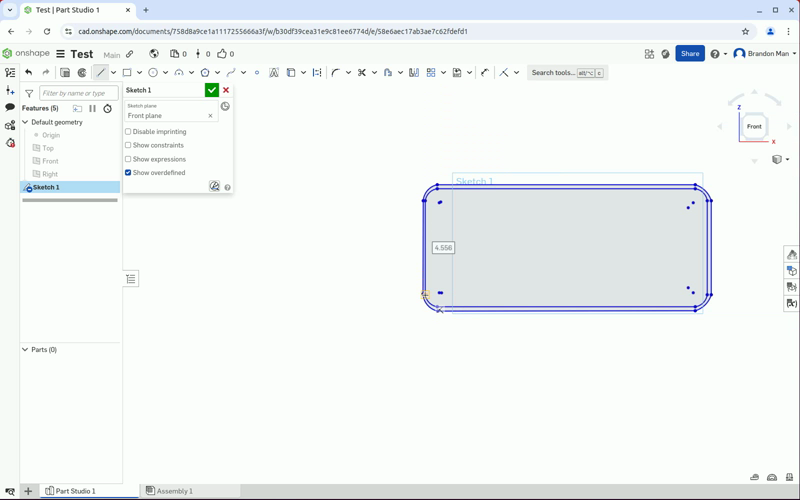
scroll(-6)
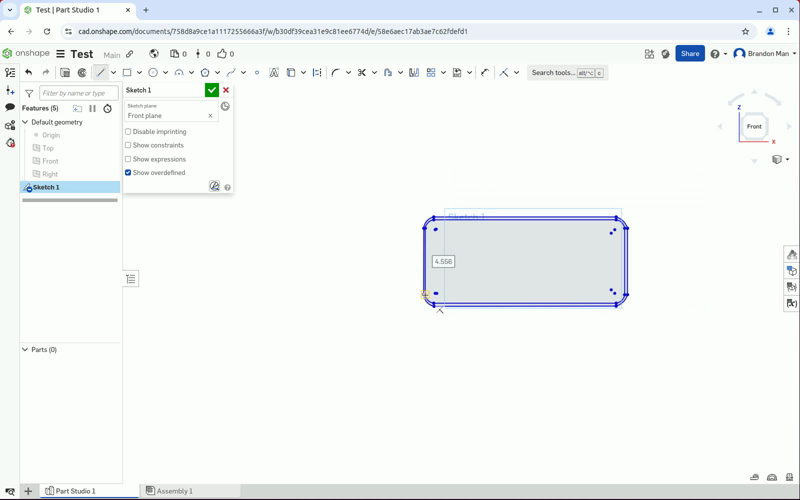
scroll(-6)
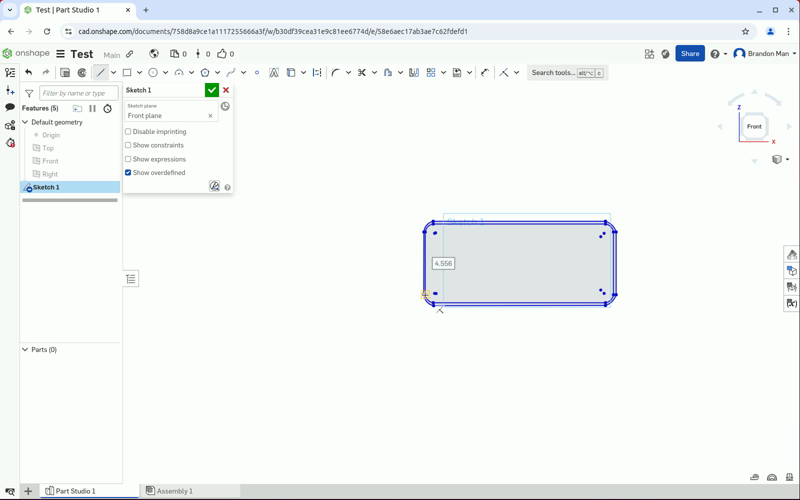
scroll(-6)
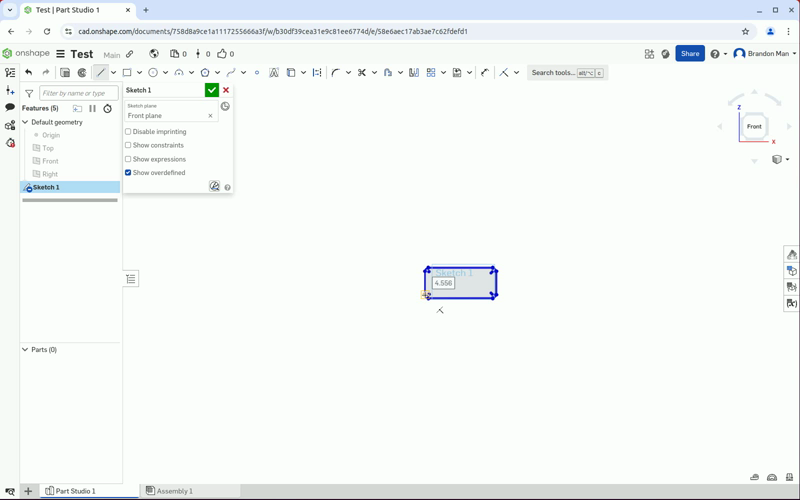
key(esc)
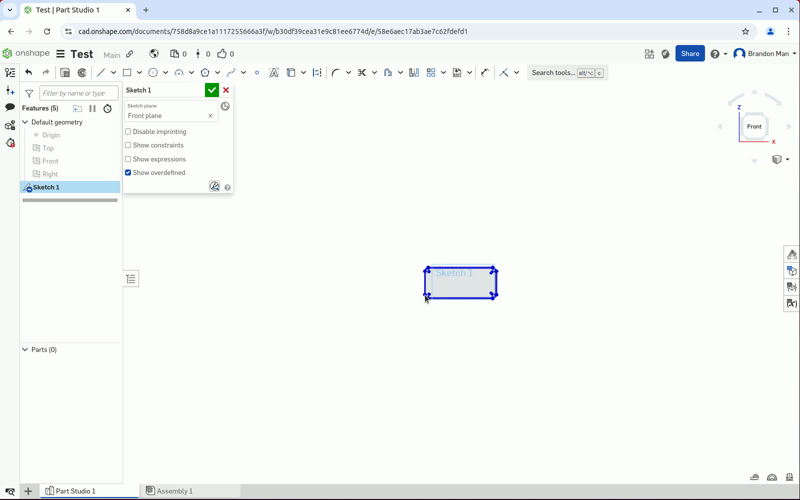
mouse_move(434, 297)
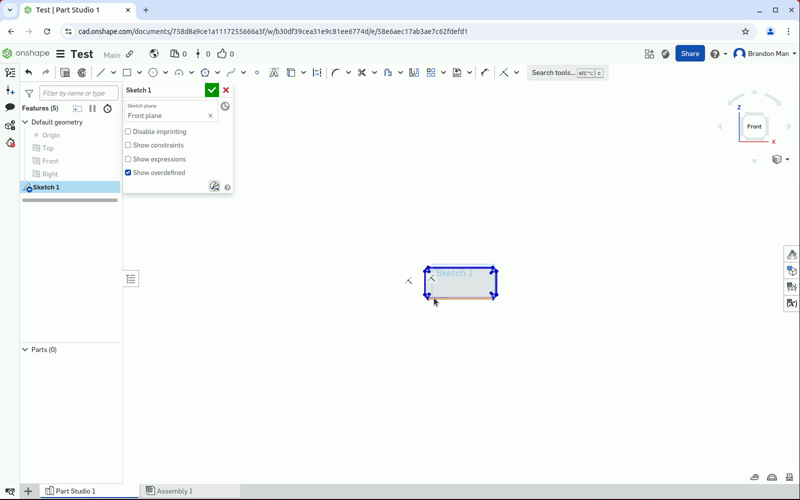
scroll(6)
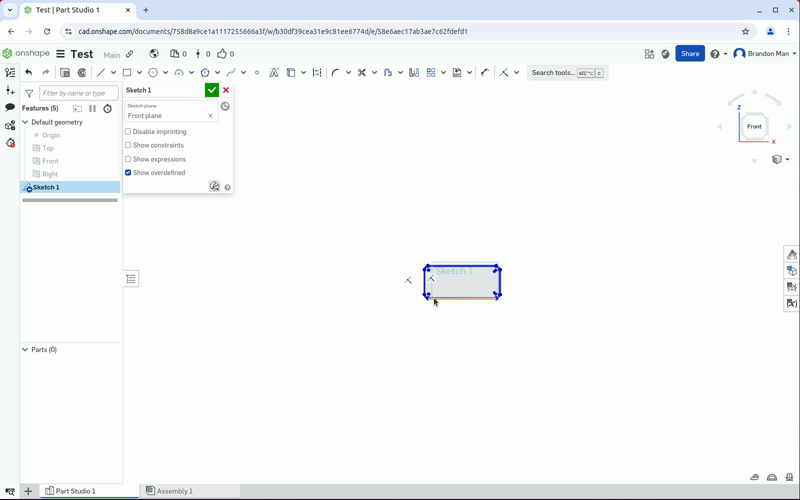
scroll(6)
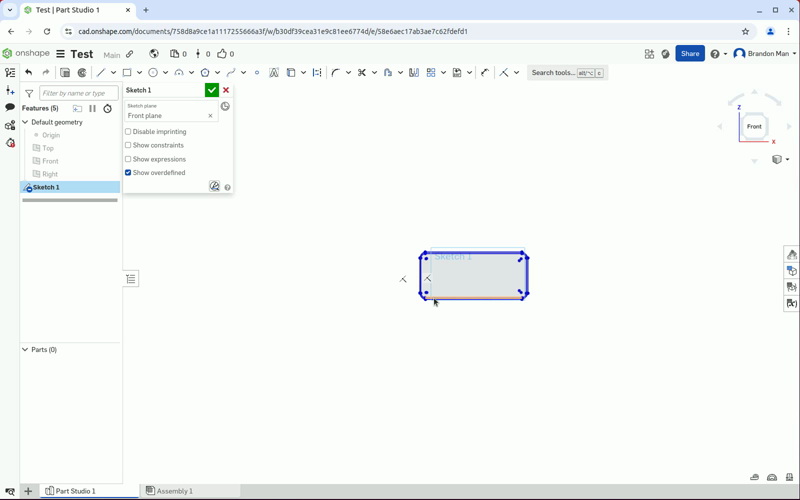
scroll(6)
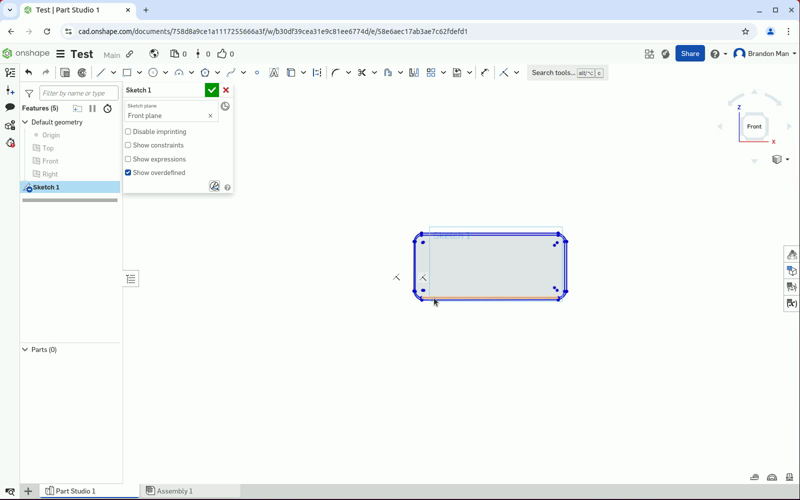
scroll(6)
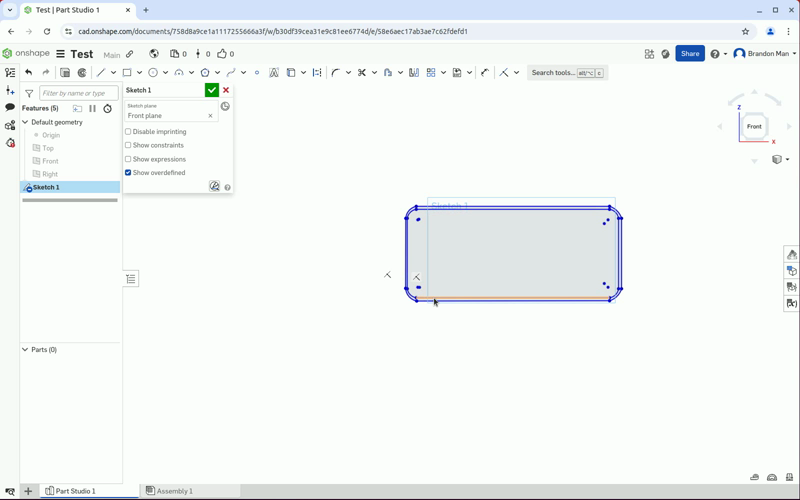
scroll(6)
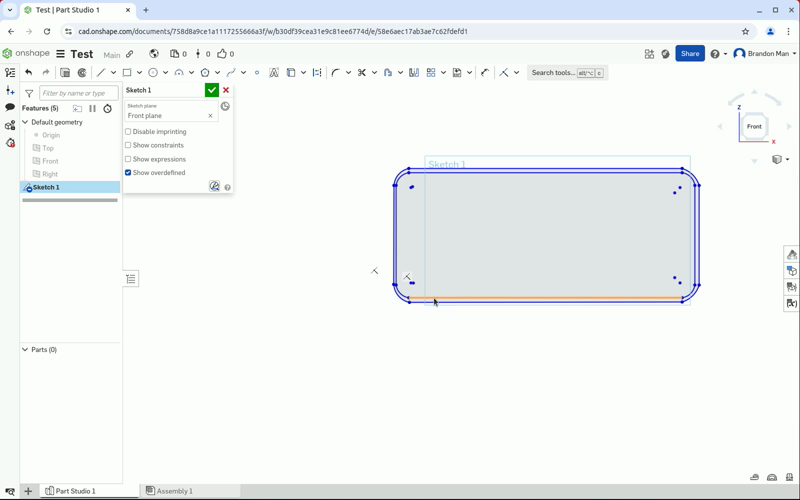
scroll(6)
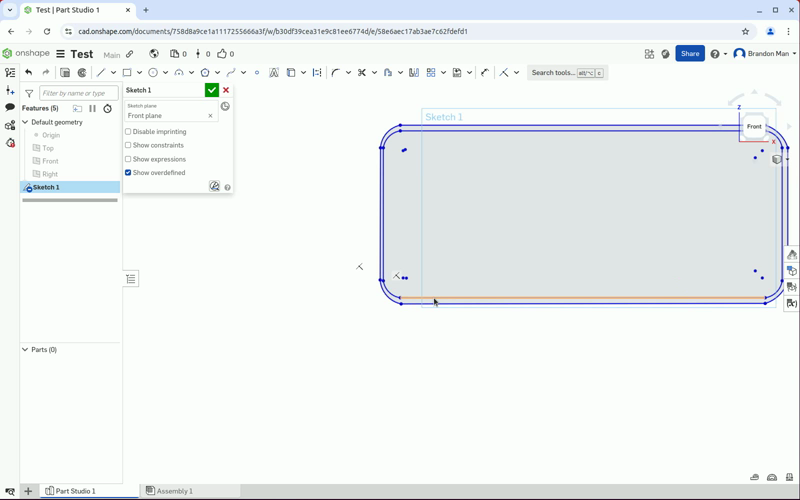
scroll(6)
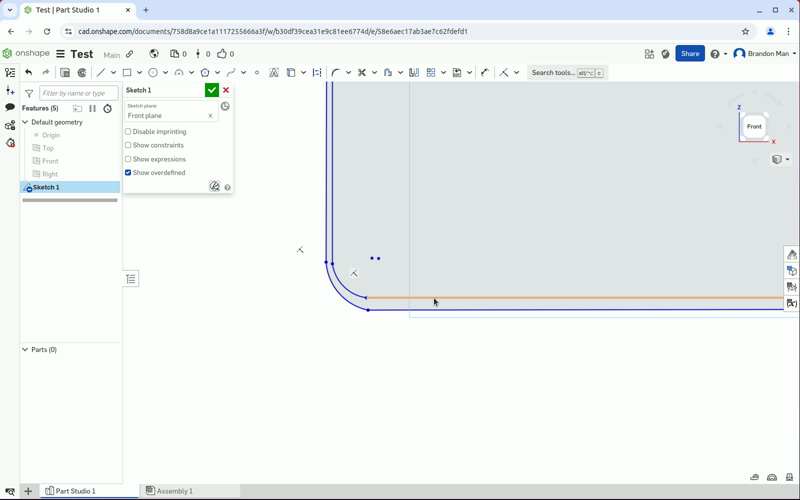
click(434, 297)
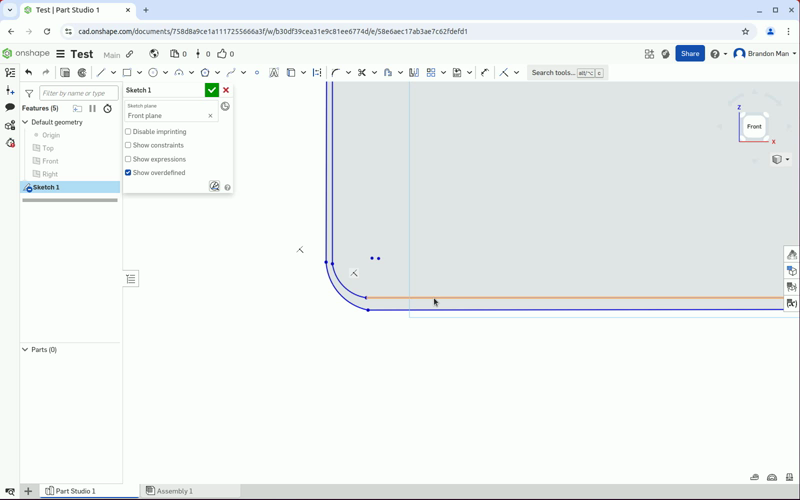
scroll(-6)
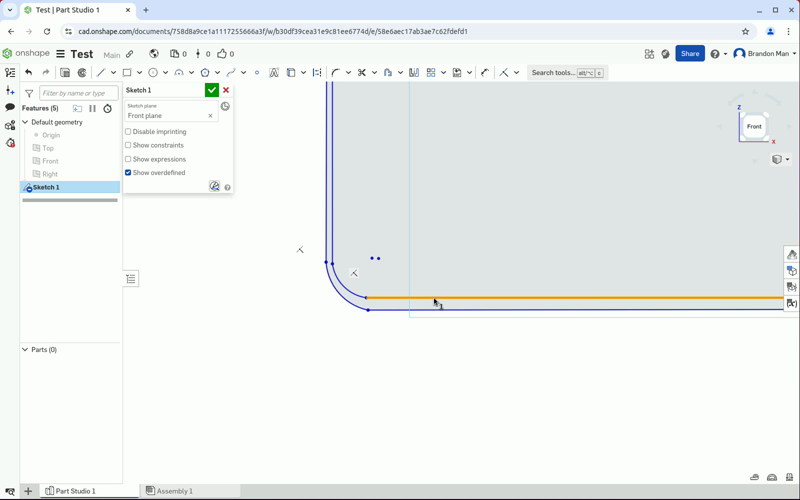
scroll(-6)
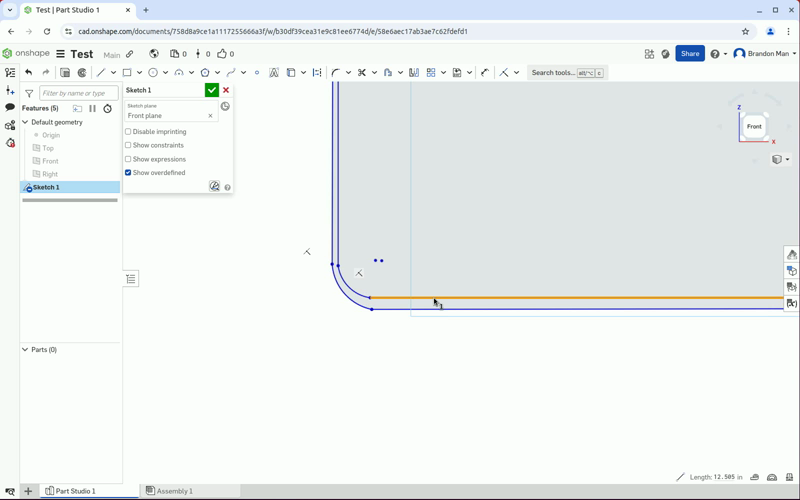
scroll(-6)
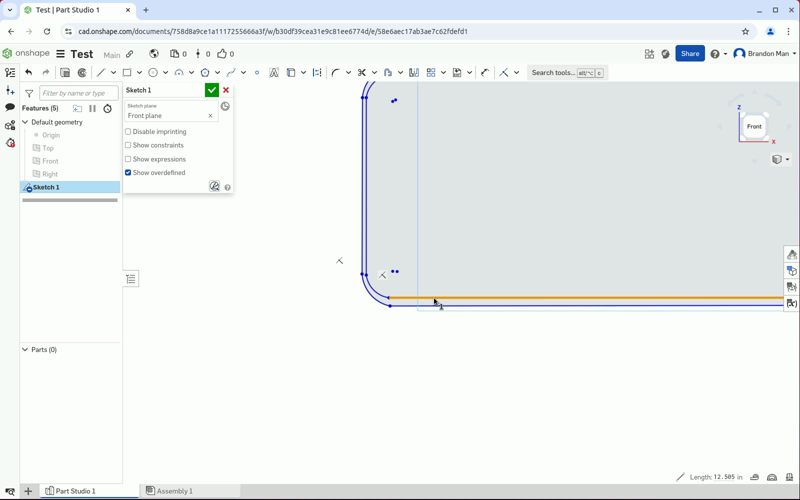
scroll(-6)
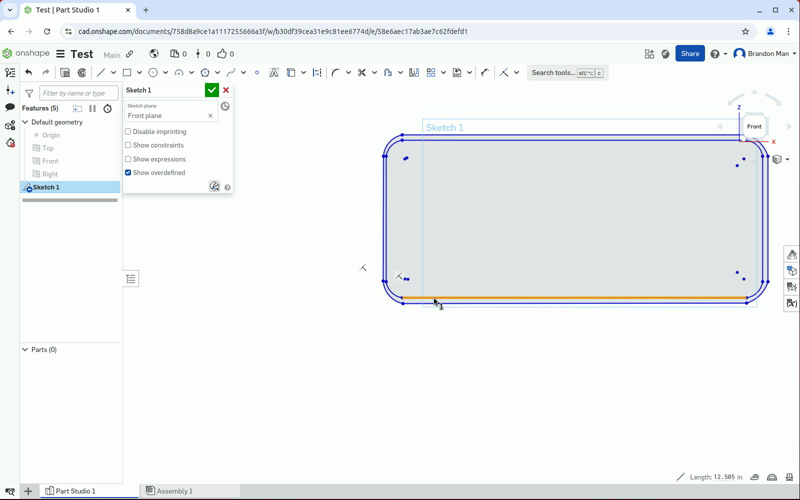
scroll(-6)
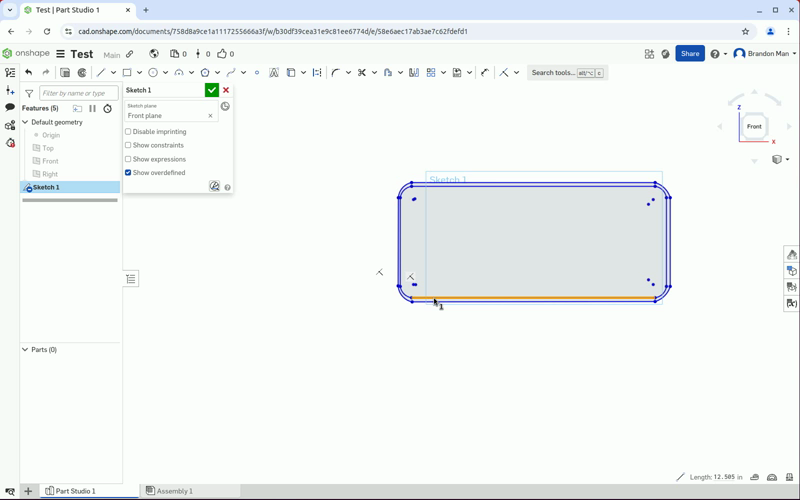
scroll(-6)
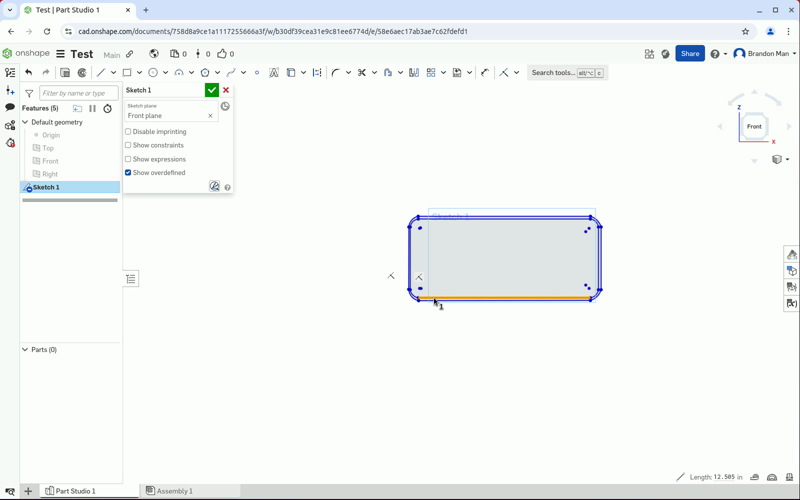
scroll(-6)
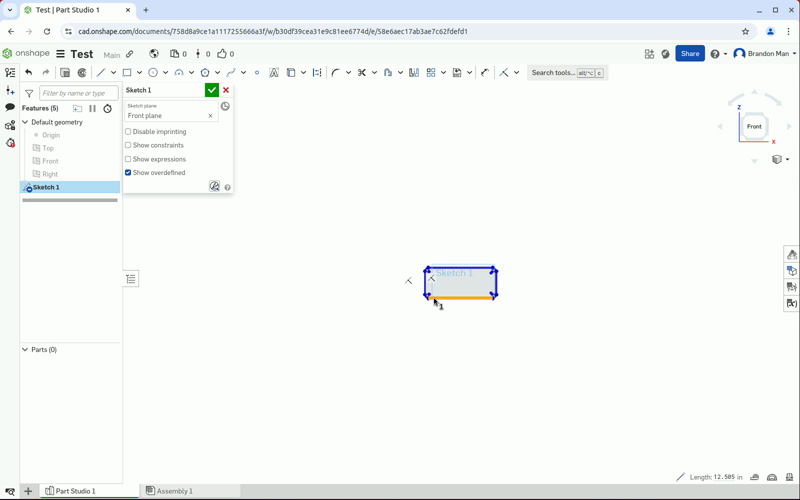
mouse_move(73, 352)
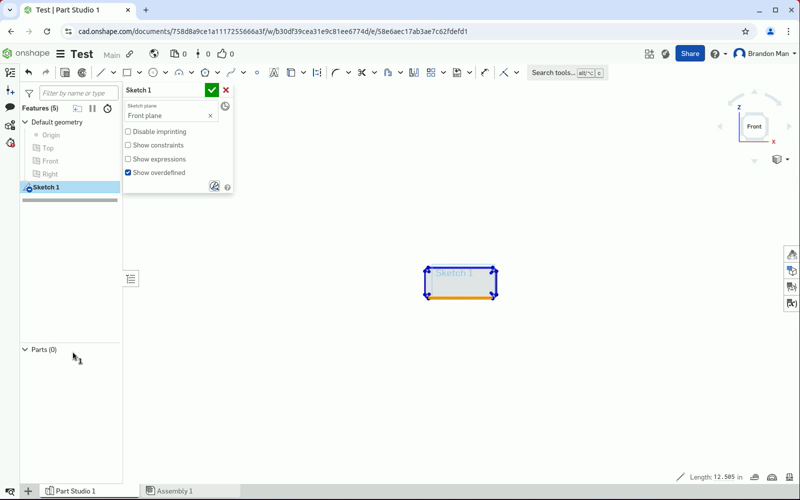
key(shift+y)
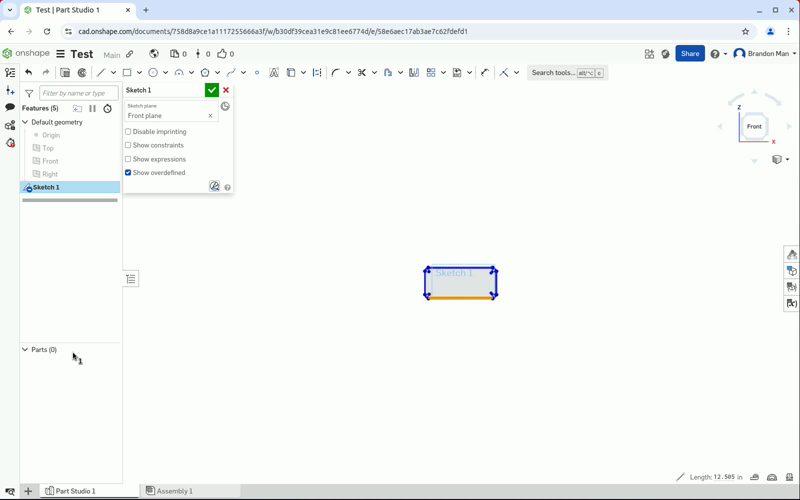
key(shift+e)
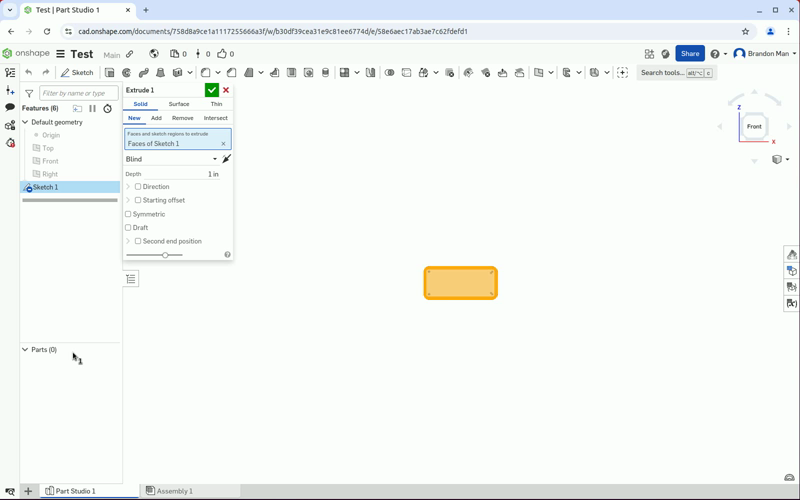
mouse_move(143, 106)
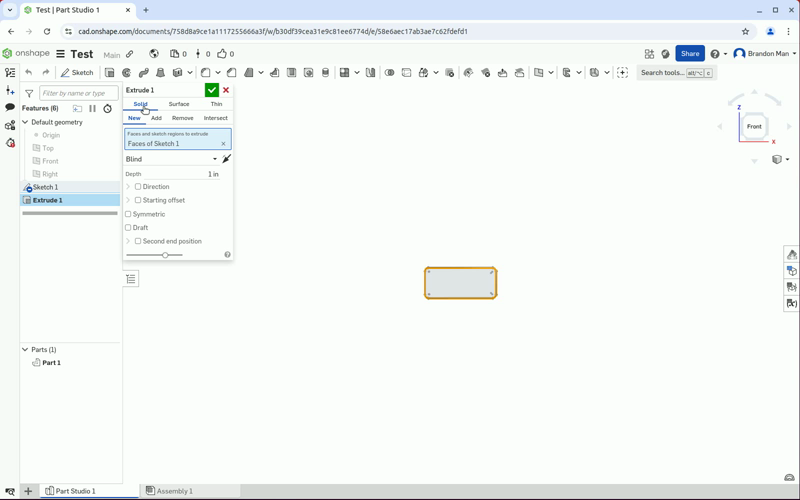
click(143, 106)
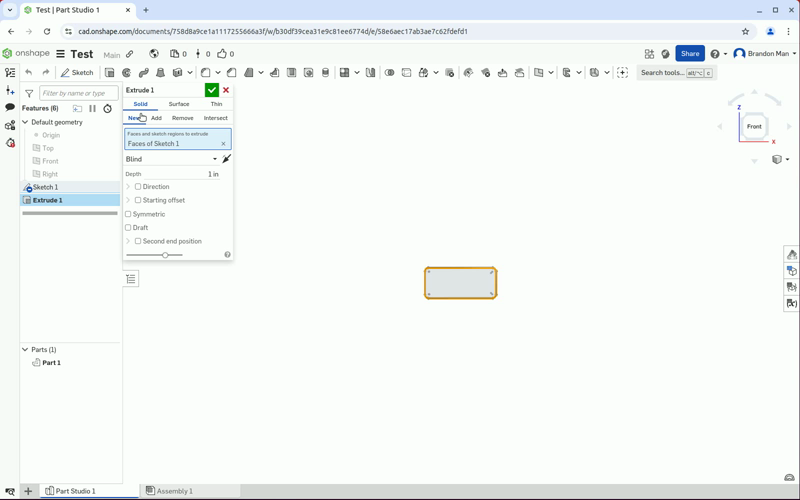
mouse_move(137, 120)
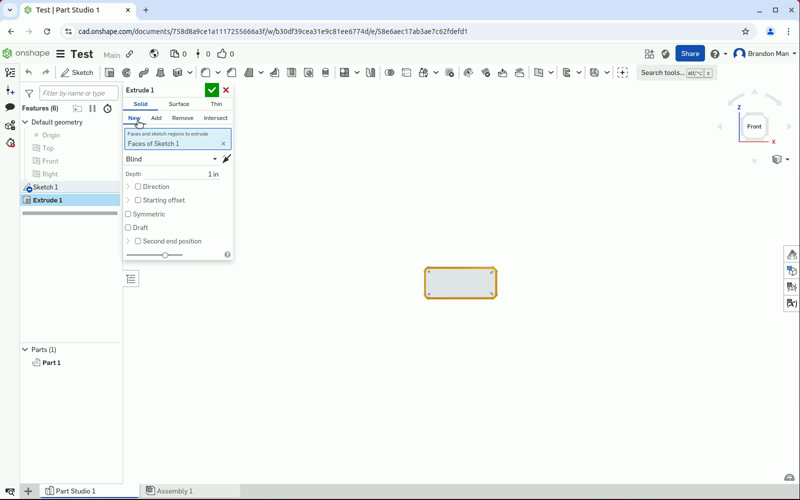
click(137, 120)
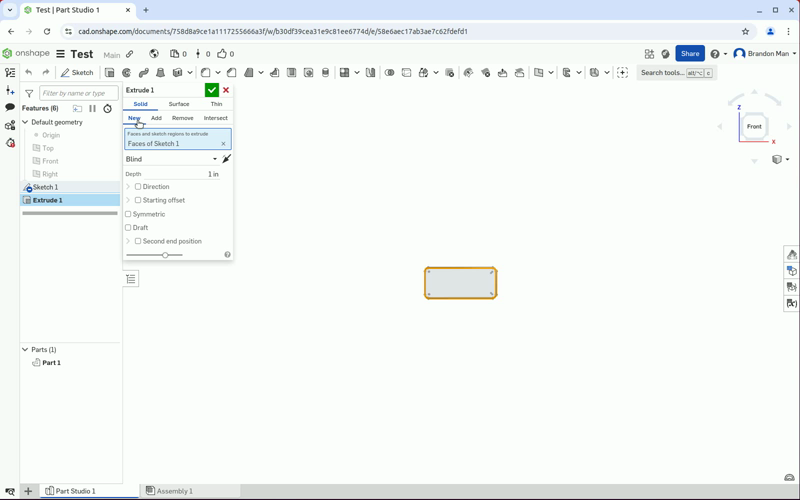
key(tab, 4)
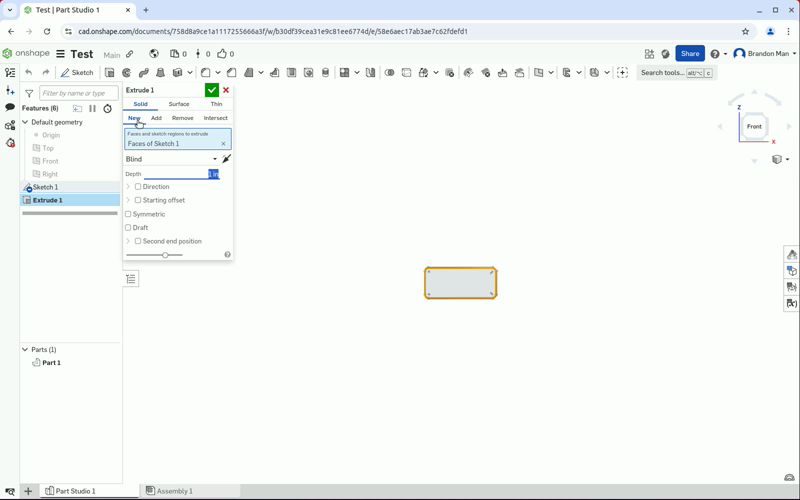
text(20.942)
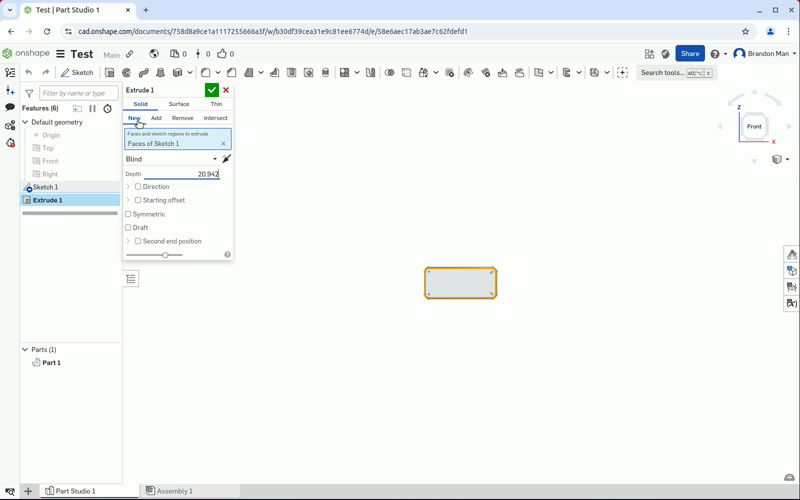
key(enter)
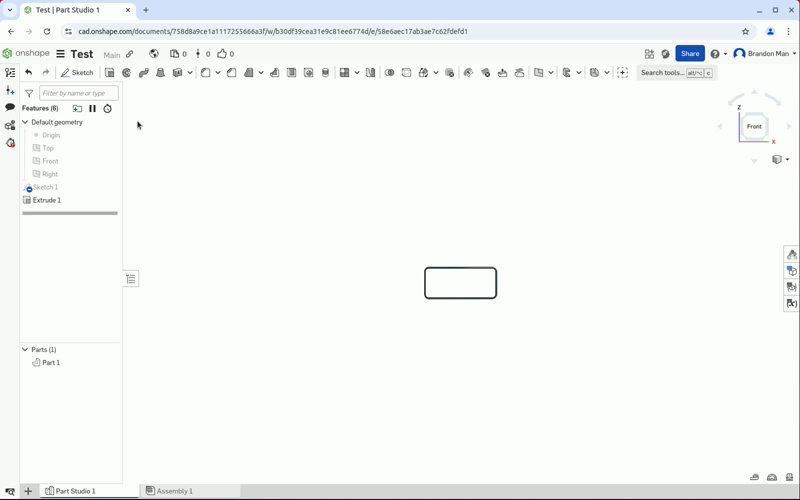
key(shift+h)
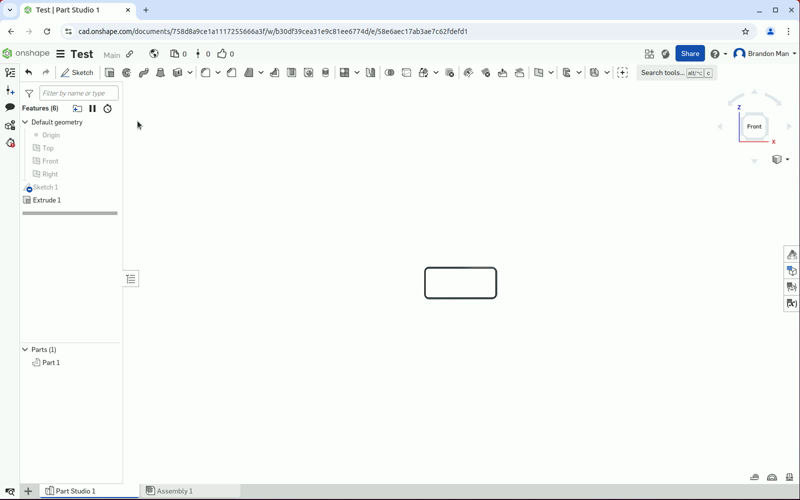
key(shift+h)
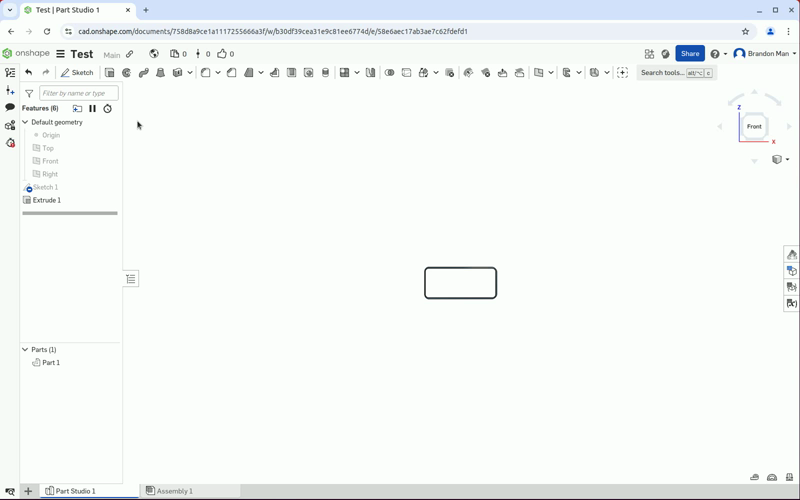
mouse_move(73, 189)
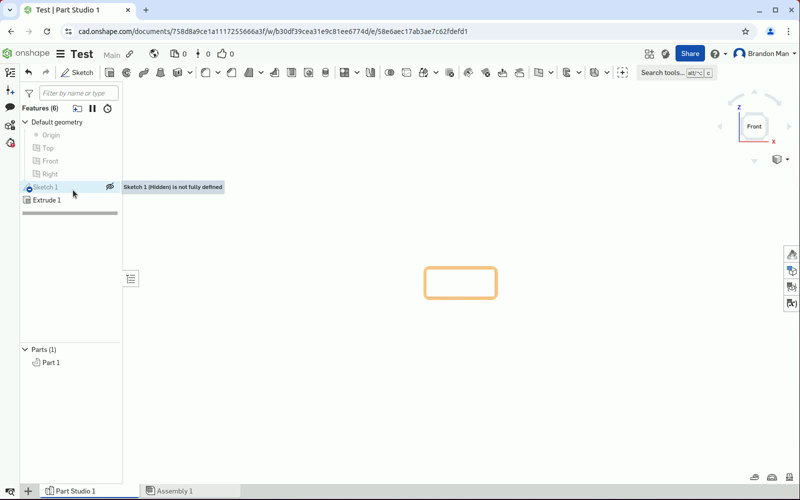
click(73, 189)
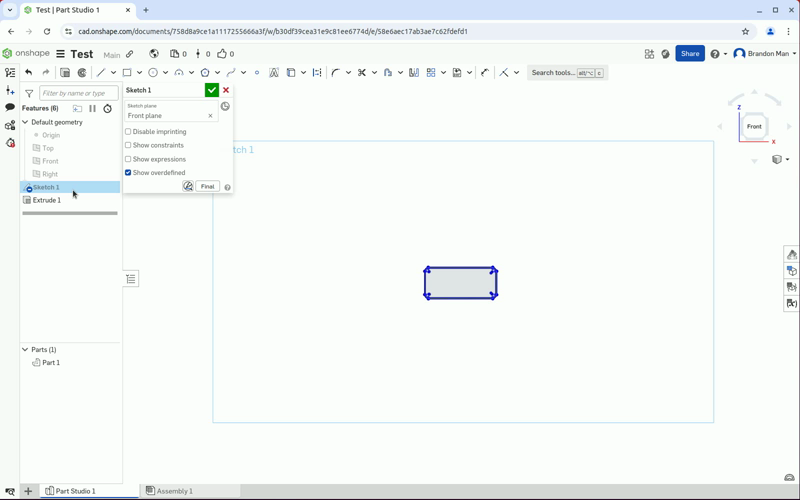
mouse_move(229, 92)
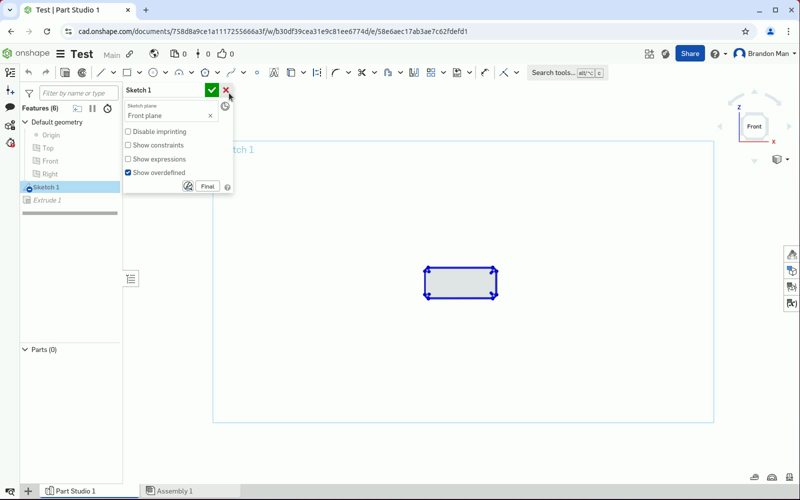
click(229, 92)
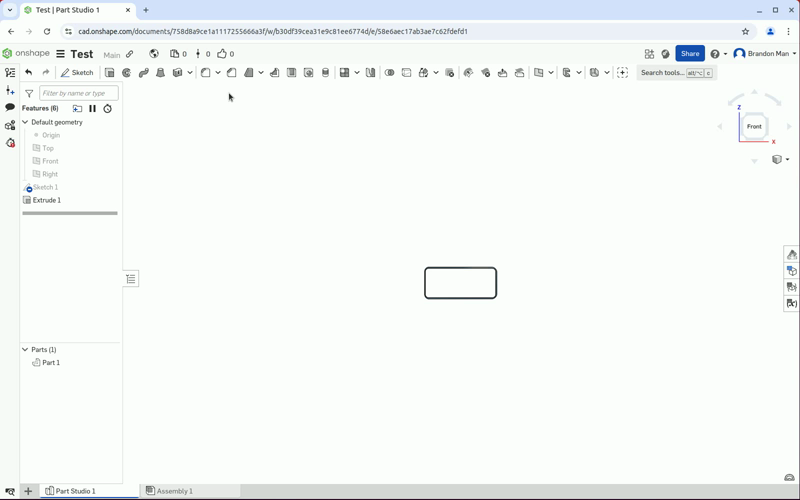
mouse_move(541, 75)
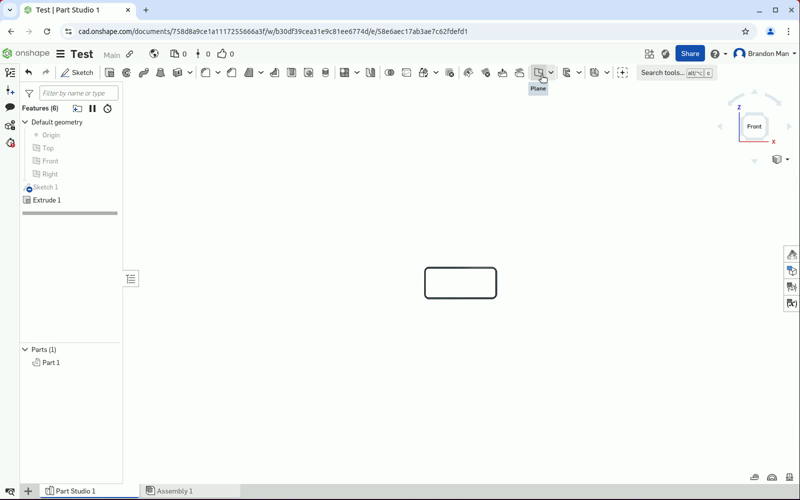
click(541, 75)
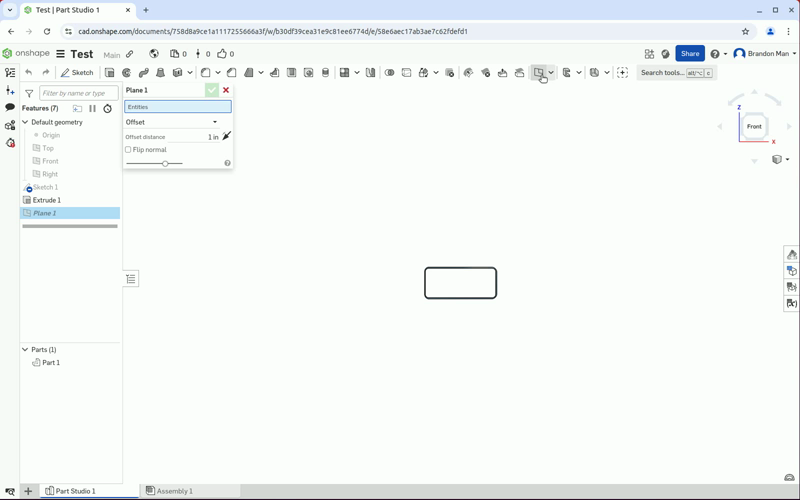
mouse_move(73, 163)
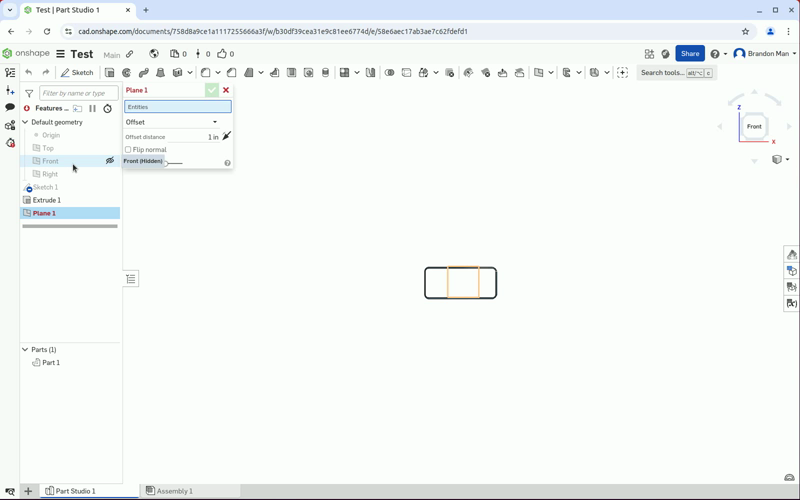
click(73, 163)
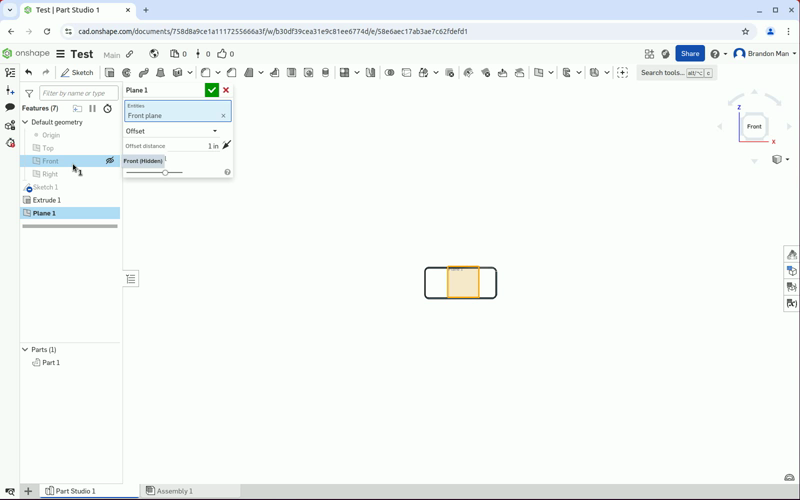
key(tab, 2)
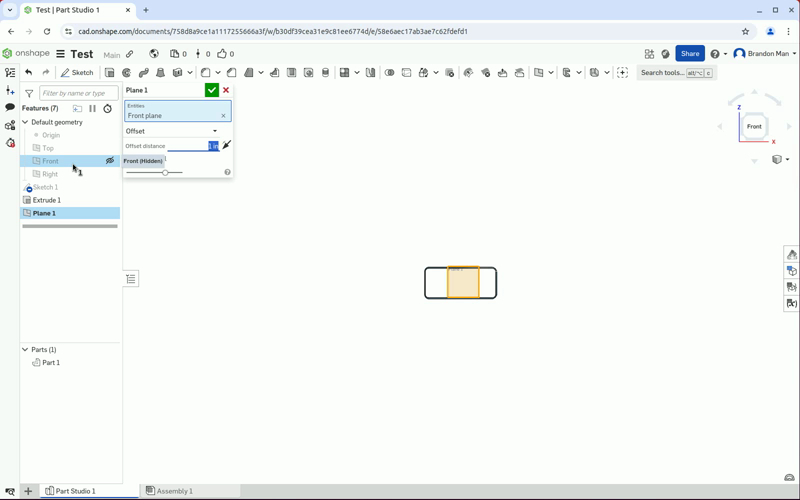
text(20.951)
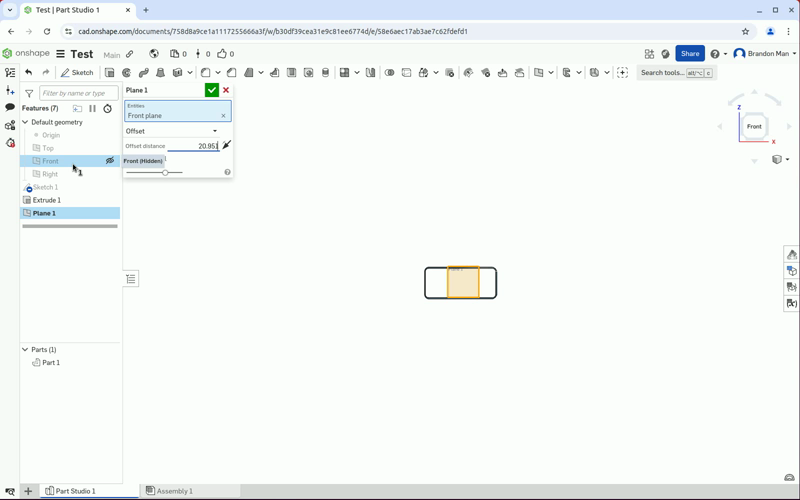
key(enter, 2)
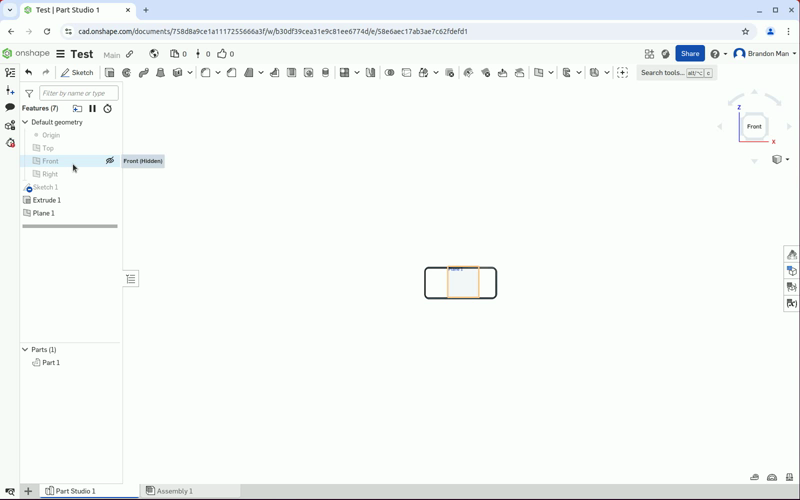
key(shift+s)
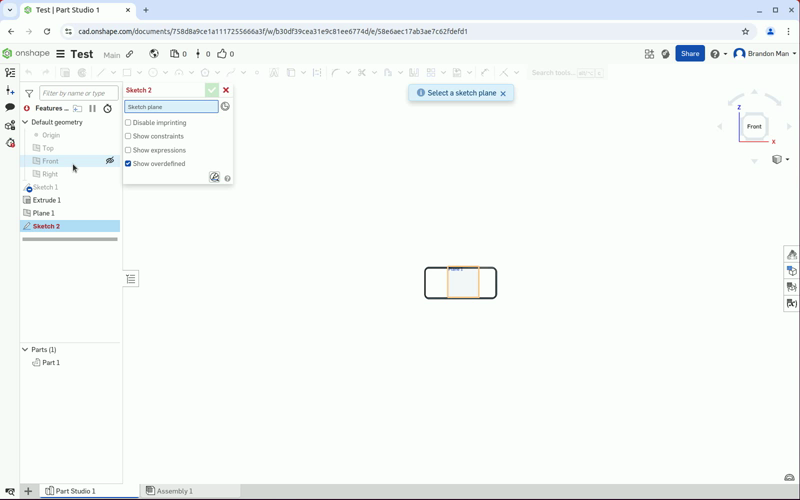
mouse_move(73, 215)
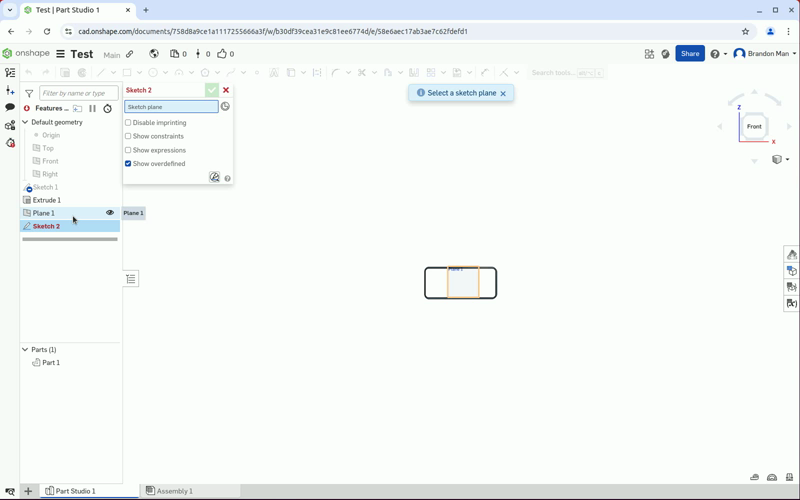
click(73, 215)
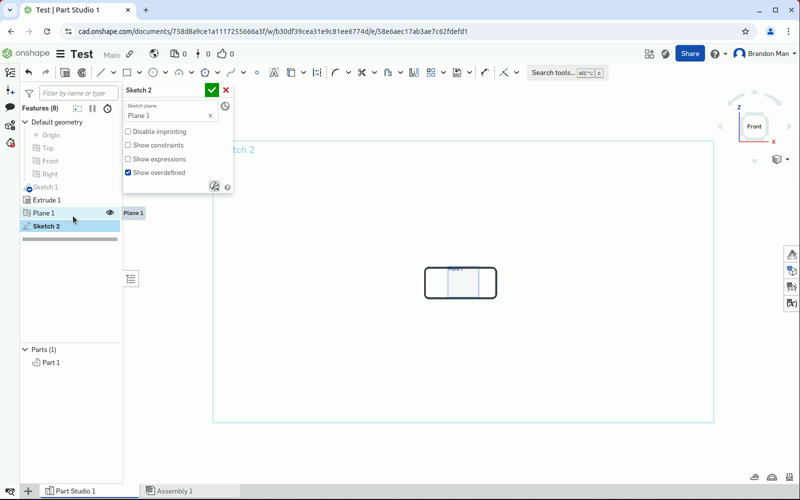
mouse_move(73, 352)
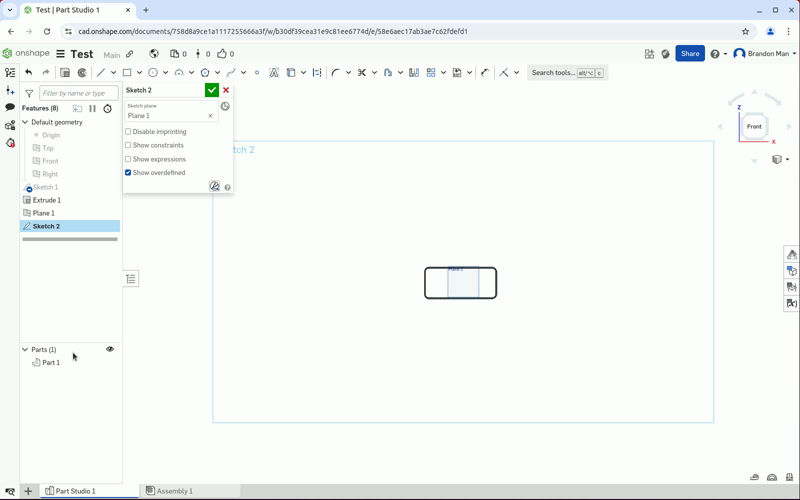
key(y)
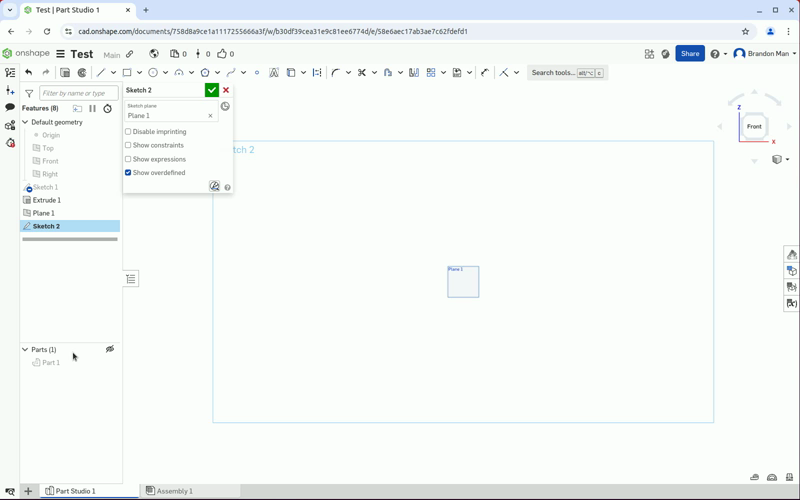
key(l)
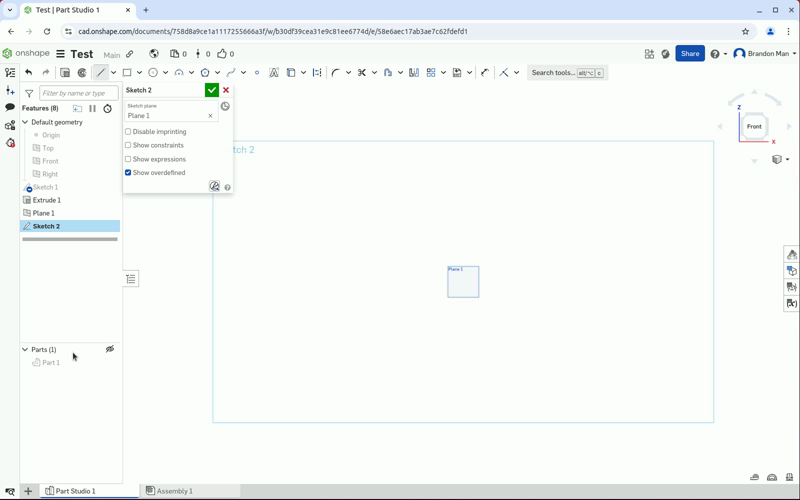
key_down(shift)
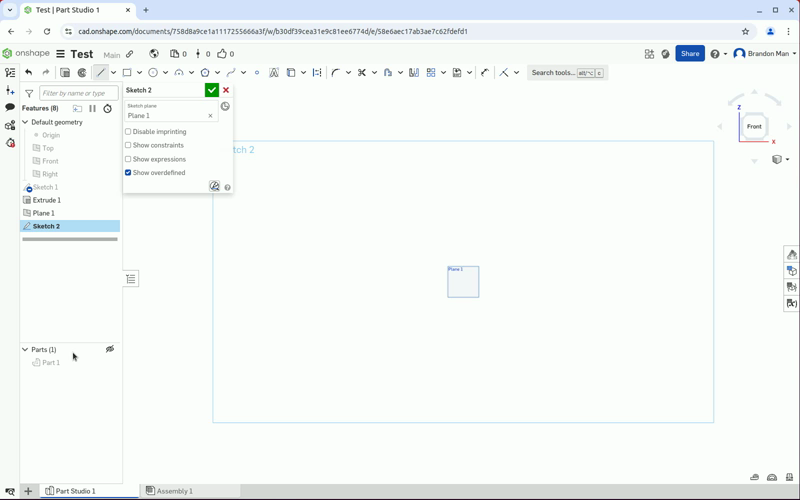
mouse_move(419, 301)
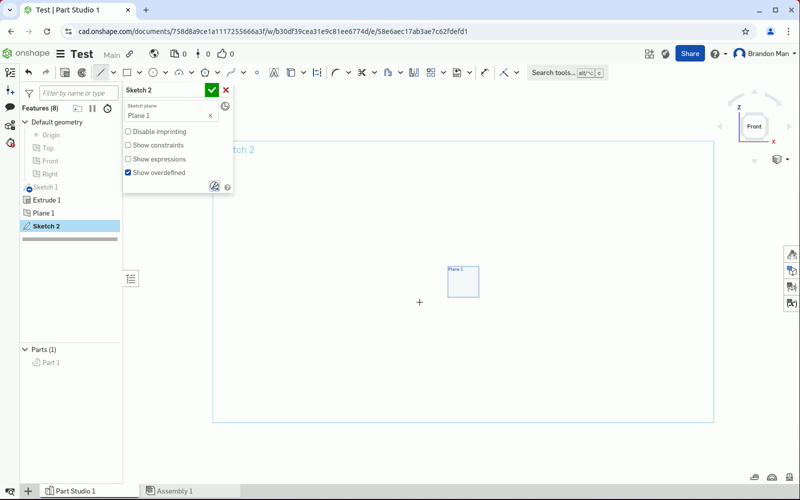
click(419, 301)
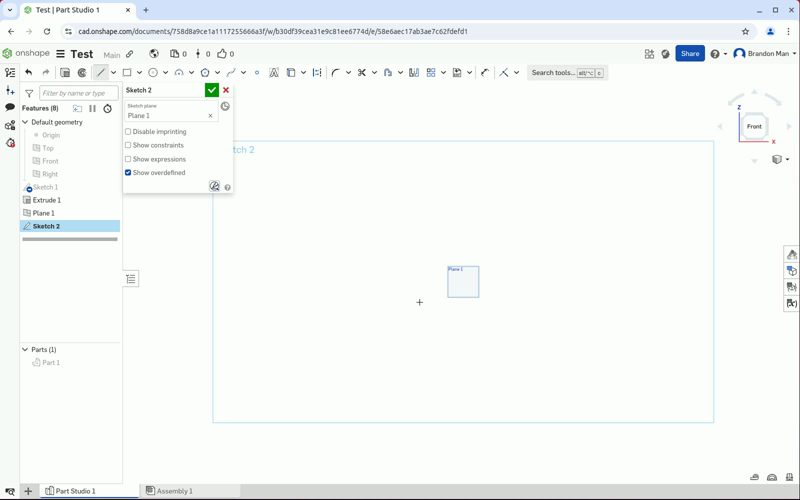
key_up(shift)
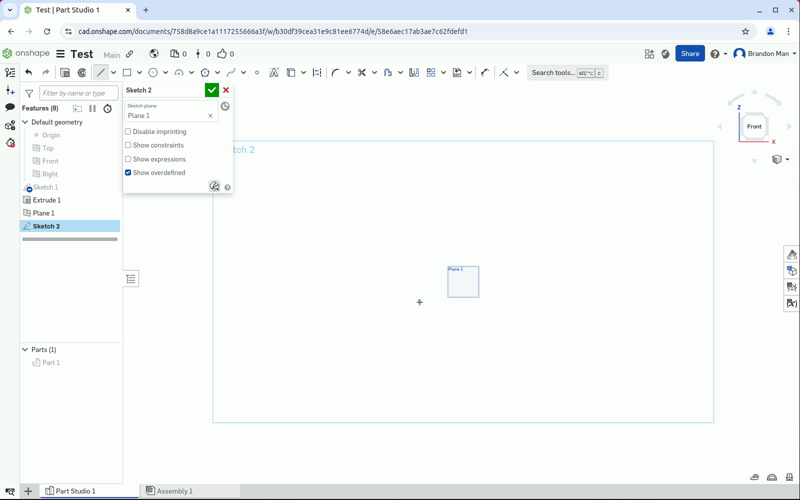
key_down(shift)
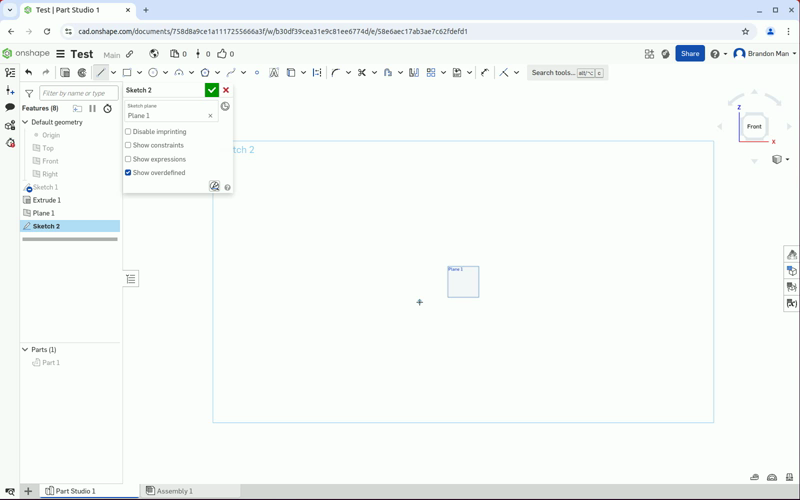
mouse_move(503, 301)
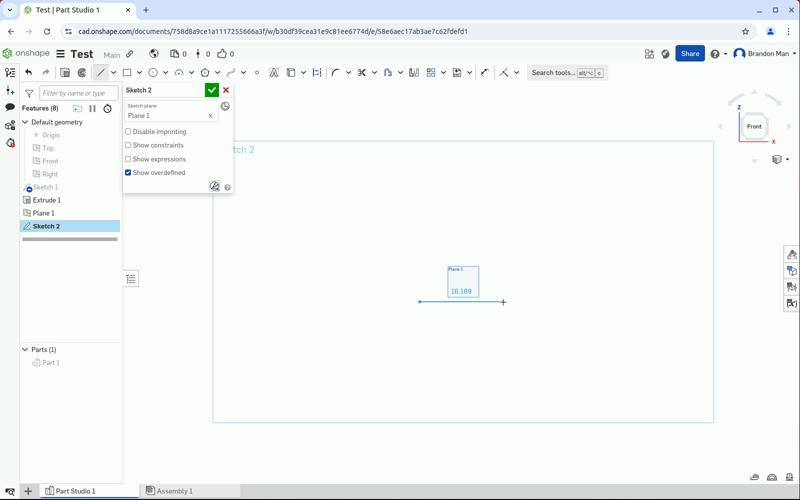
click(503, 301)
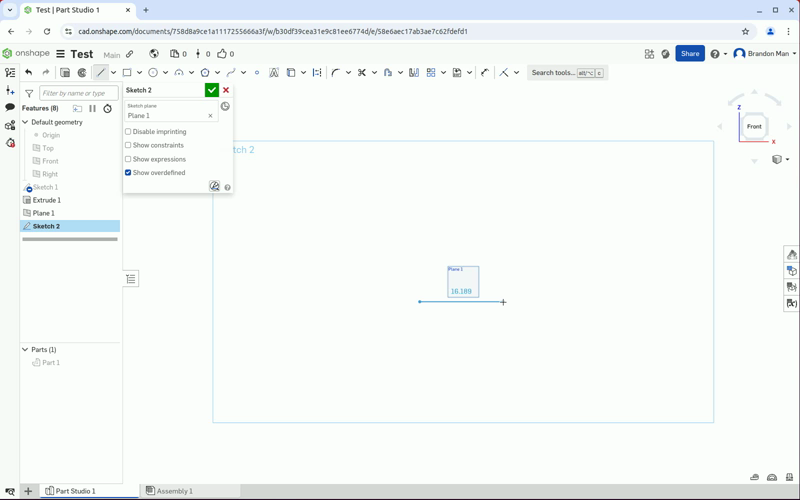
key_up(shift)
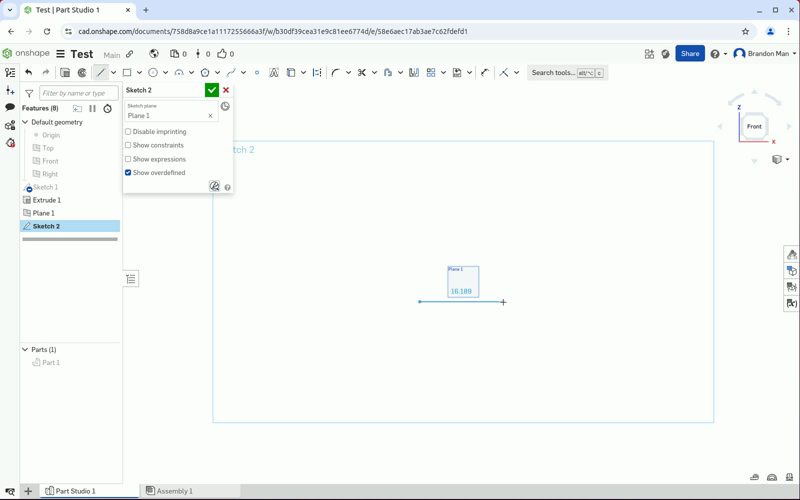
key_down(shift)
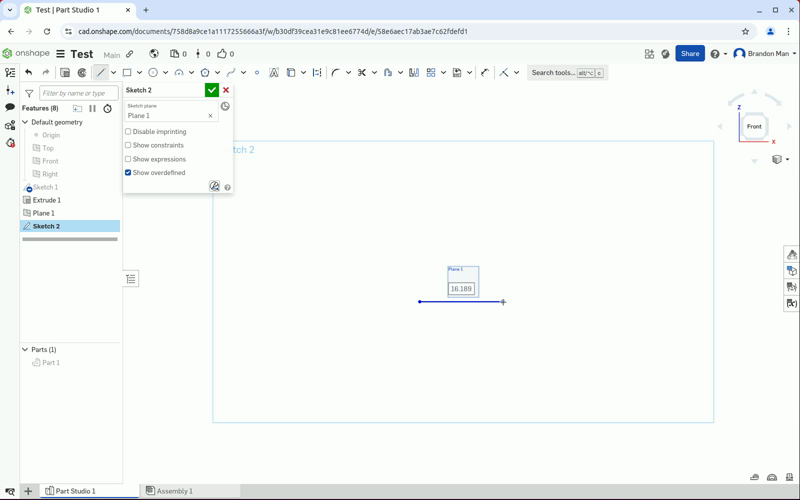
mouse_move(533, 301)
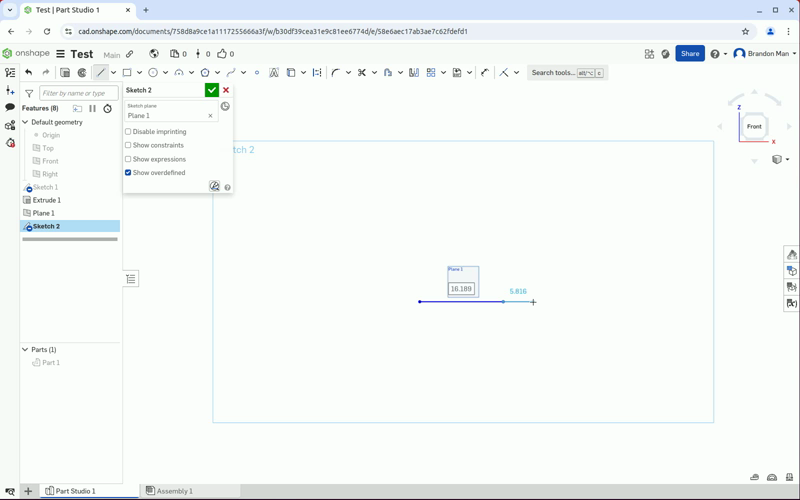
mouse_move(503, 264)
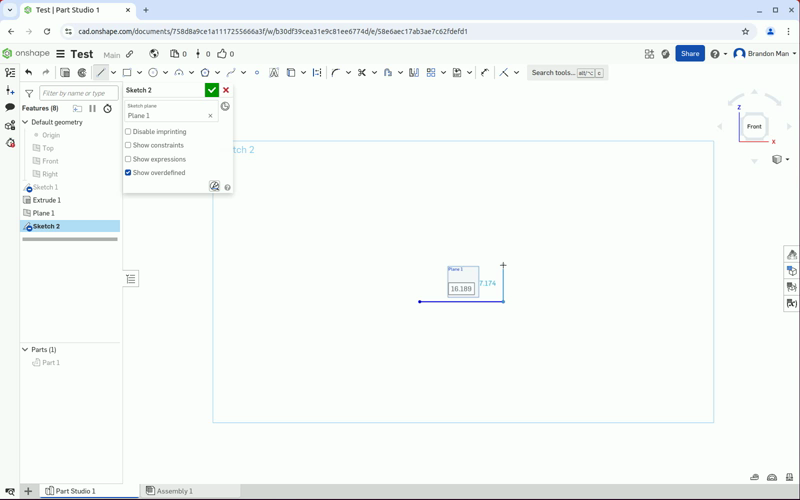
click(503, 264)
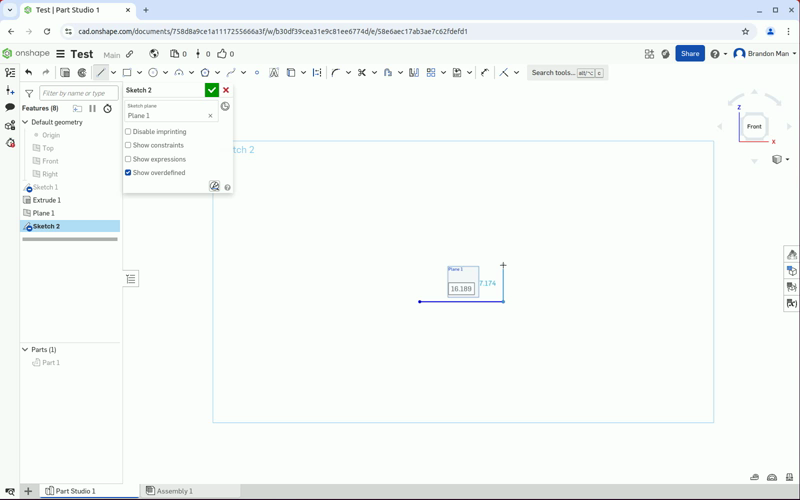
key_up(shift)
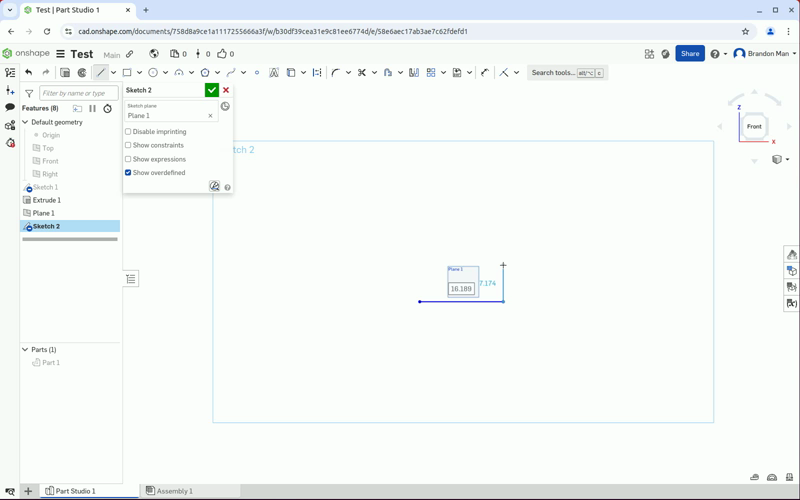
key_down(shift)
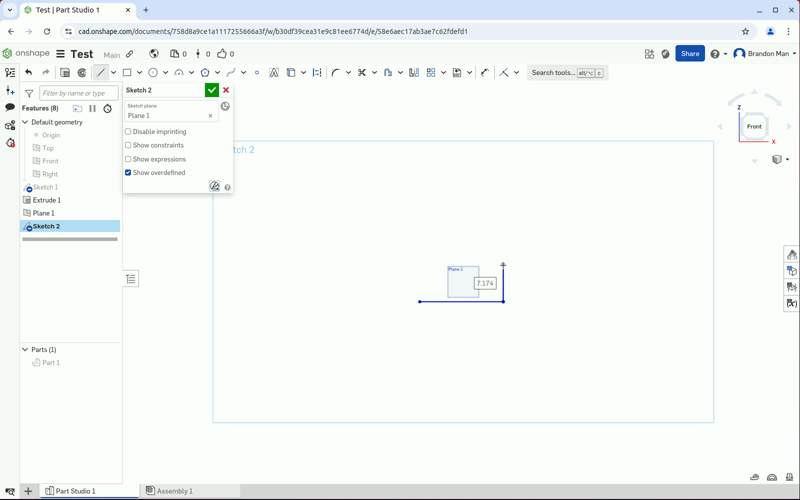
mouse_move(419, 264)
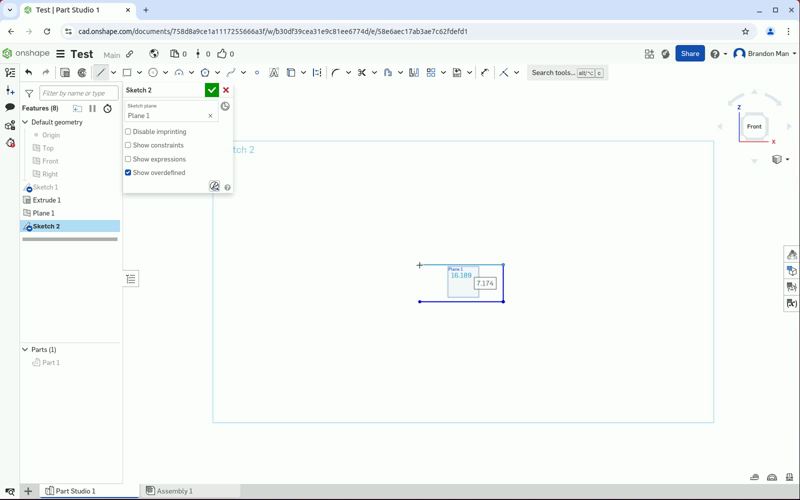
click(419, 264)
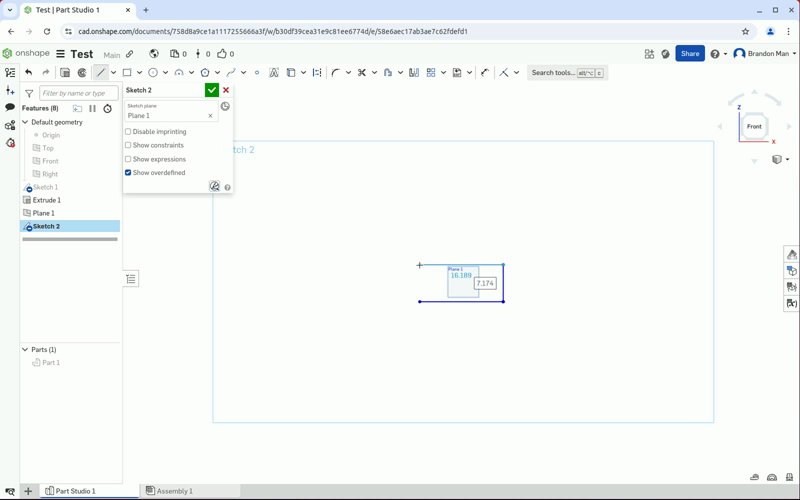
key_up(shift)
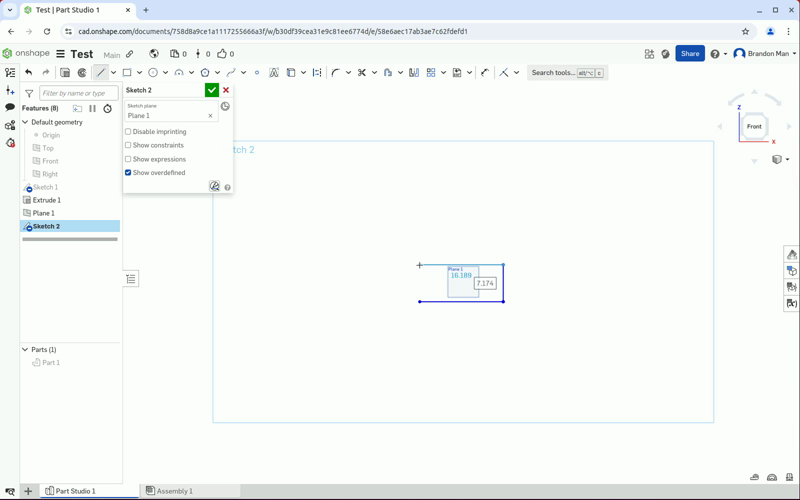
mouse_move(449, 264)
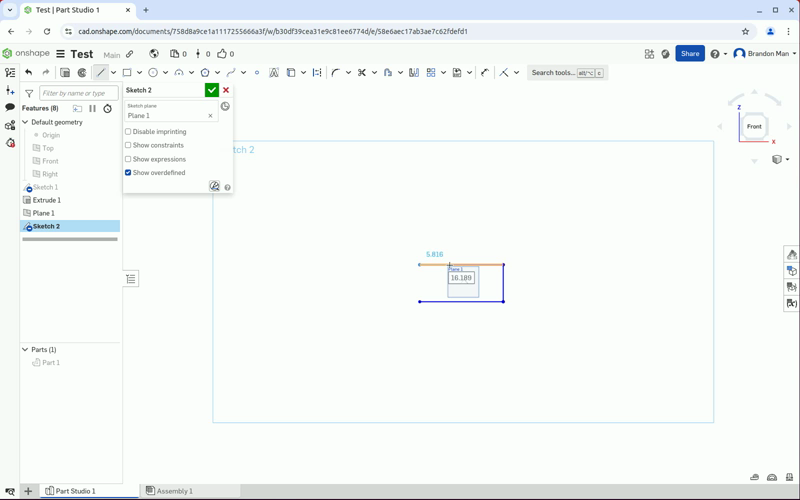
key_down(shift)
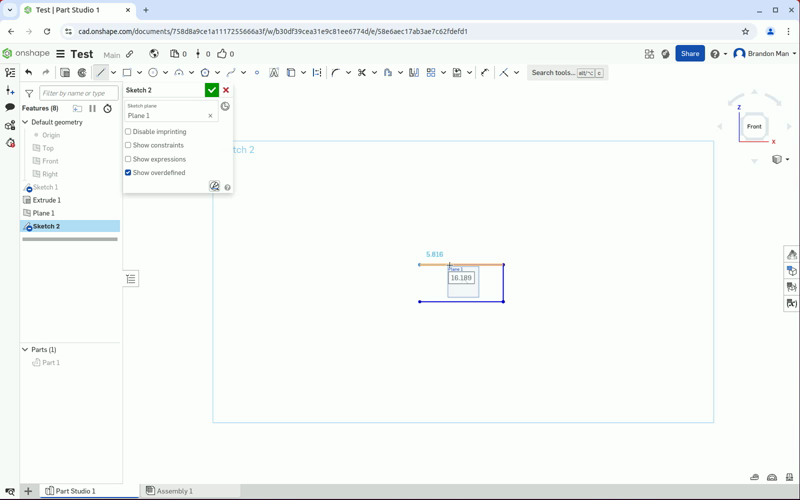
mouse_move(419, 301)
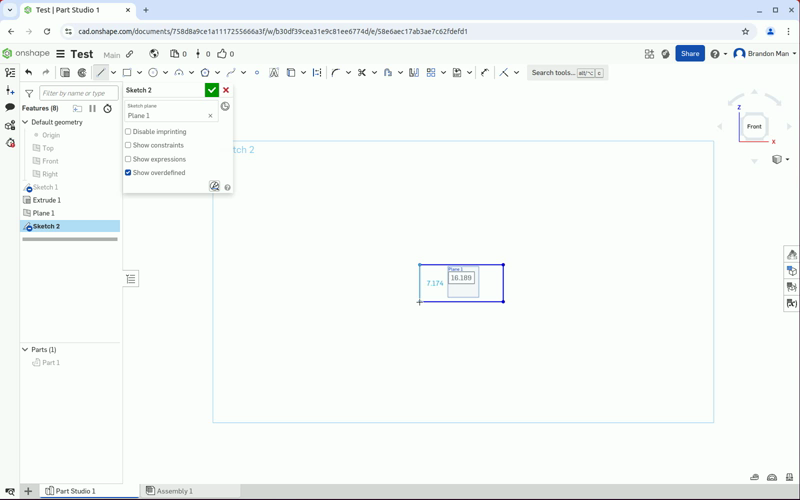
key_up(shift)
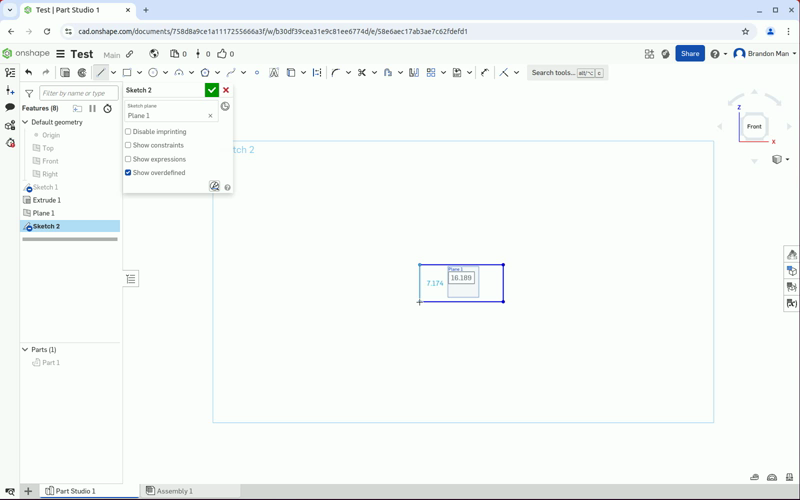
click(419, 301)
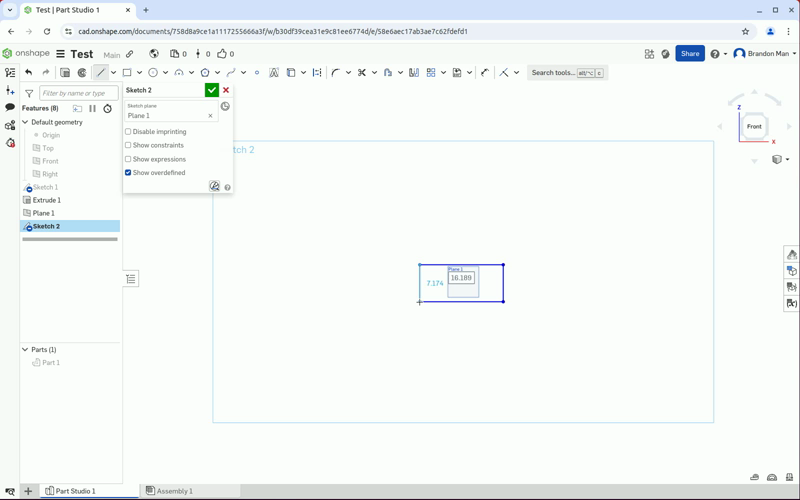
key(esc)
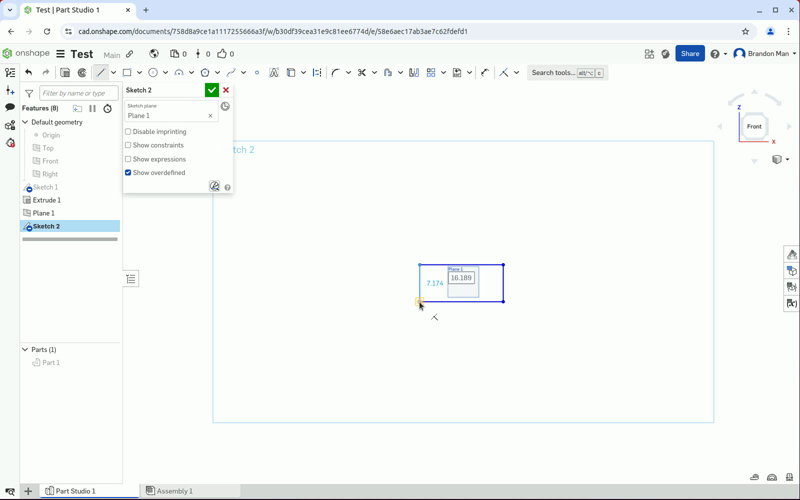
key(a)
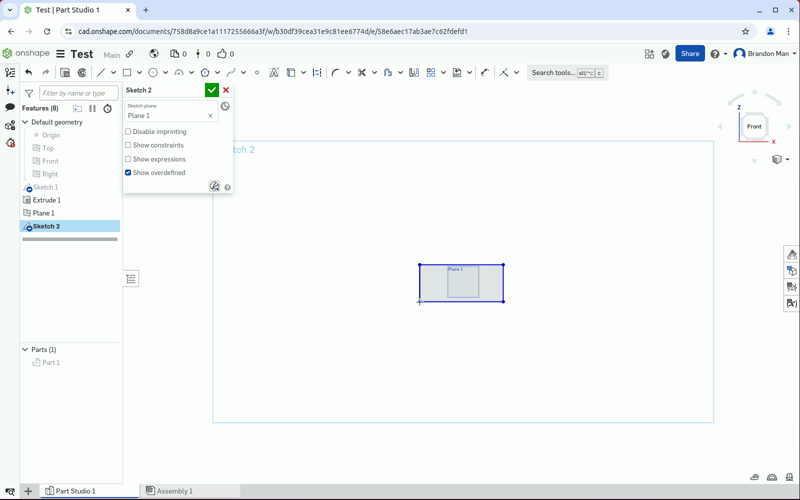
key_down(shift)
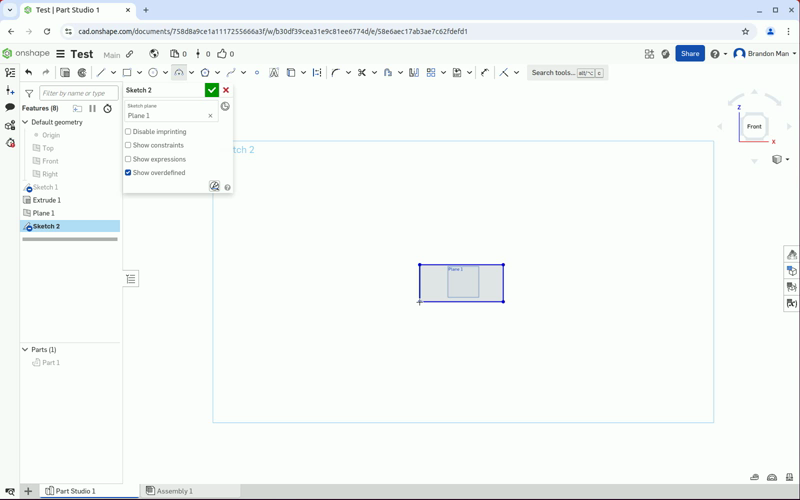
mouse_move(426, 294)
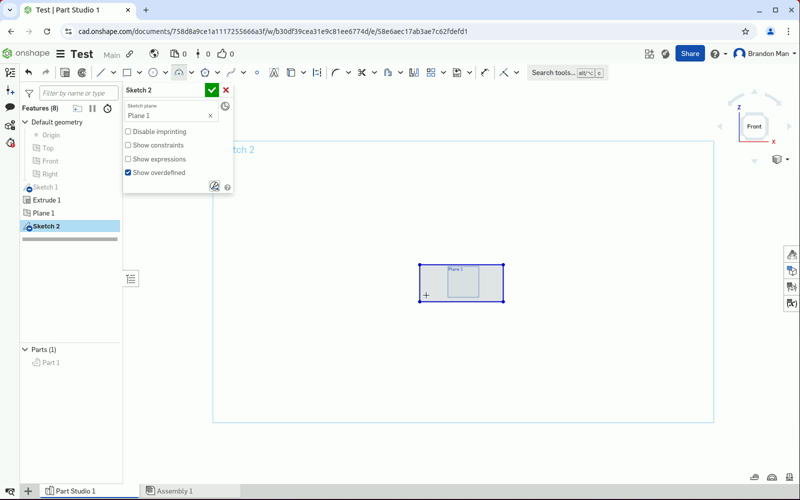
click(426, 294)
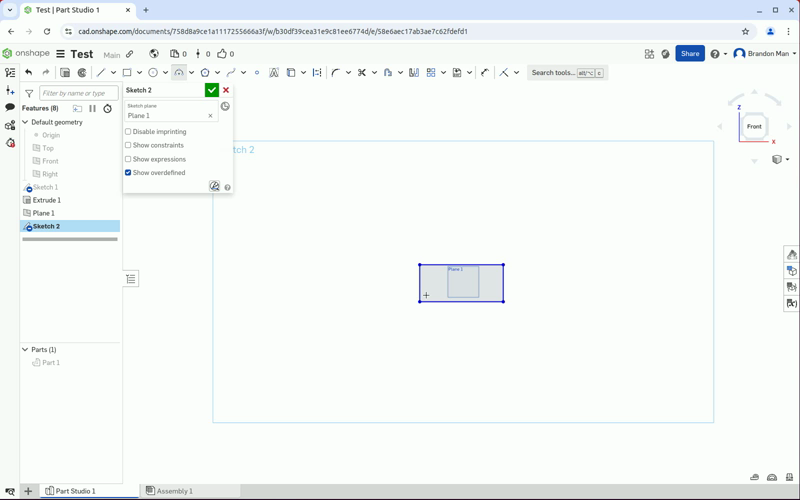
key_up(shift)
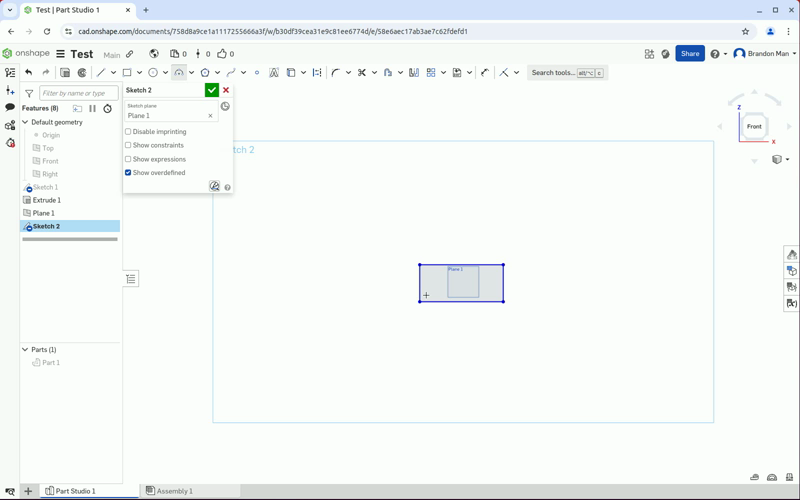
key_down(shift)
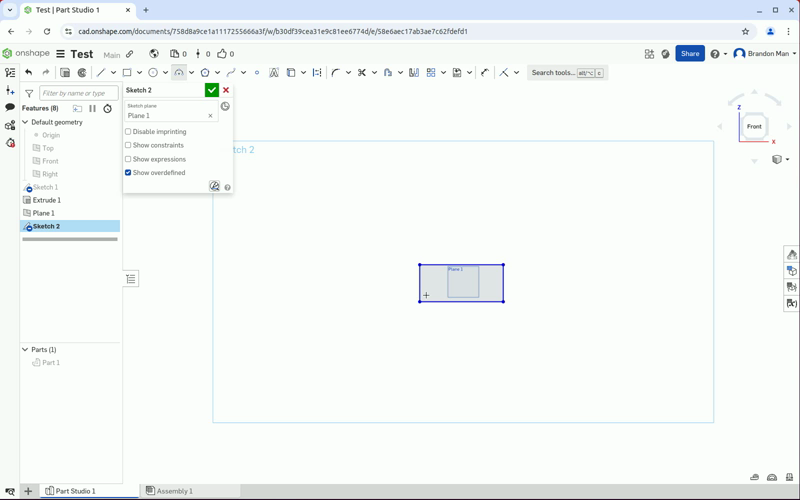
mouse_move(429, 298)
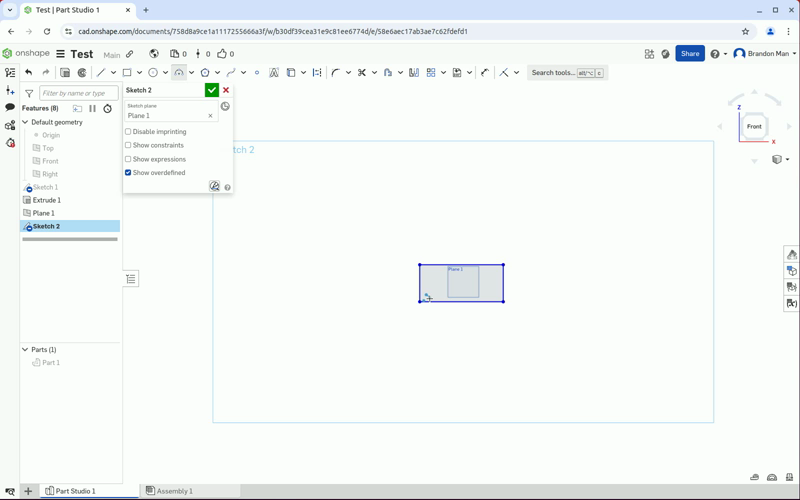
scroll(6)
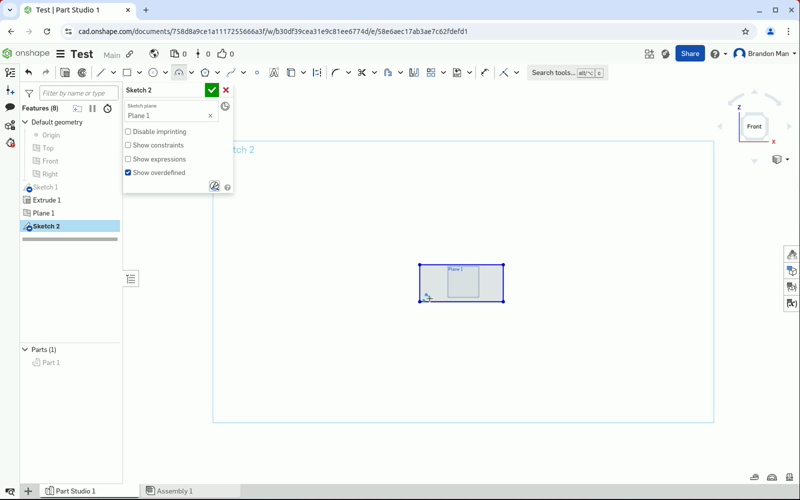
scroll(6)
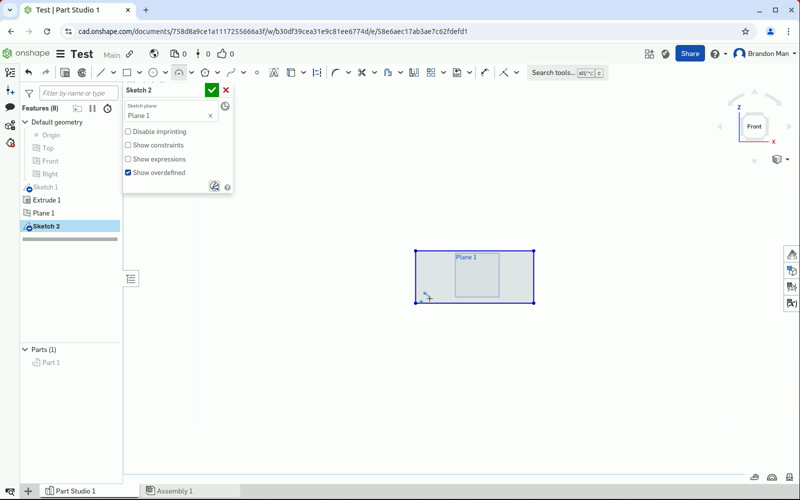
scroll(6)
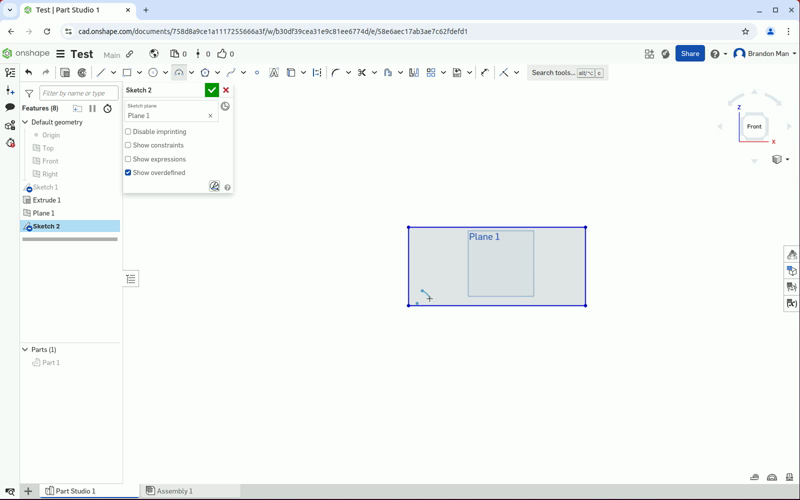
scroll(6)
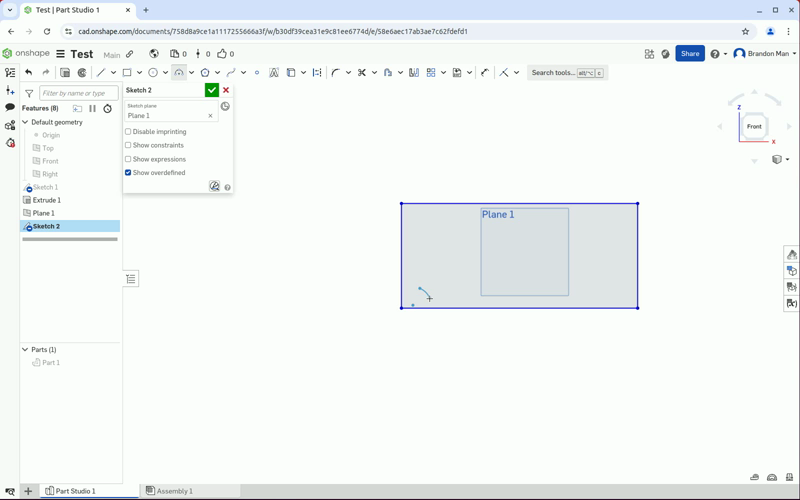
scroll(6)
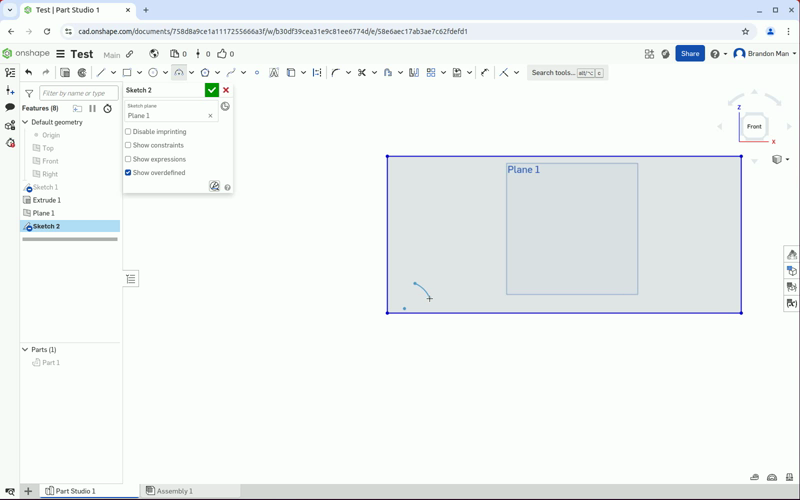
scroll(6)
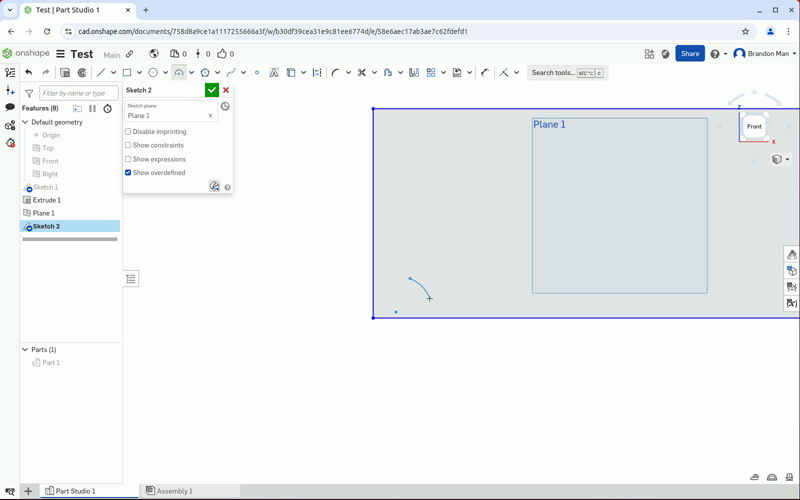
scroll(6)
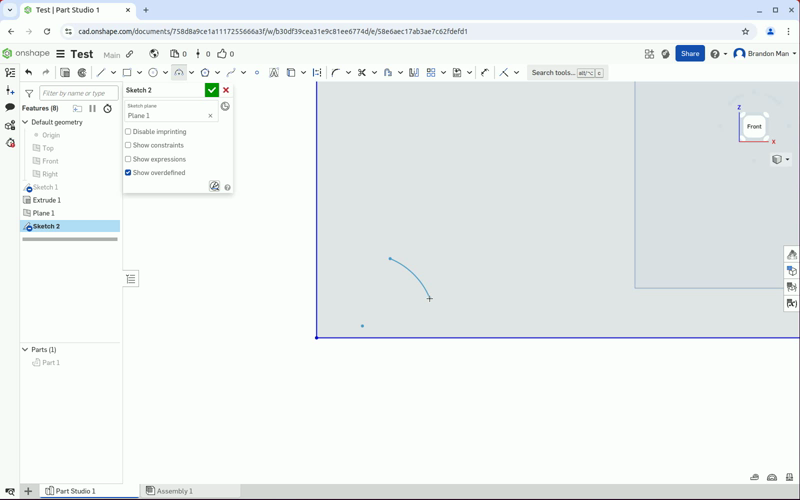
click(429, 298)
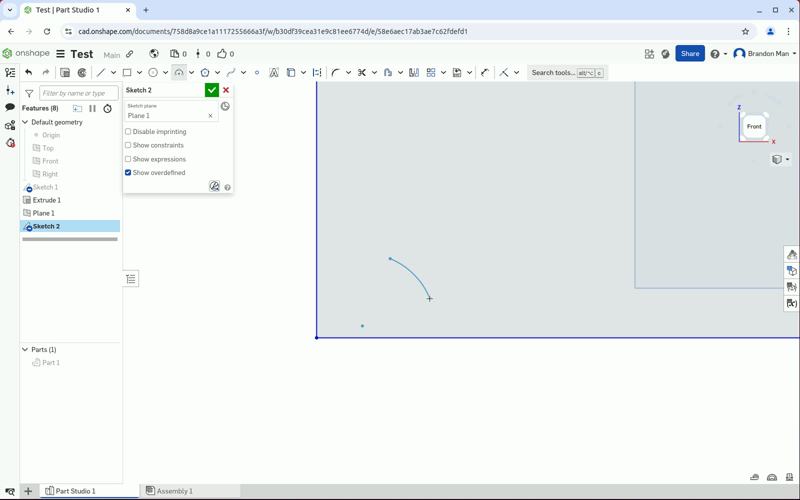
scroll(-6)
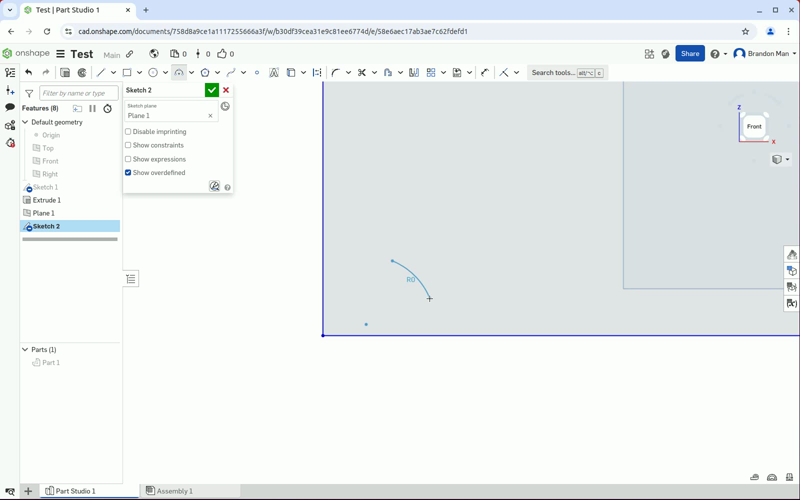
scroll(-6)
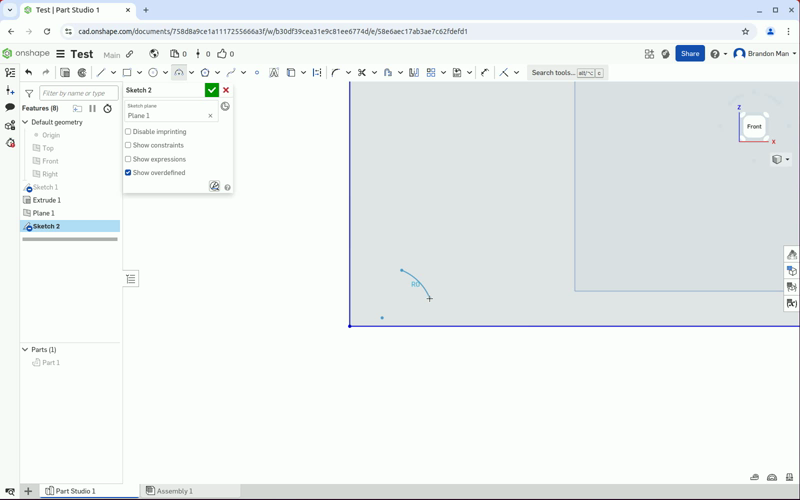
scroll(-6)
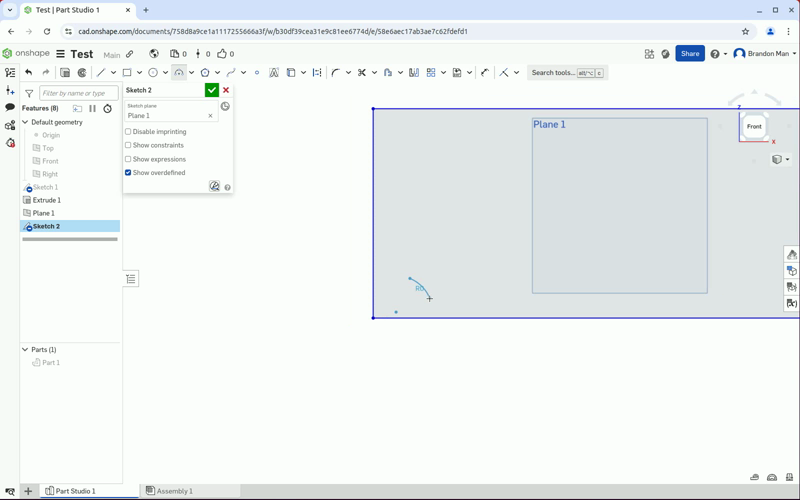
scroll(-6)
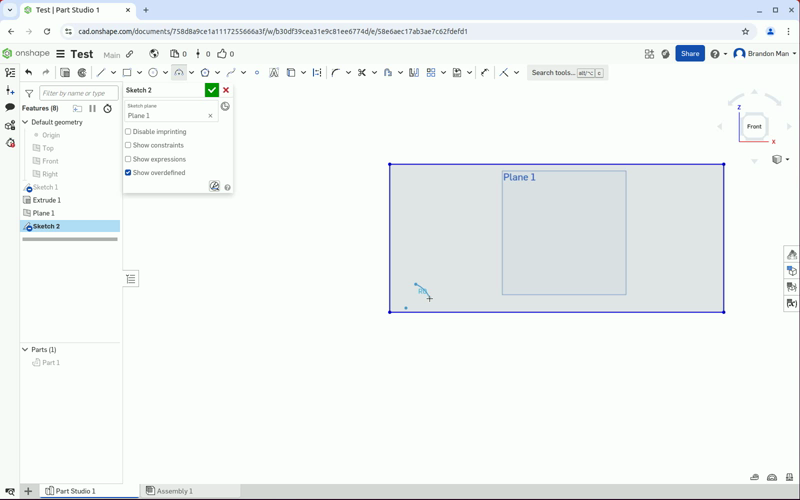
scroll(-6)
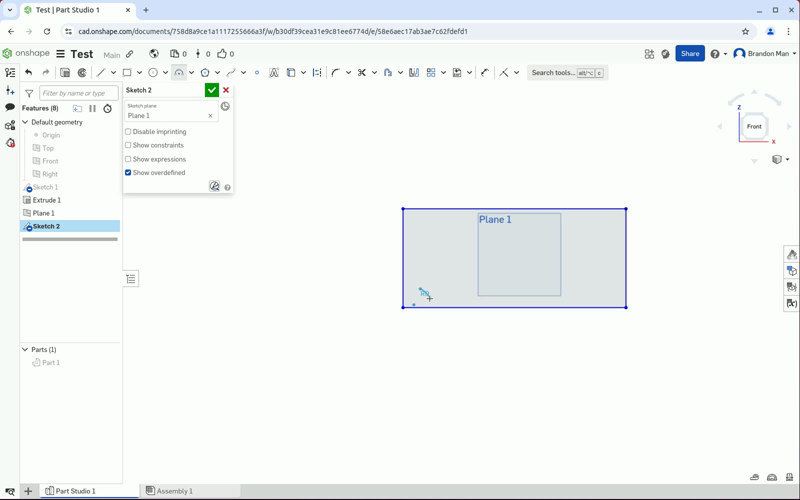
scroll(-6)
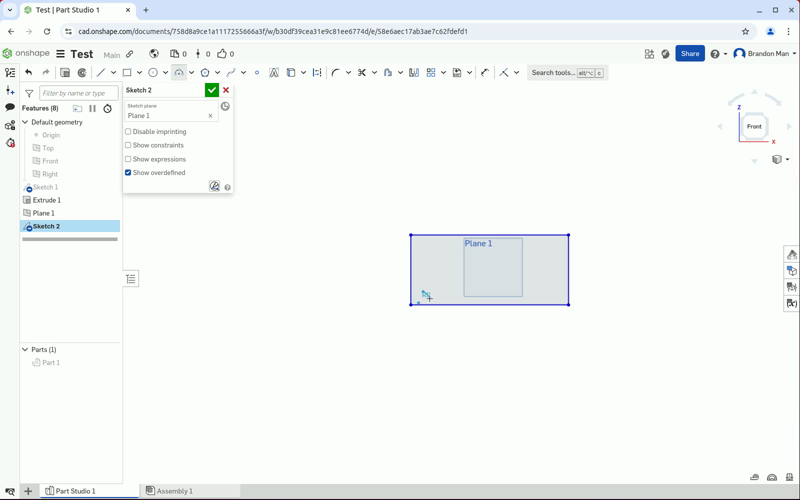
scroll(-6)
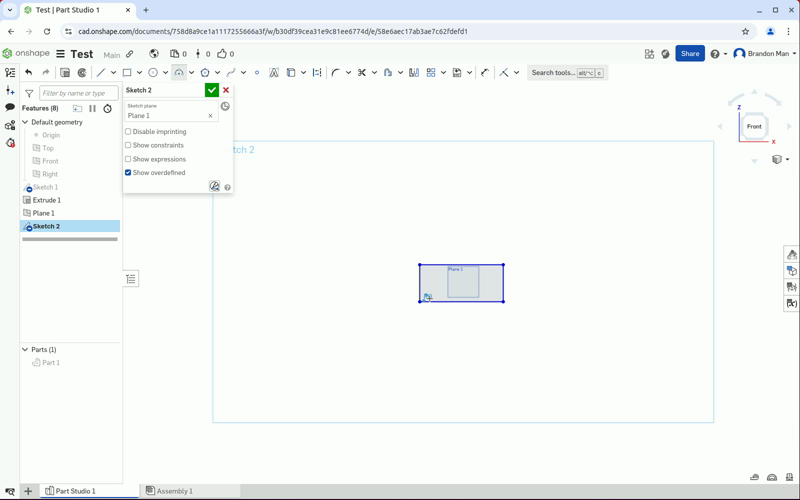
mouse_move(426, 297)
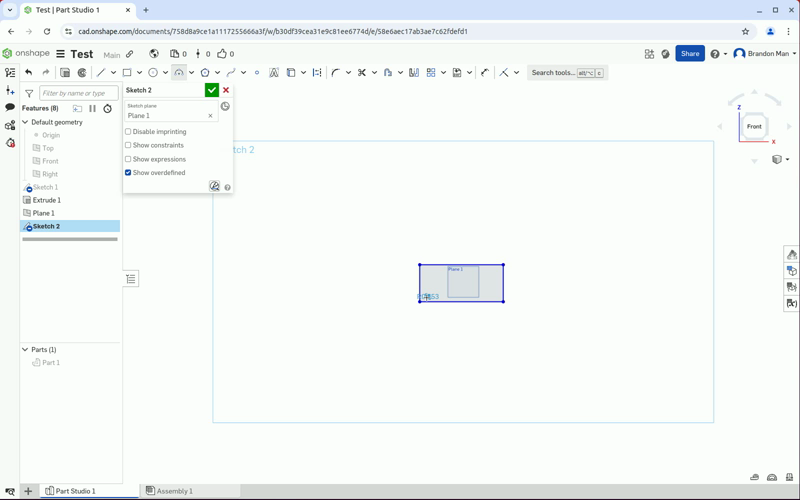
scroll(6)
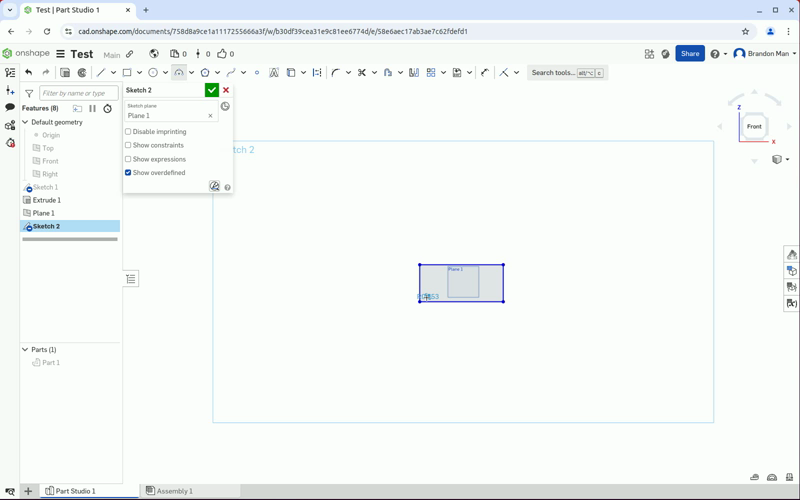
scroll(6)
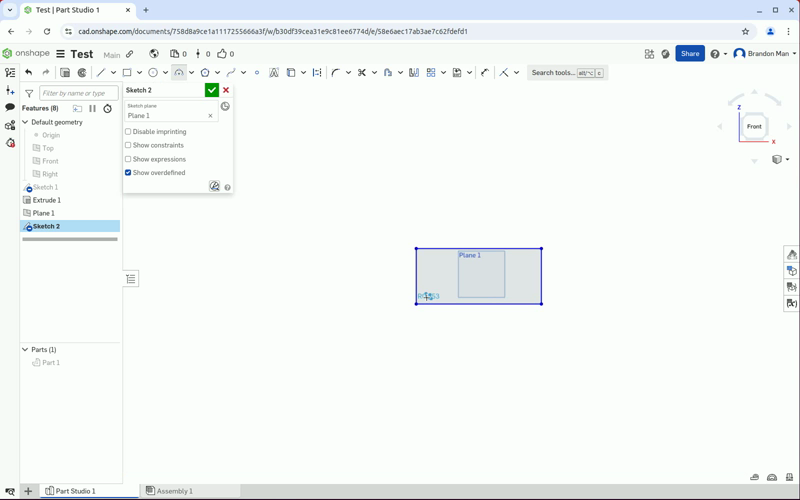
scroll(6)
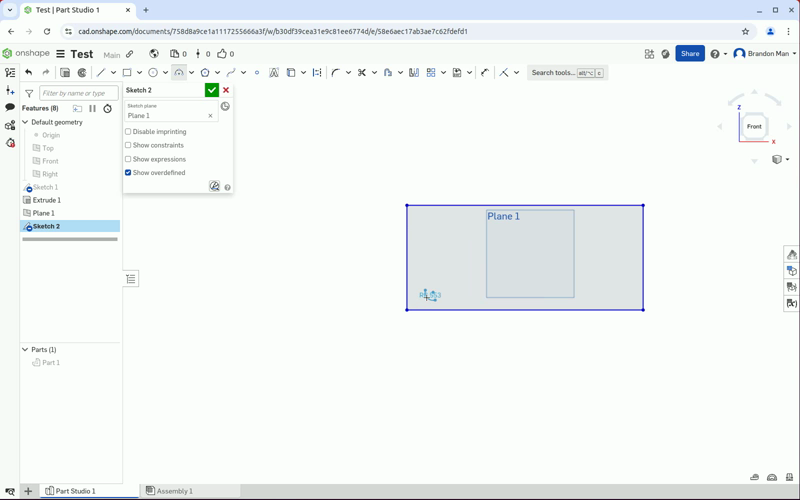
scroll(6)
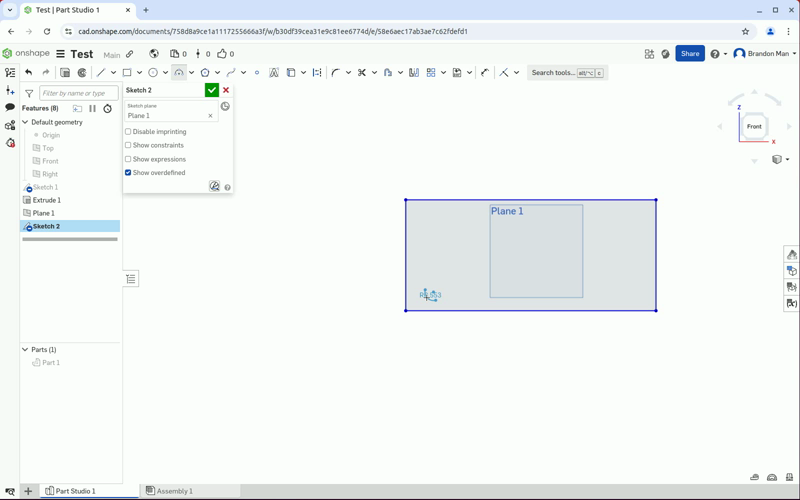
scroll(6)
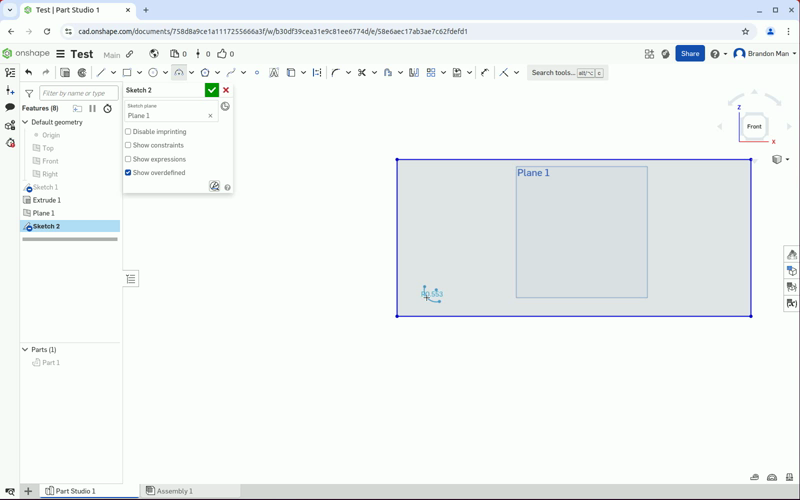
scroll(6)
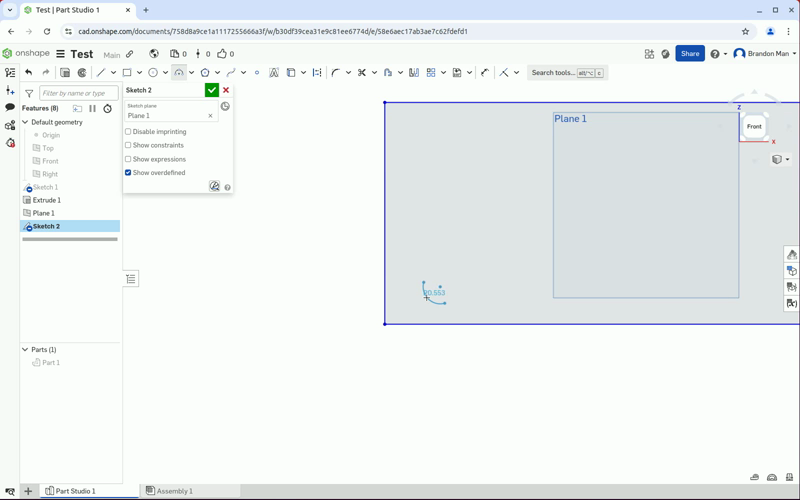
scroll(6)
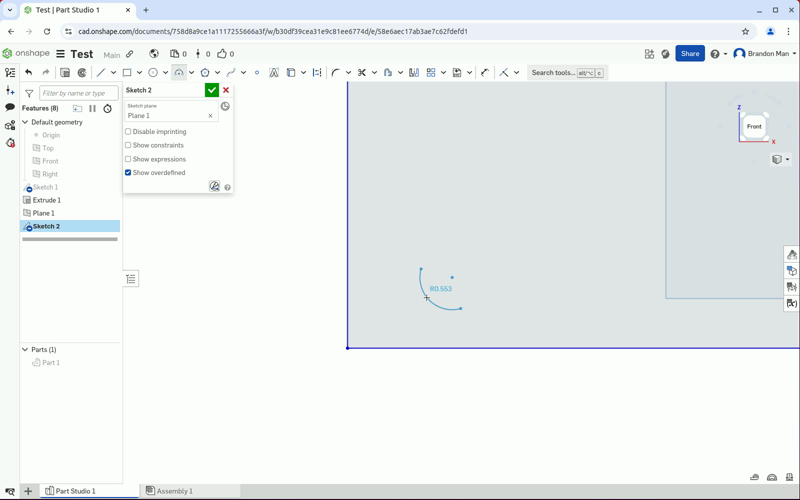
click(426, 297)
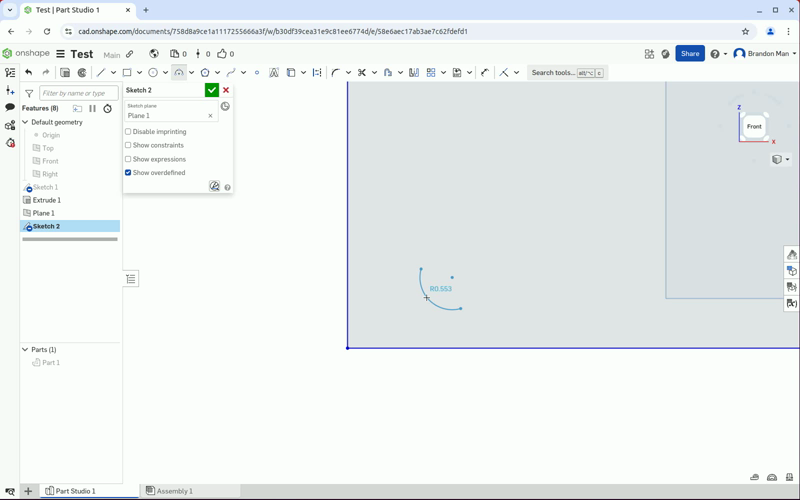
scroll(-6)
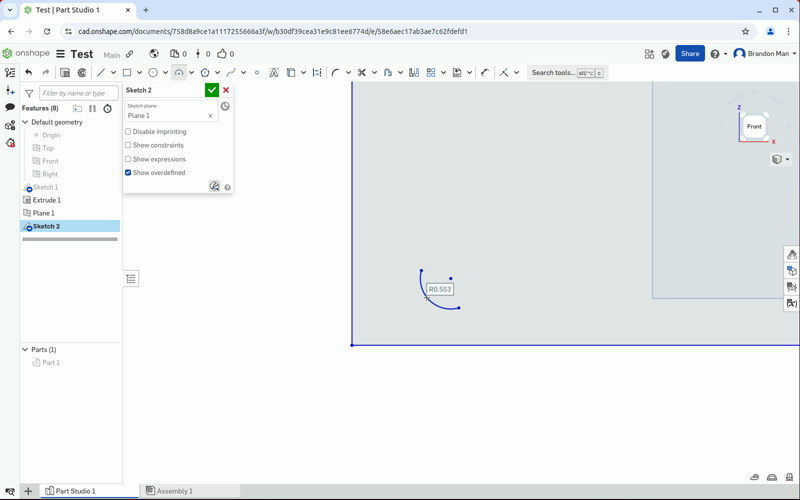
scroll(-6)
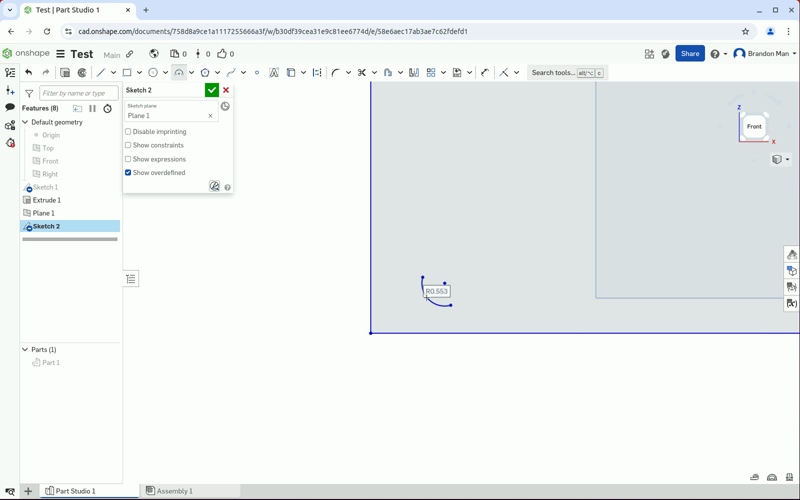
scroll(-6)
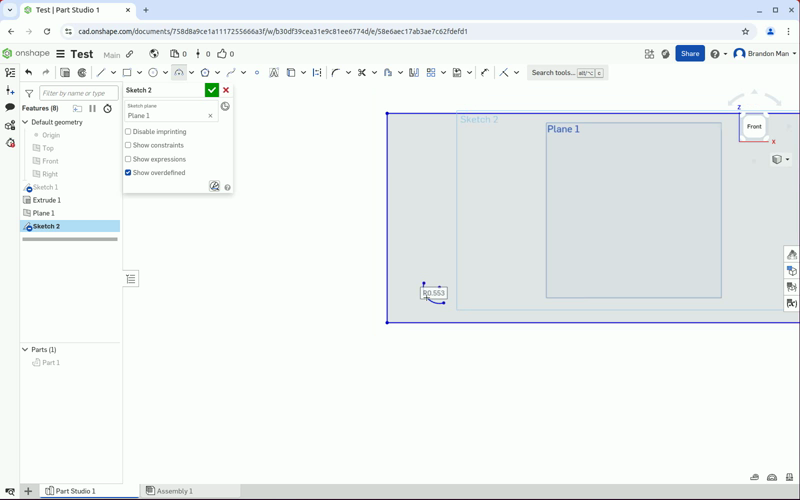
scroll(-6)
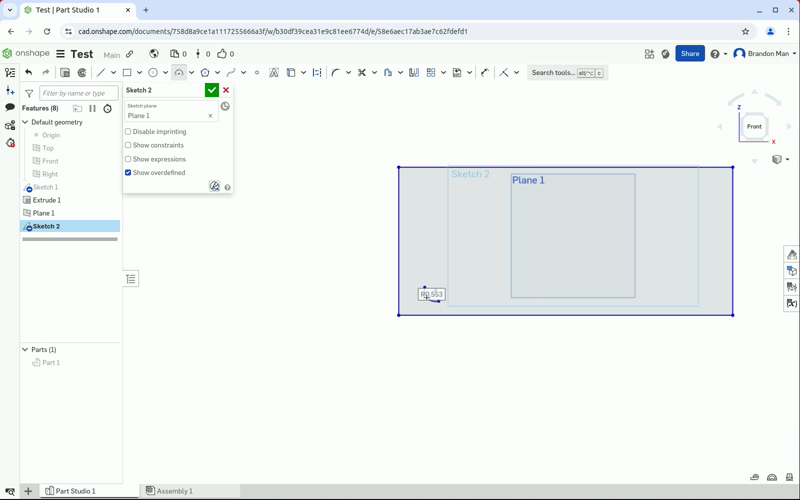
scroll(-6)
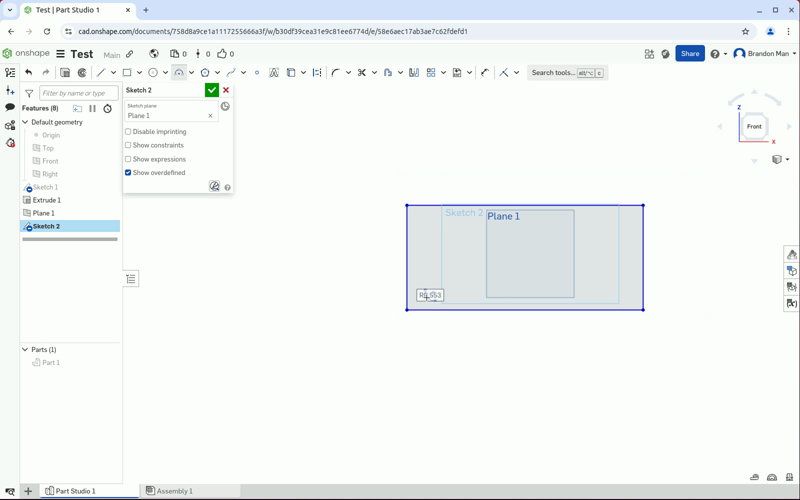
scroll(-6)
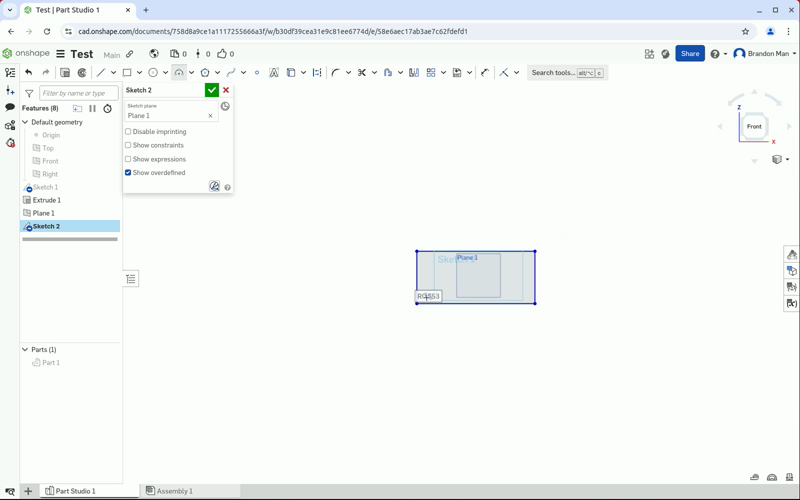
scroll(-6)
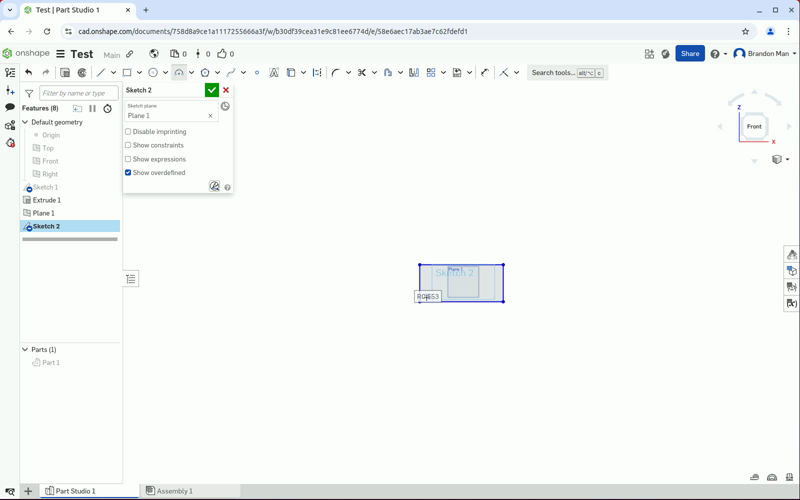
key_up(shift)
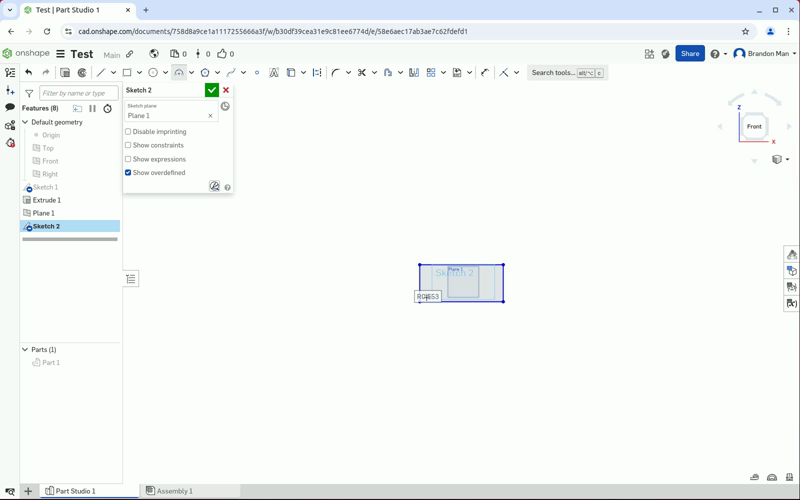
key(esc)
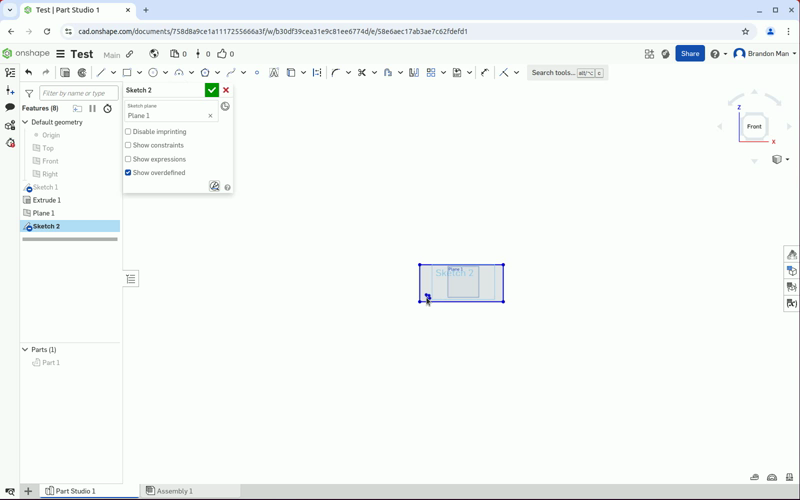
key(l)
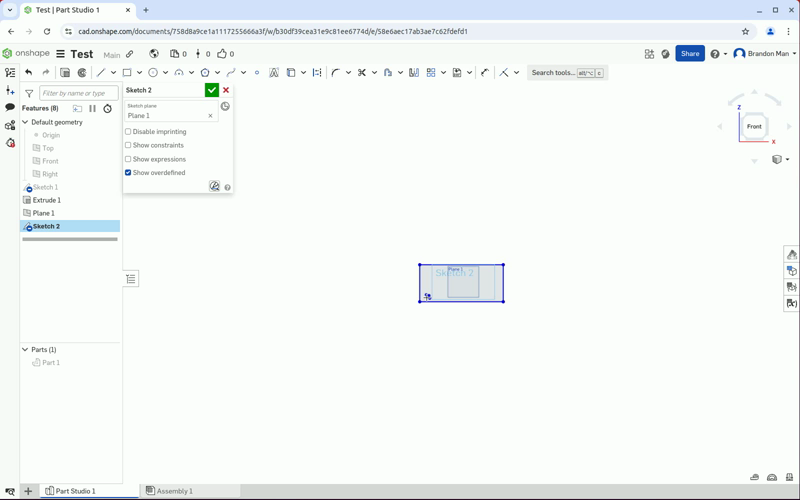
mouse_move(429, 298)
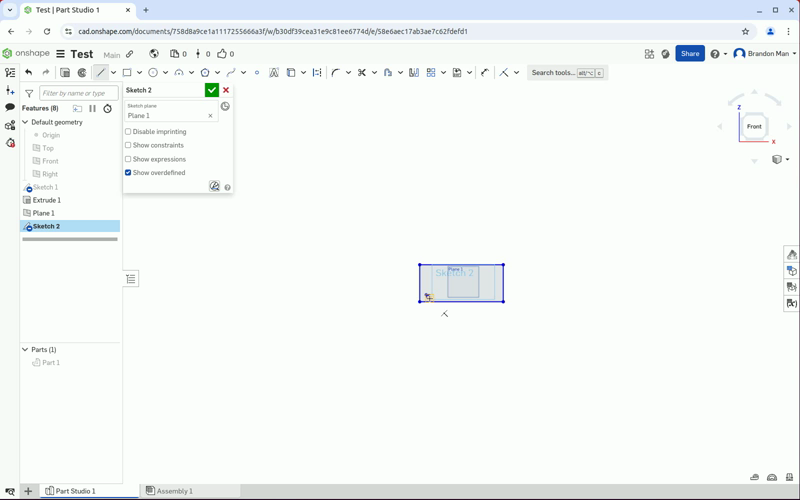
scroll(6)
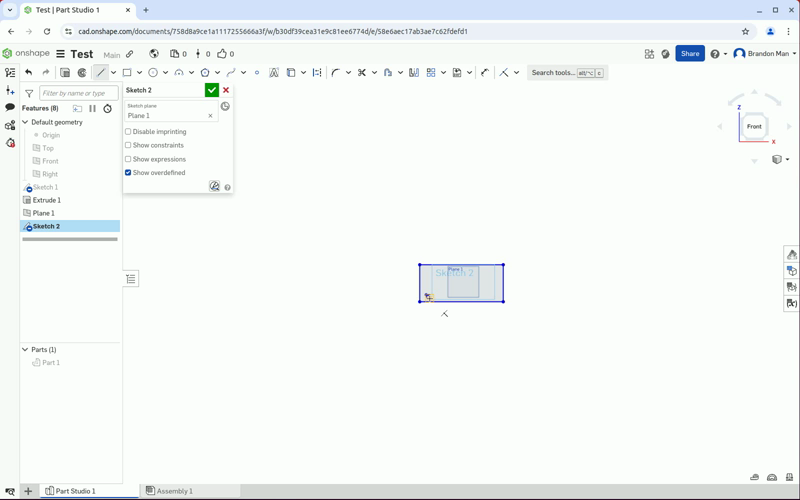
scroll(6)
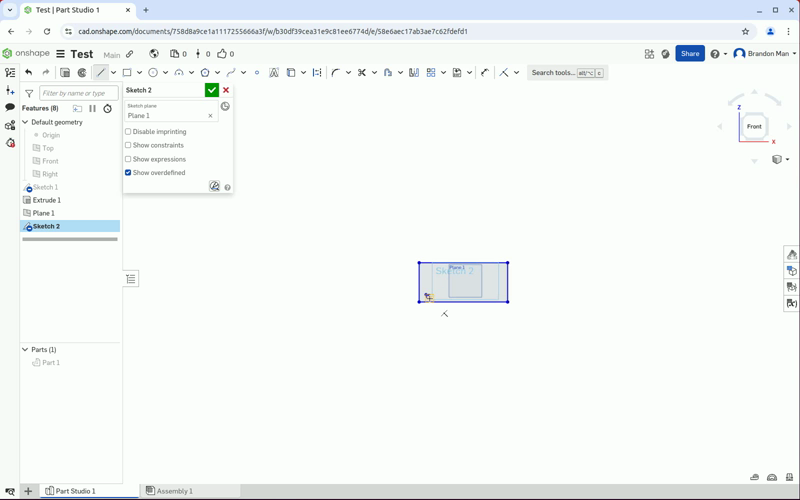
scroll(6)
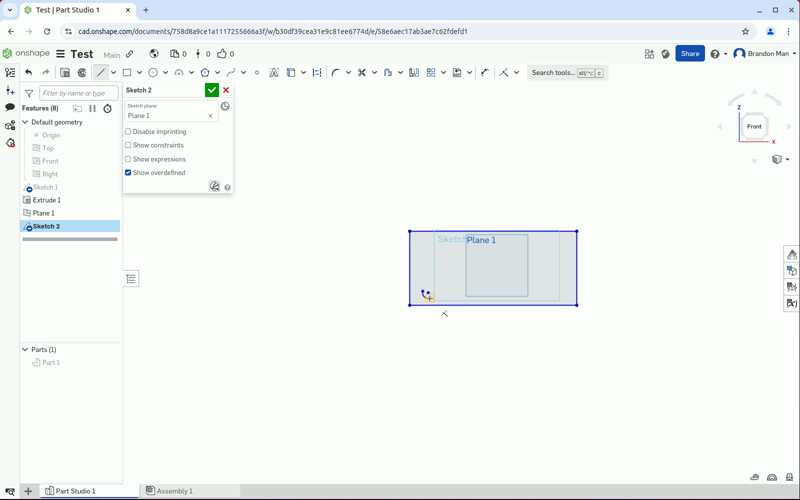
scroll(6)
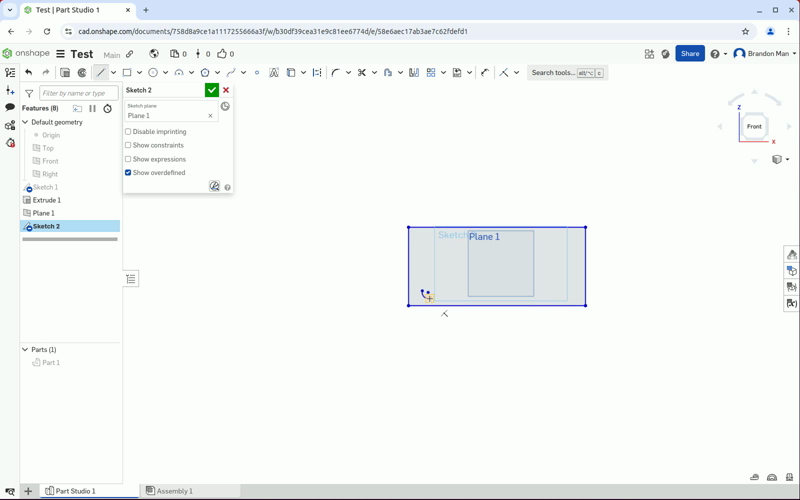
scroll(6)
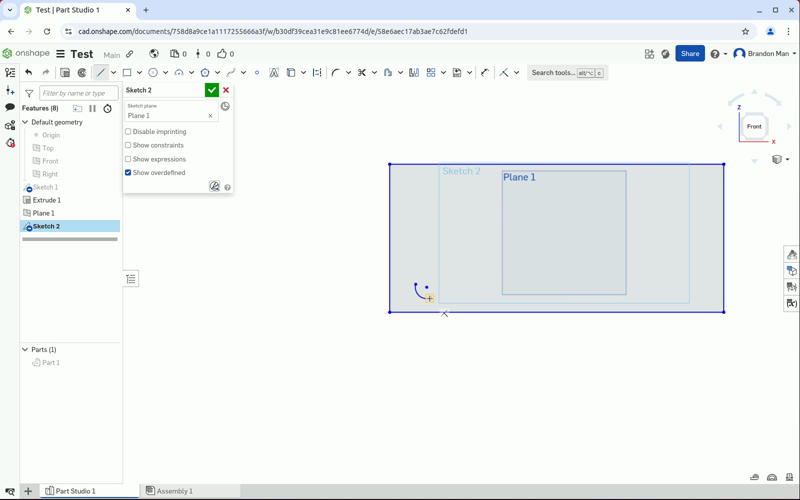
scroll(6)
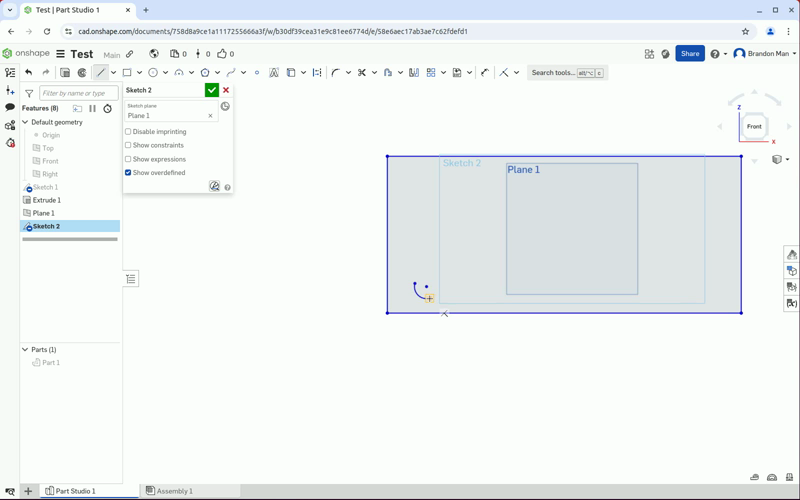
scroll(6)
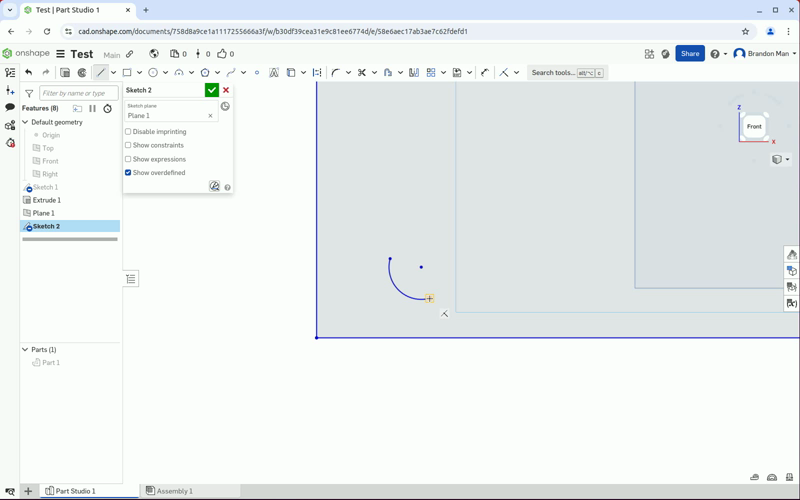
click(429, 298)
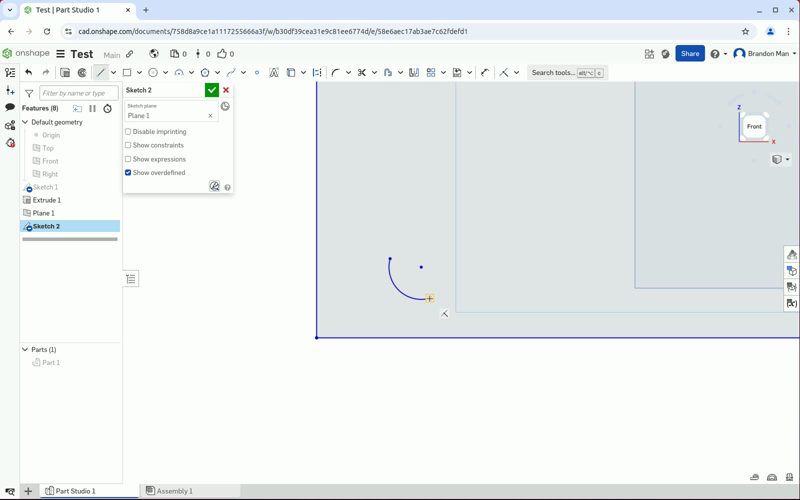
scroll(-6)
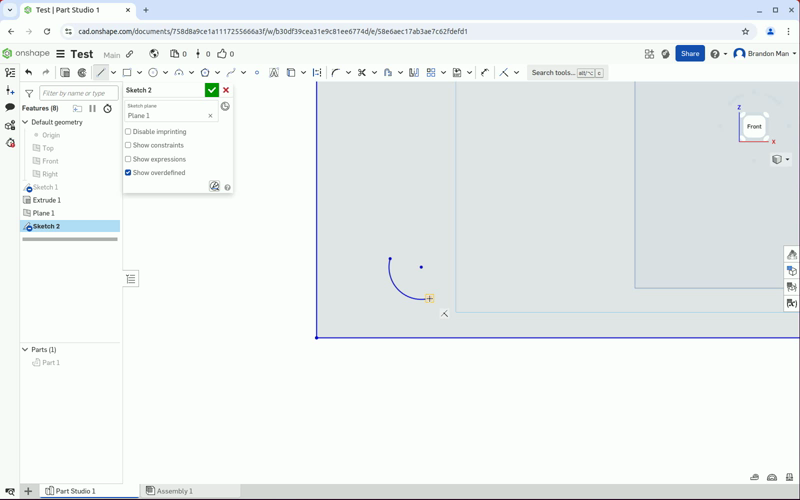
scroll(-6)
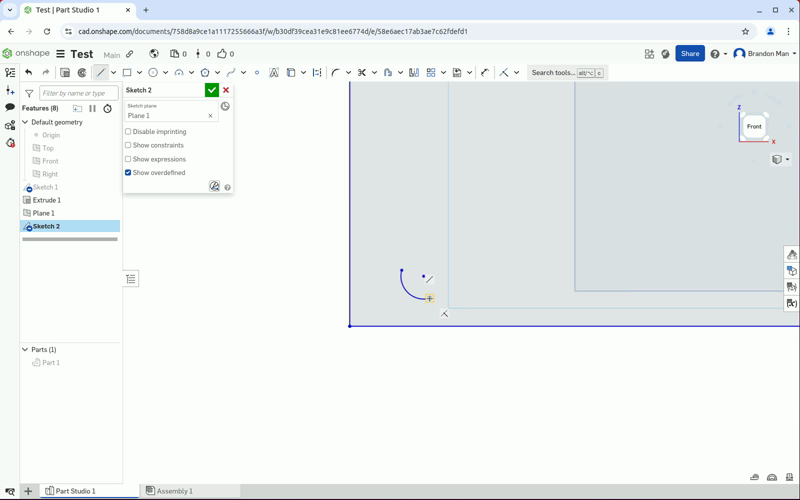
scroll(-6)
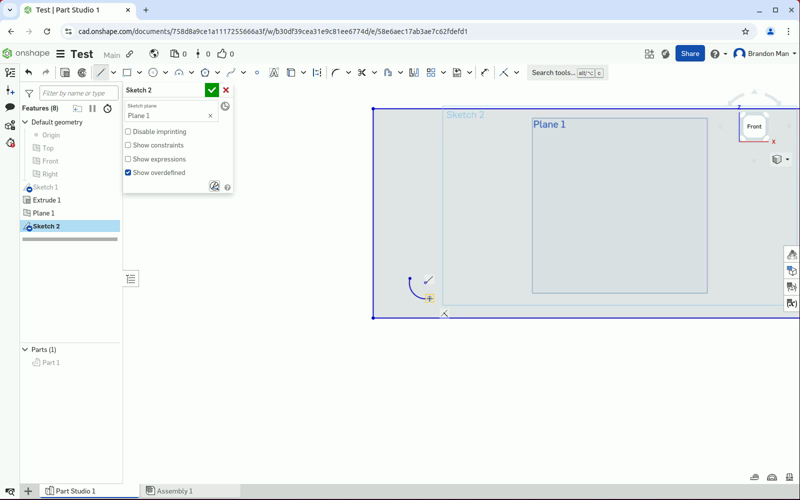
scroll(-6)
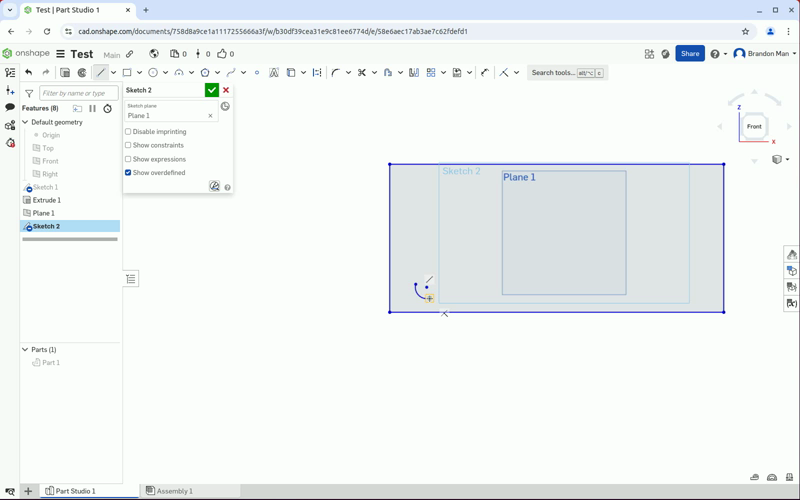
scroll(-6)
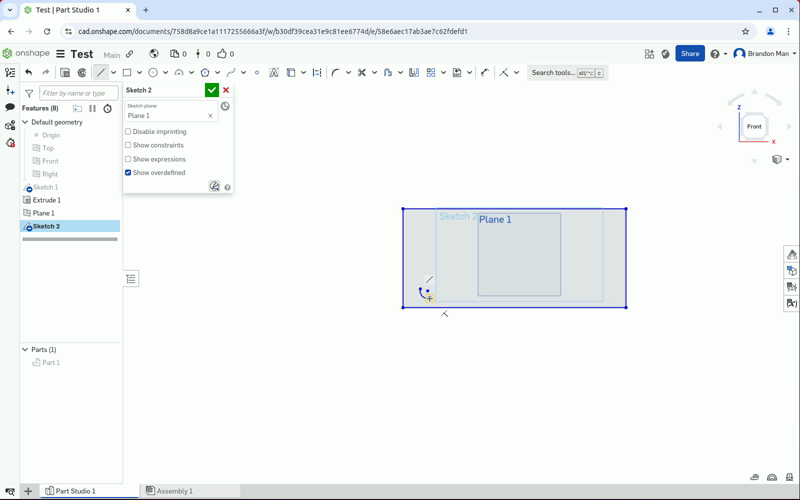
scroll(-6)
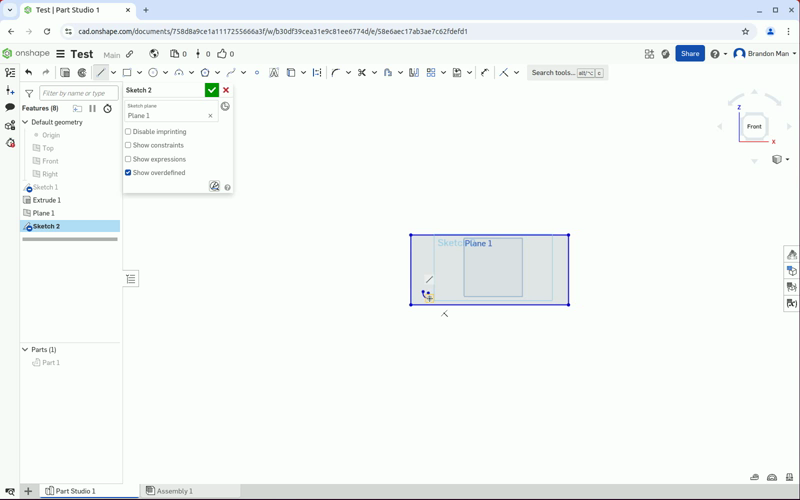
scroll(-6)
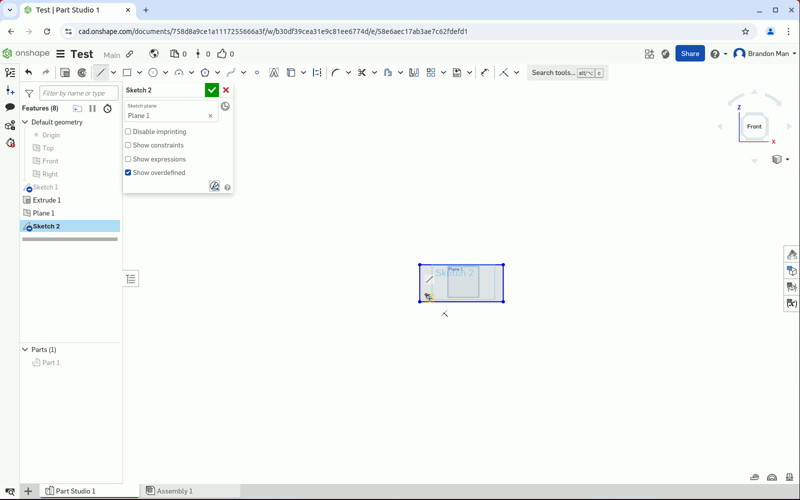
key_down(shift)
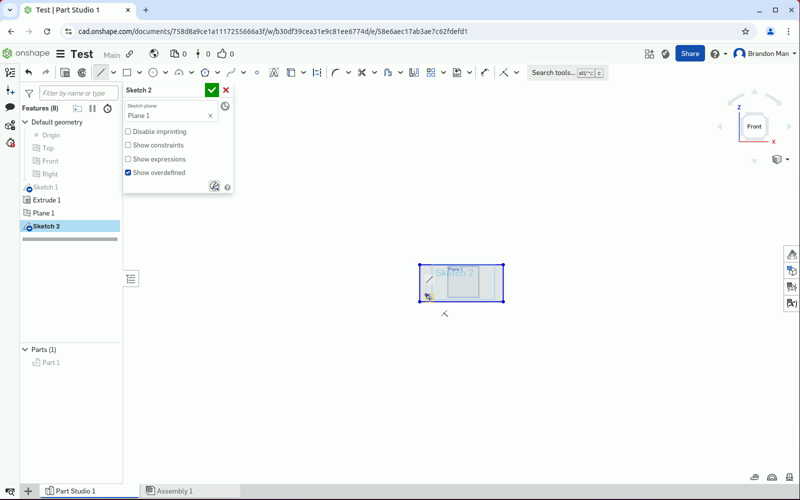
mouse_move(493, 298)
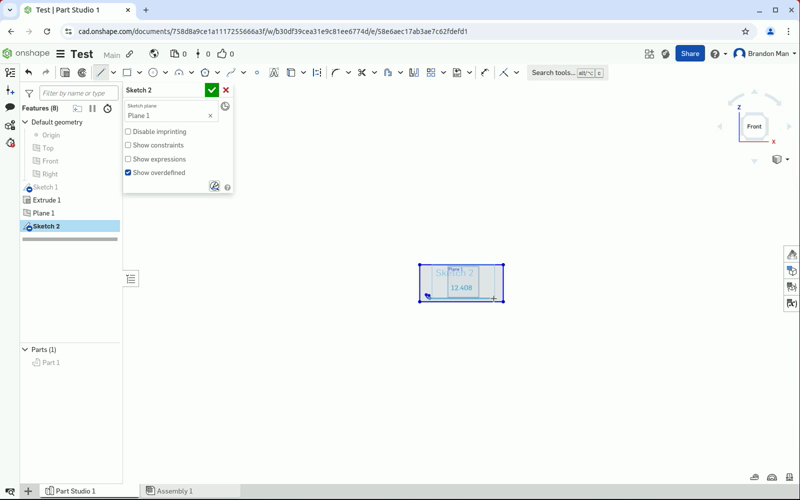
click(493, 298)
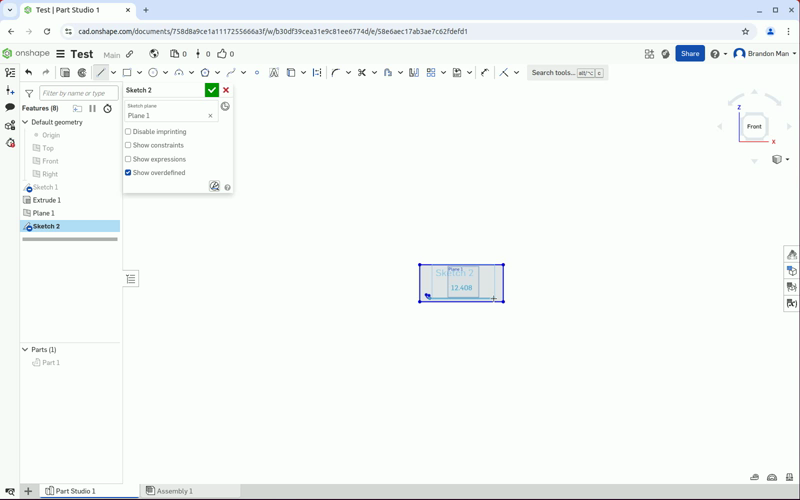
key_up(shift)
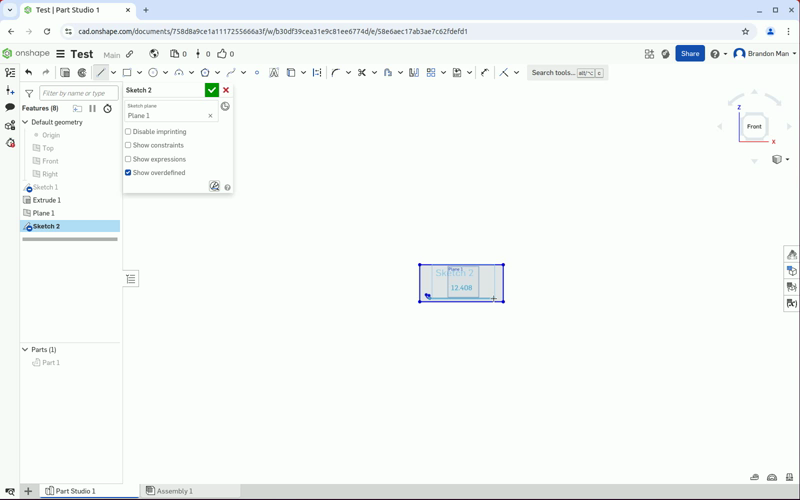
key(esc)
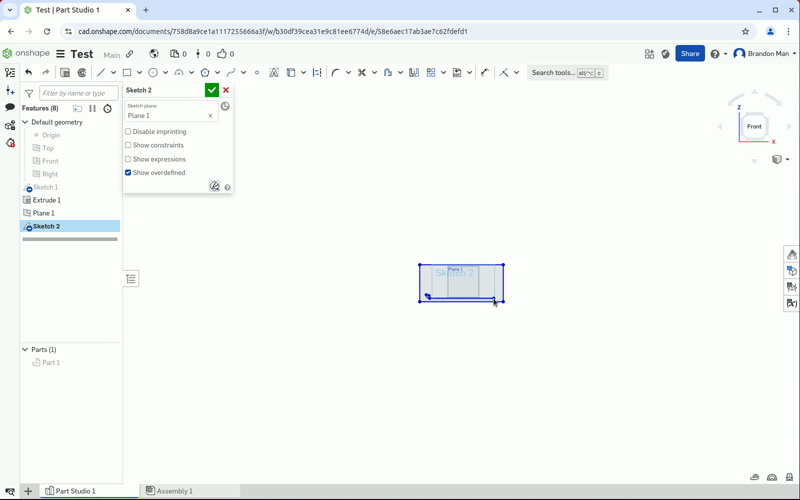
key(a)
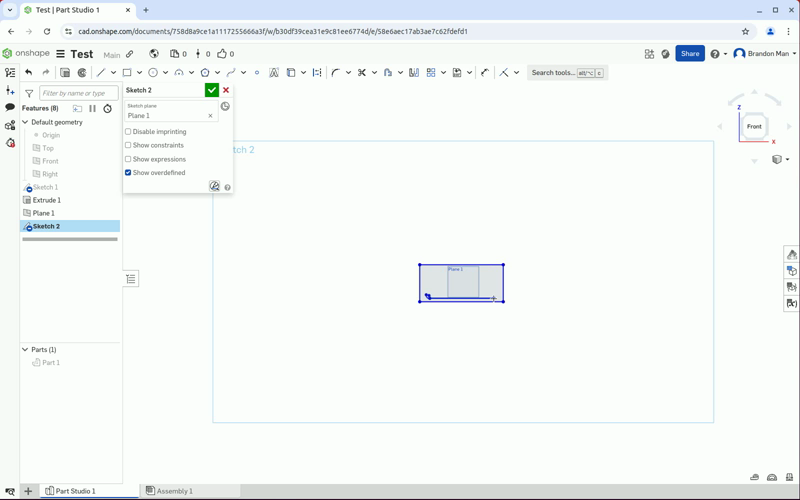
mouse_move(493, 298)
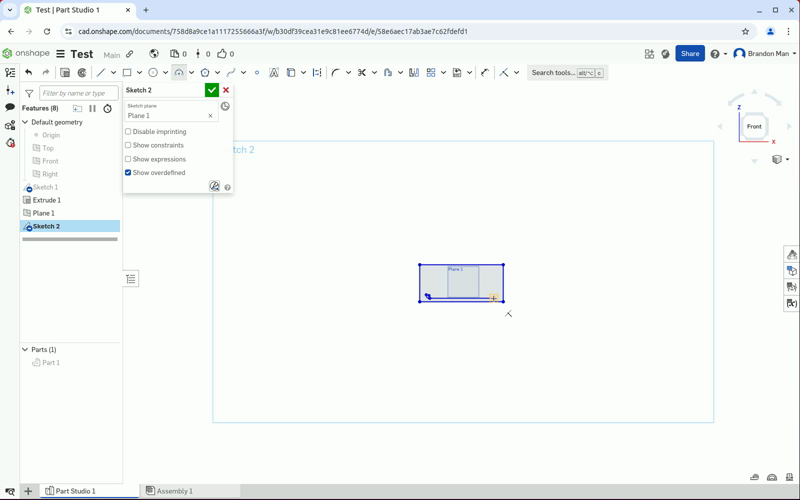
click(493, 298)
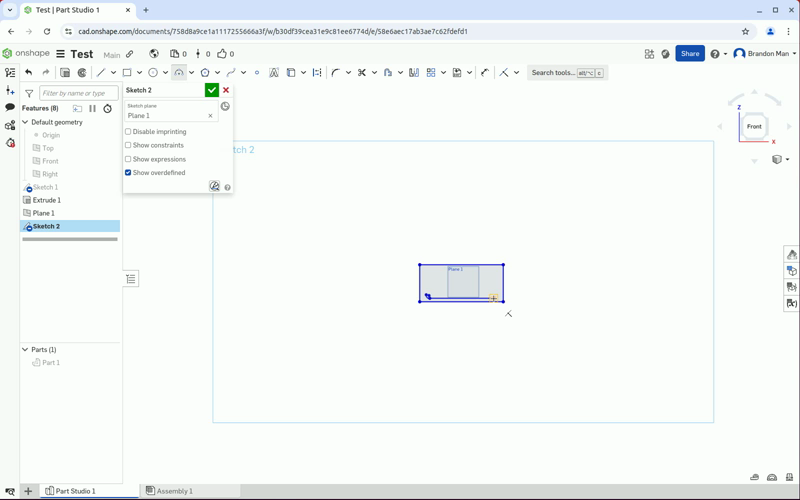
key_down(shift)
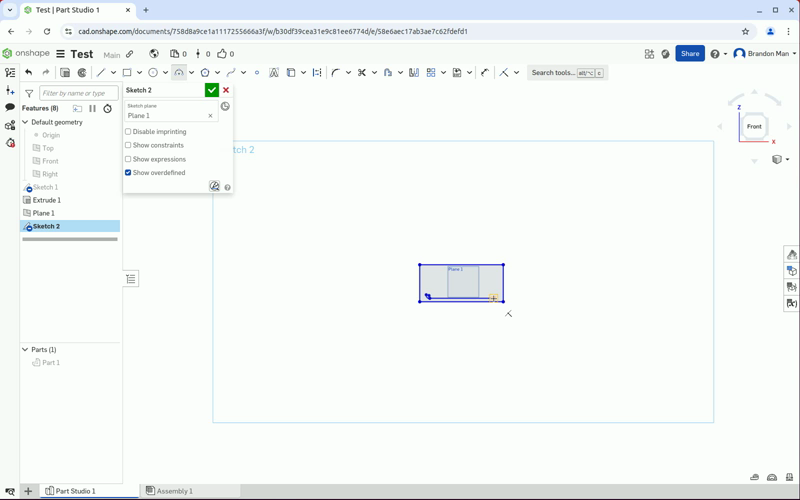
mouse_move(497, 294)
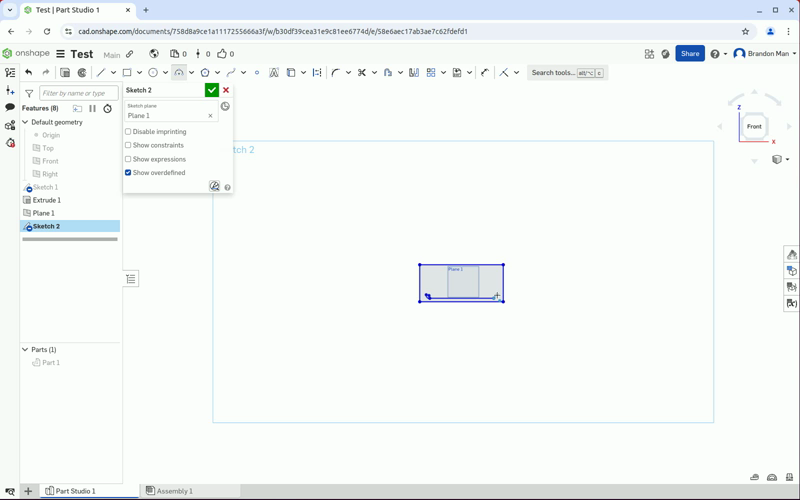
scroll(6)
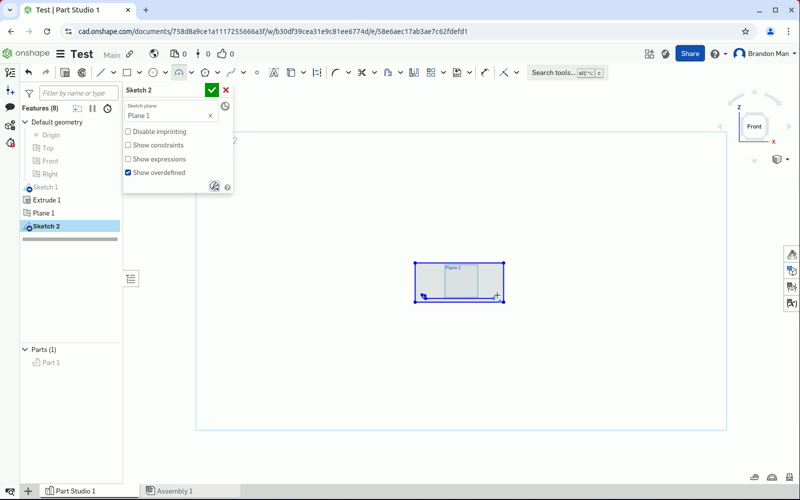
scroll(6)
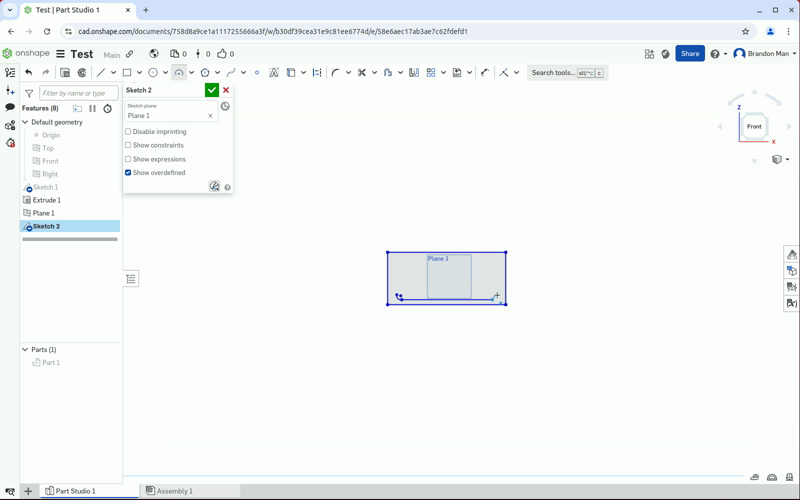
scroll(6)
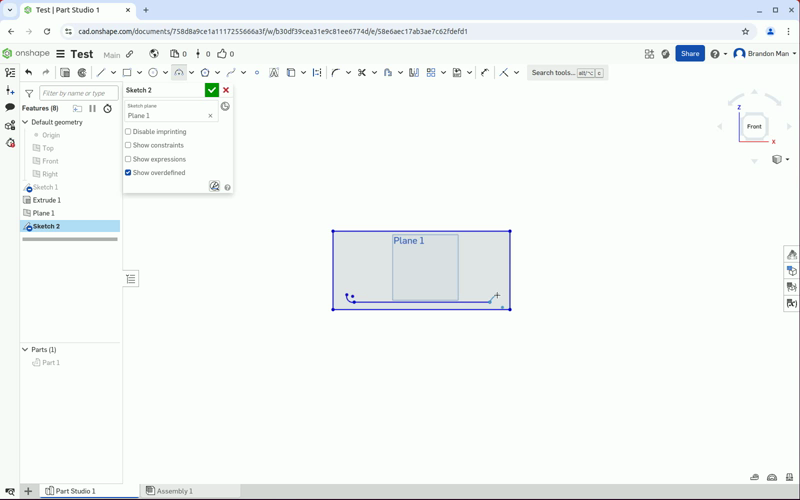
scroll(6)
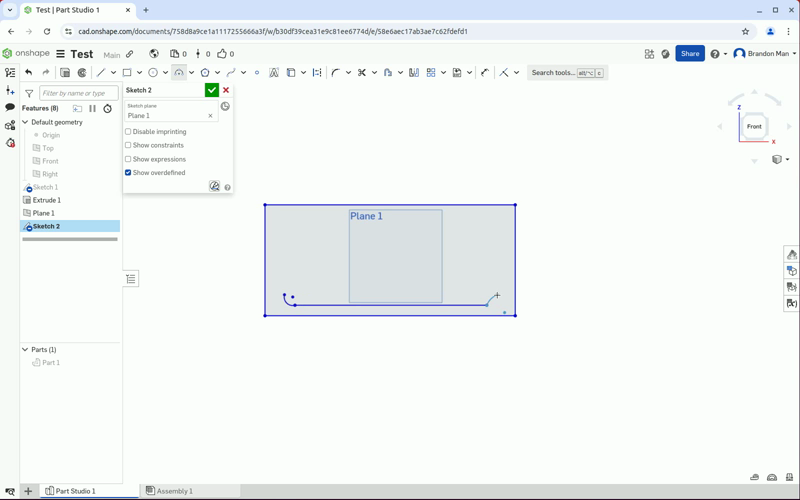
scroll(6)
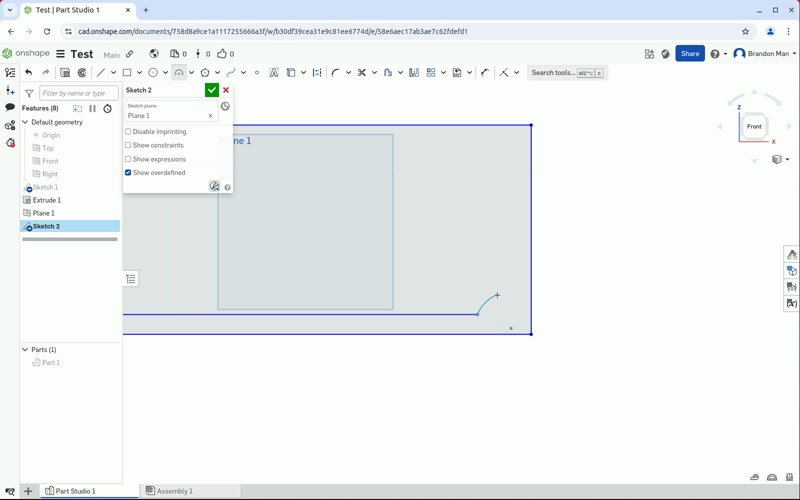
scroll(6)
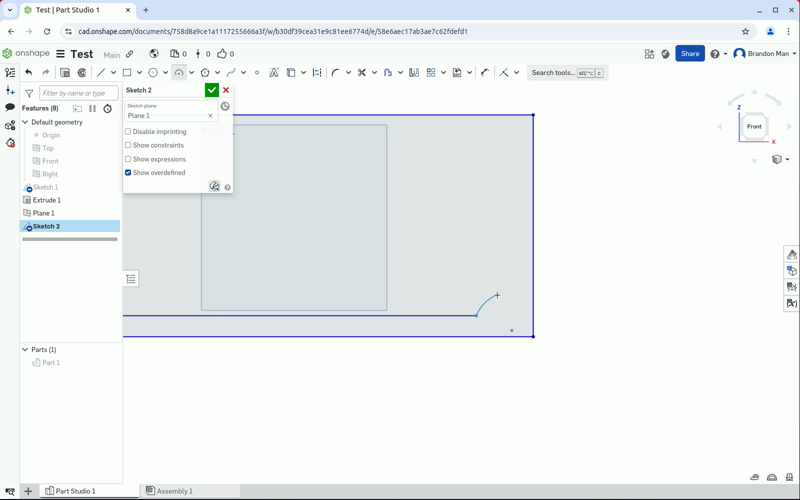
scroll(6)
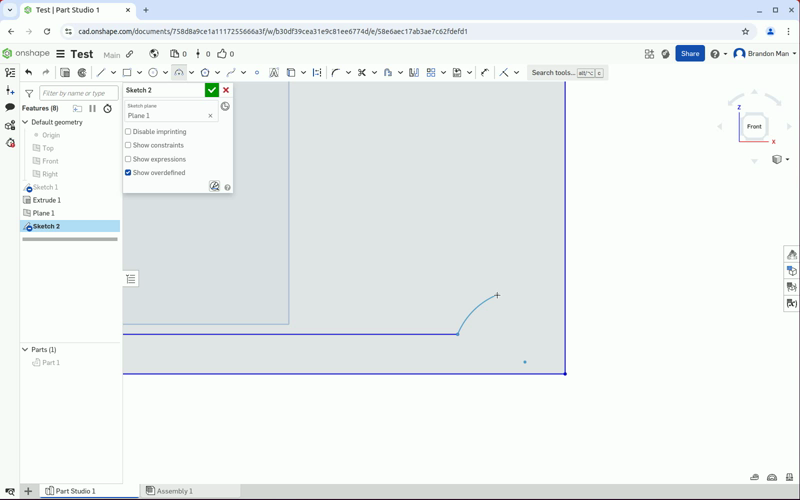
click(497, 294)
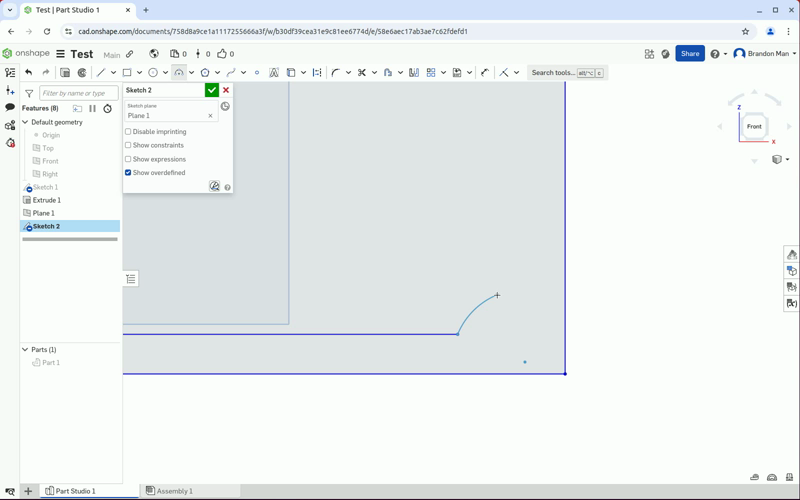
scroll(-6)
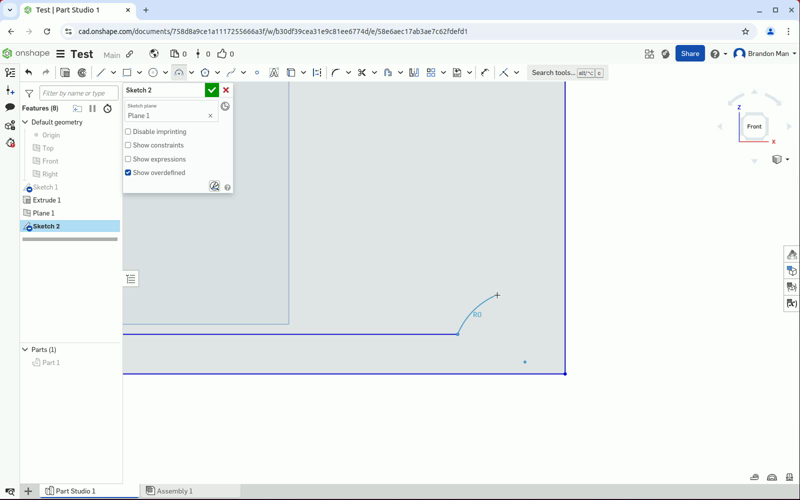
scroll(-6)
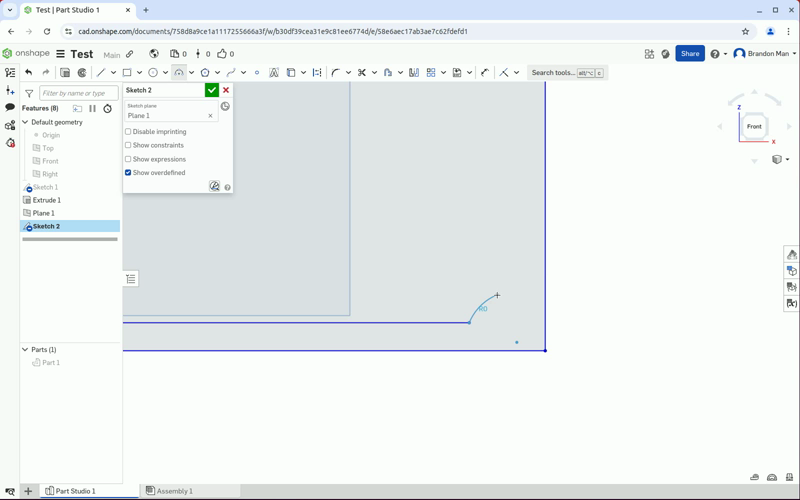
scroll(-6)
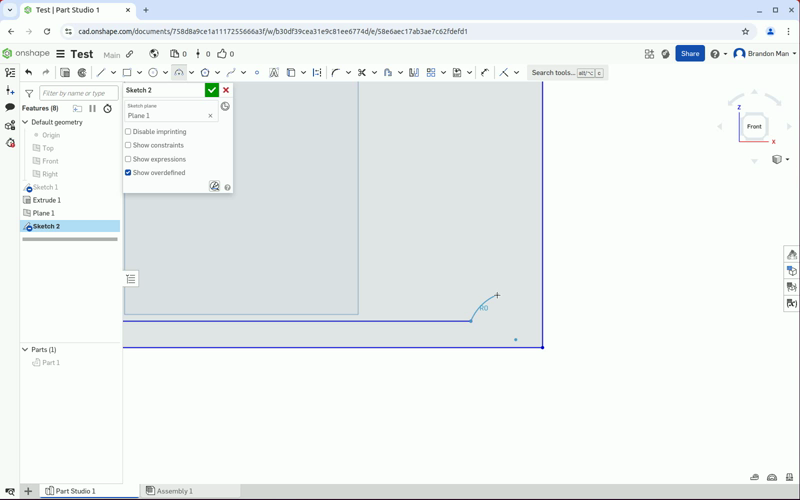
scroll(-6)
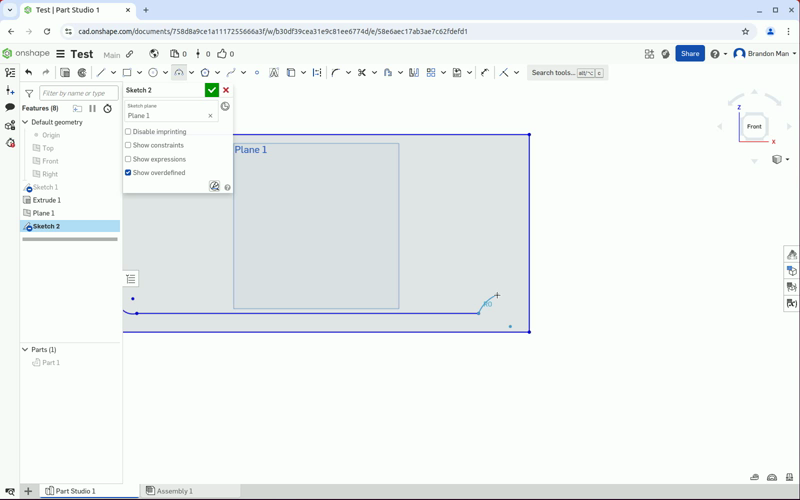
scroll(-6)
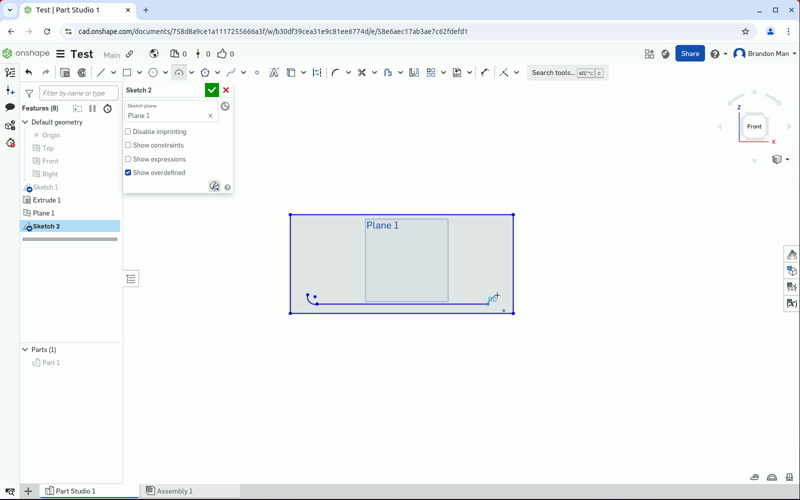
scroll(-6)
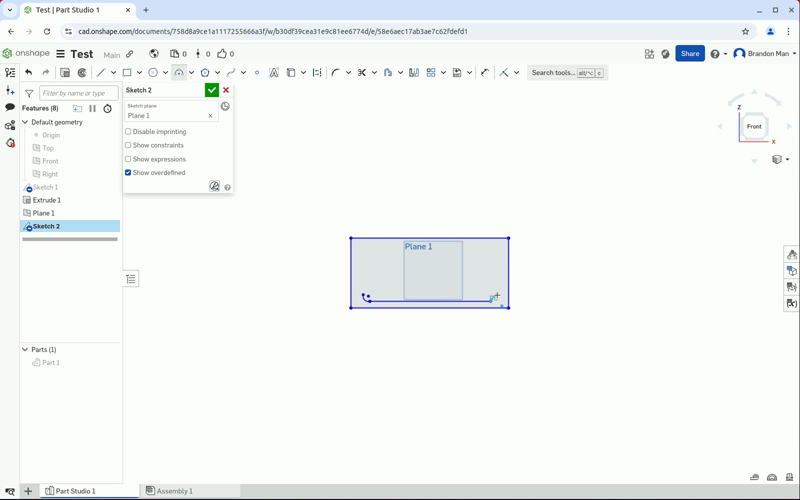
scroll(-6)
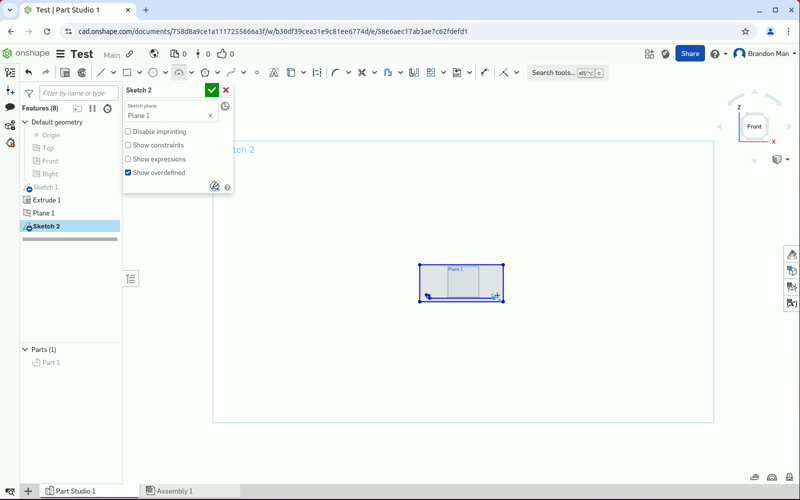
mouse_move(496, 297)
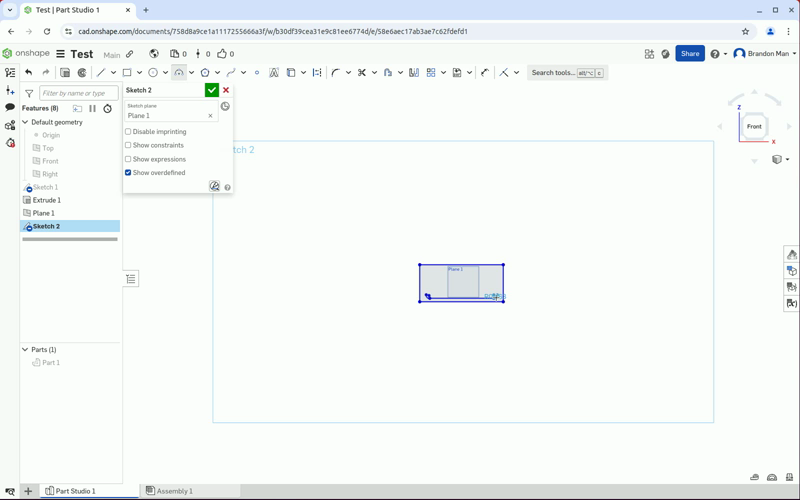
scroll(6)
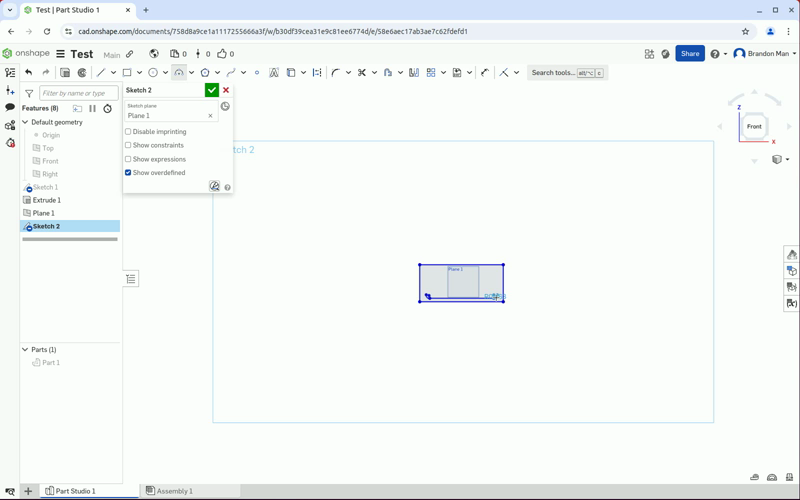
scroll(6)
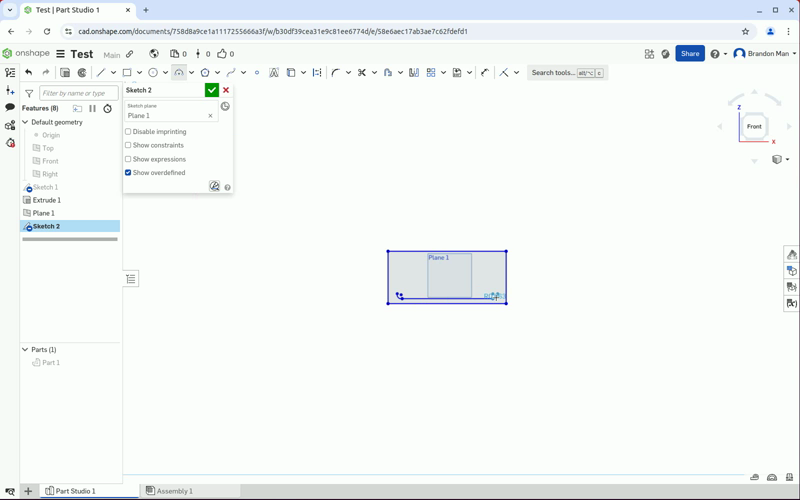
scroll(6)
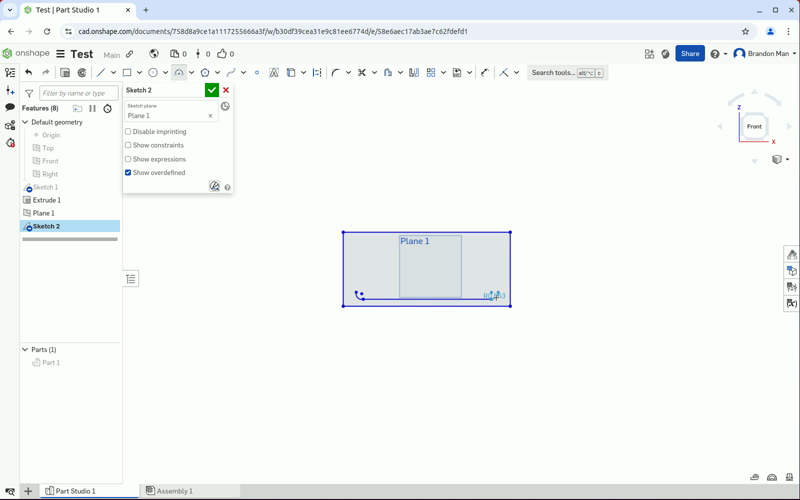
scroll(6)
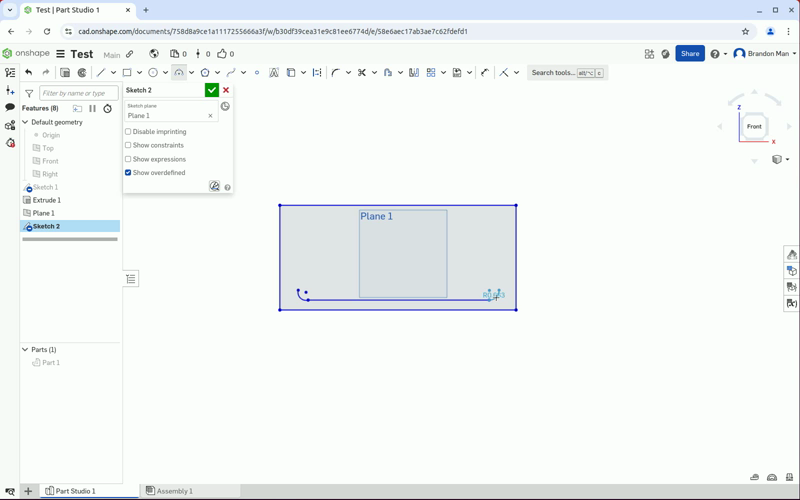
scroll(6)
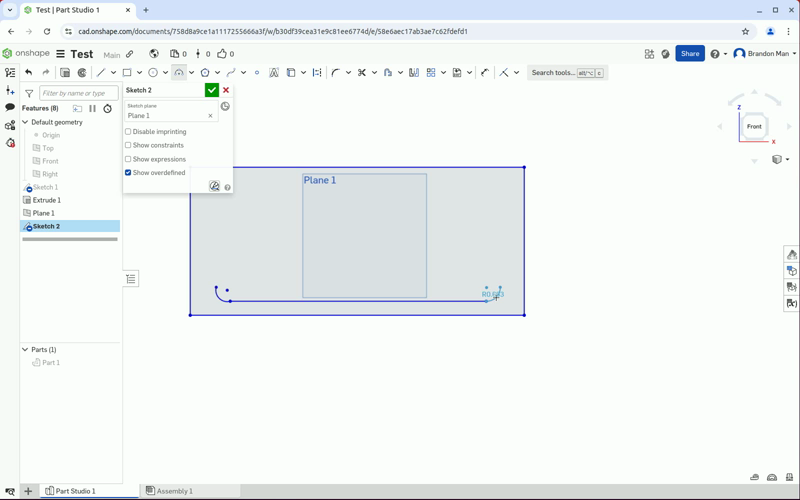
scroll(6)
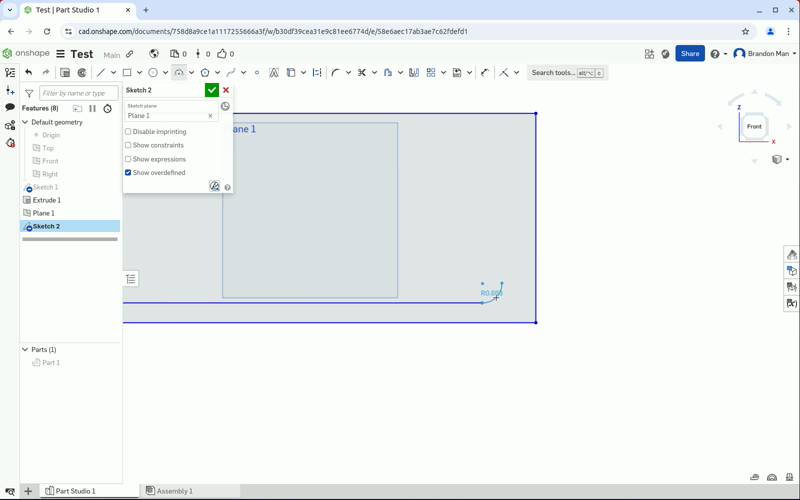
scroll(6)
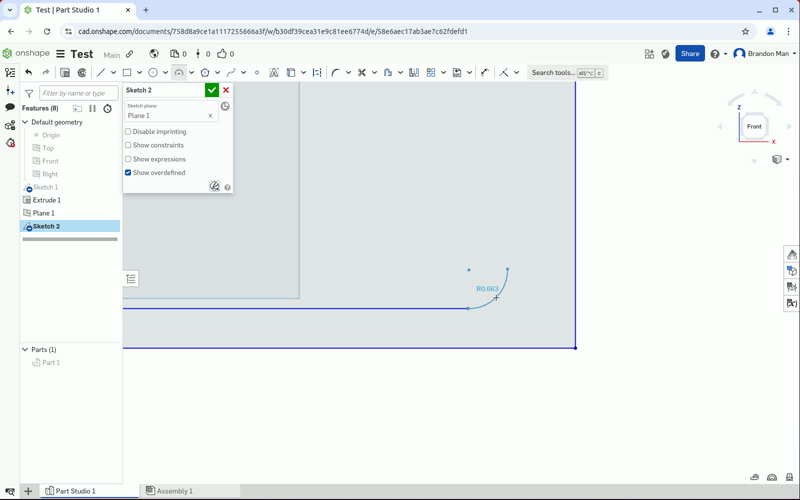
click(496, 297)
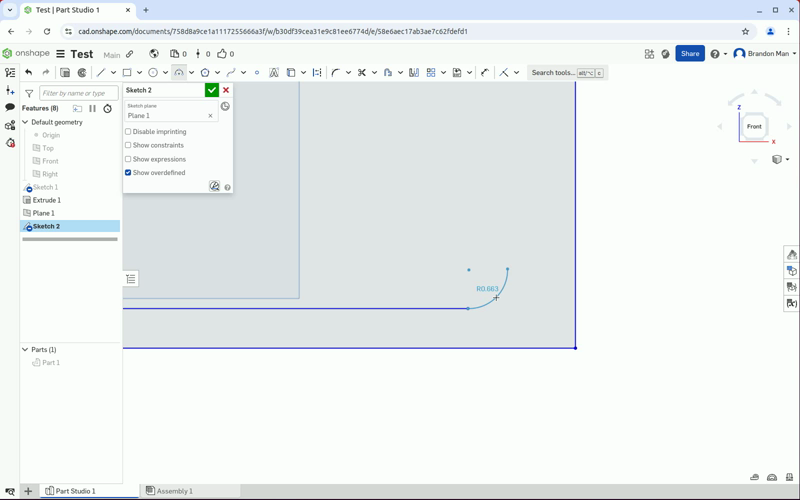
scroll(-6)
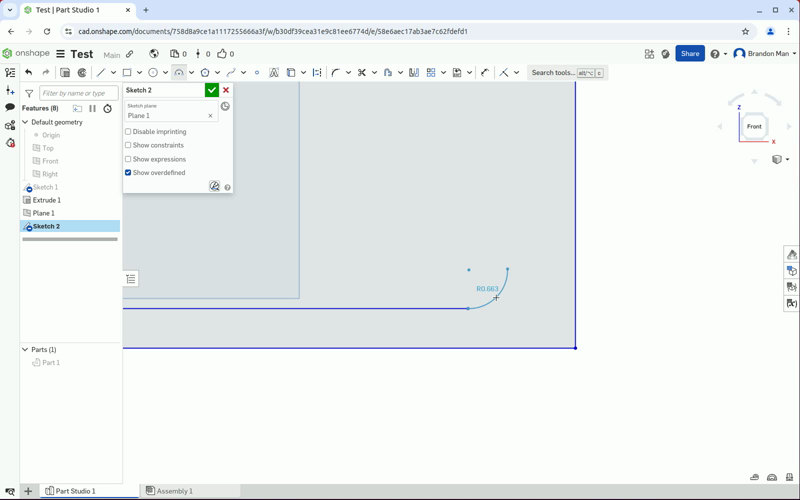
scroll(-6)
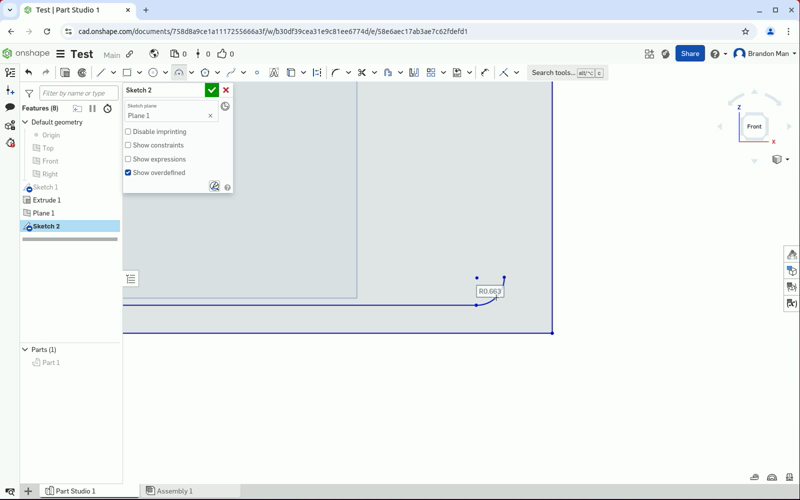
scroll(-6)
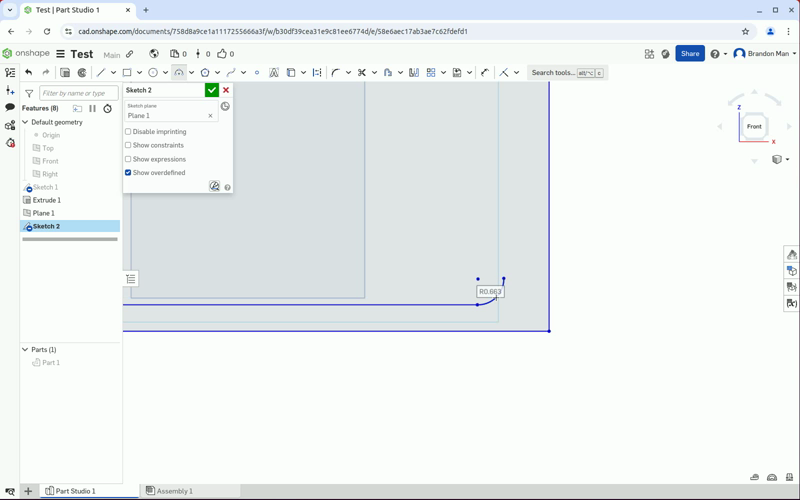
scroll(-6)
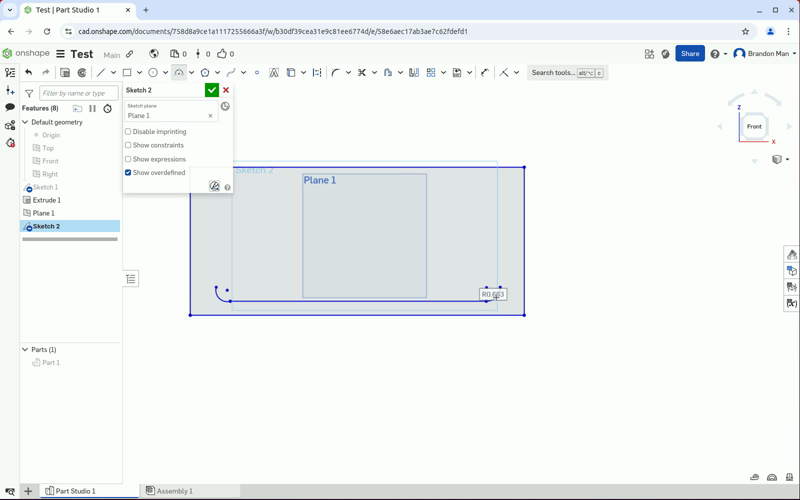
scroll(-6)
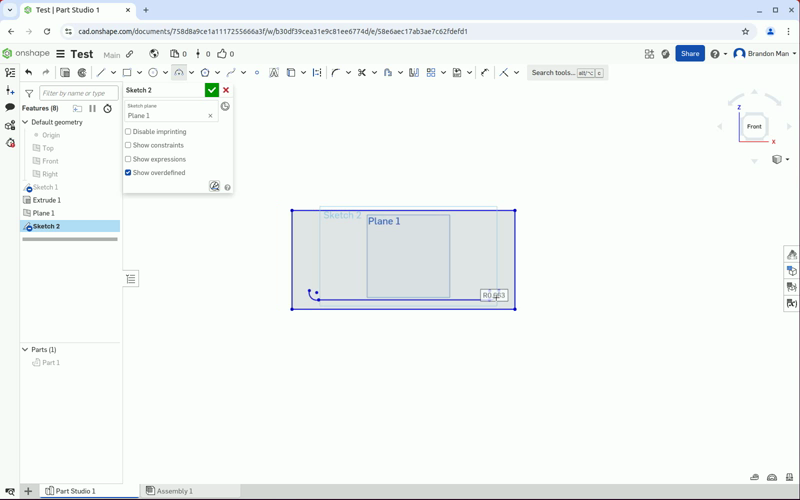
scroll(-6)
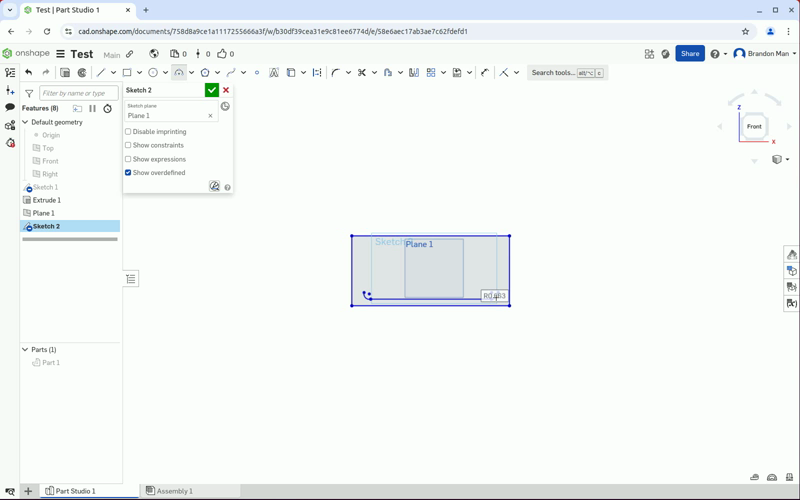
scroll(-6)
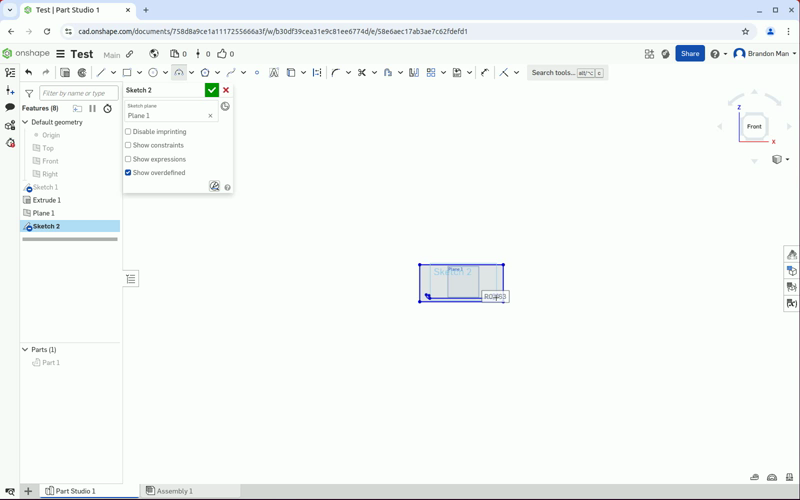
key_up(shift)
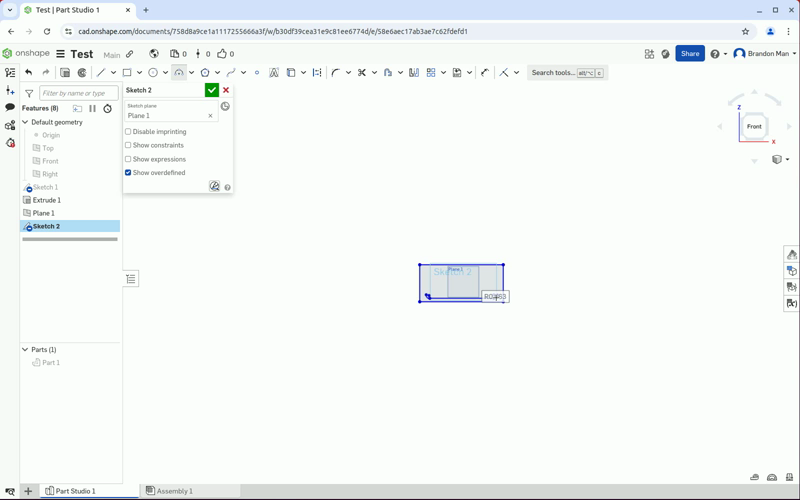
key(esc)
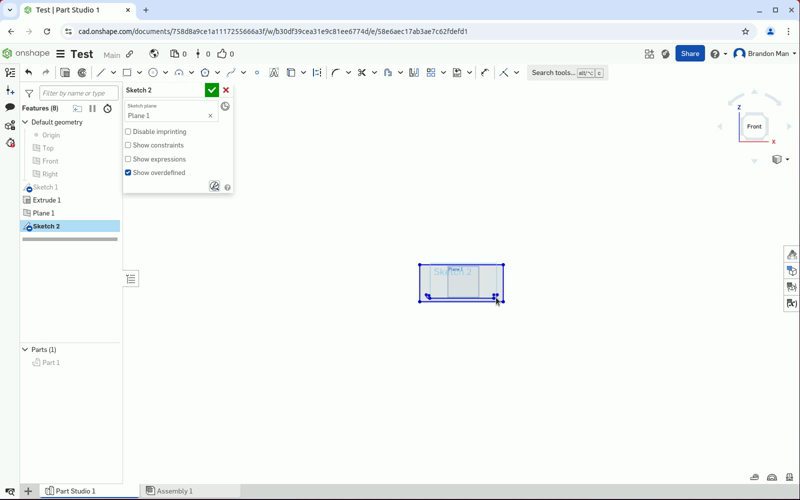
key(l)
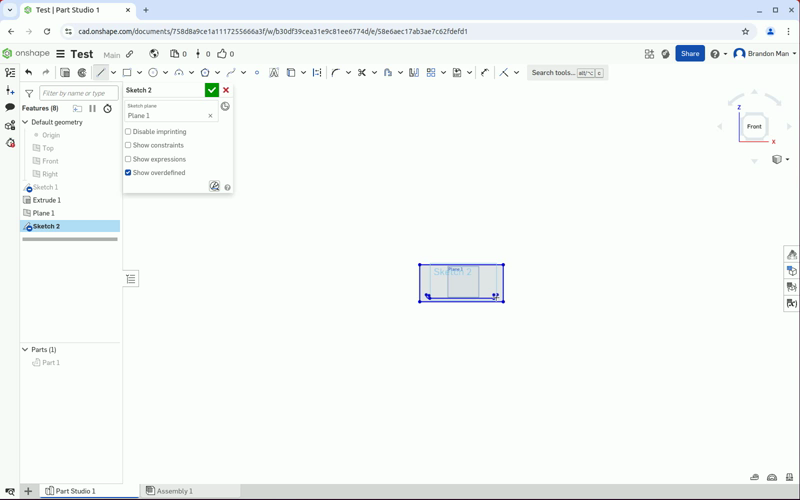
mouse_move(497, 294)
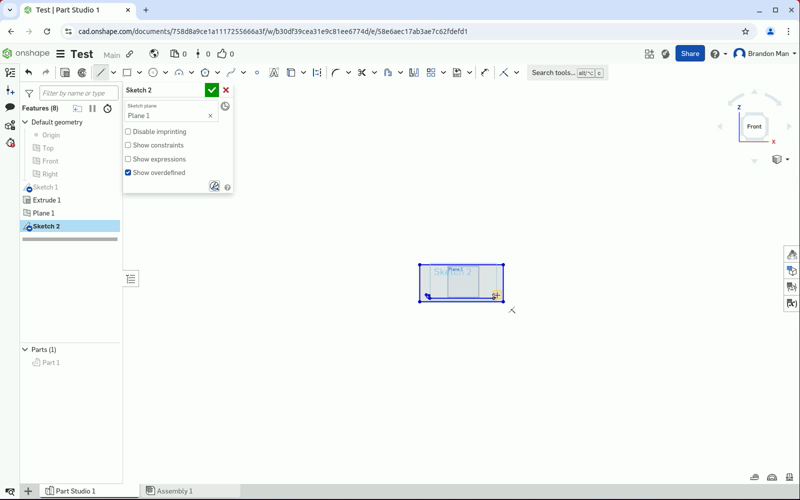
scroll(6)
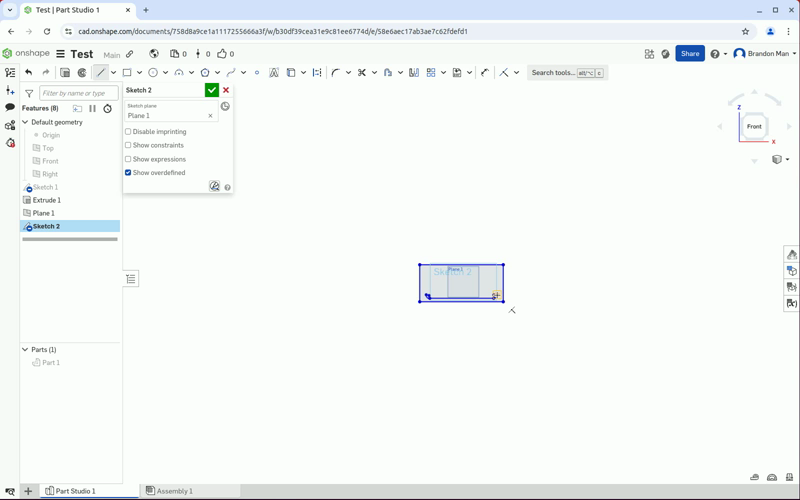
scroll(6)
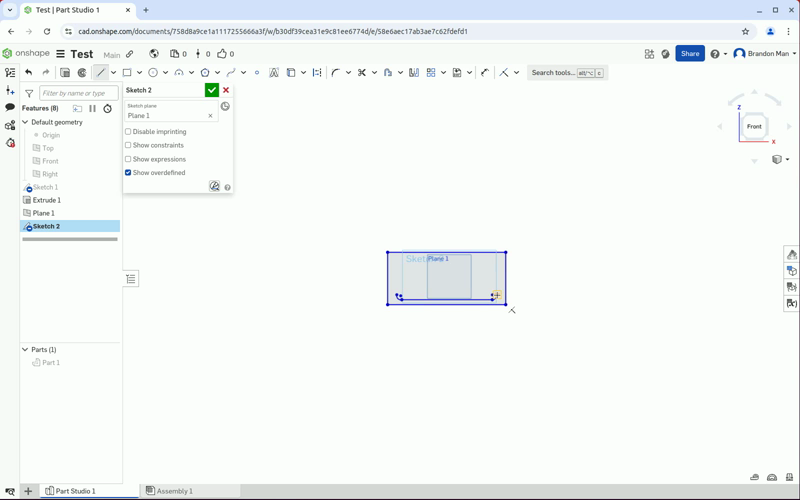
scroll(6)
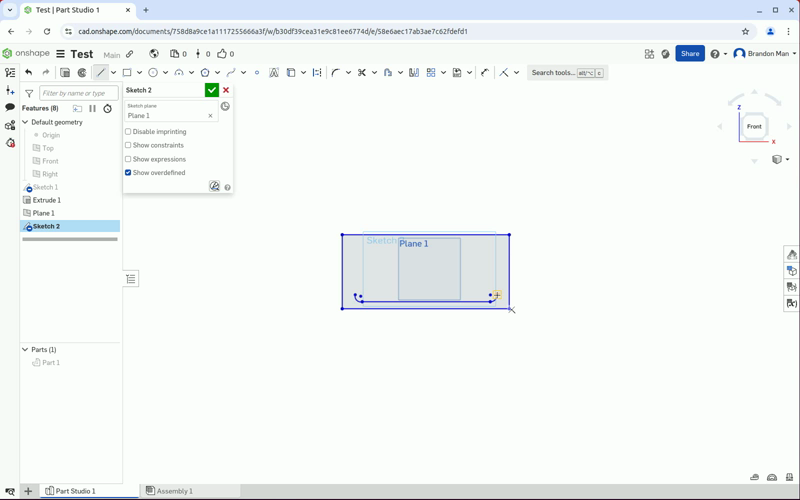
scroll(6)
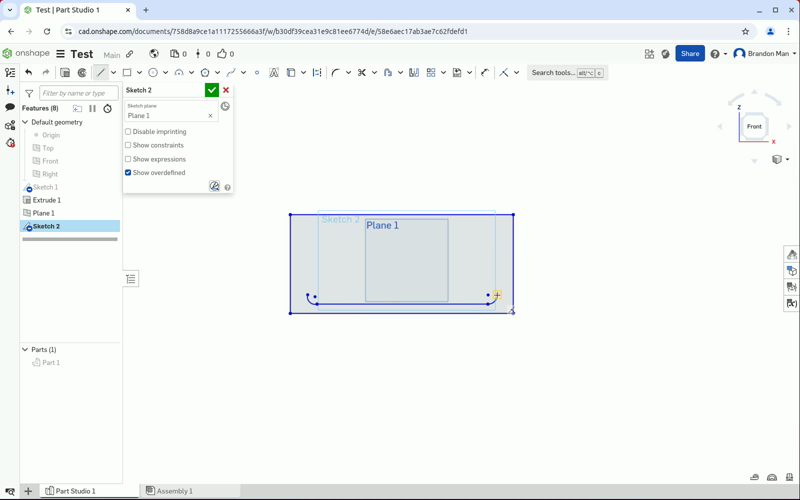
scroll(6)
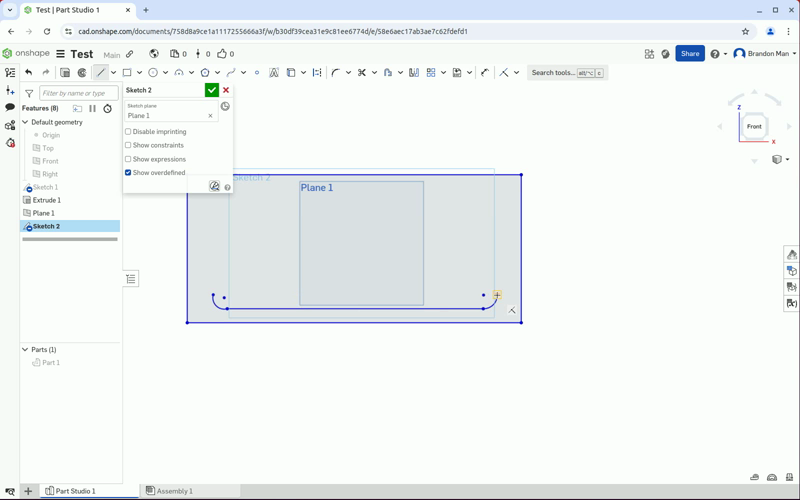
scroll(6)
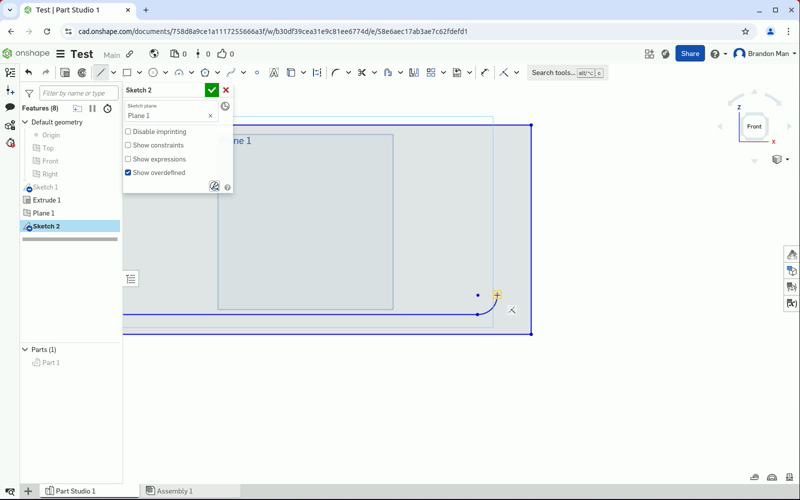
scroll(6)
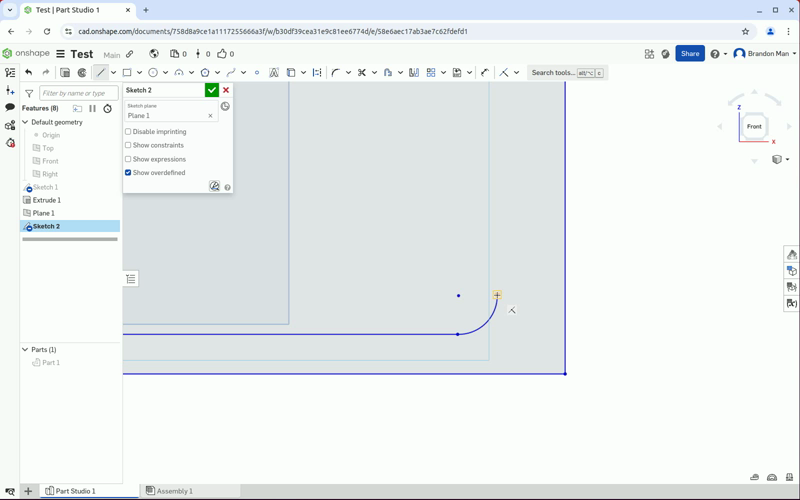
click(497, 294)
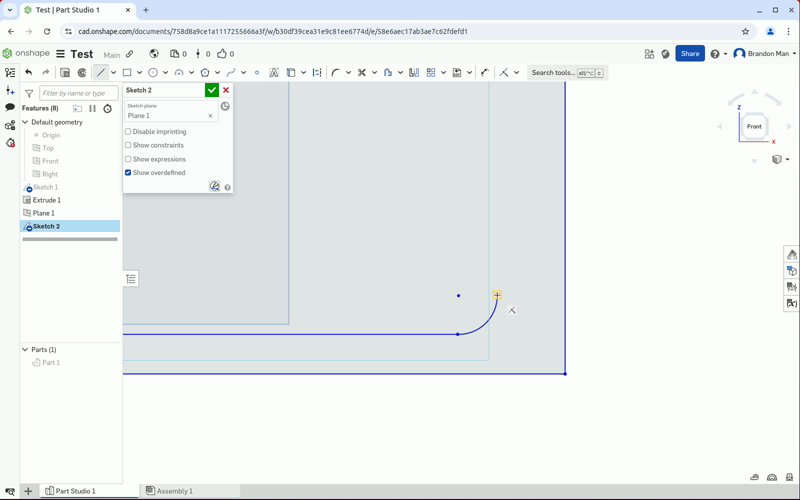
scroll(-6)
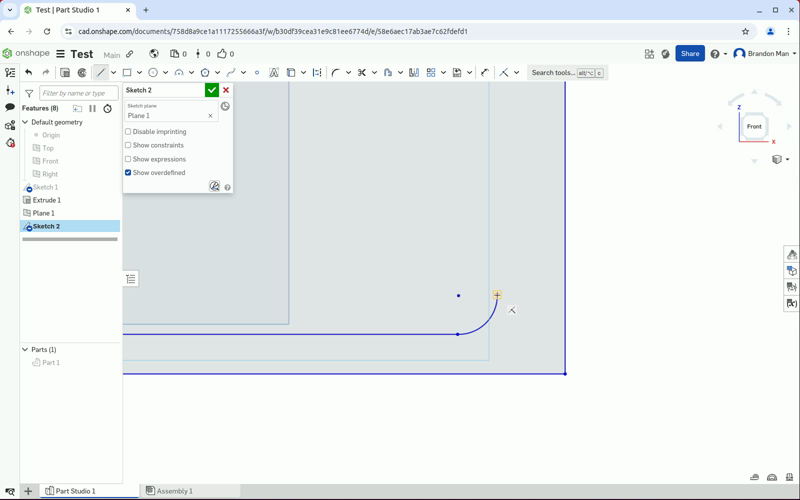
scroll(-6)
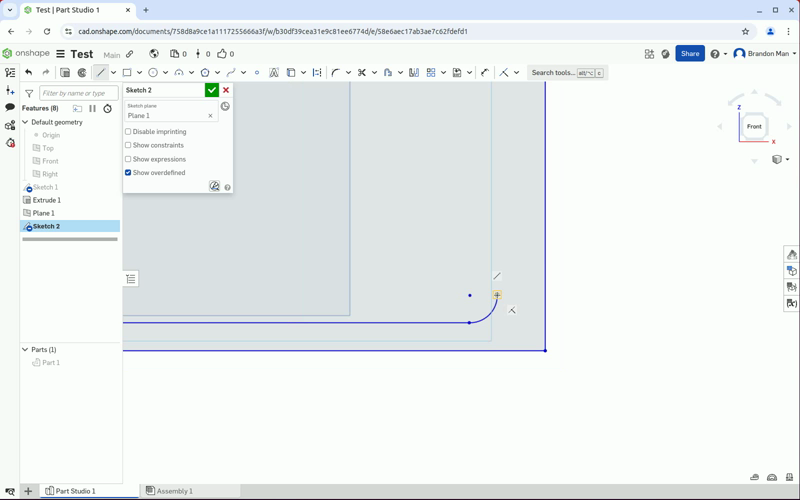
scroll(-6)
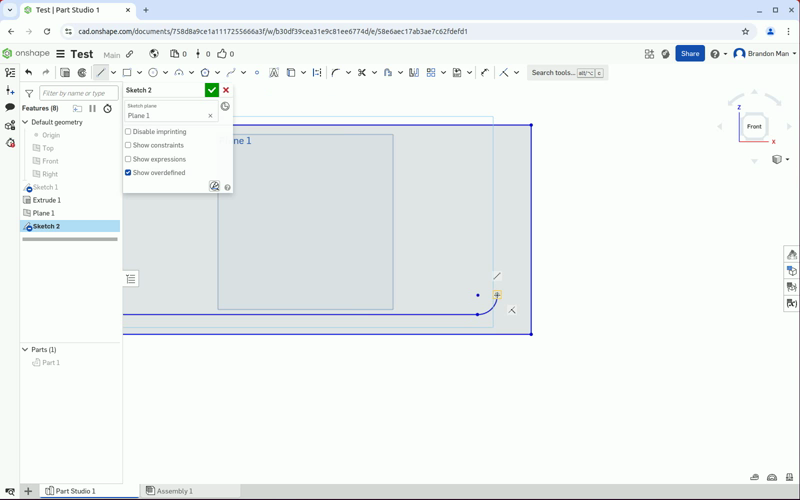
scroll(-6)
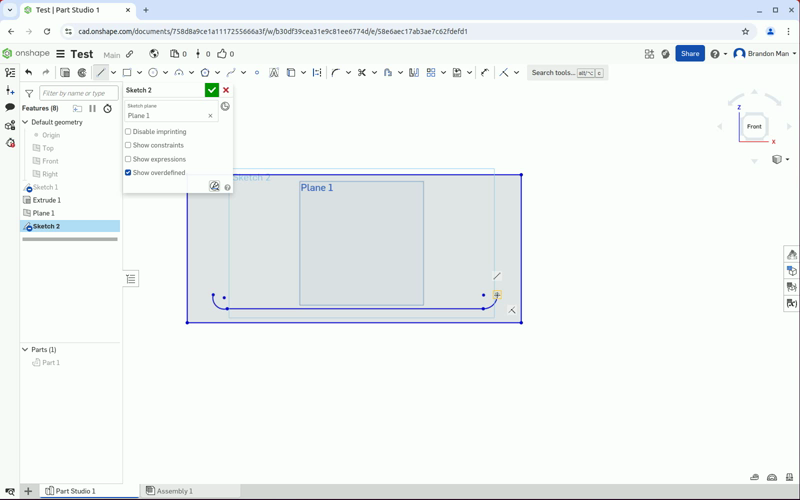
scroll(-6)
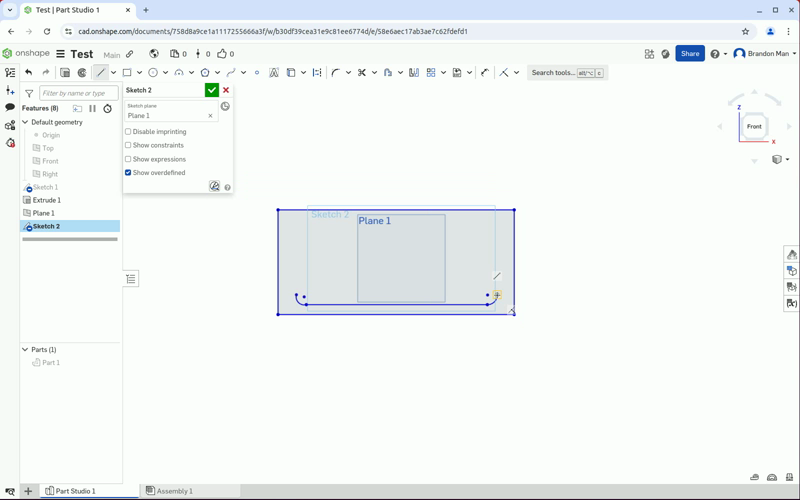
scroll(-6)
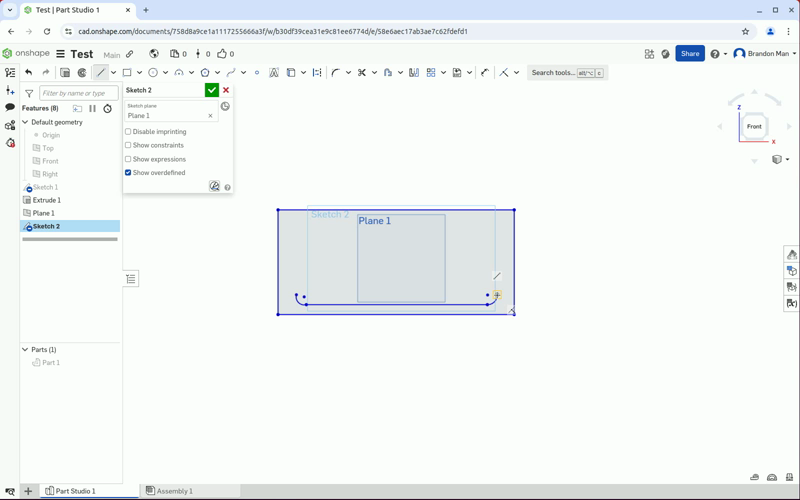
scroll(-6)
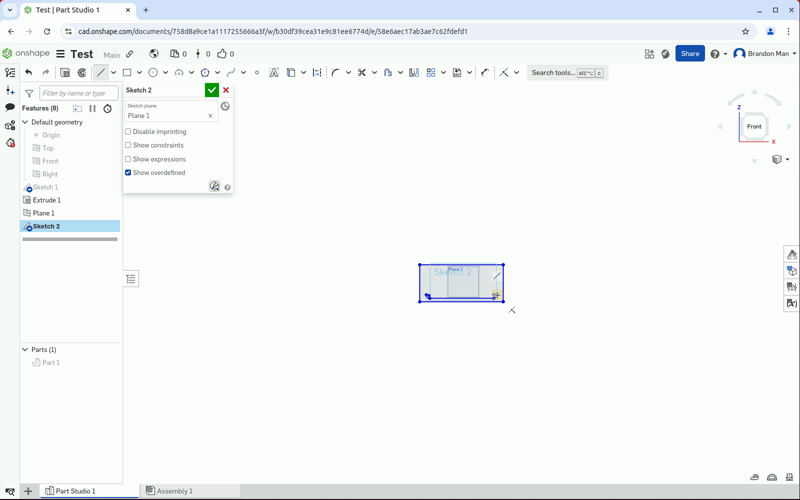
key_down(shift)
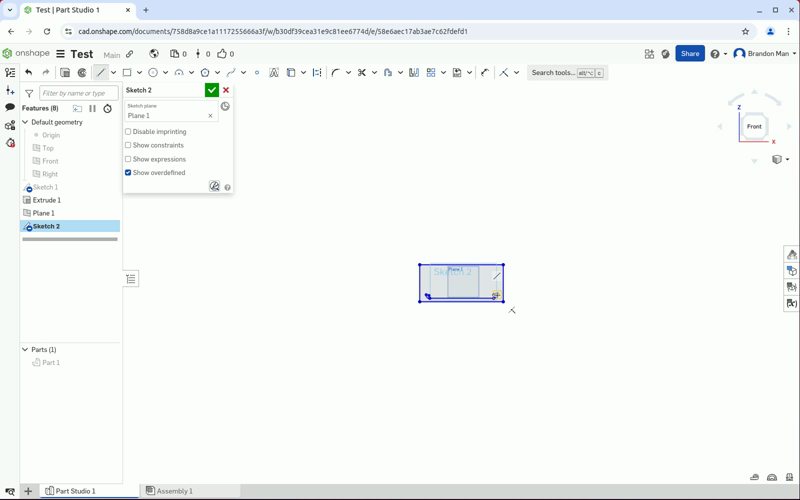
mouse_move(527, 294)
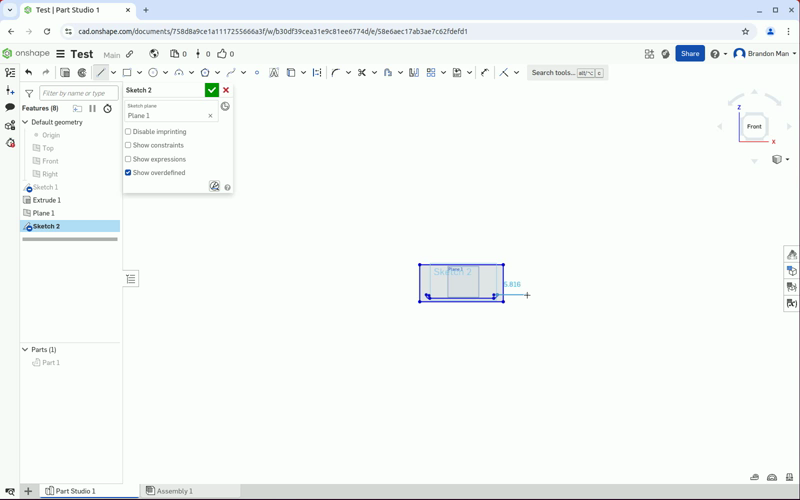
mouse_move(497, 270)
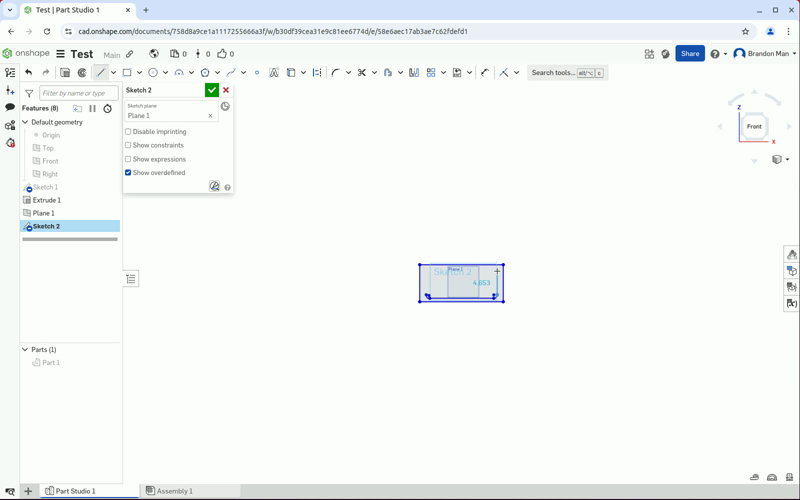
click(497, 270)
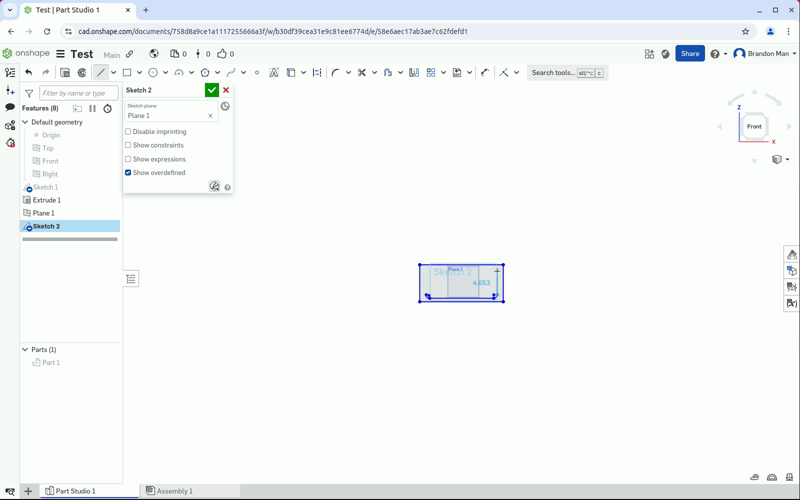
key_up(shift)
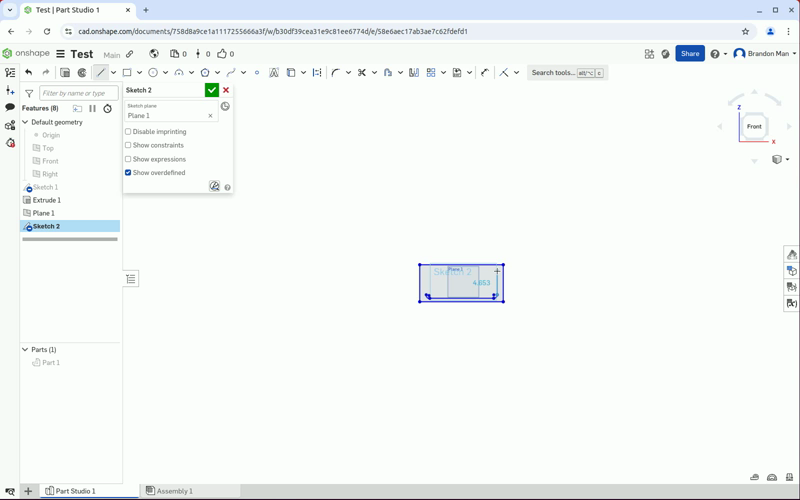
key(esc)
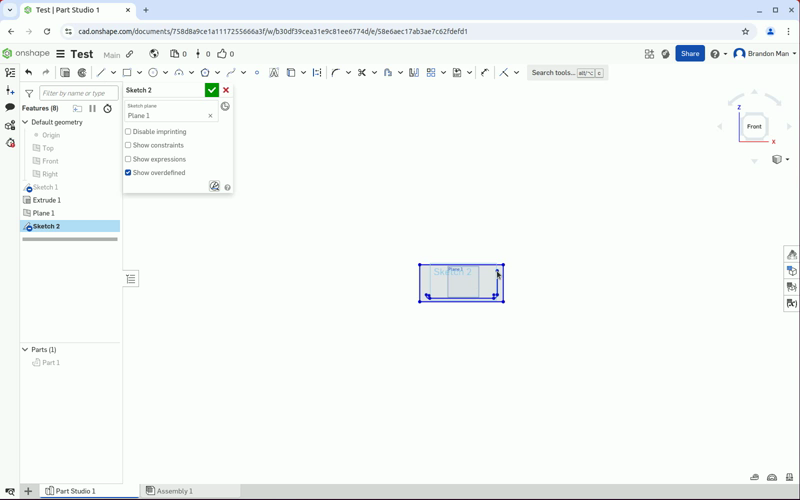
key(a)
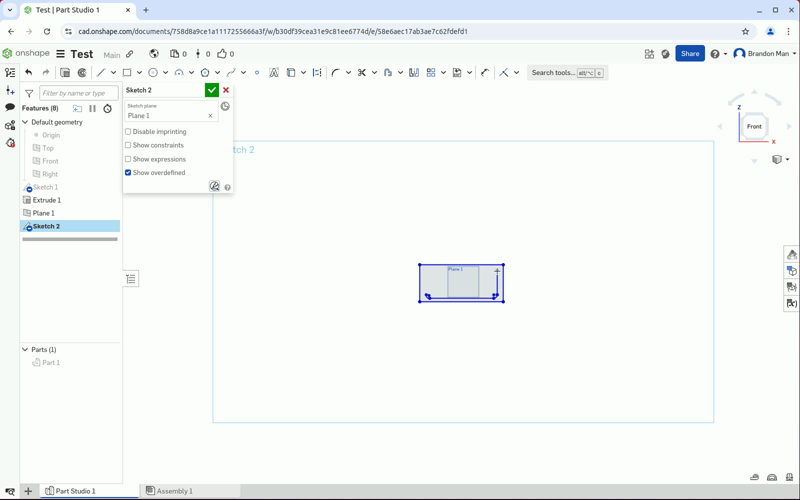
mouse_move(497, 270)
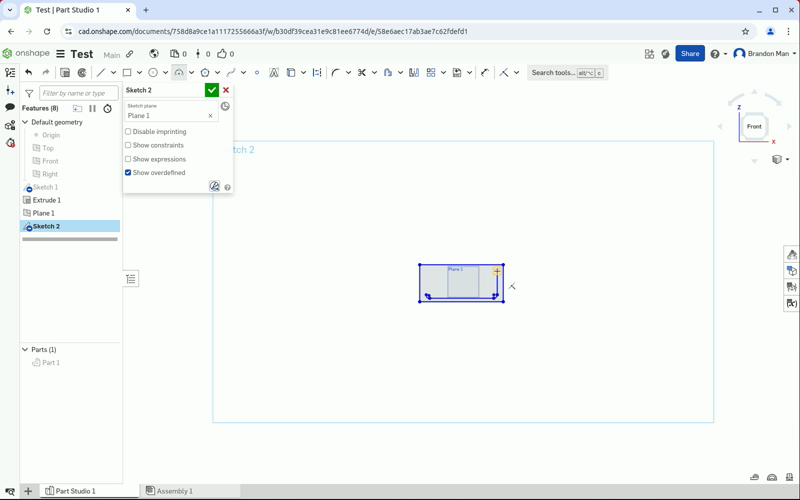
click(497, 270)
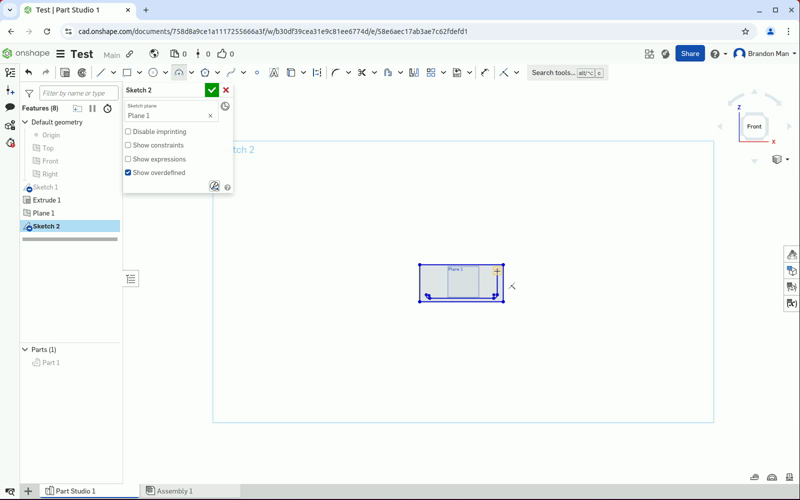
key_down(shift)
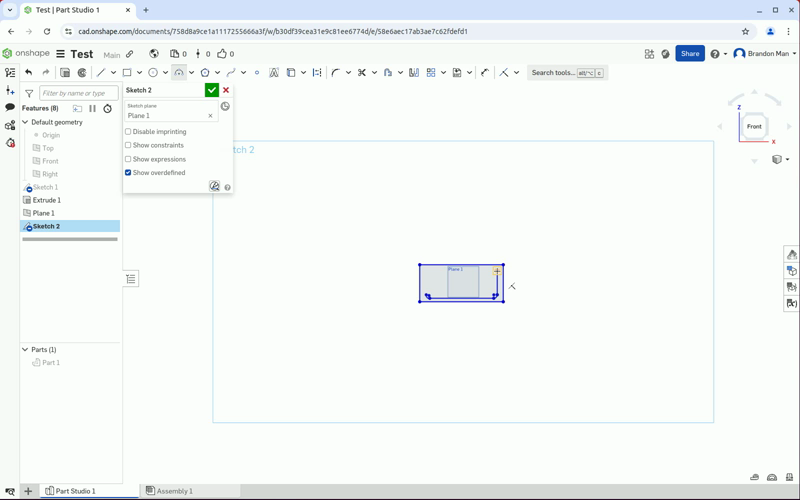
mouse_move(493, 267)
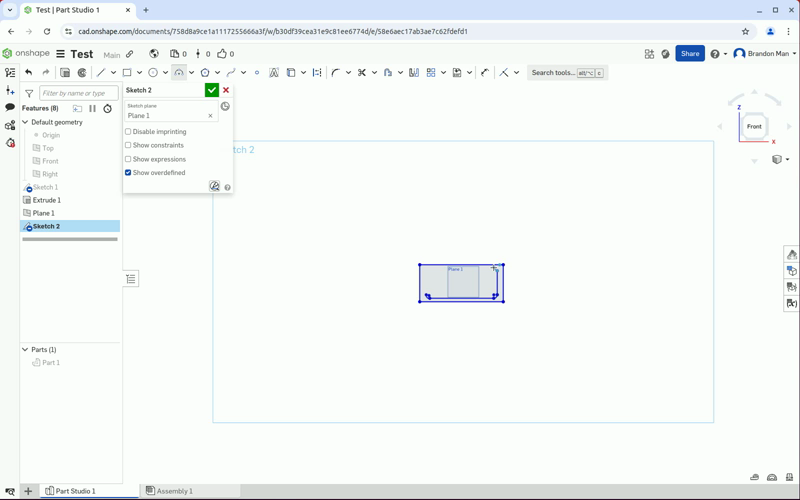
scroll(6)
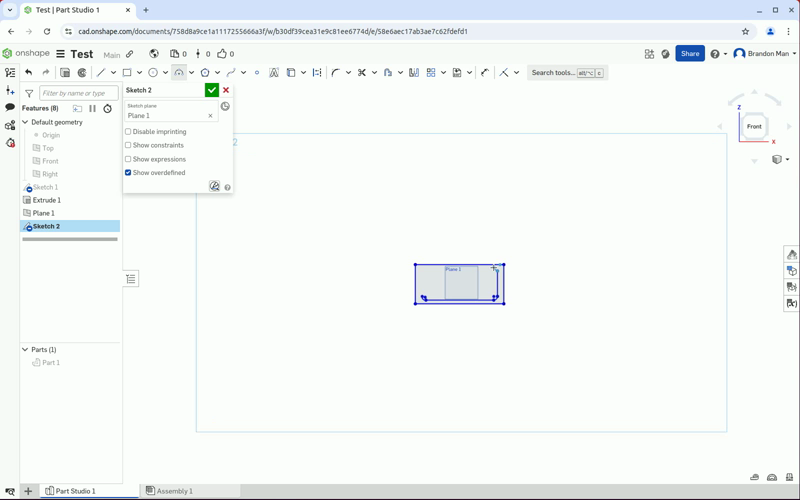
scroll(6)
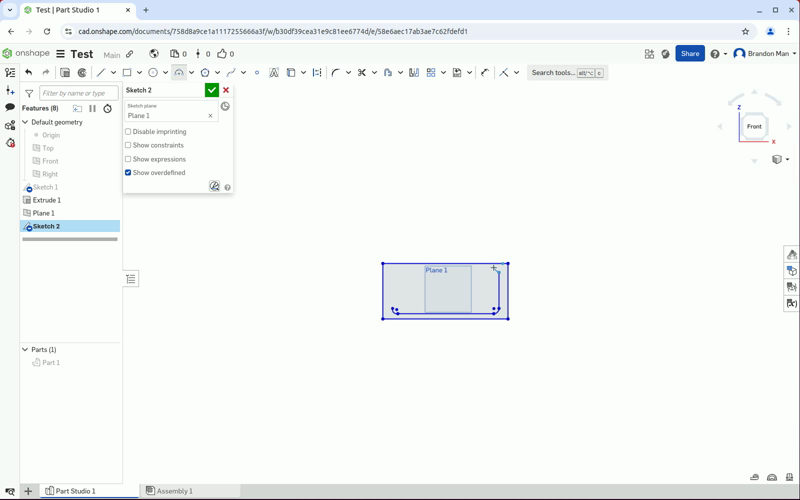
scroll(6)
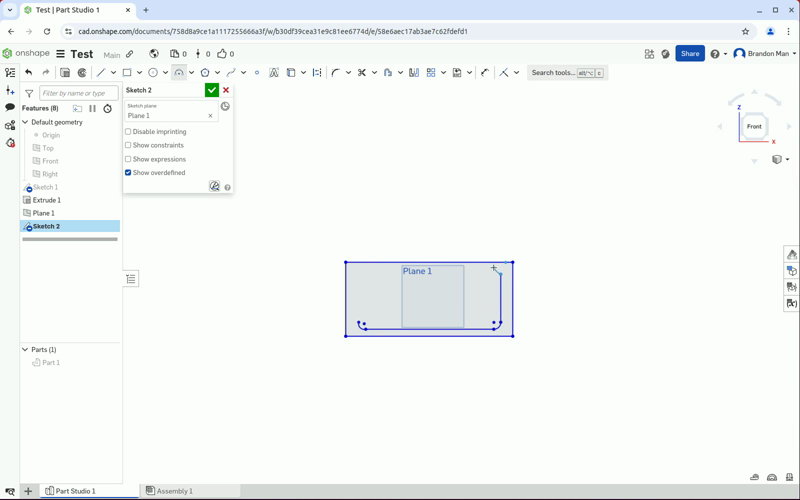
scroll(6)
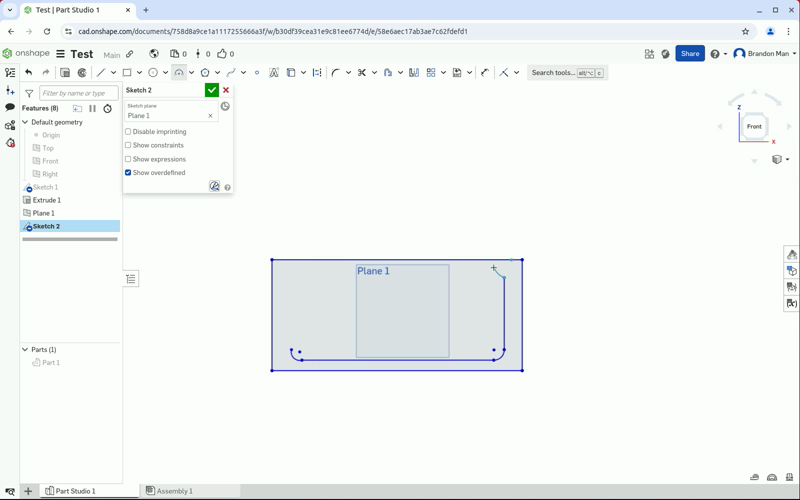
scroll(6)
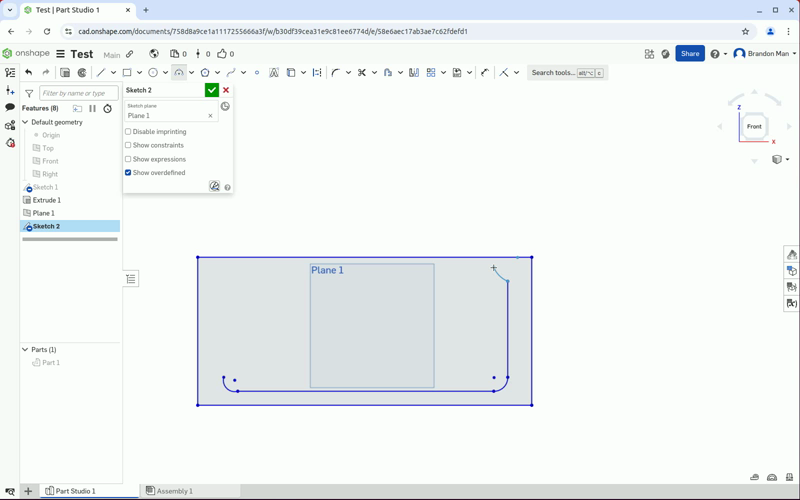
scroll(6)
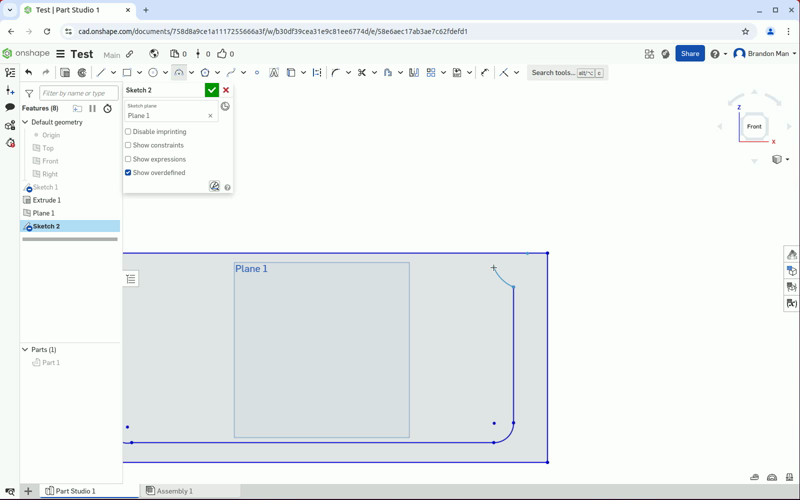
scroll(6)
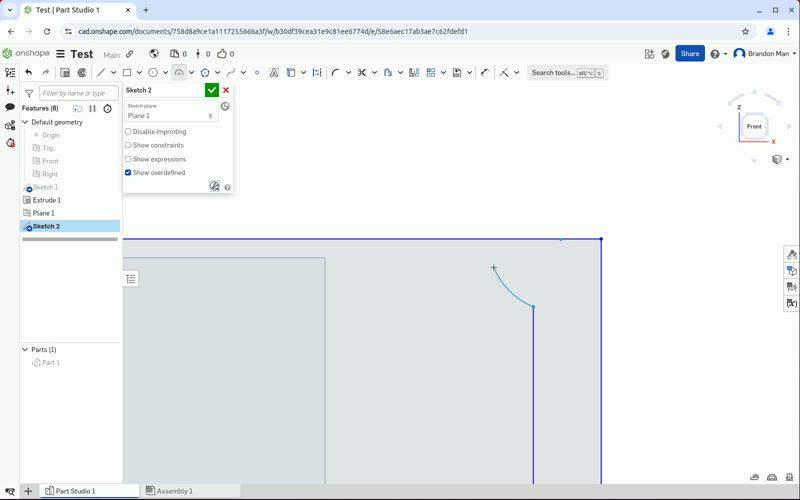
click(493, 267)
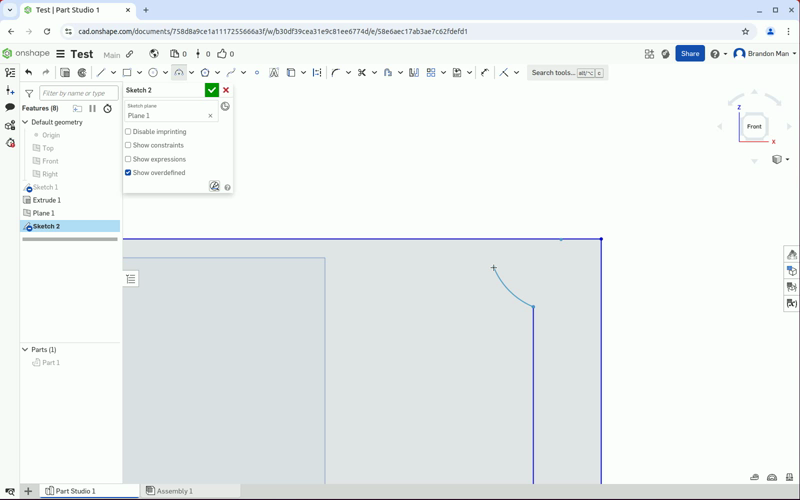
scroll(-6)
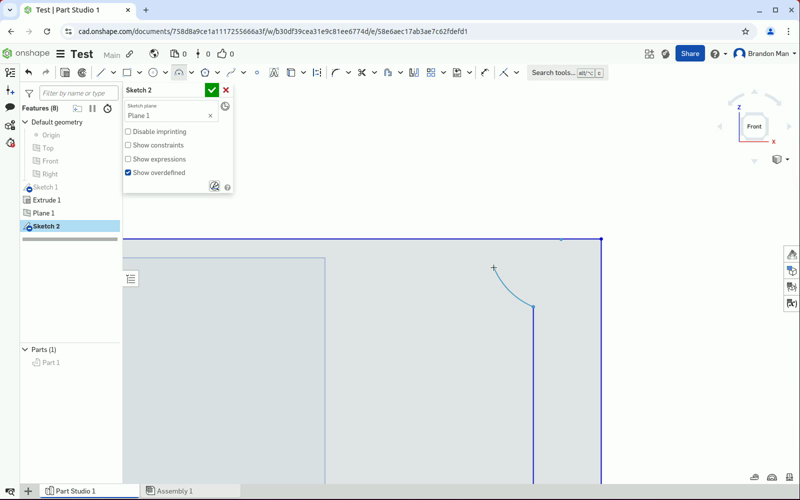
scroll(-6)
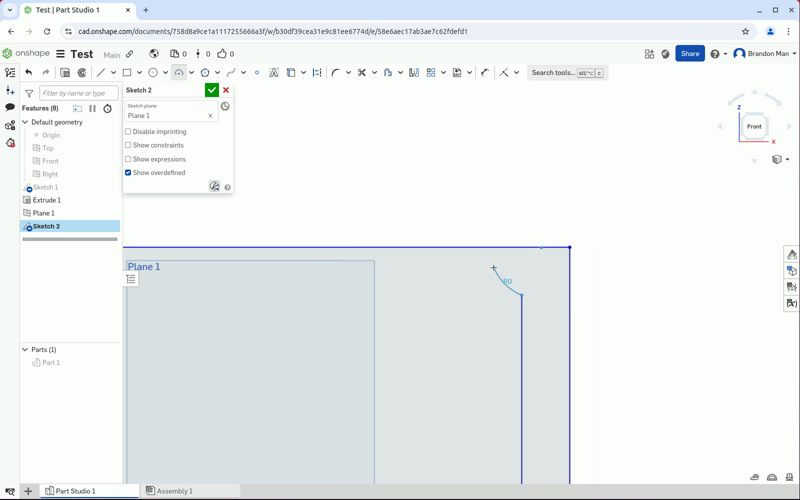
scroll(-6)
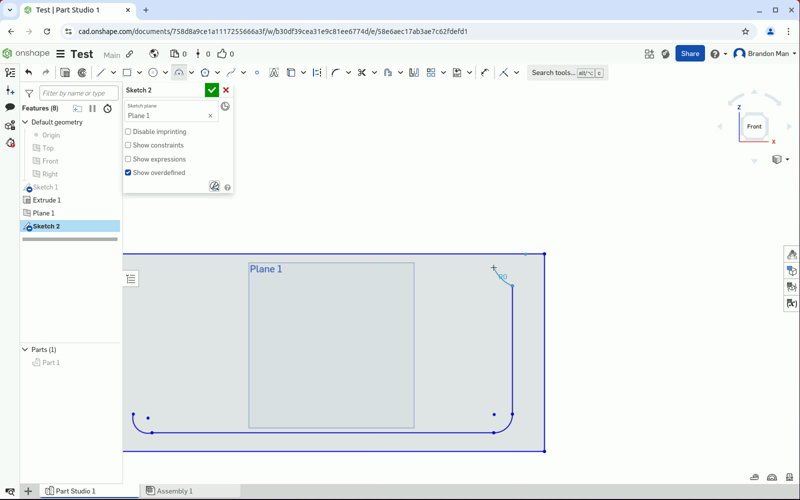
scroll(-6)
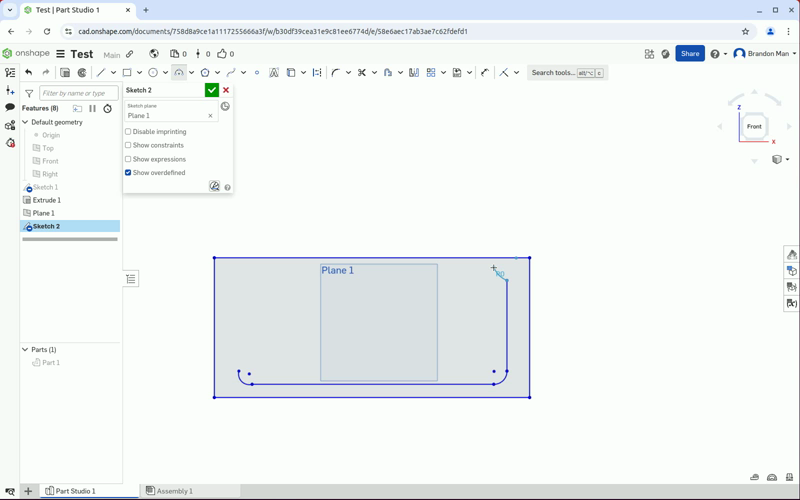
scroll(-6)
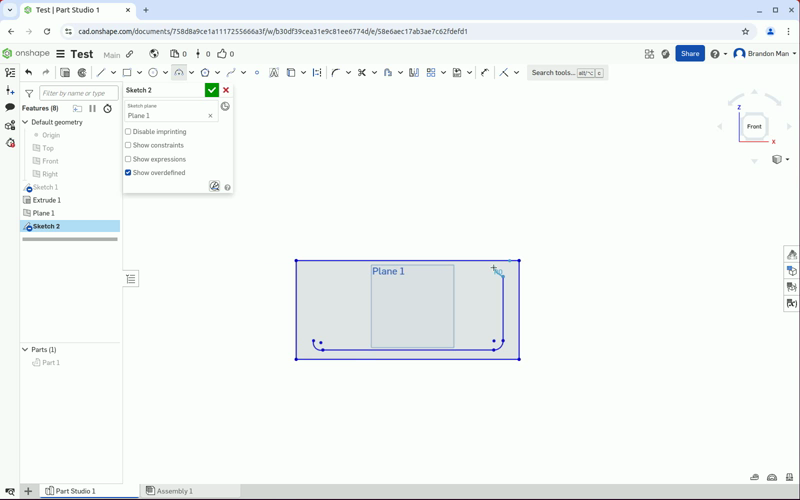
scroll(-6)
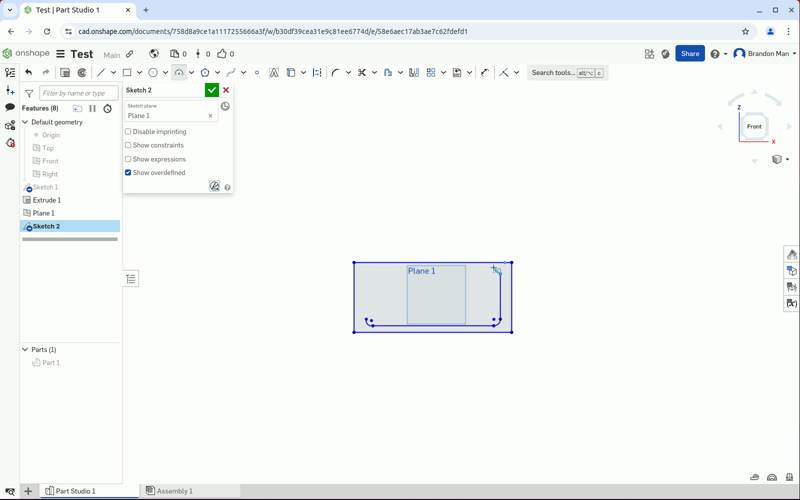
scroll(-6)
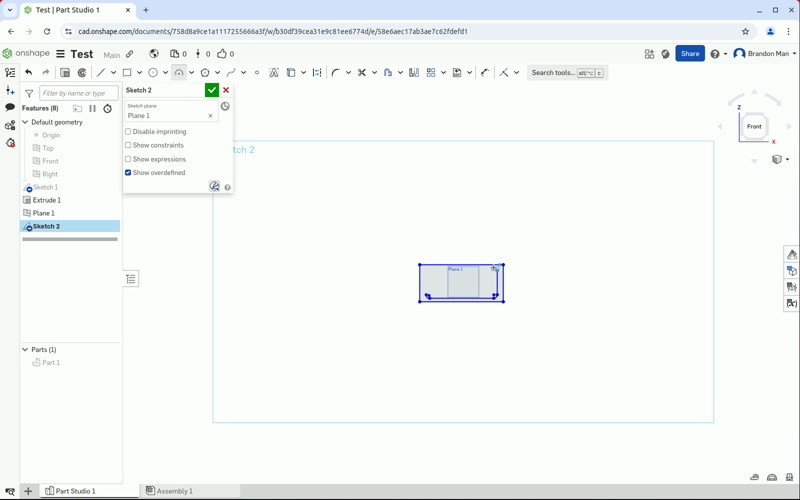
mouse_move(496, 268)
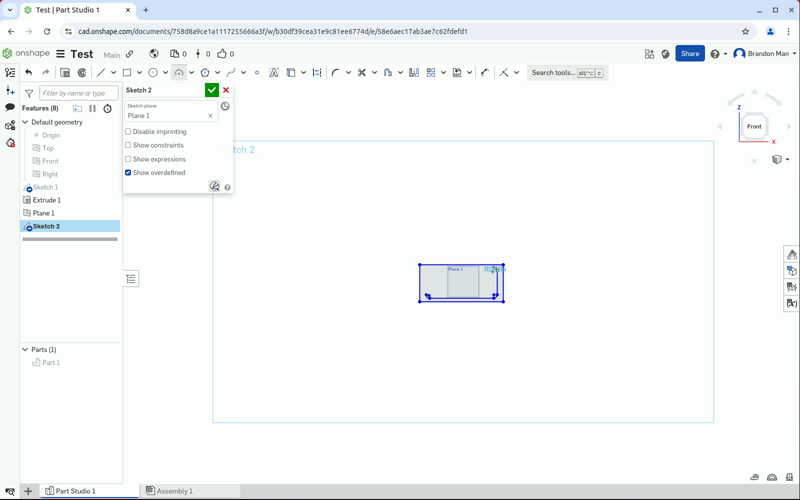
scroll(6)
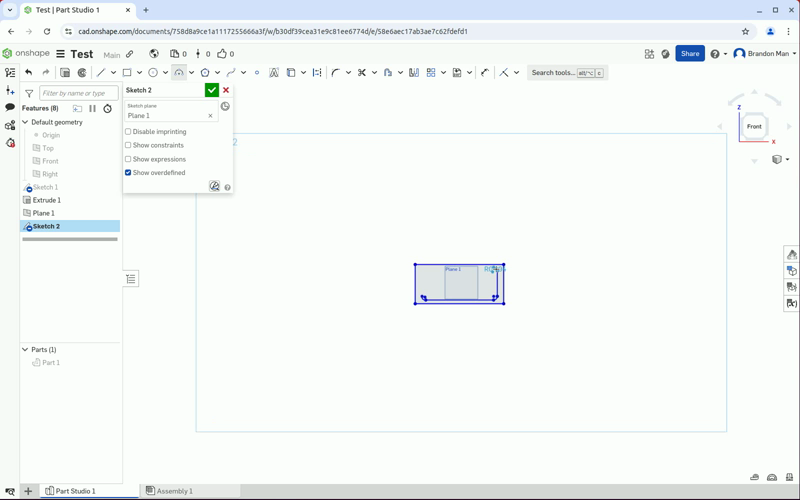
scroll(6)
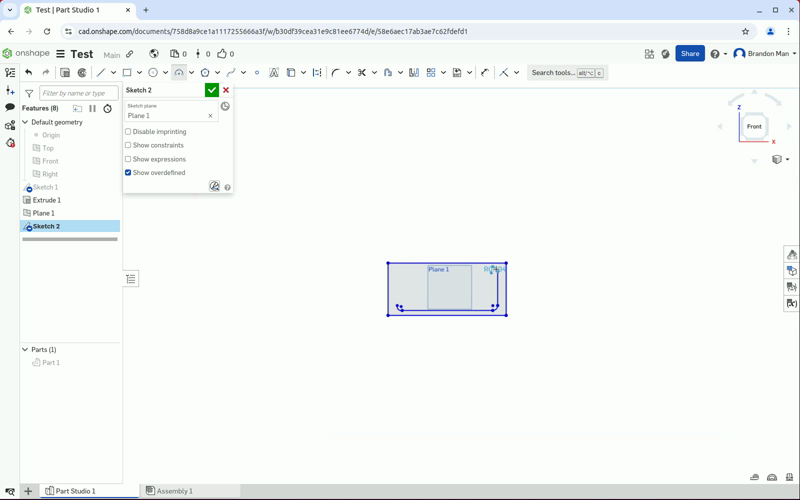
scroll(6)
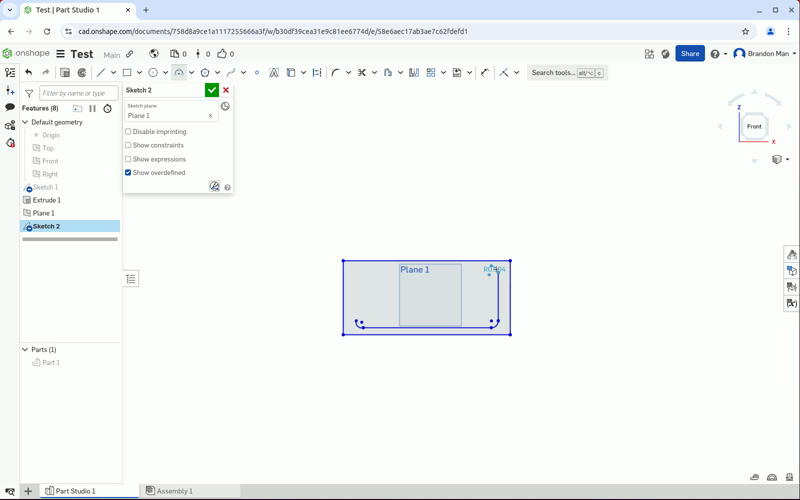
scroll(6)
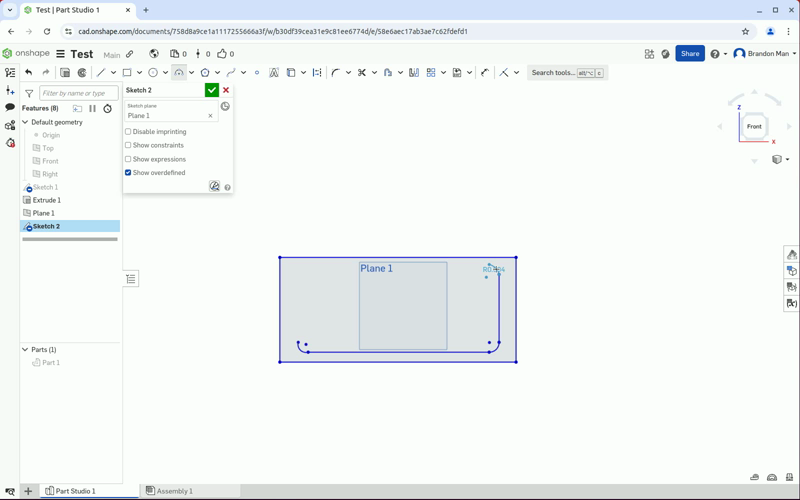
scroll(6)
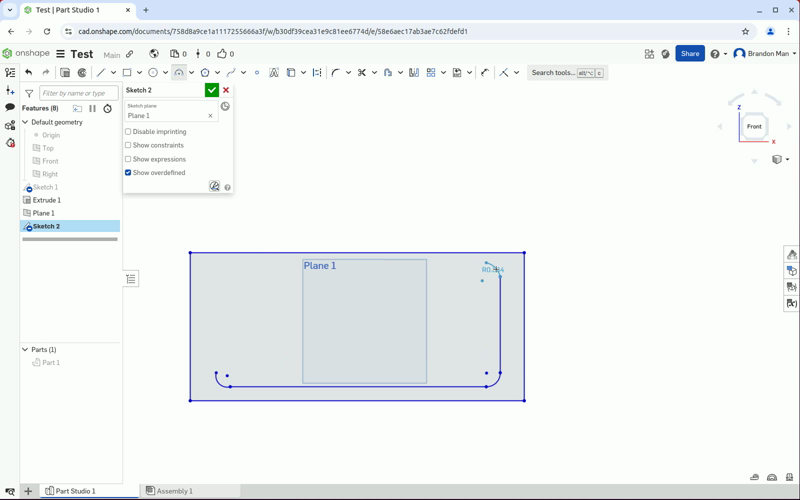
scroll(6)
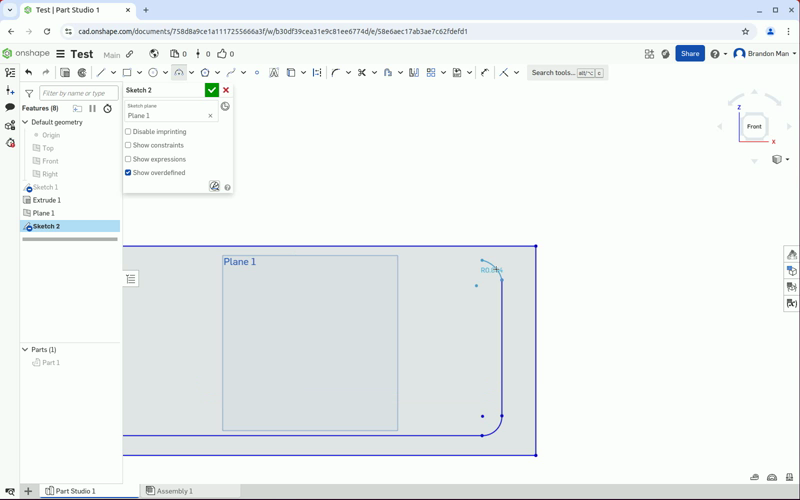
scroll(6)
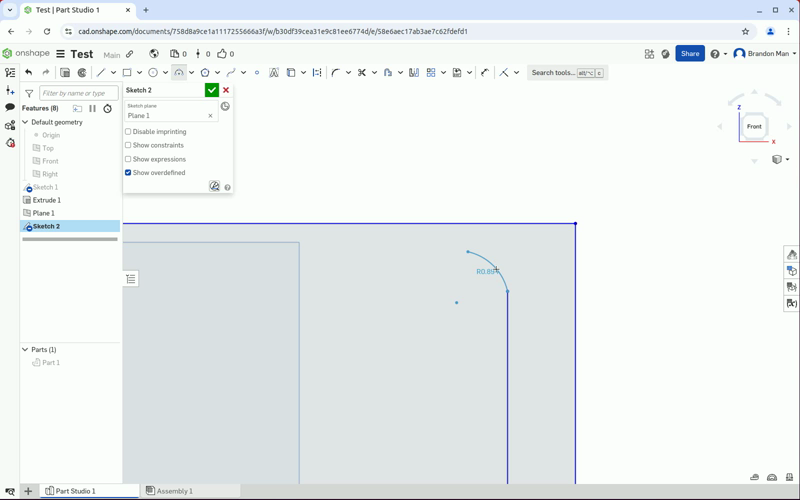
click(496, 268)
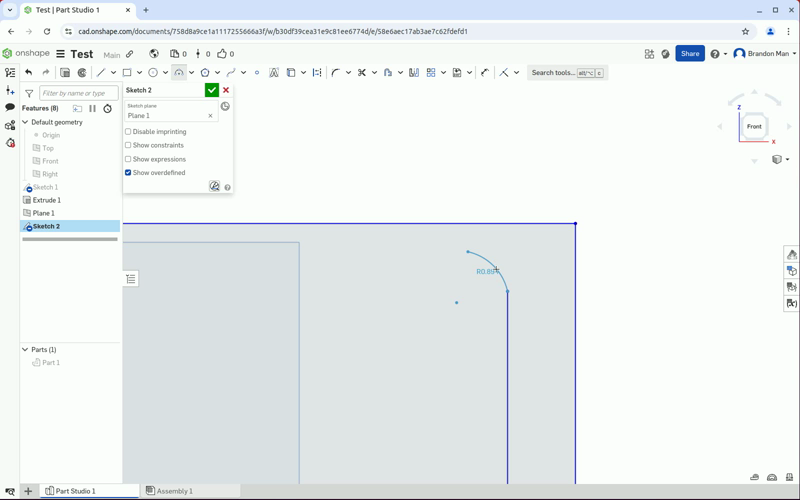
scroll(-6)
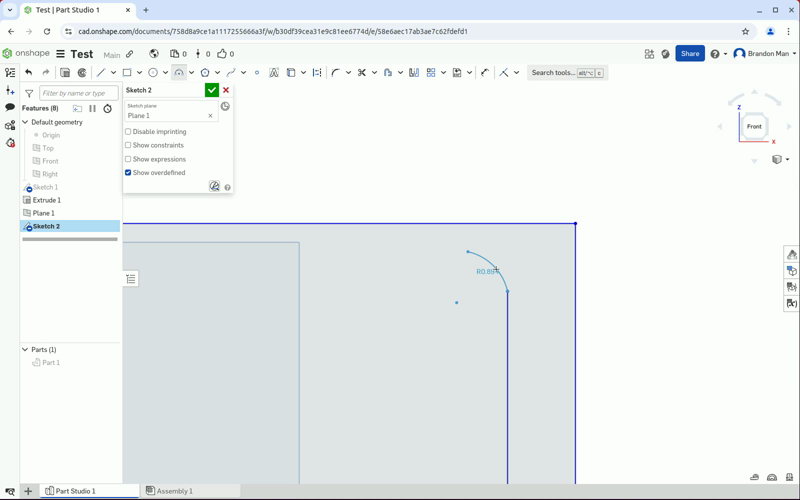
scroll(-6)
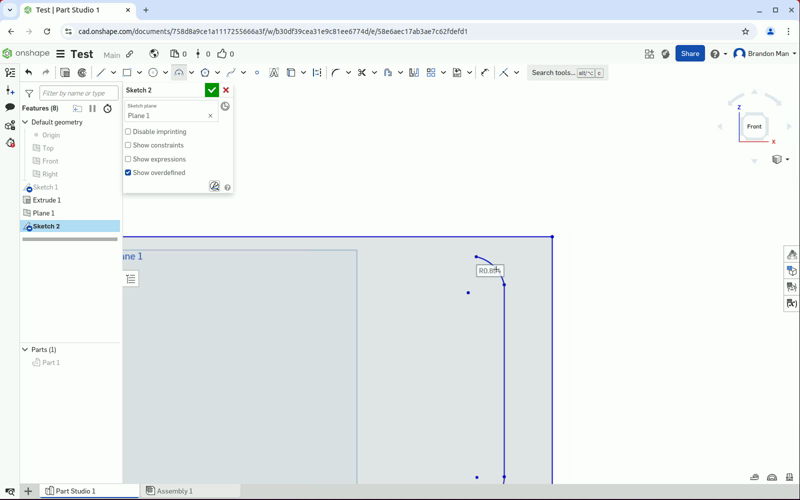
scroll(-6)
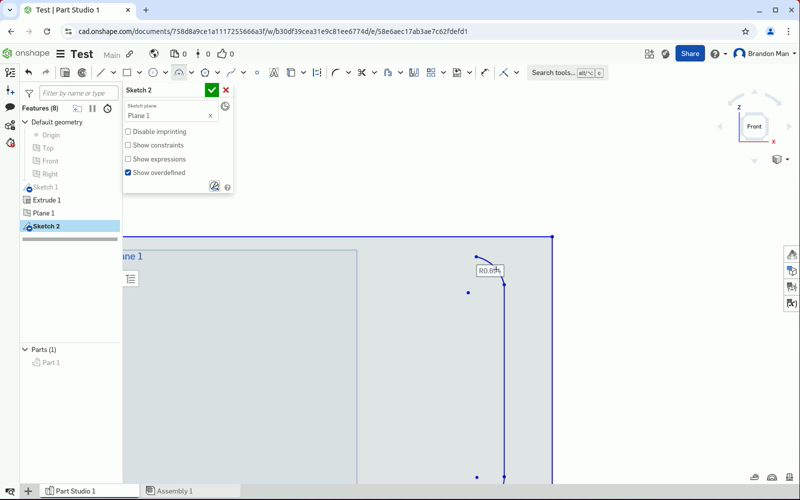
scroll(-6)
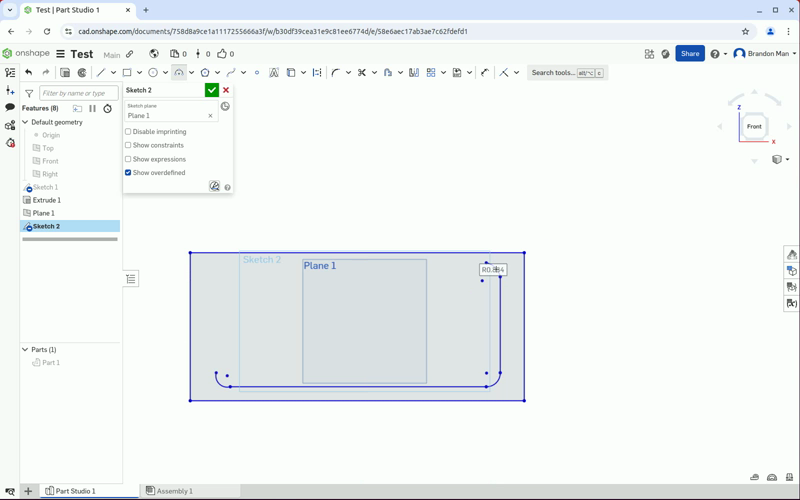
scroll(-6)
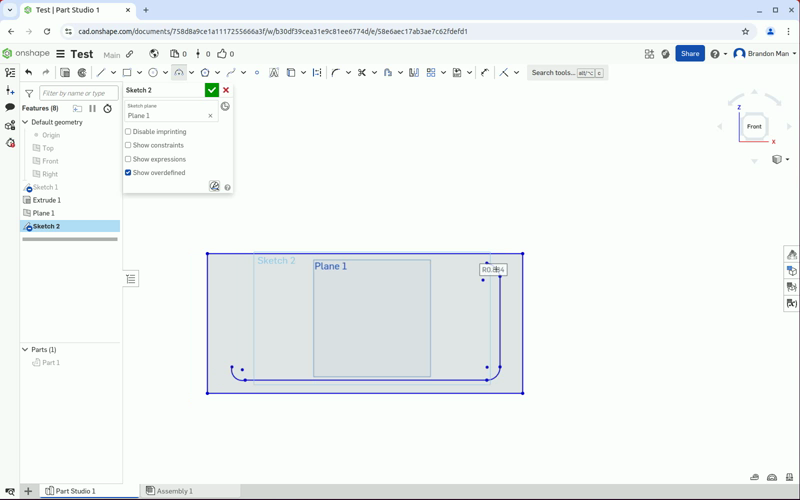
scroll(-6)
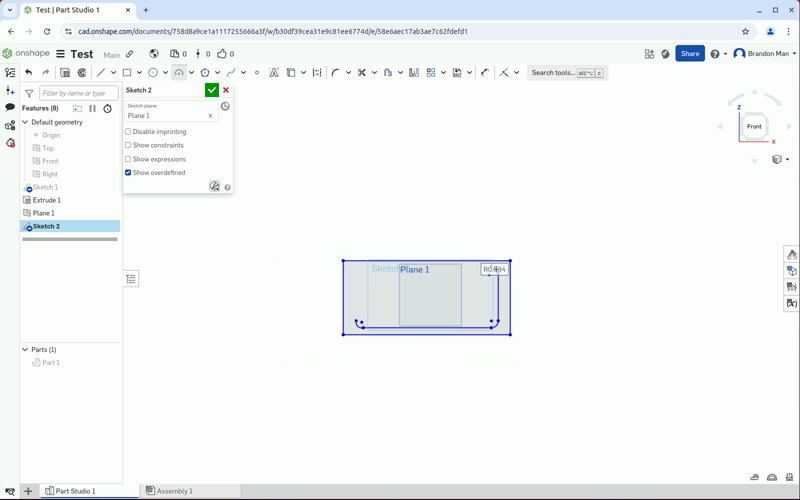
scroll(-6)
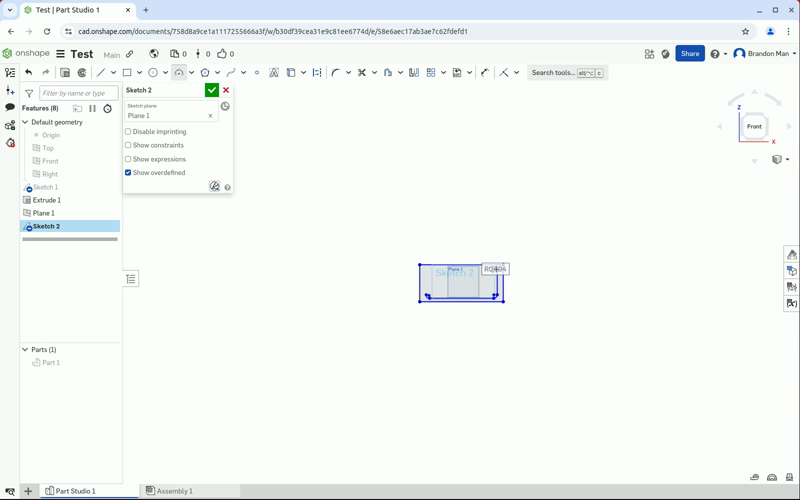
key_up(shift)
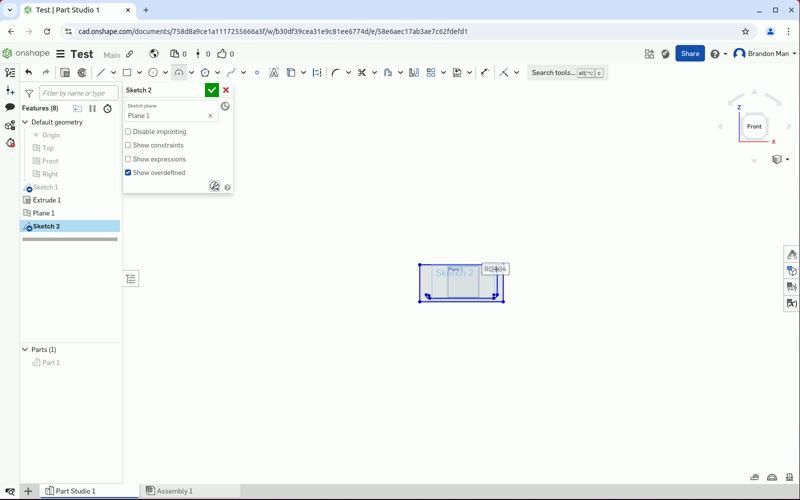
key(esc)
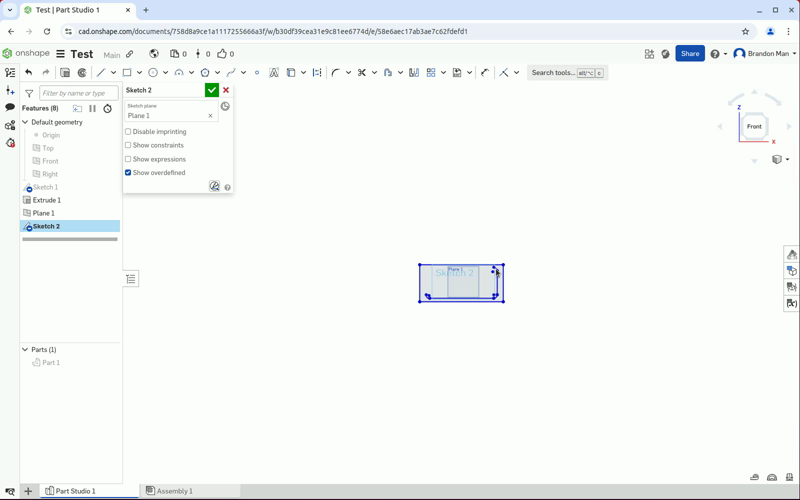
key(l)
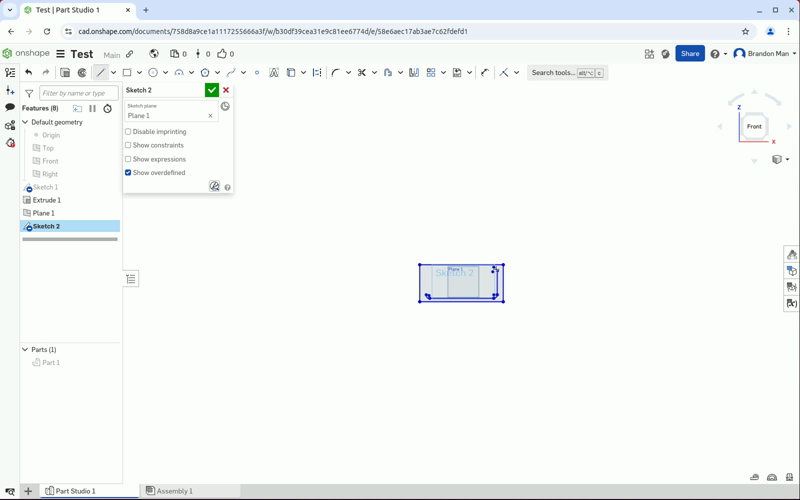
mouse_move(493, 267)
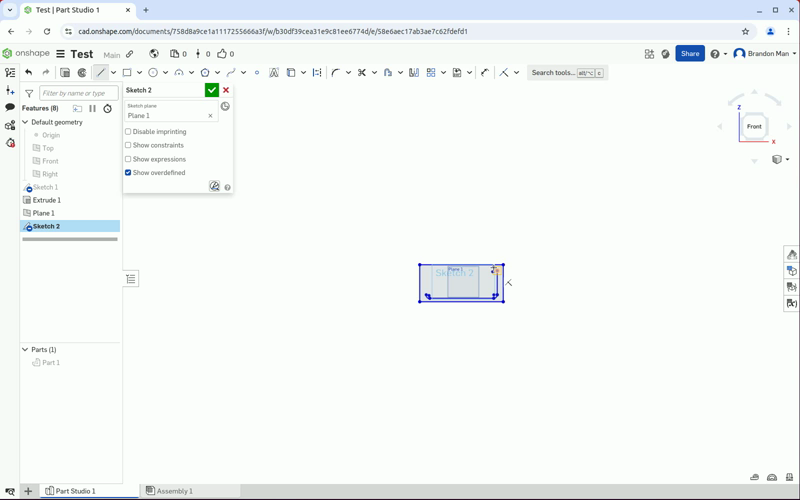
scroll(6)
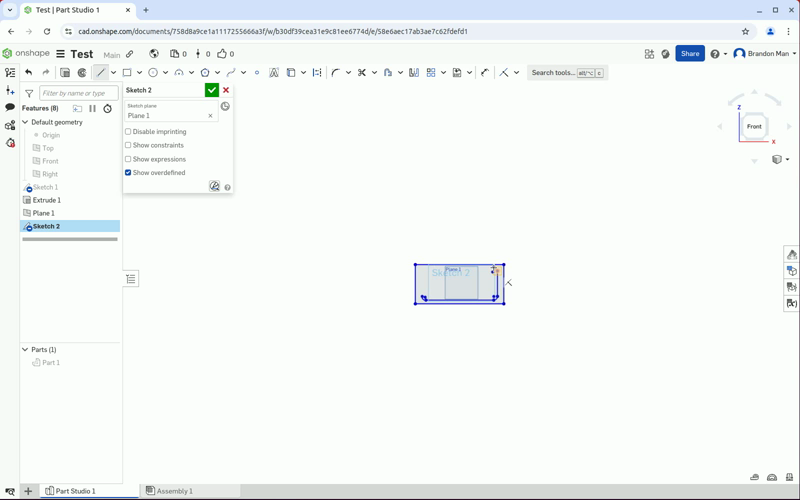
scroll(6)
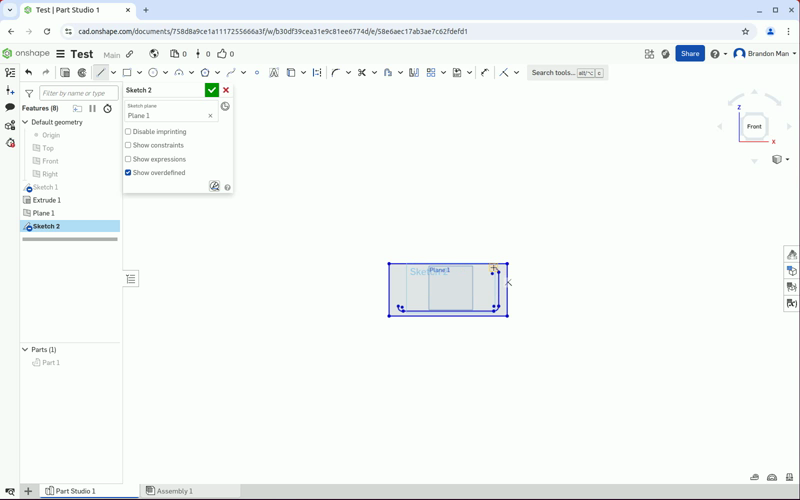
scroll(6)
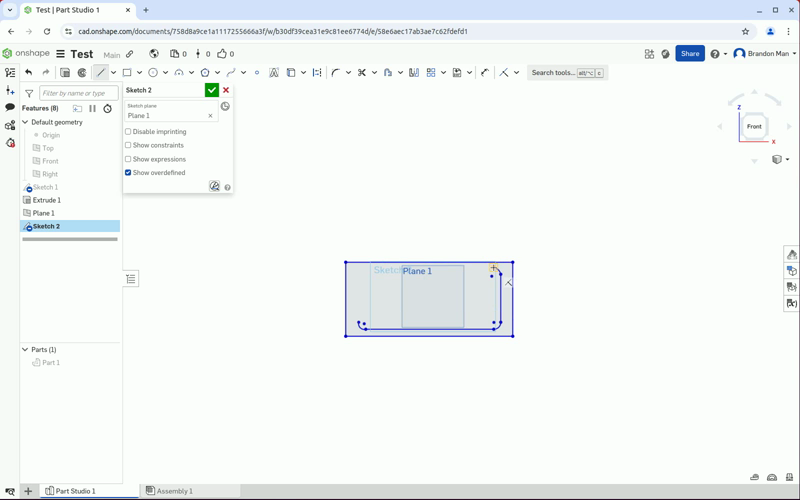
scroll(6)
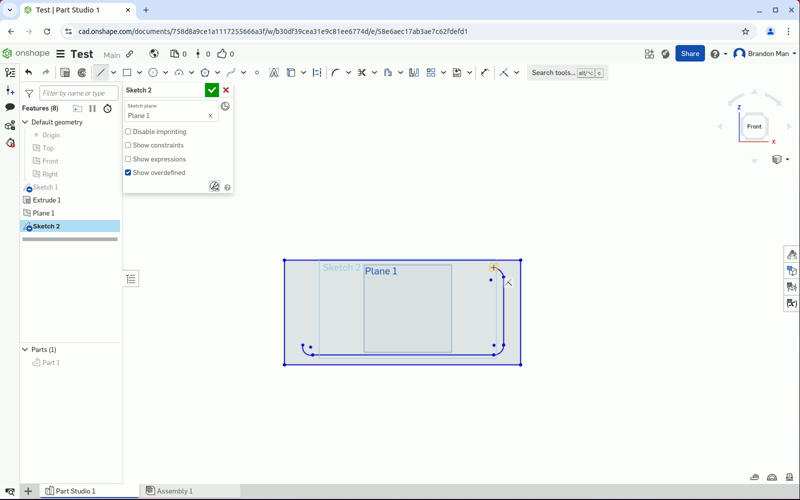
scroll(6)
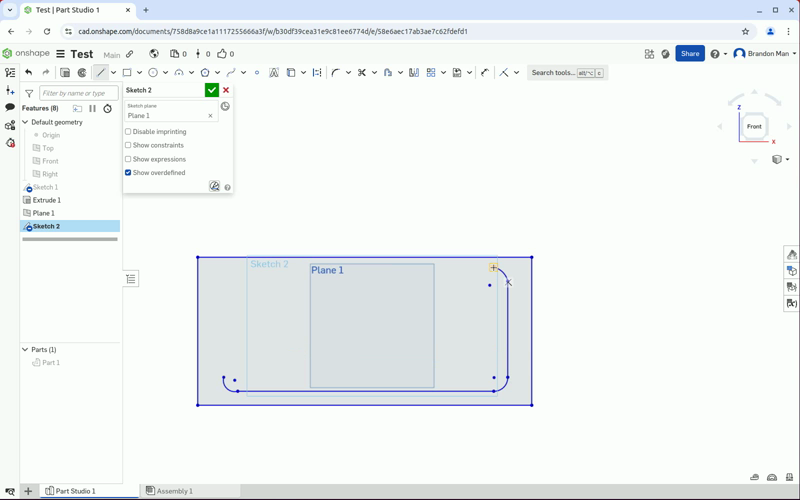
scroll(6)
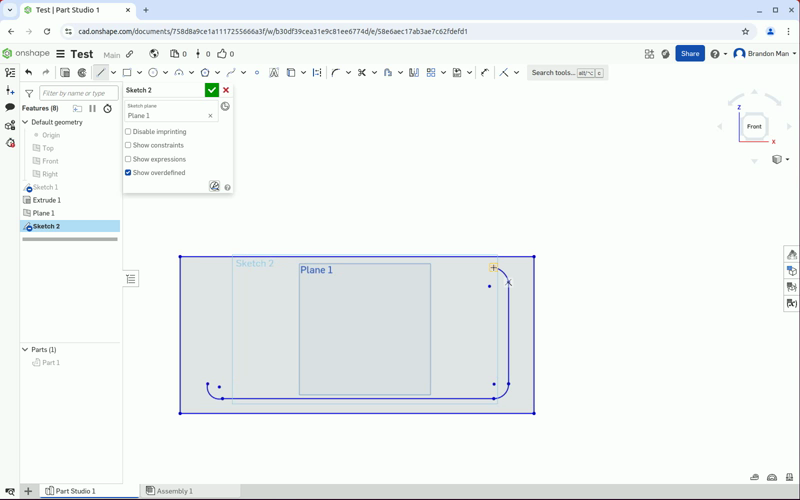
scroll(6)
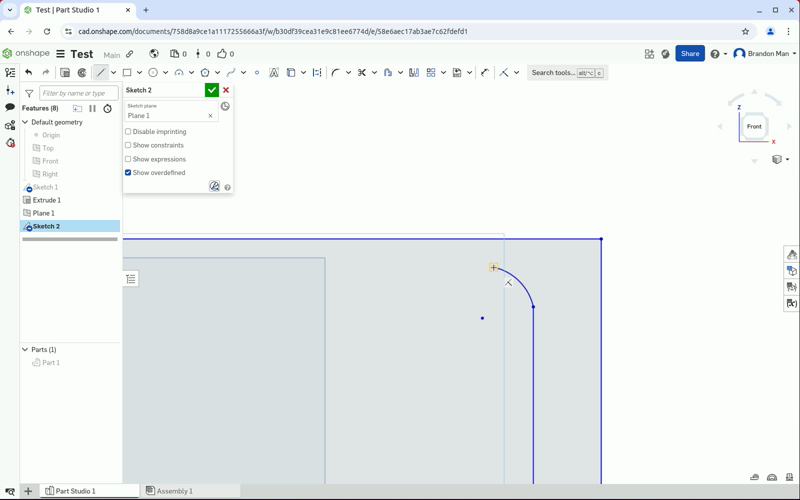
click(493, 267)
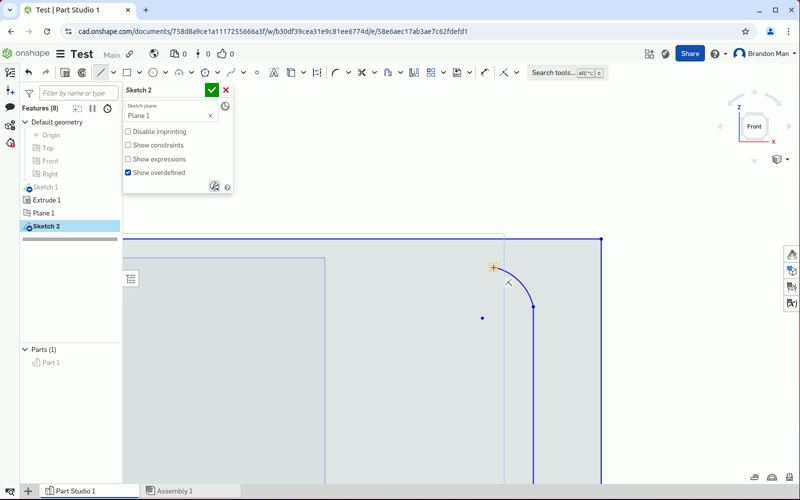
scroll(-6)
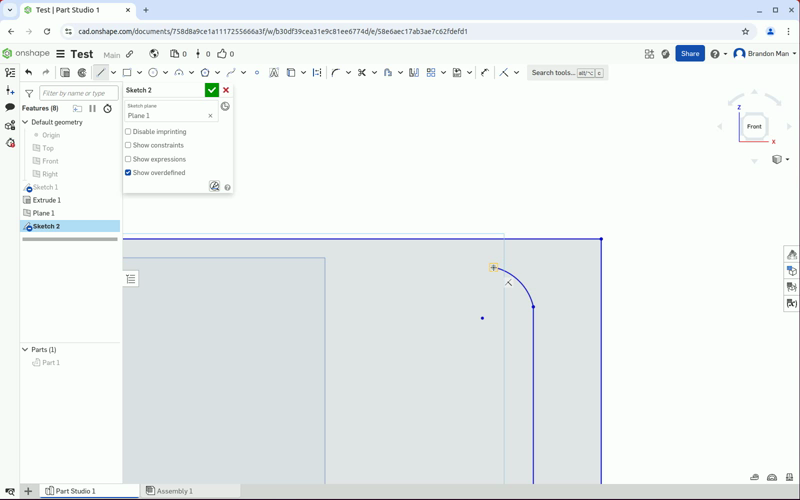
scroll(-6)
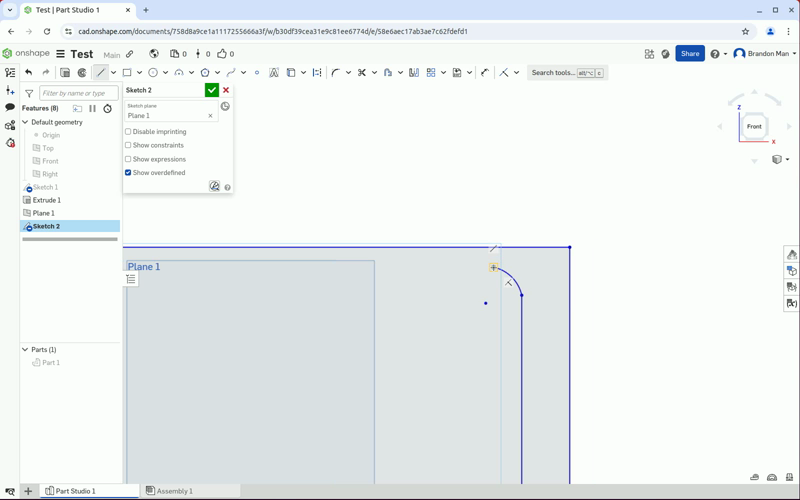
scroll(-6)
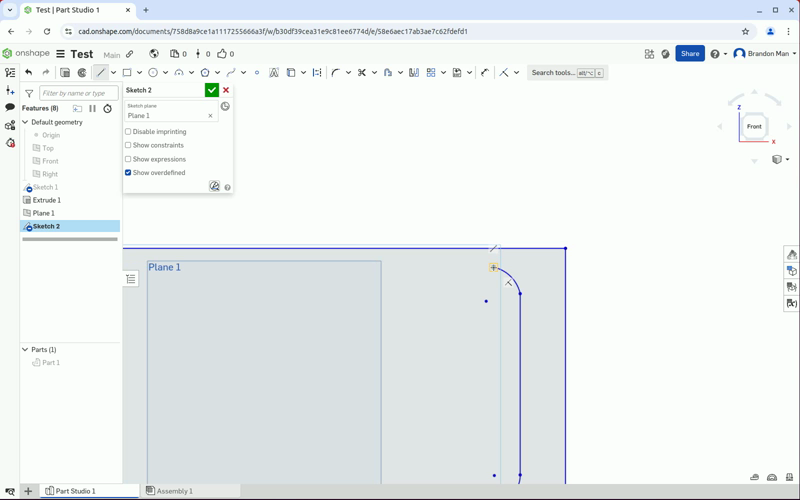
scroll(-6)
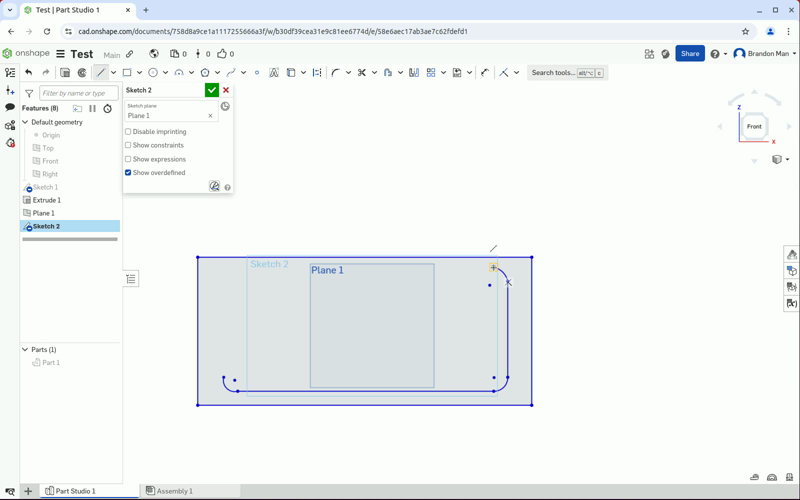
scroll(-6)
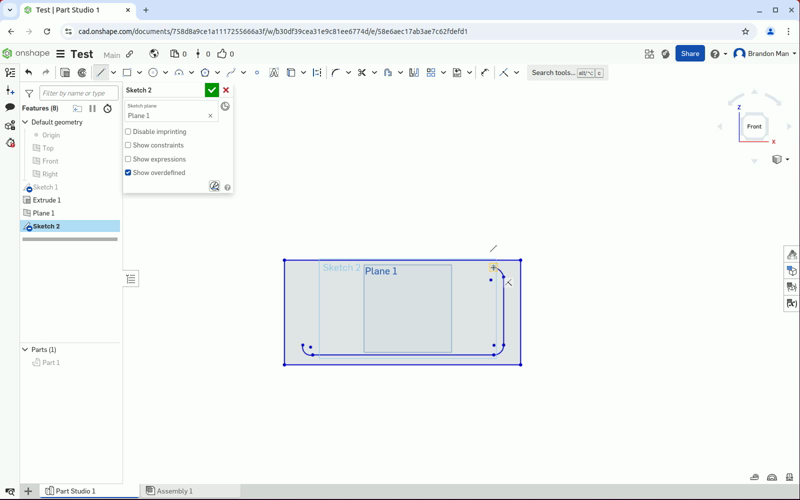
scroll(-6)
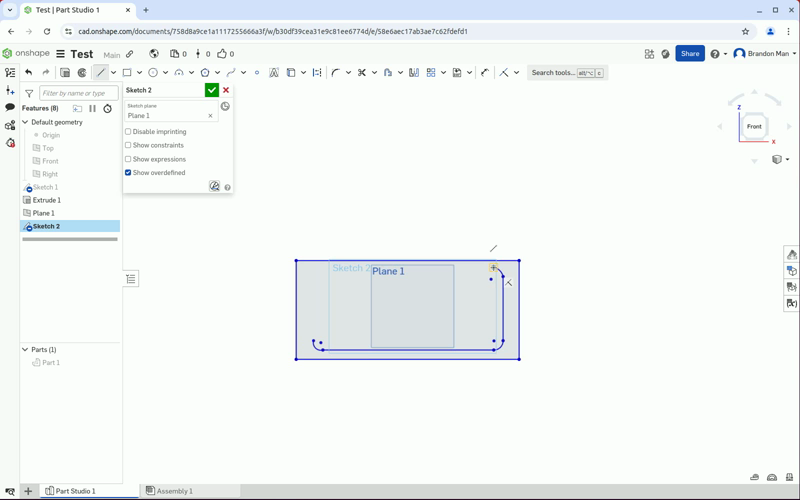
scroll(-6)
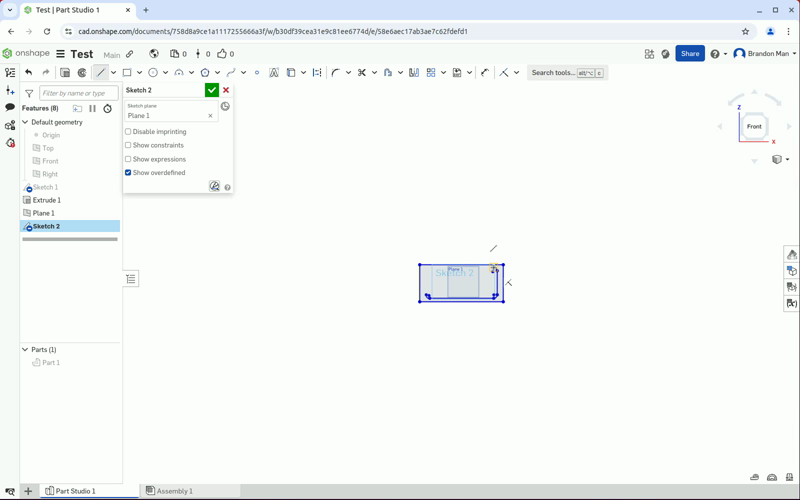
key_down(shift)
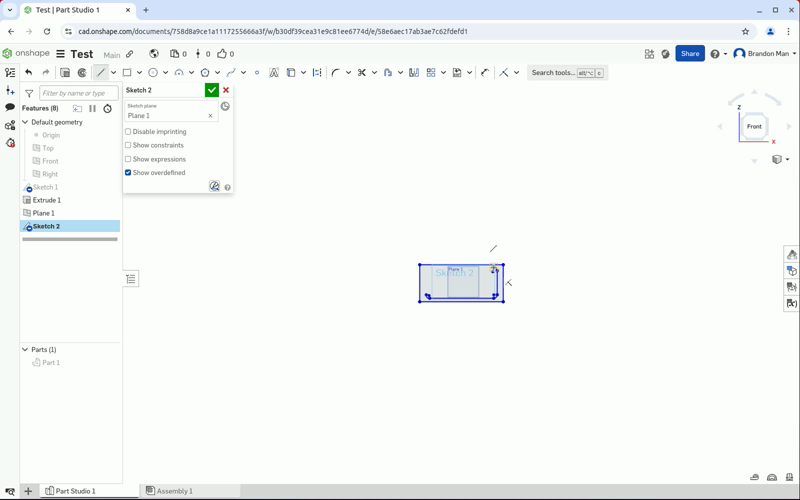
mouse_move(429, 267)
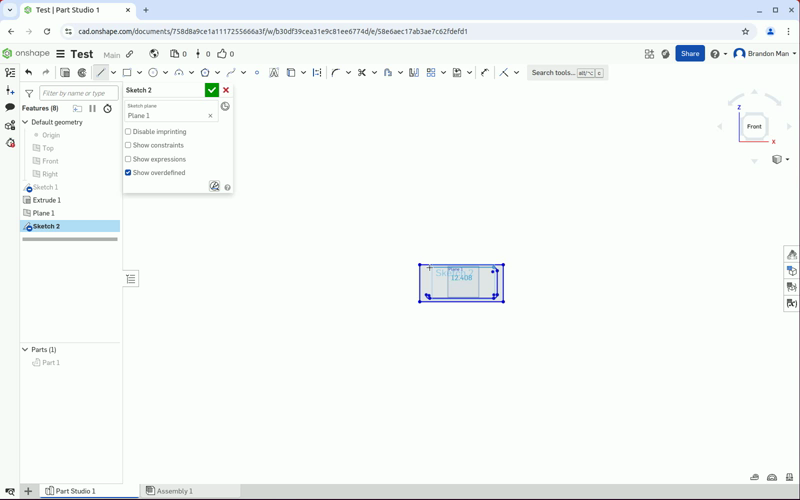
click(429, 267)
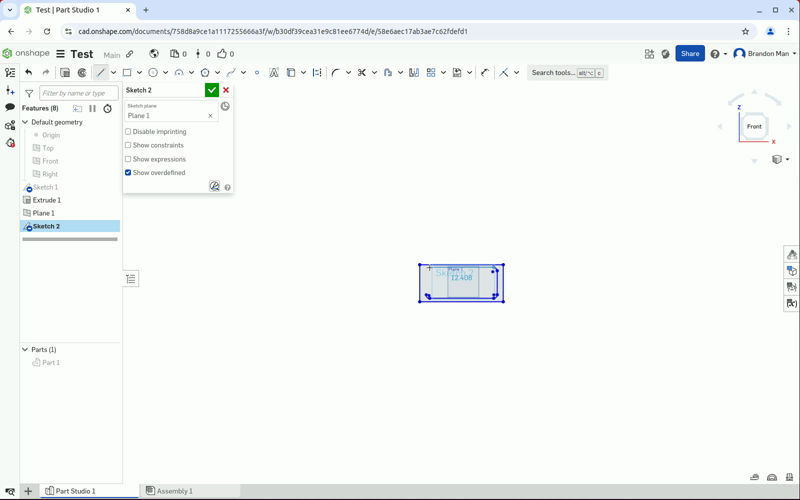
key_up(shift)
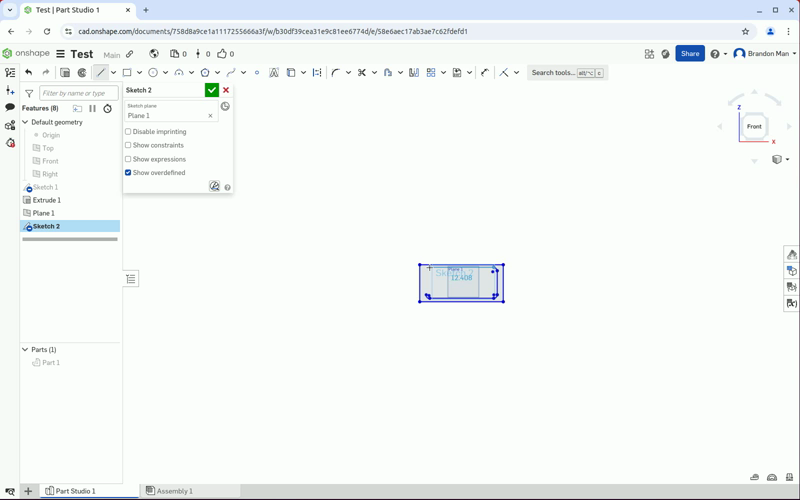
key(esc)
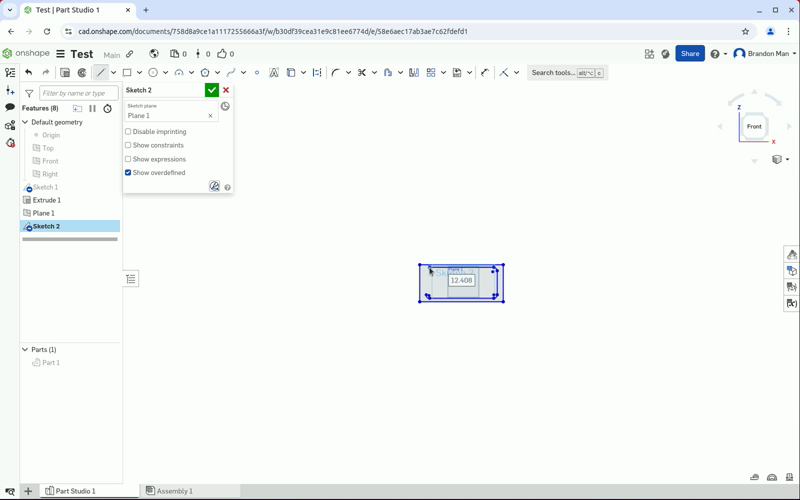
key(a)
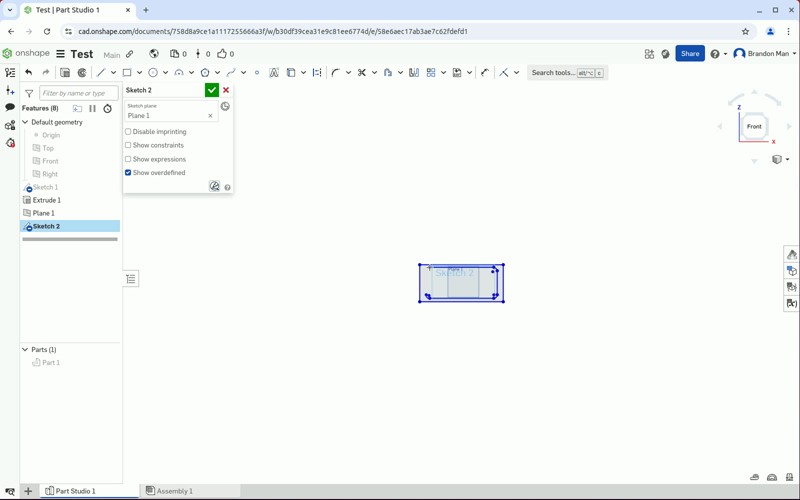
mouse_move(429, 267)
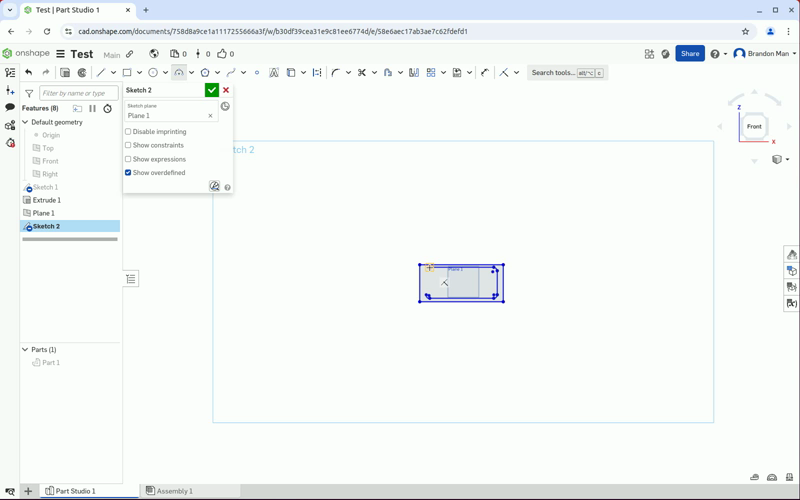
click(429, 267)
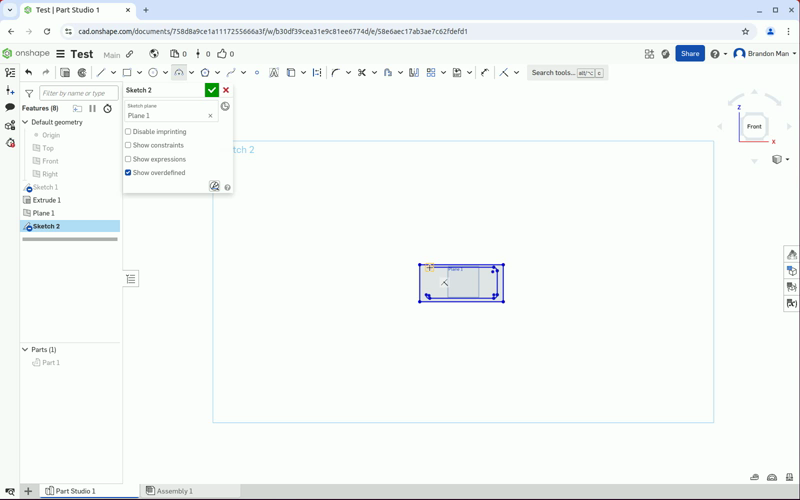
key_down(shift)
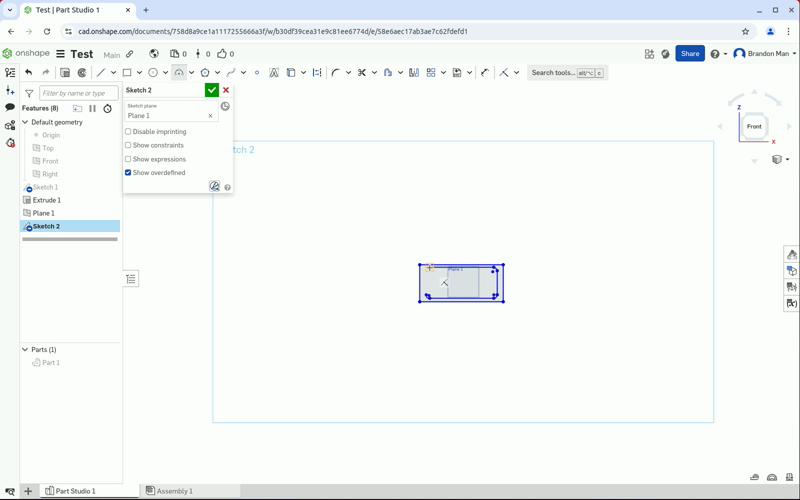
mouse_move(426, 270)
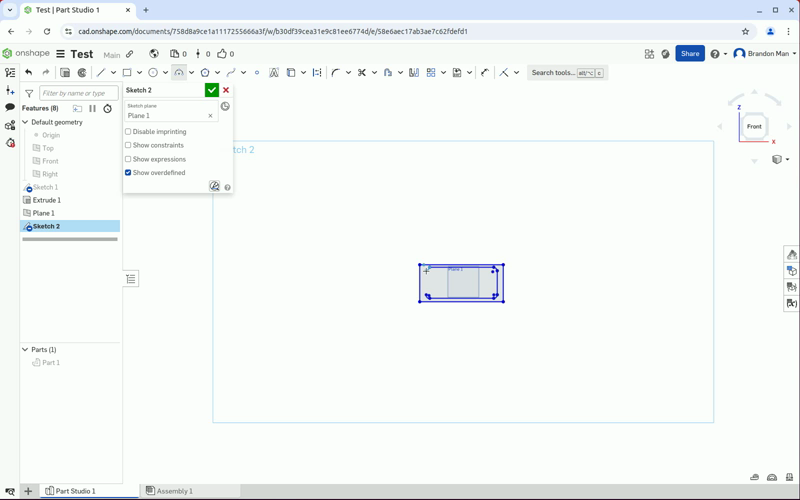
scroll(6)
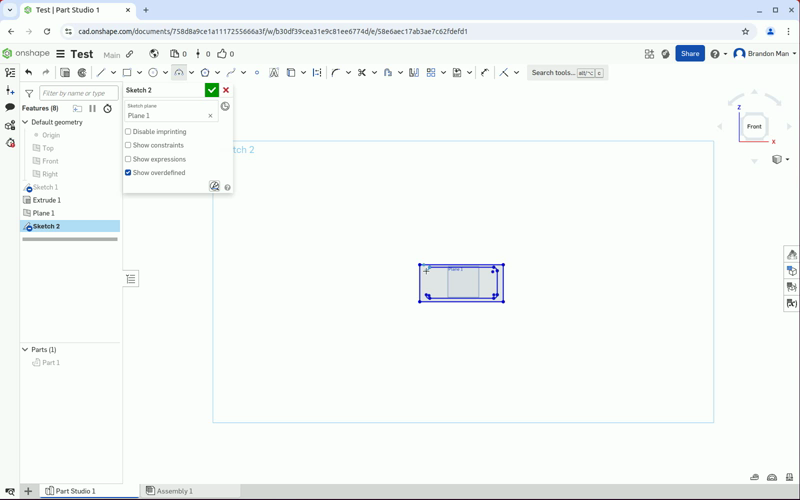
scroll(6)
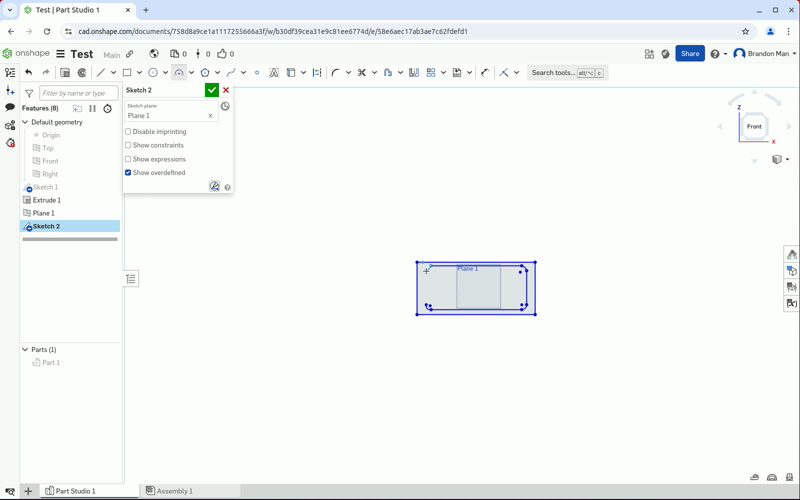
scroll(6)
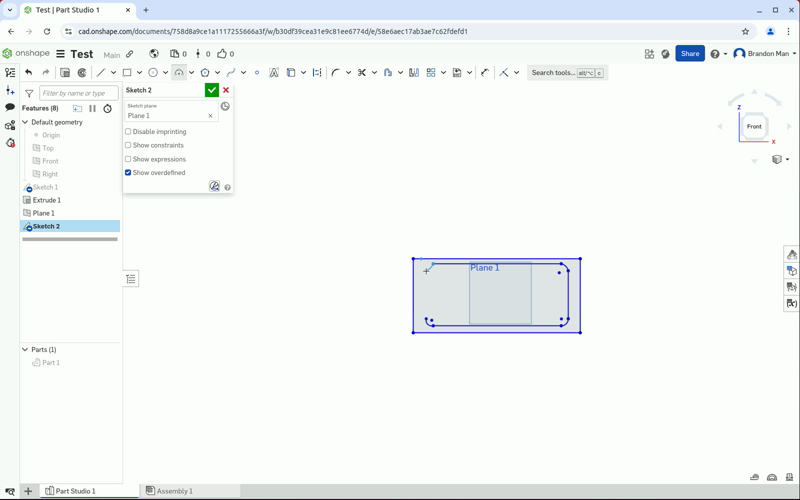
scroll(6)
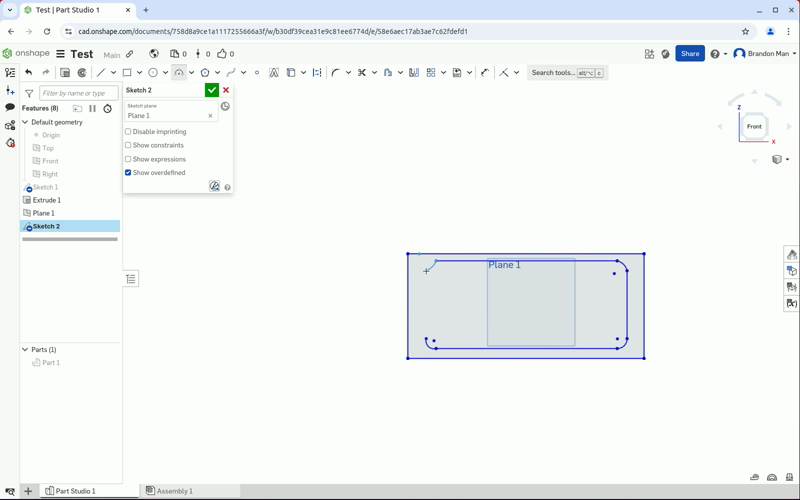
scroll(6)
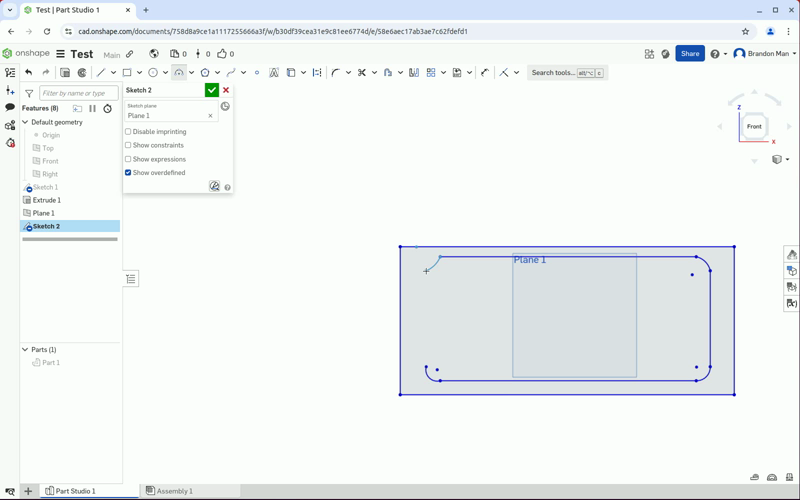
scroll(6)
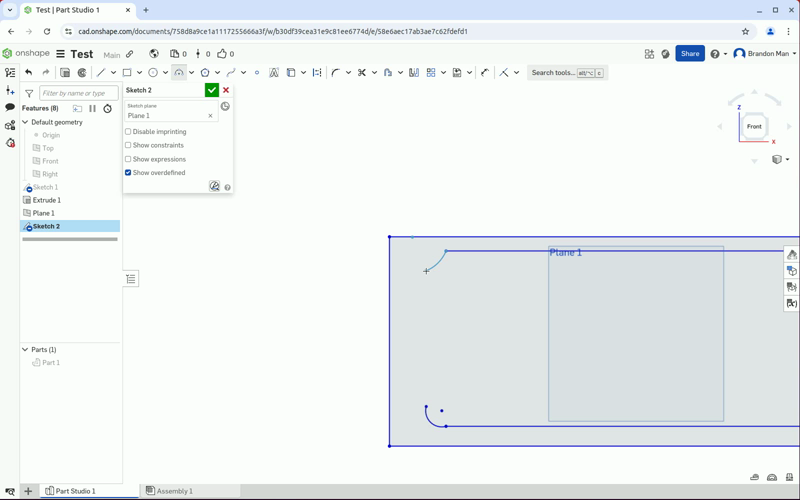
scroll(6)
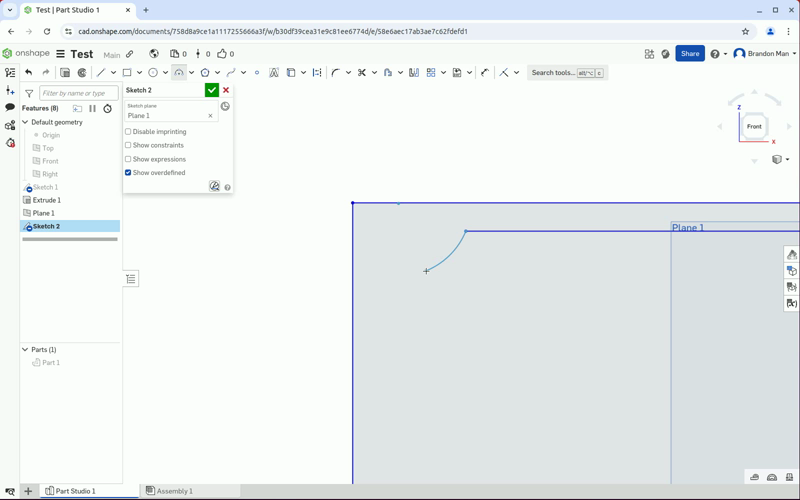
click(426, 270)
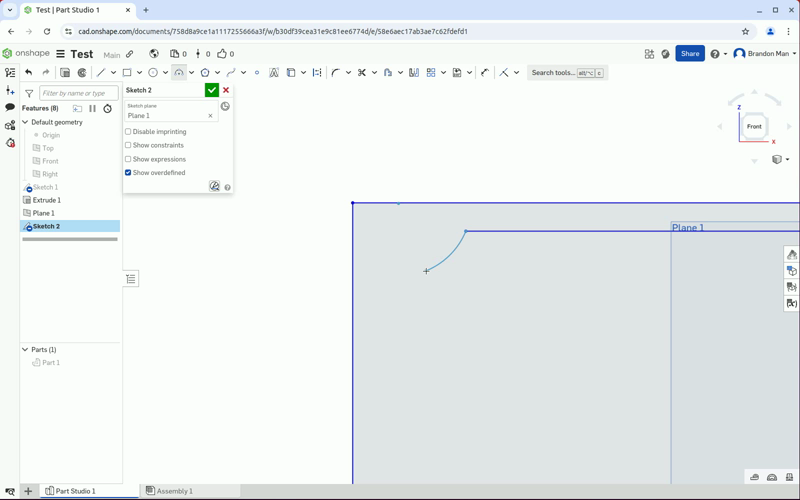
scroll(-6)
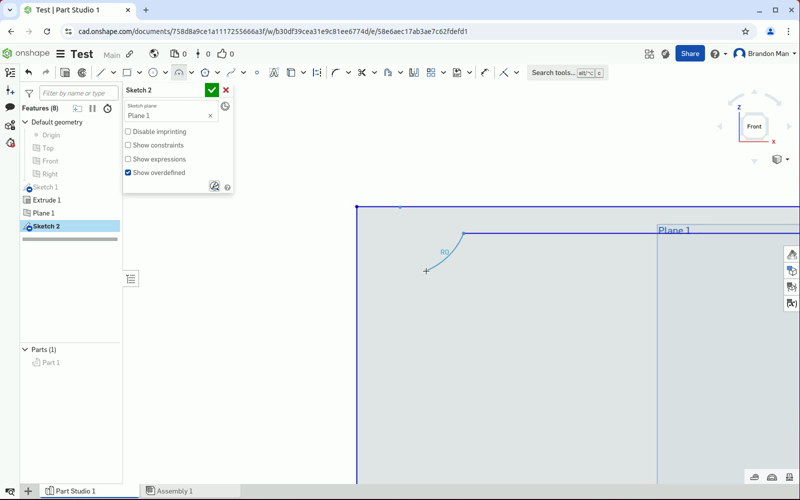
scroll(-6)
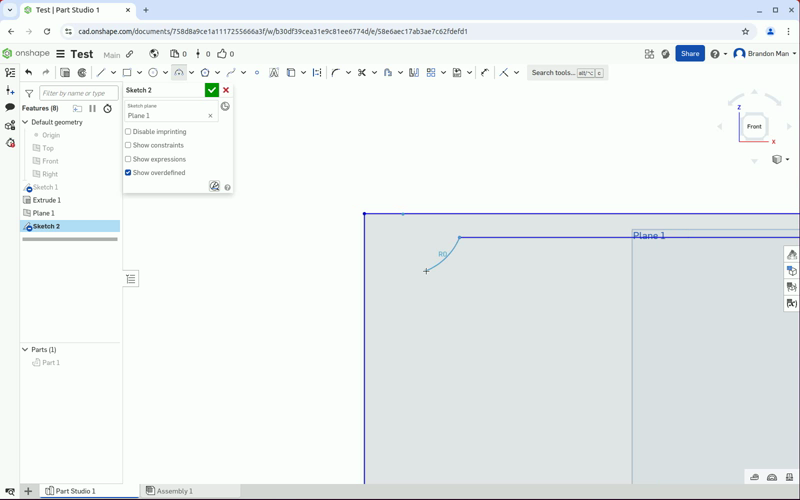
scroll(-6)
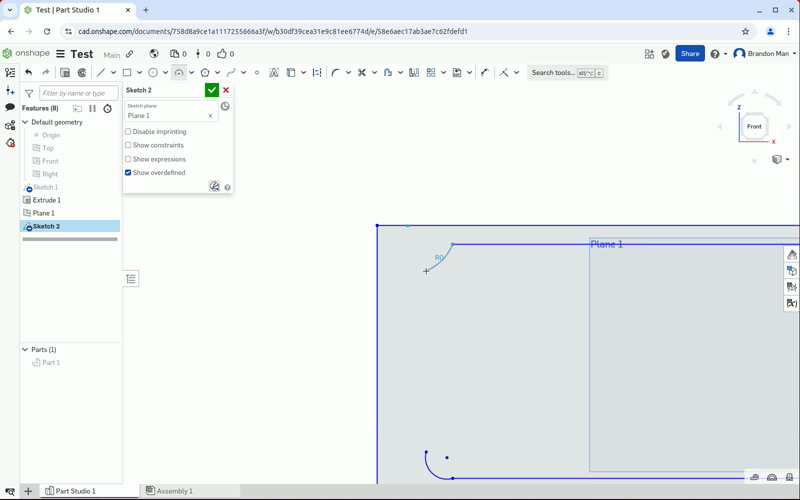
scroll(-6)
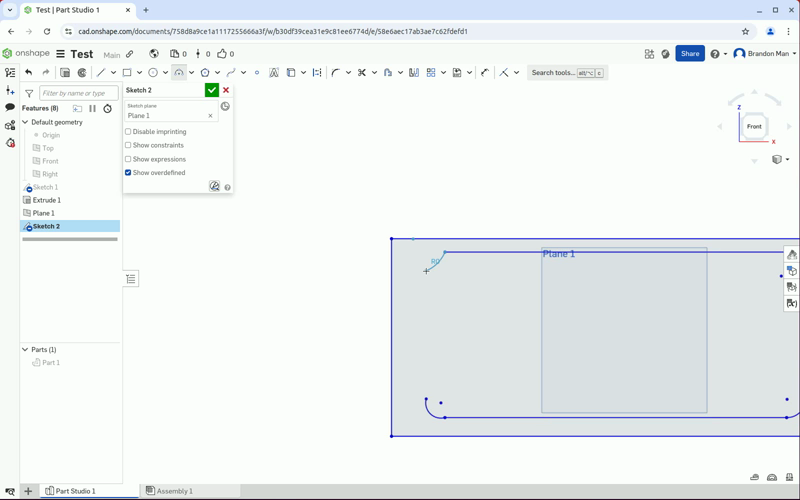
scroll(-6)
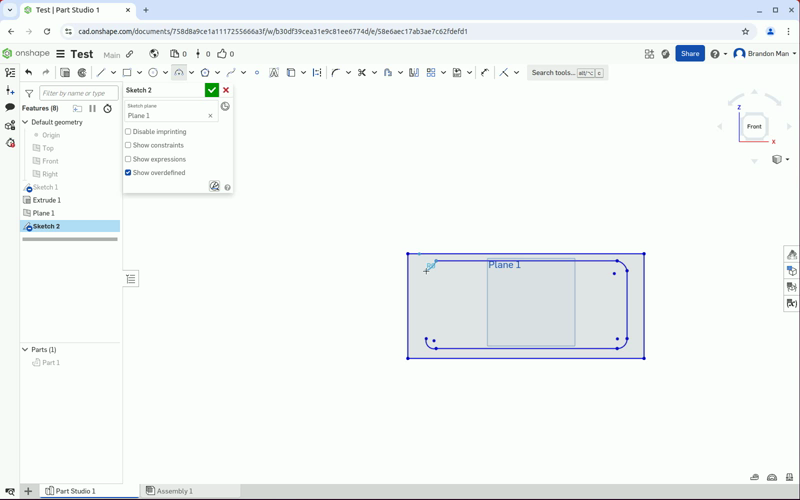
scroll(-6)
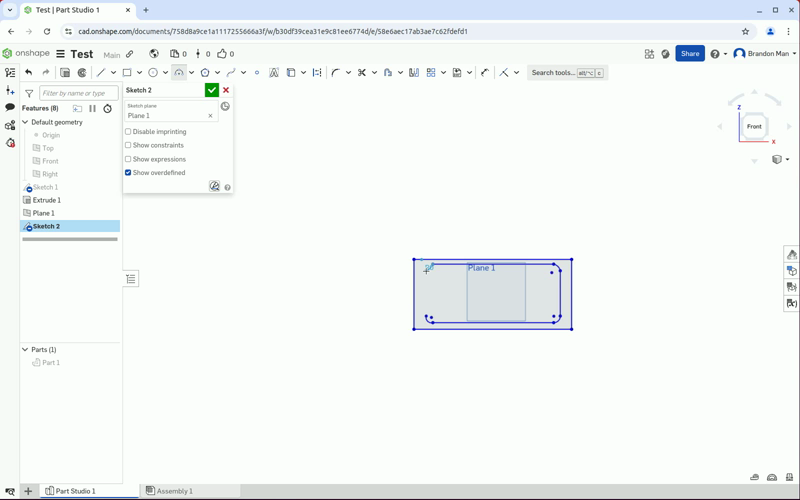
scroll(-6)
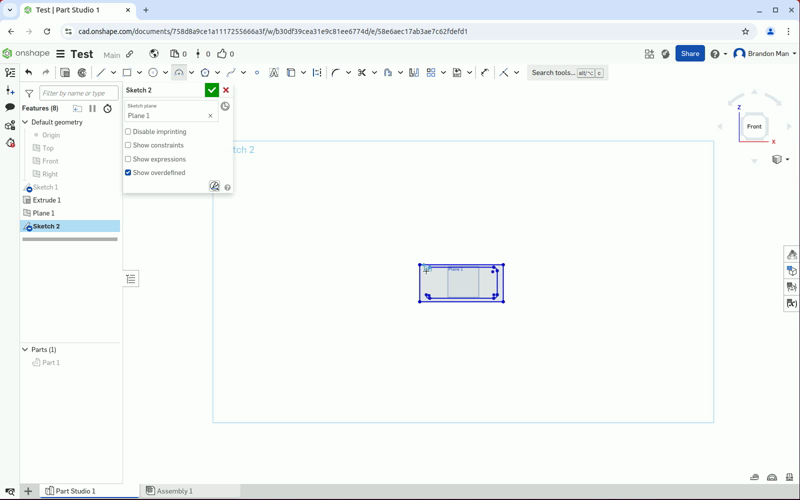
mouse_move(426, 268)
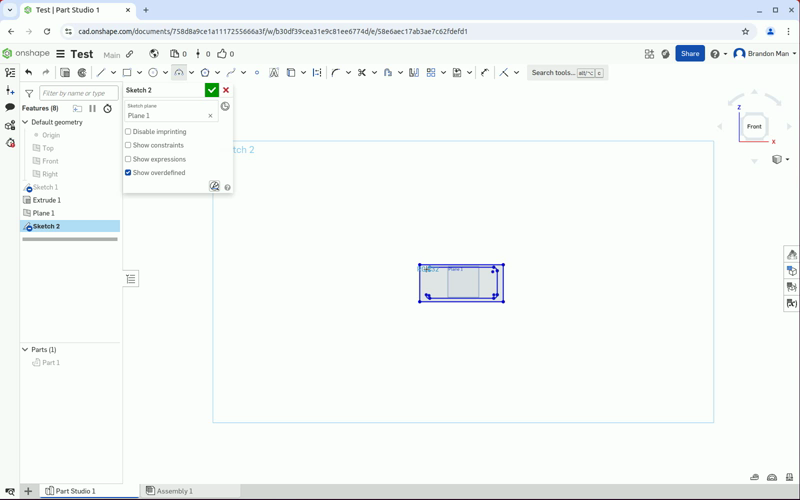
scroll(6)
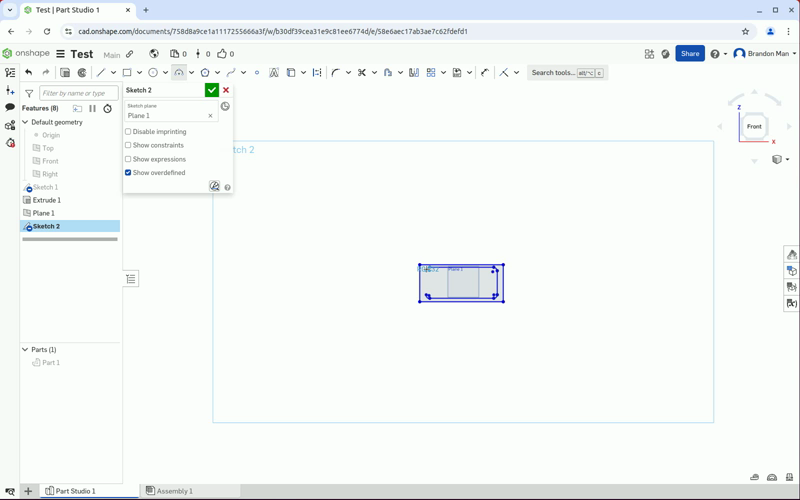
scroll(6)
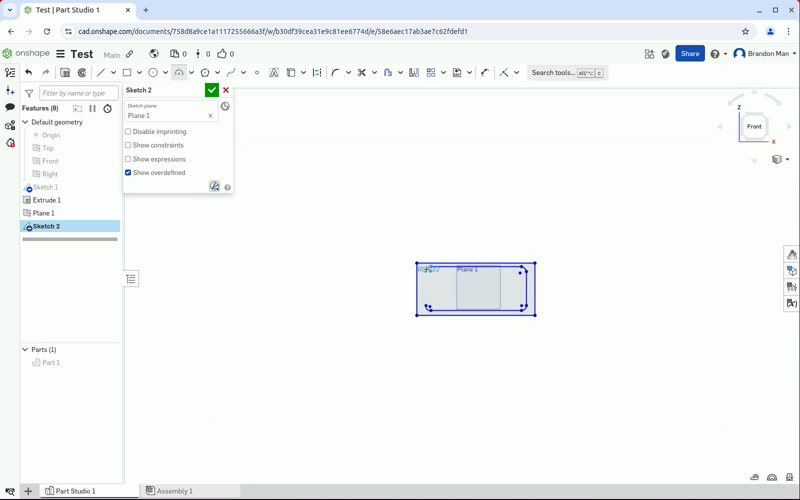
scroll(6)
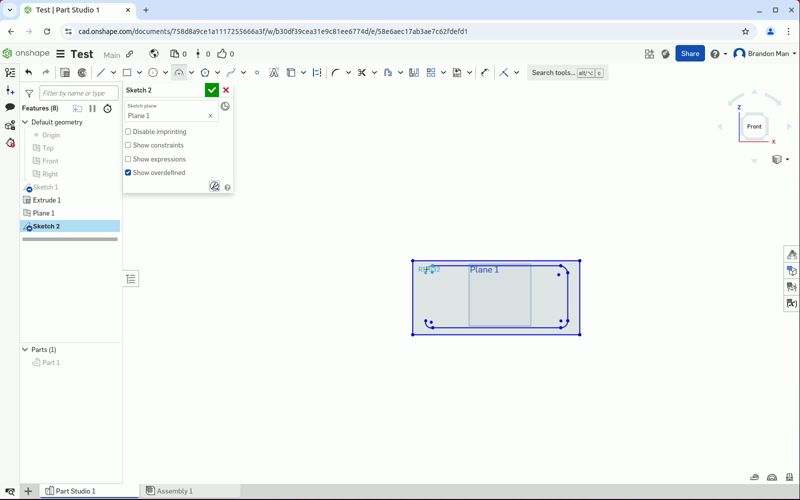
scroll(6)
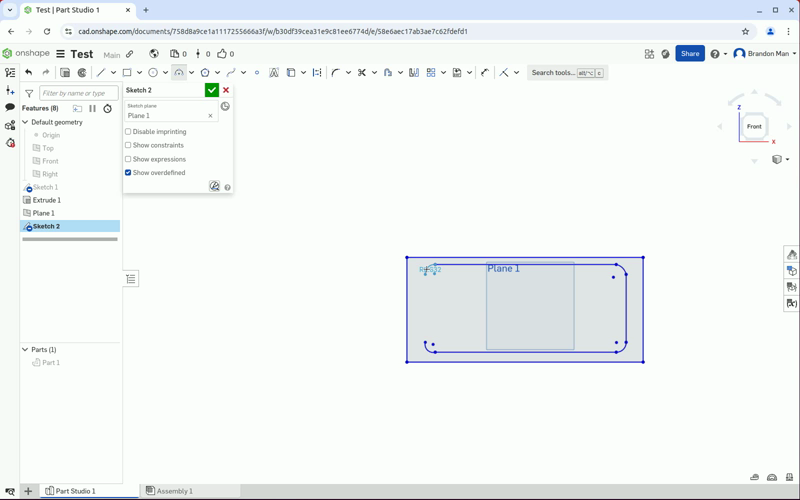
scroll(6)
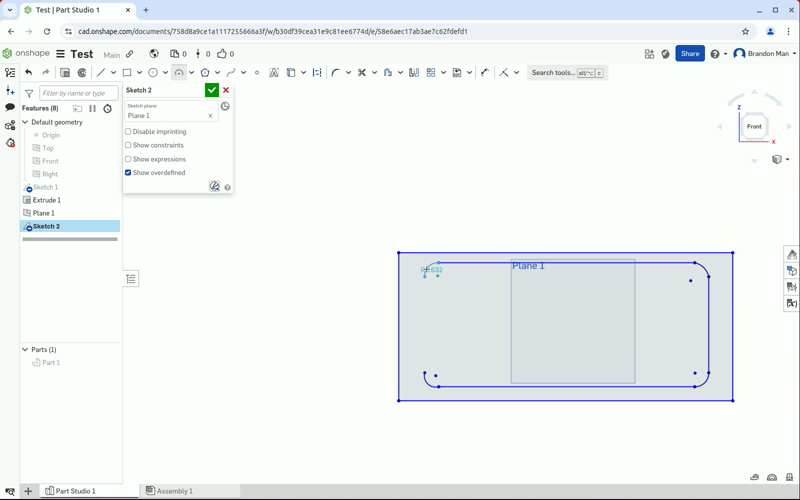
scroll(6)
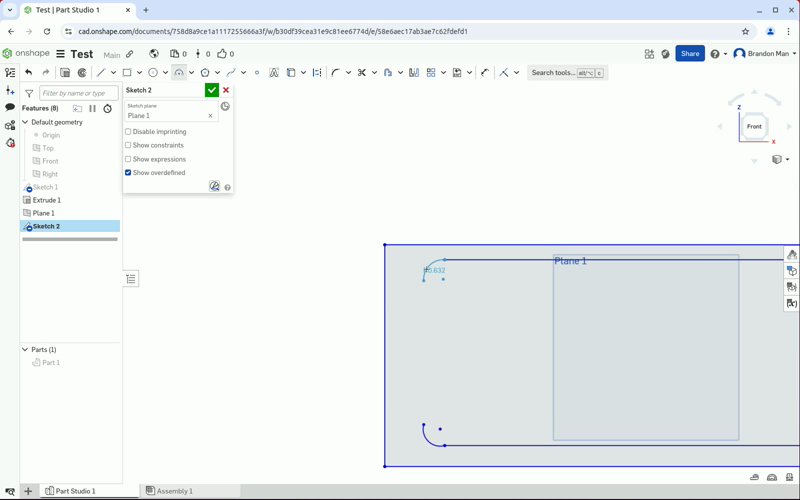
scroll(6)
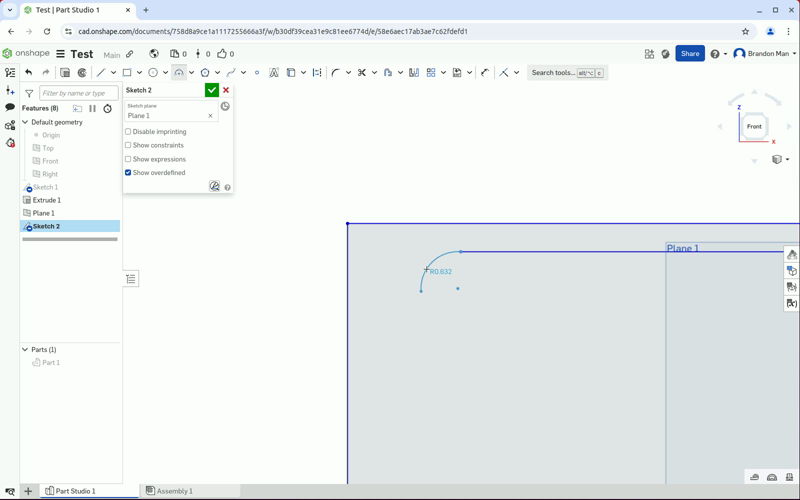
click(426, 268)
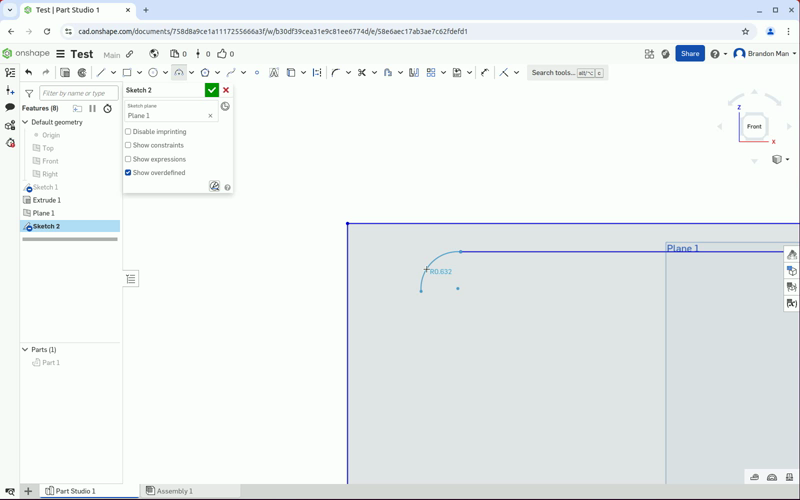
scroll(-6)
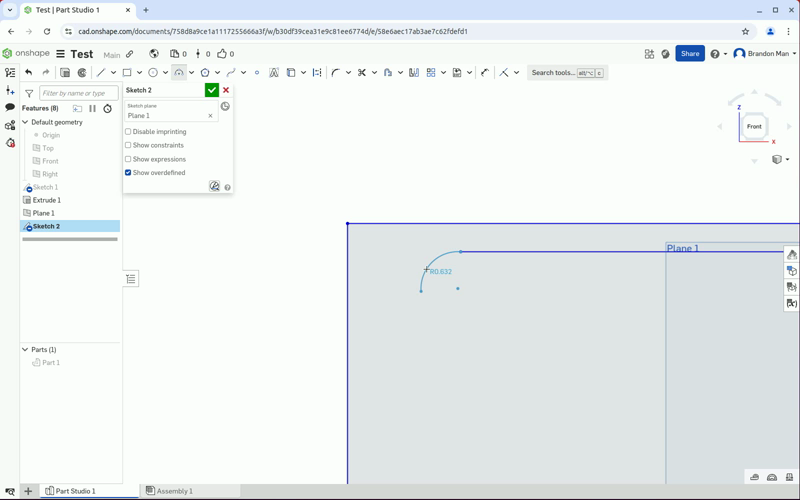
scroll(-6)
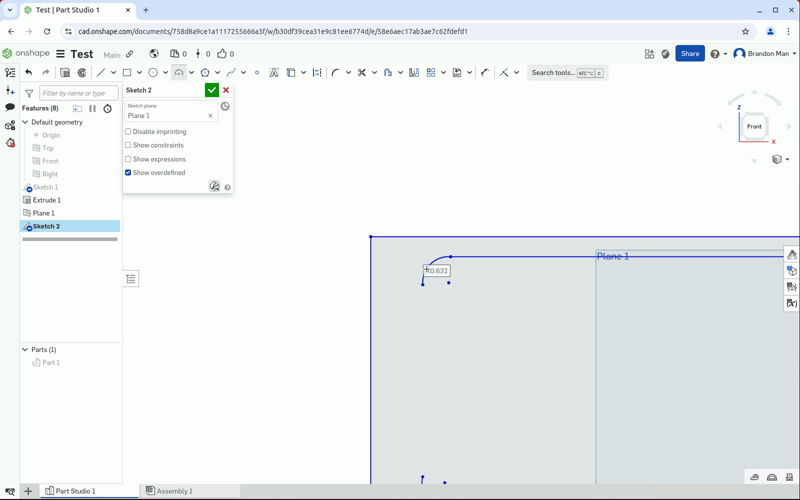
scroll(-6)
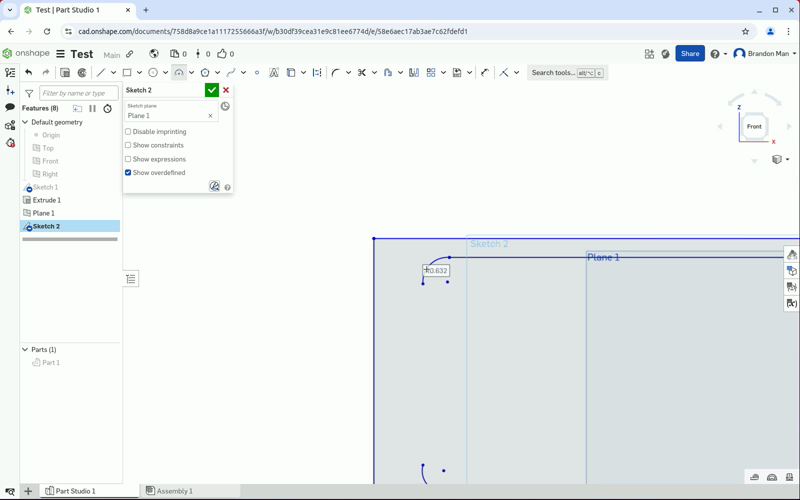
scroll(-6)
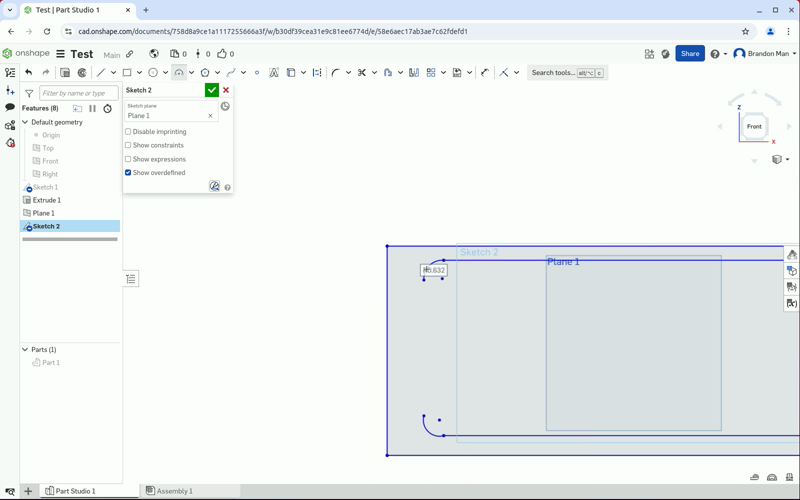
scroll(-6)
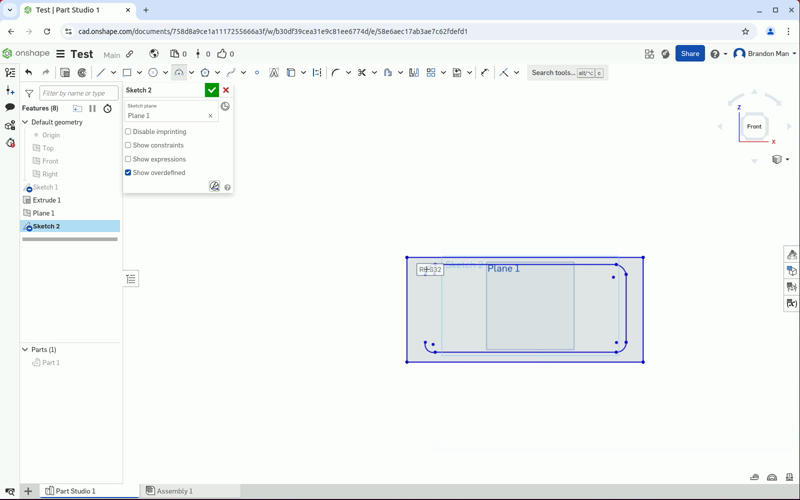
scroll(-6)
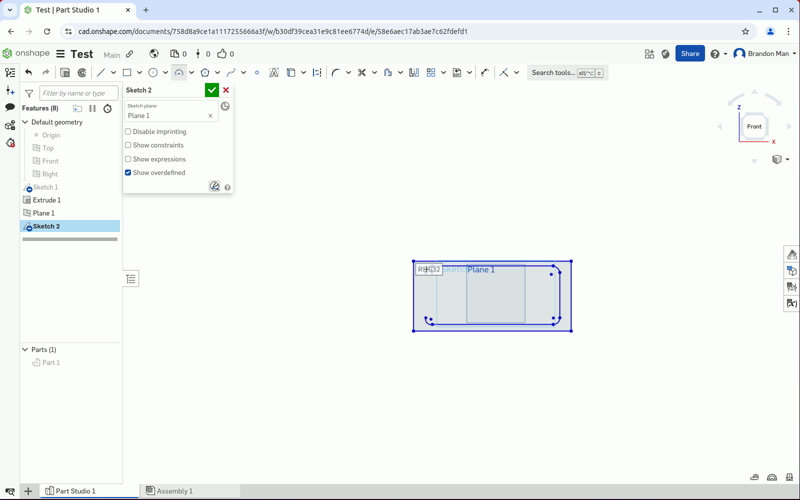
scroll(-6)
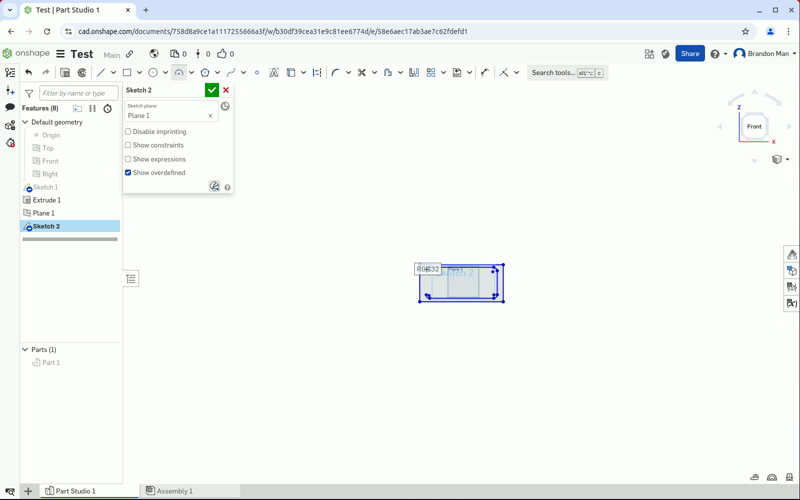
key_up(shift)
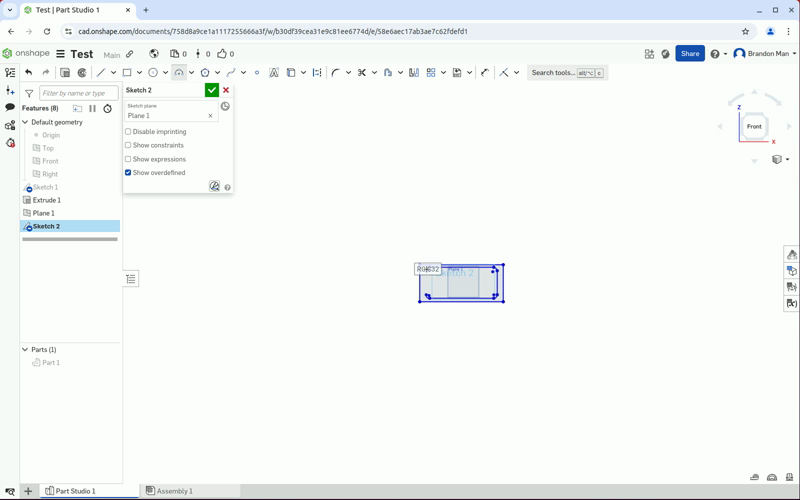
key(esc)
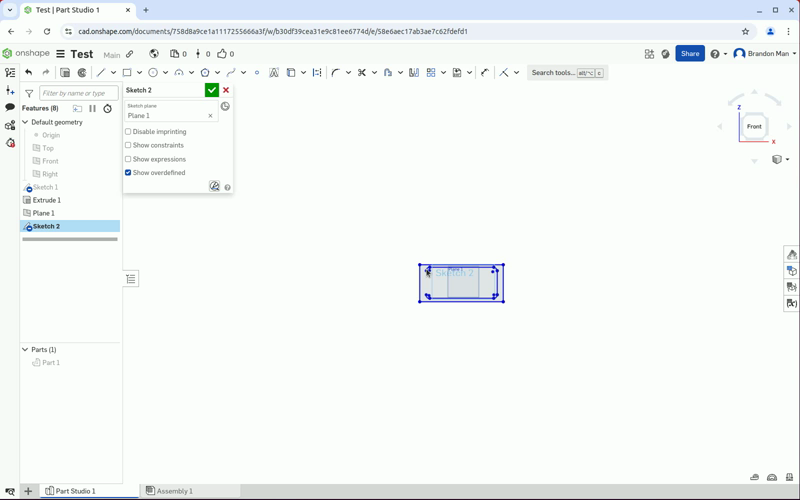
key(l)
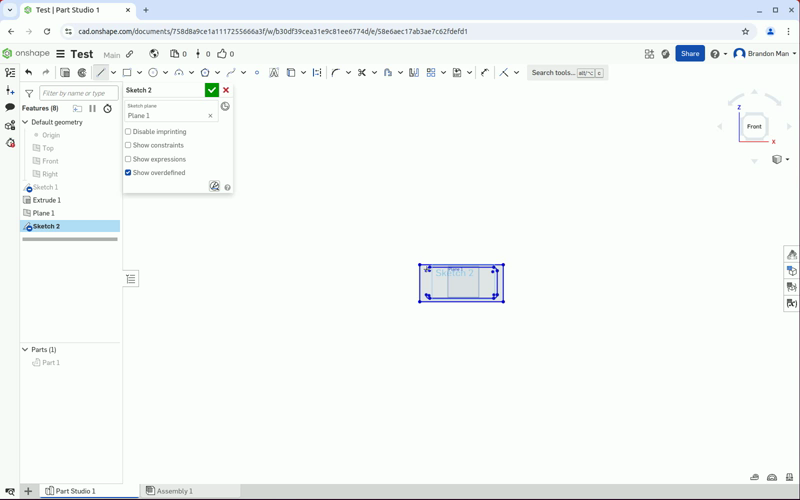
mouse_move(426, 270)
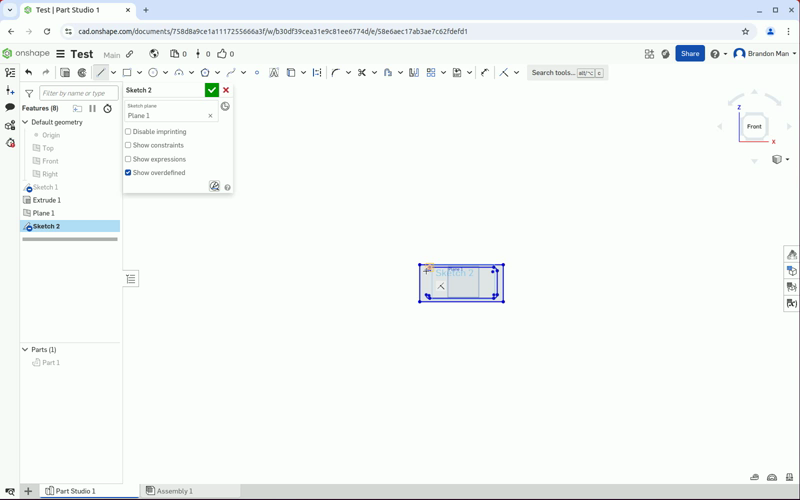
scroll(6)
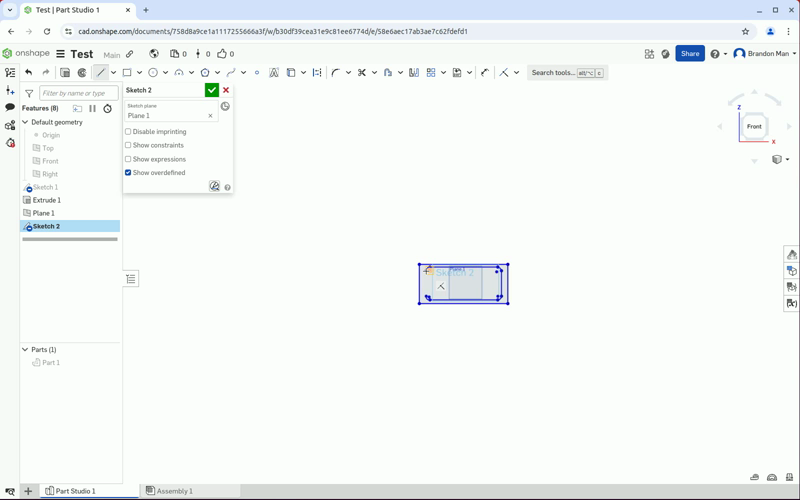
scroll(6)
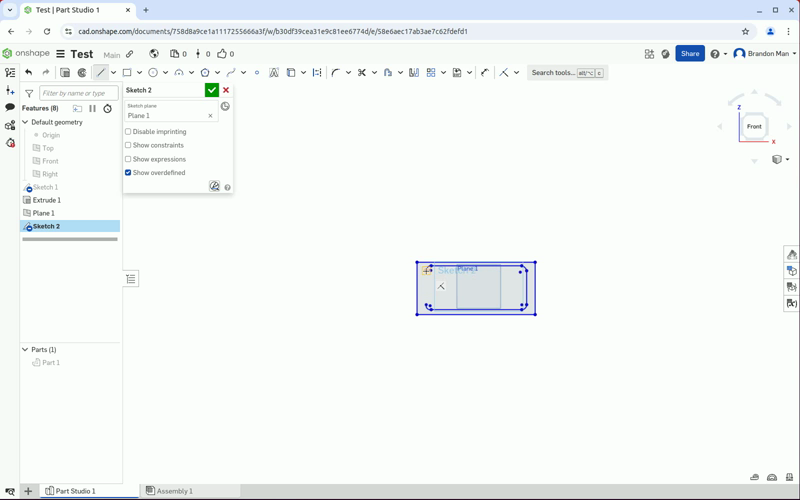
scroll(6)
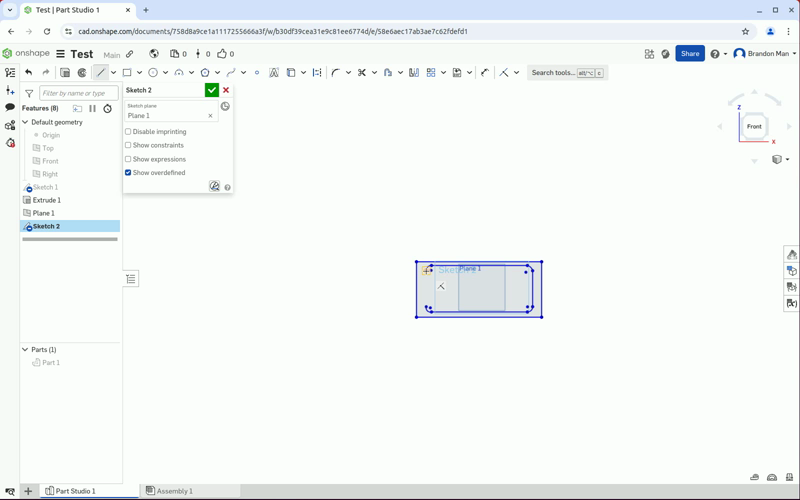
scroll(6)
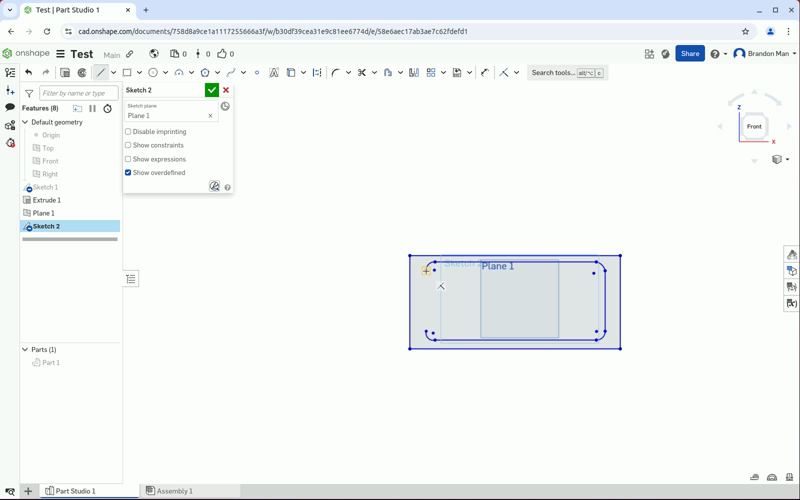
scroll(6)
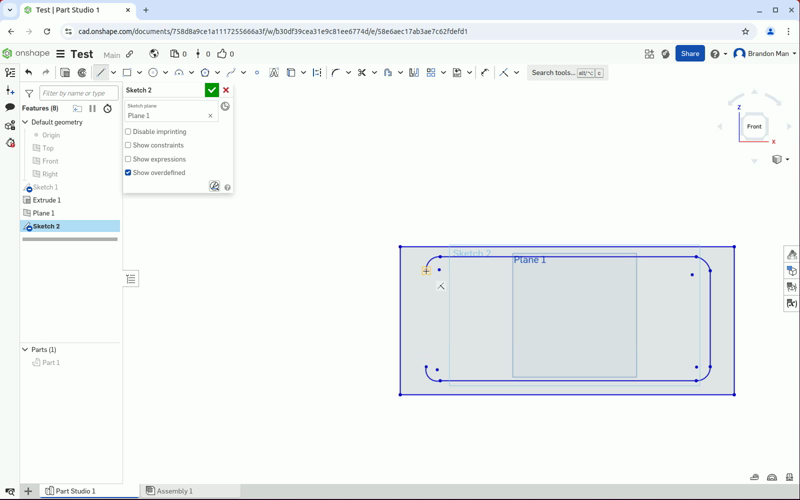
scroll(6)
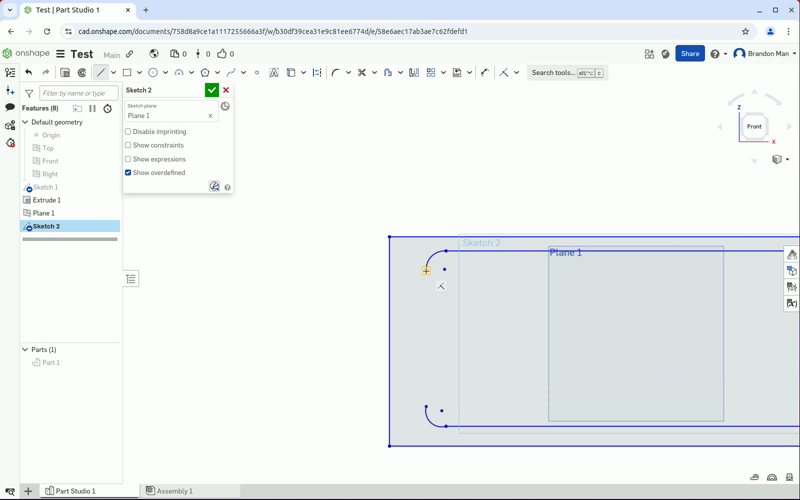
scroll(6)
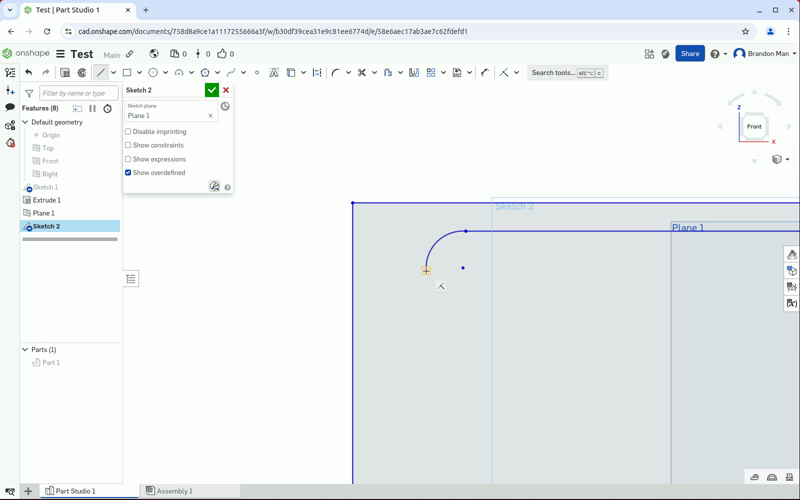
click(426, 270)
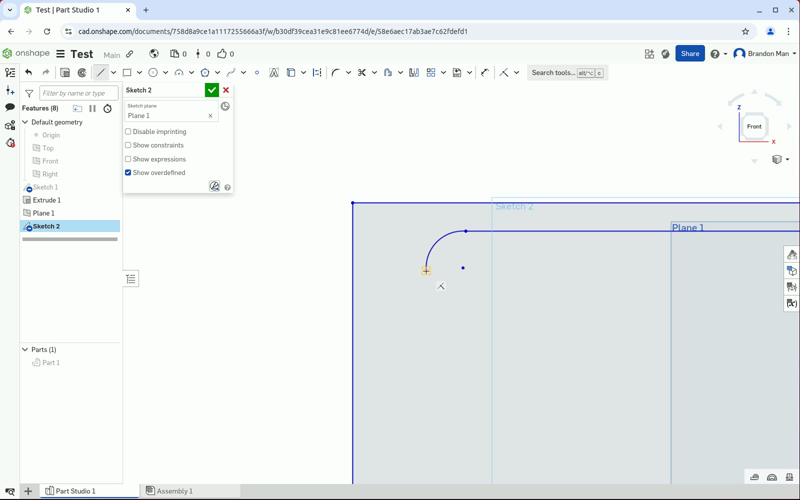
scroll(-6)
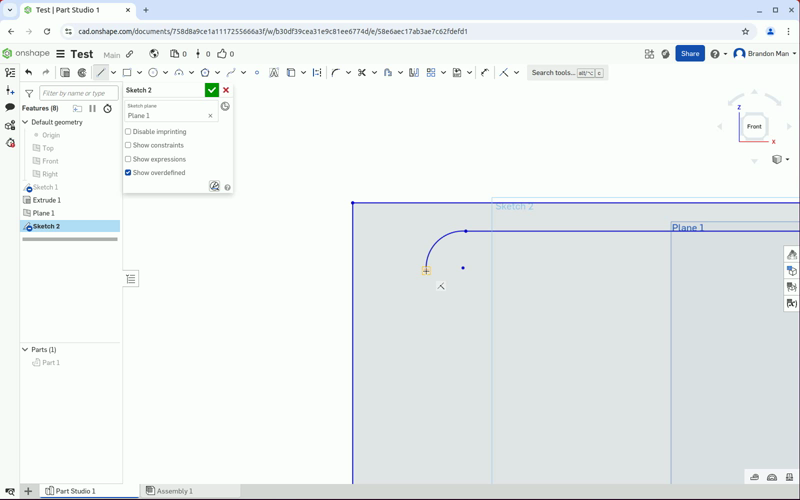
scroll(-6)
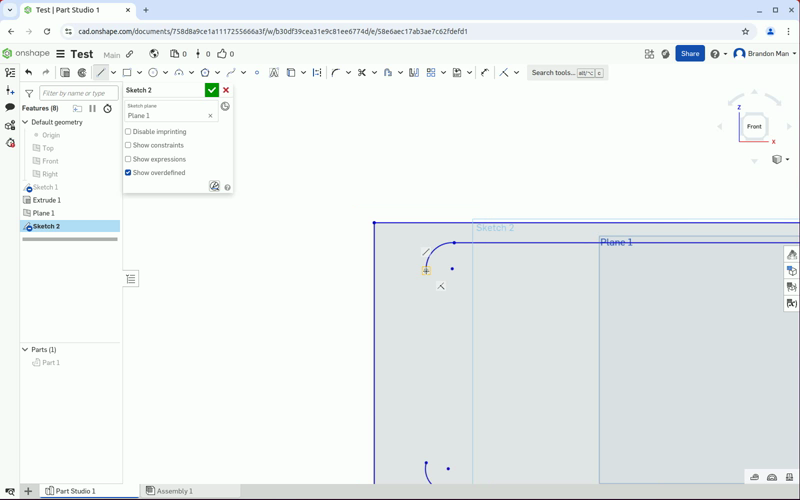
scroll(-6)
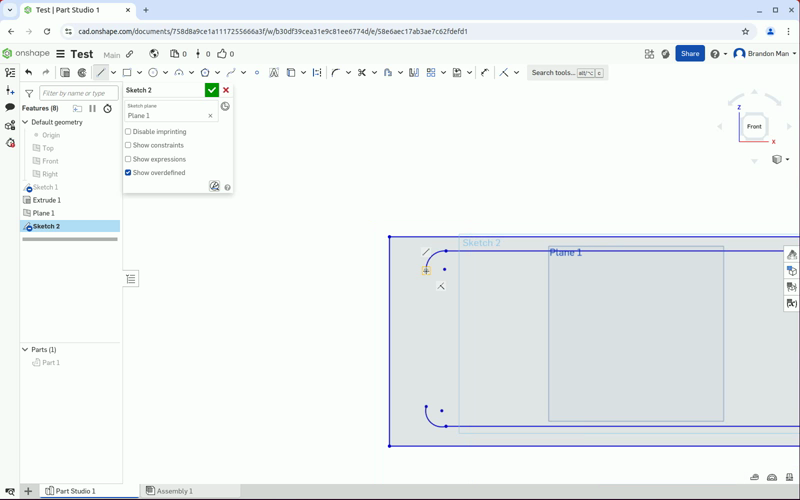
scroll(-6)
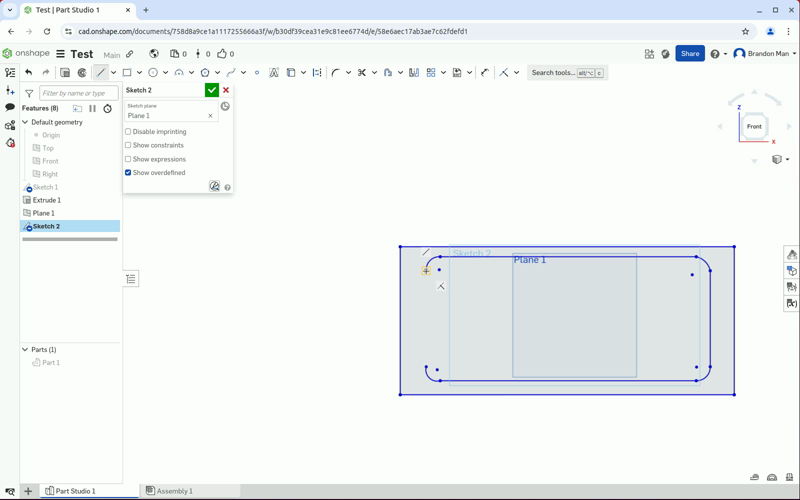
scroll(-6)
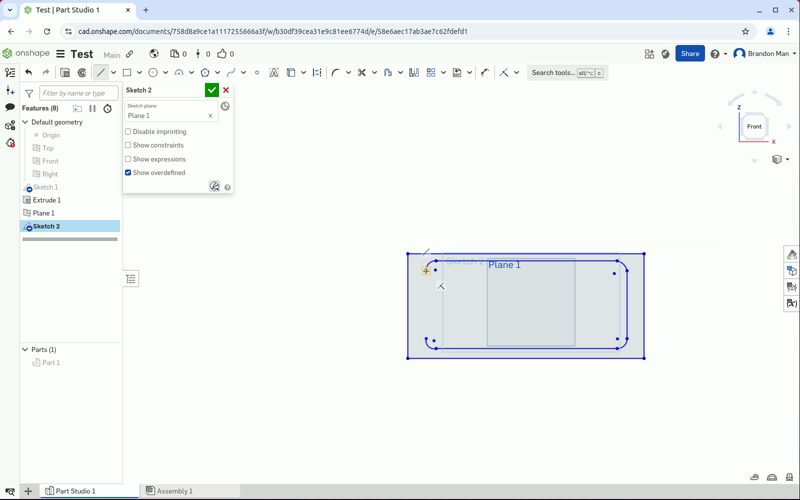
scroll(-6)
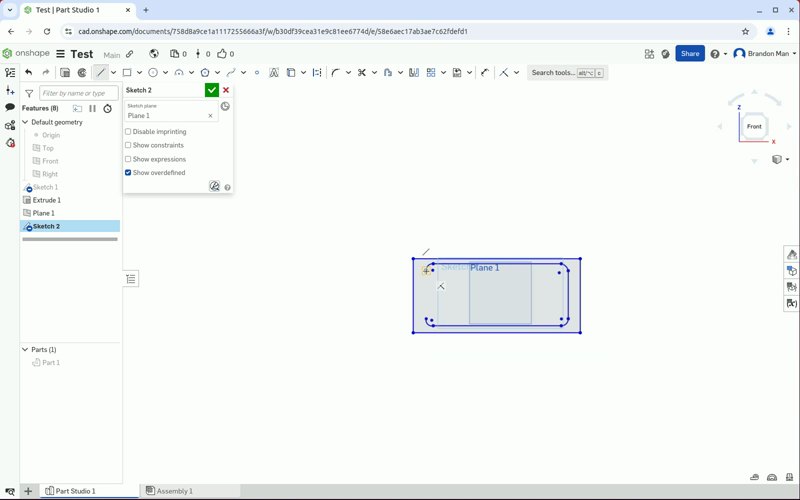
scroll(-6)
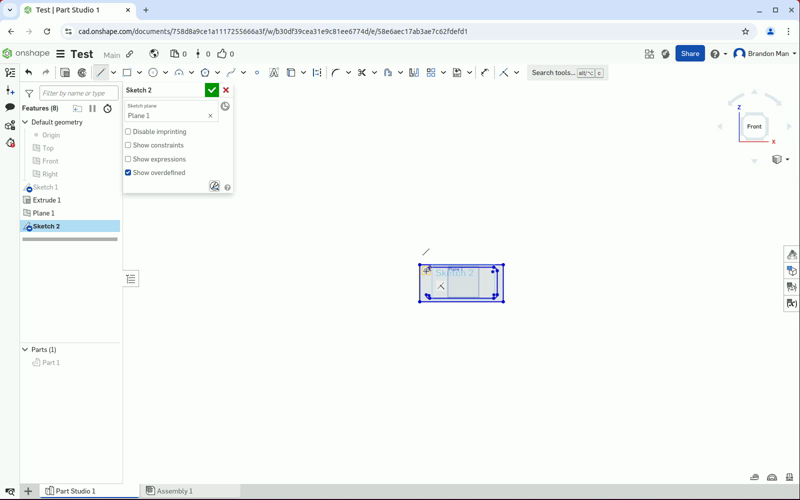
mouse_move(456, 270)
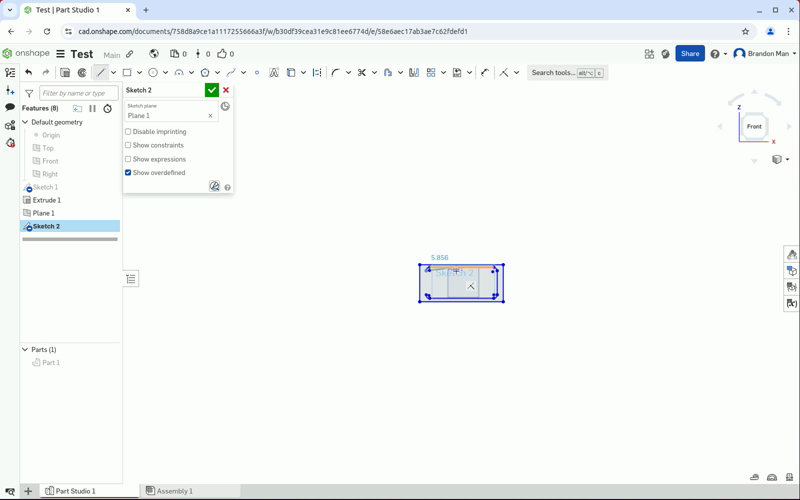
key_down(shift)
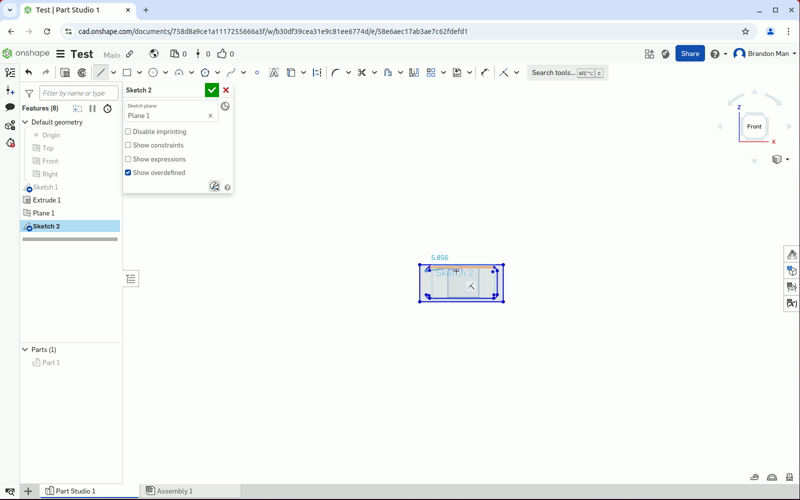
mouse_move(426, 294)
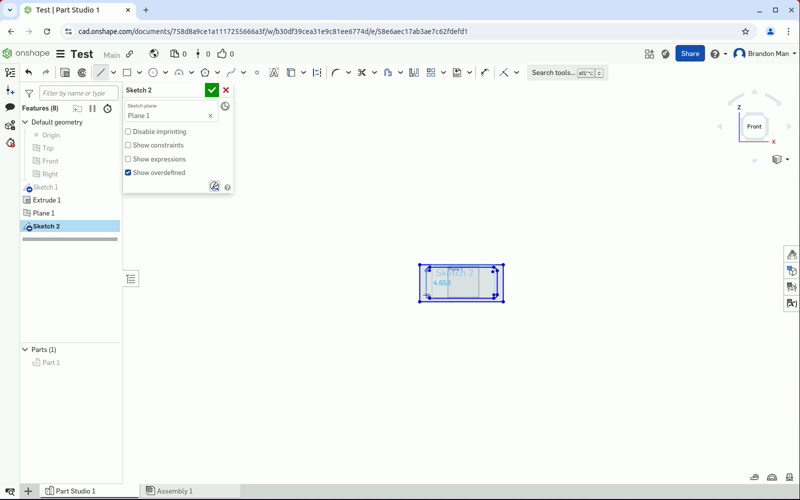
scroll(6)
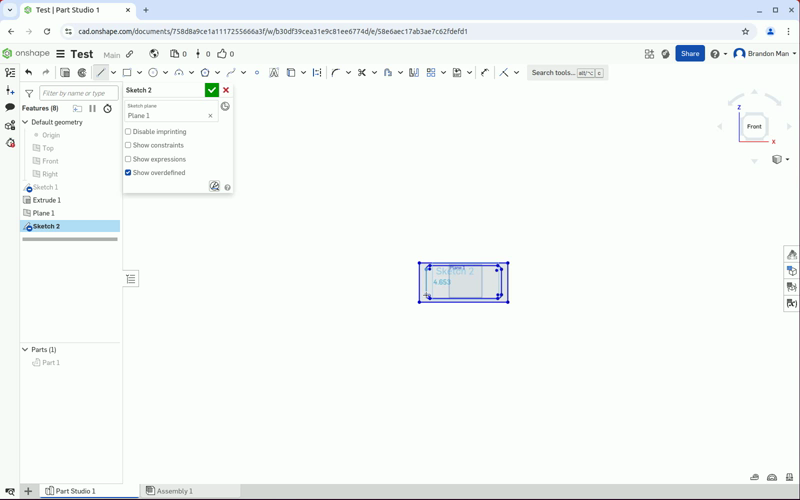
scroll(6)
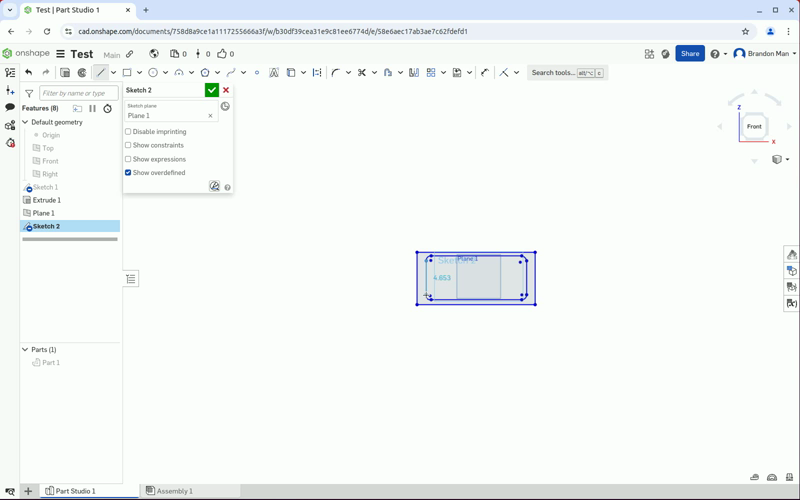
scroll(6)
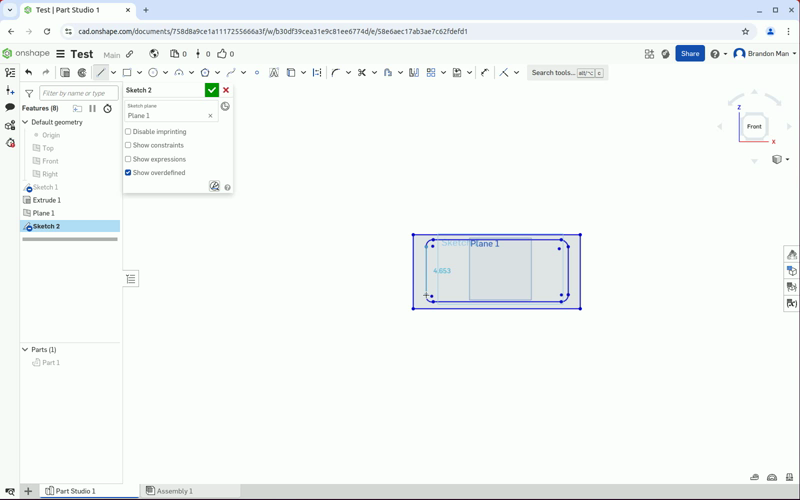
scroll(6)
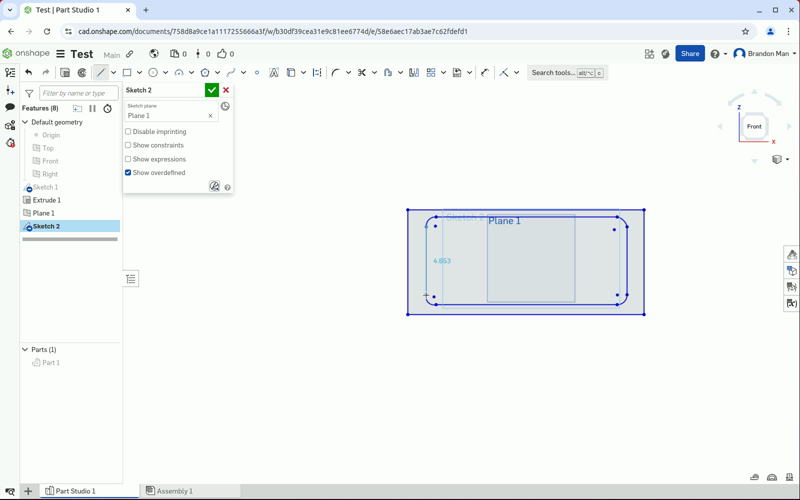
scroll(6)
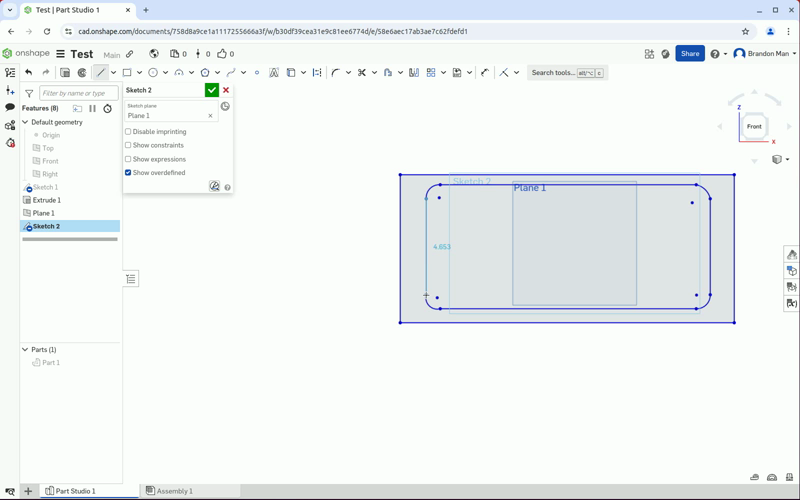
scroll(6)
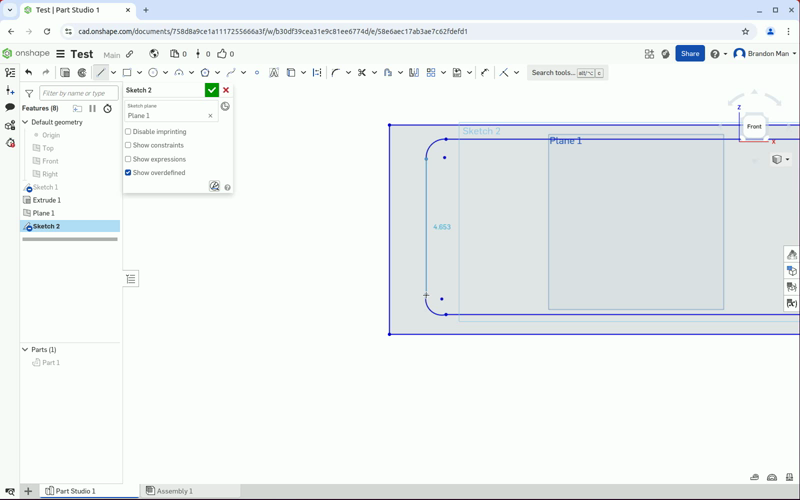
scroll(6)
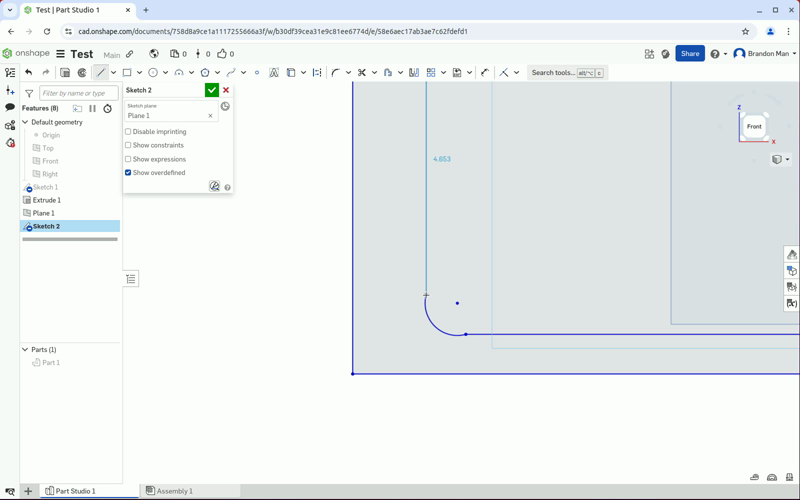
key_up(shift)
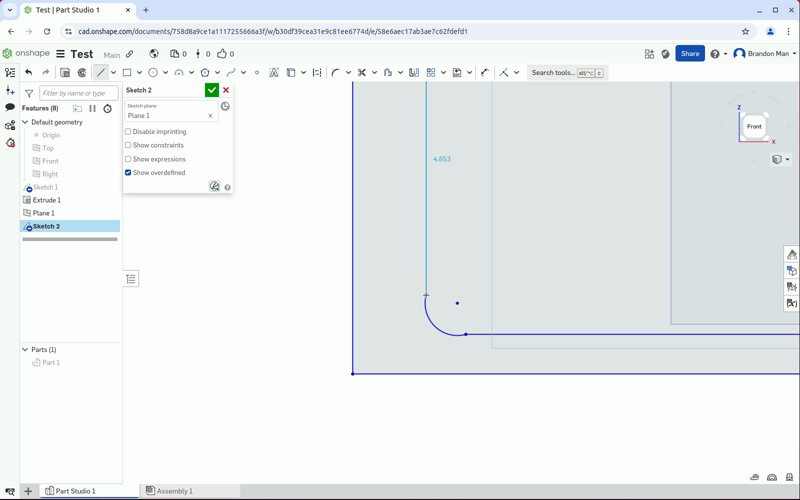
click(426, 294)
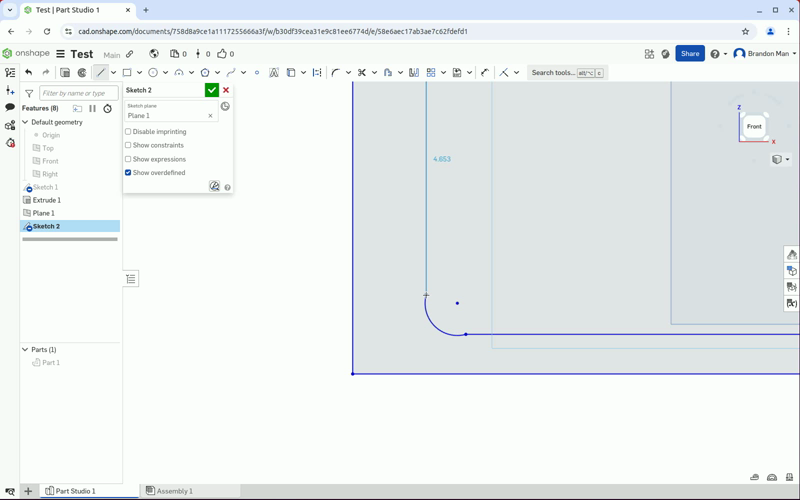
scroll(-6)
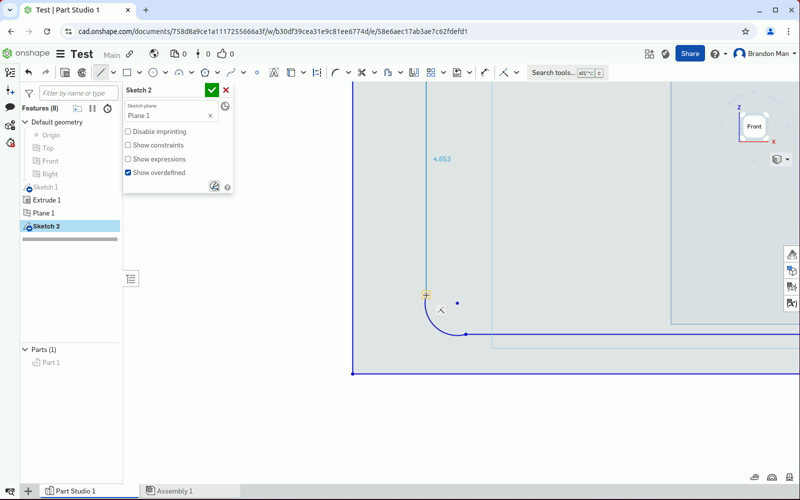
scroll(-6)
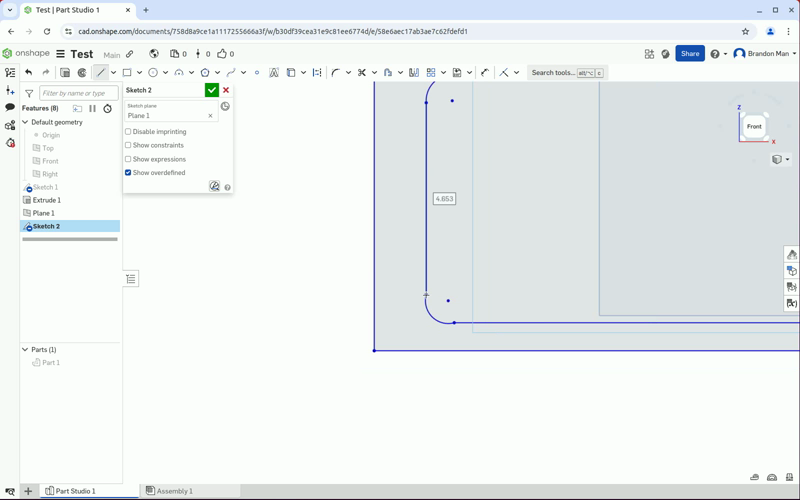
scroll(-6)
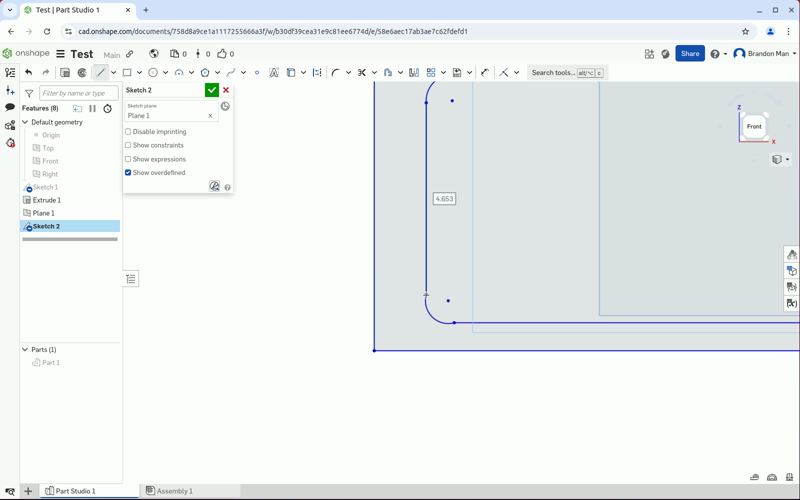
scroll(-6)
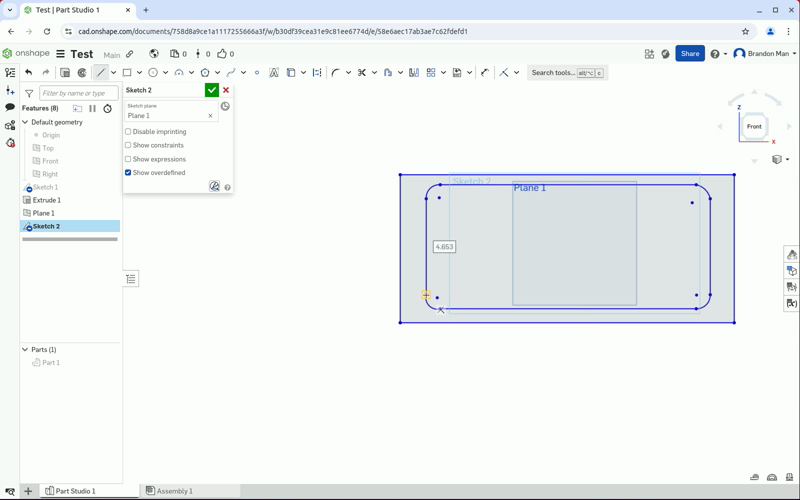
scroll(-6)
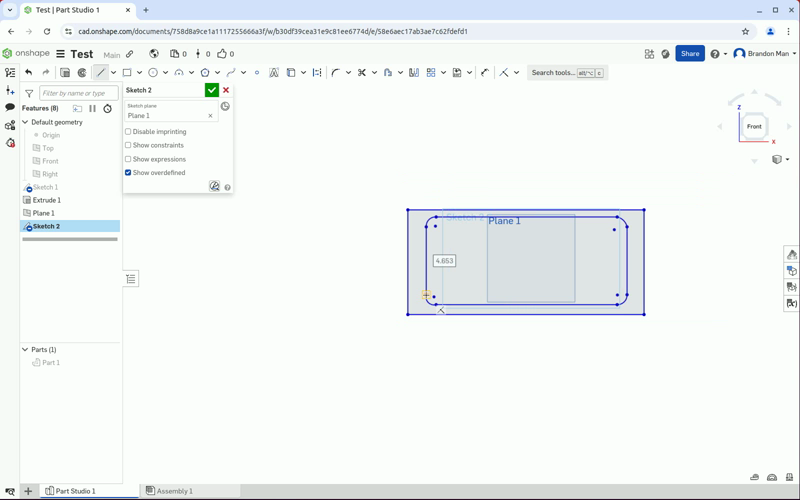
scroll(-6)
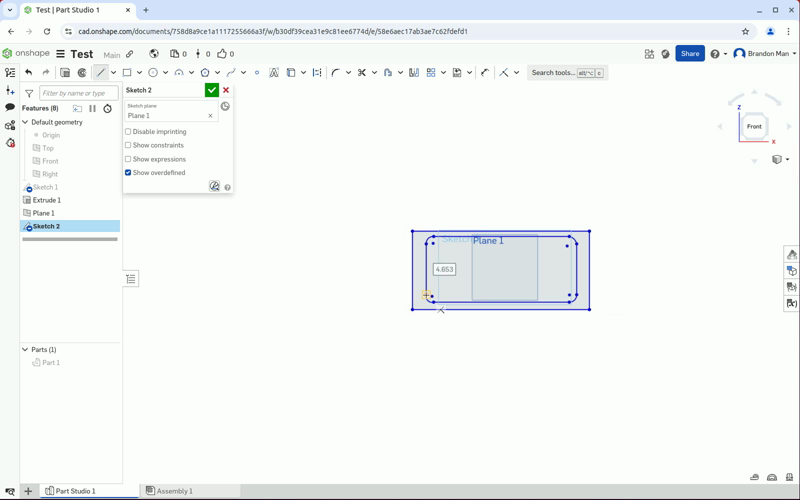
scroll(-6)
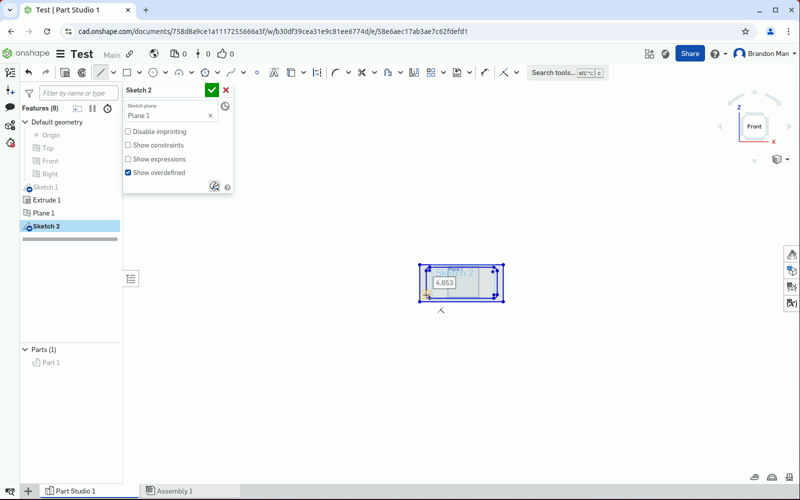
key(esc)
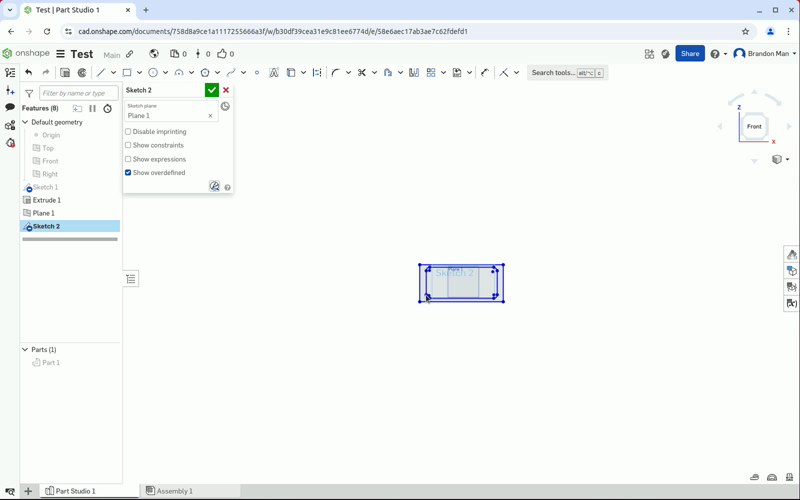
mouse_move(423, 300)
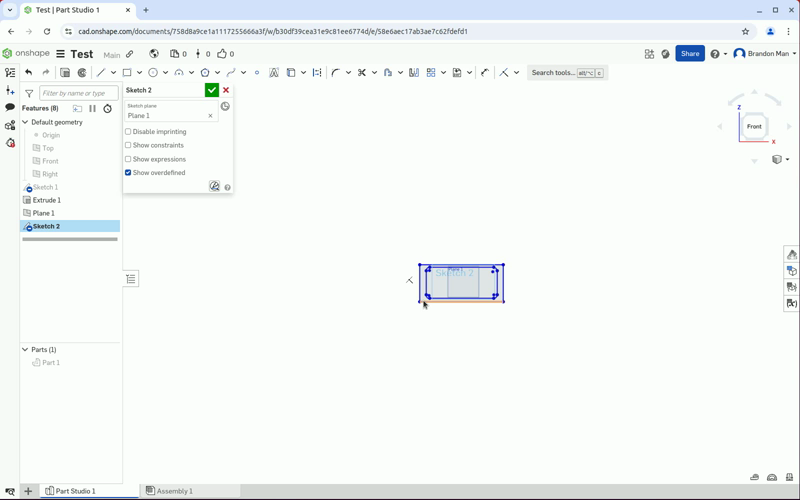
scroll(6)
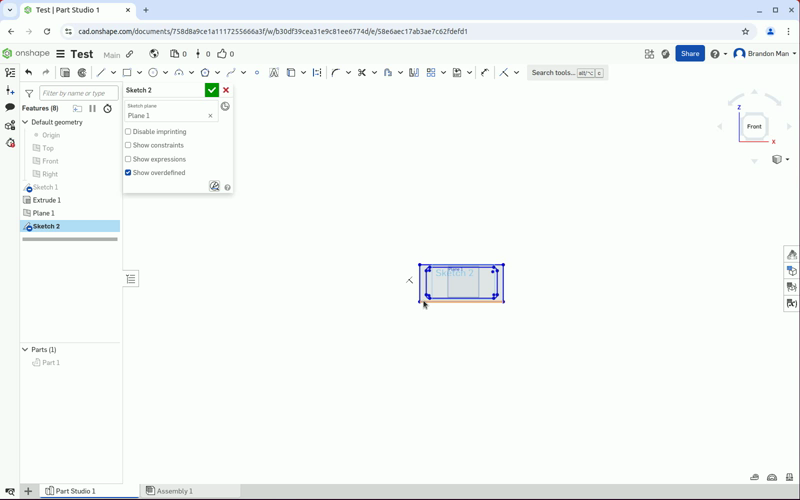
scroll(6)
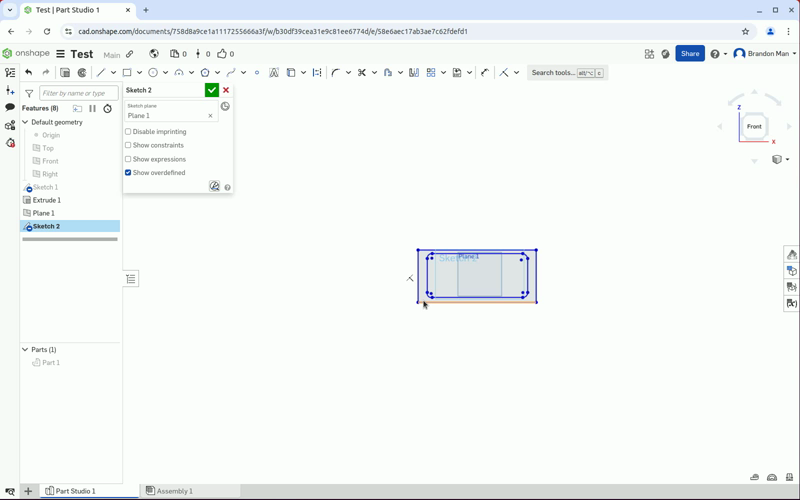
scroll(6)
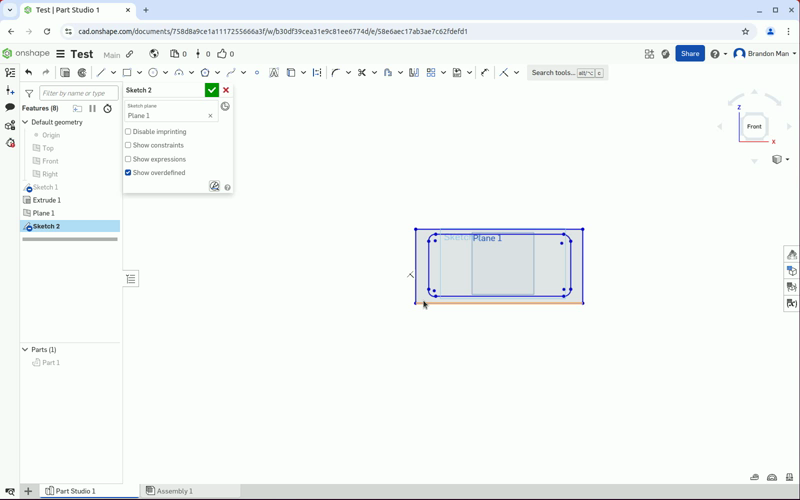
scroll(6)
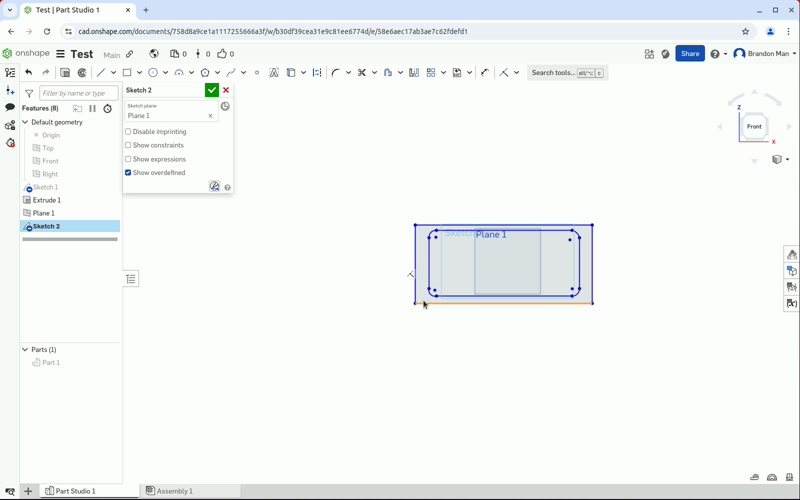
scroll(6)
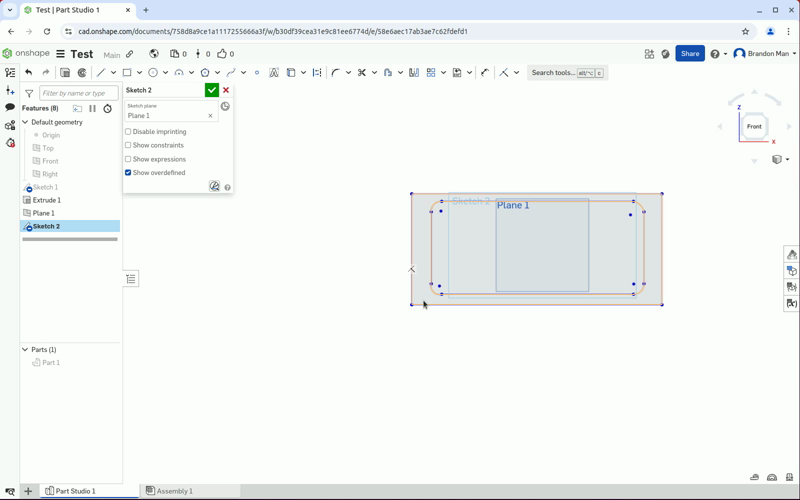
scroll(6)
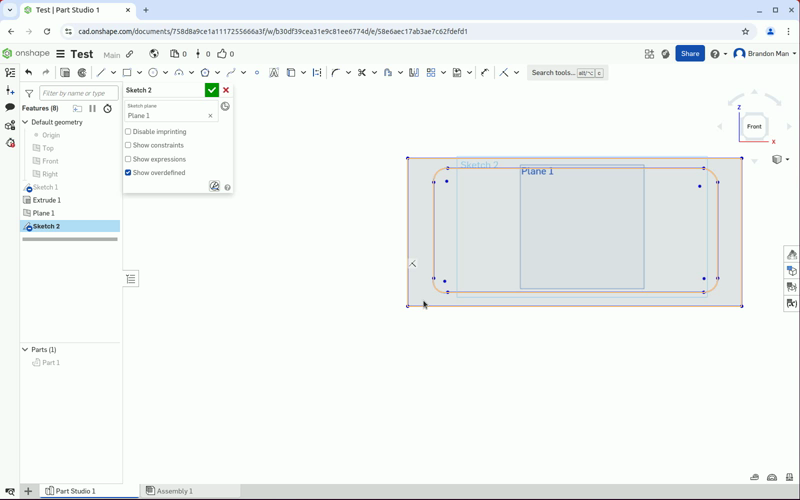
scroll(6)
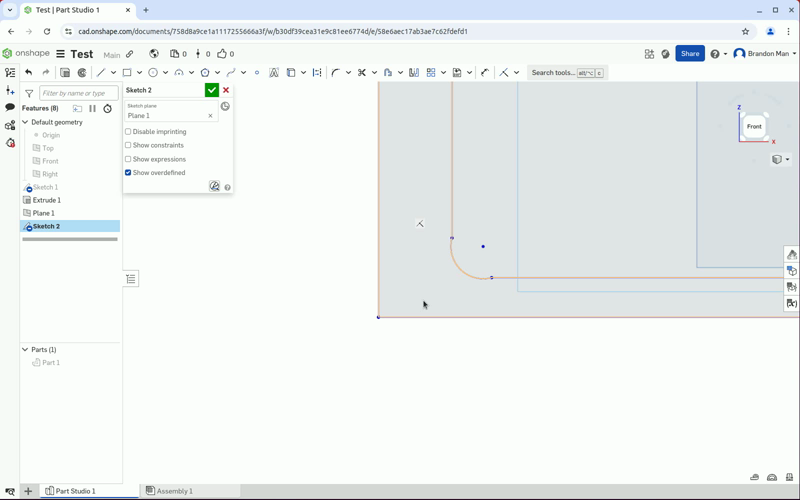
click(423, 300)
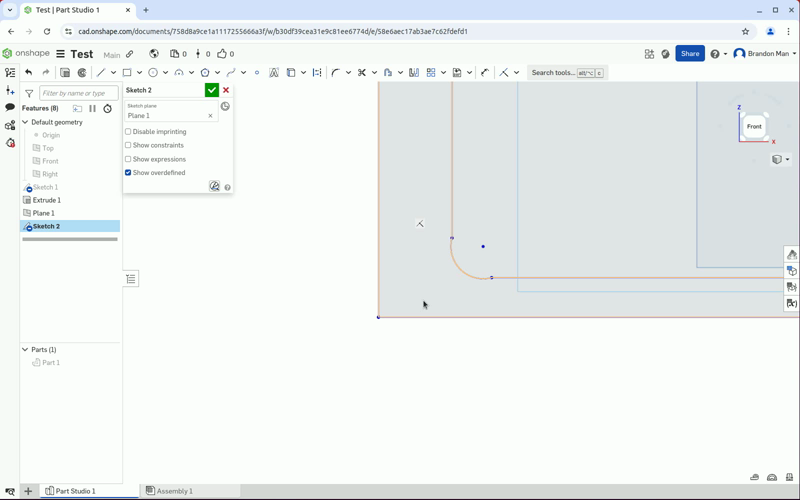
scroll(-6)
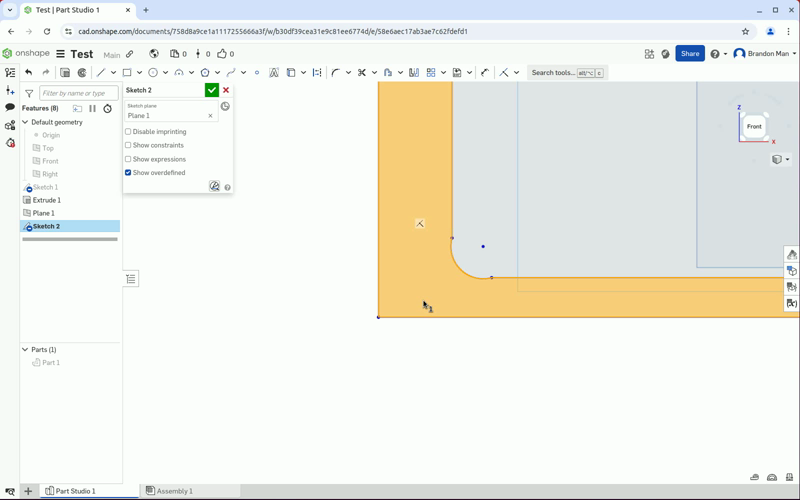
scroll(-6)
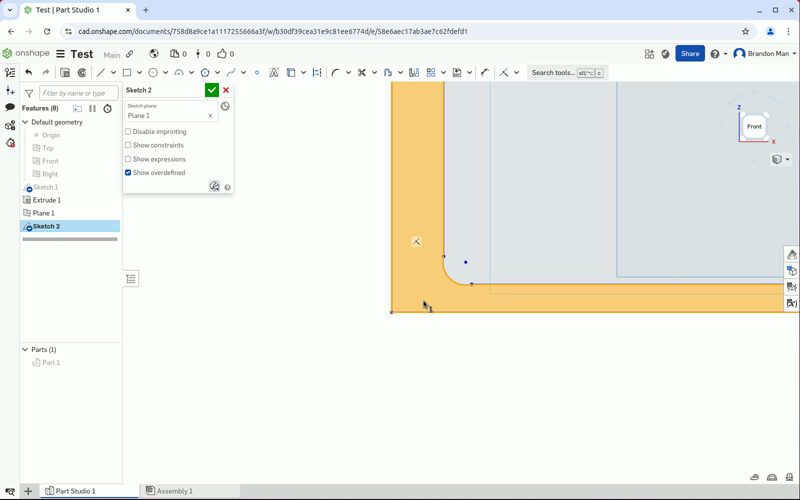
scroll(-6)
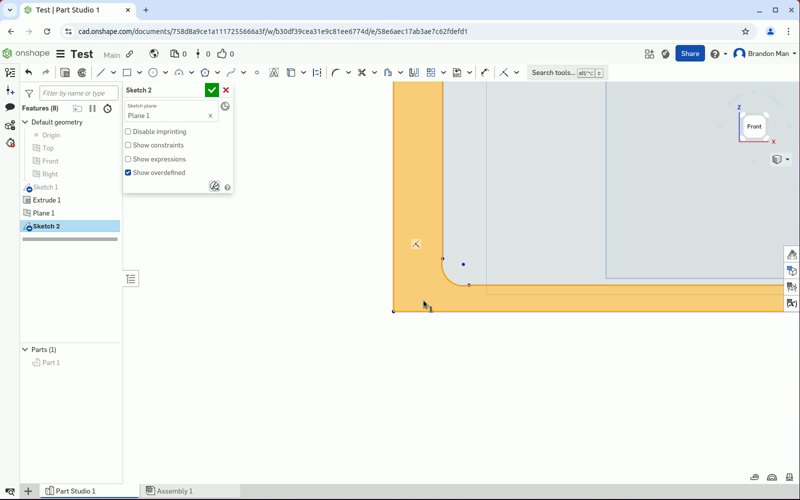
scroll(-6)
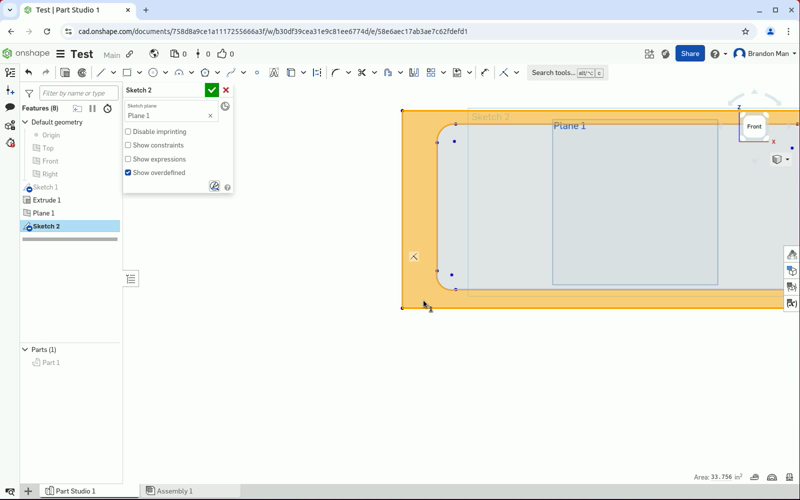
scroll(-6)
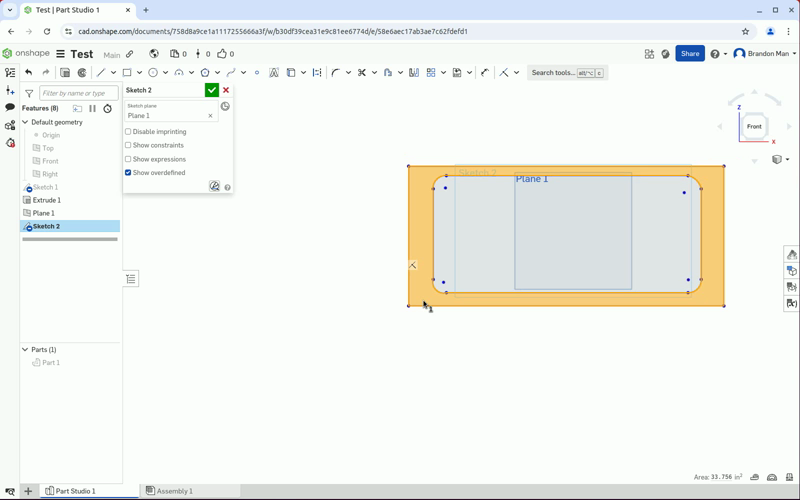
scroll(-6)
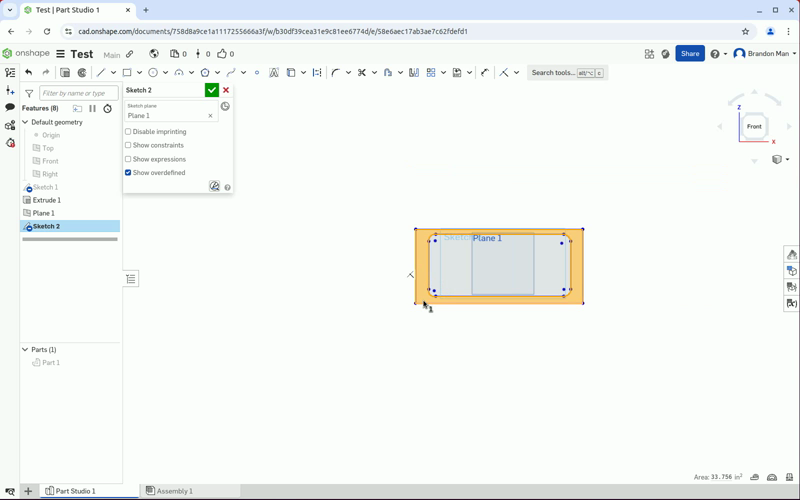
scroll(-6)
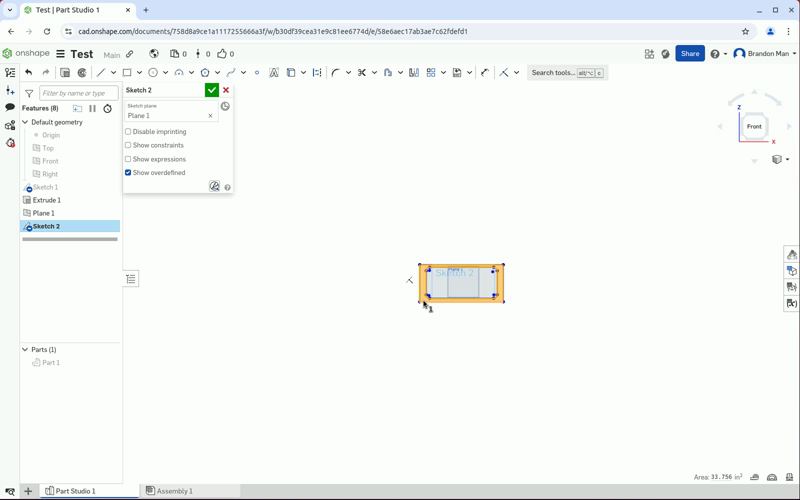
mouse_move(73, 352)
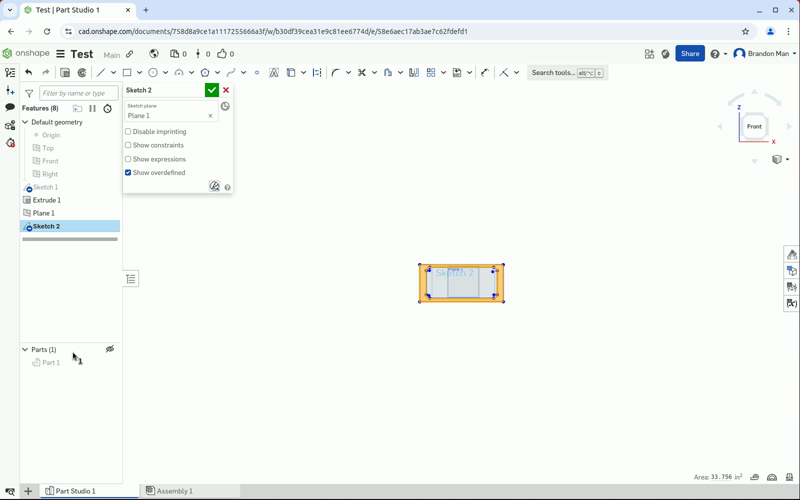
key(shift+y)
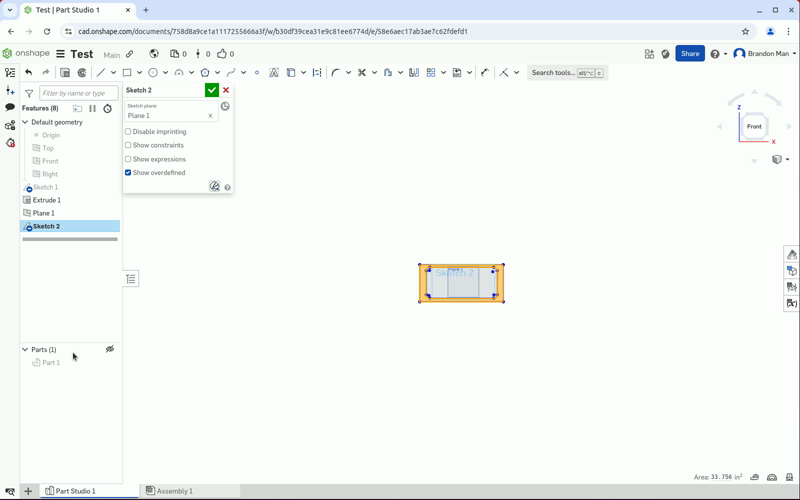
key(shift+e)
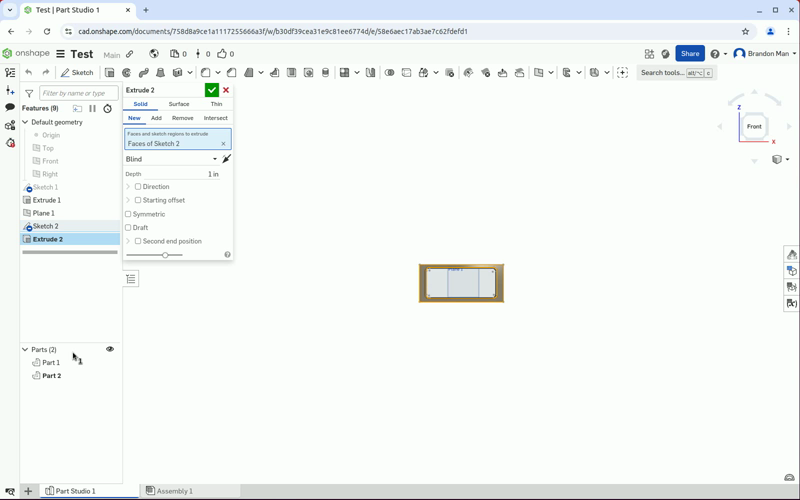
mouse_move(143, 106)
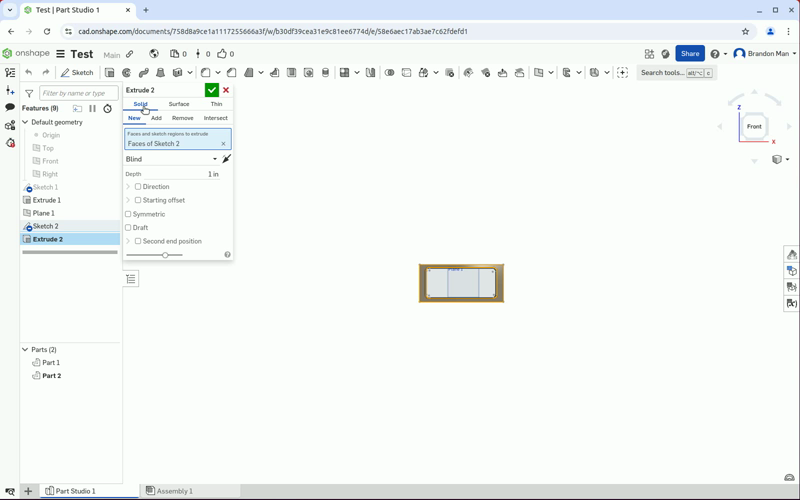
click(143, 106)
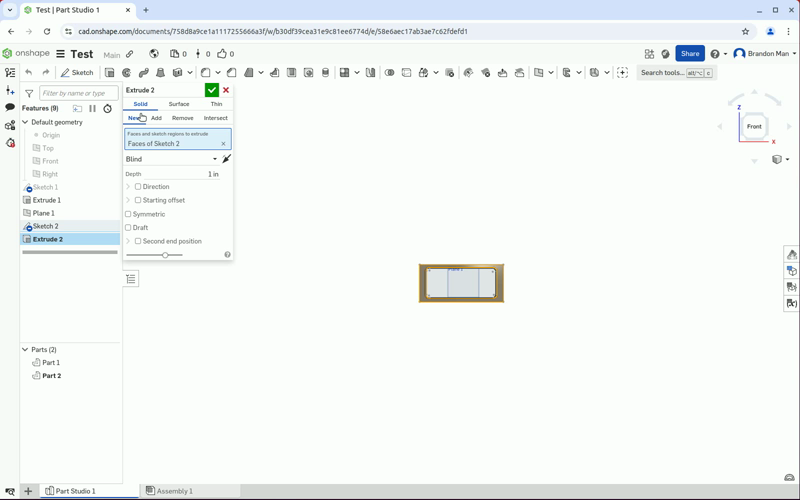
mouse_move(137, 120)
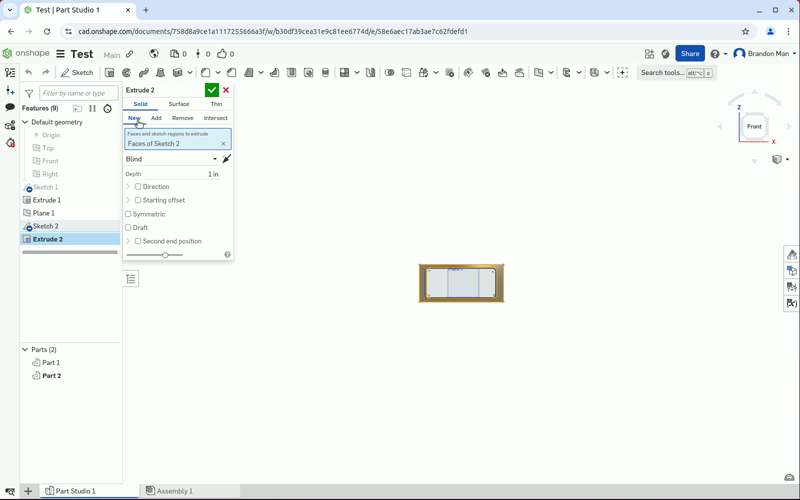
click(137, 120)
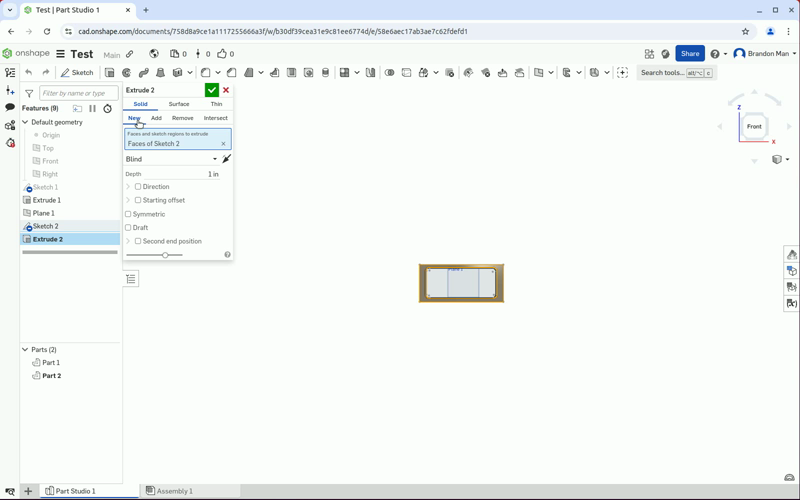
key(tab, 4)
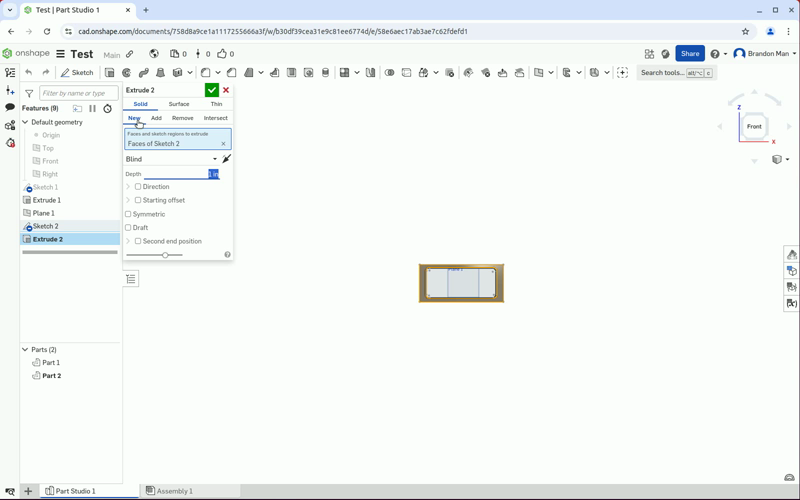
text(2.166)
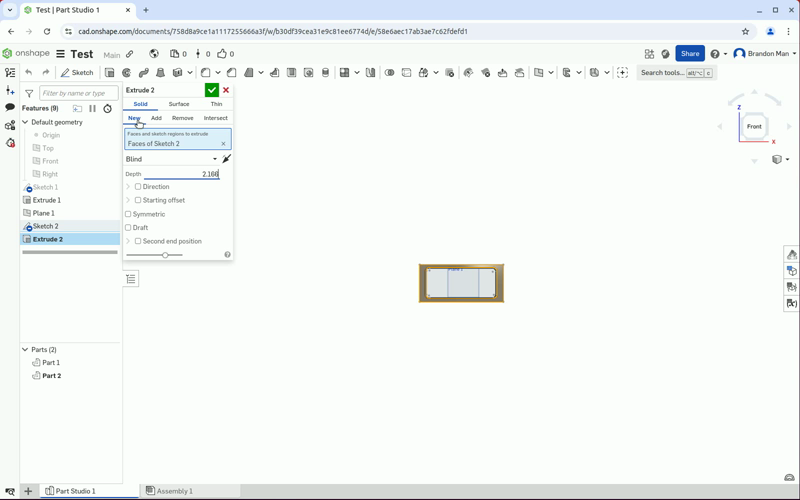
key(enter)
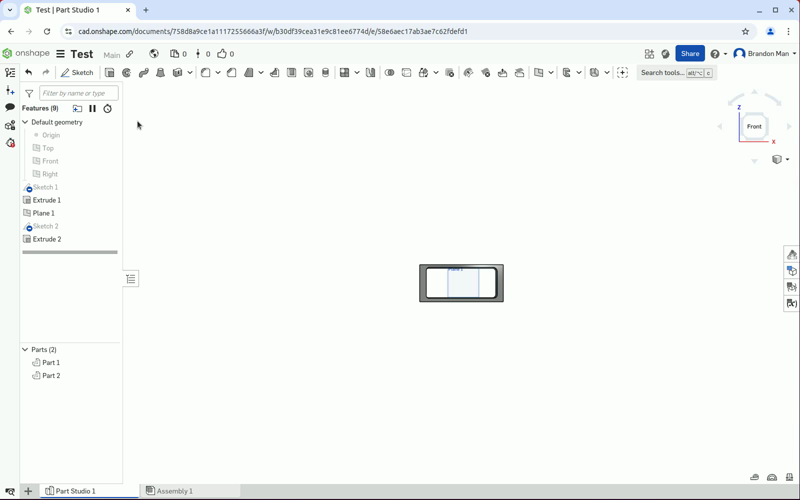
key(shift+h)
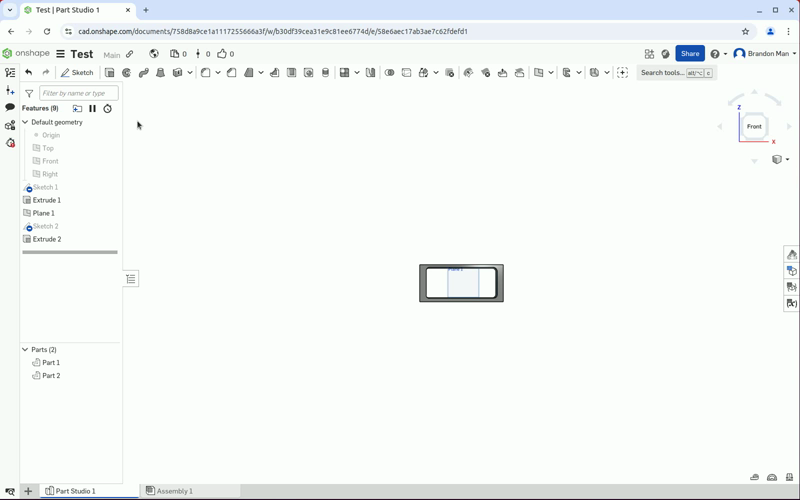
key(shift+h)
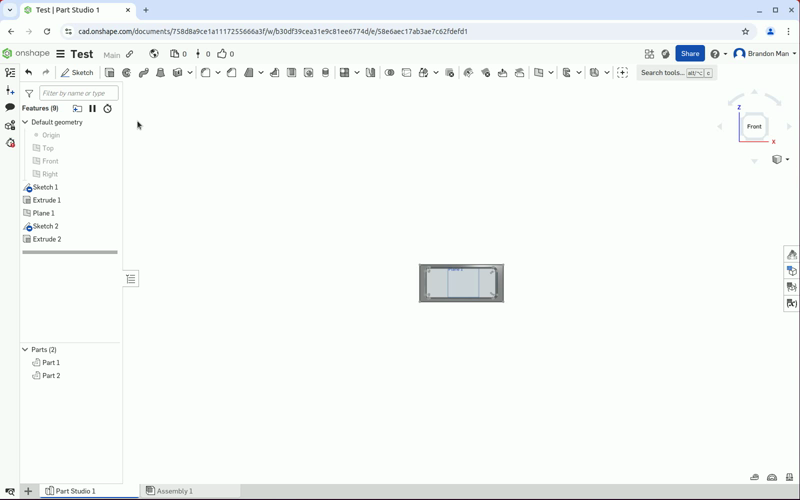
key(shift+7)
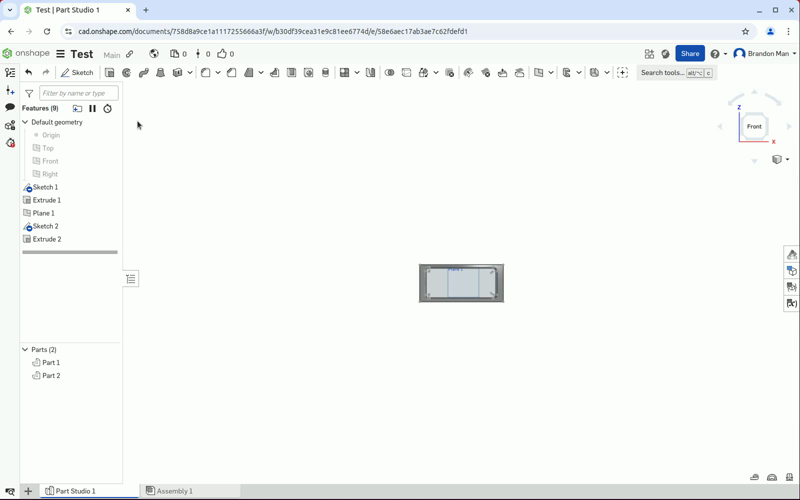
key(left, 2)
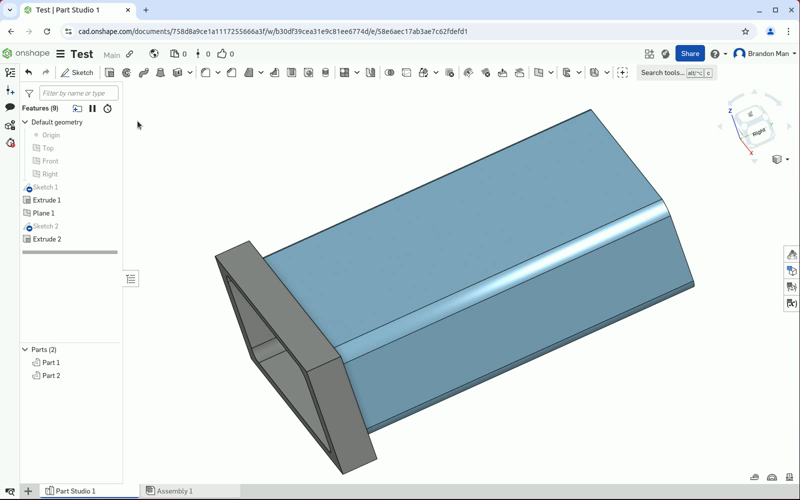
key(down, 2)
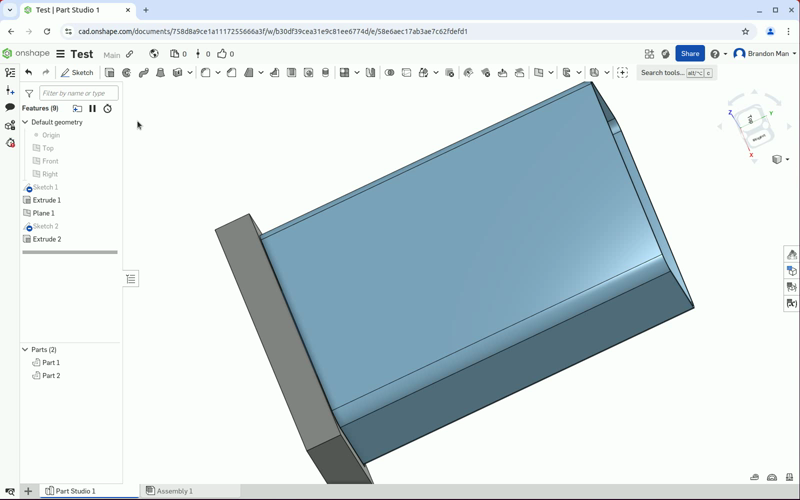
key(up, 2)
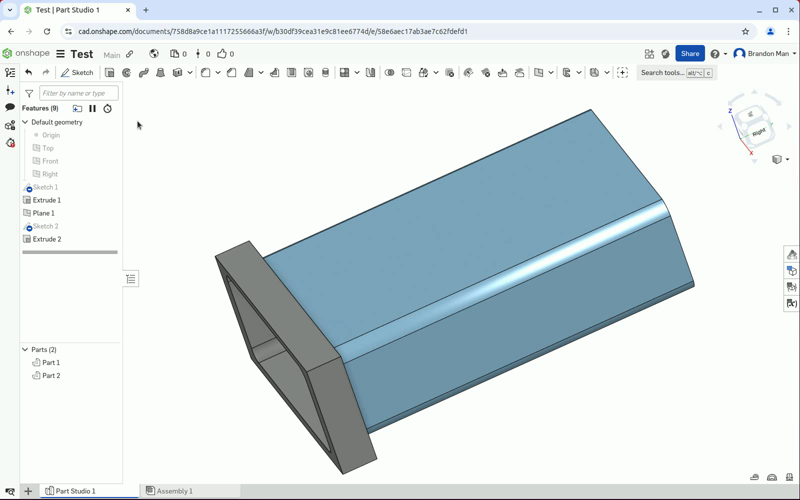
key(right, 2)
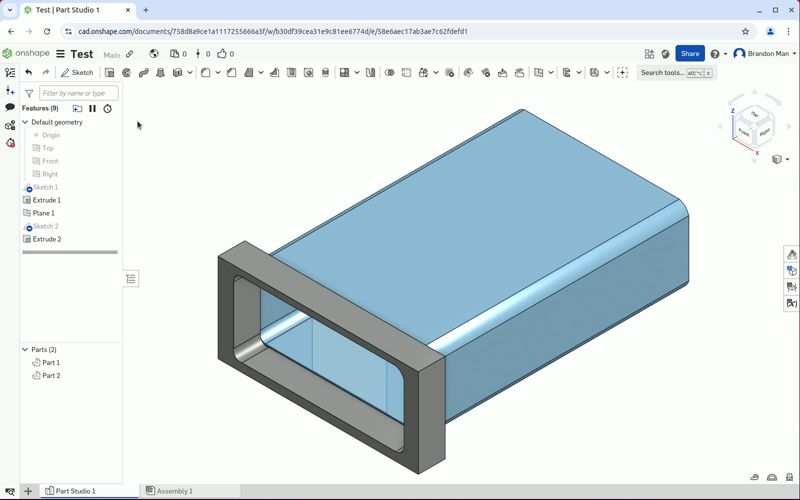
mouse_move(73, 189)
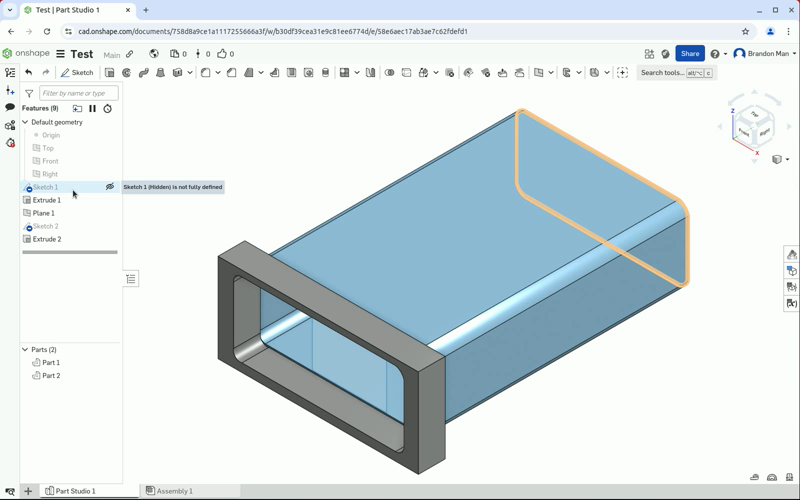
click(73, 189)